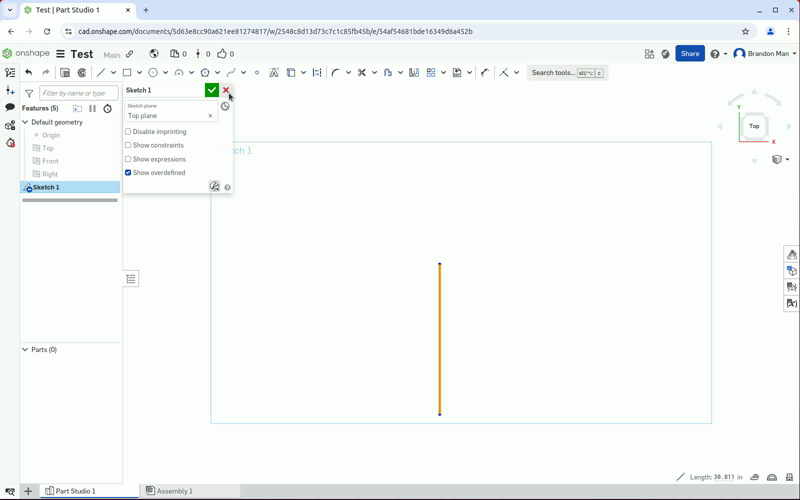
key(shift+h)
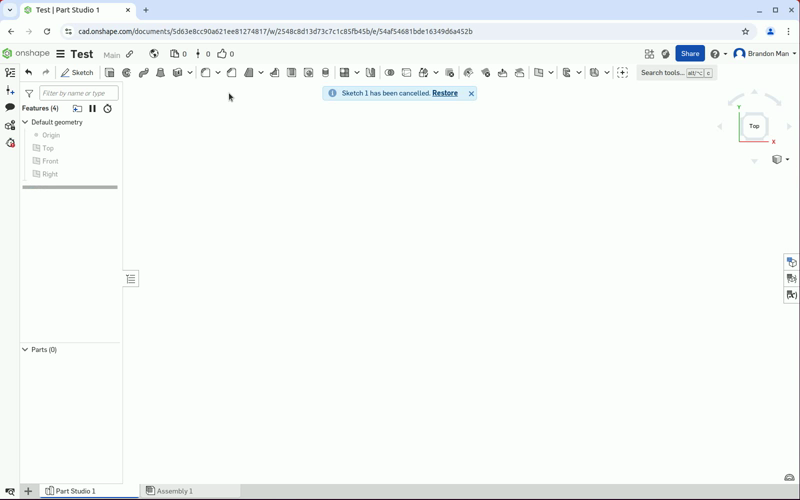
mouse_move(73, 352)
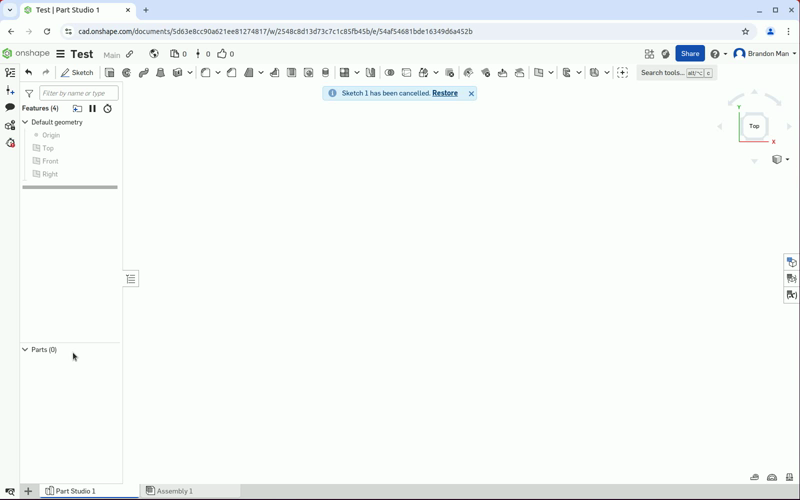
key(y)
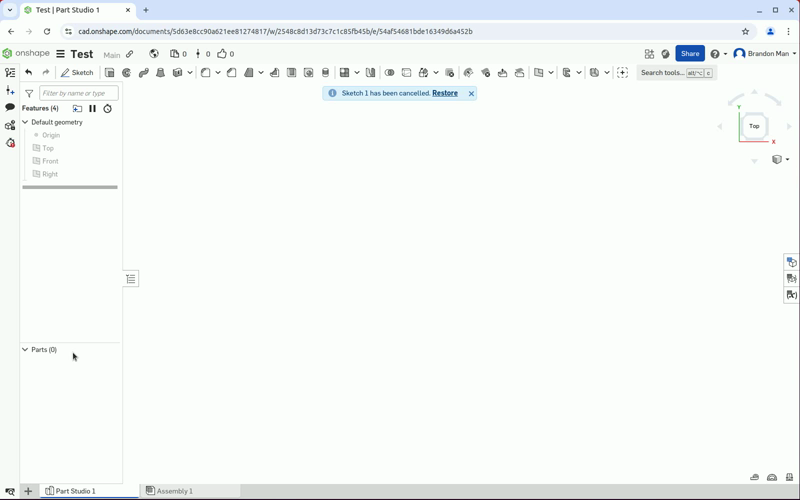
key(shift+p)
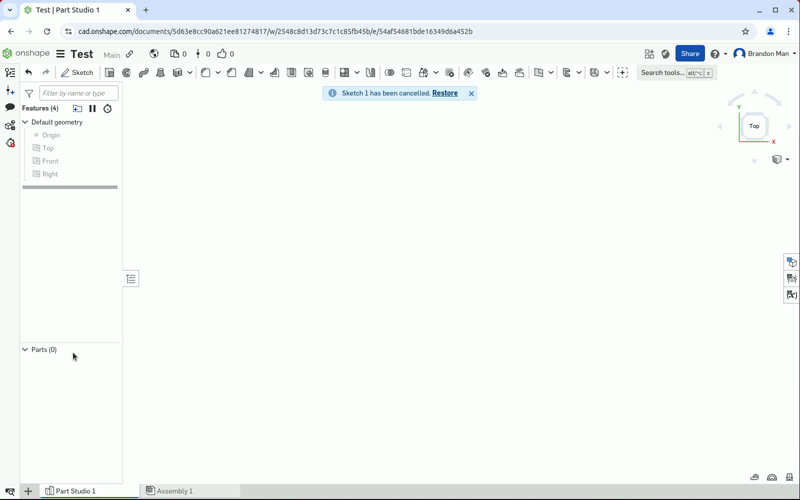
key(space)
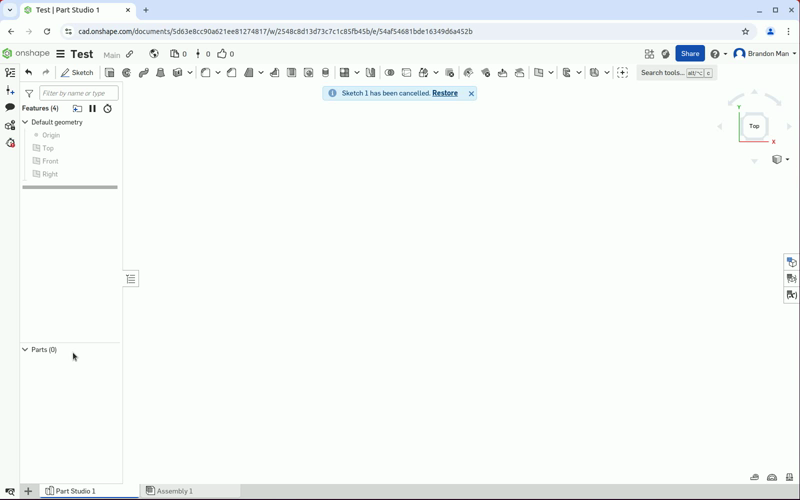
key_down(shift)
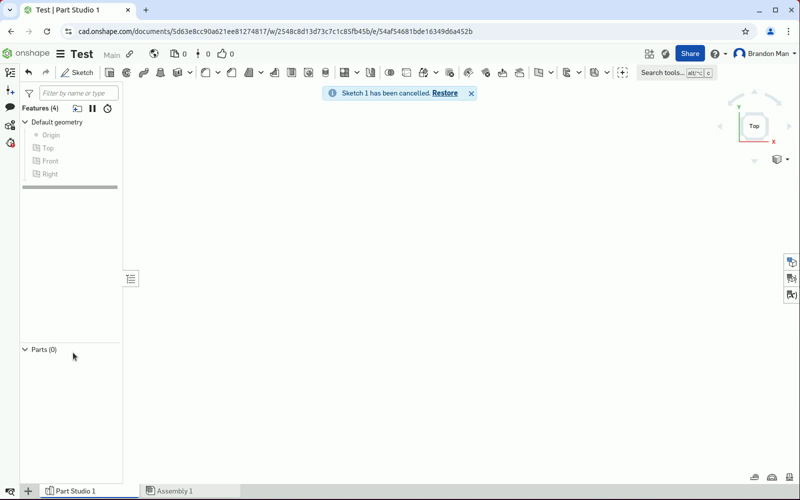
key(up)
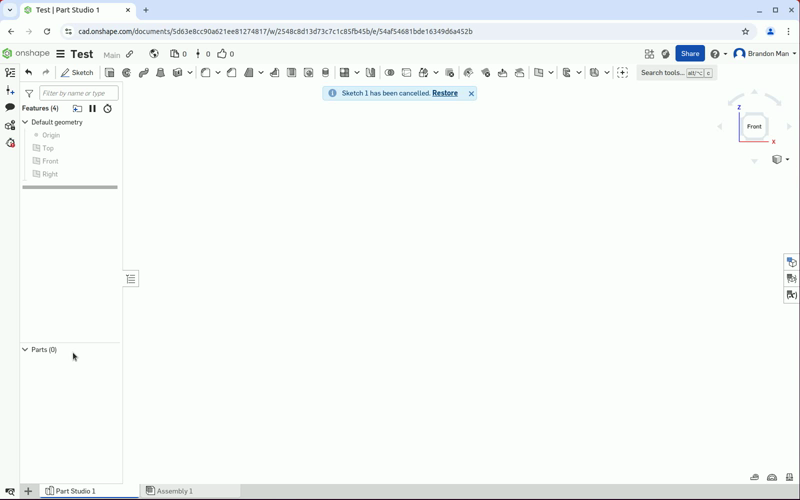
key_up(shift)
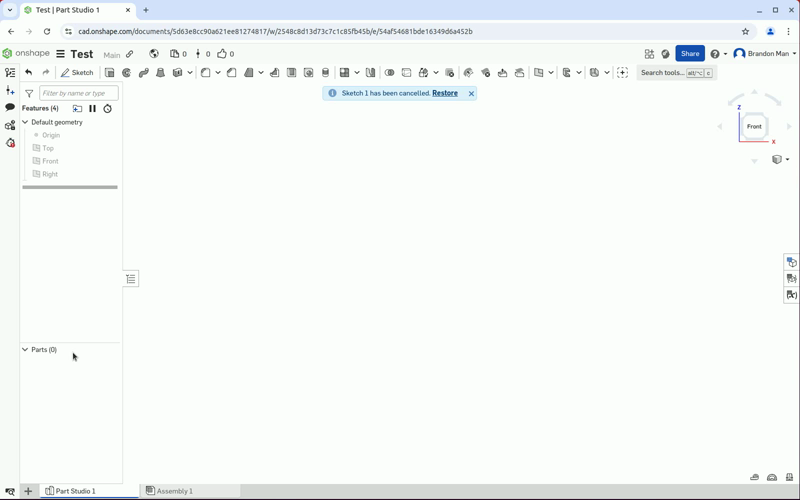
mouse_move(73, 352)
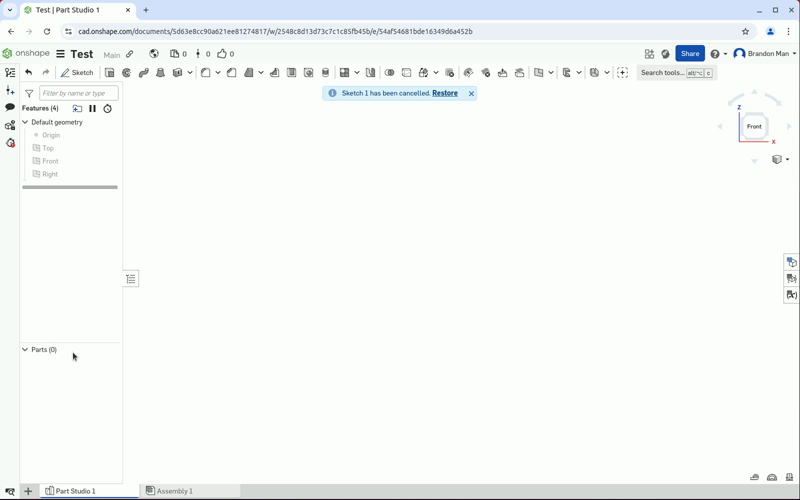
key(shift+y)
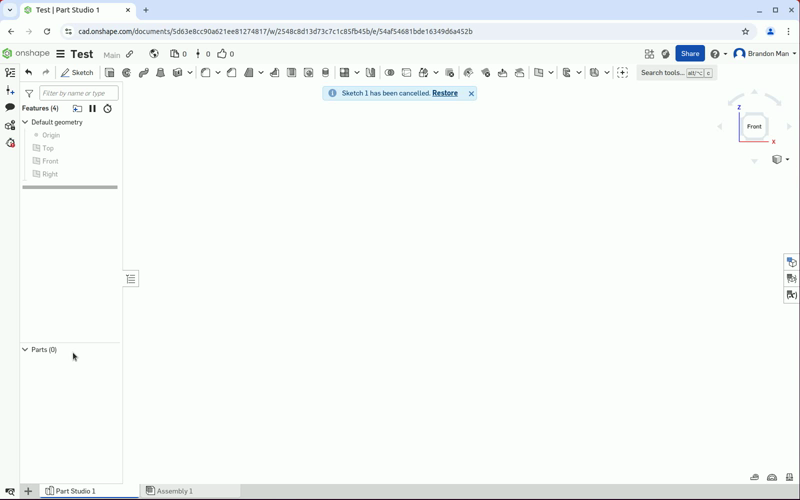
key(shift+s)
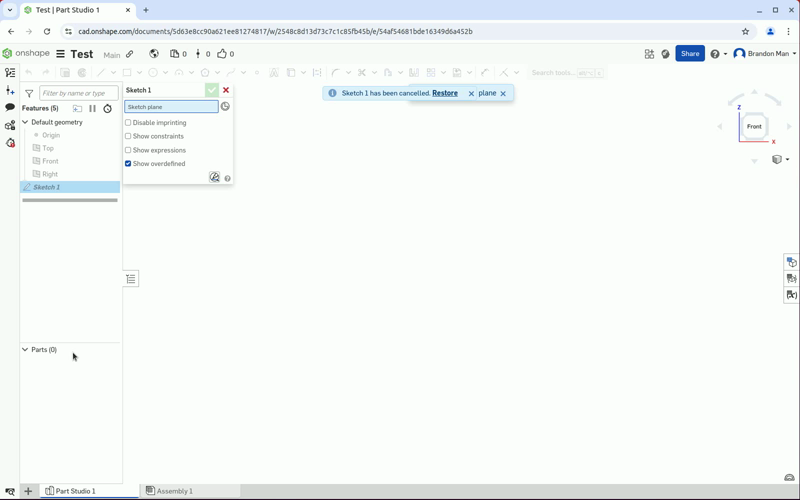
mouse_move(73, 163)
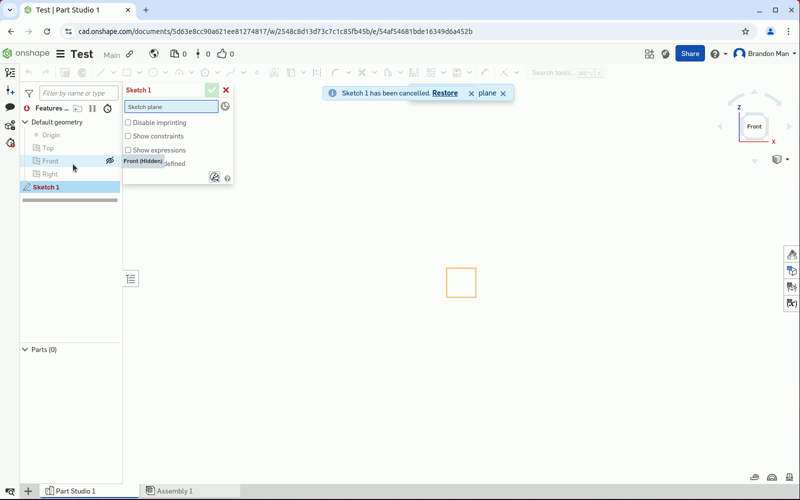
click(73, 163)
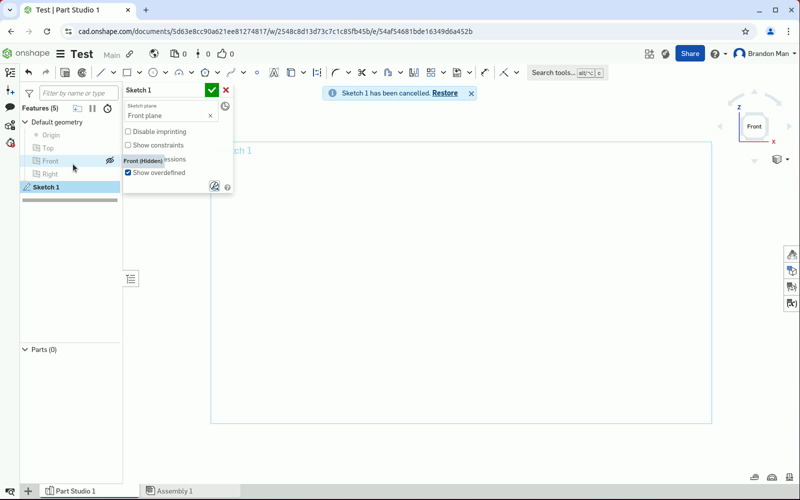
mouse_move(73, 352)
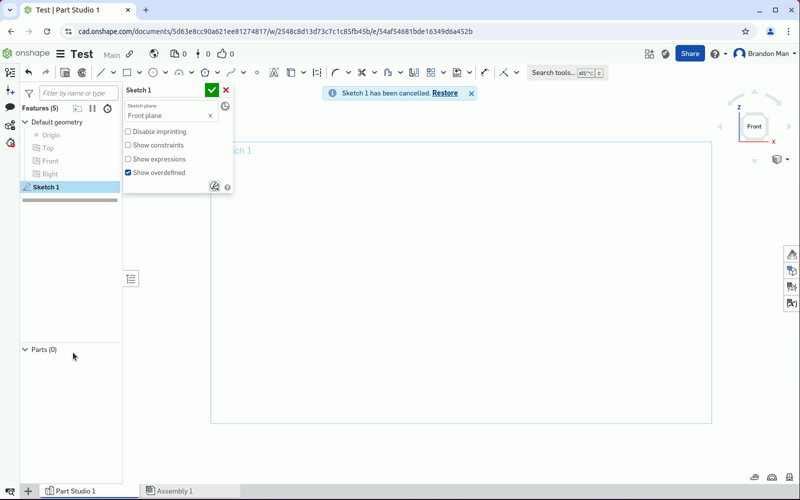
key(y)
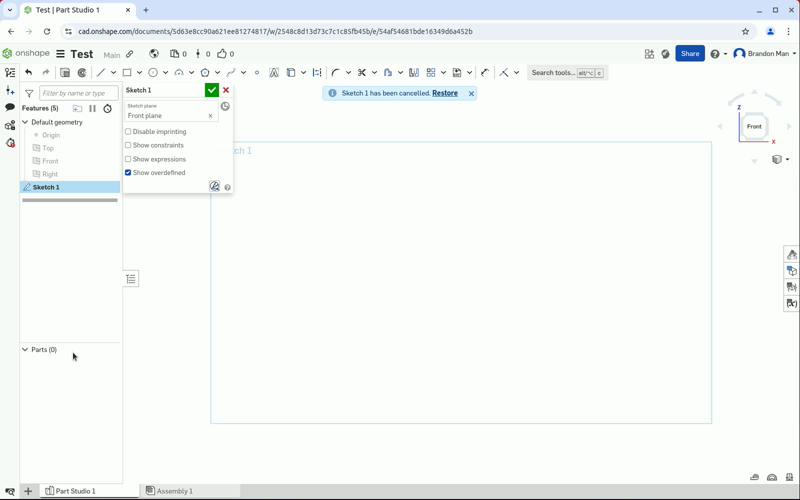
key(a)
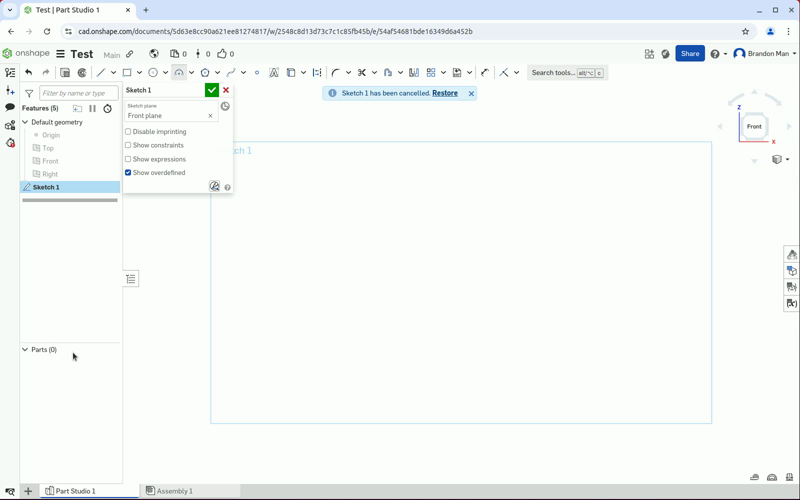
key_down(shift)
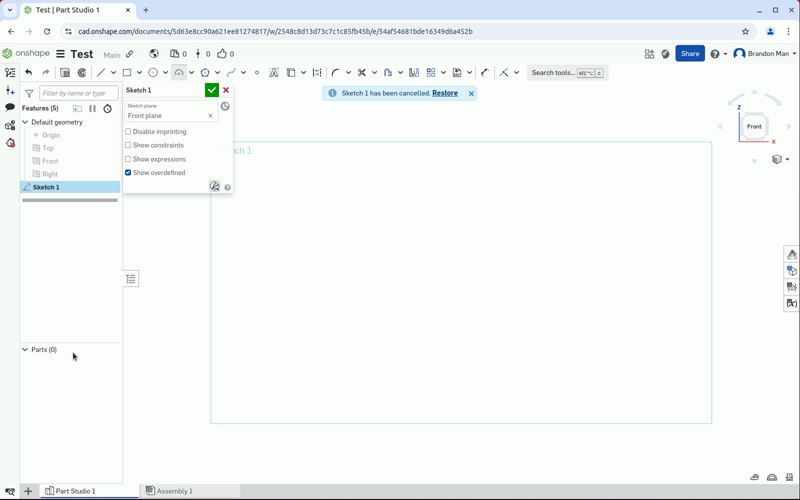
mouse_move(427, 280)
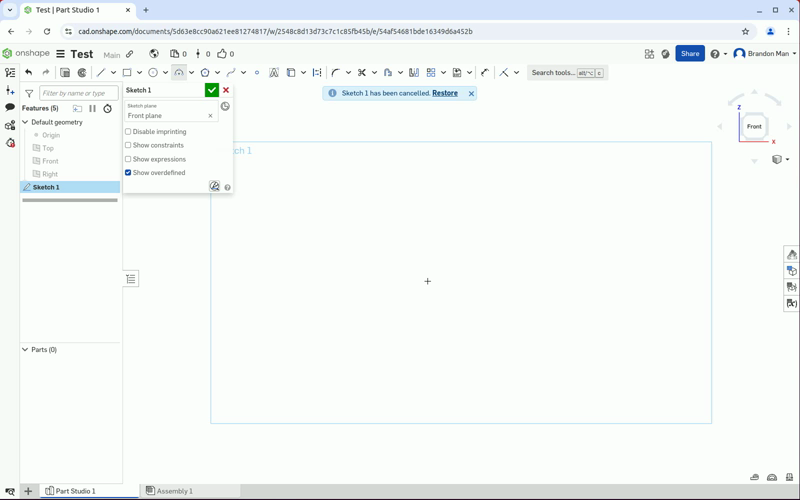
click(427, 280)
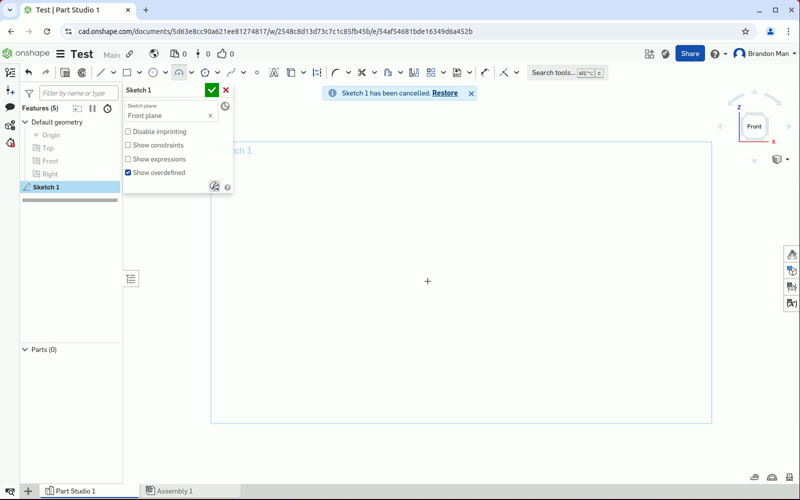
key_up(shift)
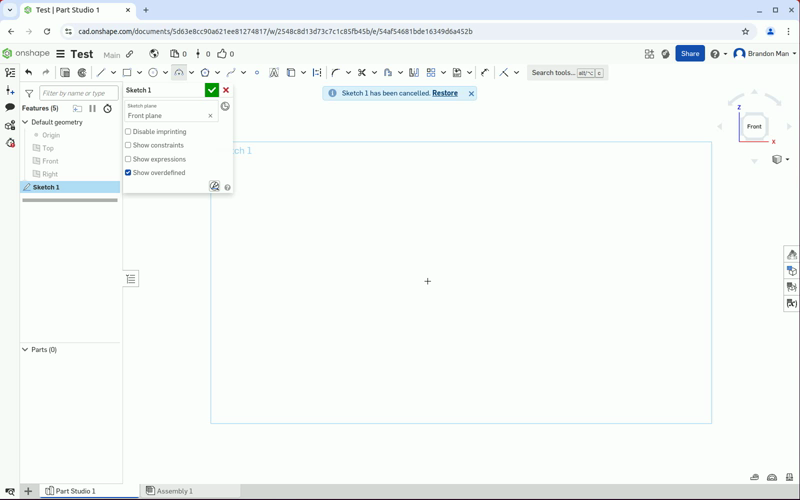
key_down(shift)
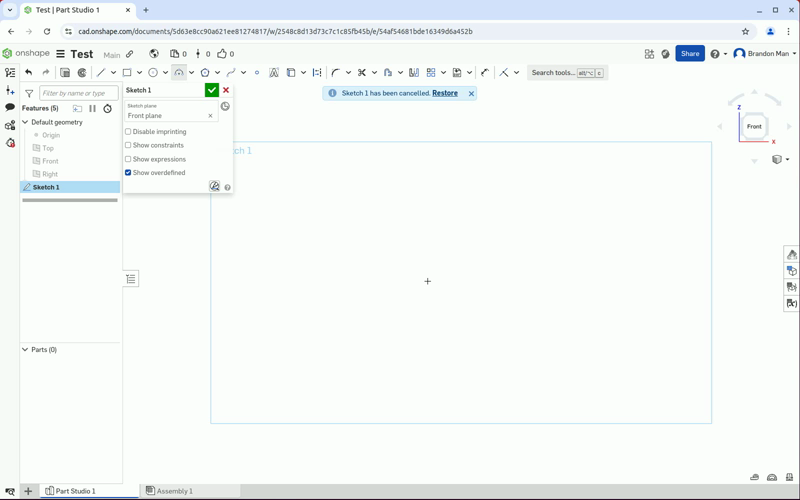
mouse_move(458, 315)
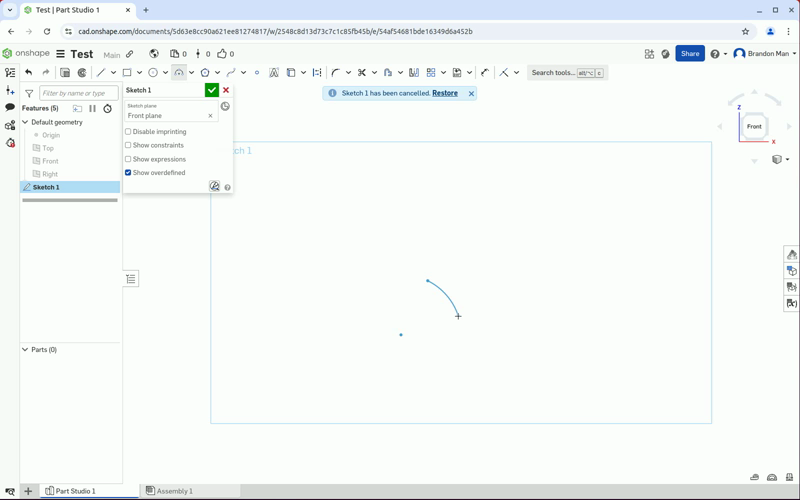
click(458, 315)
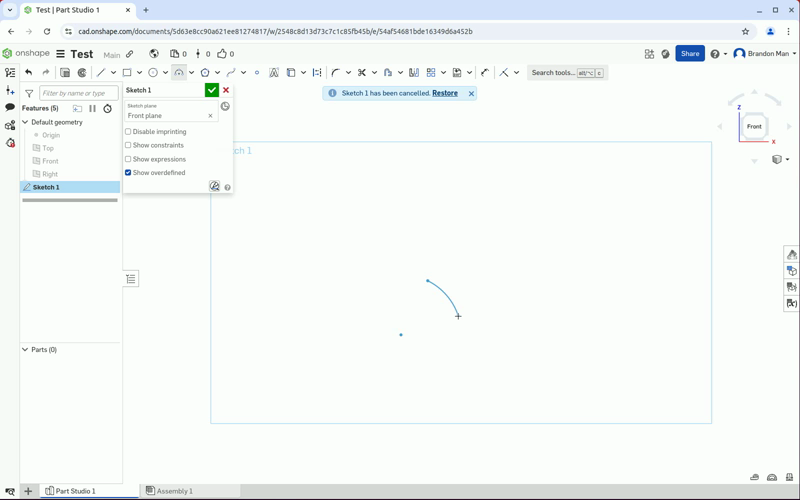
mouse_move(435, 304)
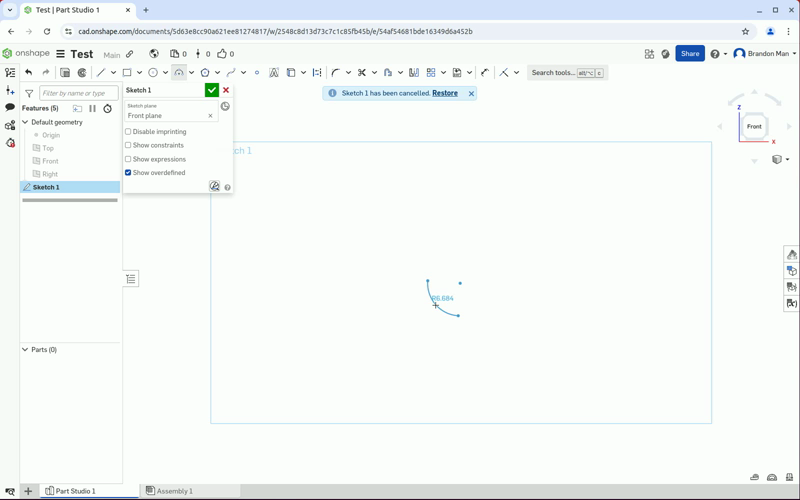
click(435, 304)
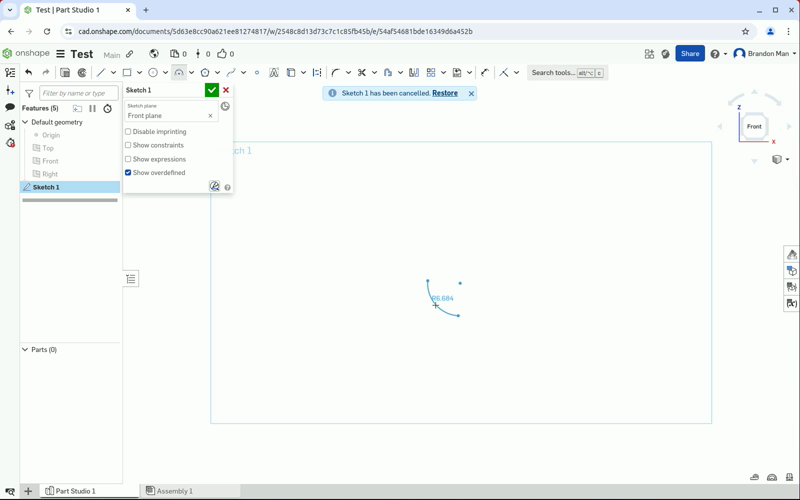
key_up(shift)
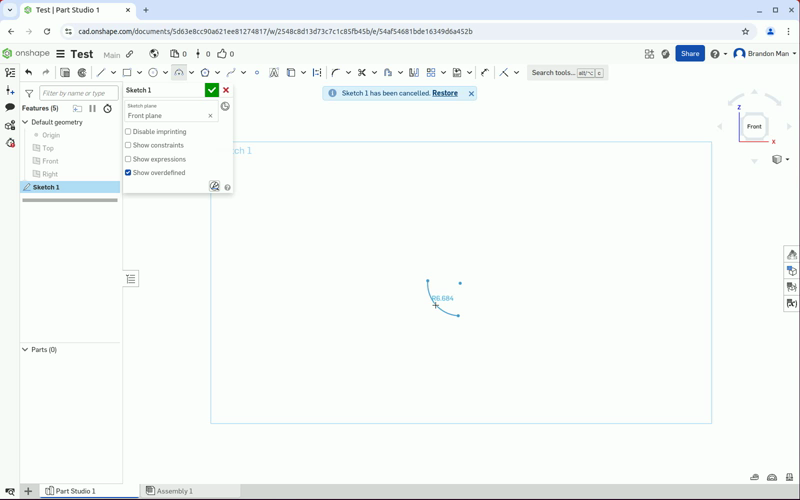
mouse_move(458, 315)
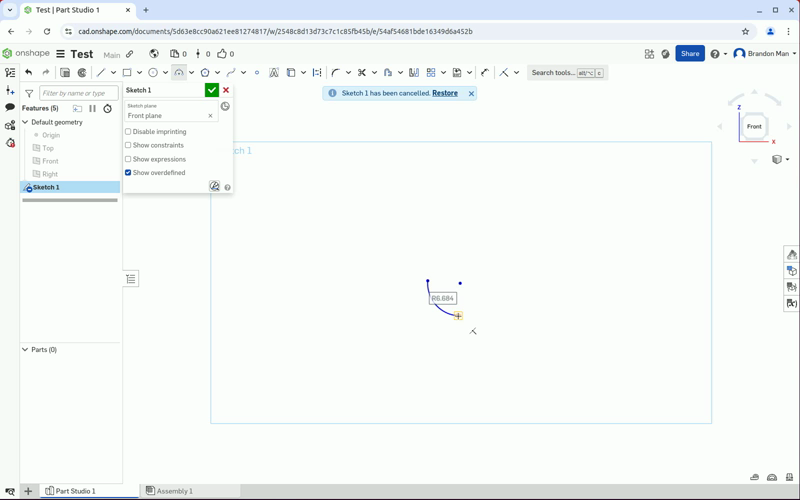
click(458, 315)
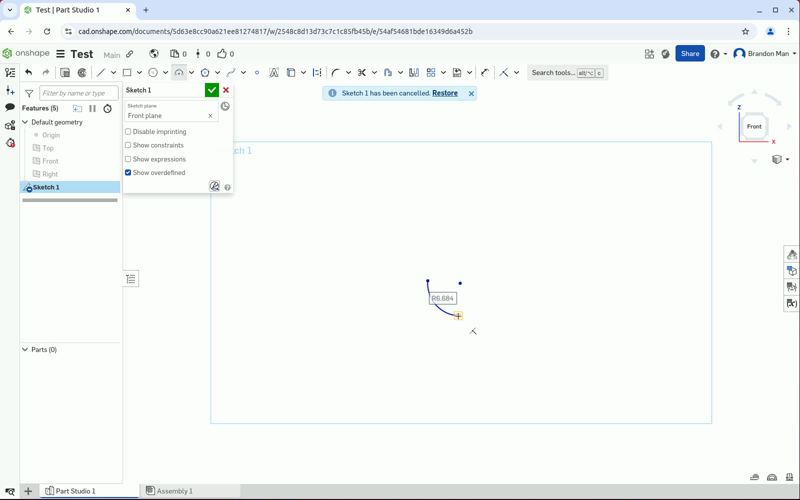
key_down(shift)
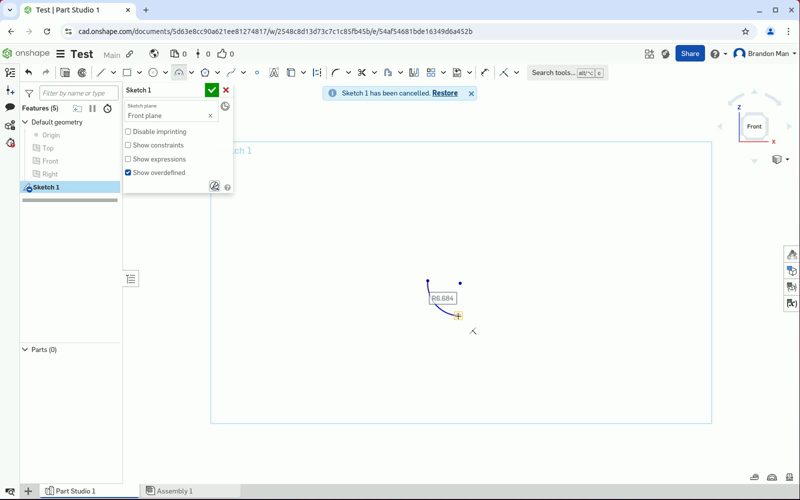
mouse_move(458, 315)
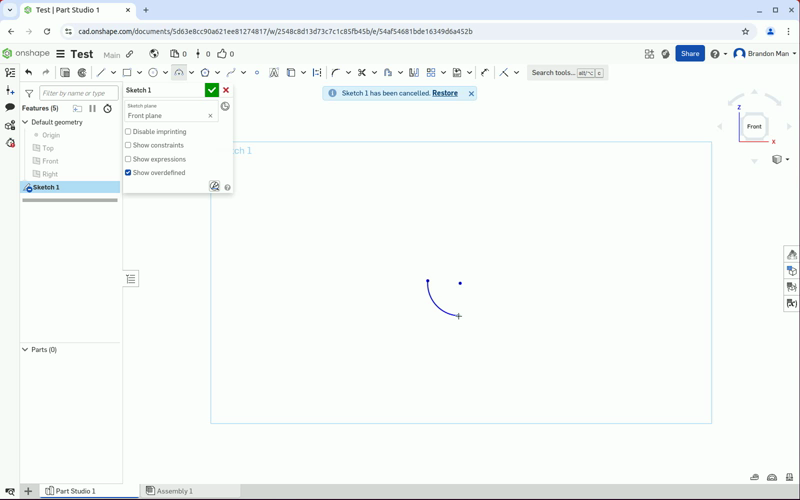
scroll(6)
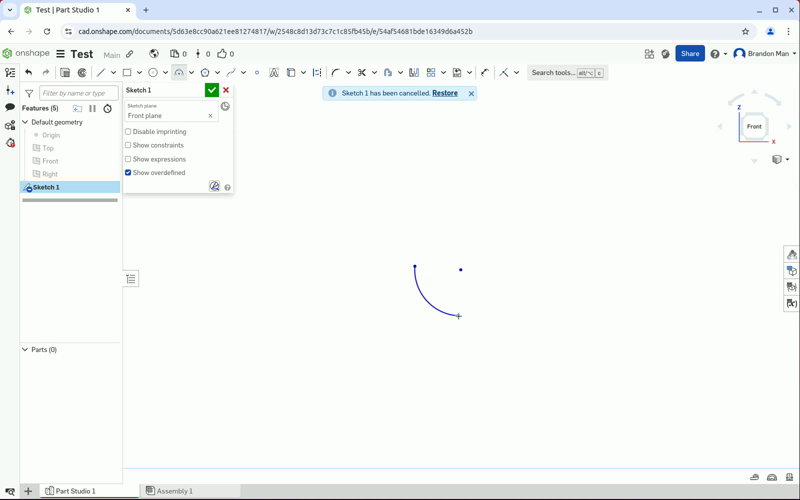
scroll(6)
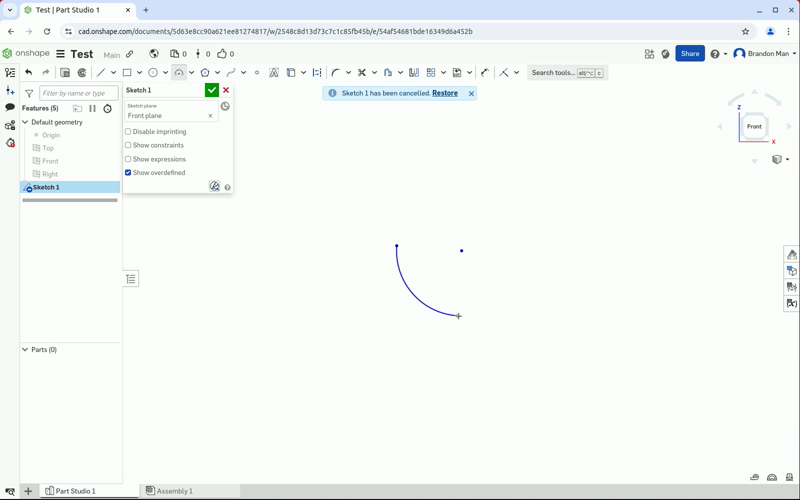
scroll(6)
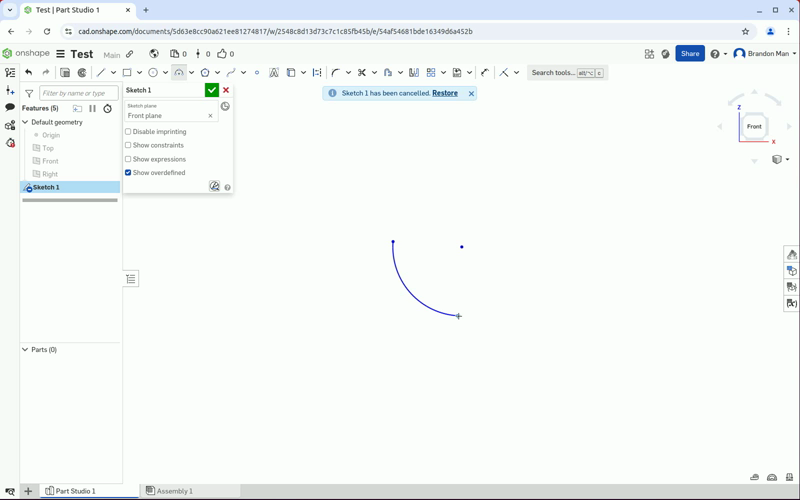
scroll(6)
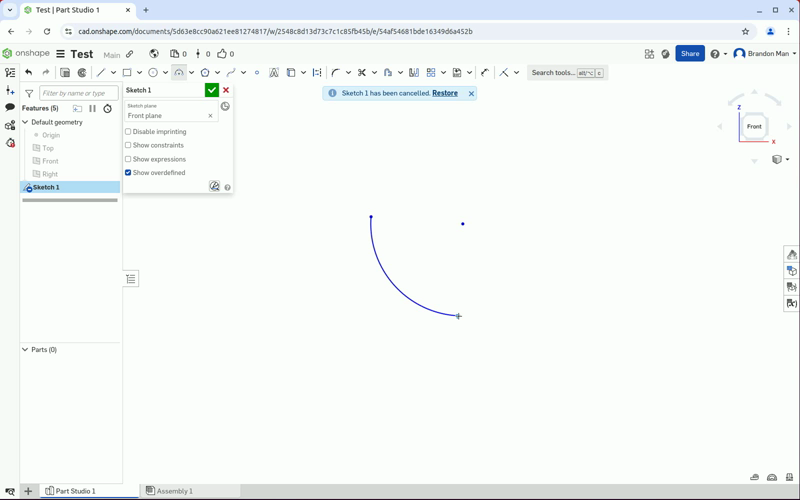
scroll(6)
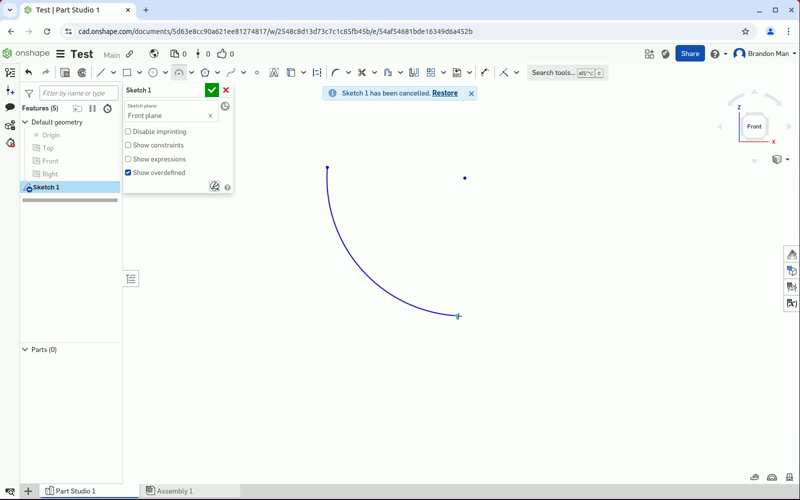
scroll(6)
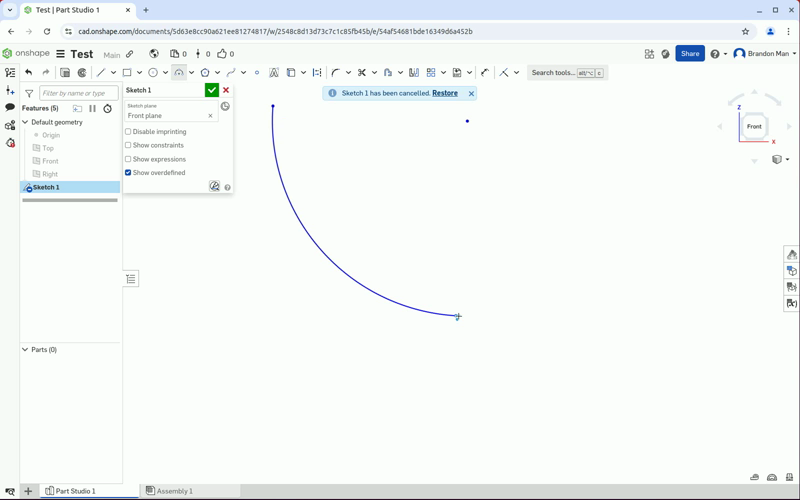
scroll(6)
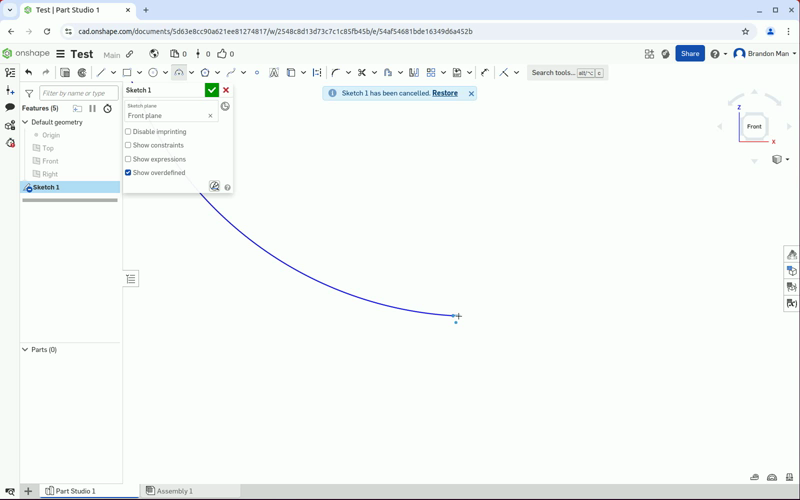
click(458, 315)
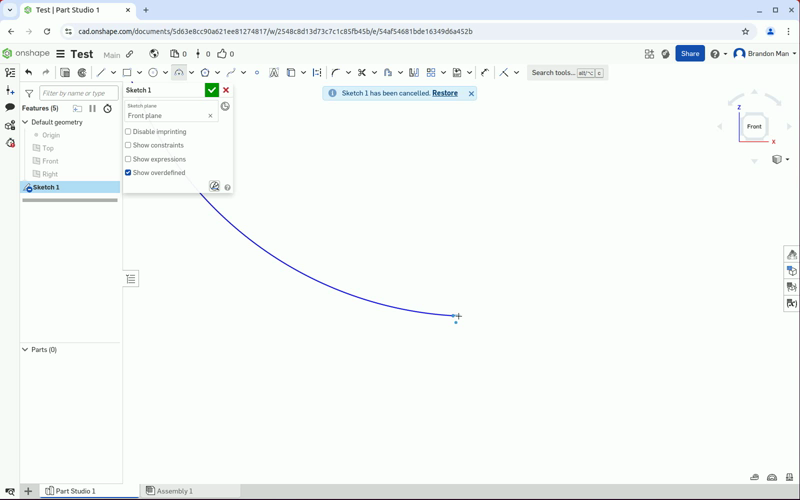
scroll(-6)
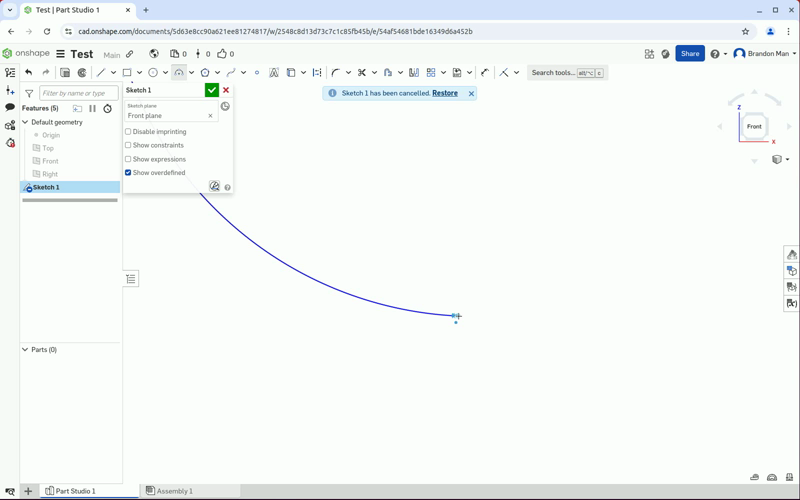
scroll(-6)
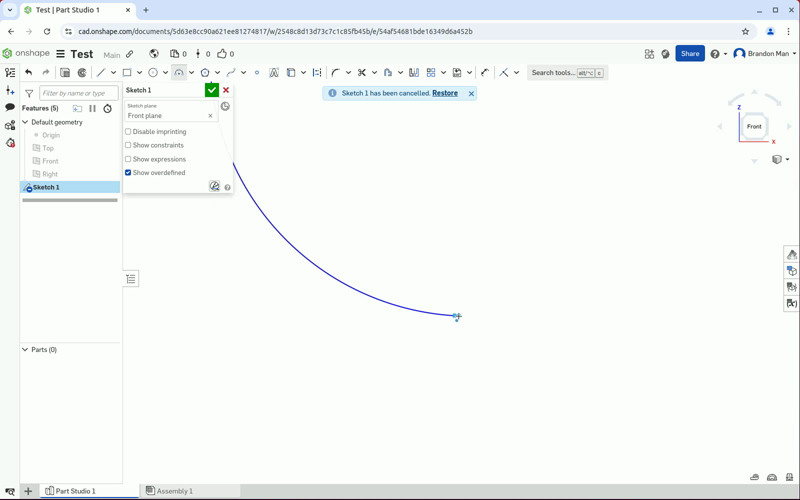
scroll(-6)
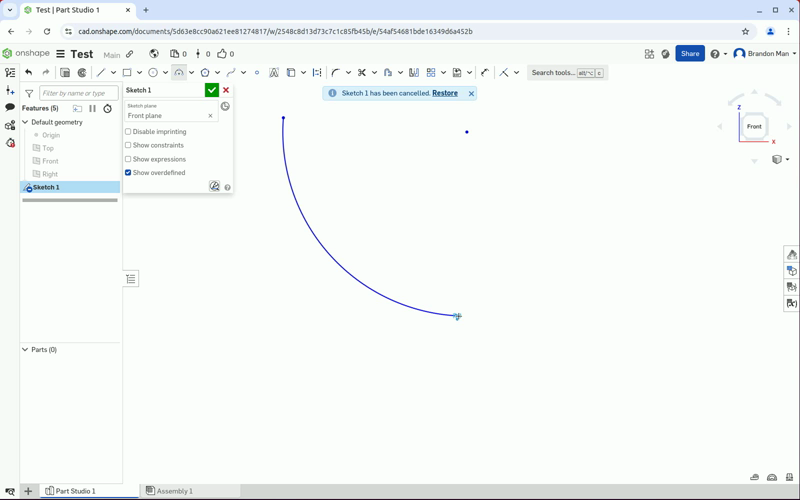
scroll(-6)
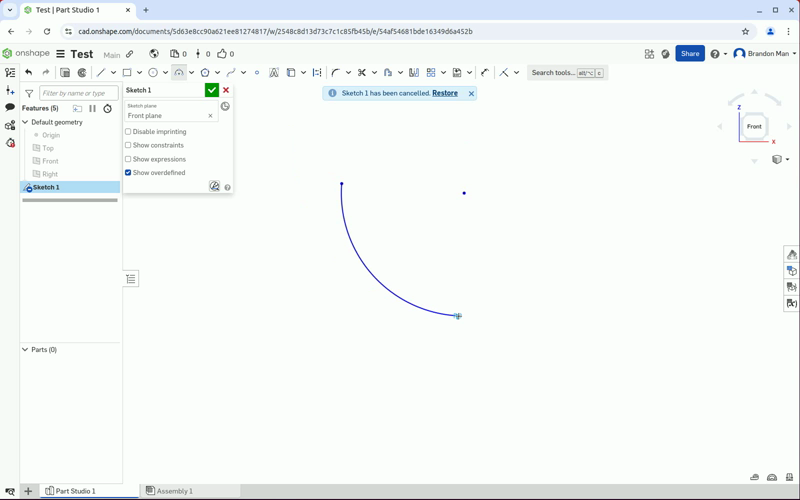
scroll(-6)
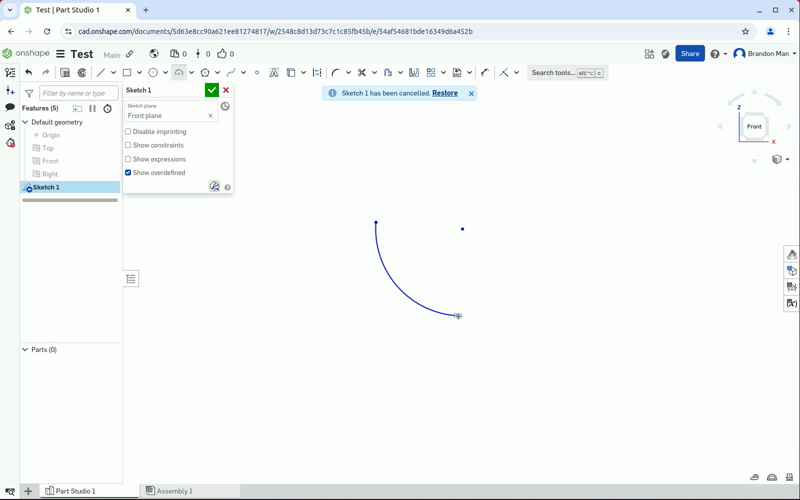
scroll(-6)
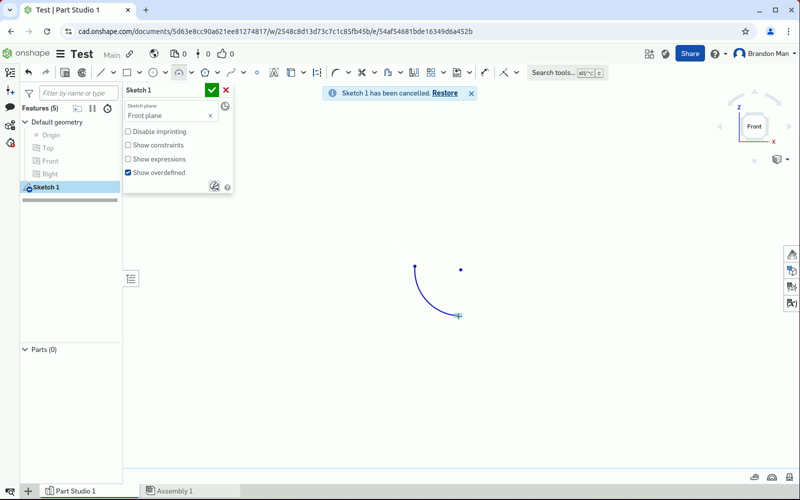
scroll(-6)
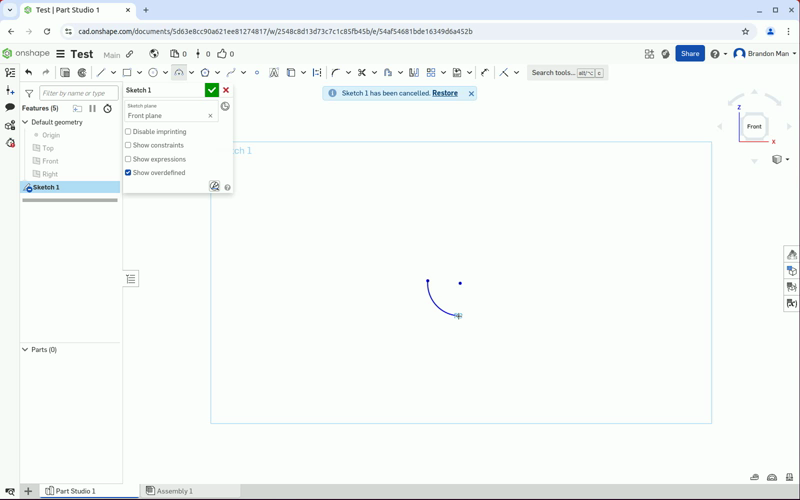
mouse_move(458, 304)
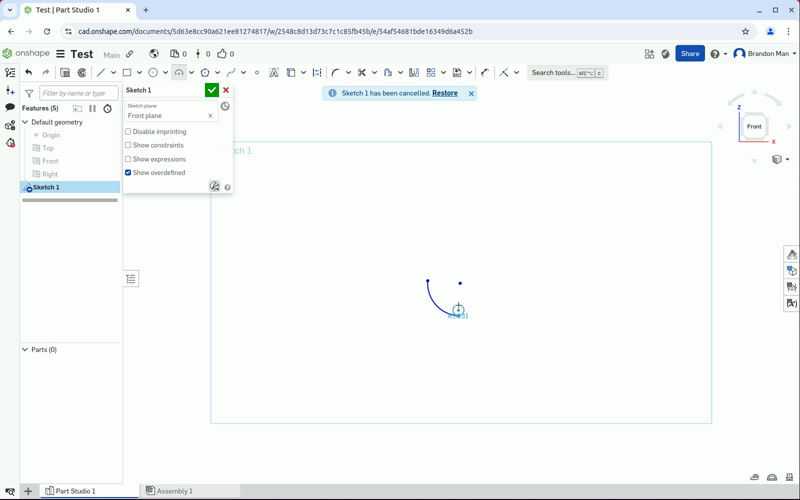
scroll(6)
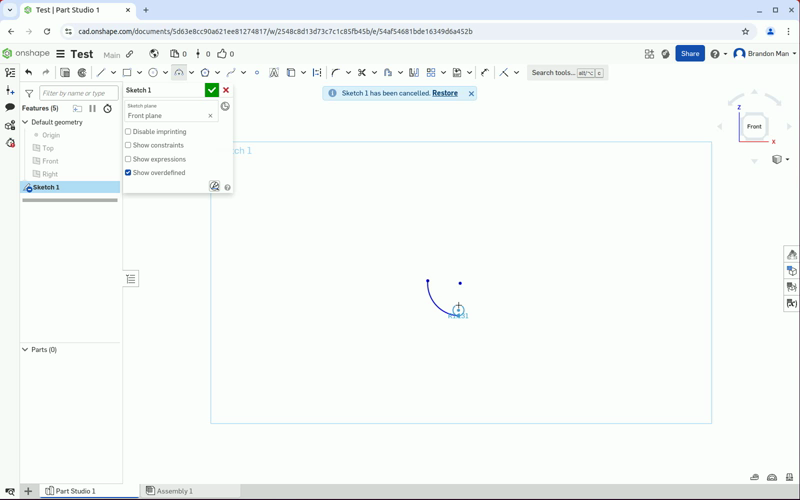
scroll(6)
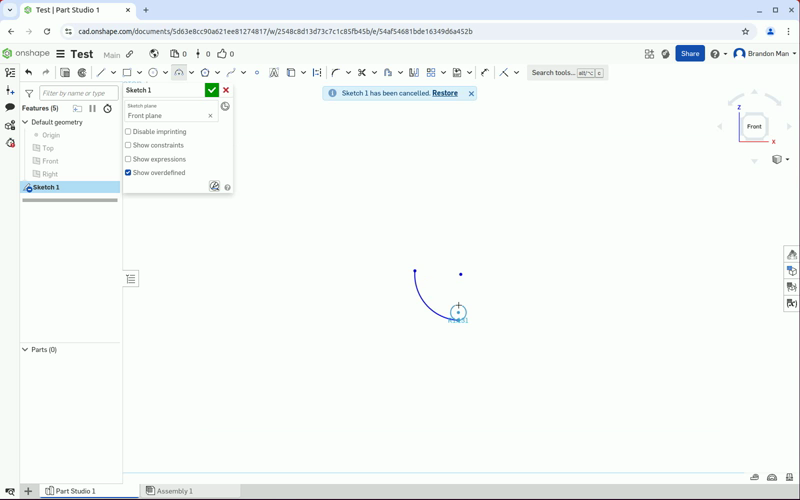
scroll(6)
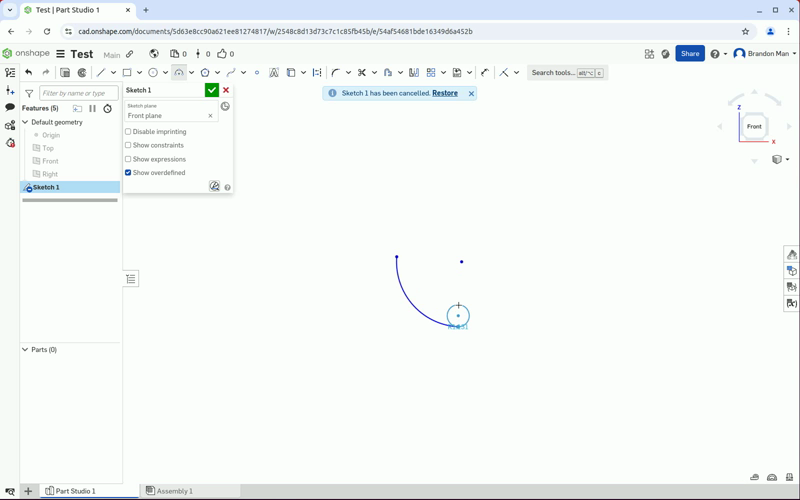
scroll(6)
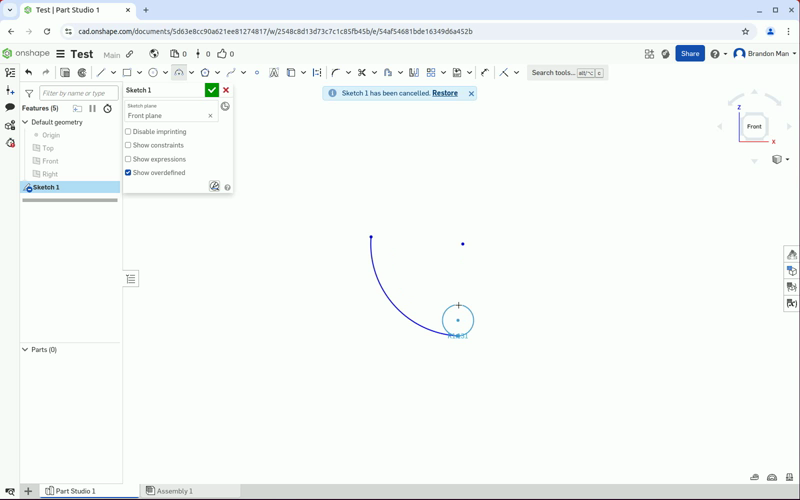
scroll(6)
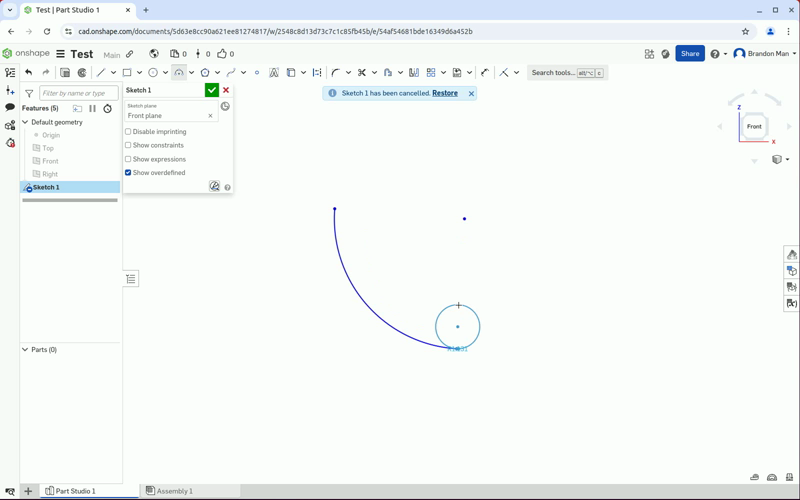
scroll(6)
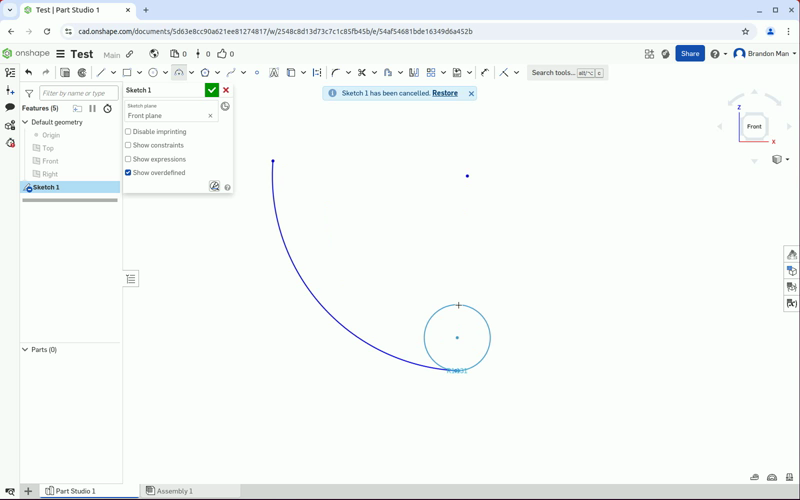
scroll(6)
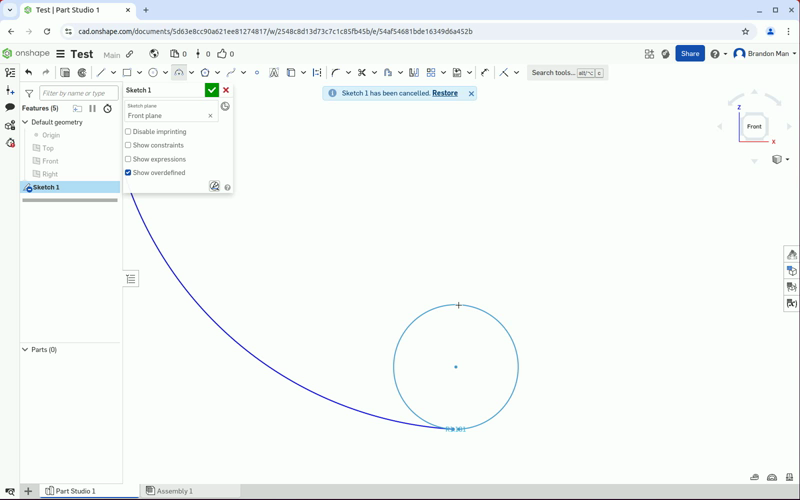
click(458, 304)
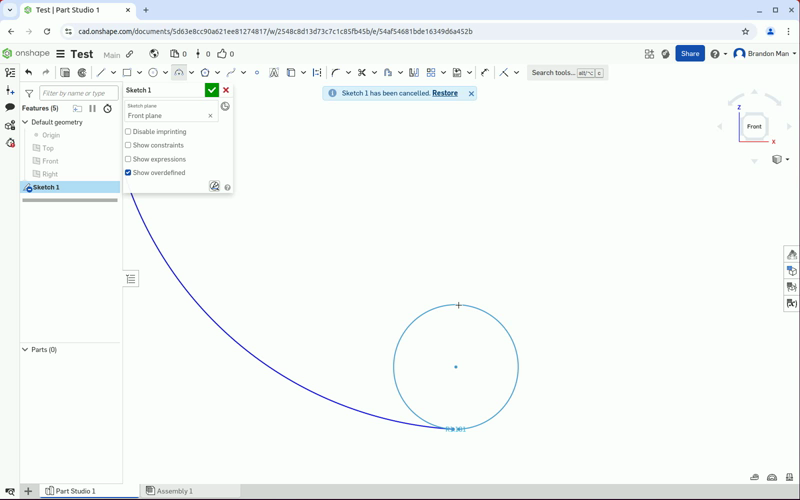
scroll(-6)
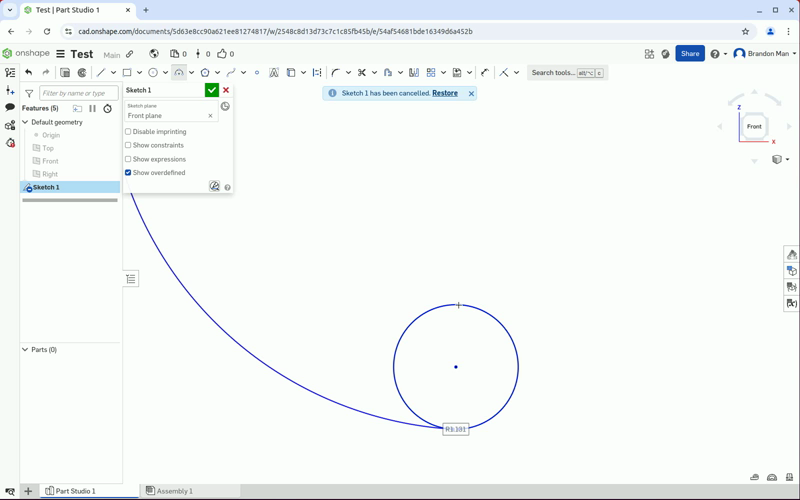
scroll(-6)
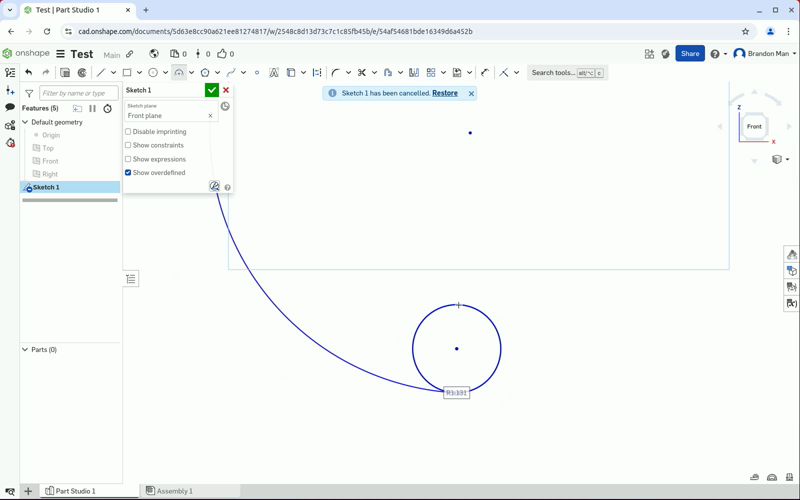
scroll(-6)
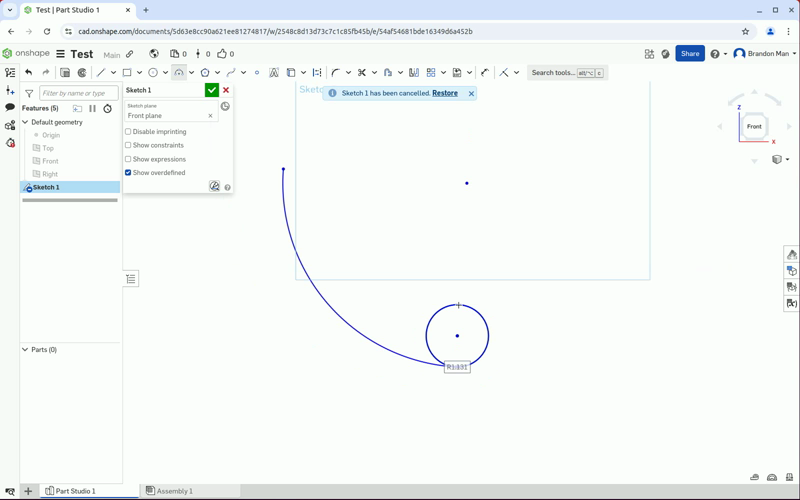
scroll(-6)
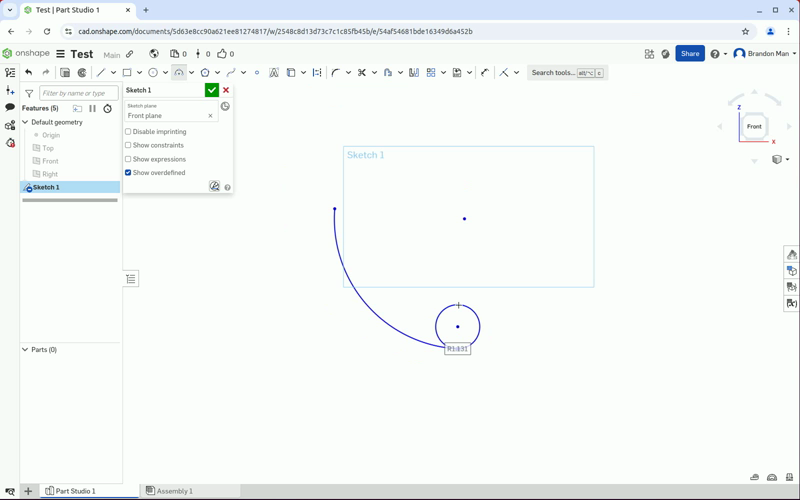
scroll(-6)
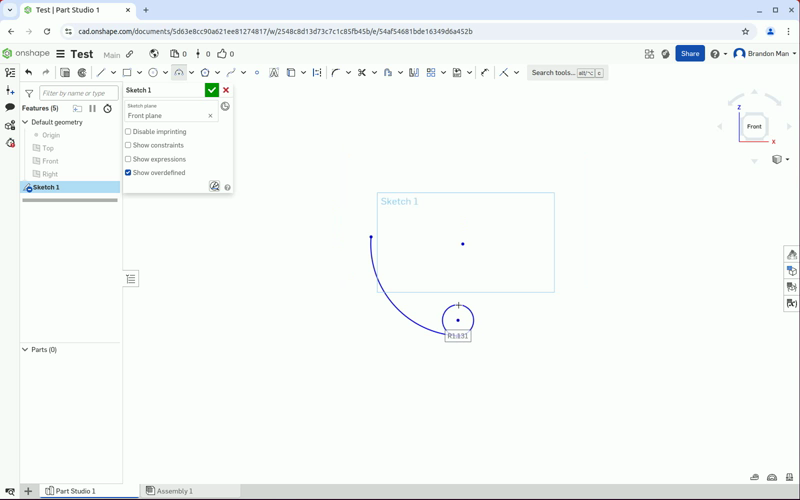
scroll(-6)
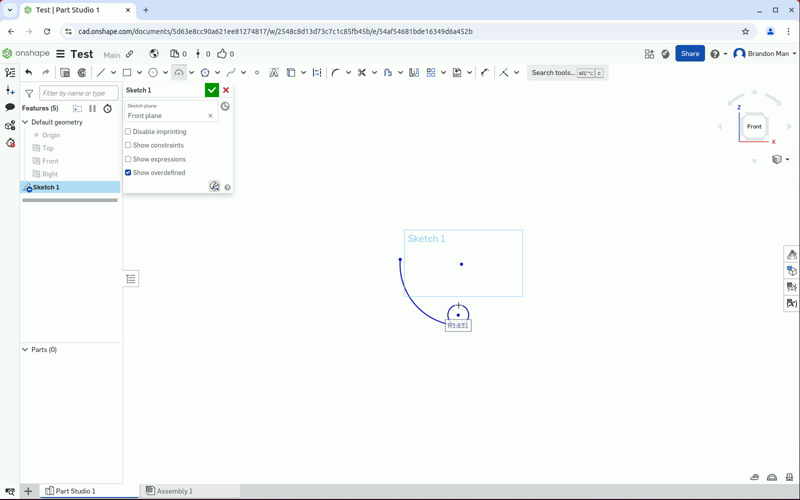
scroll(-6)
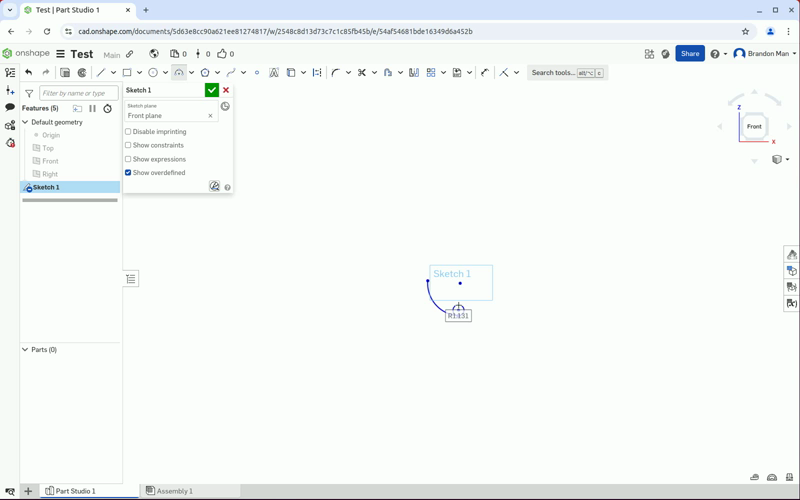
key_up(shift)
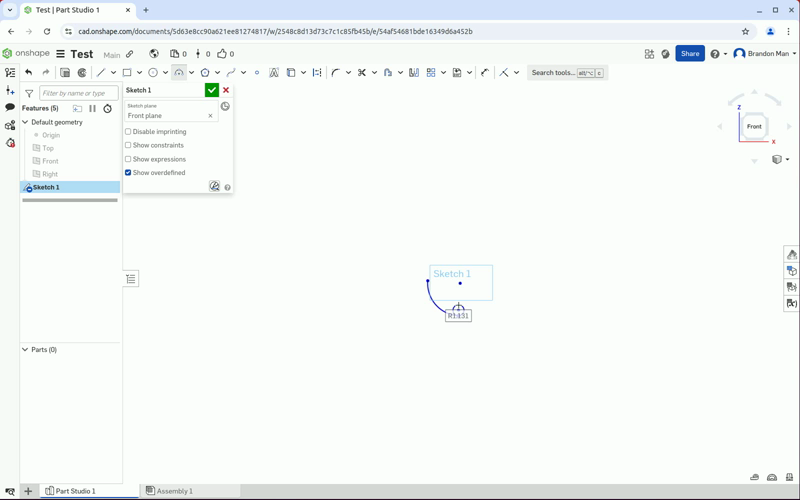
mouse_move(458, 315)
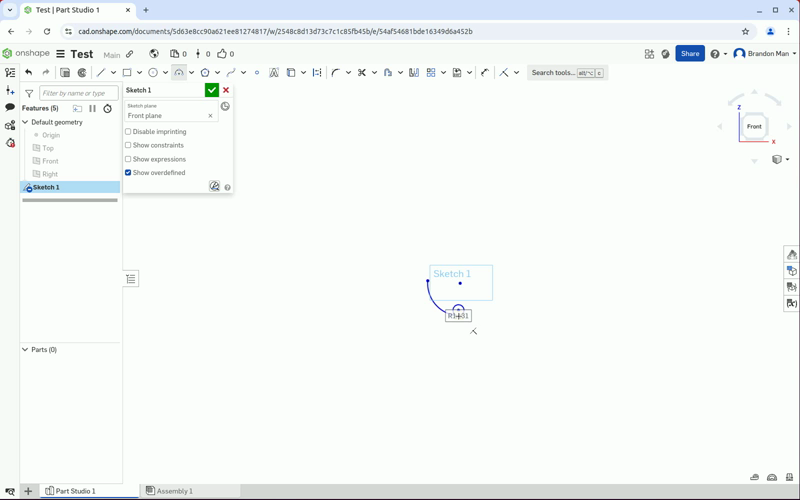
scroll(6)
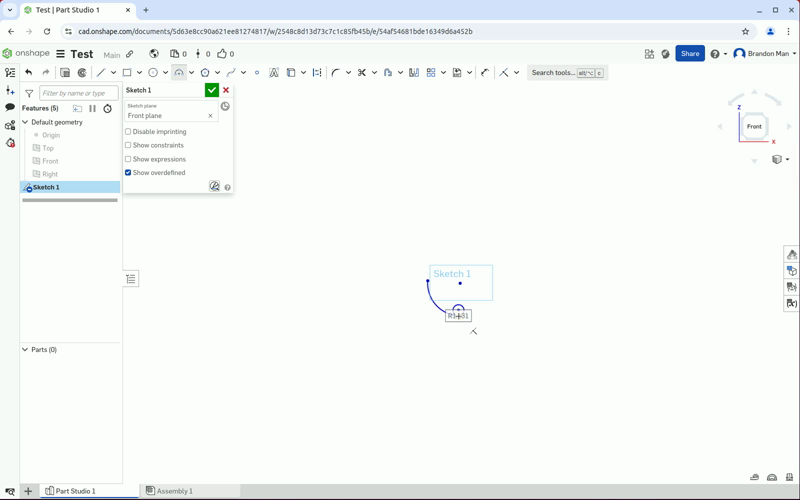
scroll(6)
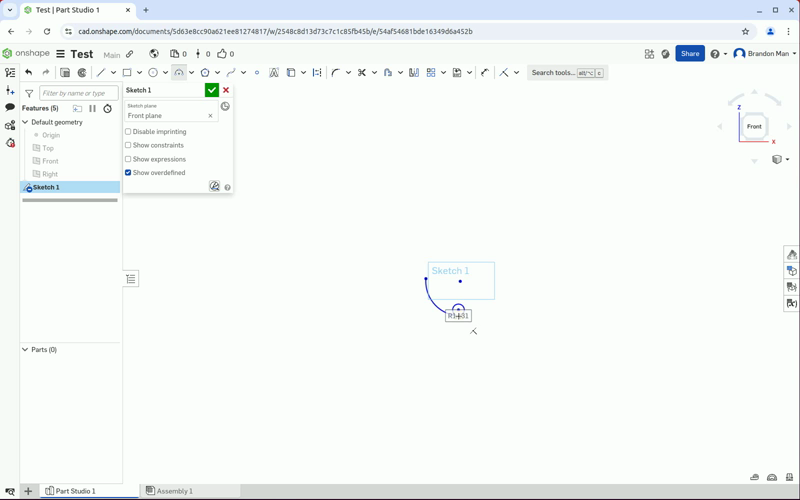
scroll(6)
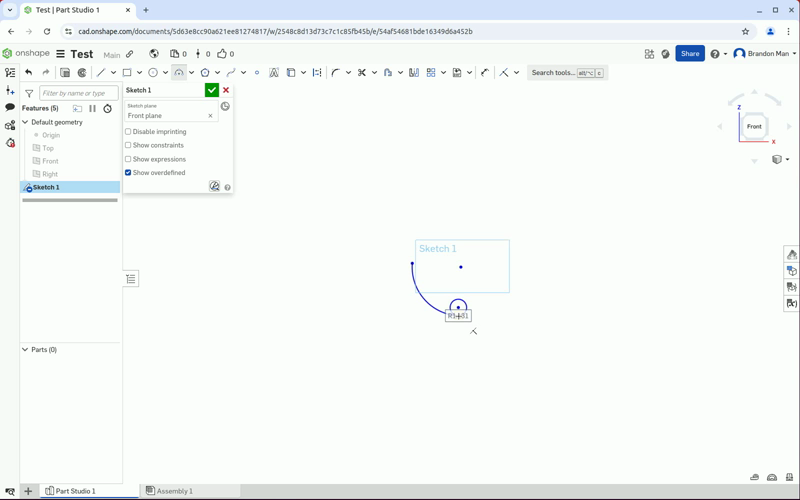
scroll(6)
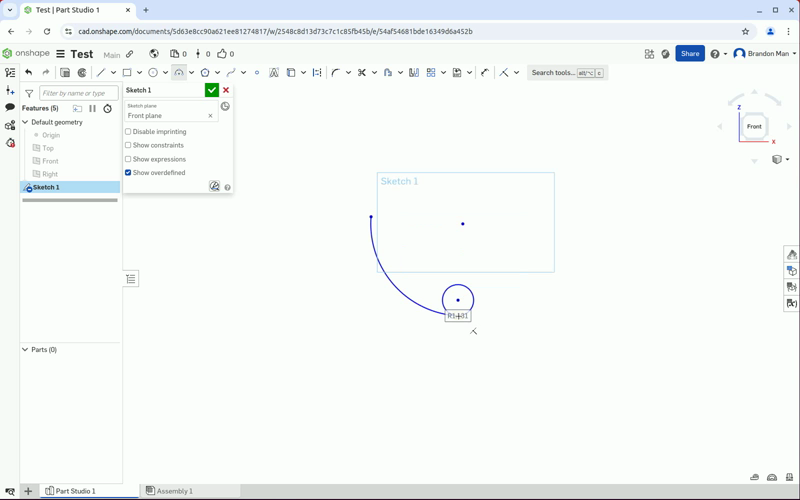
scroll(6)
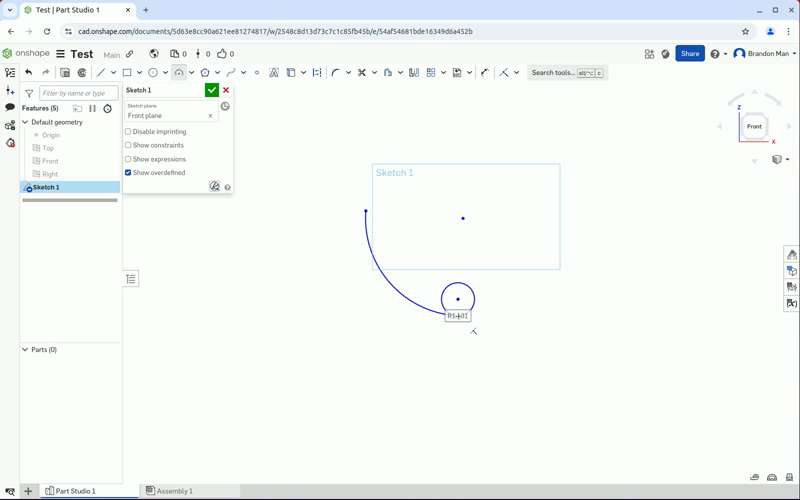
scroll(6)
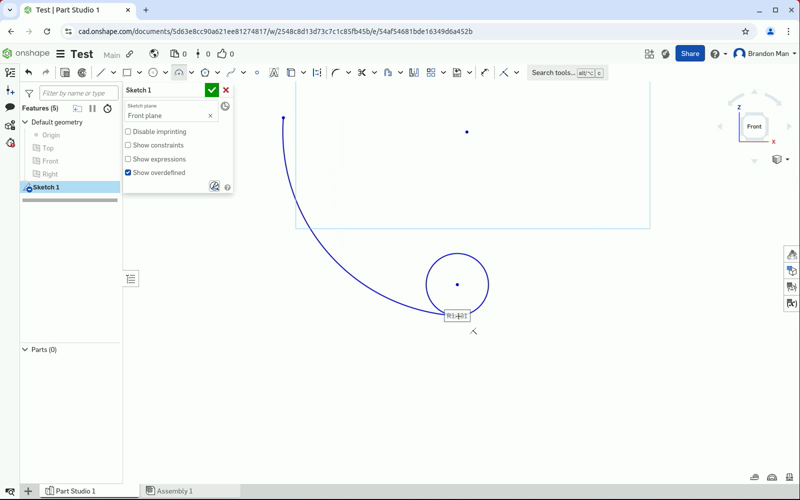
scroll(6)
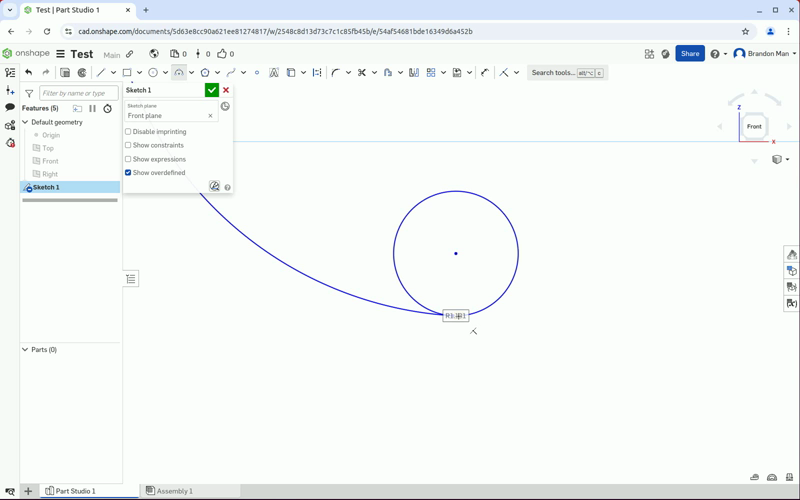
click(458, 315)
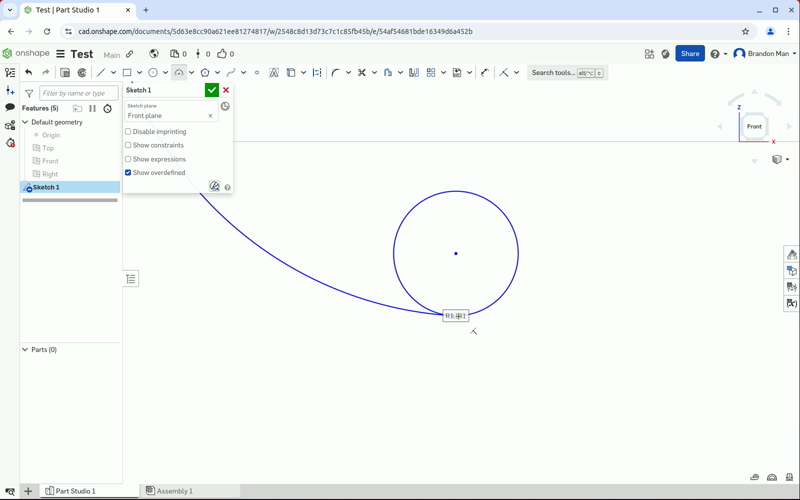
scroll(-6)
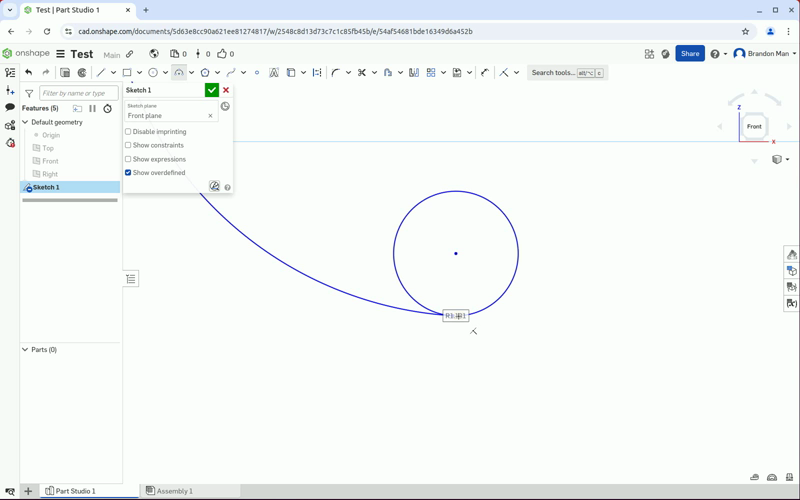
scroll(-6)
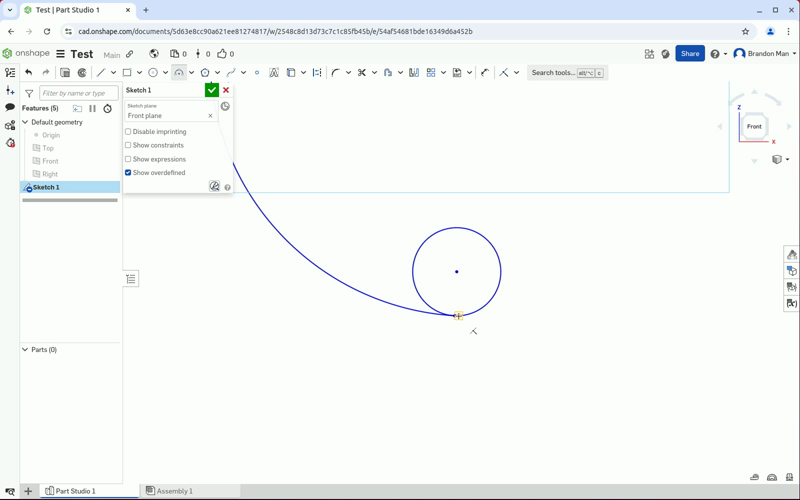
scroll(-6)
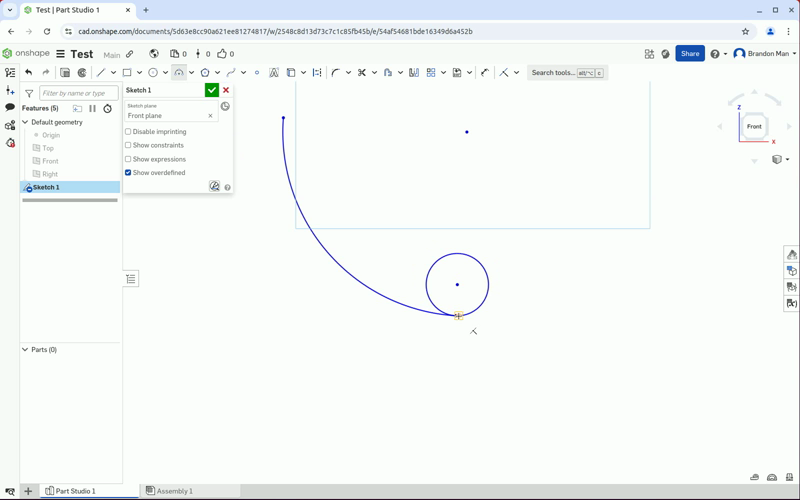
scroll(-6)
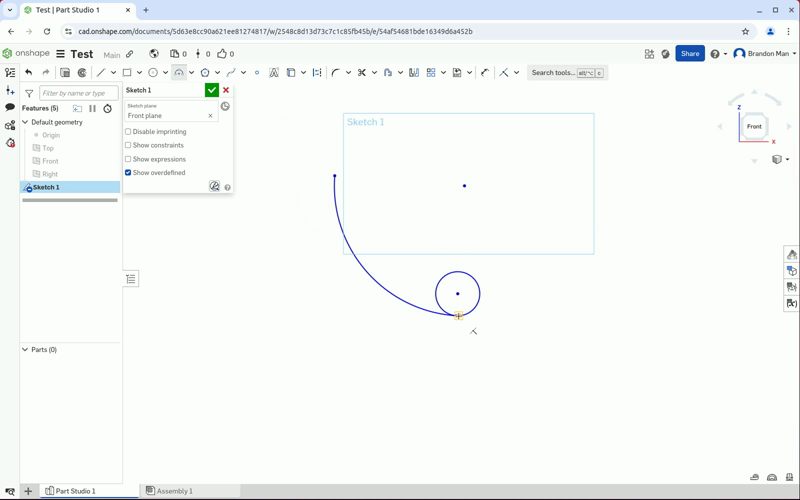
scroll(-6)
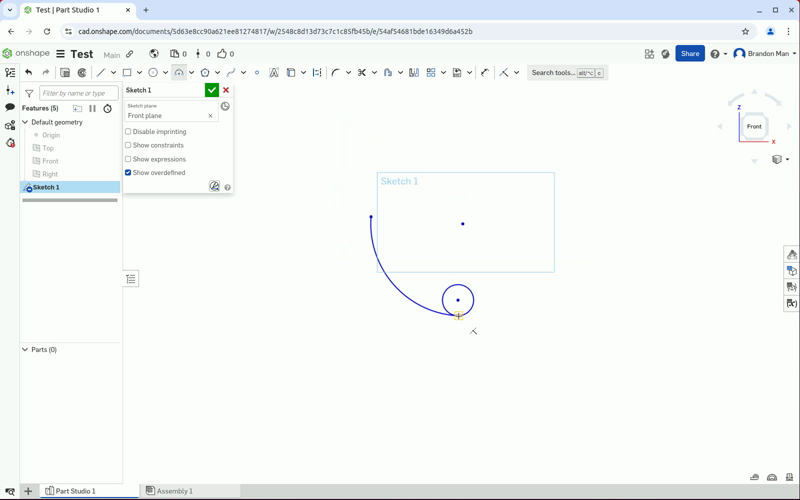
scroll(-6)
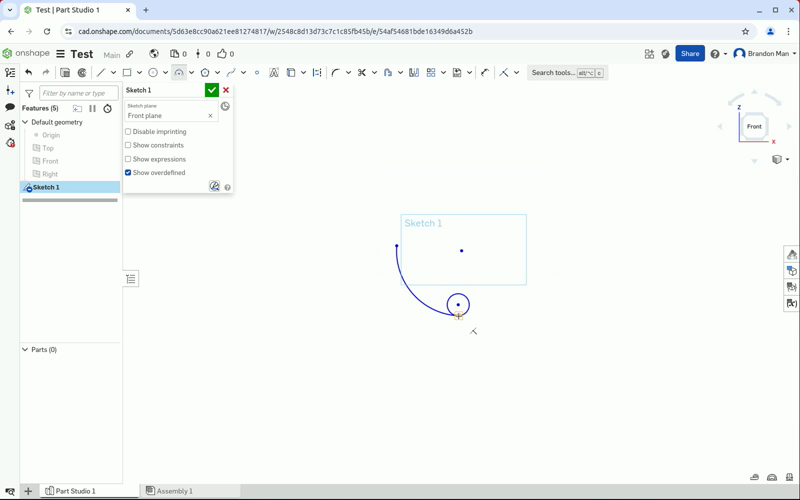
scroll(-6)
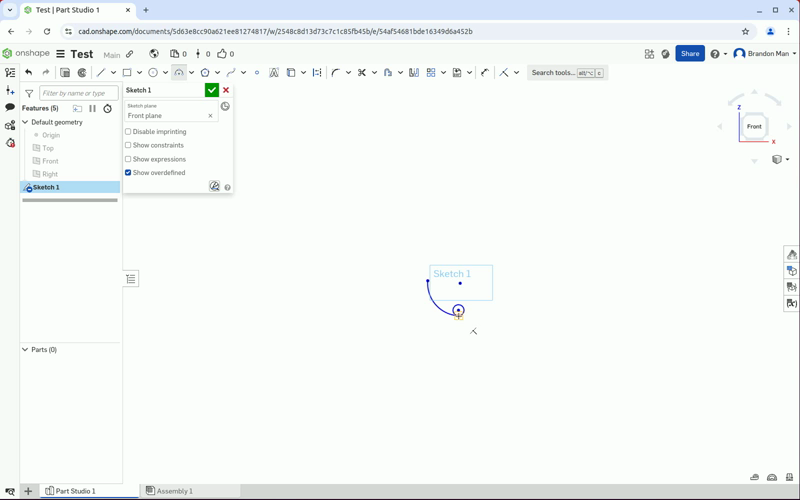
key_down(shift)
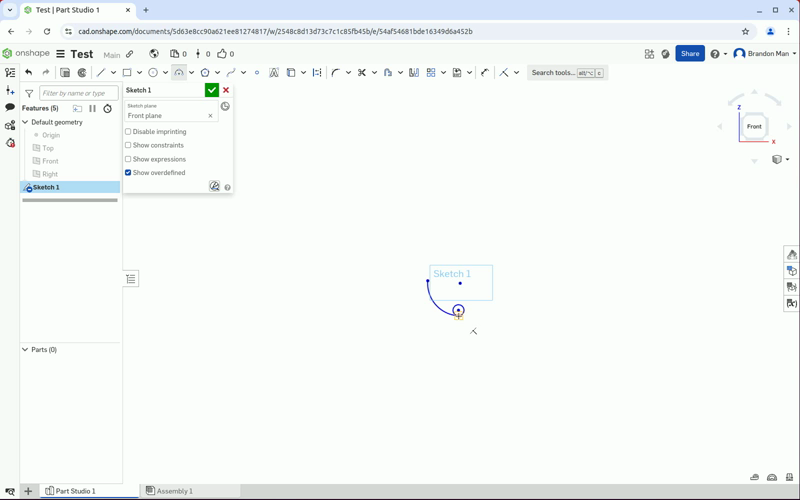
mouse_move(495, 285)
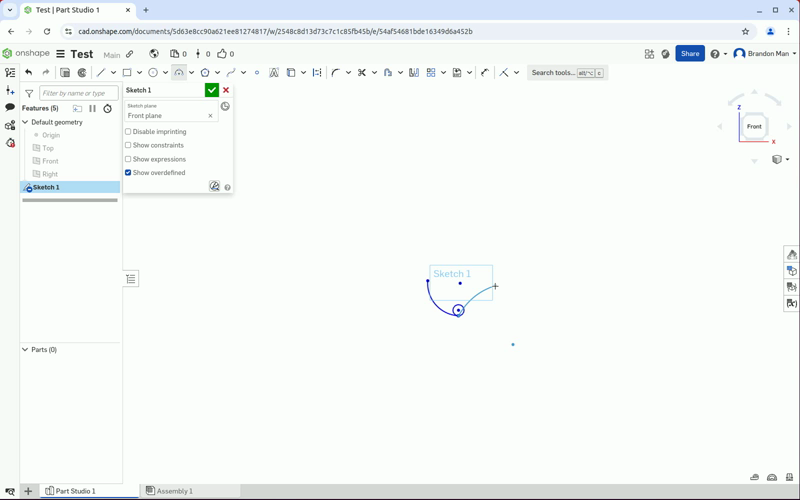
click(495, 285)
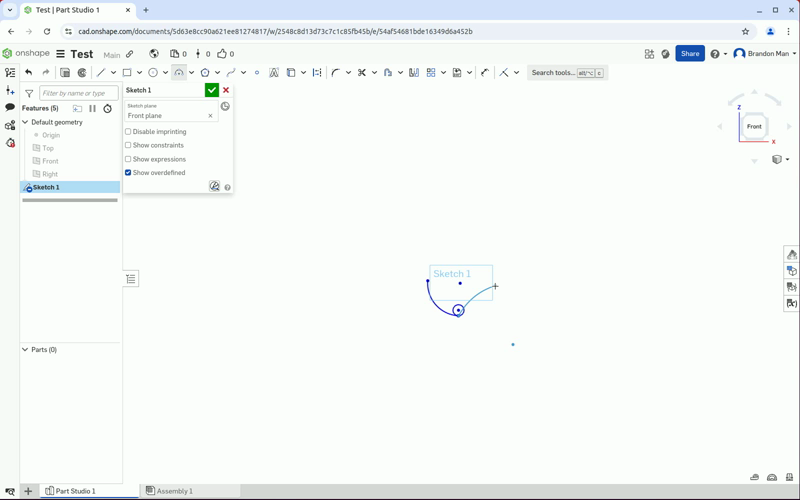
mouse_move(483, 308)
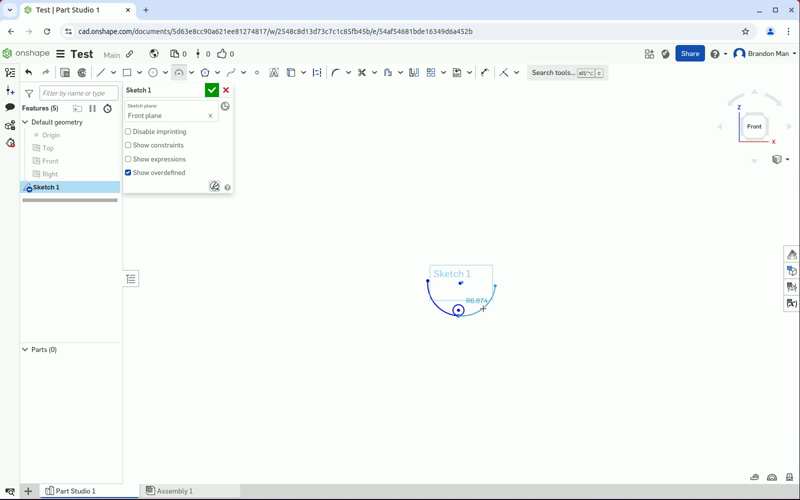
click(483, 308)
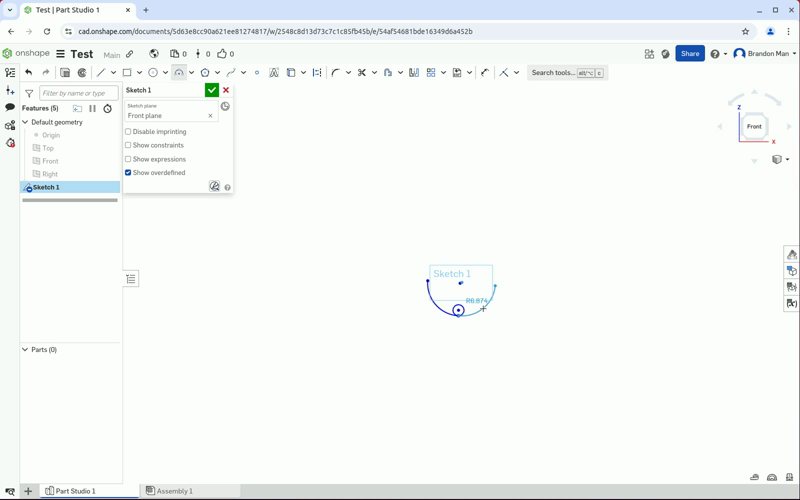
key_up(shift)
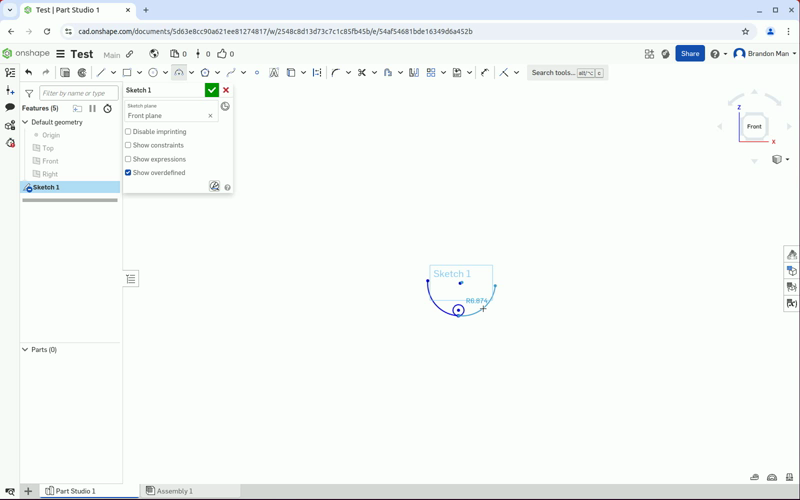
mouse_move(495, 285)
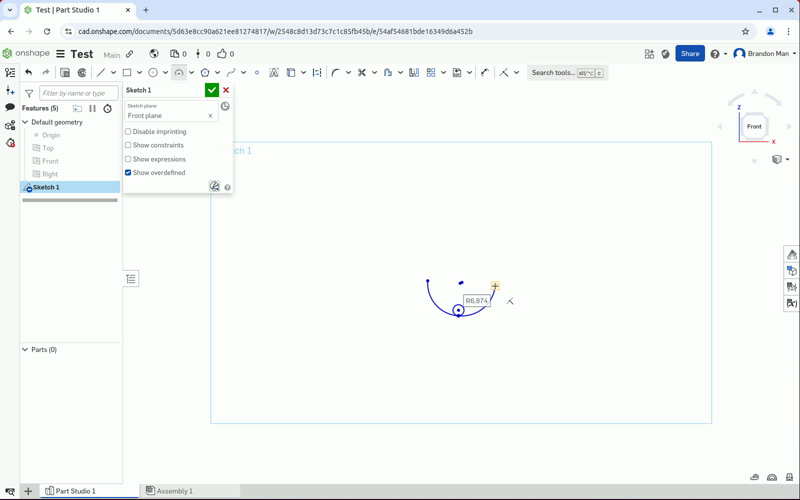
click(495, 285)
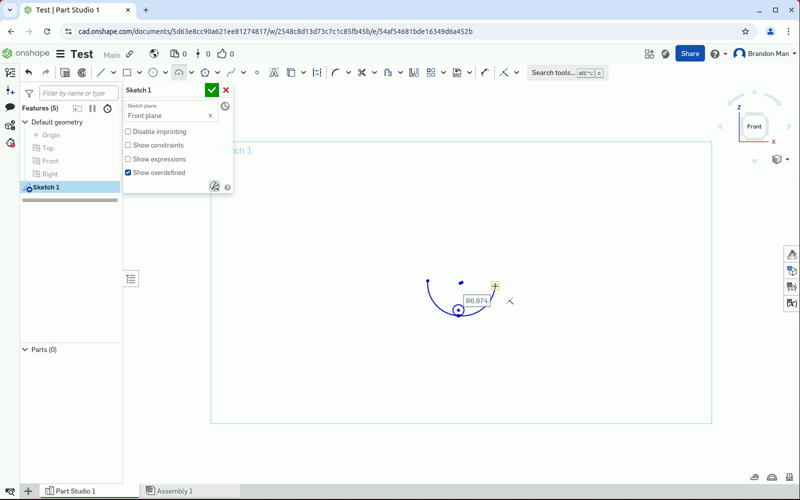
key_down(shift)
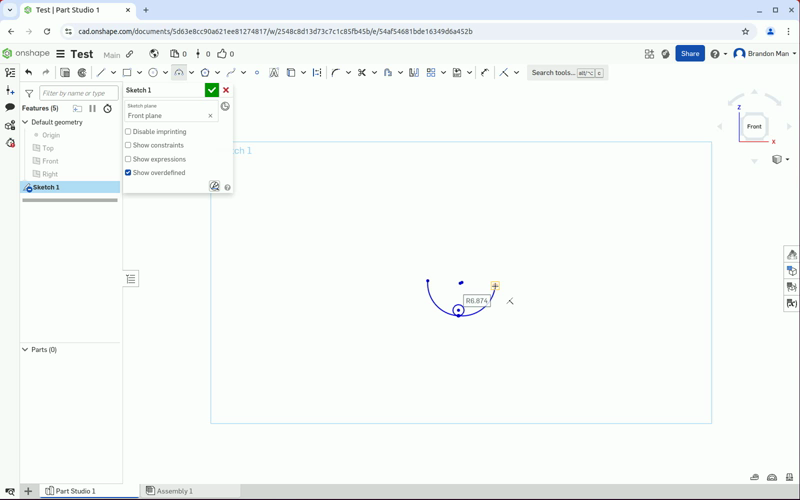
mouse_move(495, 284)
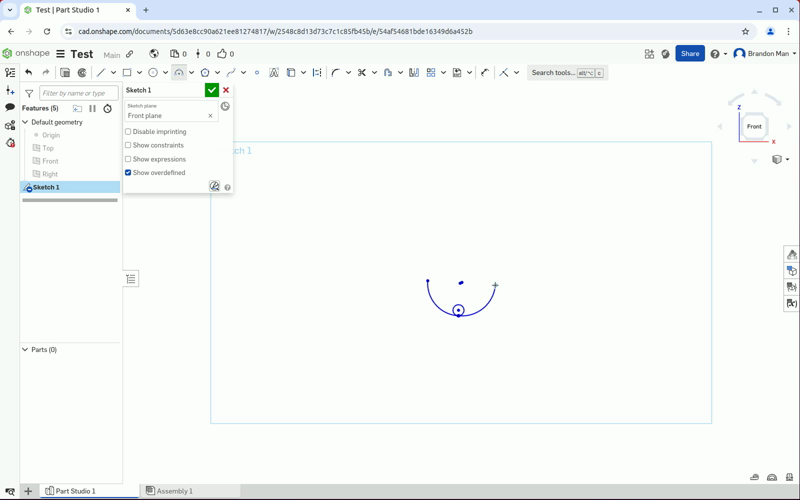
scroll(6)
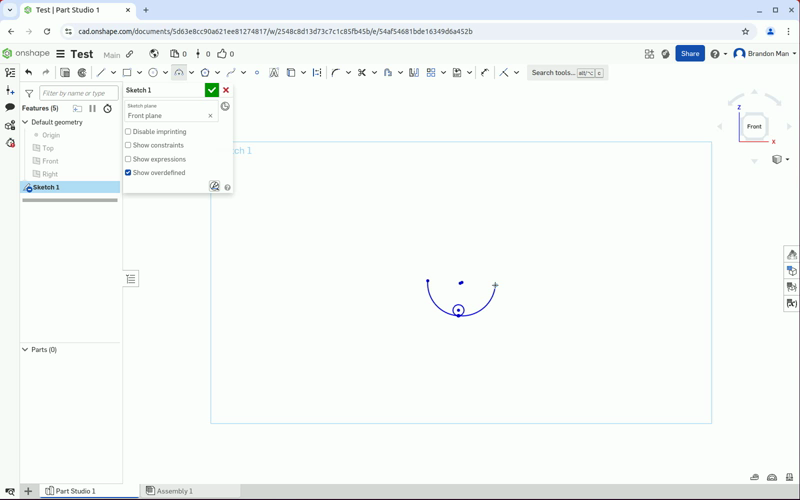
scroll(6)
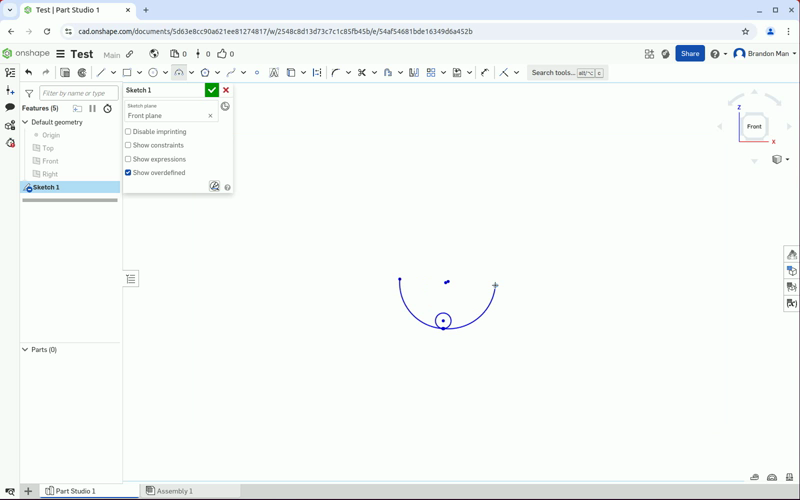
scroll(6)
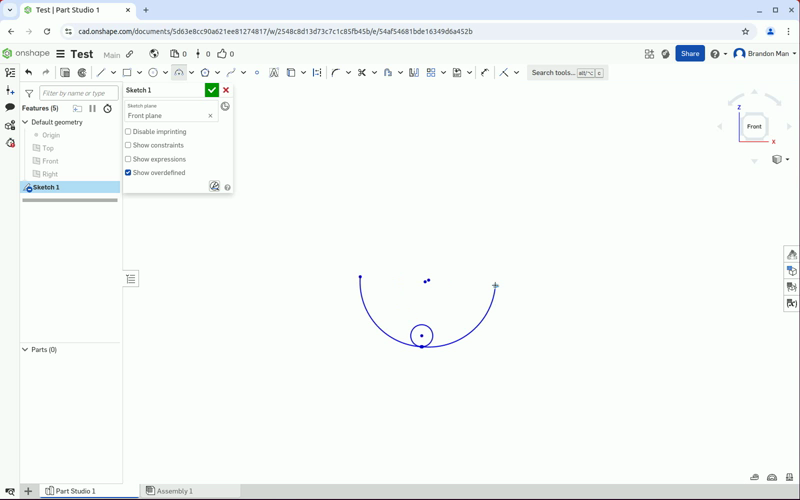
scroll(6)
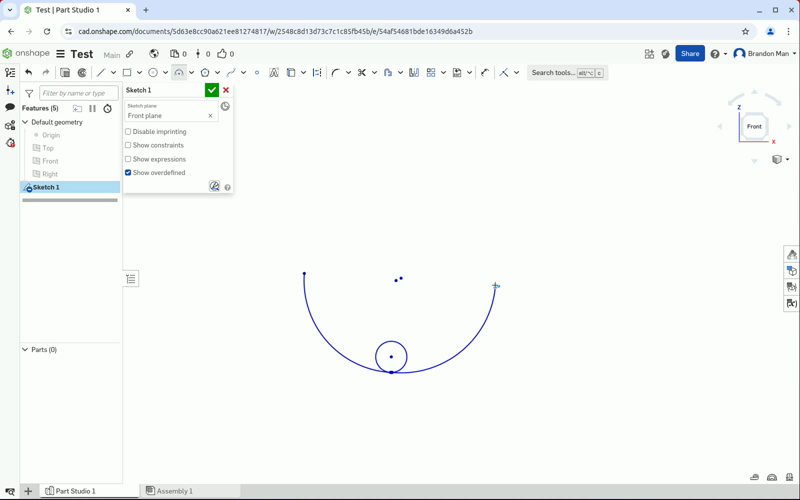
scroll(6)
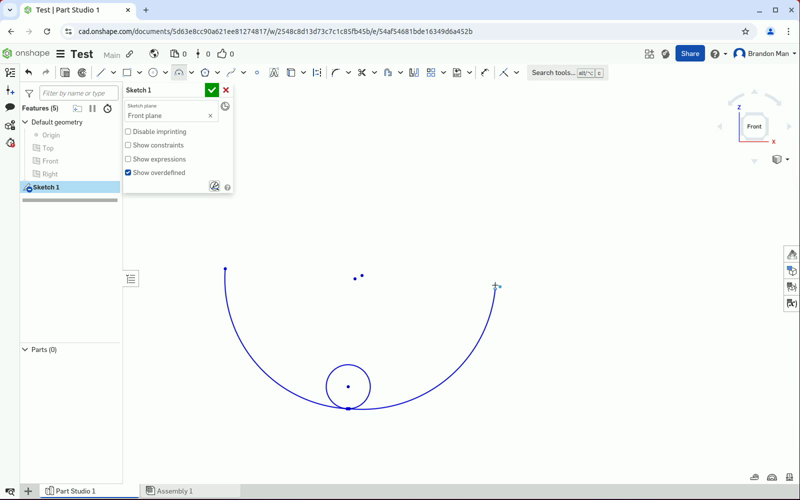
scroll(6)
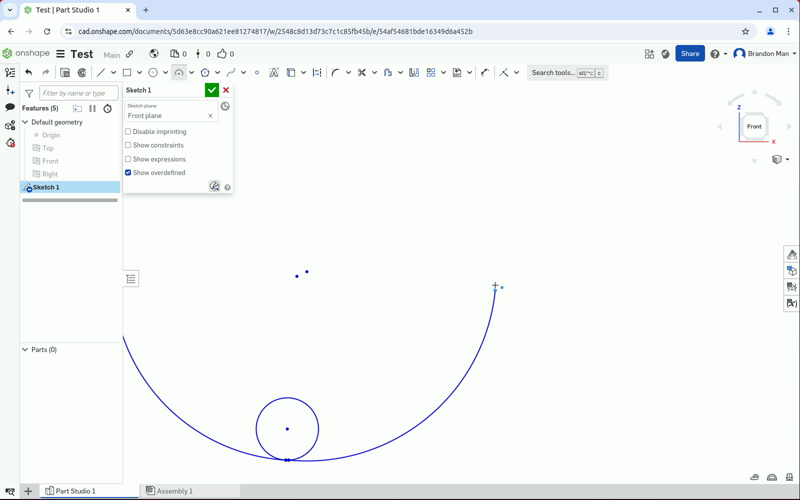
scroll(6)
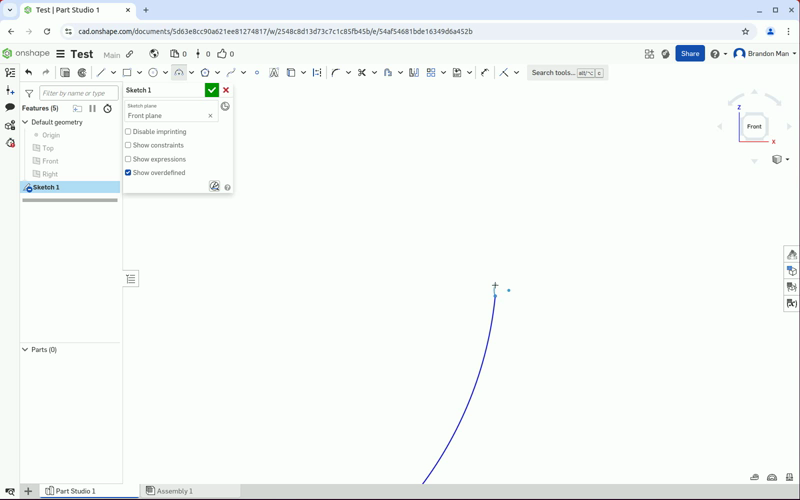
click(495, 284)
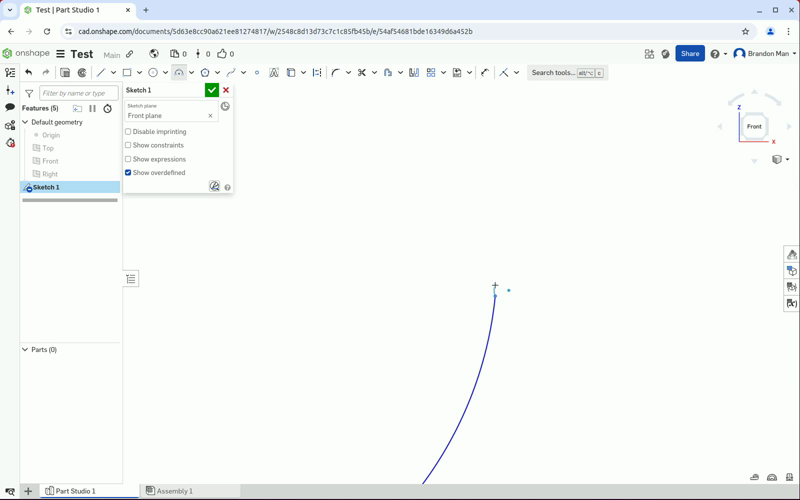
scroll(-6)
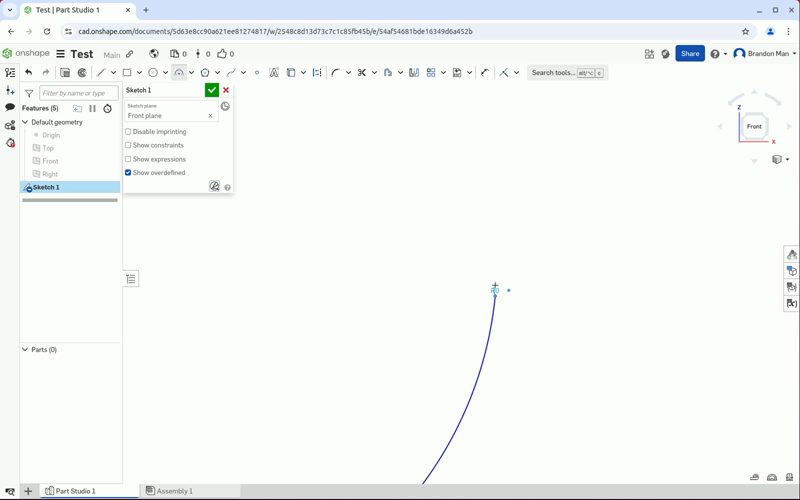
scroll(-6)
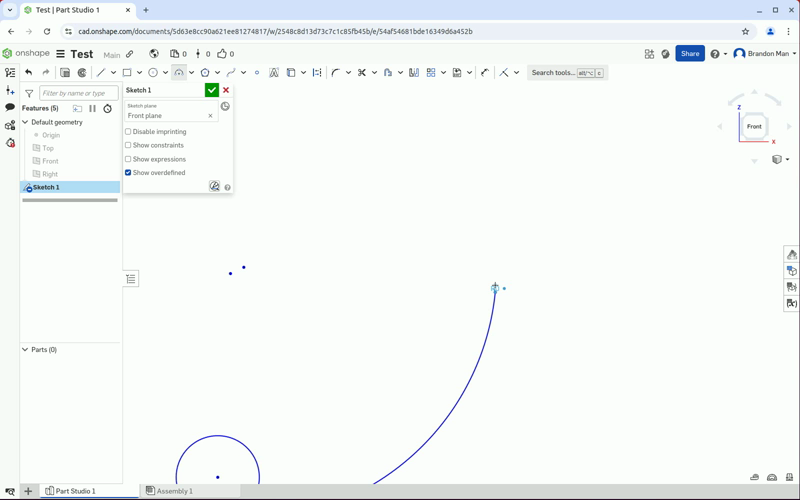
scroll(-6)
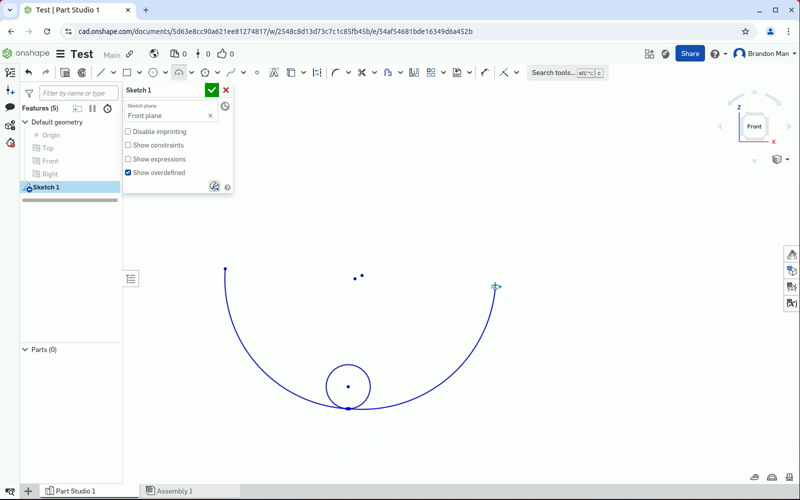
scroll(-6)
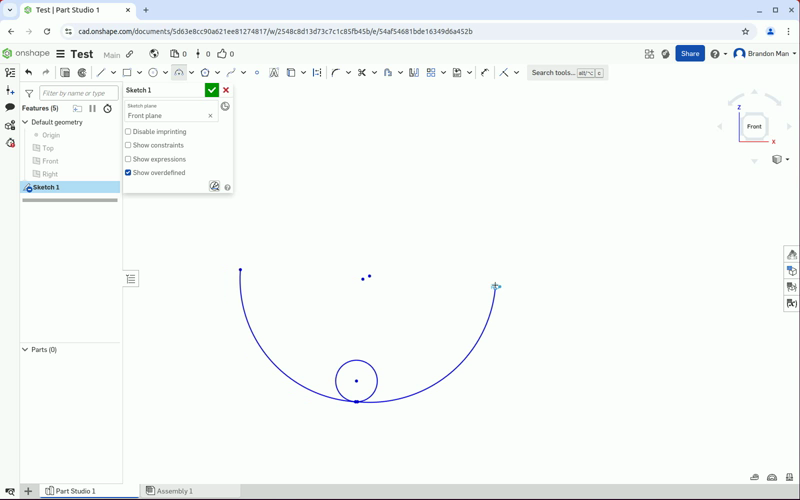
scroll(-6)
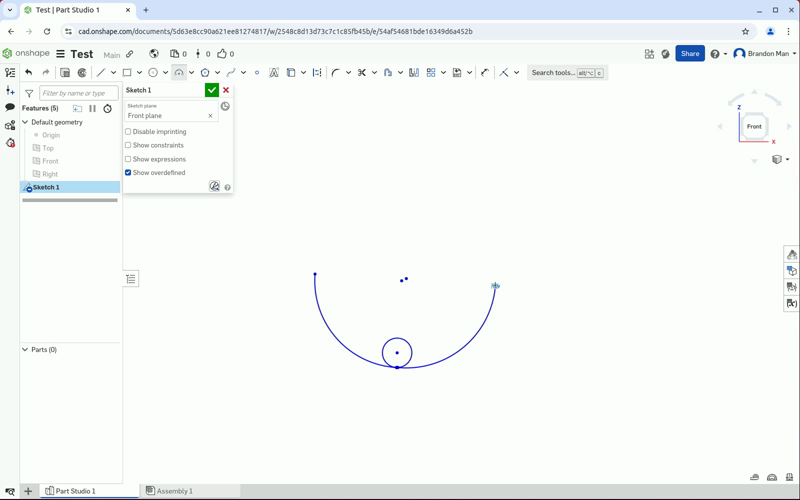
scroll(-6)
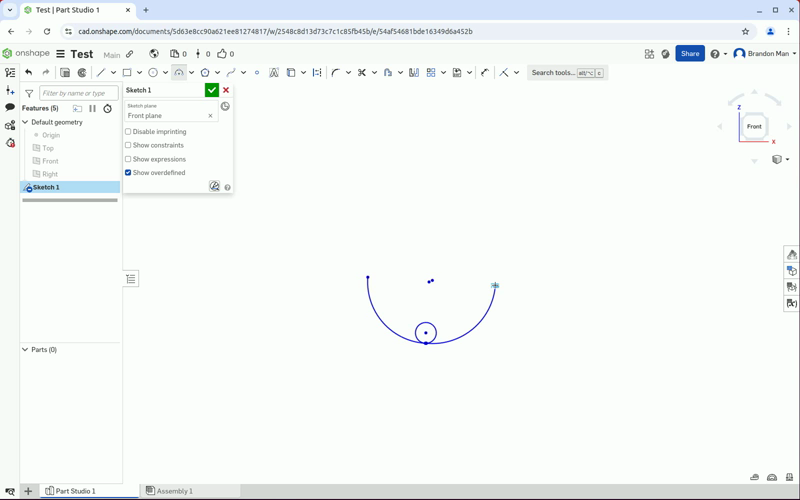
scroll(-6)
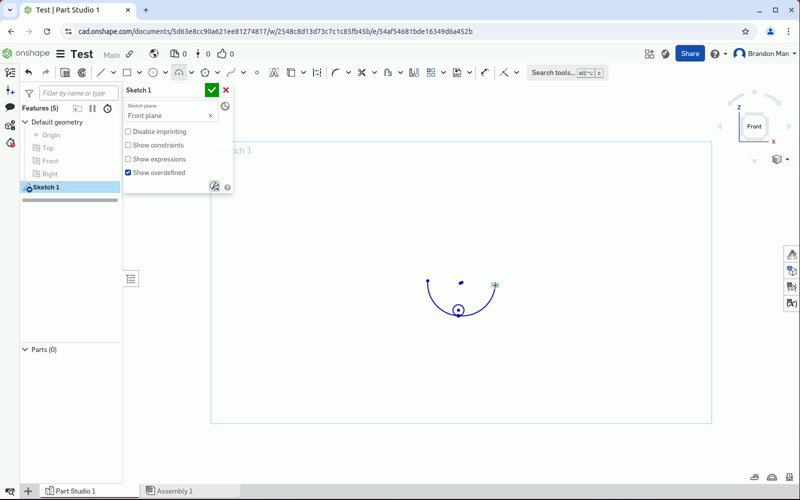
mouse_move(483, 285)
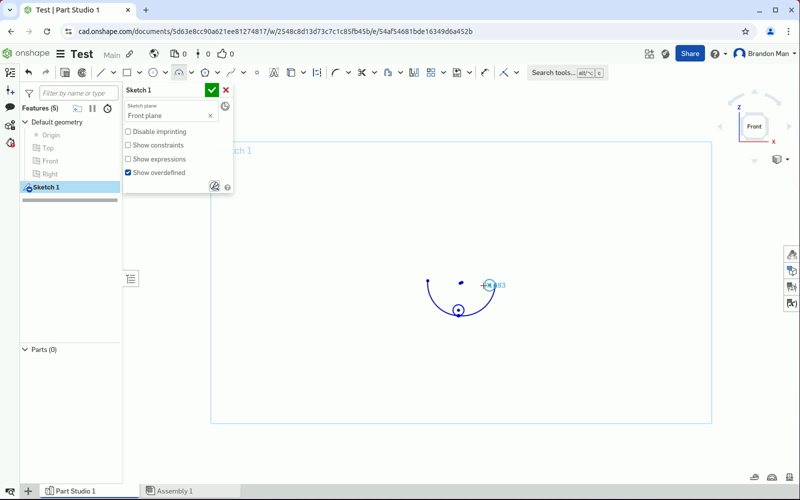
scroll(6)
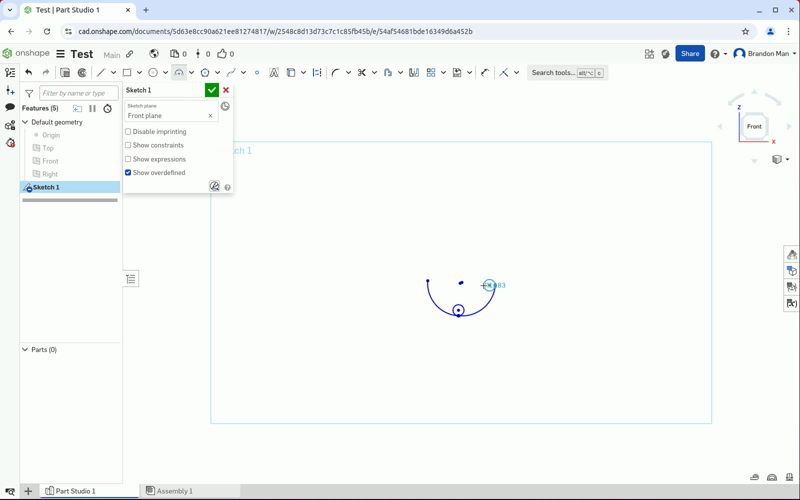
scroll(6)
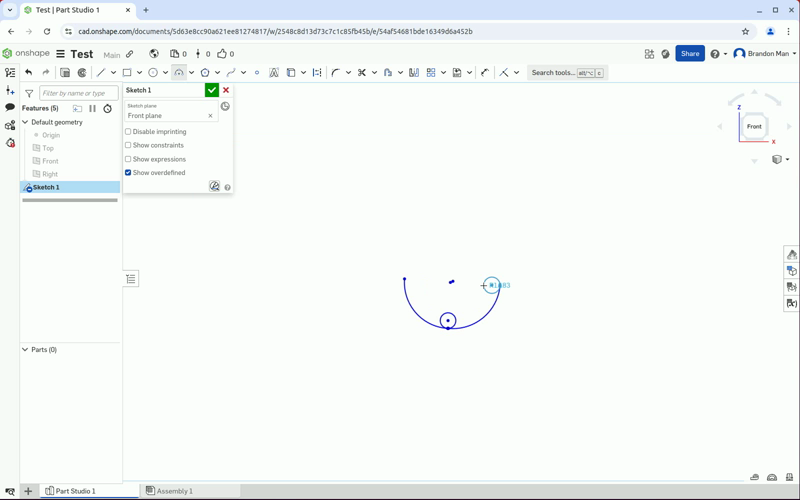
scroll(6)
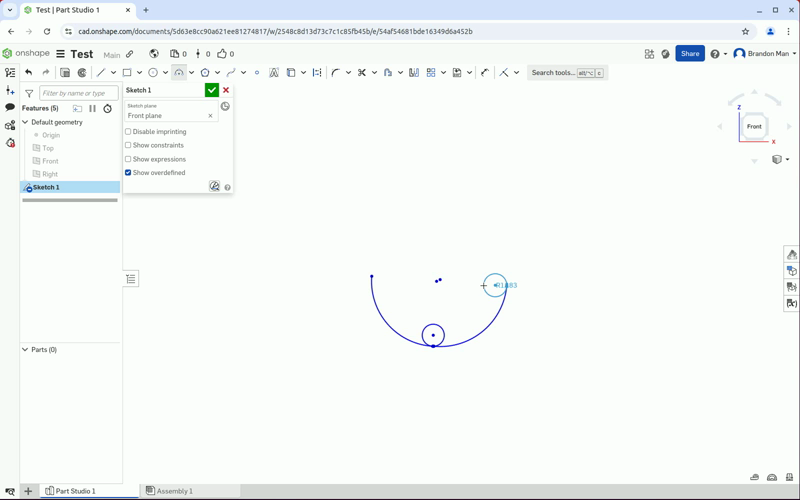
scroll(6)
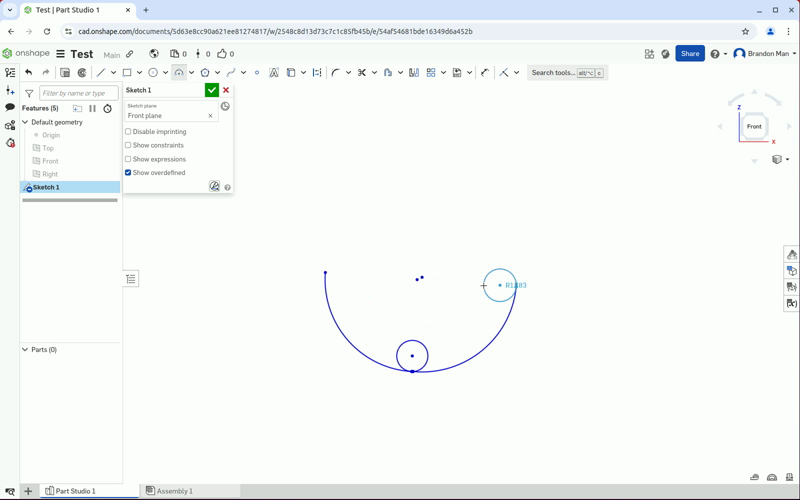
scroll(6)
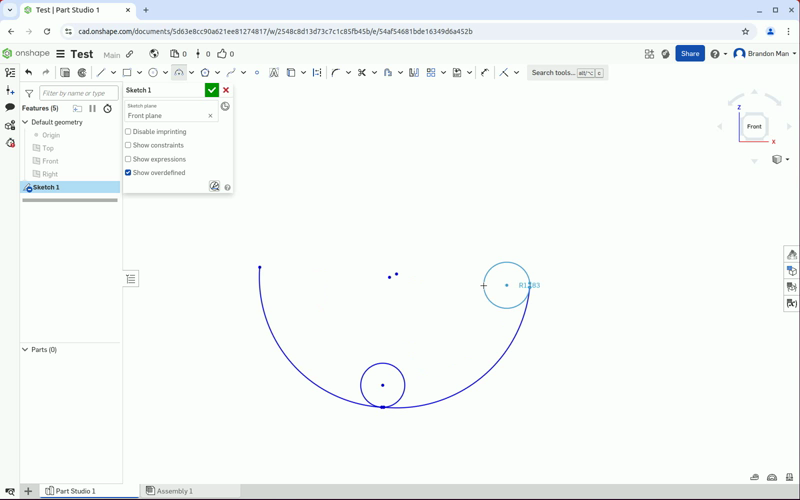
scroll(6)
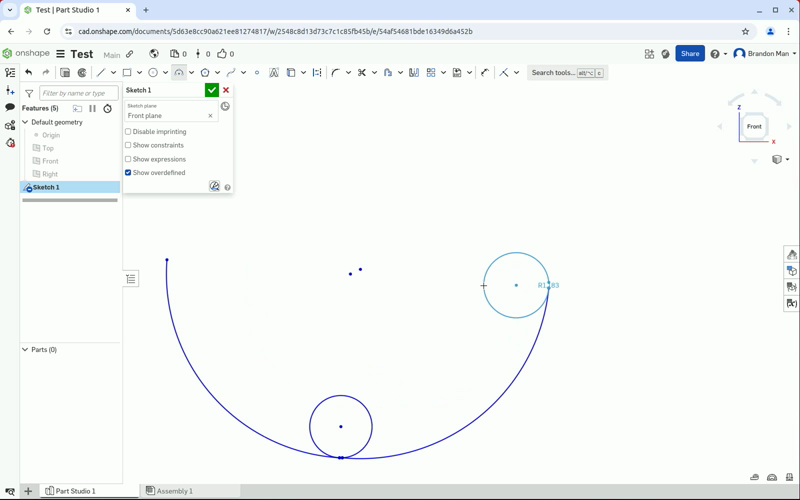
scroll(6)
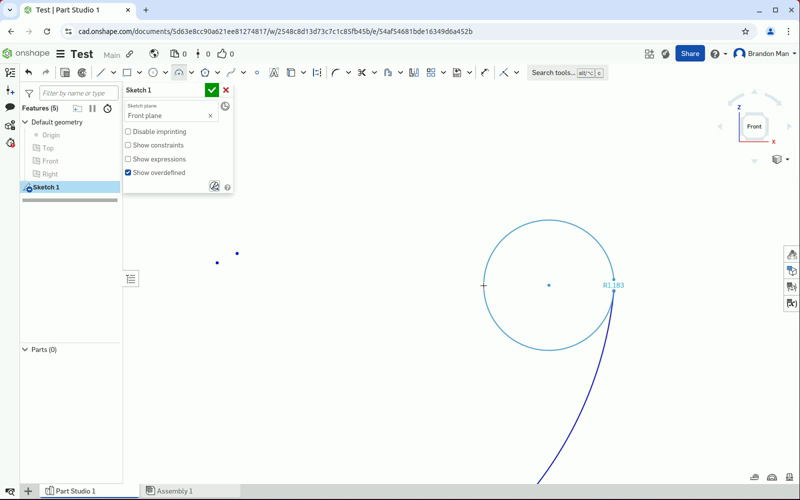
click(483, 285)
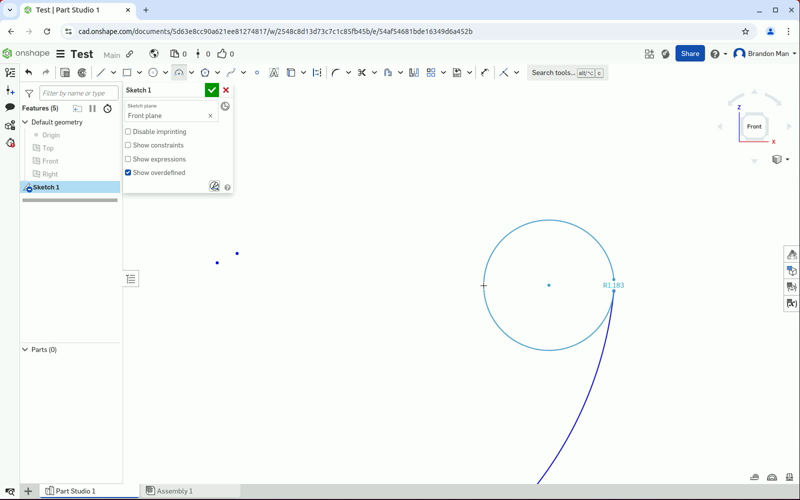
scroll(-6)
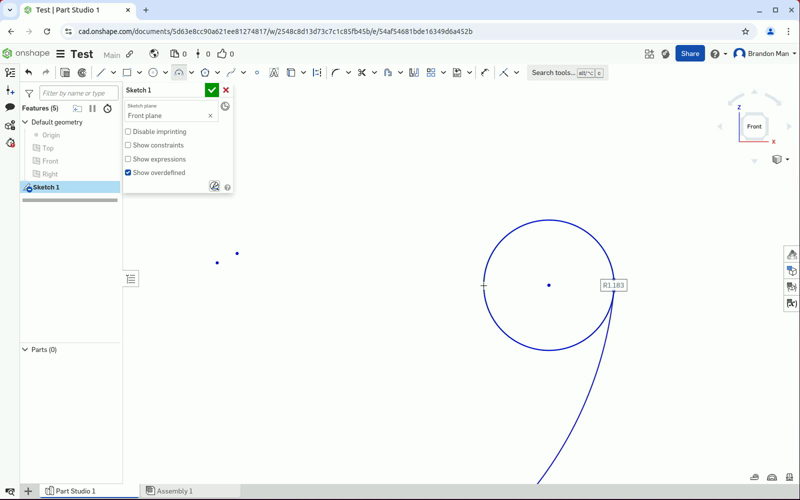
scroll(-6)
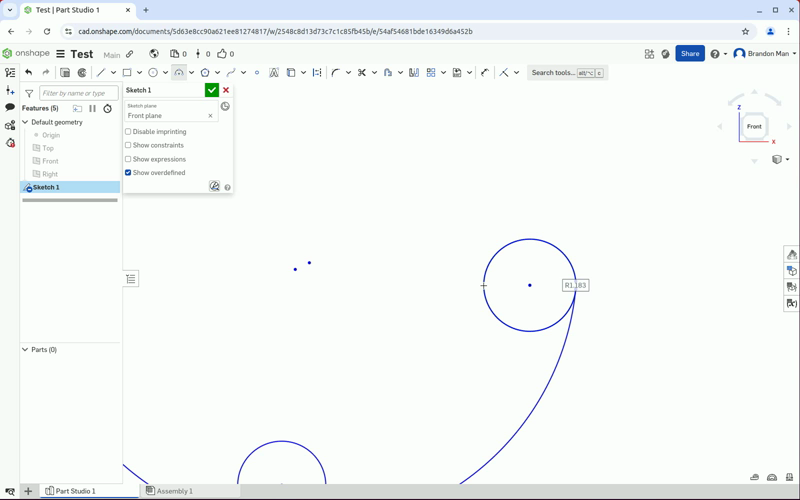
scroll(-6)
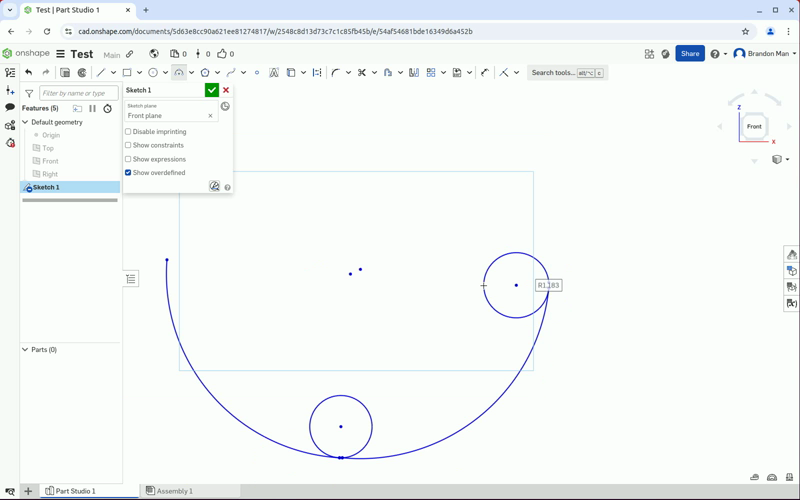
scroll(-6)
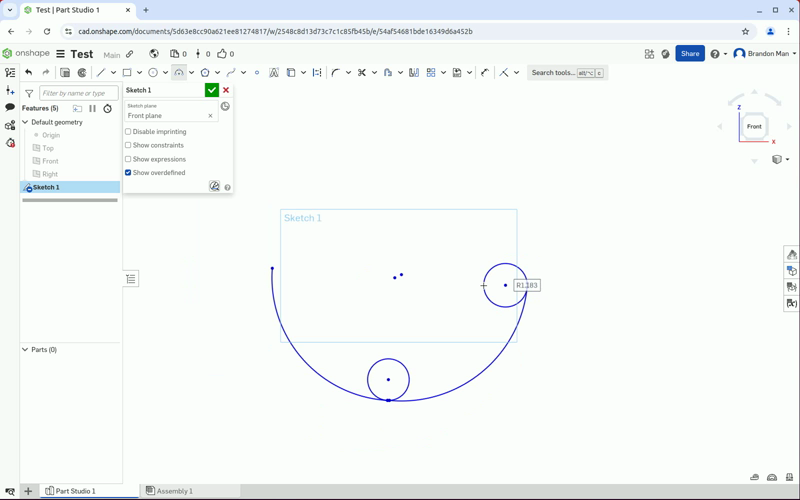
scroll(-6)
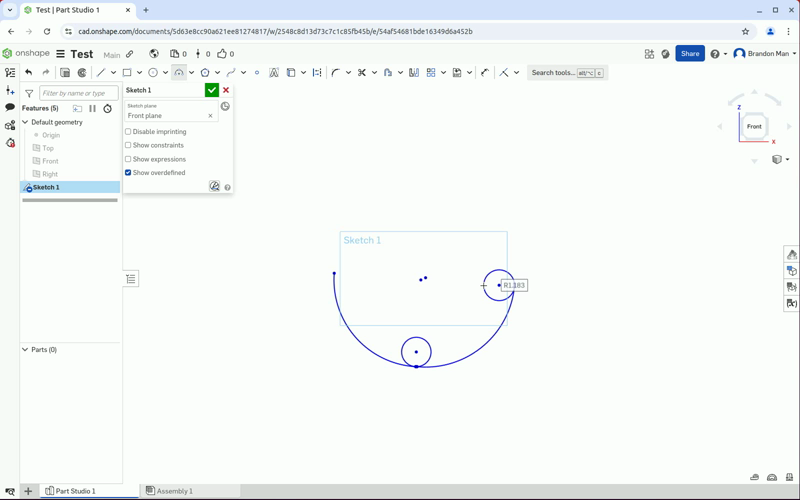
scroll(-6)
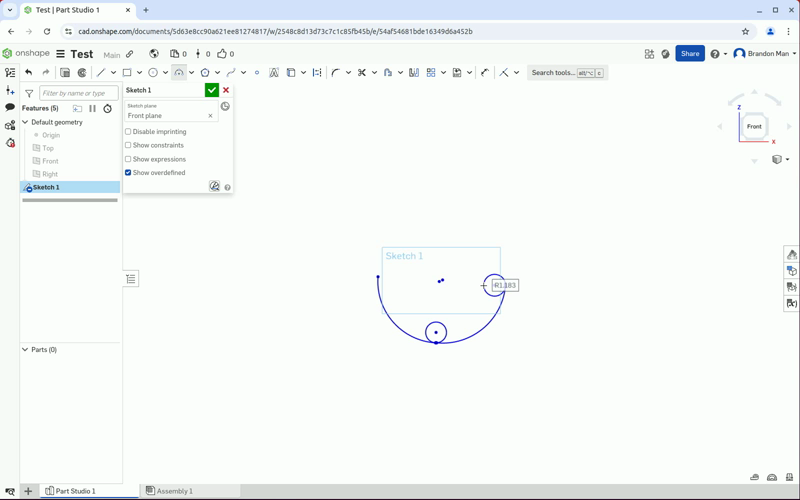
scroll(-6)
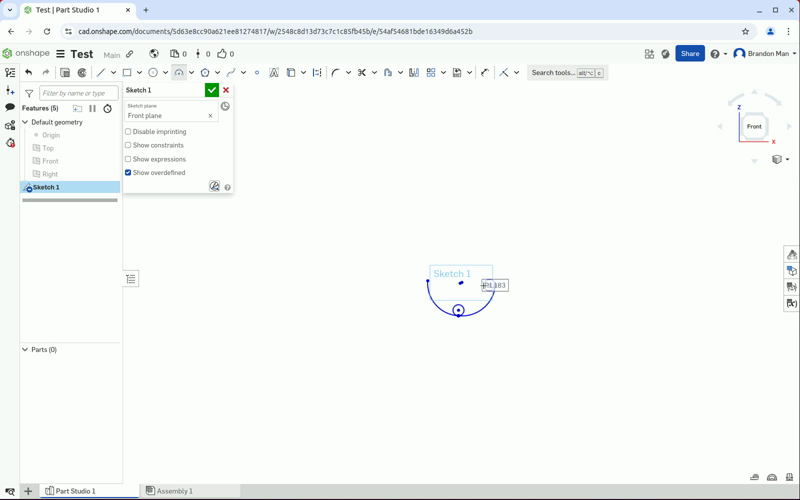
key_up(shift)
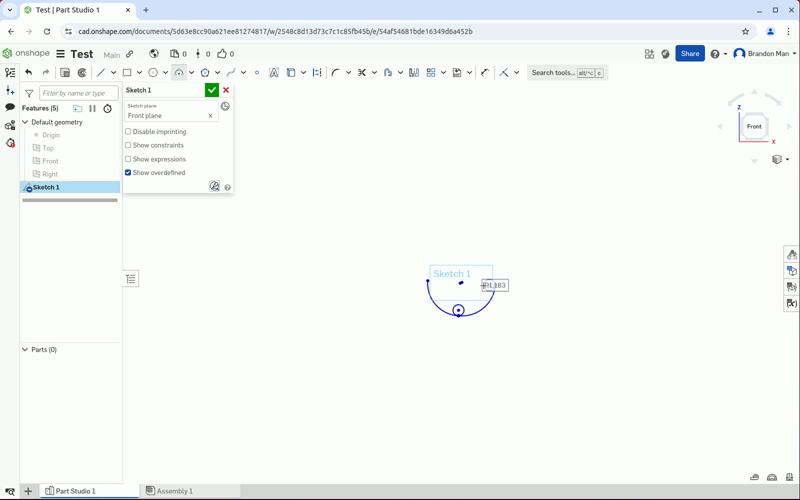
mouse_move(495, 284)
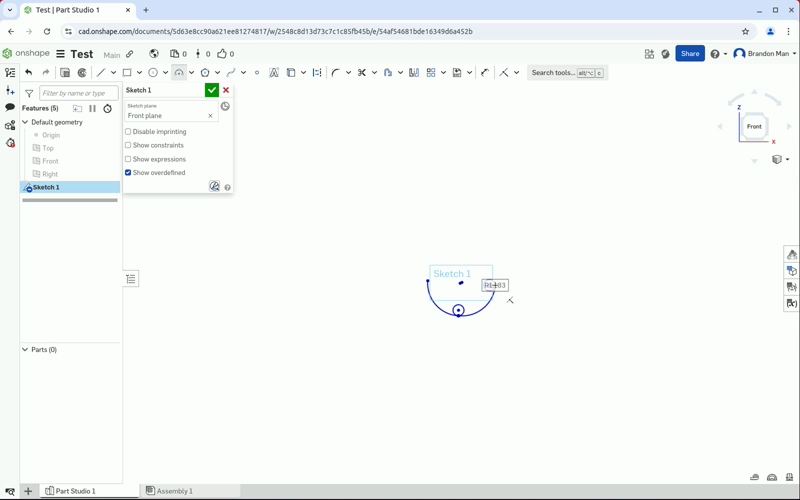
scroll(6)
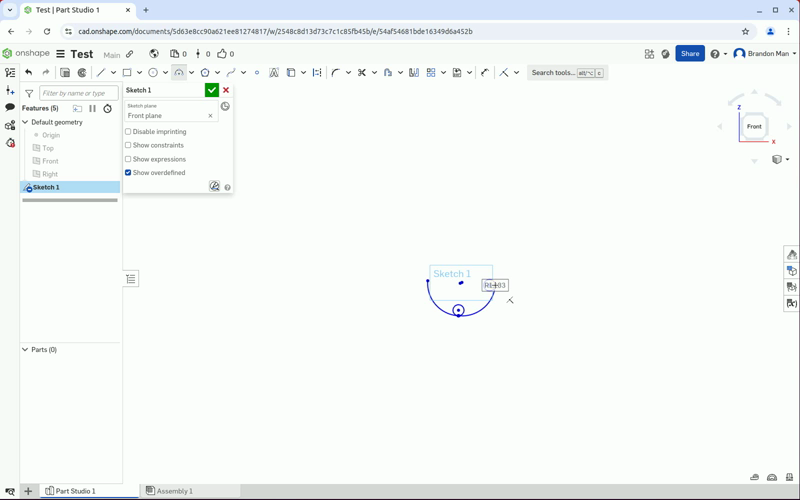
scroll(6)
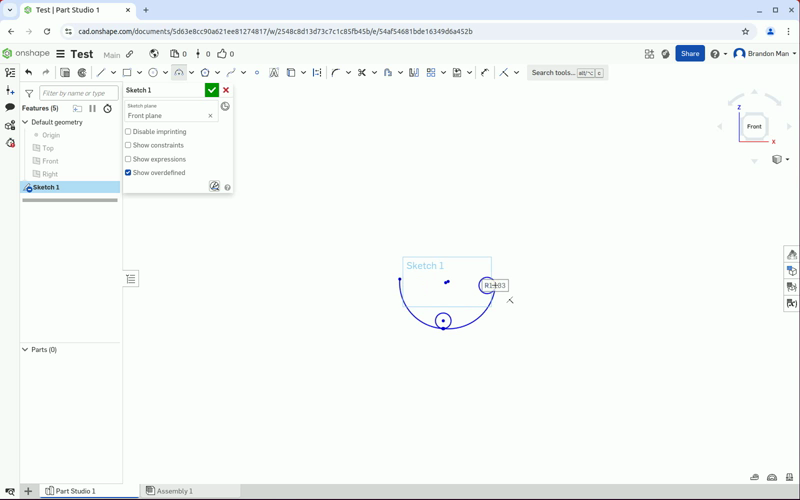
scroll(6)
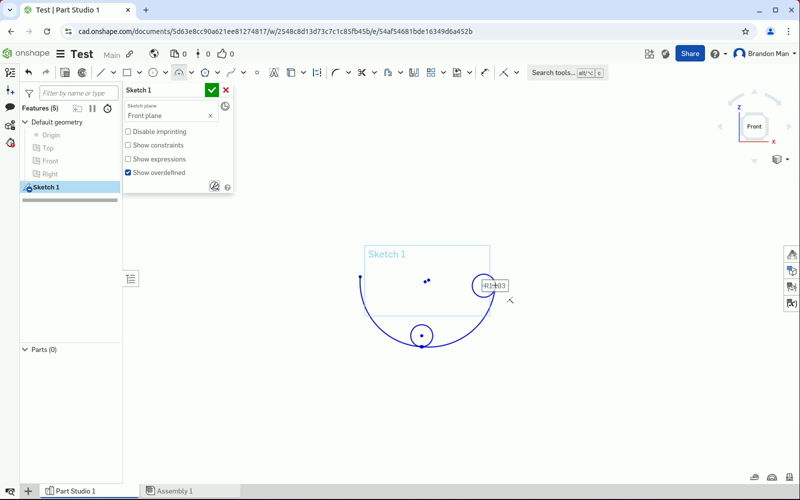
scroll(6)
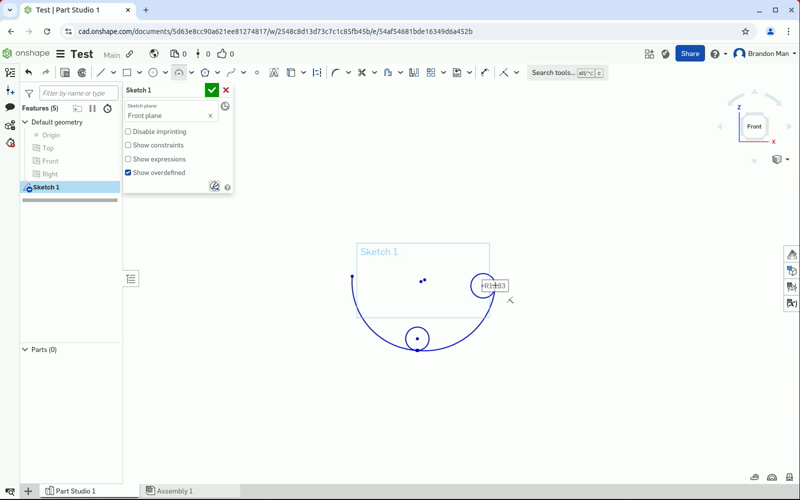
scroll(6)
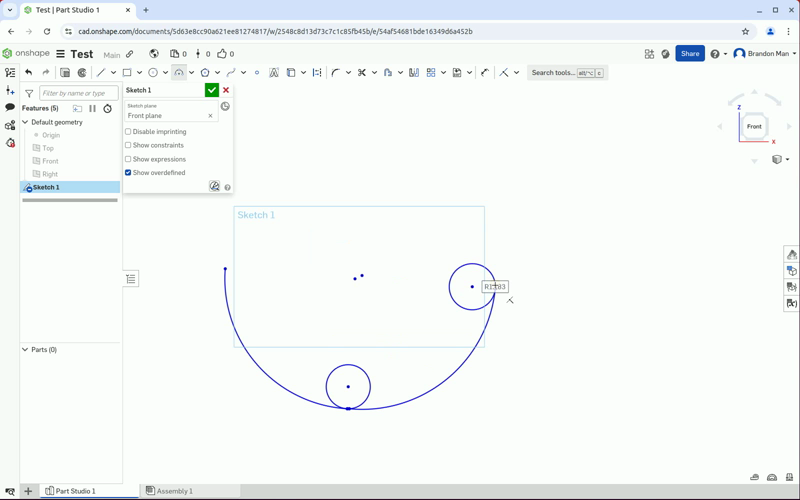
scroll(6)
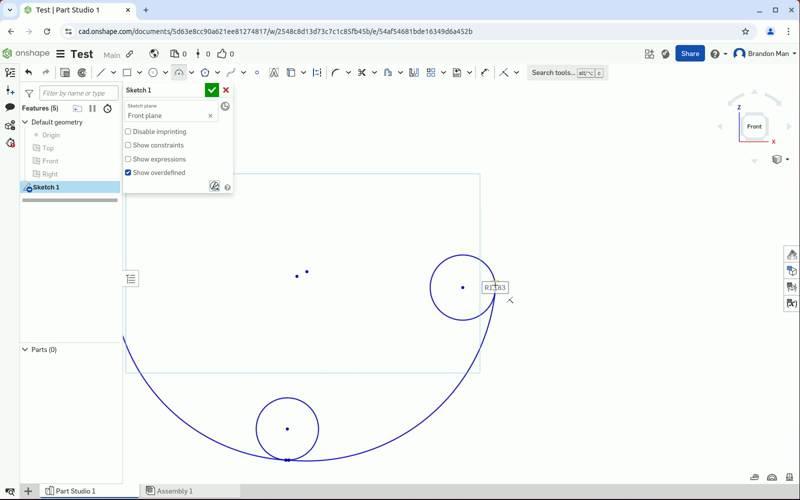
scroll(6)
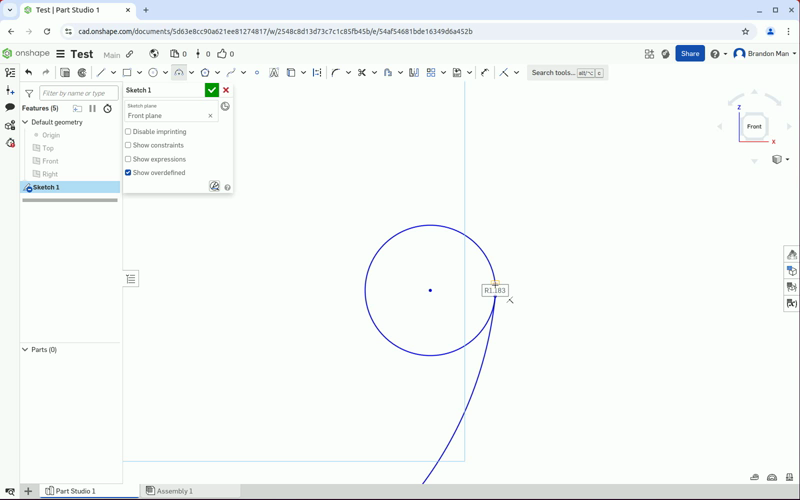
click(495, 284)
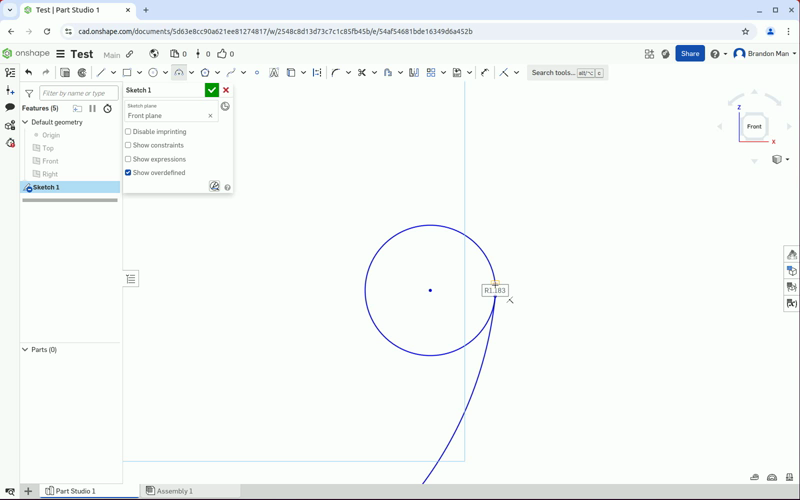
scroll(-6)
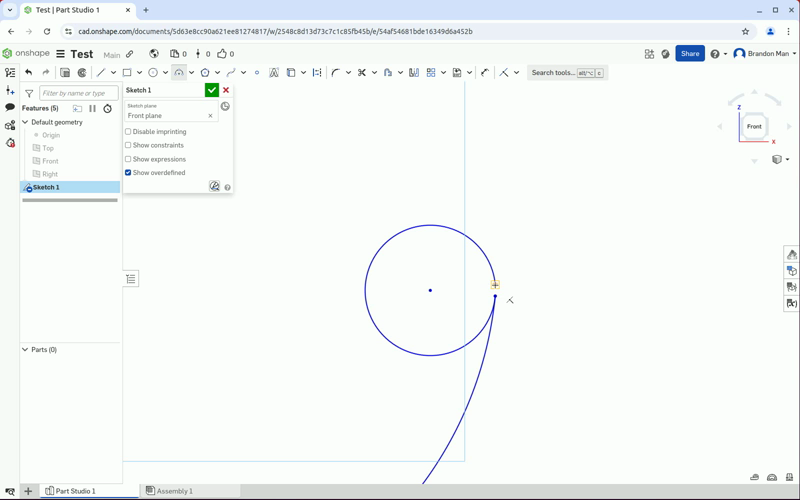
scroll(-6)
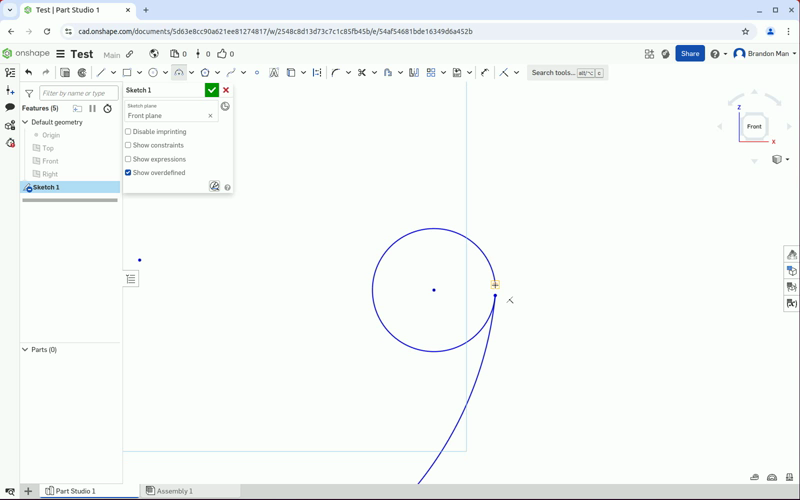
scroll(-6)
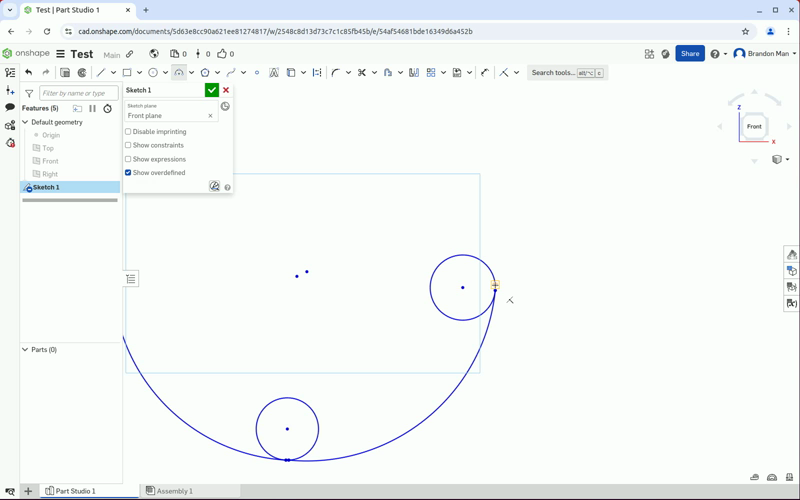
scroll(-6)
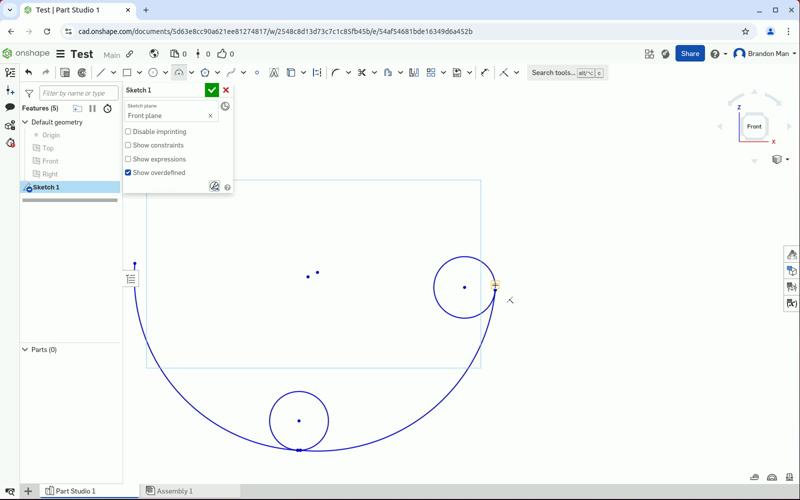
scroll(-6)
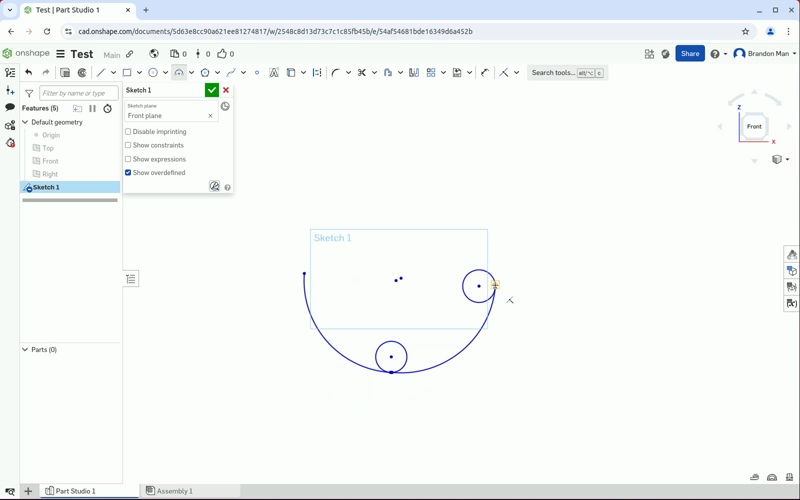
scroll(-6)
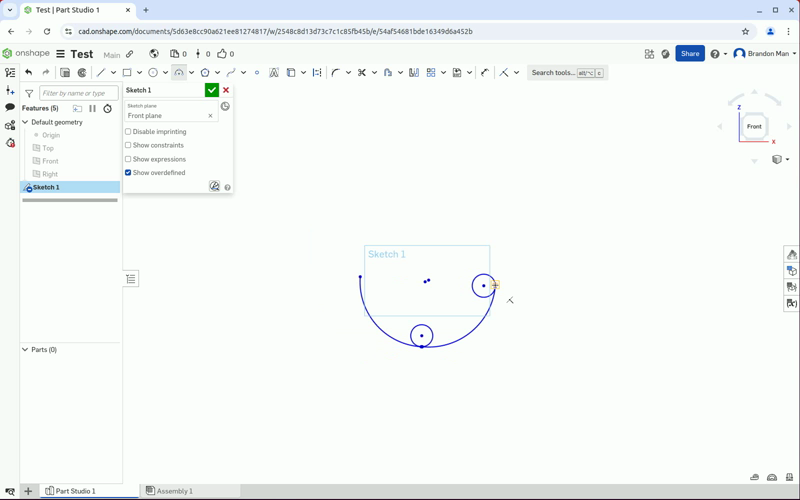
scroll(-6)
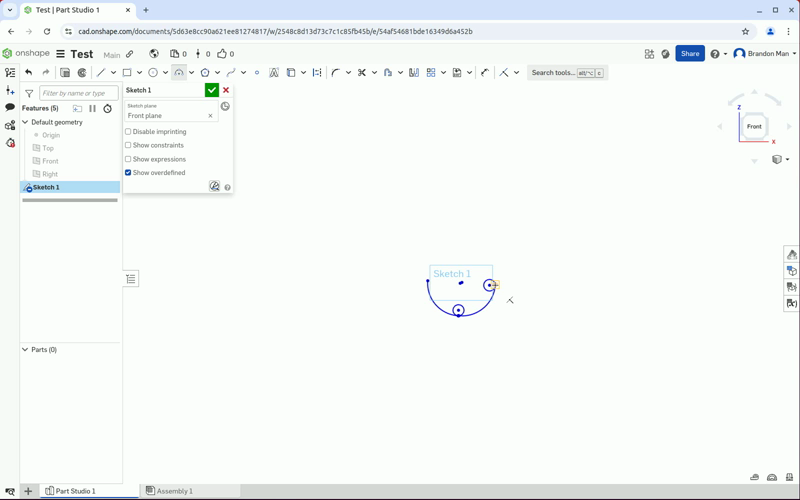
key_down(shift)
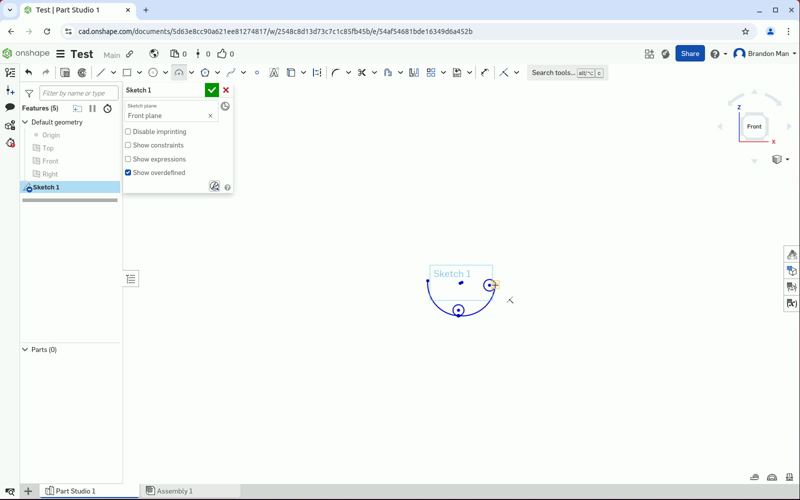
mouse_move(464, 249)
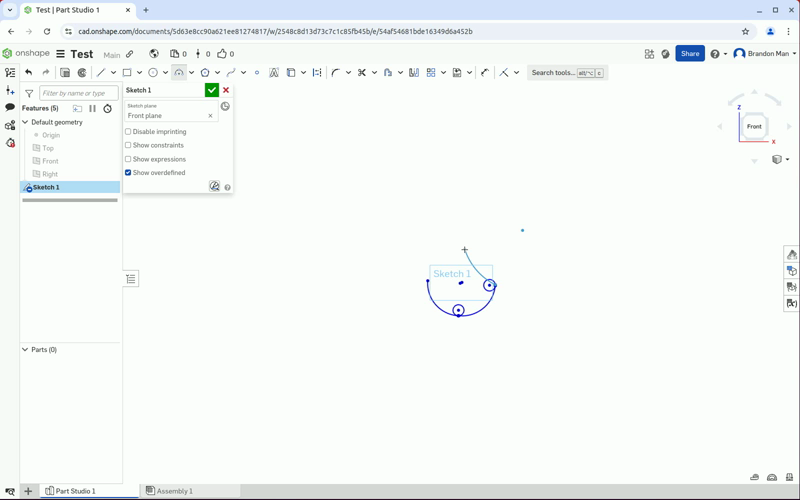
click(464, 249)
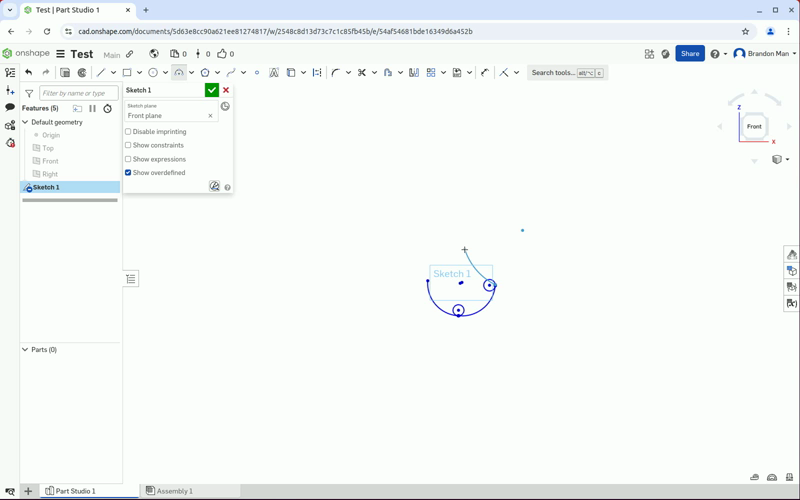
mouse_move(487, 261)
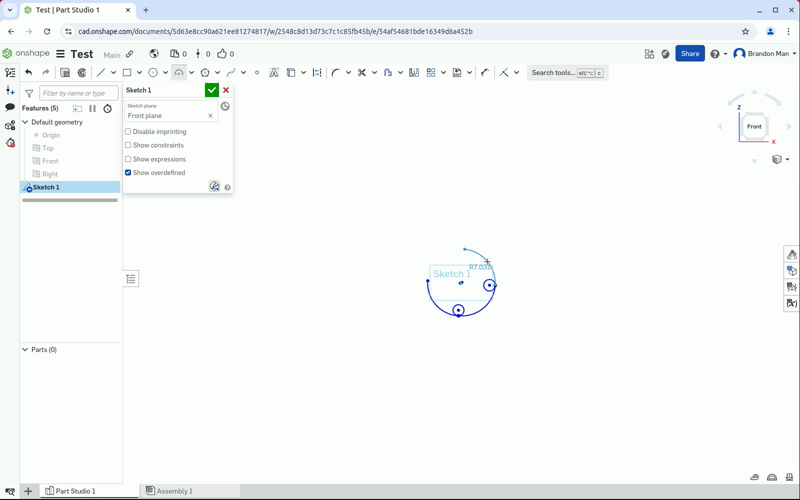
click(487, 261)
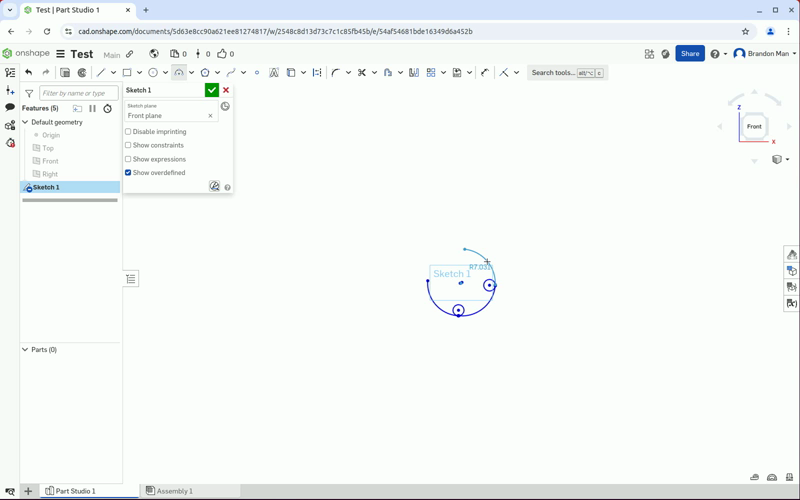
key_up(shift)
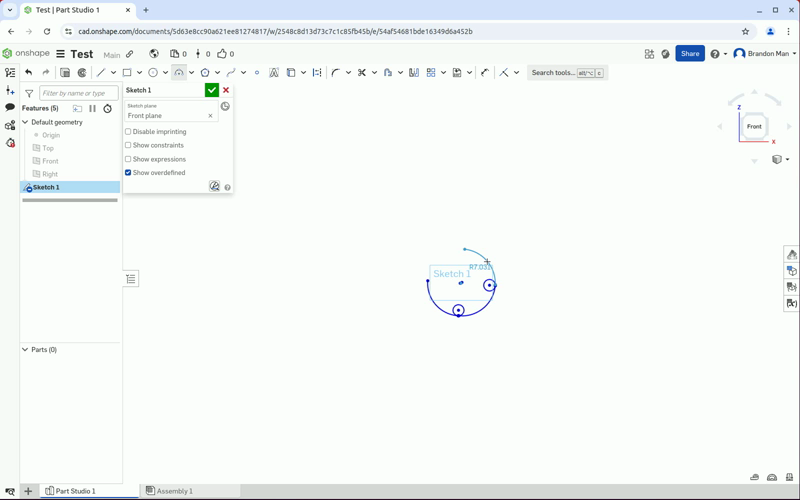
mouse_move(464, 249)
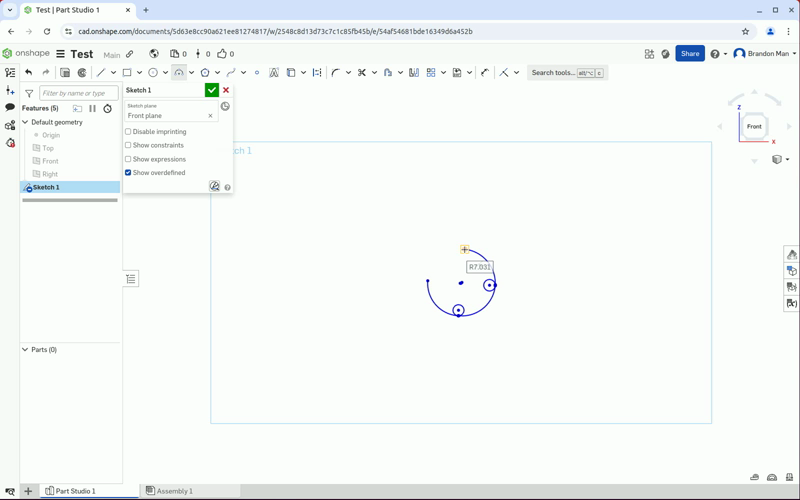
click(464, 249)
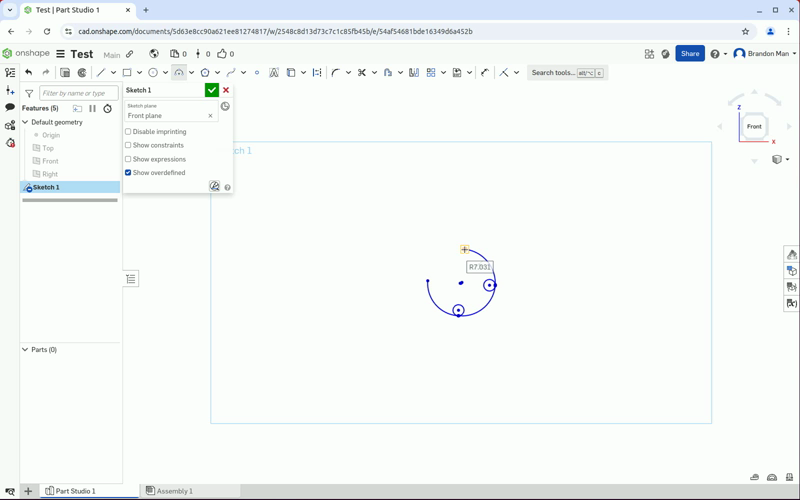
key_down(shift)
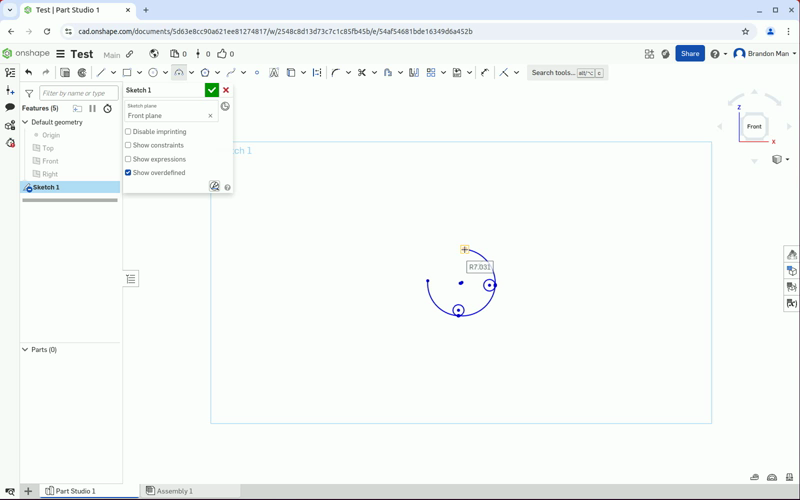
mouse_move(463, 249)
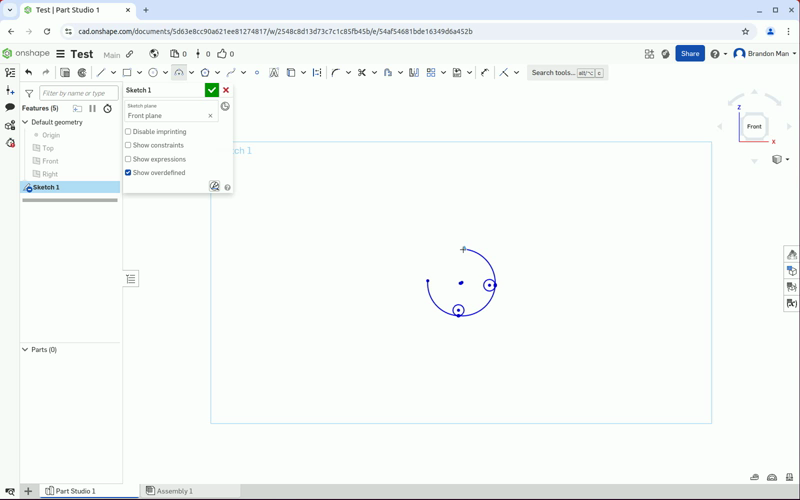
scroll(6)
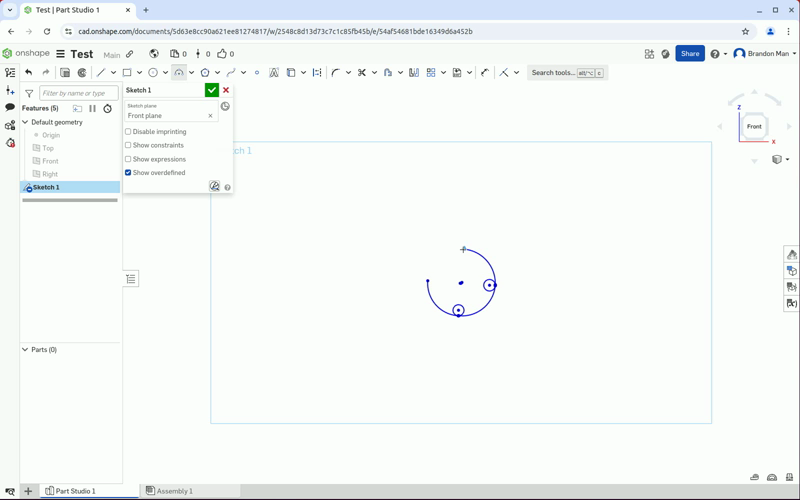
scroll(6)
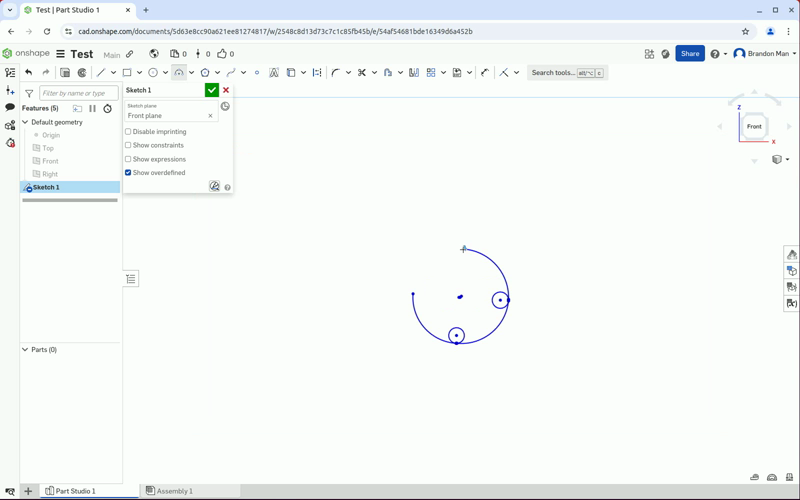
scroll(6)
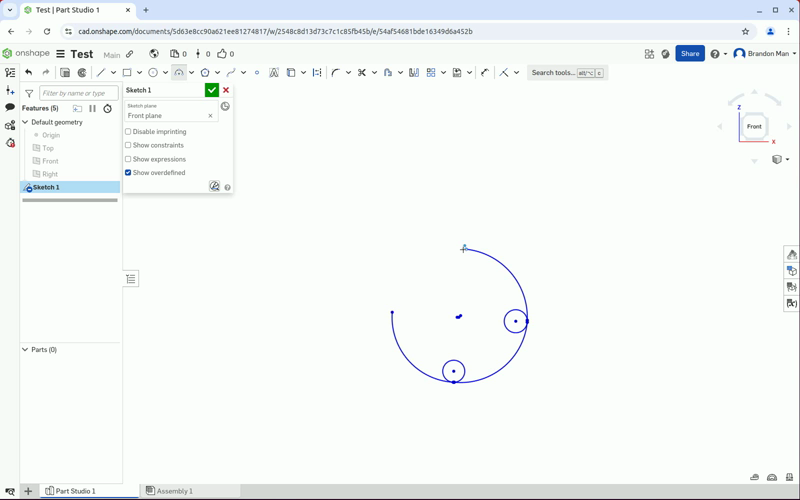
scroll(6)
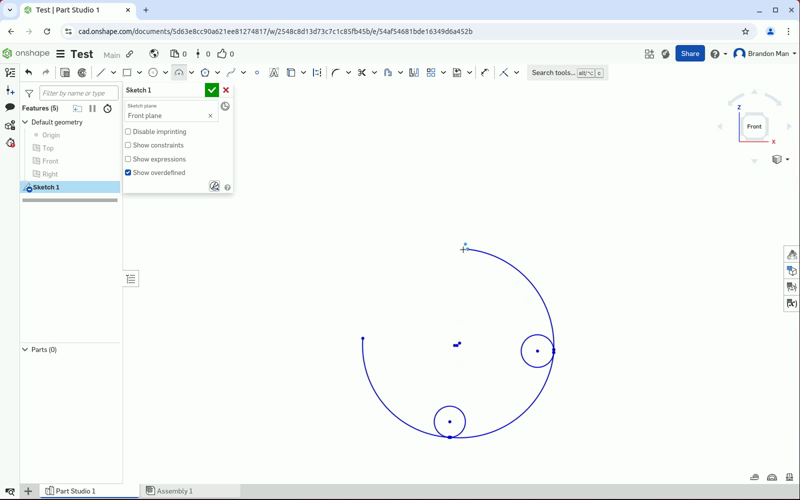
scroll(6)
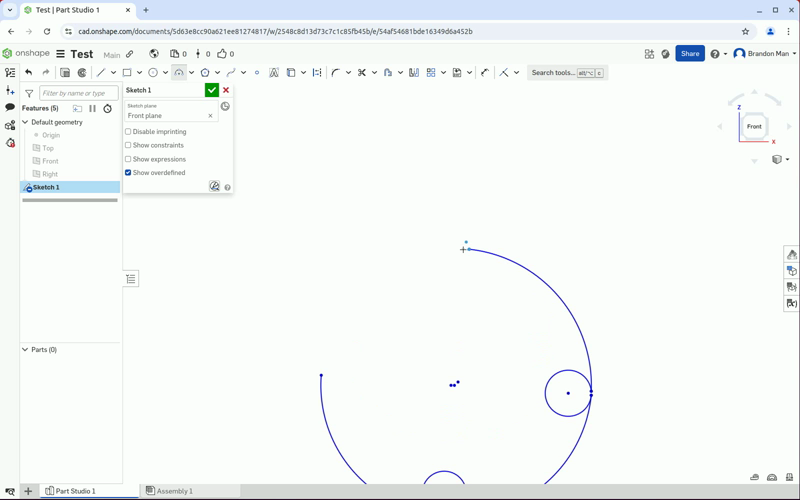
scroll(6)
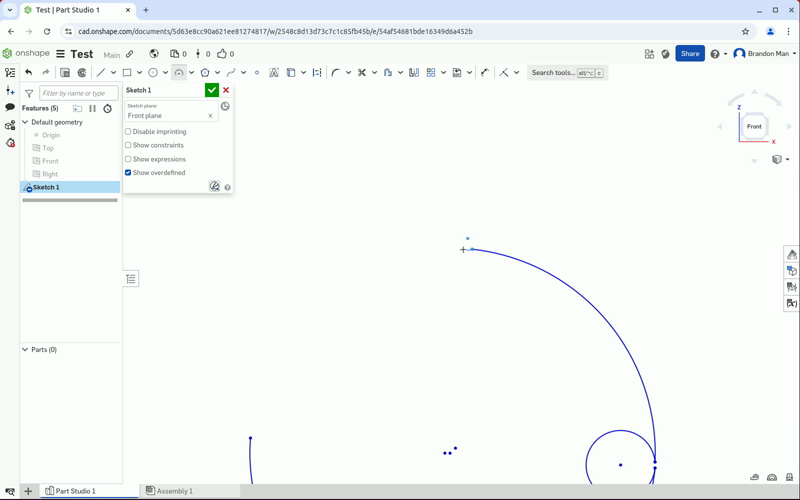
scroll(6)
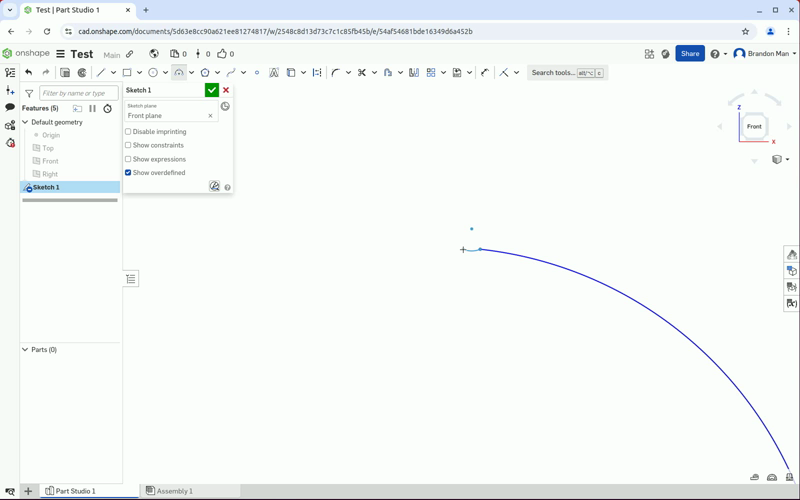
click(463, 249)
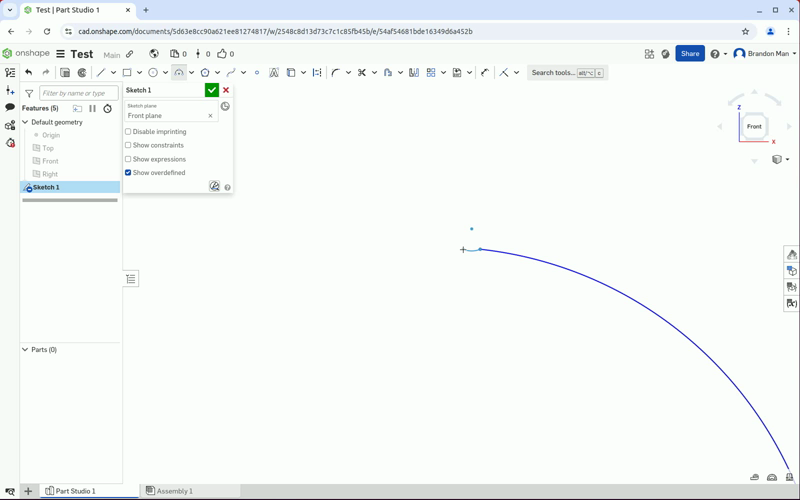
scroll(-6)
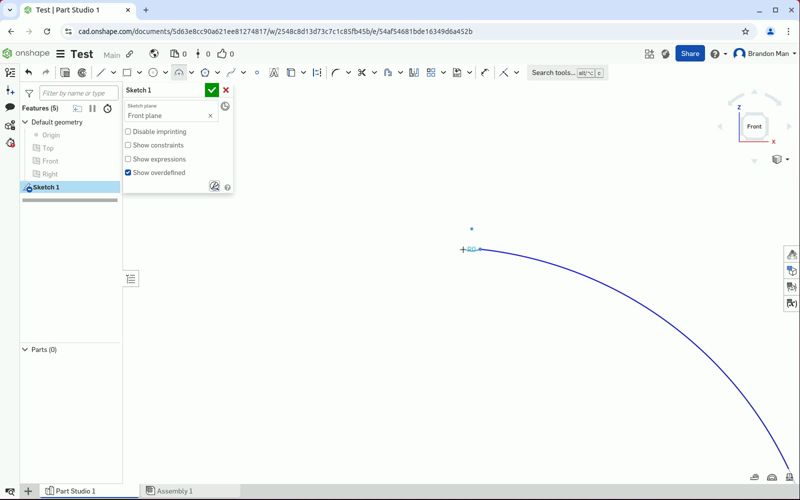
scroll(-6)
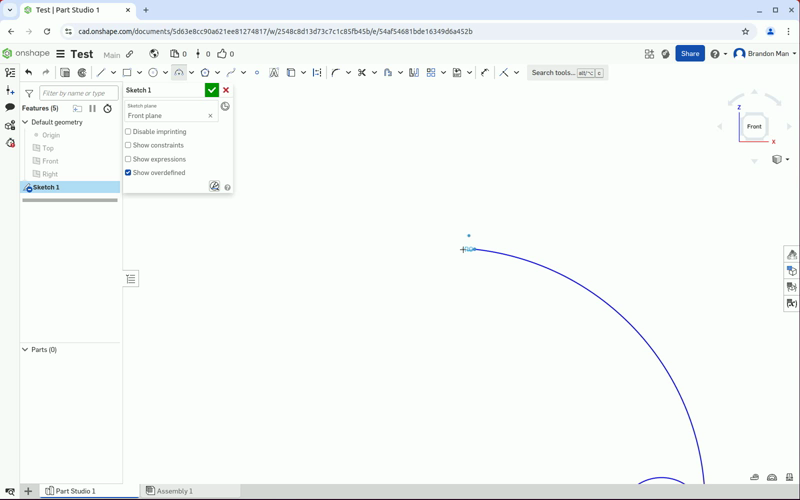
scroll(-6)
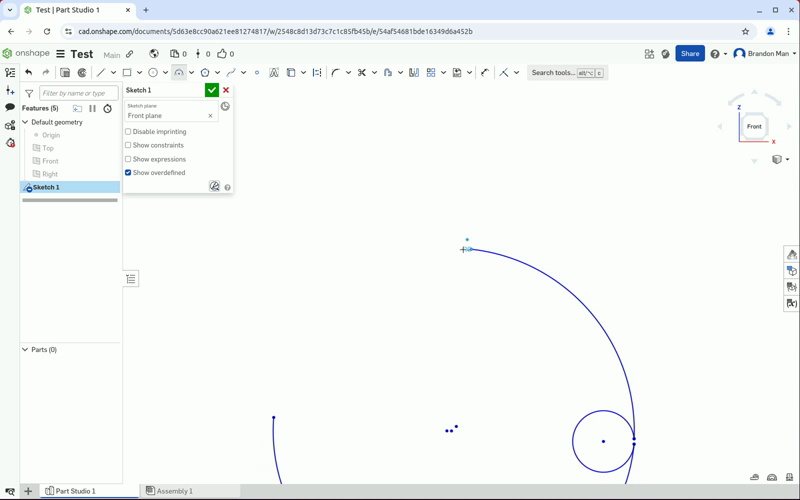
scroll(-6)
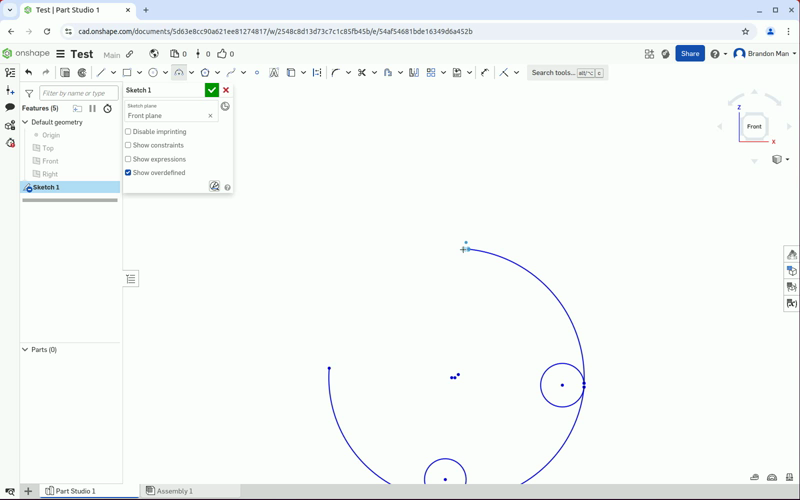
scroll(-6)
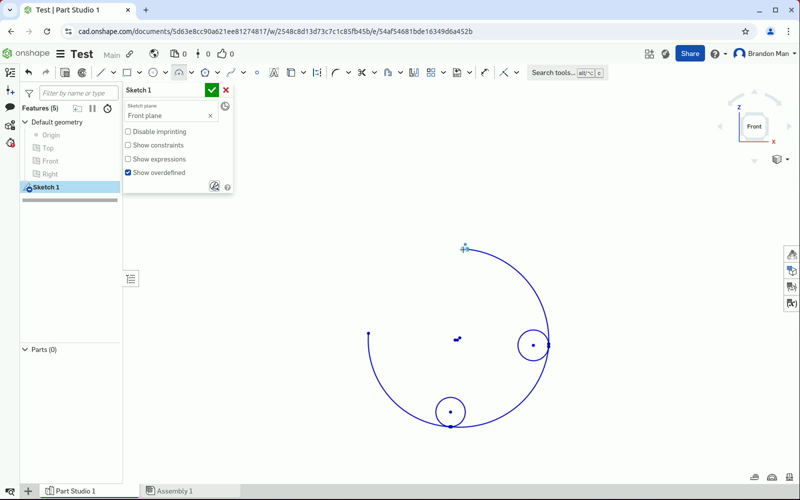
scroll(-6)
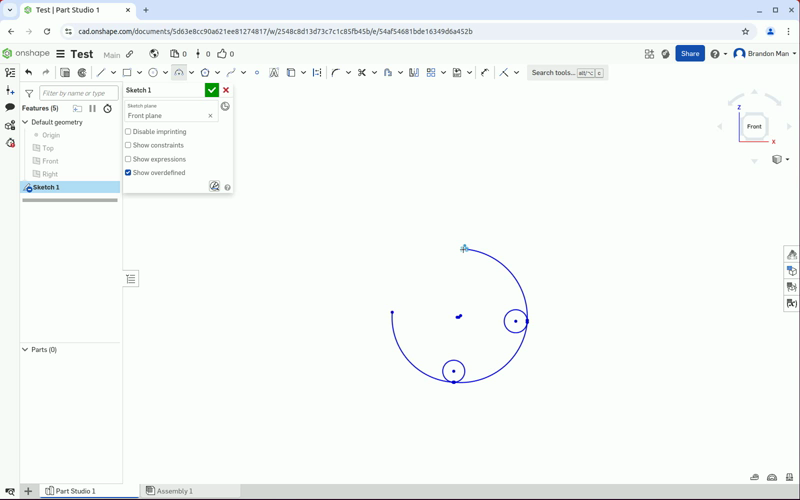
scroll(-6)
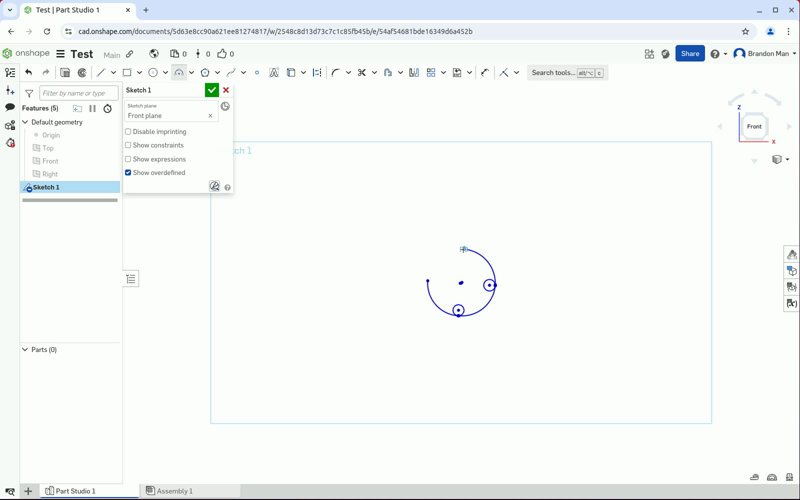
mouse_move(464, 272)
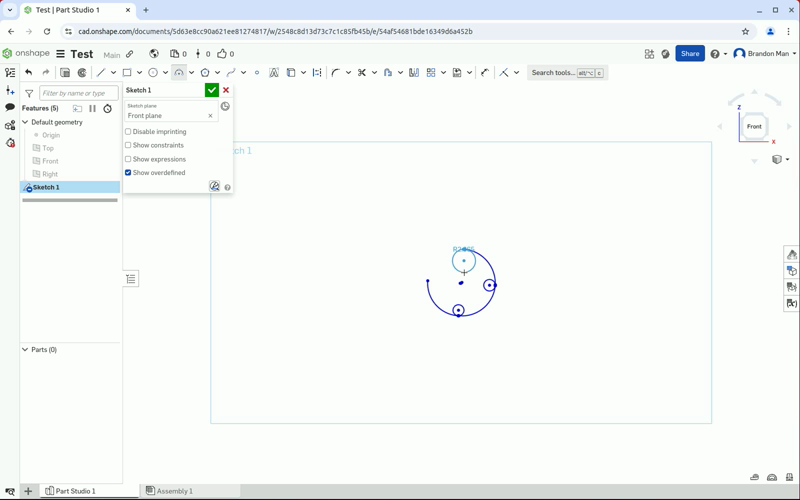
scroll(6)
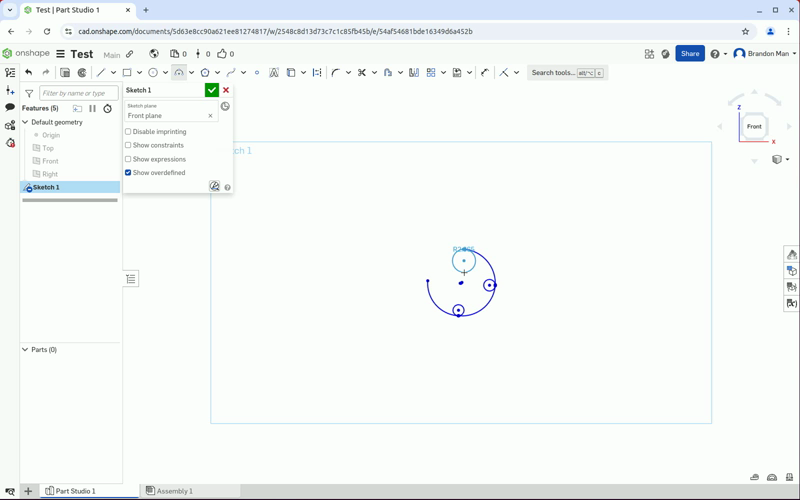
scroll(6)
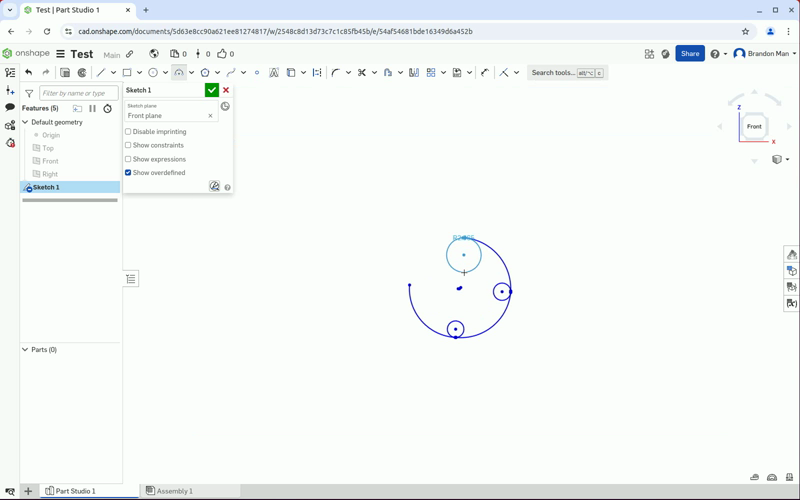
scroll(6)
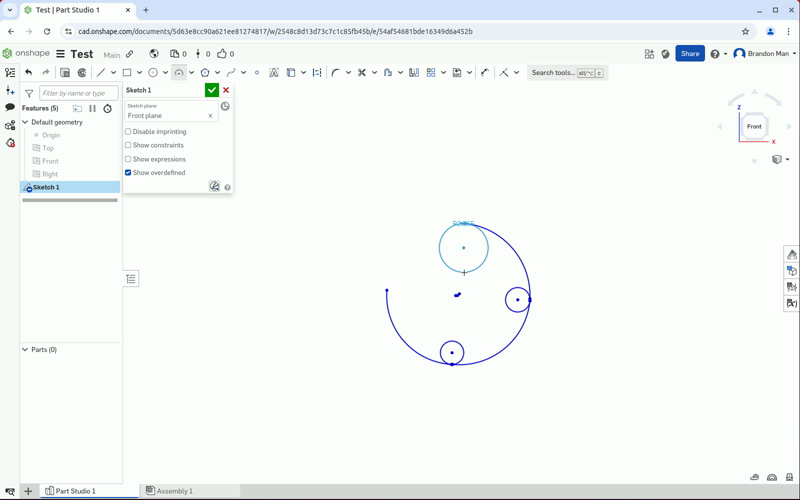
scroll(6)
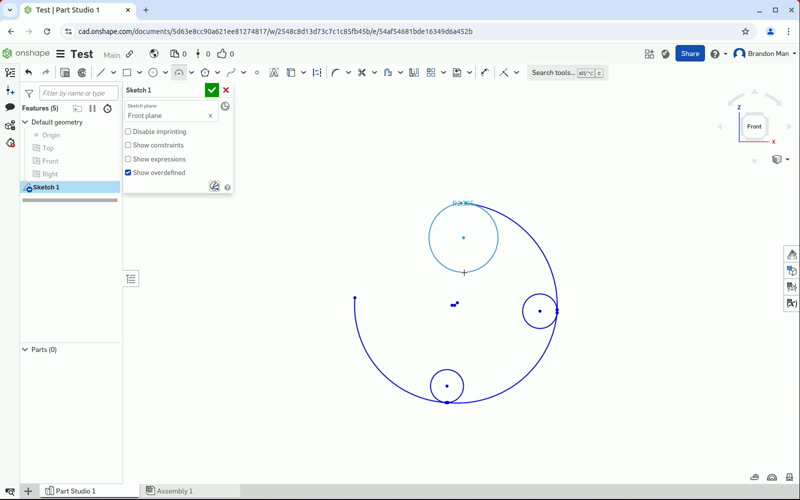
scroll(6)
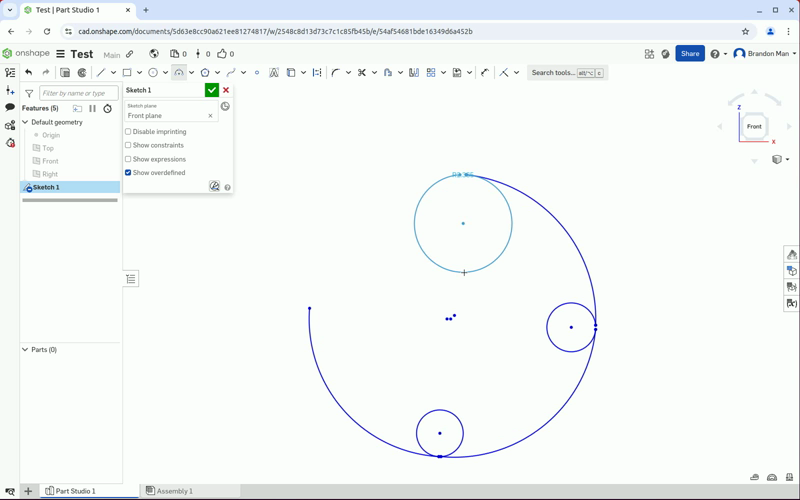
scroll(6)
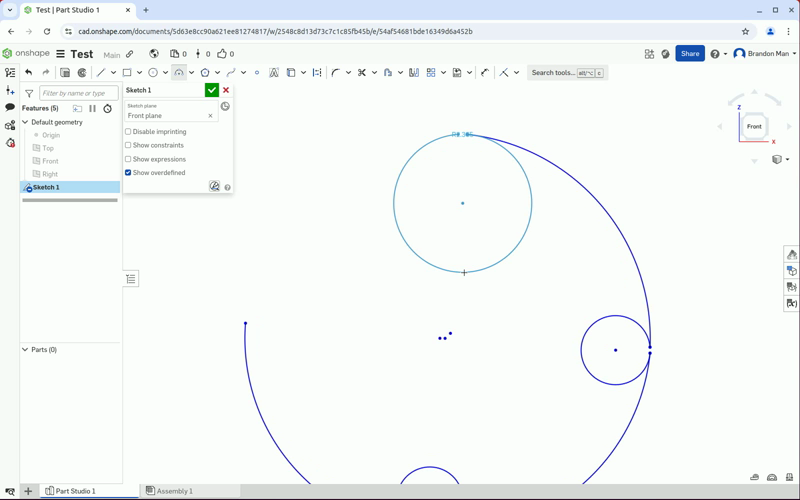
scroll(6)
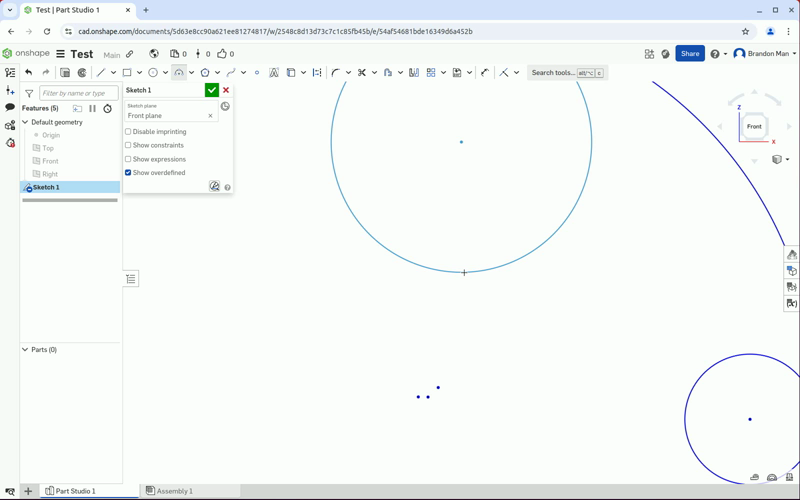
click(464, 272)
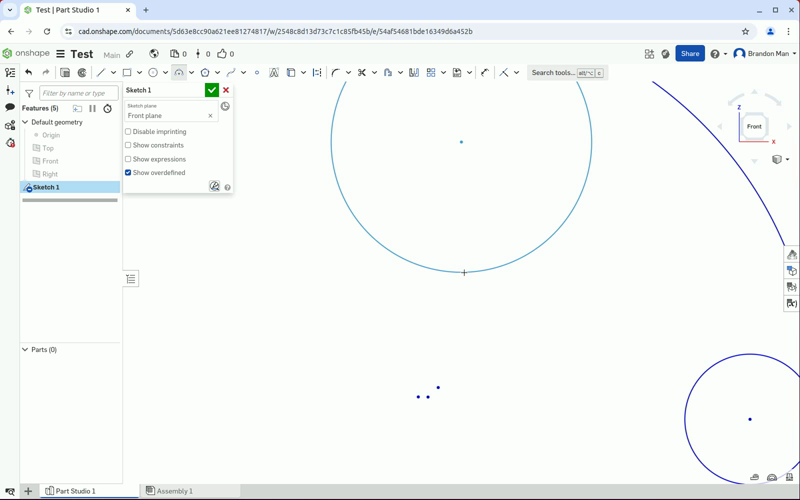
scroll(-6)
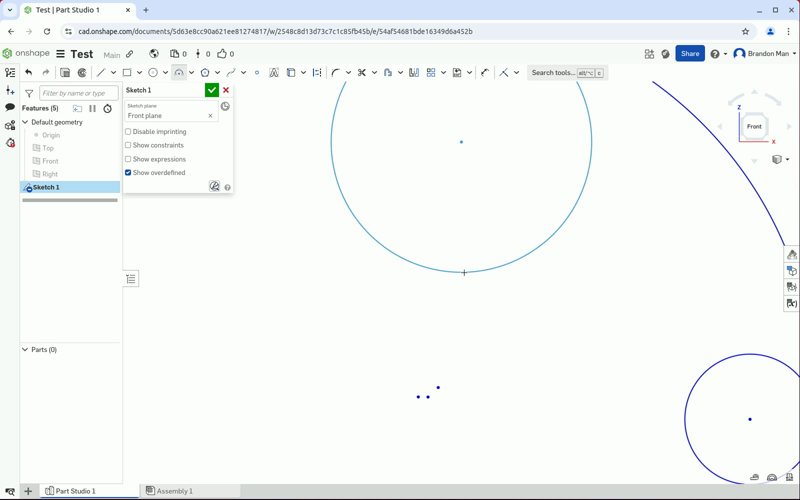
scroll(-6)
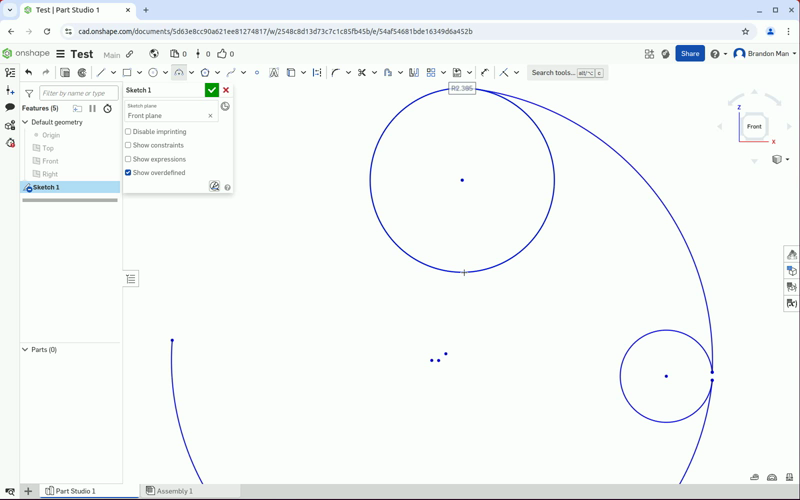
scroll(-6)
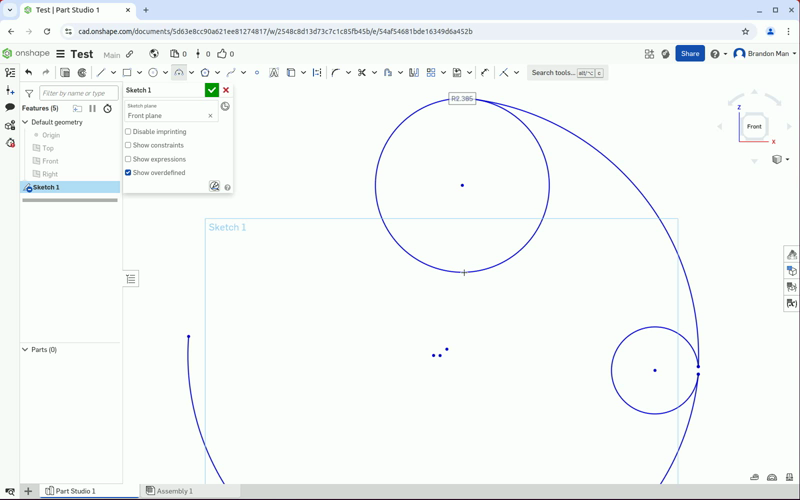
scroll(-6)
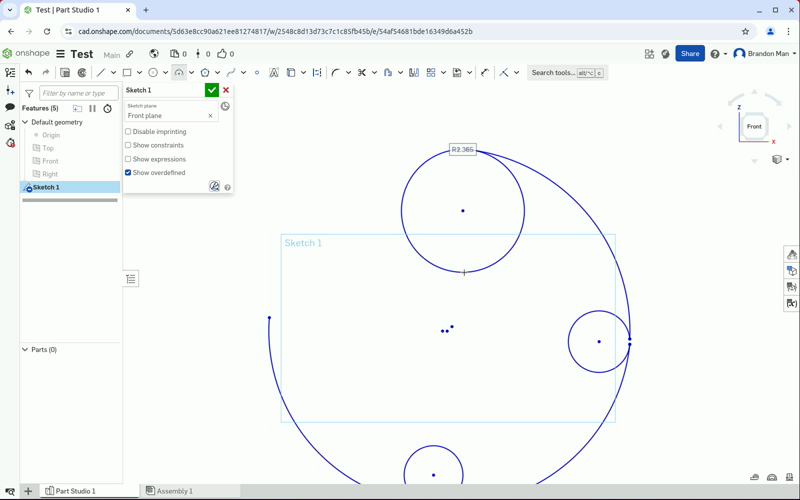
scroll(-6)
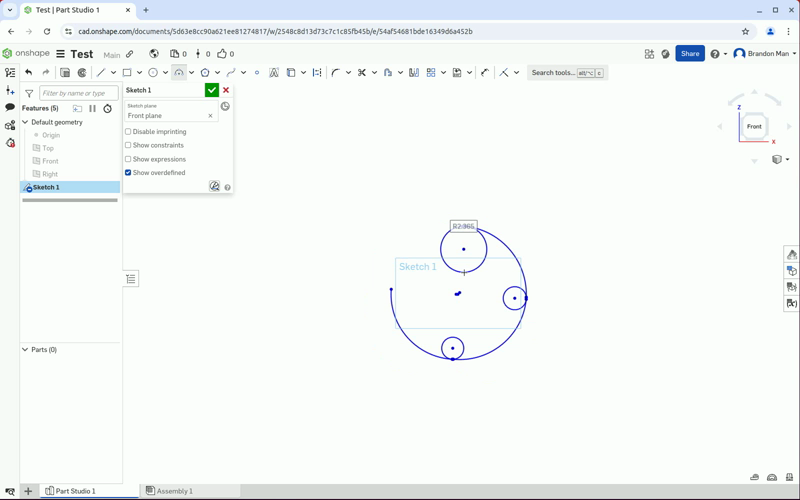
scroll(-6)
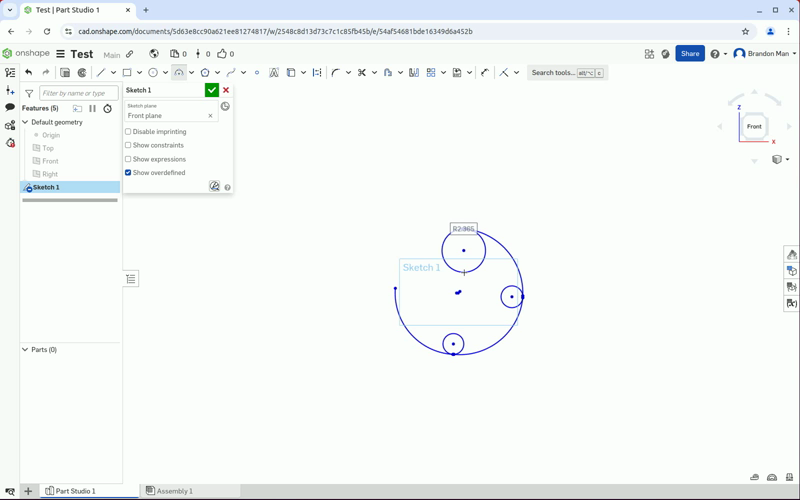
scroll(-6)
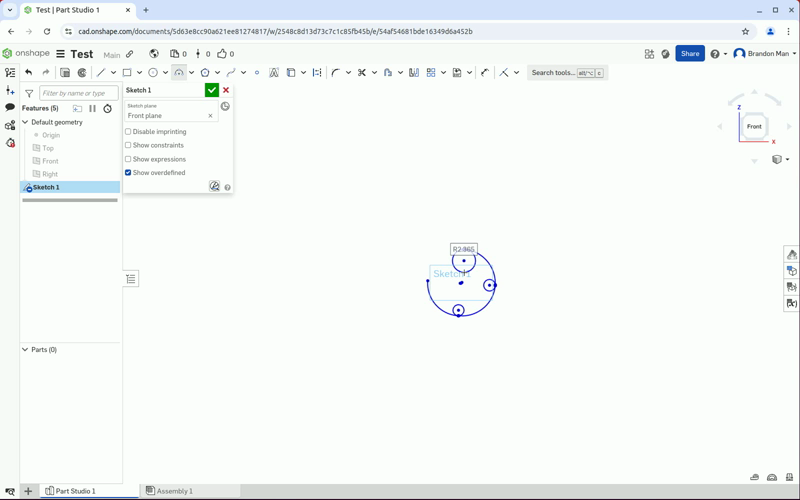
key_up(shift)
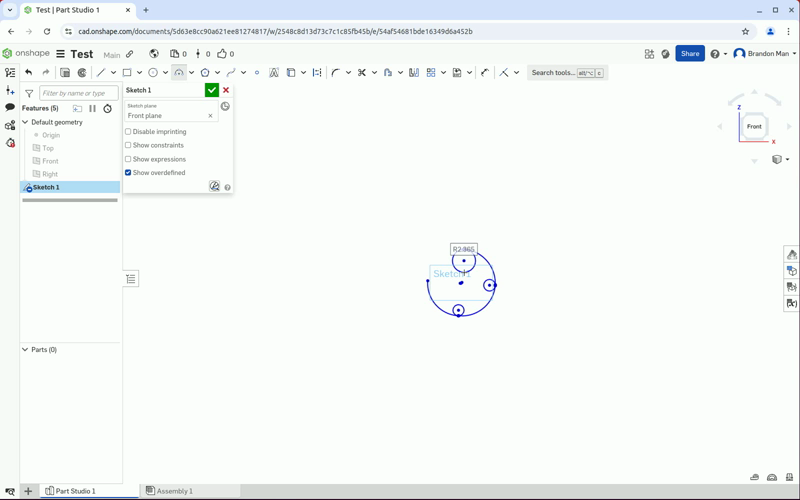
mouse_move(463, 249)
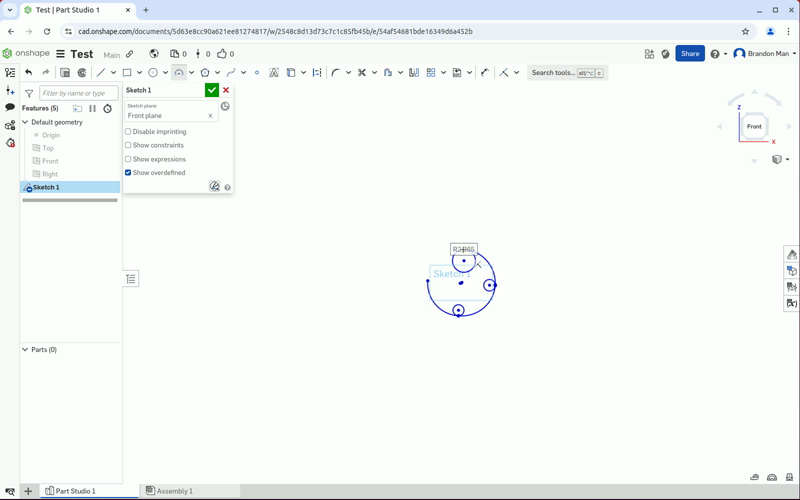
scroll(6)
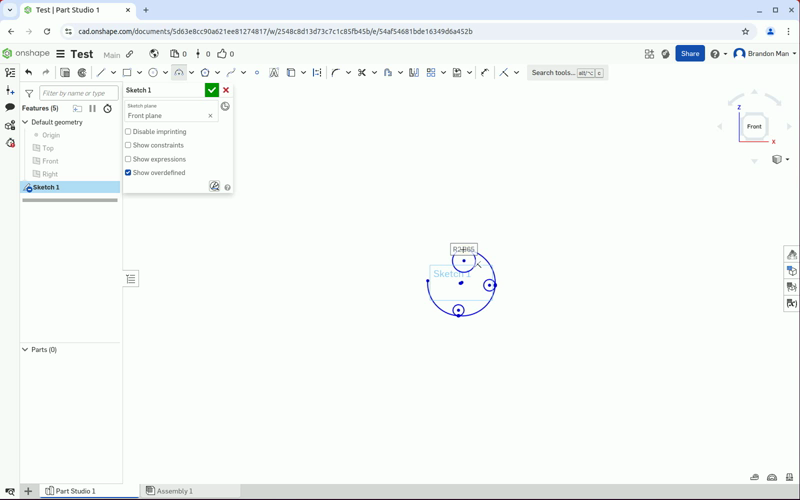
scroll(6)
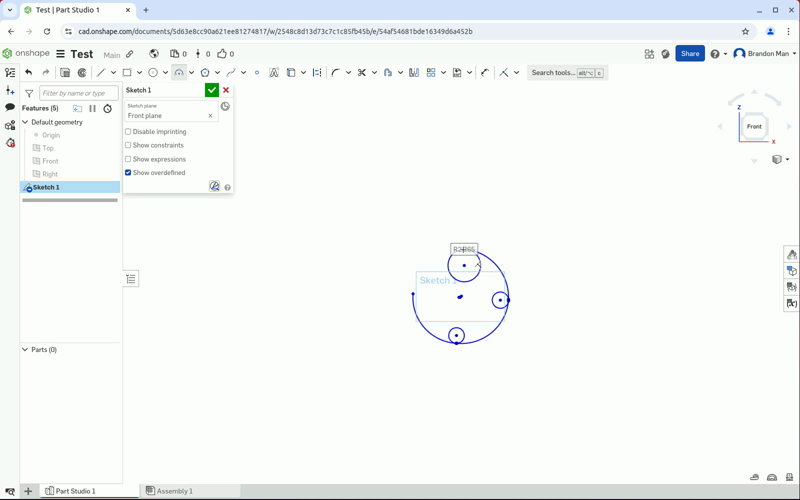
scroll(6)
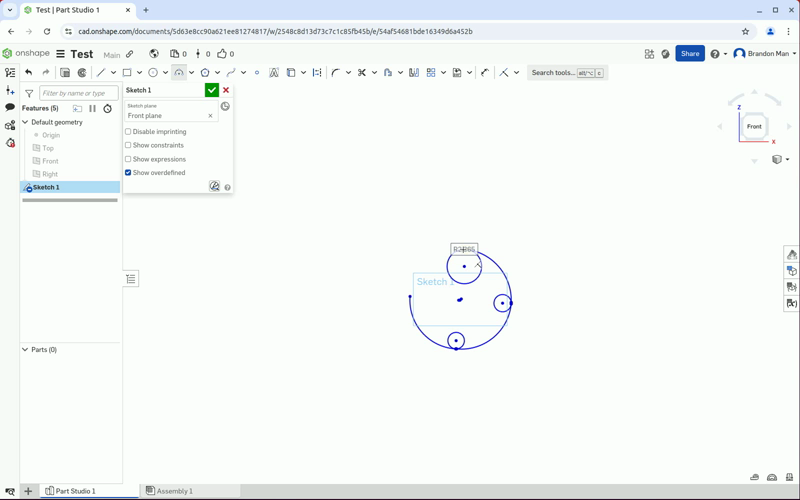
scroll(6)
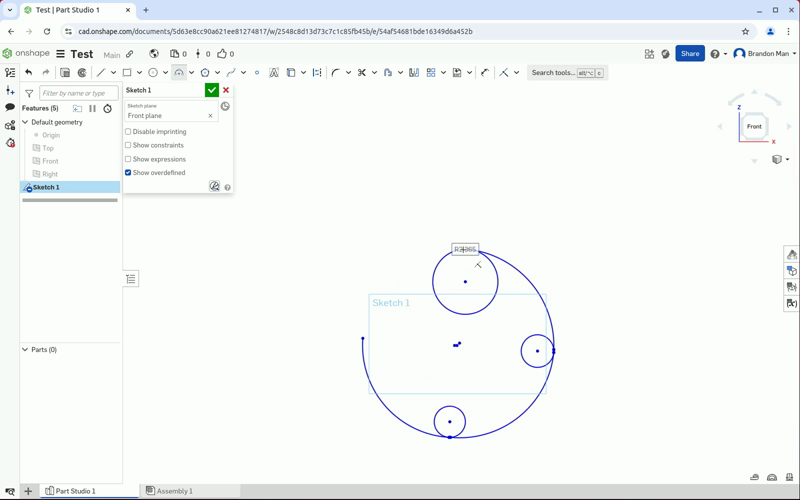
scroll(6)
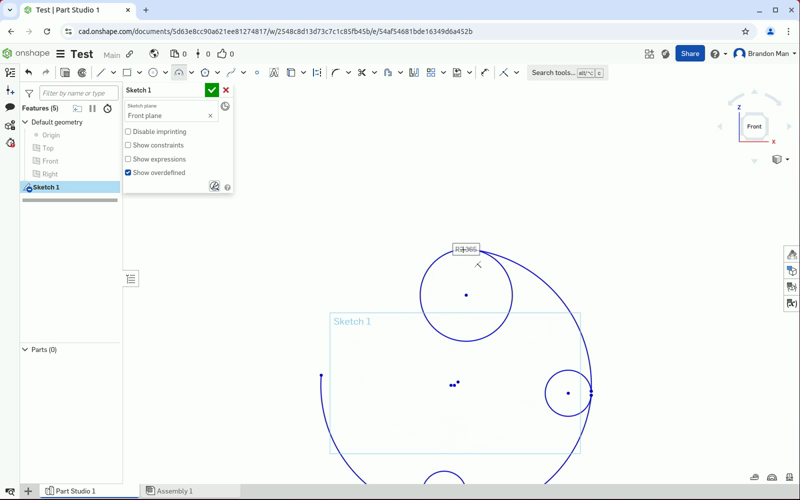
scroll(6)
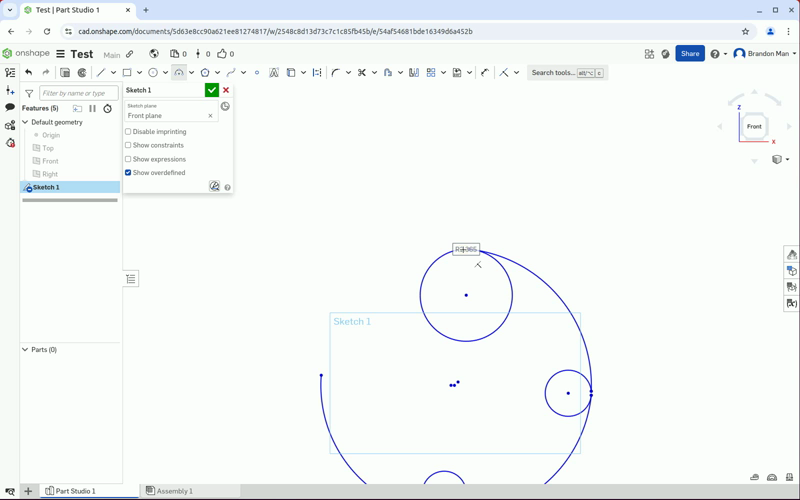
scroll(6)
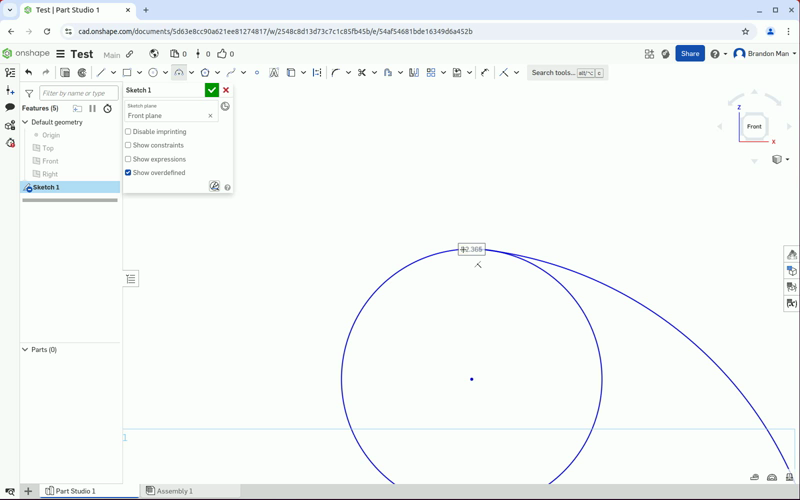
click(463, 249)
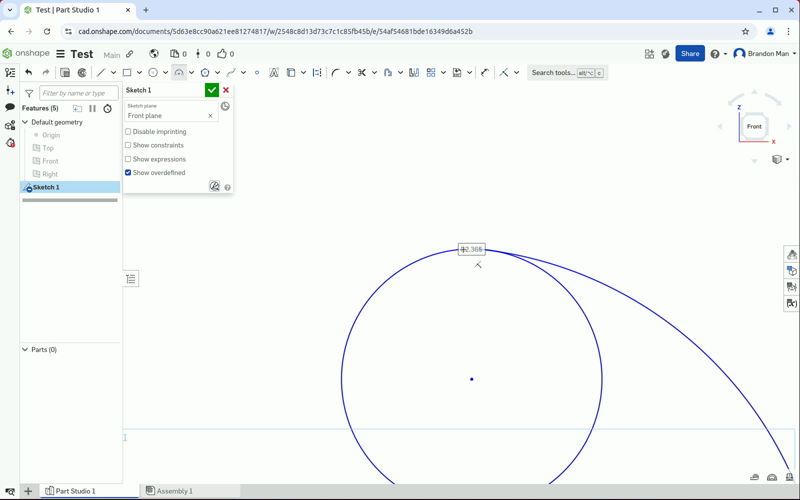
scroll(-6)
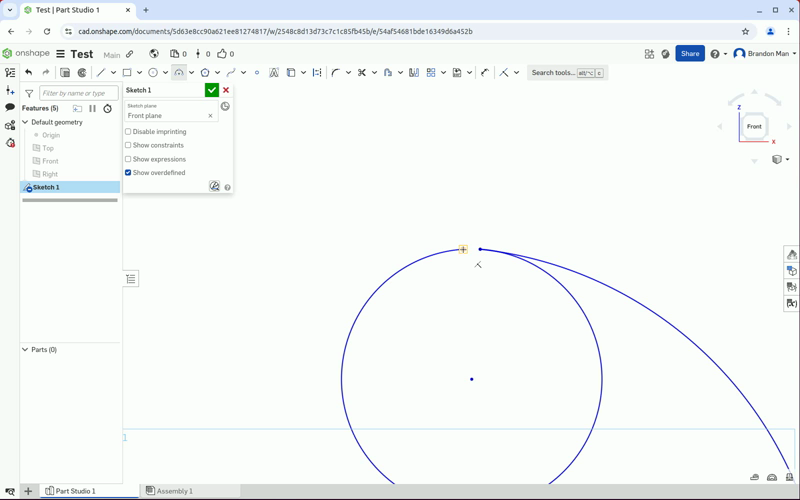
scroll(-6)
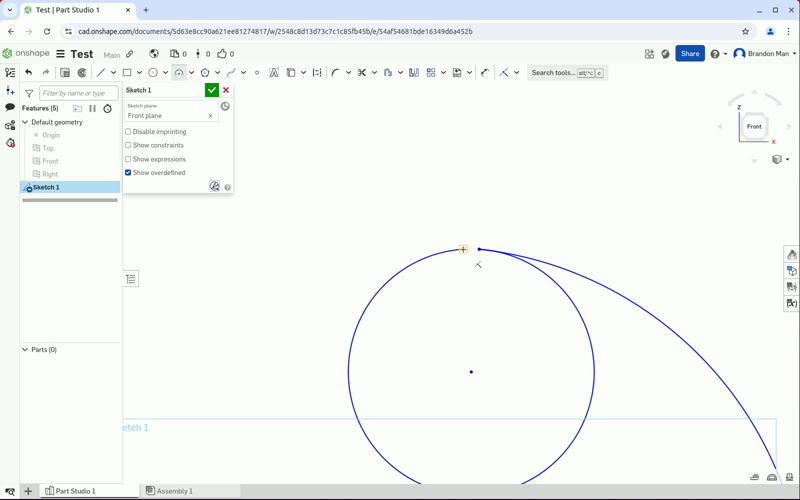
scroll(-6)
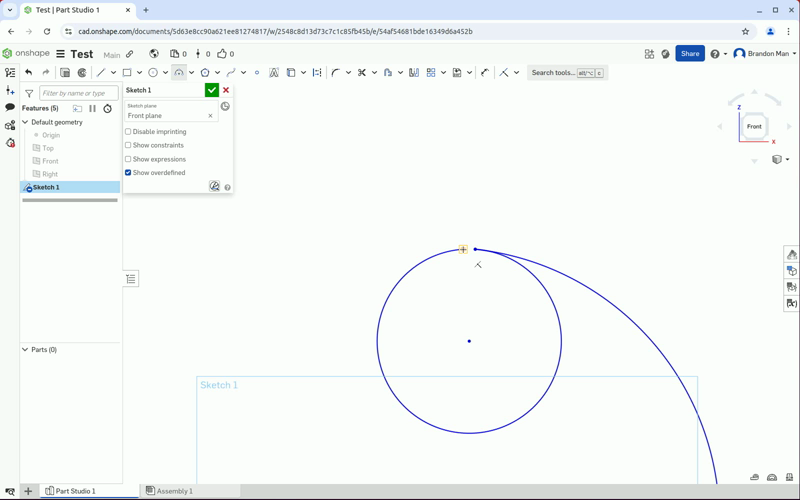
scroll(-6)
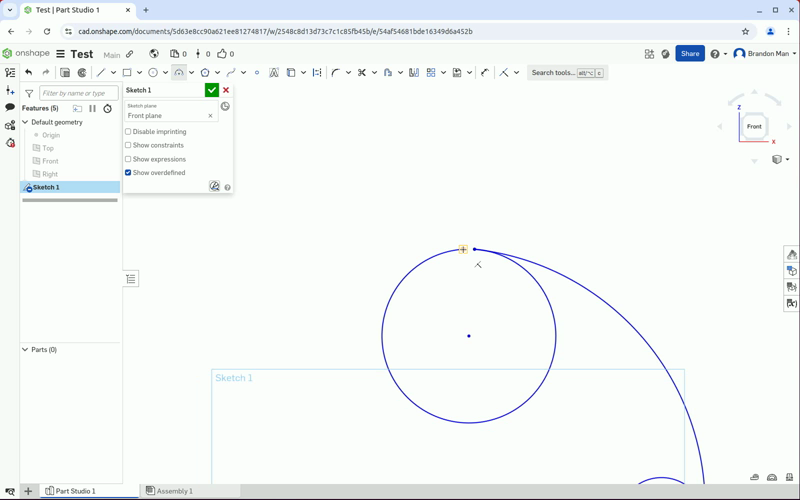
scroll(-6)
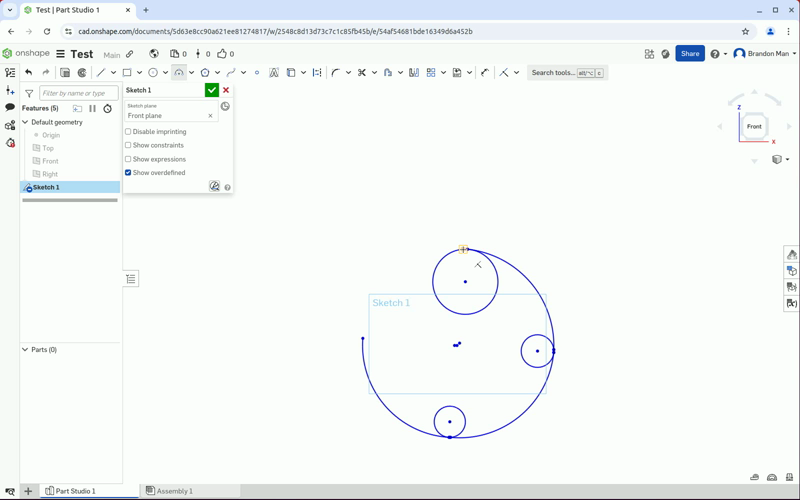
scroll(-6)
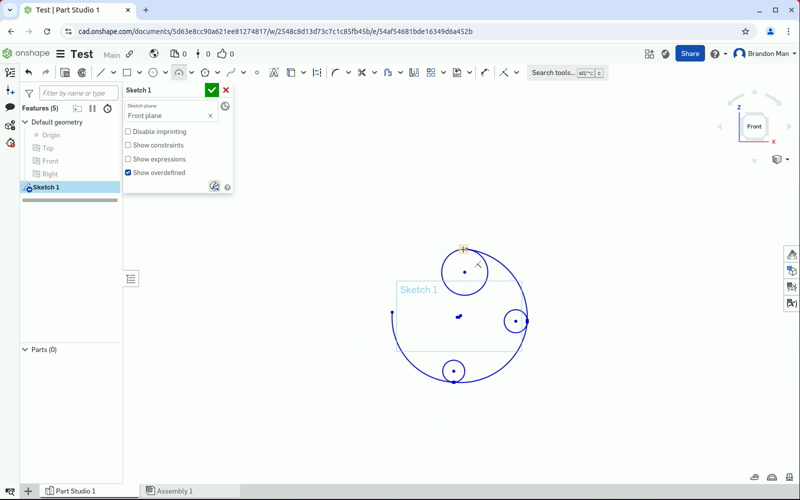
scroll(-6)
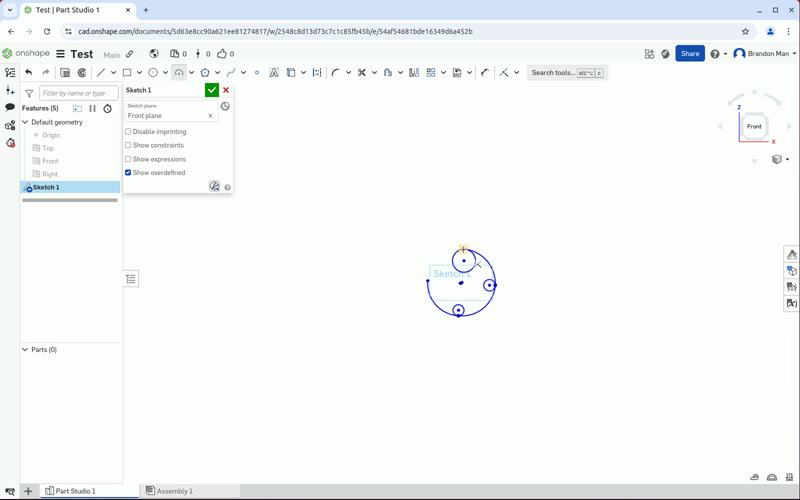
key_down(shift)
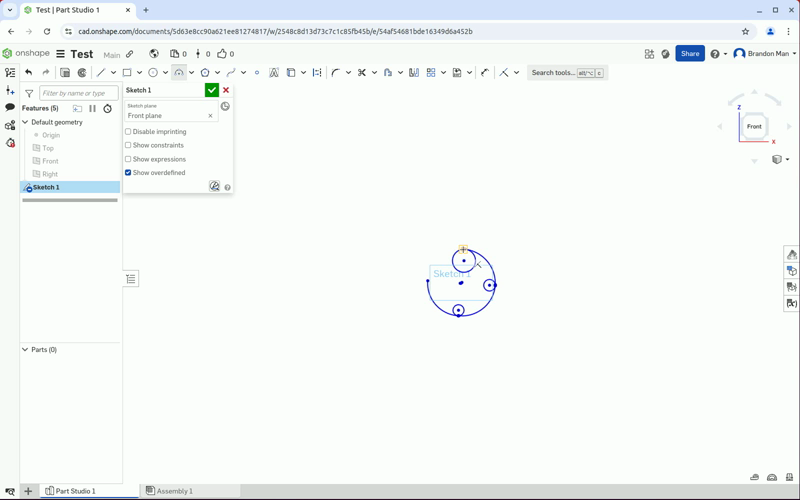
mouse_move(427, 279)
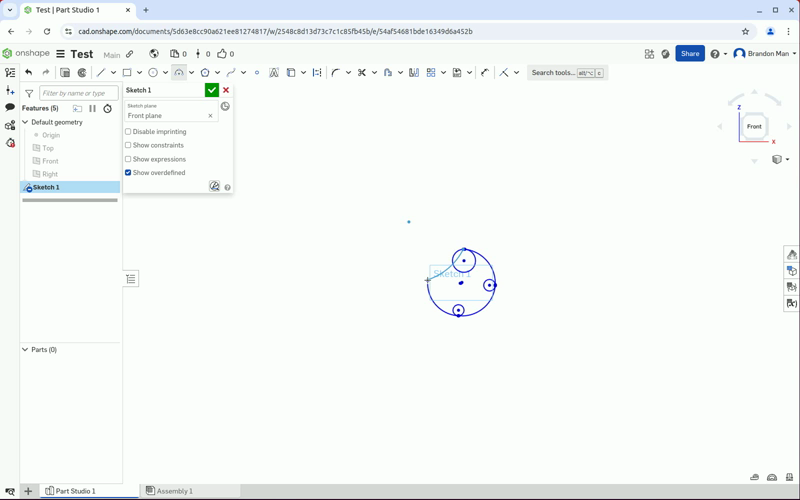
scroll(6)
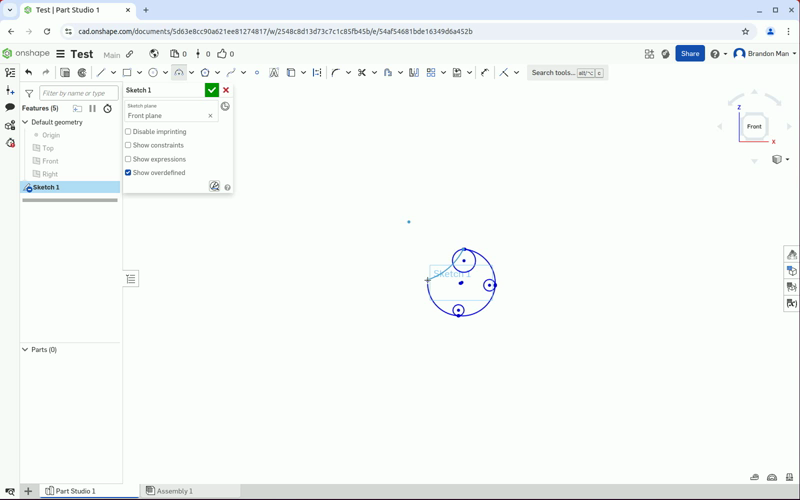
scroll(6)
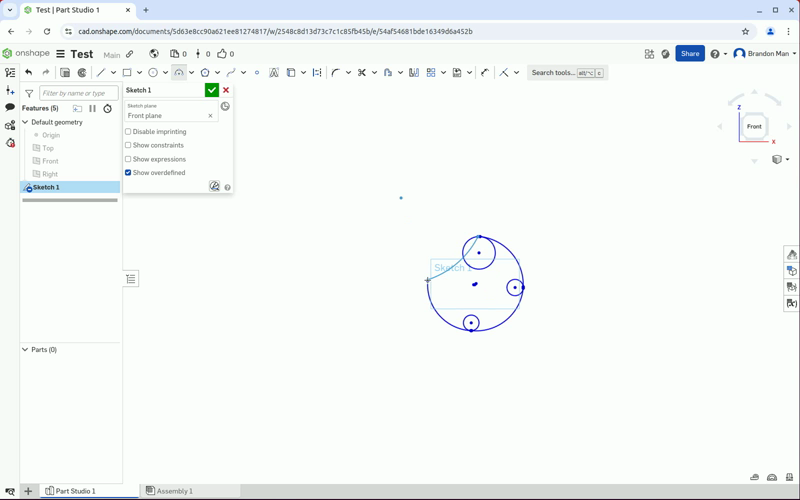
scroll(6)
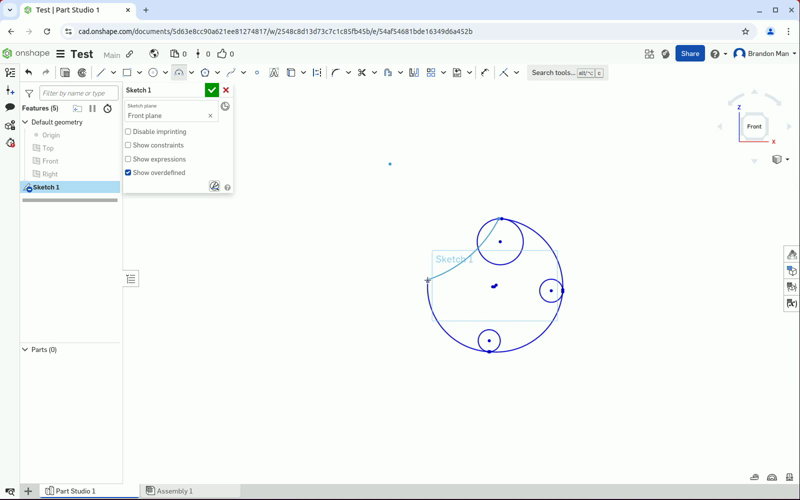
scroll(6)
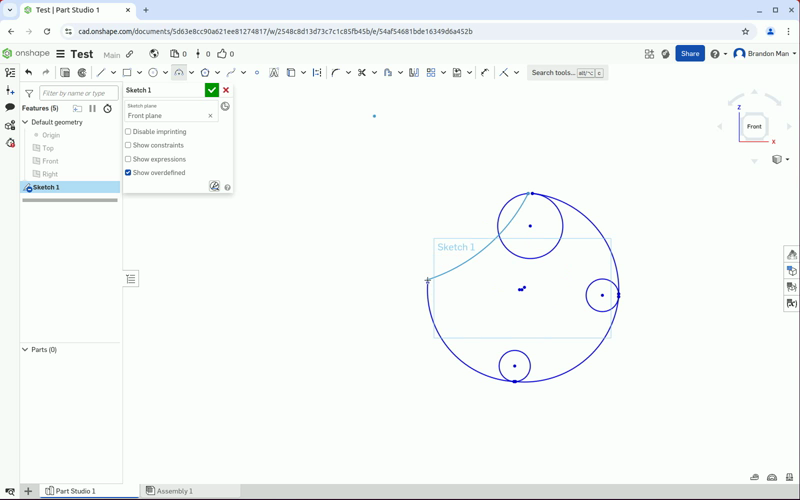
scroll(6)
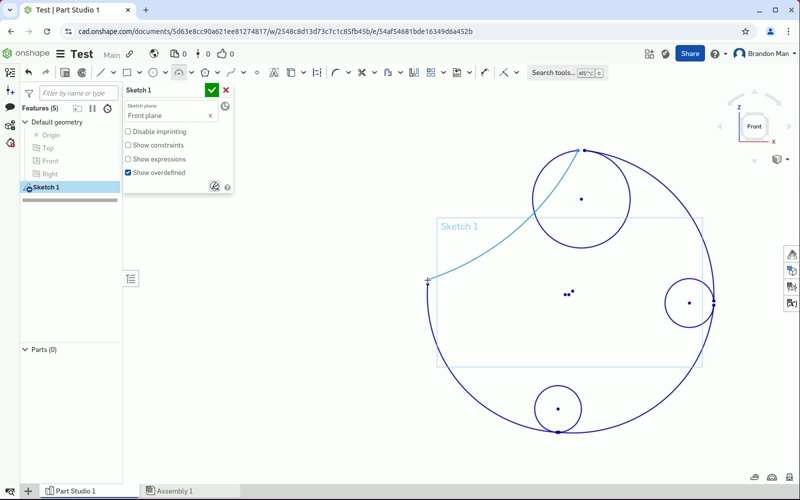
scroll(6)
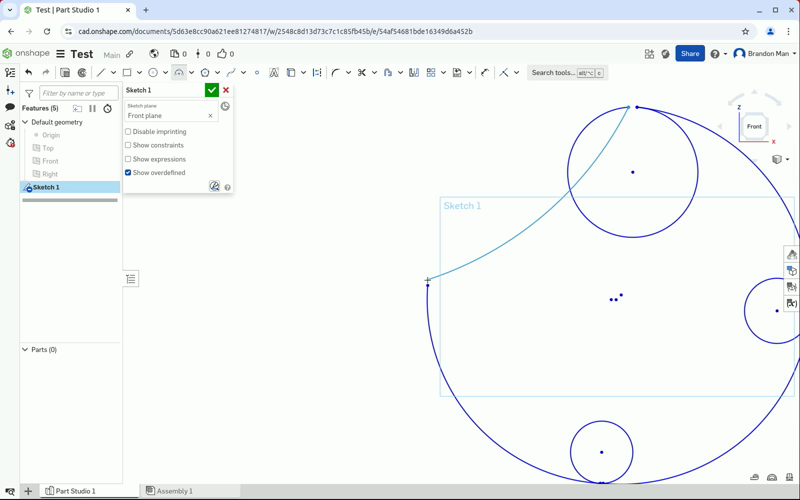
scroll(6)
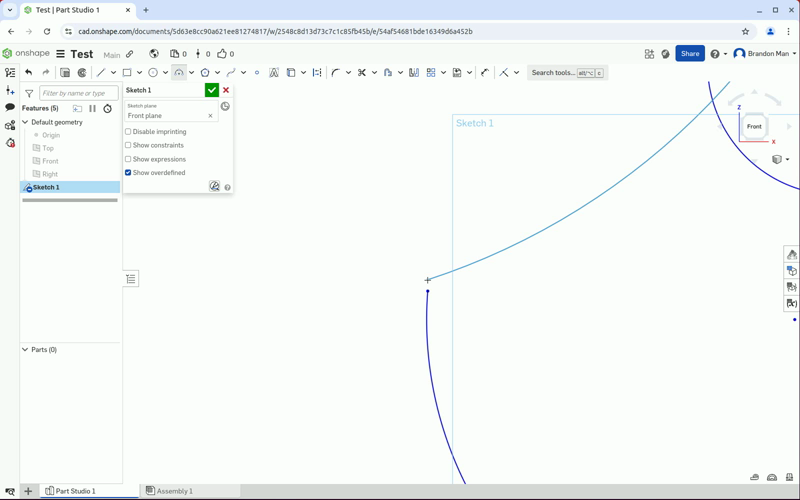
click(427, 279)
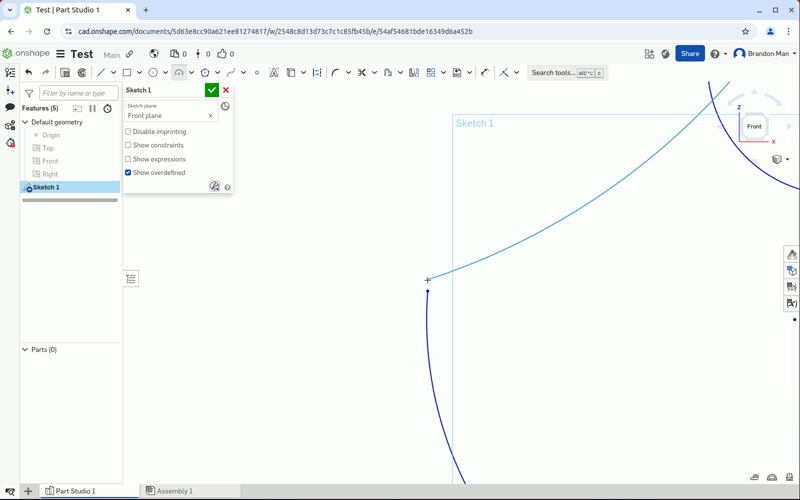
scroll(-6)
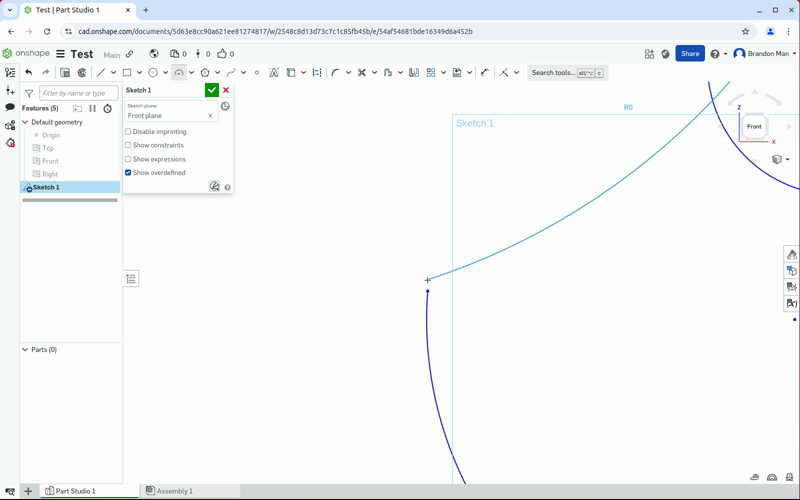
scroll(-6)
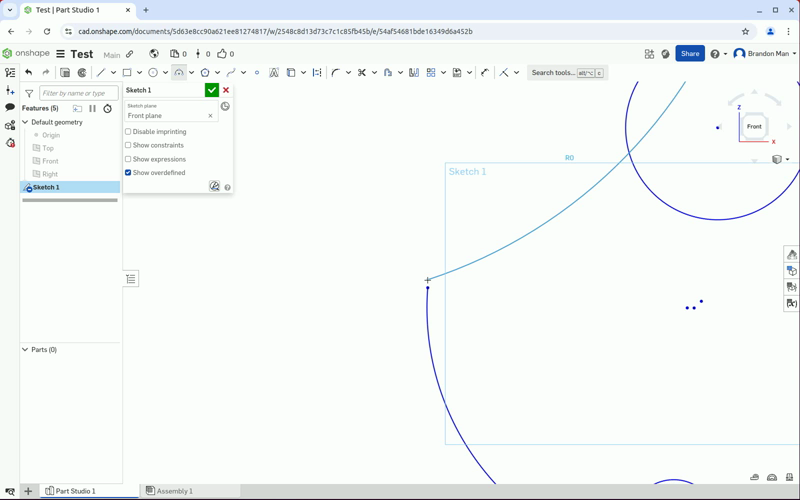
scroll(-6)
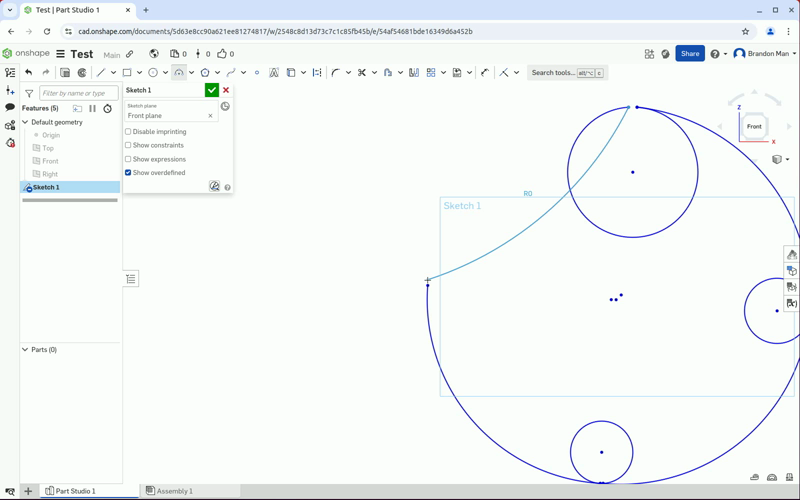
scroll(-6)
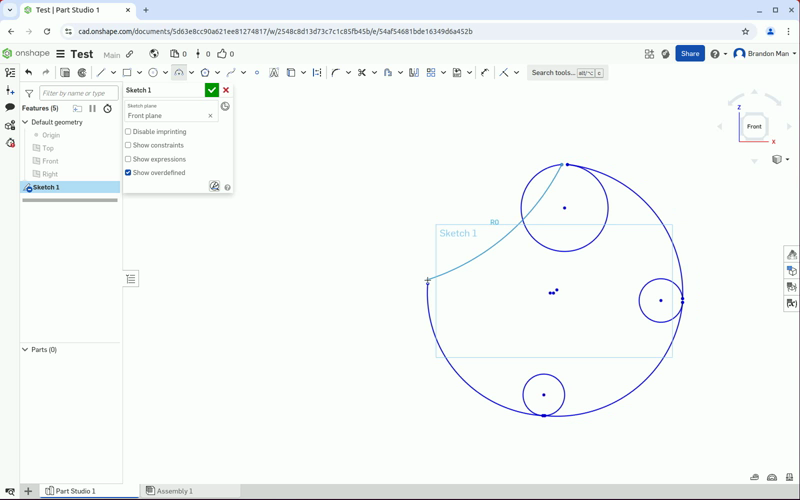
scroll(-6)
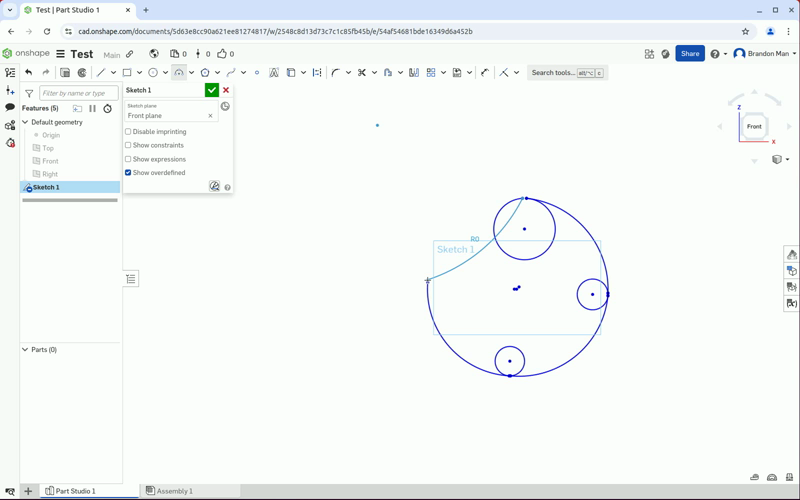
scroll(-6)
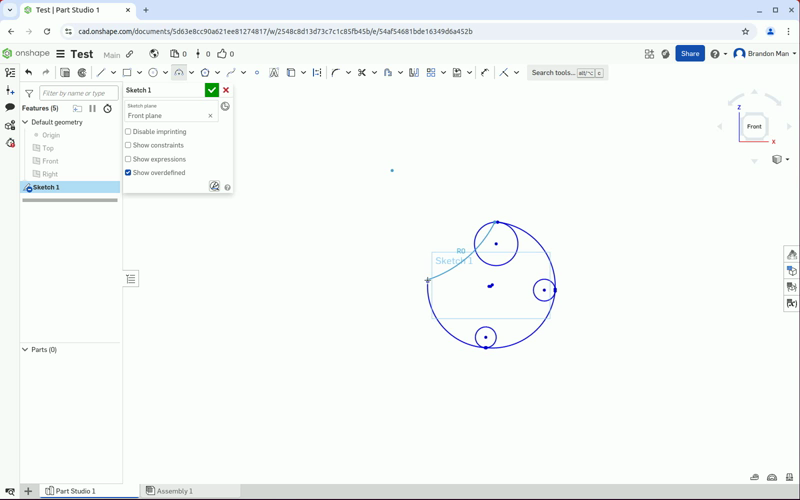
scroll(-6)
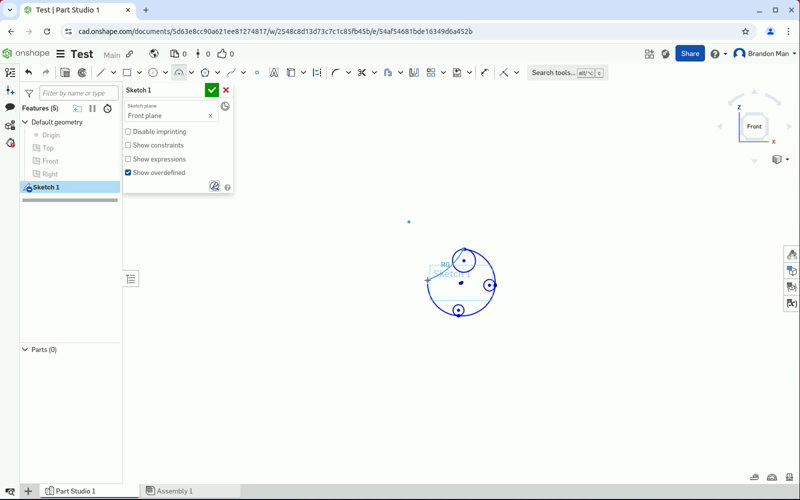
mouse_move(439, 257)
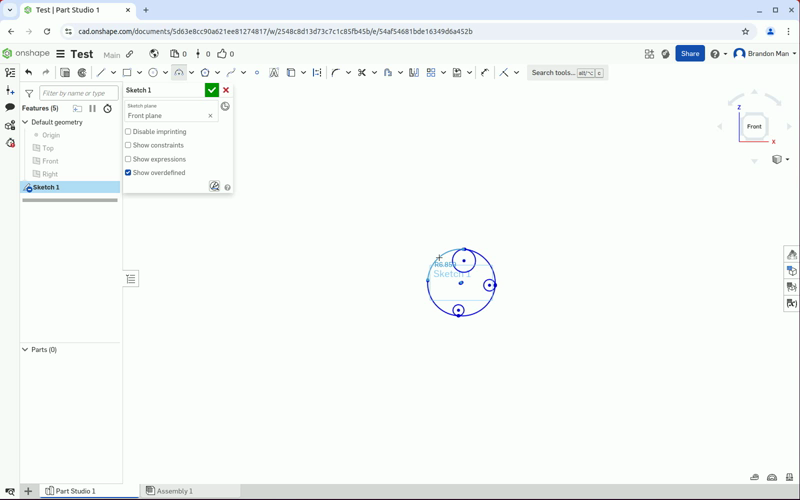
click(439, 257)
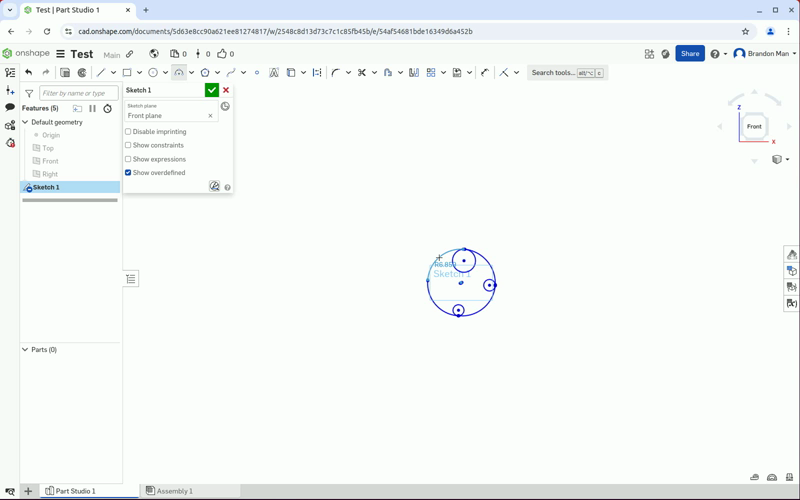
key_up(shift)
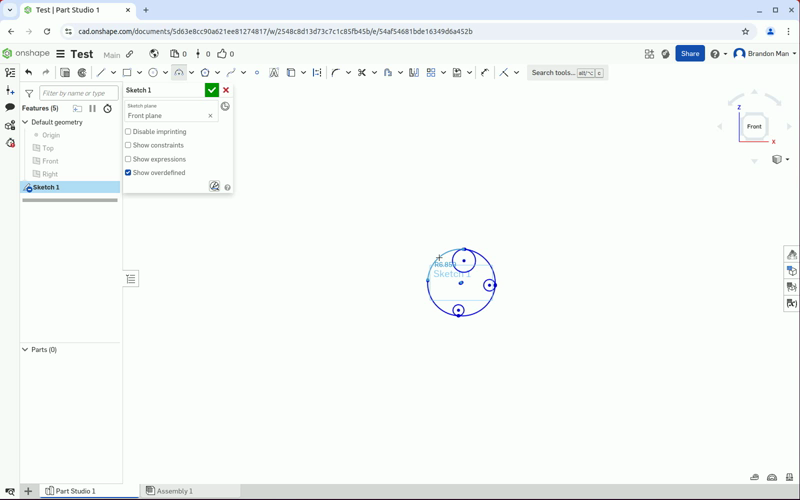
mouse_move(427, 279)
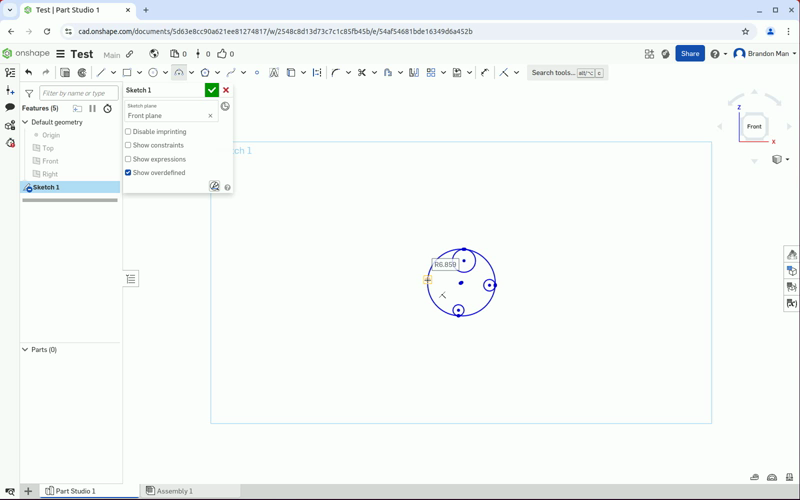
scroll(6)
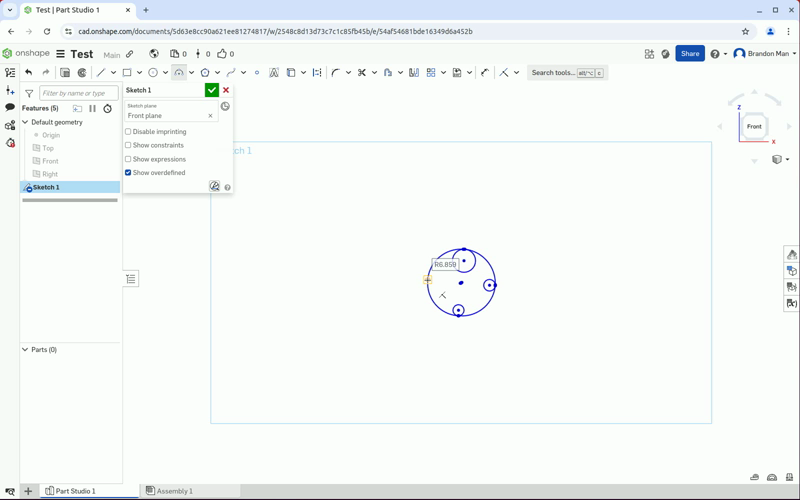
scroll(6)
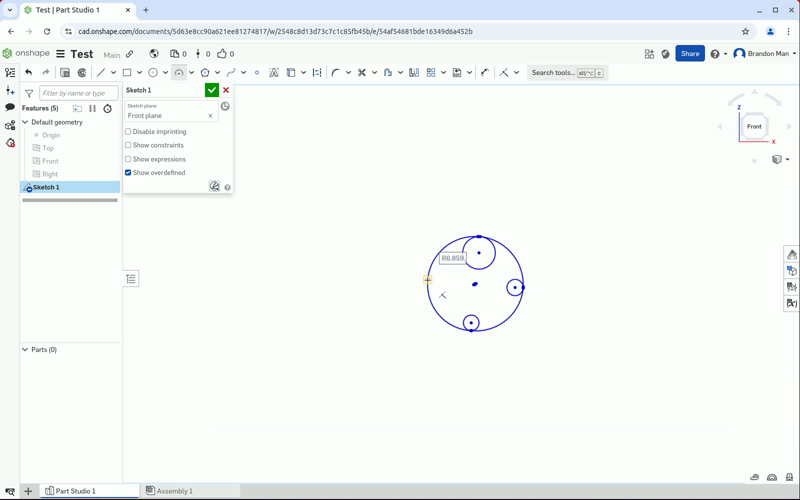
scroll(6)
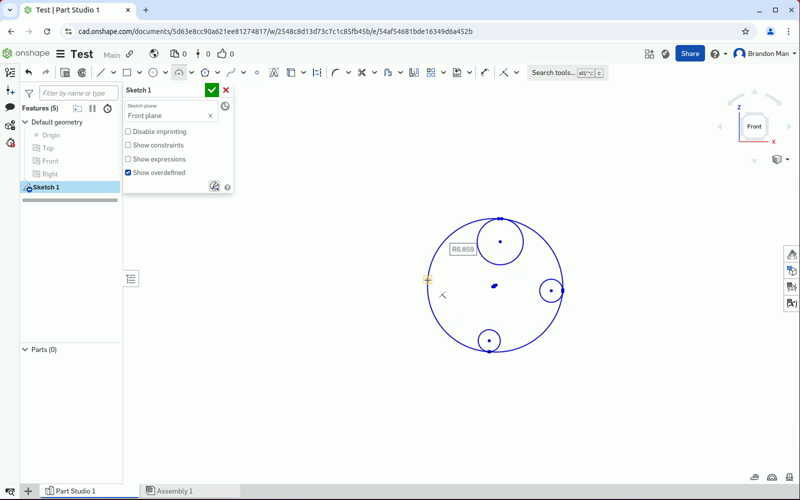
scroll(6)
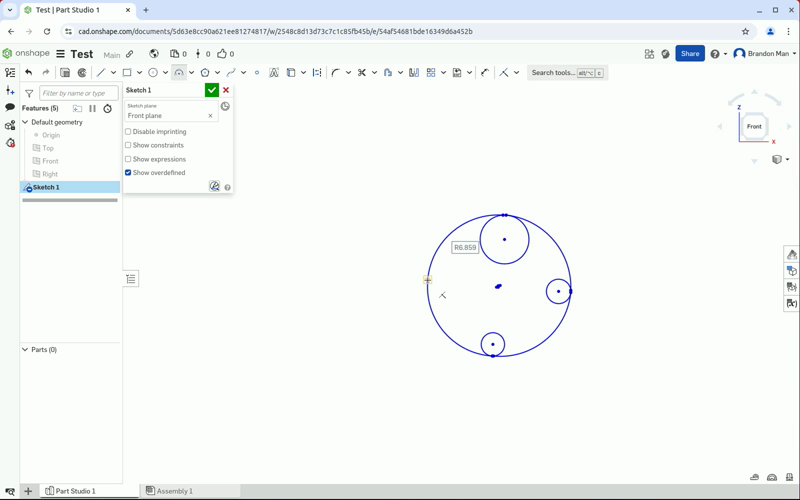
scroll(6)
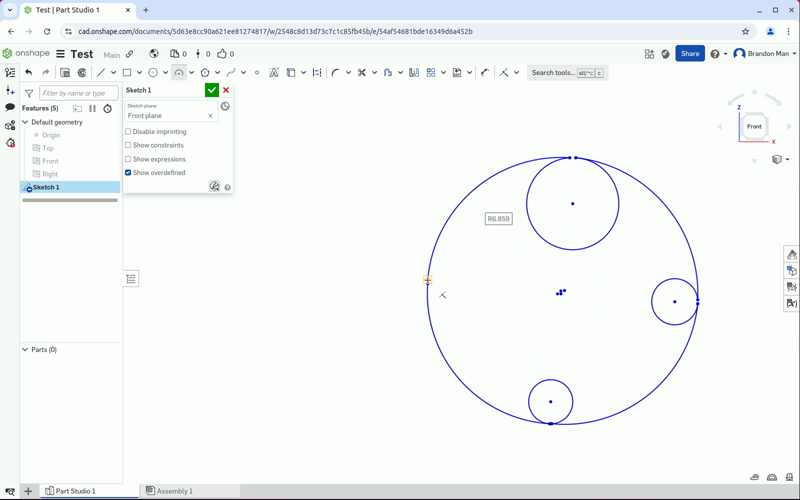
scroll(6)
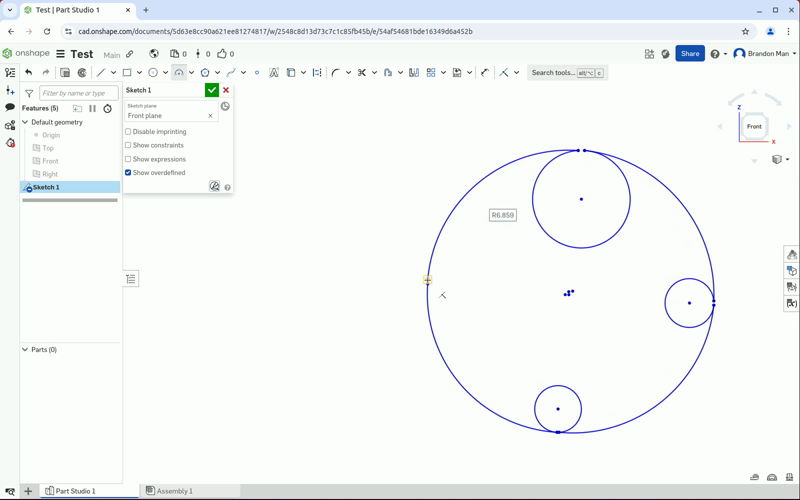
scroll(6)
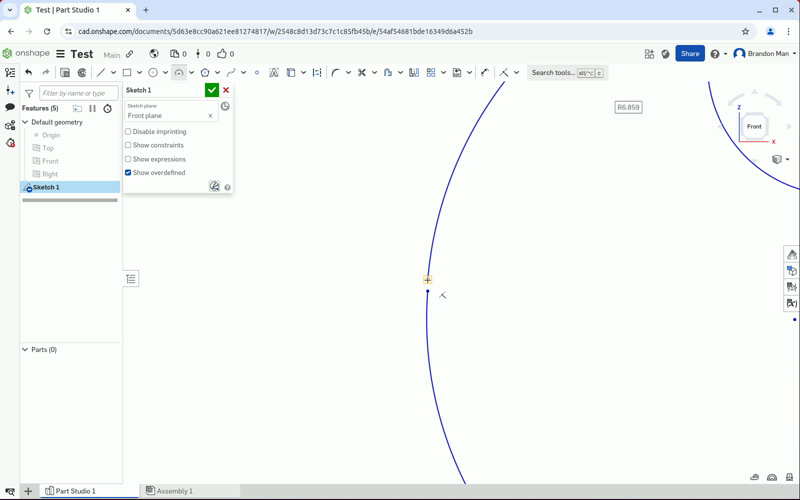
click(427, 279)
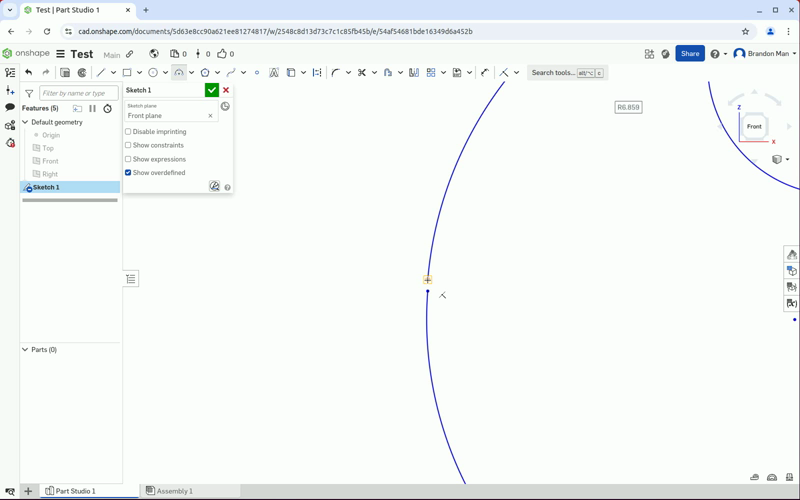
scroll(-6)
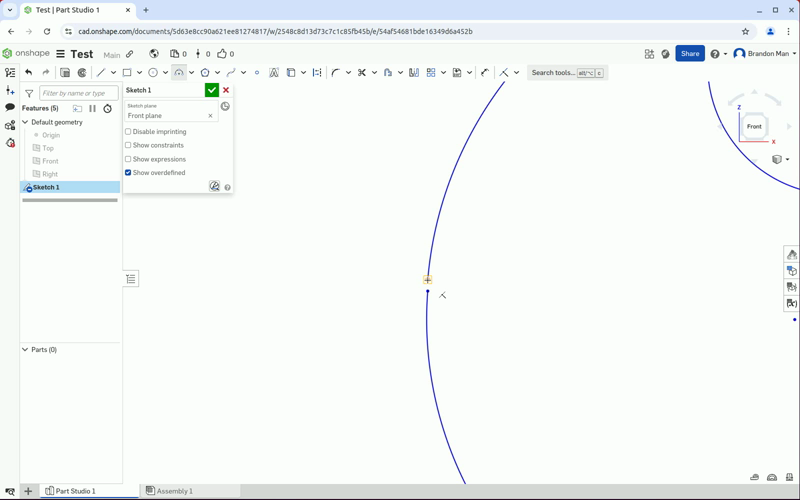
scroll(-6)
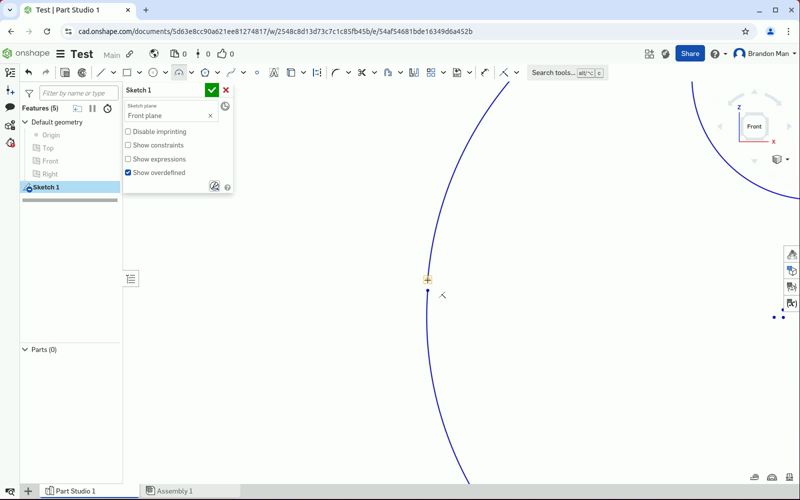
scroll(-6)
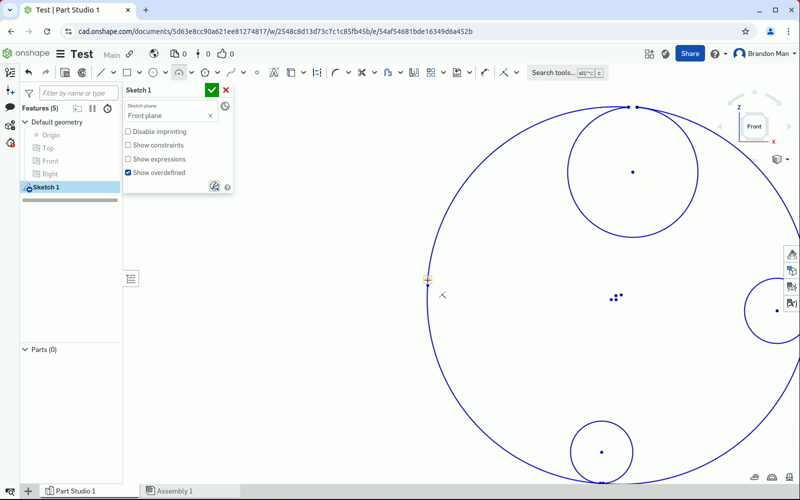
scroll(-6)
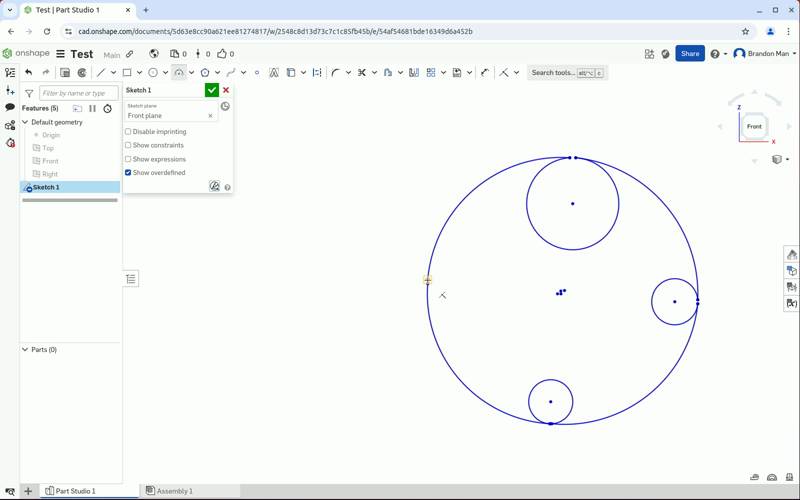
scroll(-6)
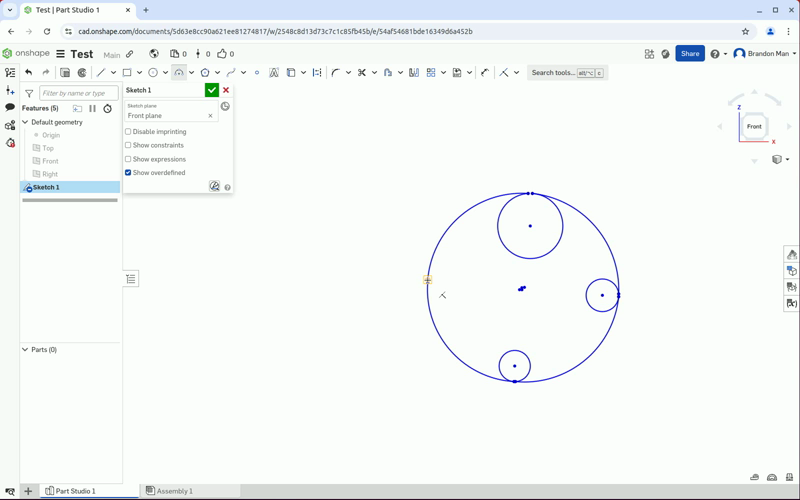
scroll(-6)
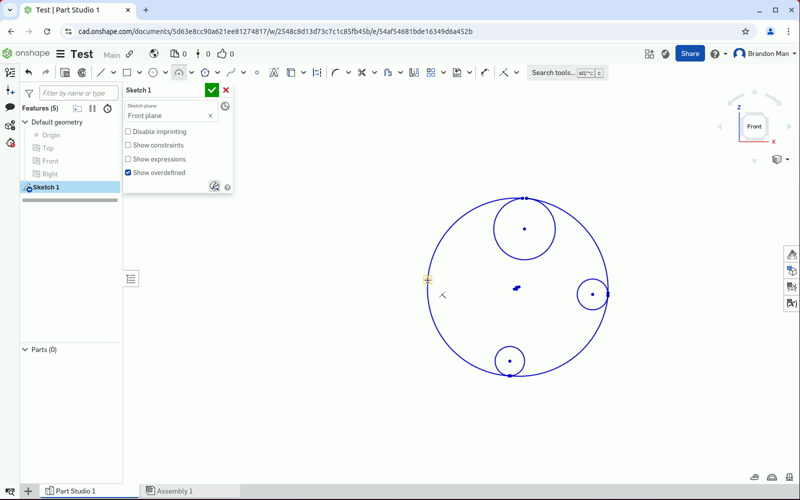
scroll(-6)
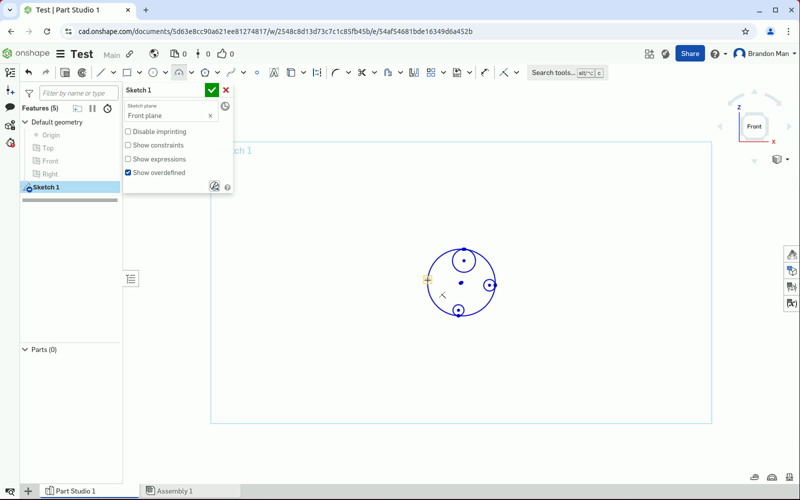
mouse_move(427, 280)
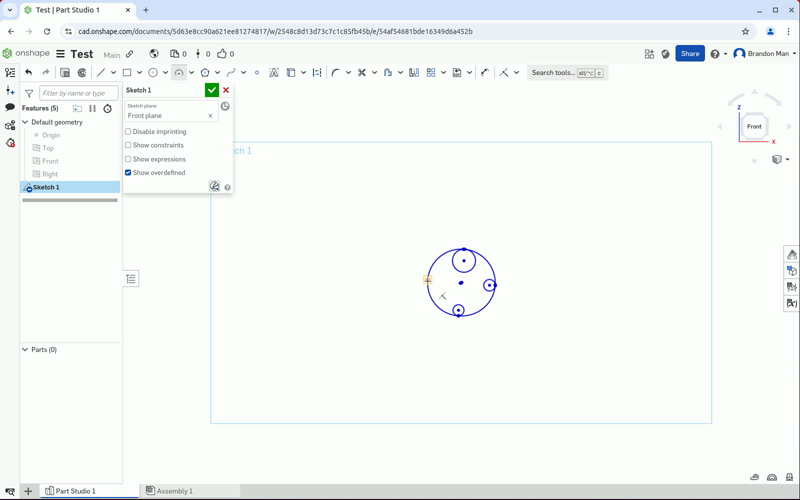
scroll(6)
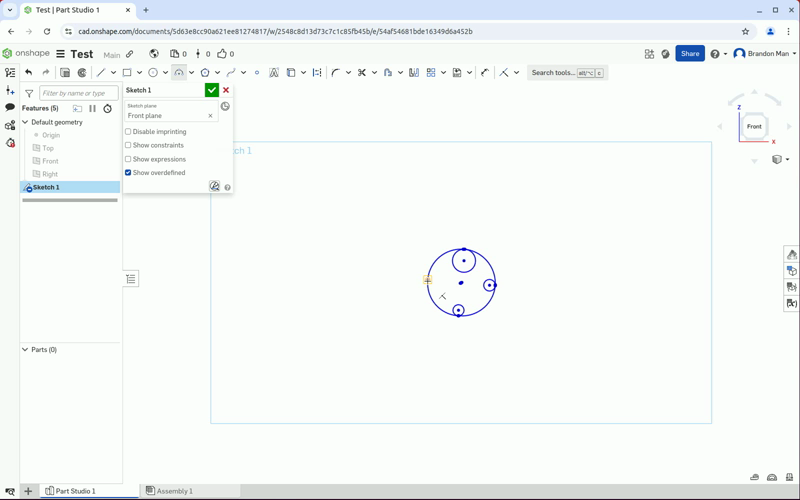
scroll(6)
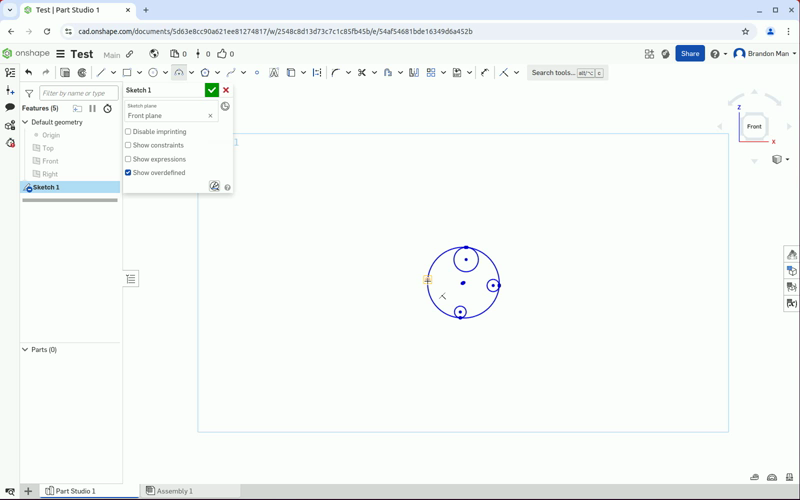
scroll(6)
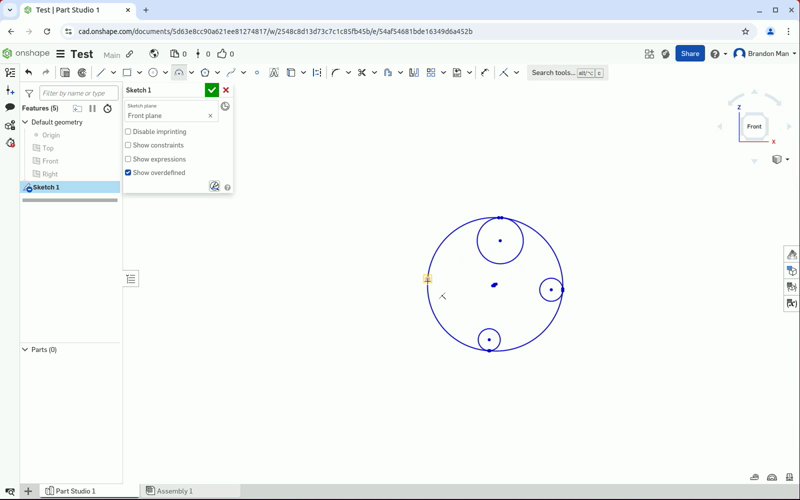
scroll(6)
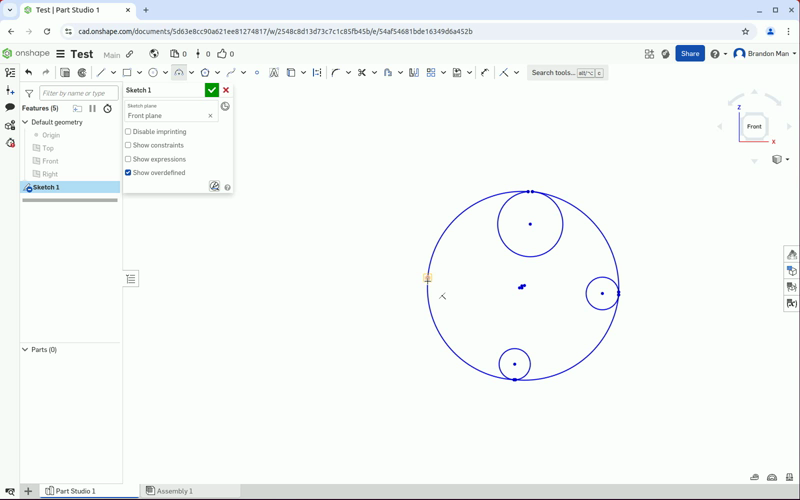
scroll(6)
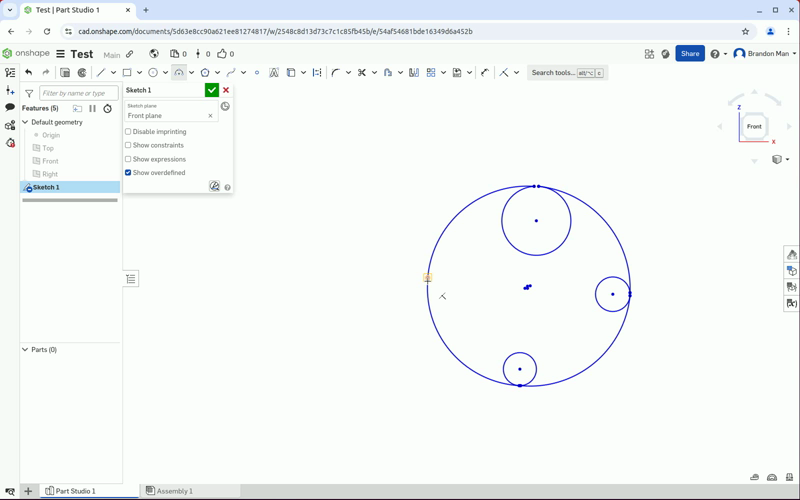
scroll(6)
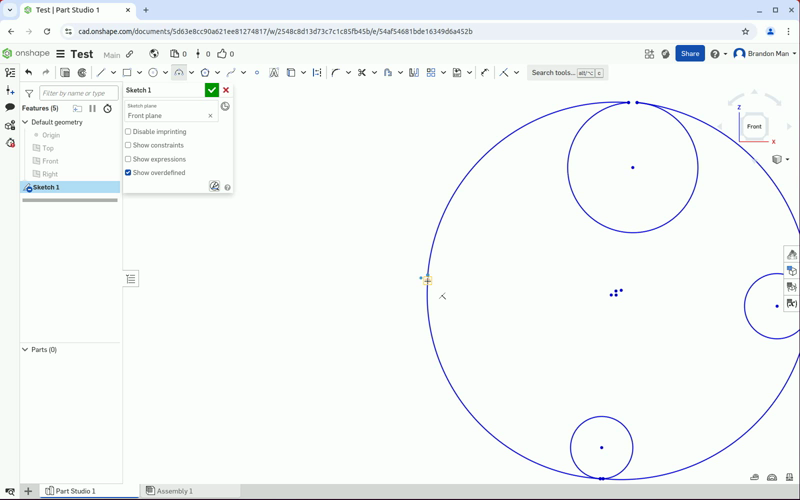
scroll(6)
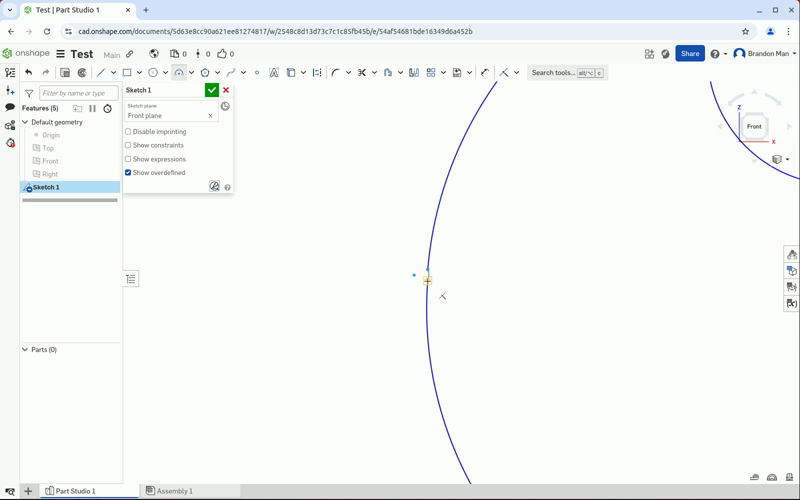
click(427, 280)
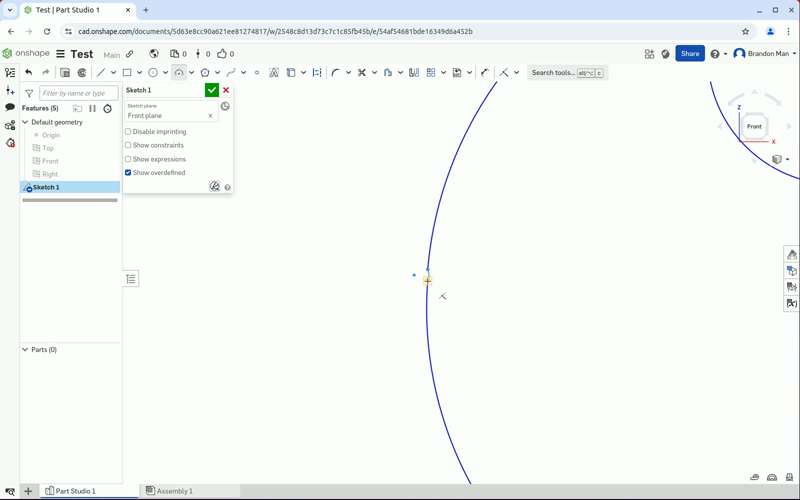
scroll(-6)
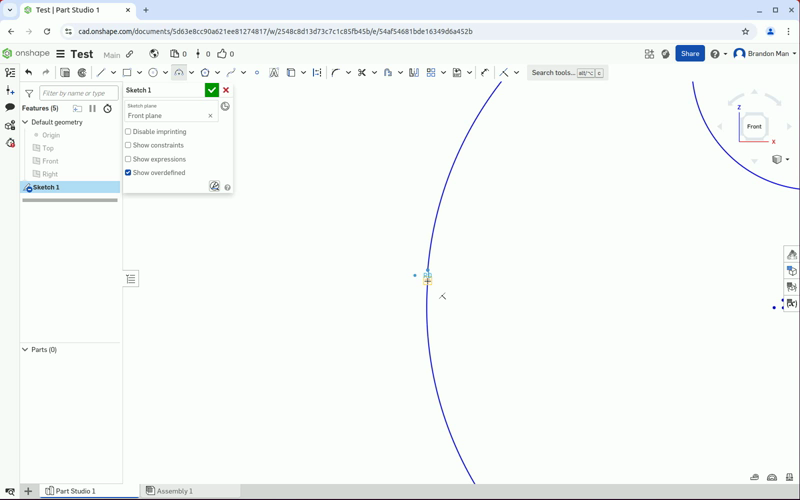
scroll(-6)
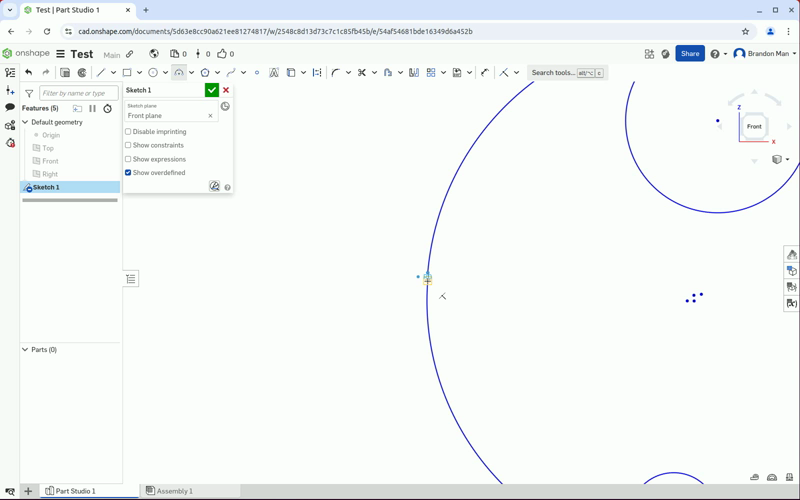
scroll(-6)
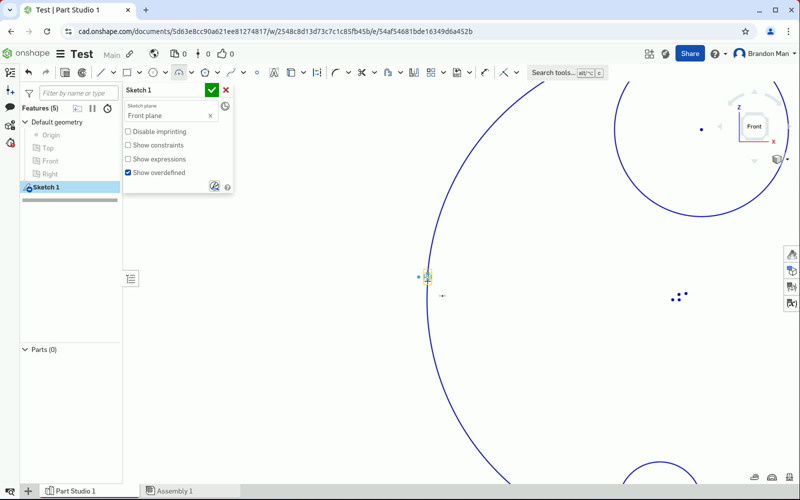
scroll(-6)
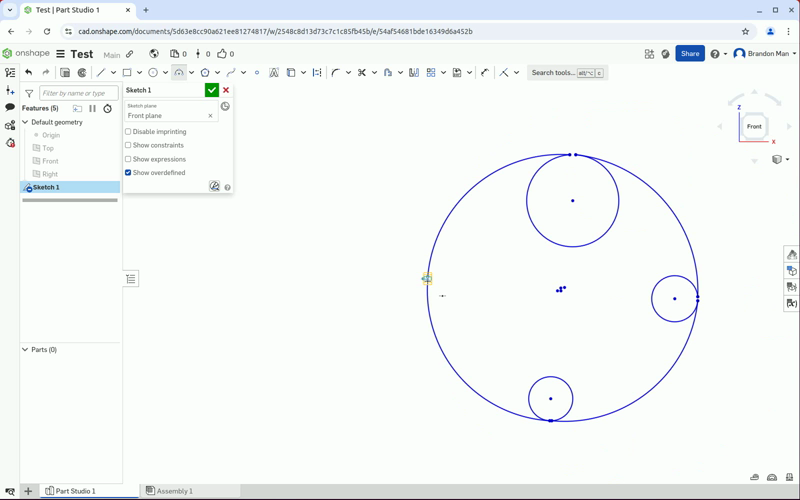
scroll(-6)
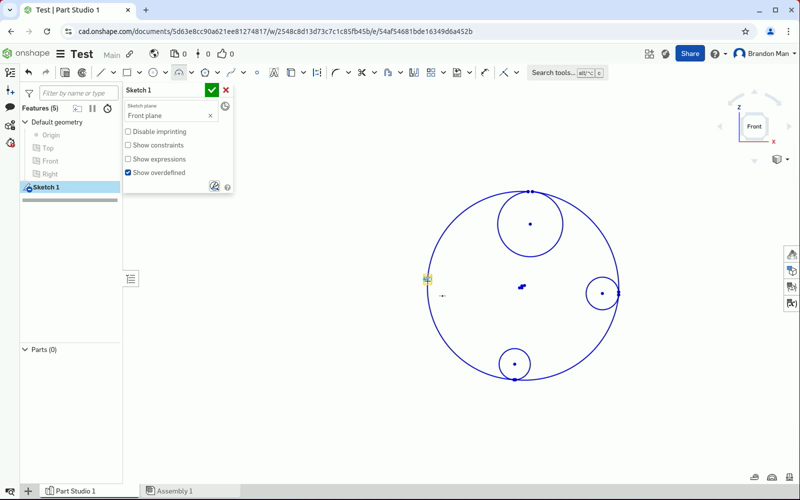
scroll(-6)
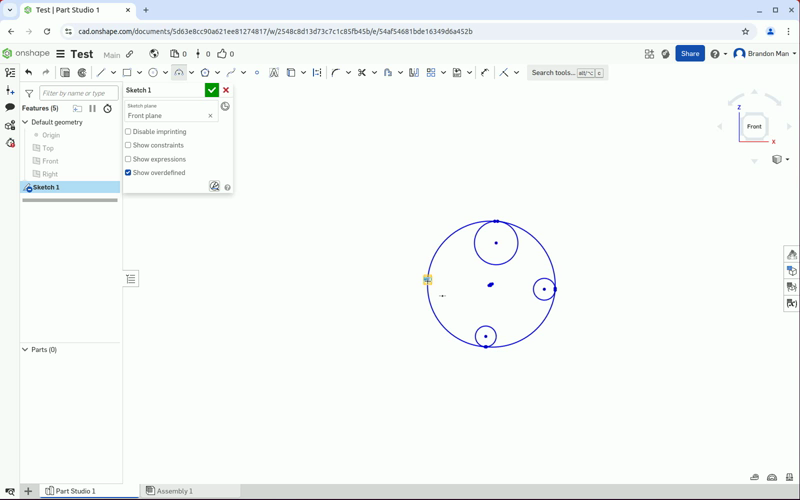
scroll(-6)
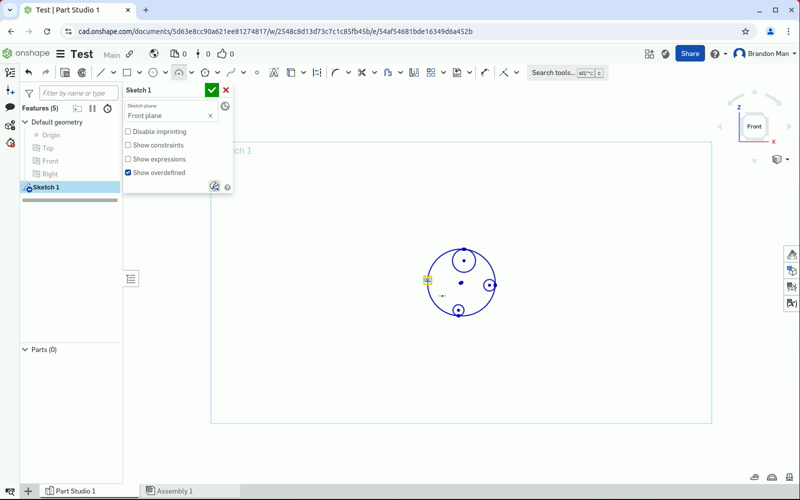
key_down(shift)
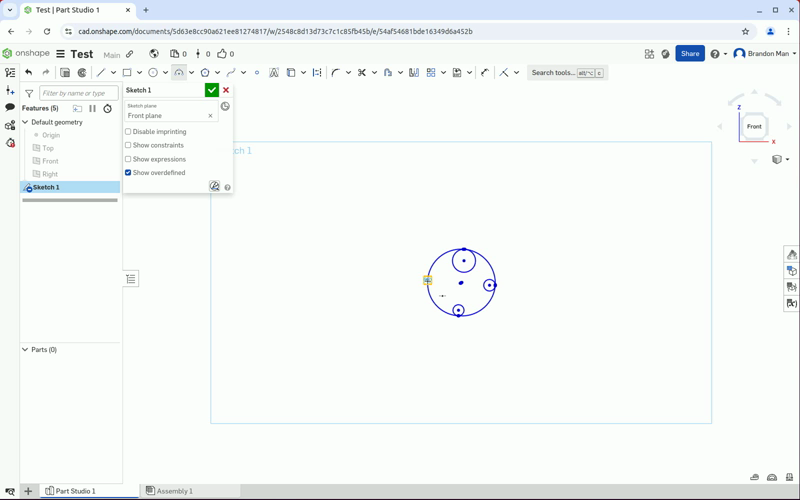
mouse_move(439, 280)
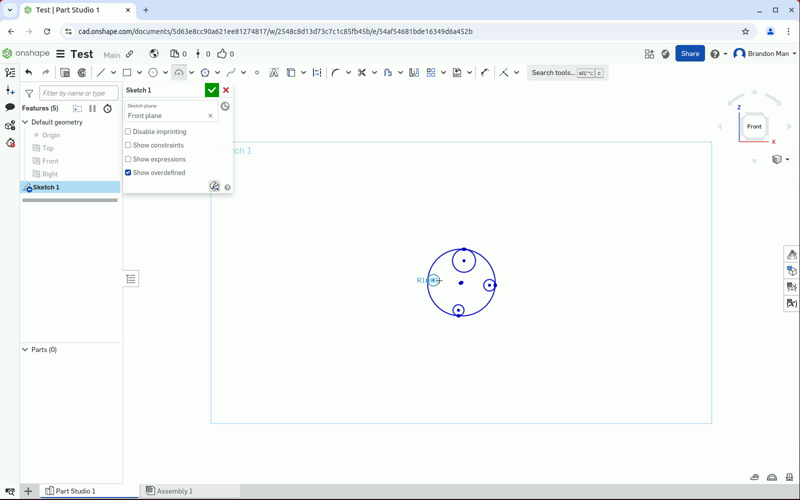
scroll(6)
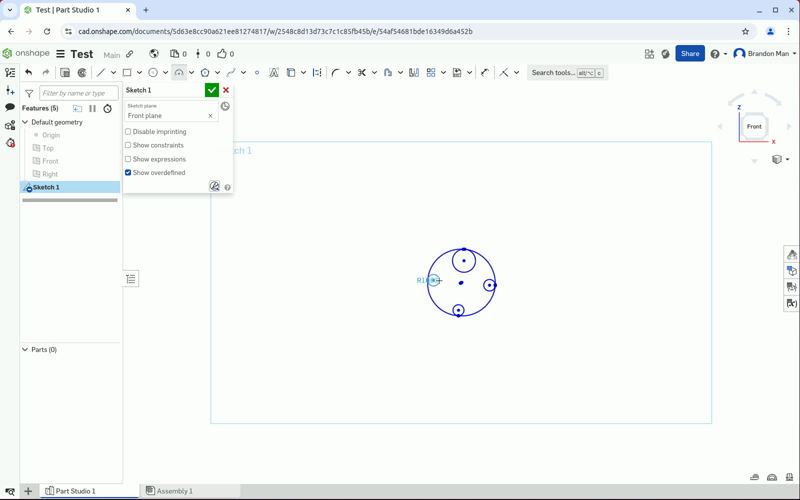
scroll(6)
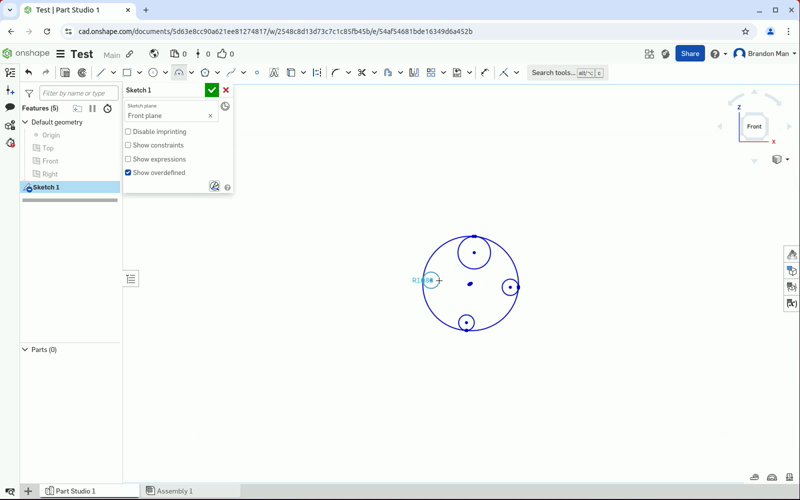
scroll(6)
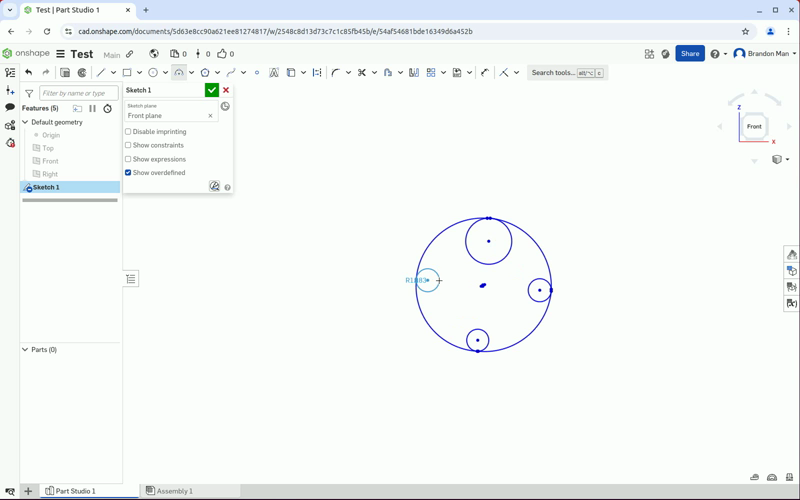
scroll(6)
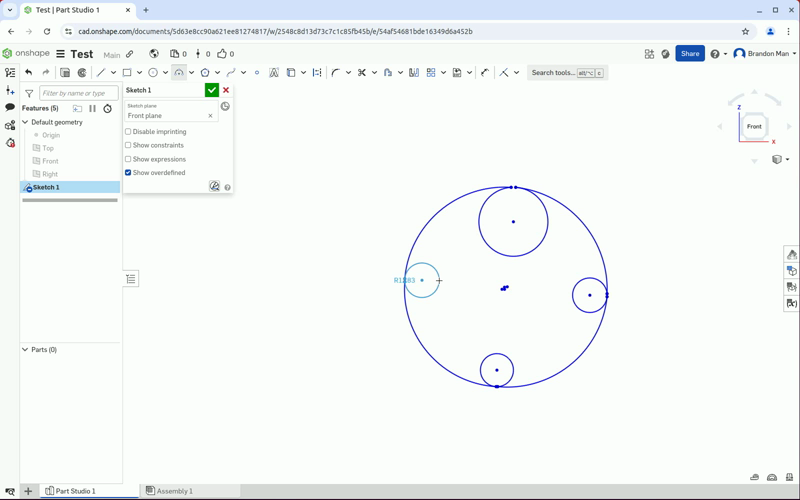
scroll(6)
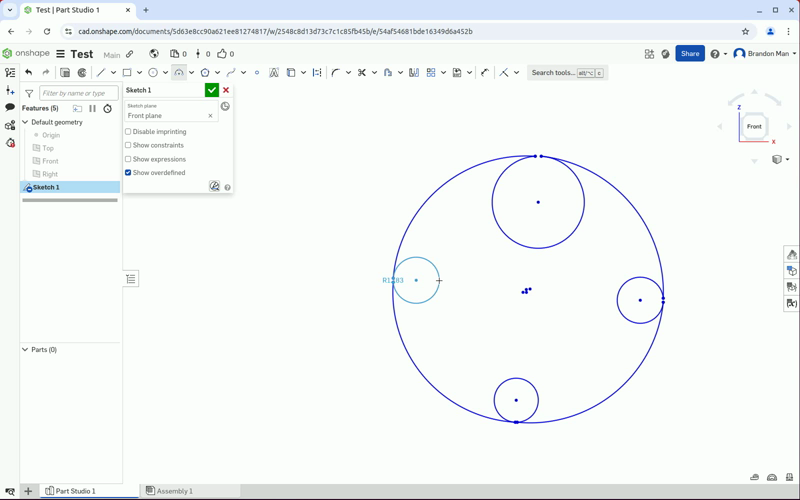
scroll(6)
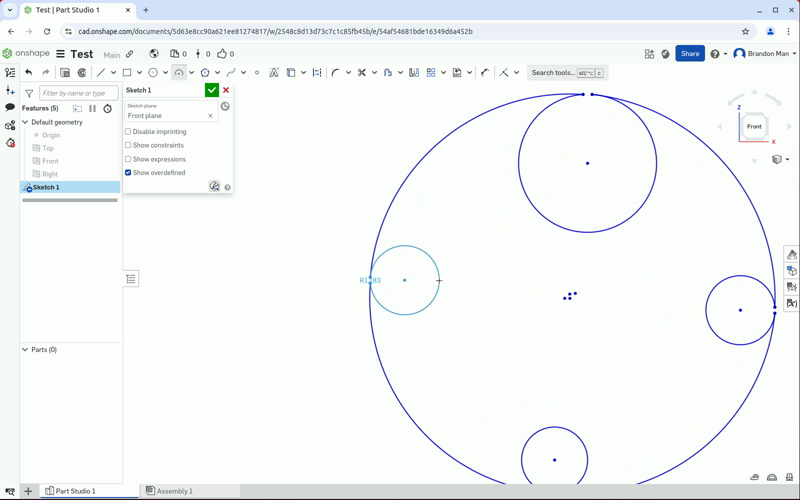
scroll(6)
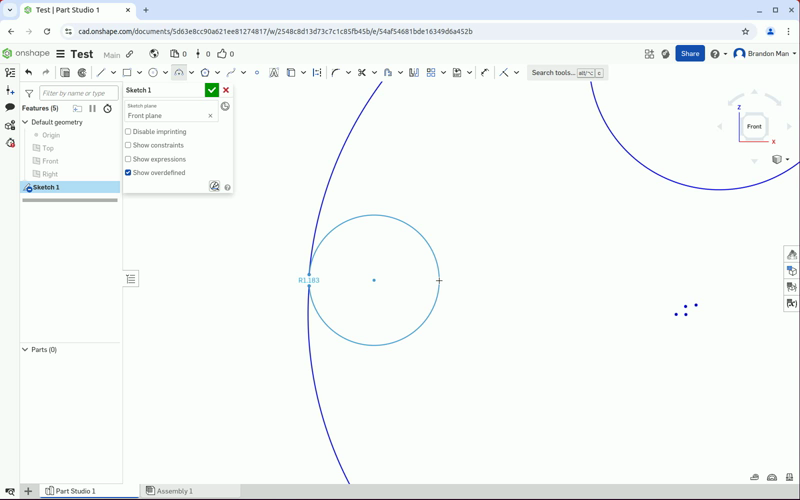
click(439, 280)
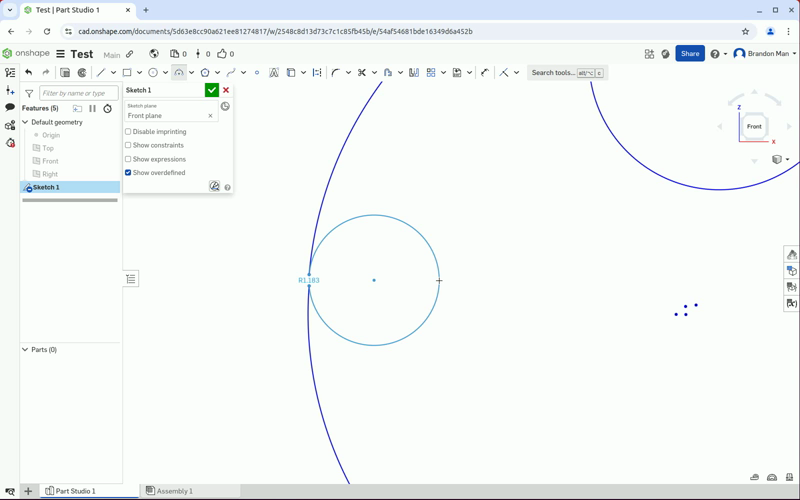
scroll(-6)
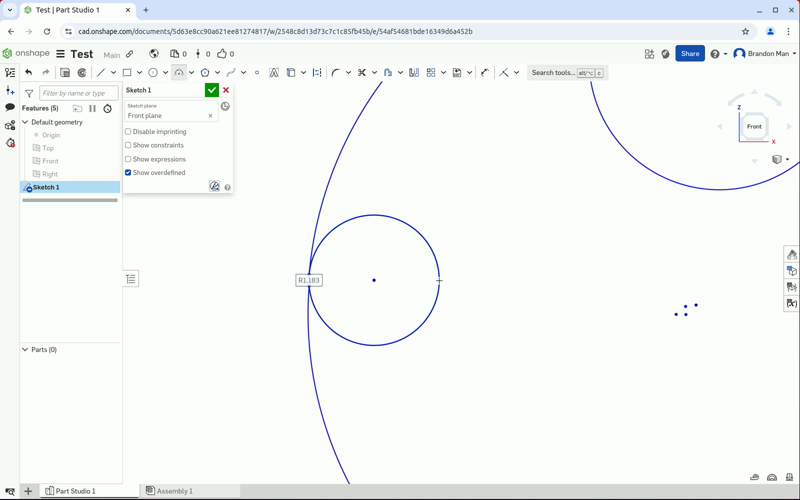
scroll(-6)
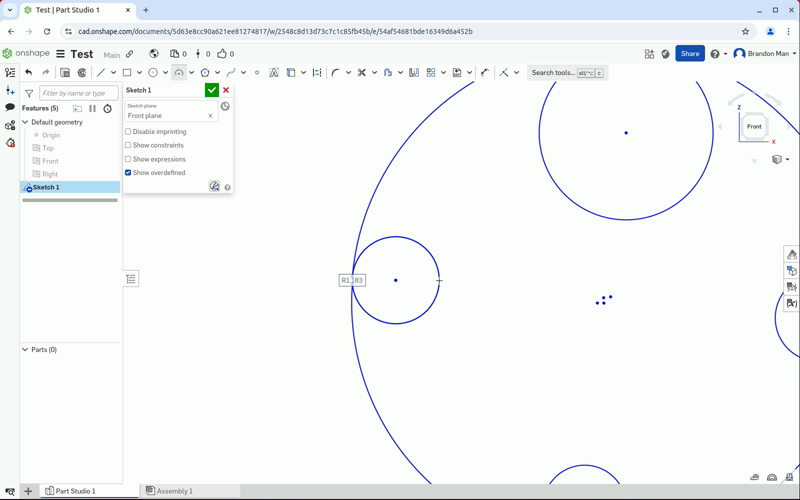
scroll(-6)
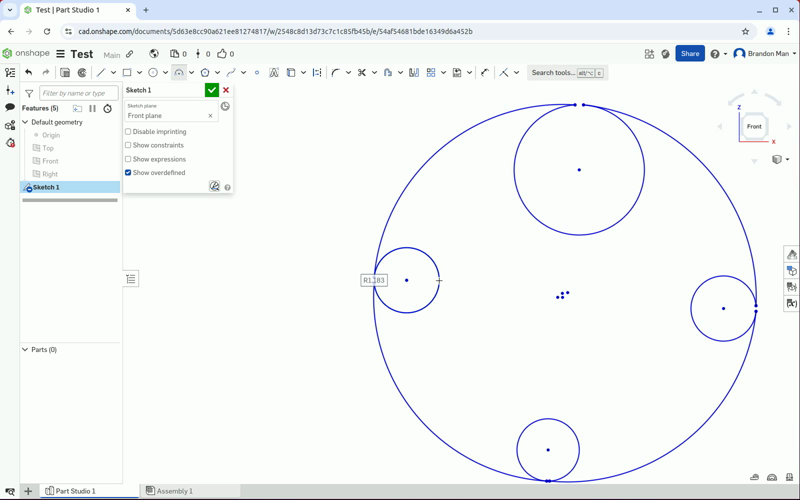
scroll(-6)
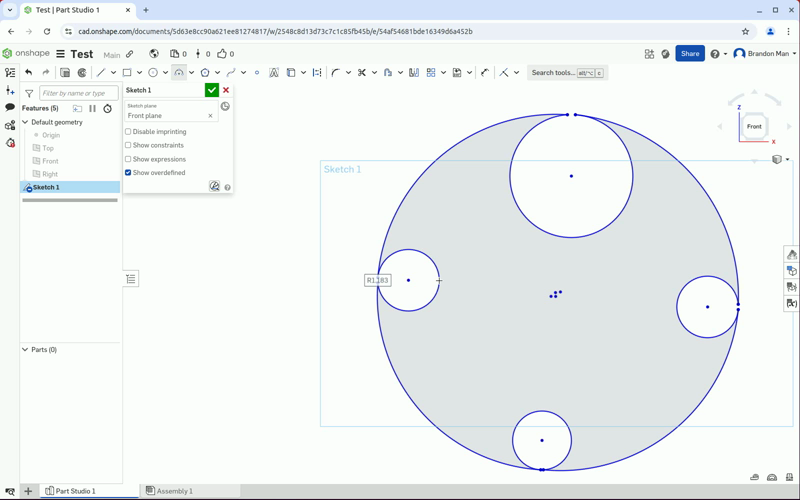
scroll(-6)
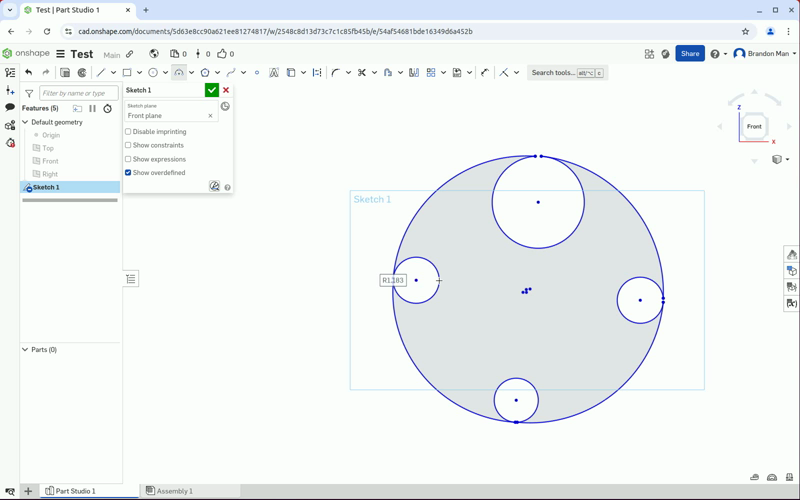
scroll(-6)
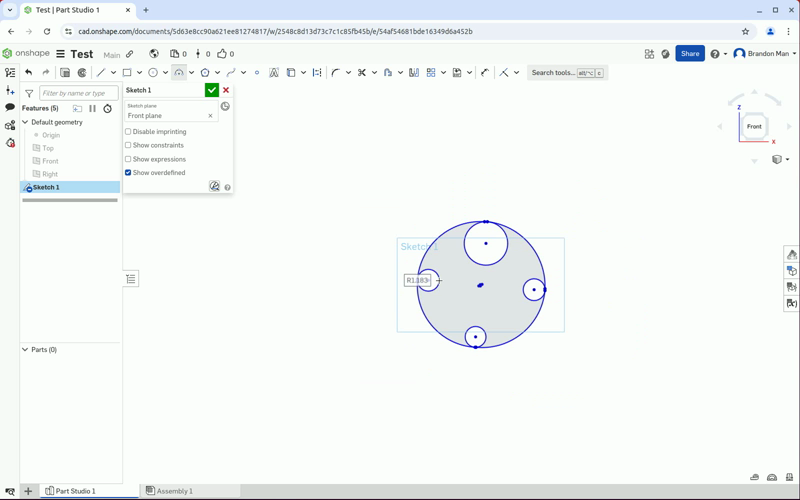
scroll(-6)
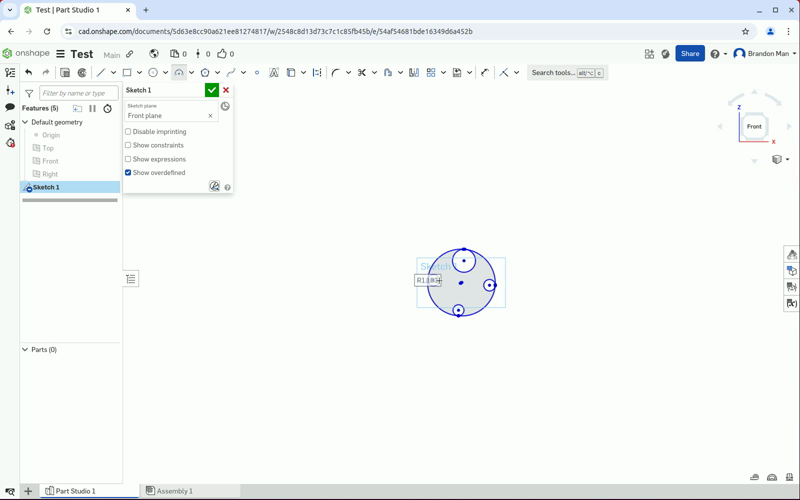
key_up(shift)
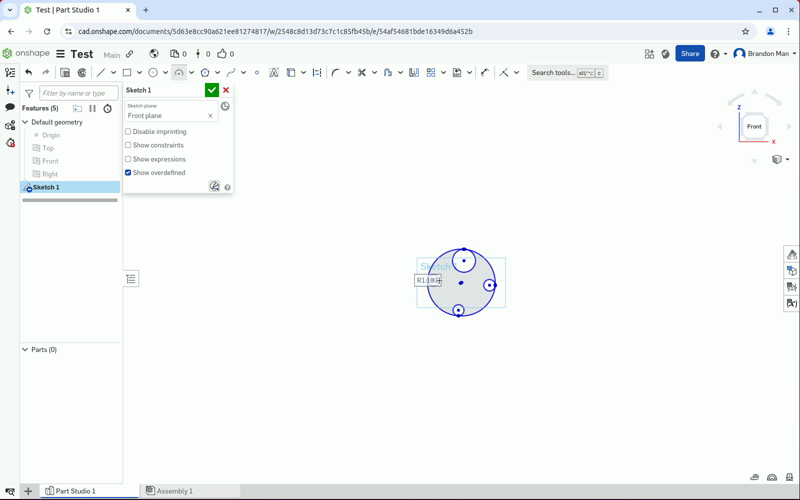
key(esc)
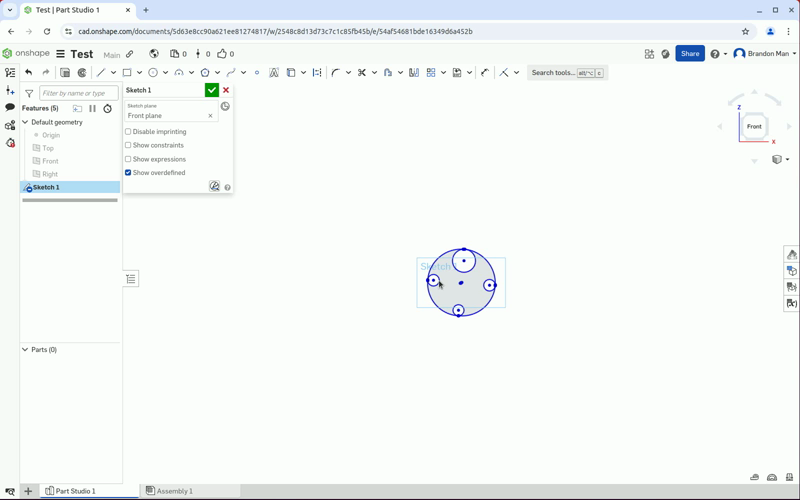
key(c)
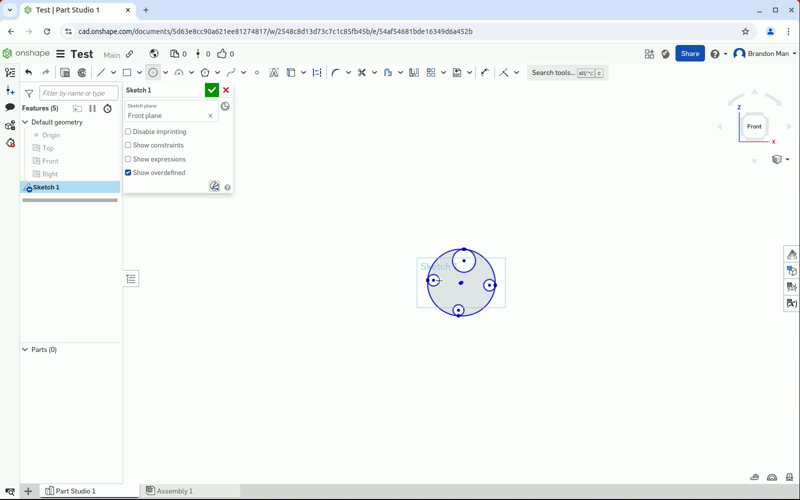
key_down(shift)
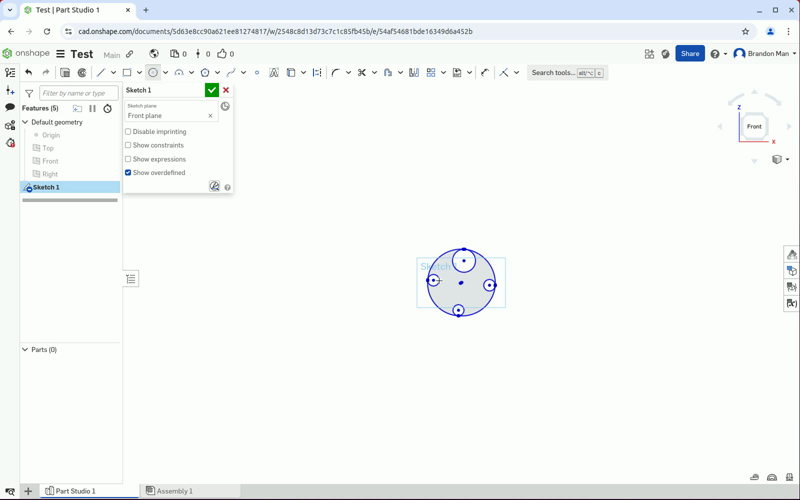
mouse_move(461, 282)
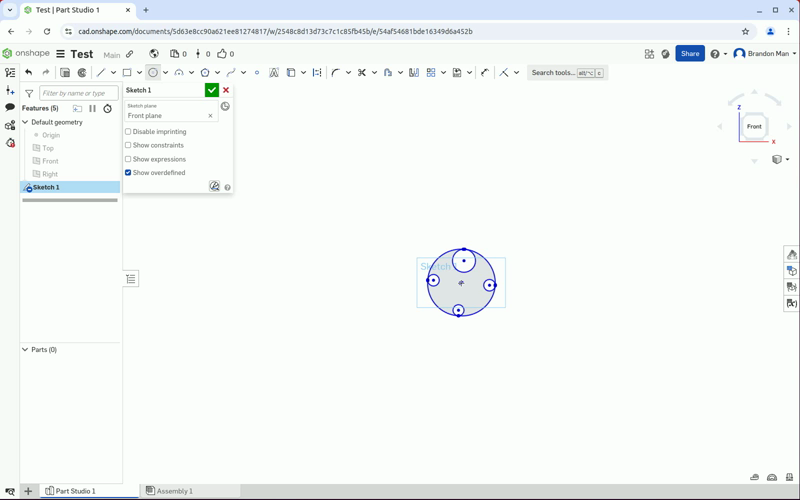
scroll(6)
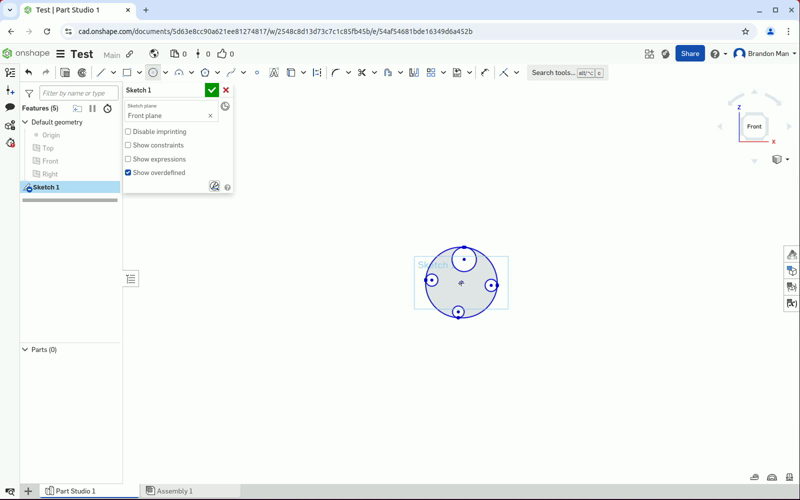
scroll(6)
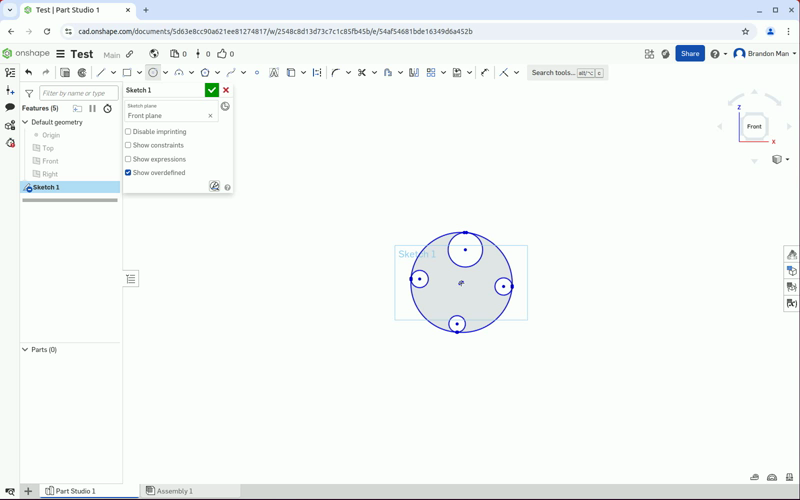
scroll(6)
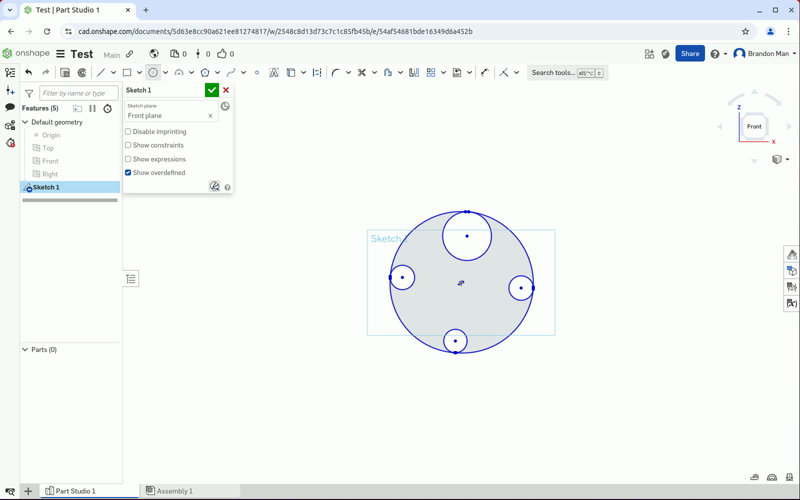
scroll(6)
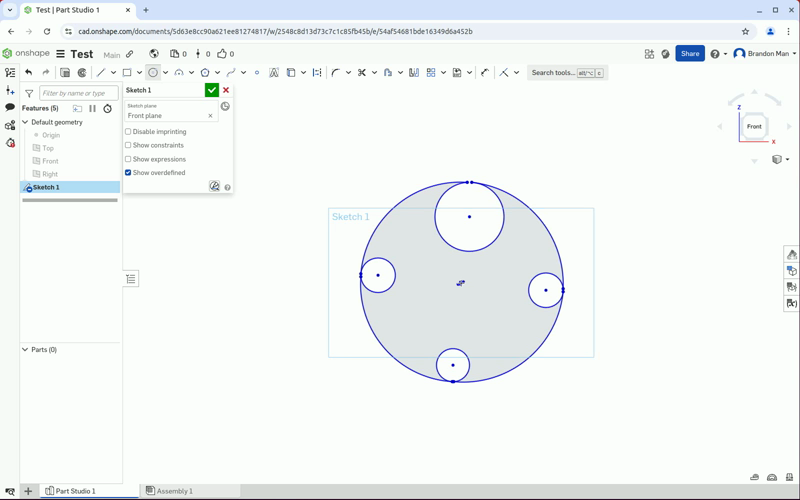
scroll(6)
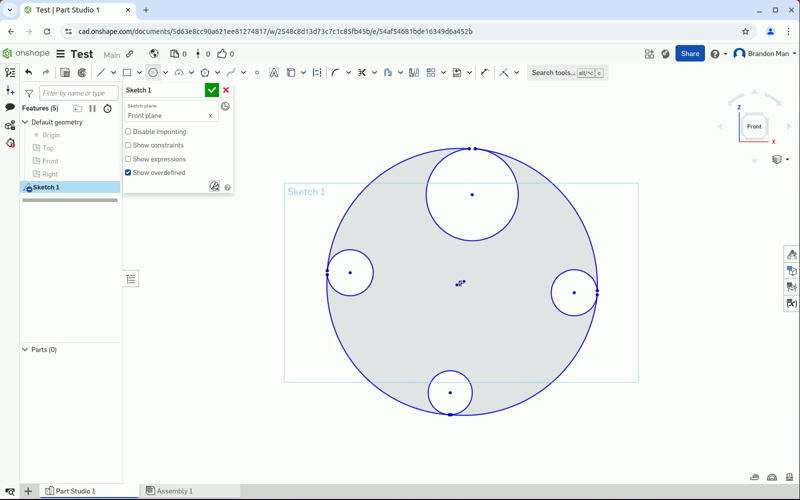
scroll(6)
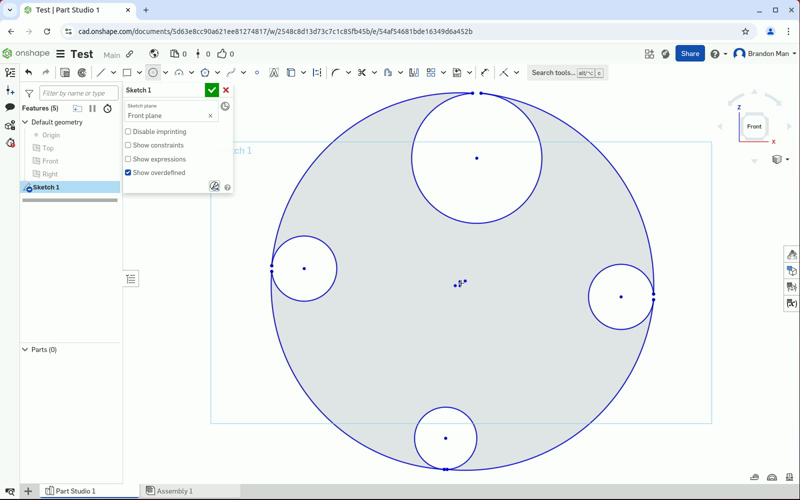
scroll(6)
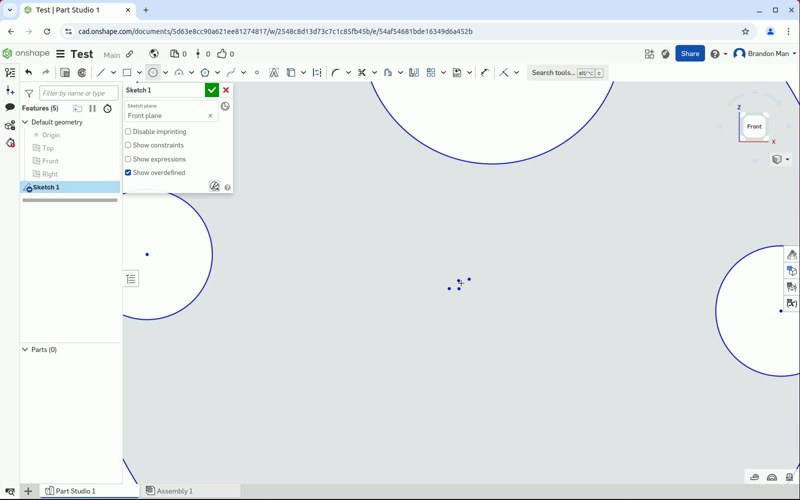
click(461, 282)
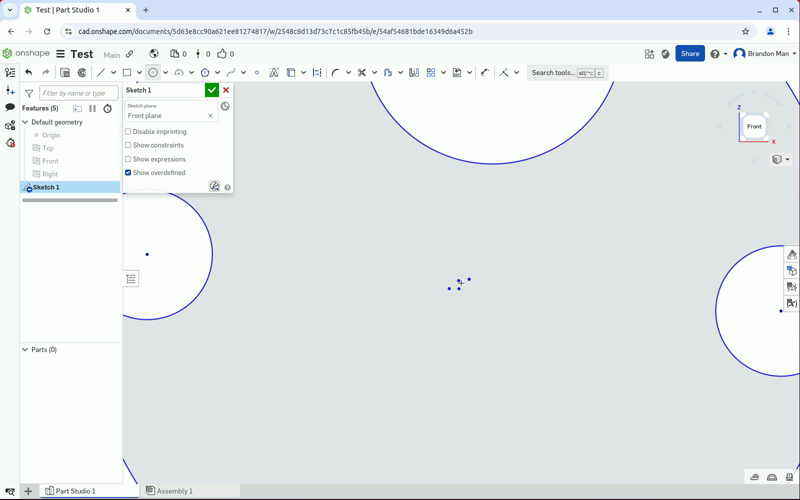
scroll(-6)
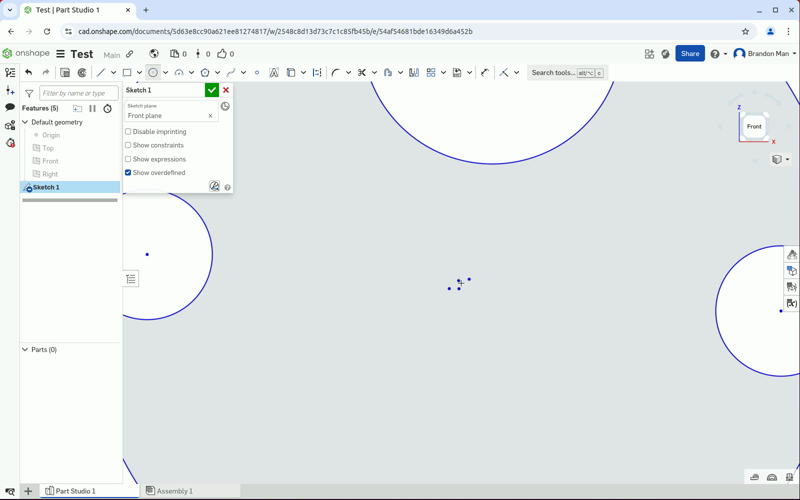
scroll(-6)
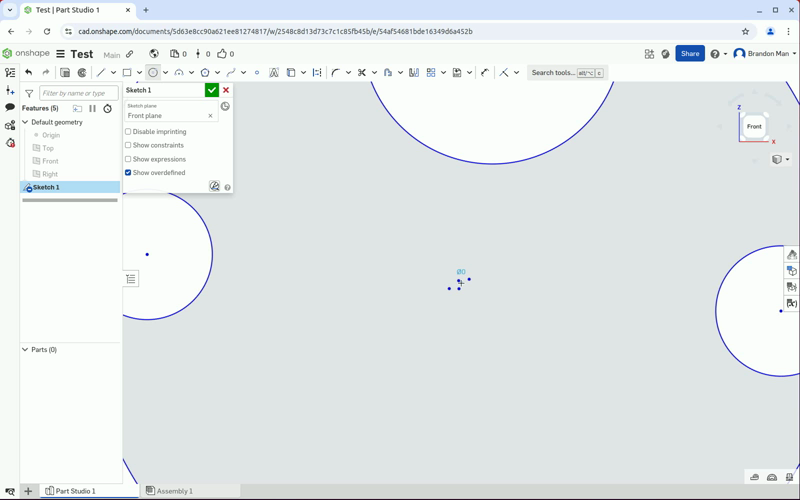
scroll(-6)
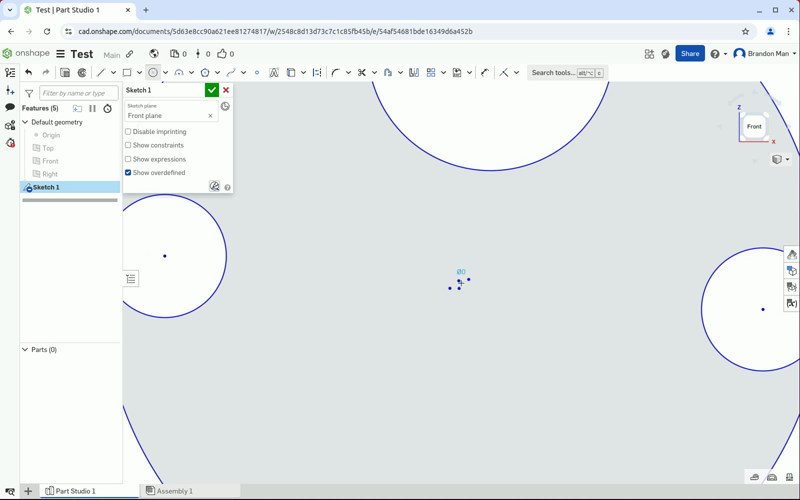
scroll(-6)
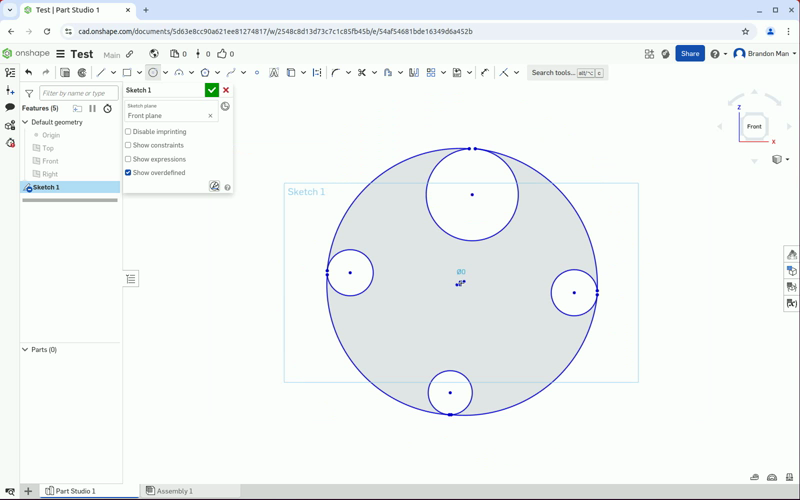
scroll(-6)
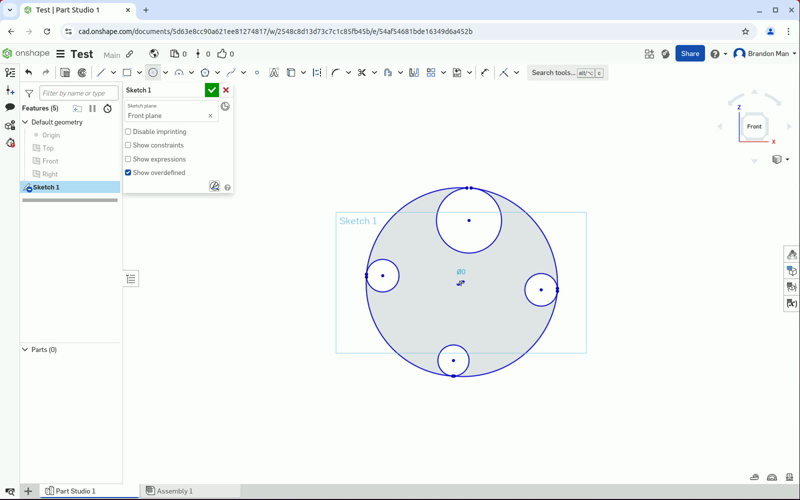
scroll(-6)
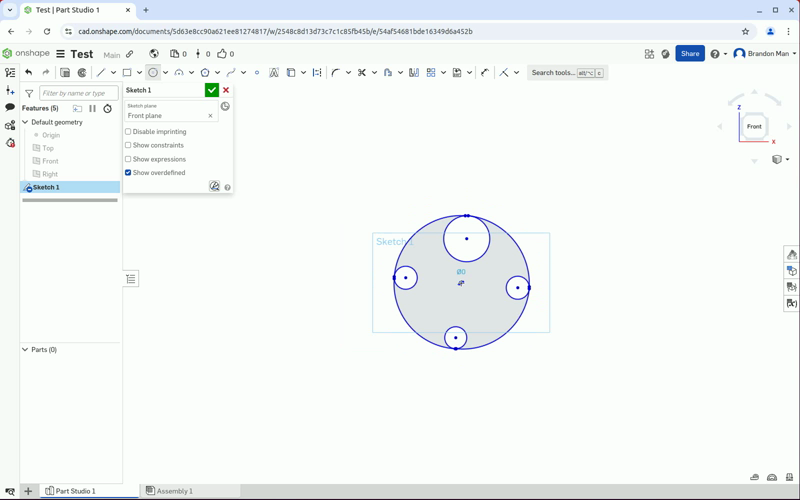
scroll(-6)
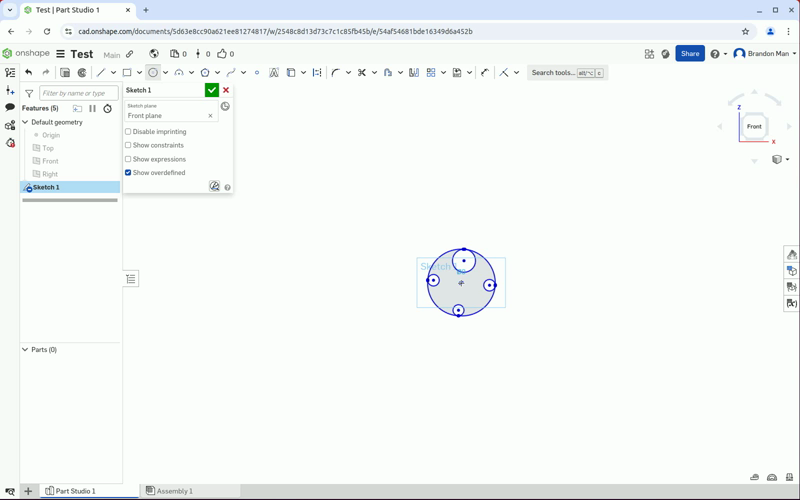
key_up(shift)
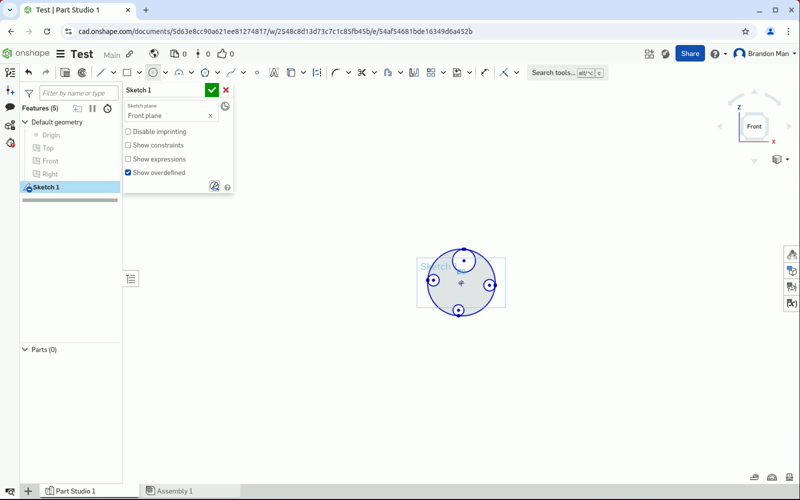
mouse_move(478, 282)
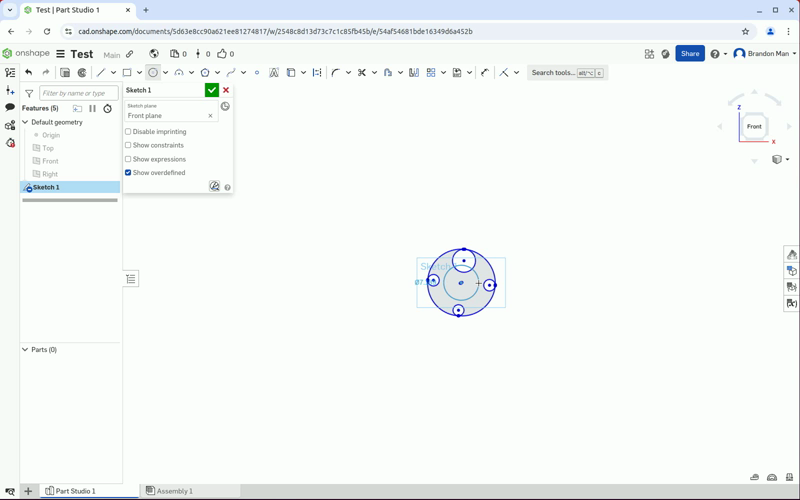
click(478, 282)
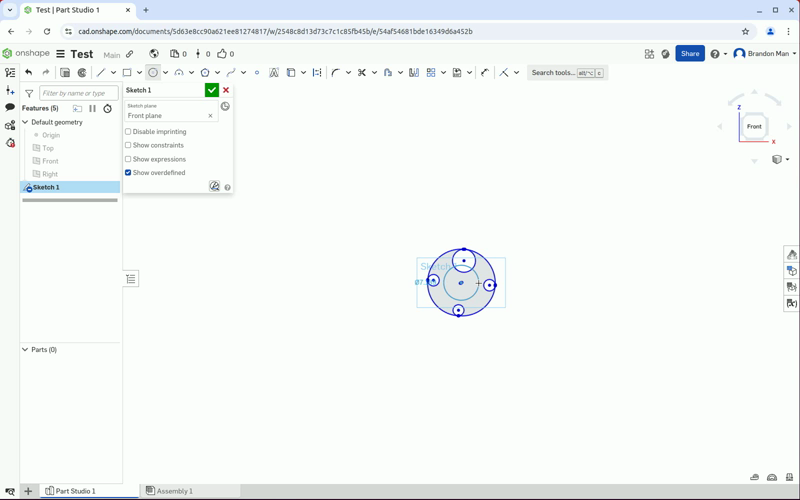
key(esc)
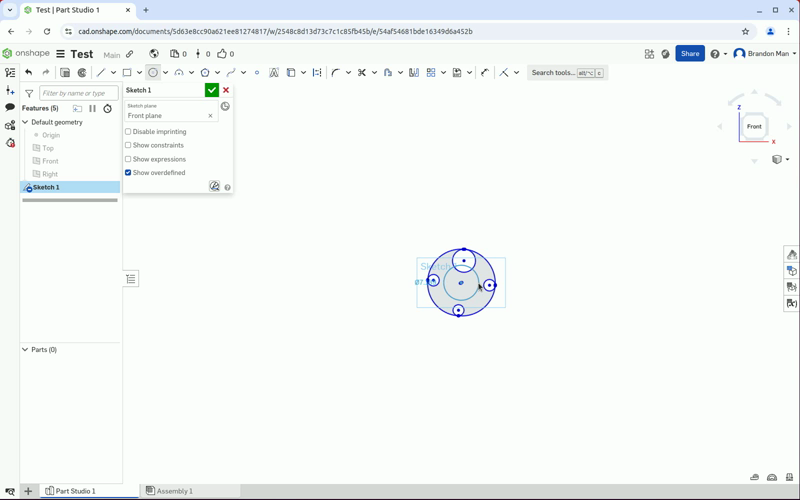
mouse_move(451, 304)
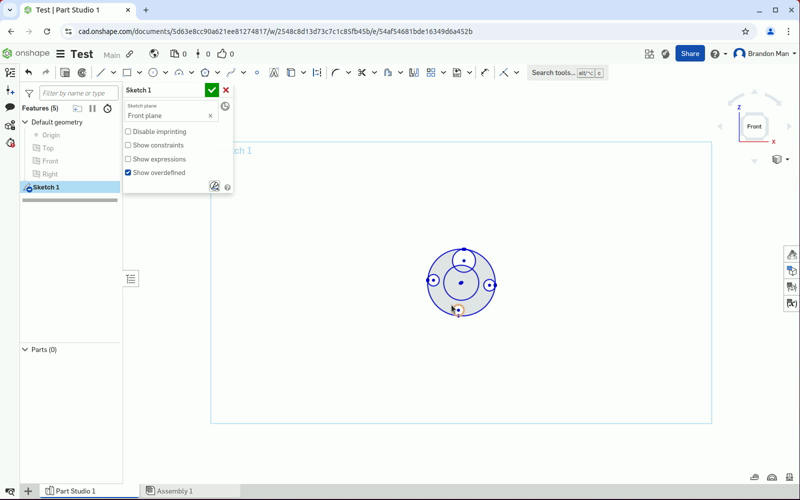
click(451, 304)
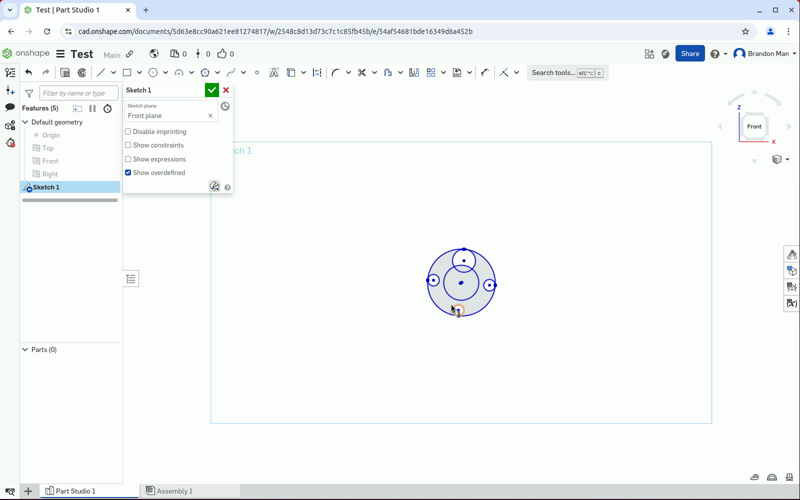
mouse_move(73, 352)
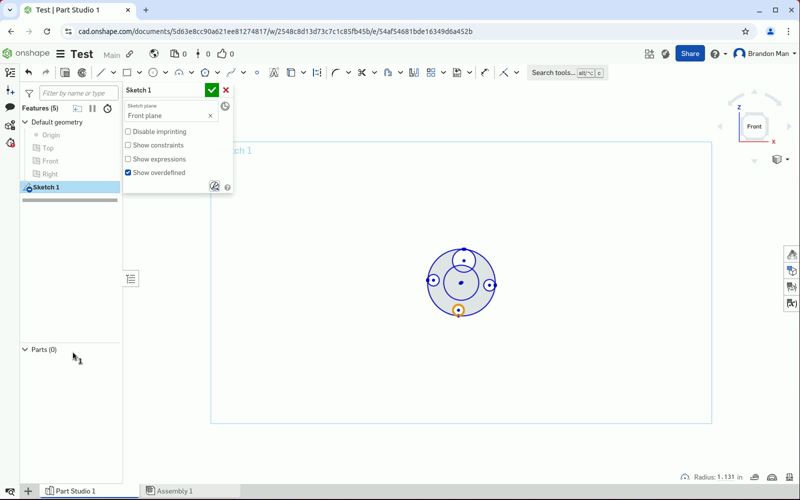
key(shift+y)
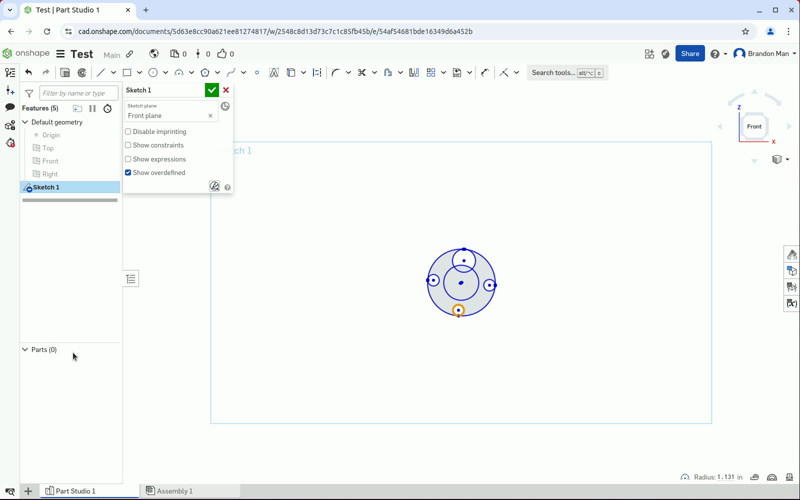
key(shift+e)
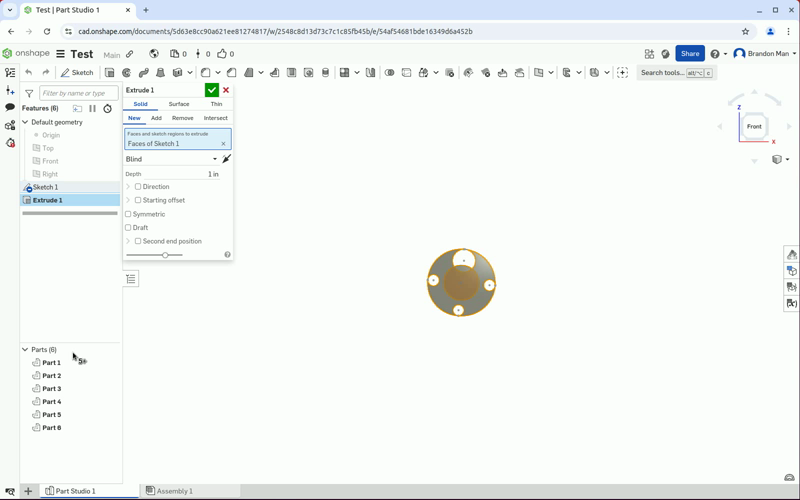
mouse_move(143, 106)
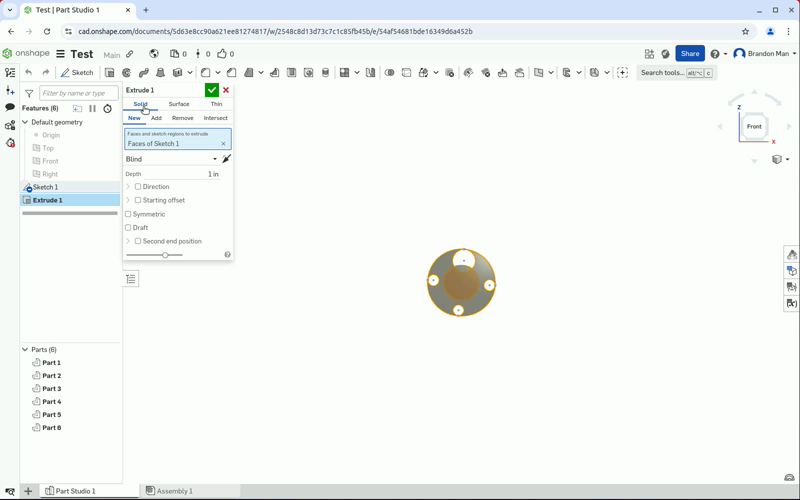
click(143, 106)
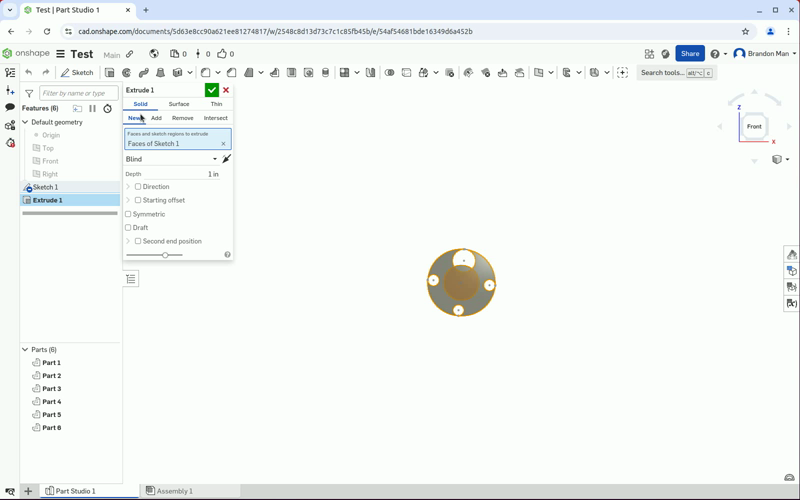
mouse_move(137, 120)
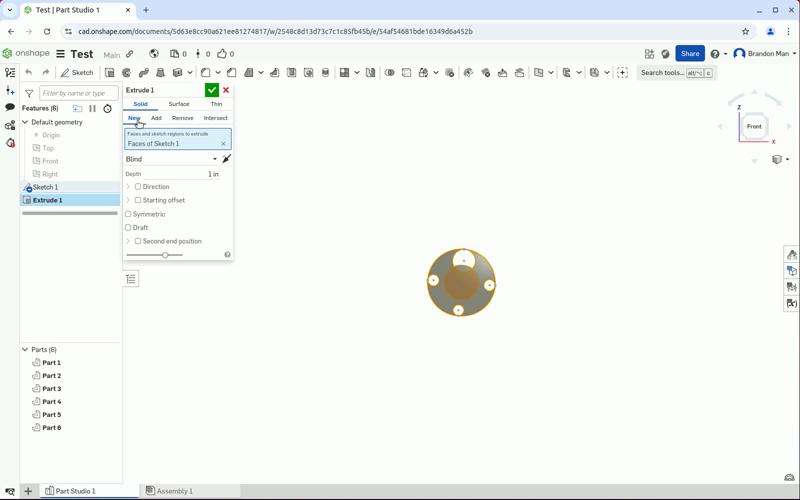
click(137, 120)
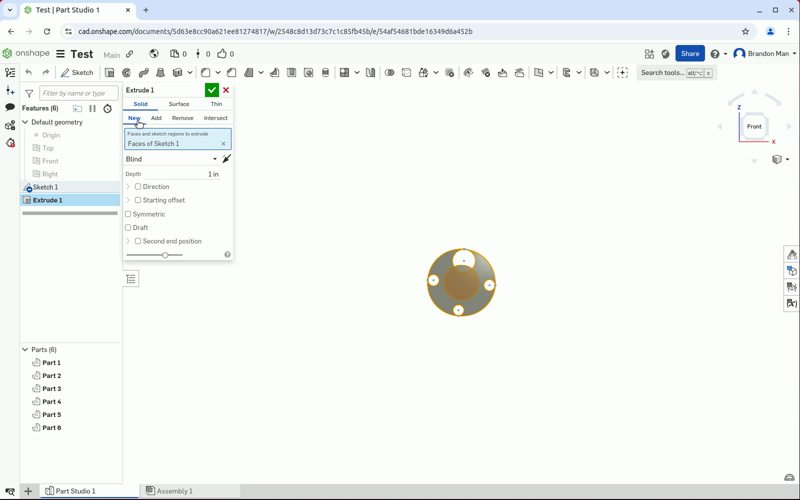
key(tab, 4)
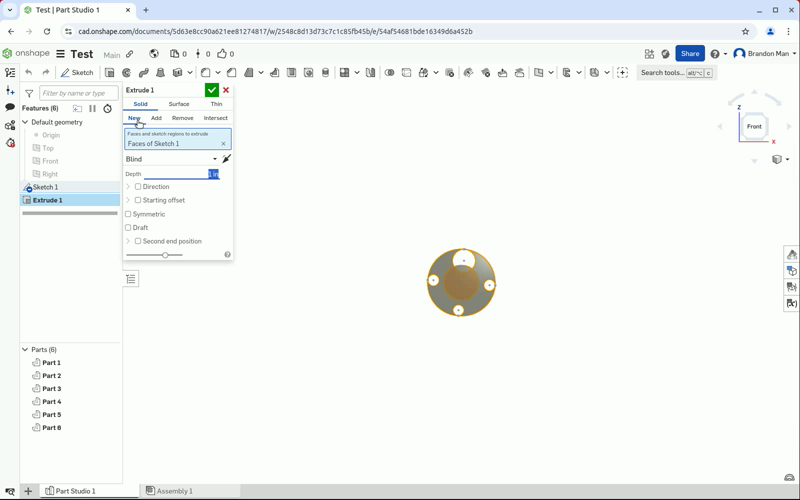
text(3.852)
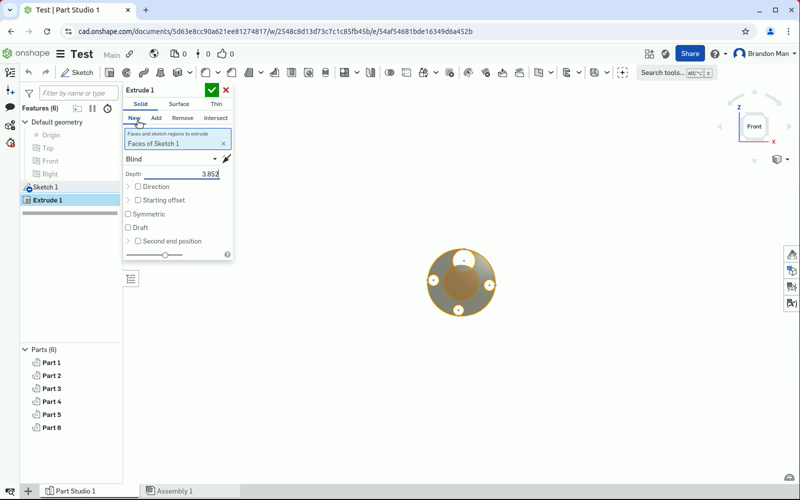
key(tab, 3)
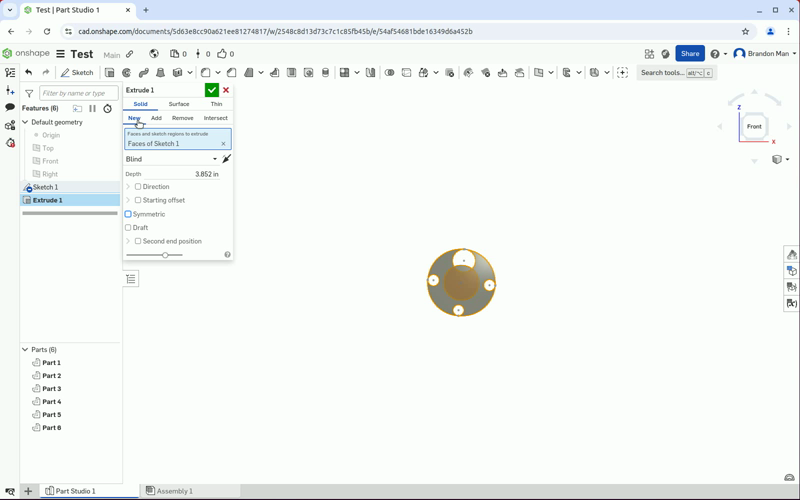
key(space)
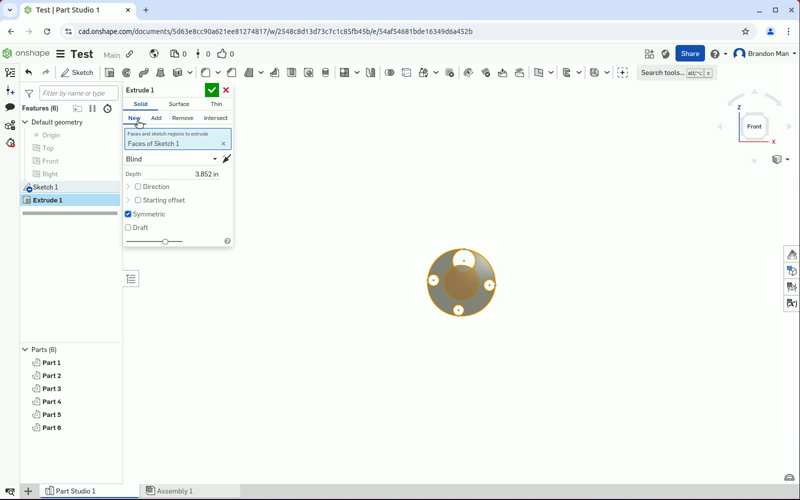
key(enter)
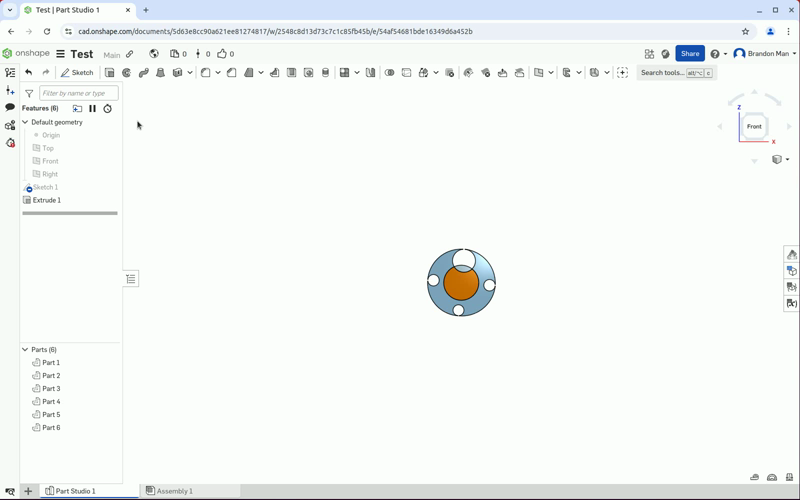
key(shift+h)
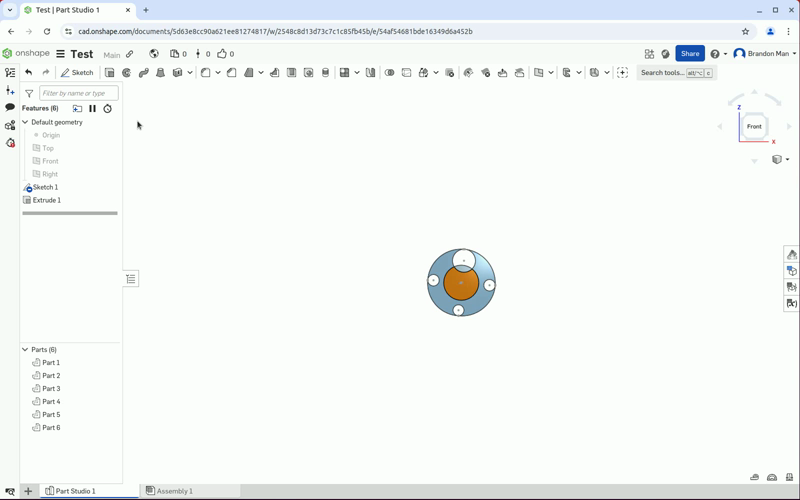
key(shift+h)
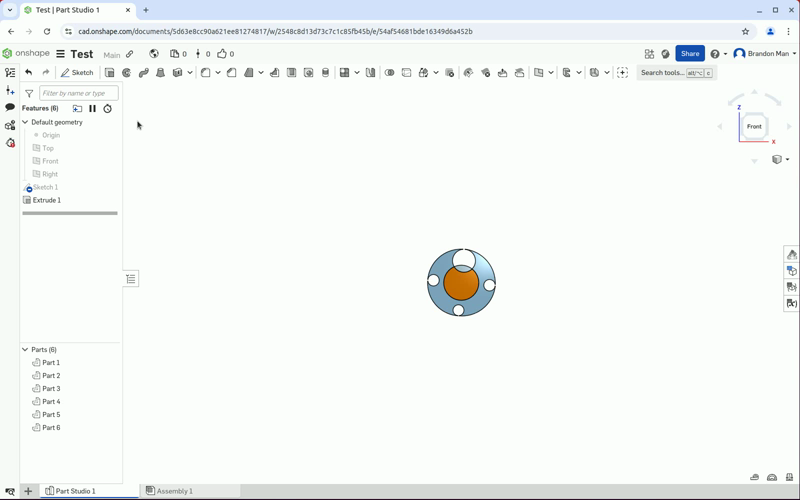
mouse_move(73, 189)
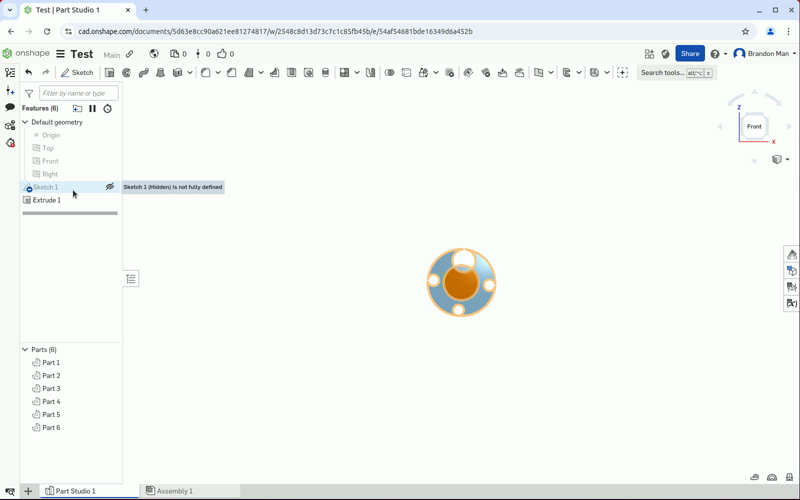
click(73, 189)
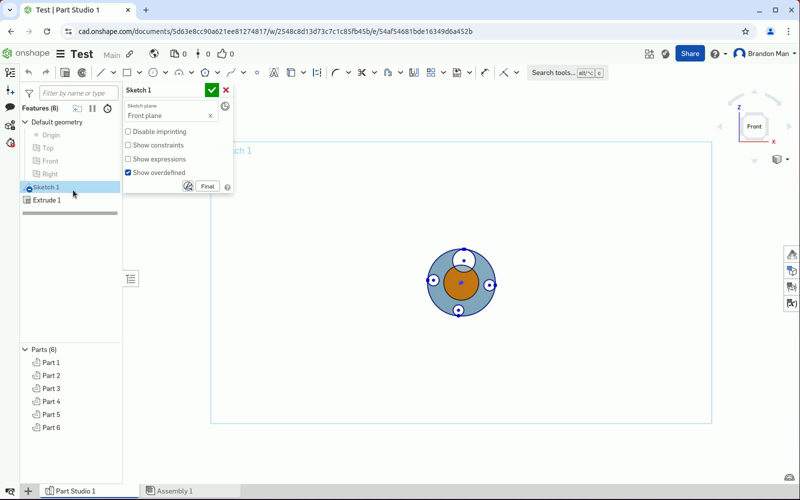
mouse_move(229, 92)
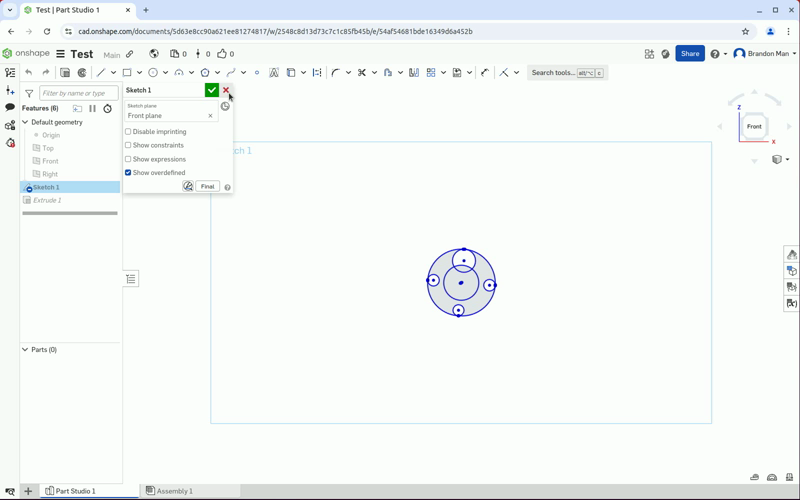
click(229, 92)
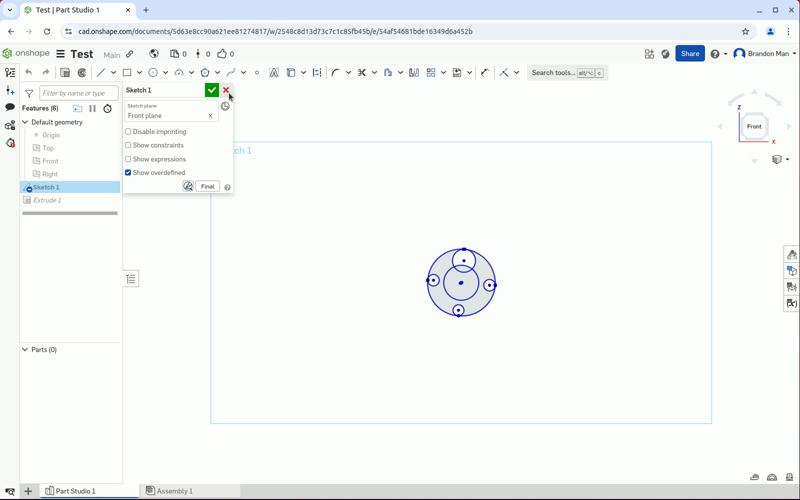
key(shift+s)
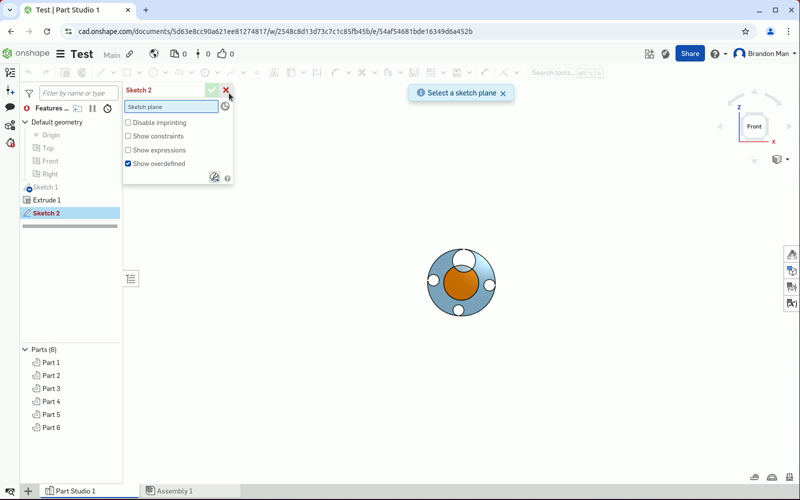
mouse_move(73, 163)
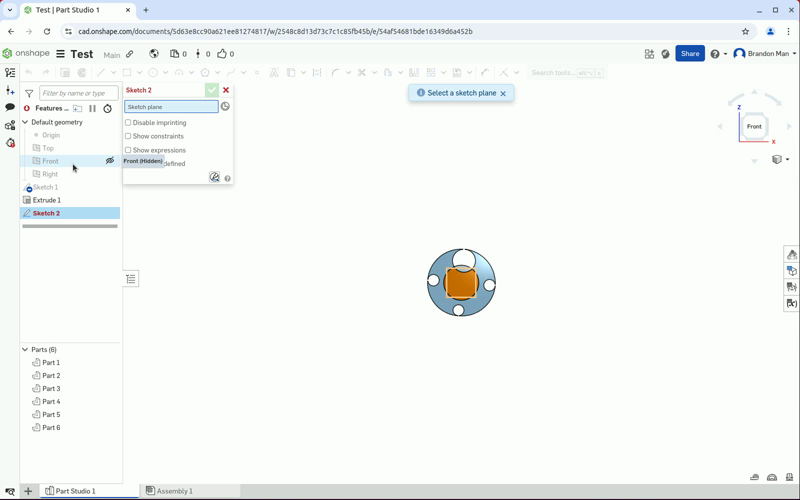
click(73, 163)
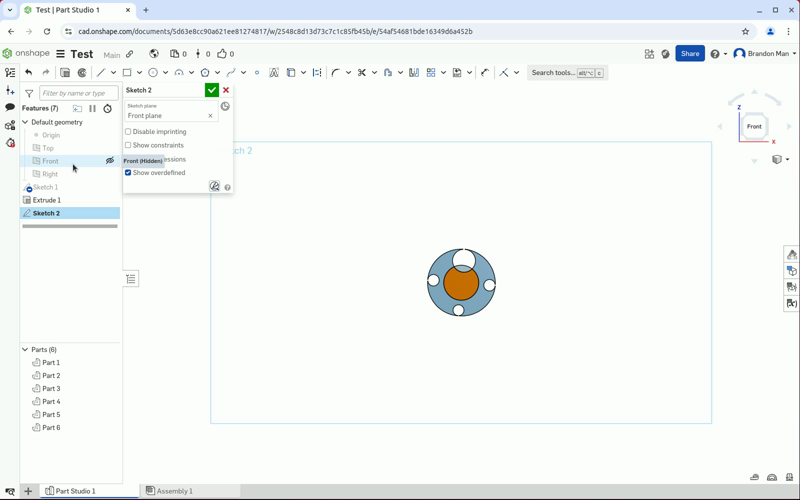
mouse_move(73, 352)
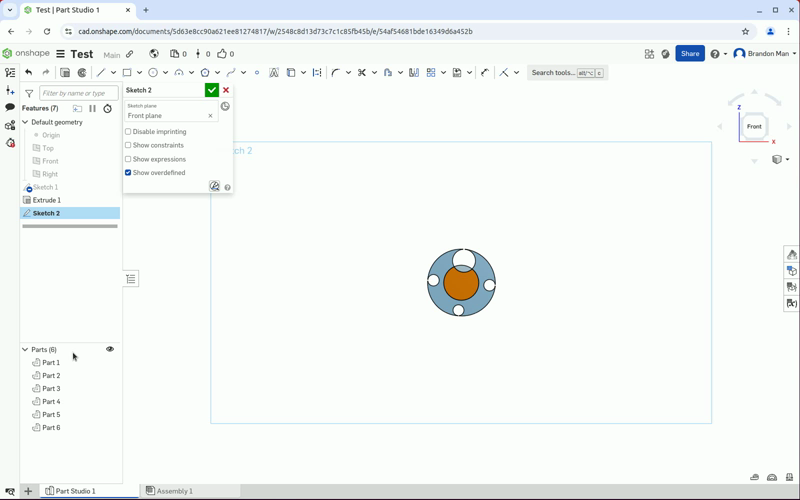
key(y)
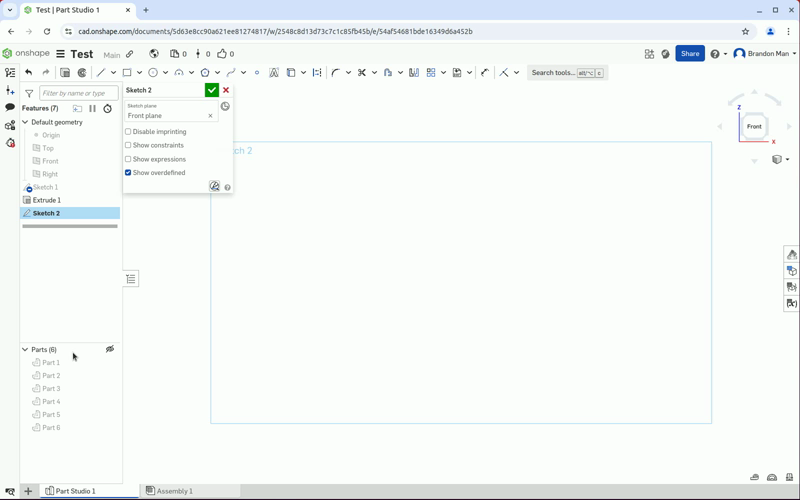
key(c)
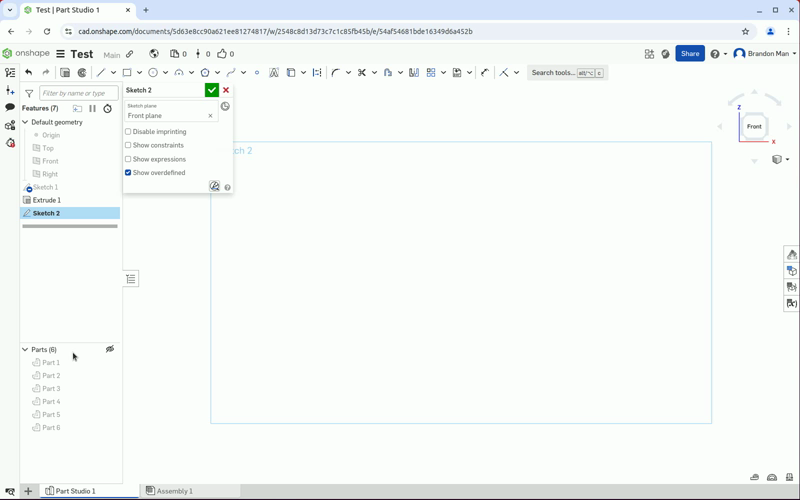
key_down(shift)
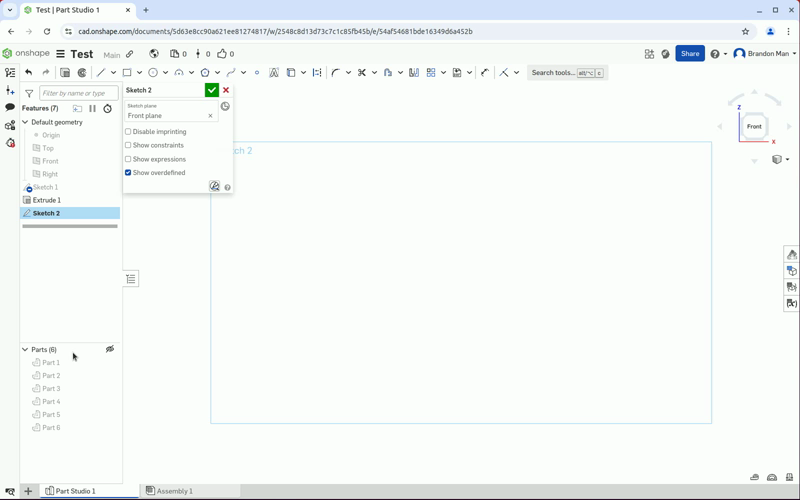
mouse_move(461, 282)
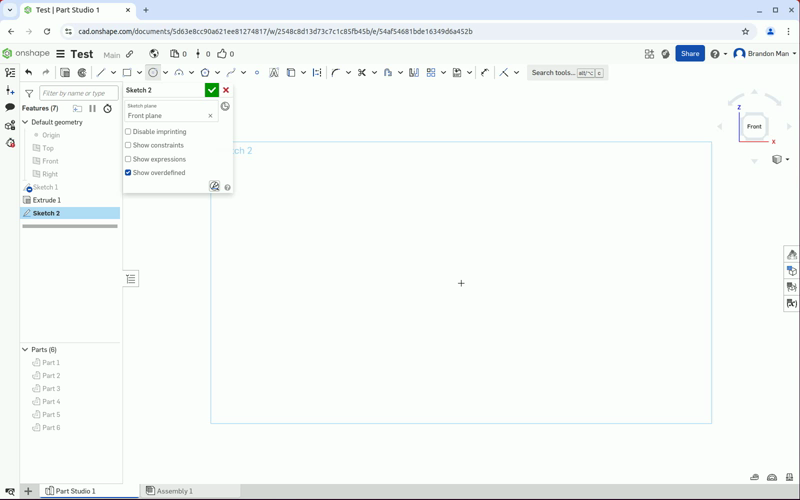
click(461, 282)
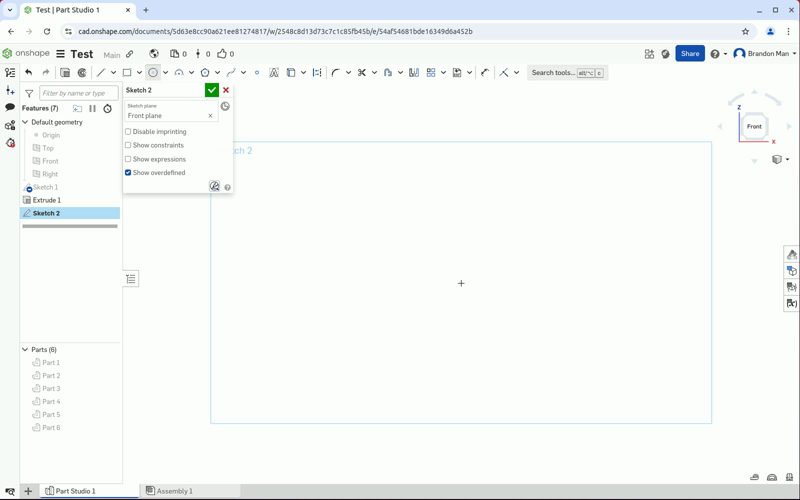
key_up(shift)
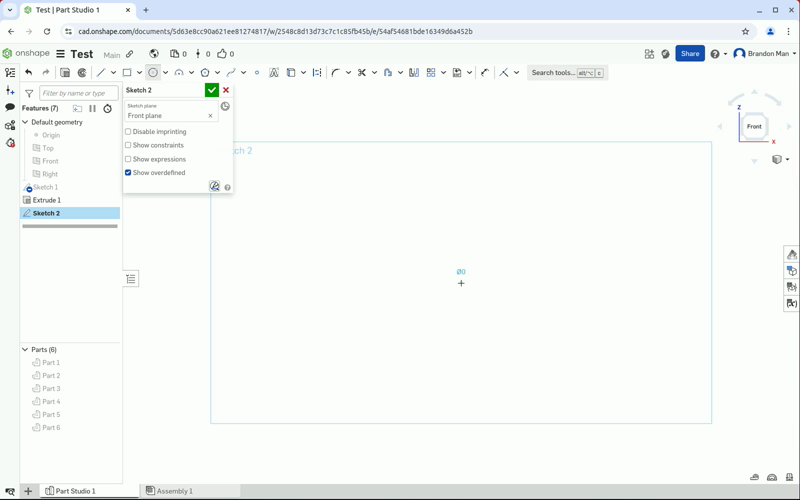
mouse_move(479, 282)
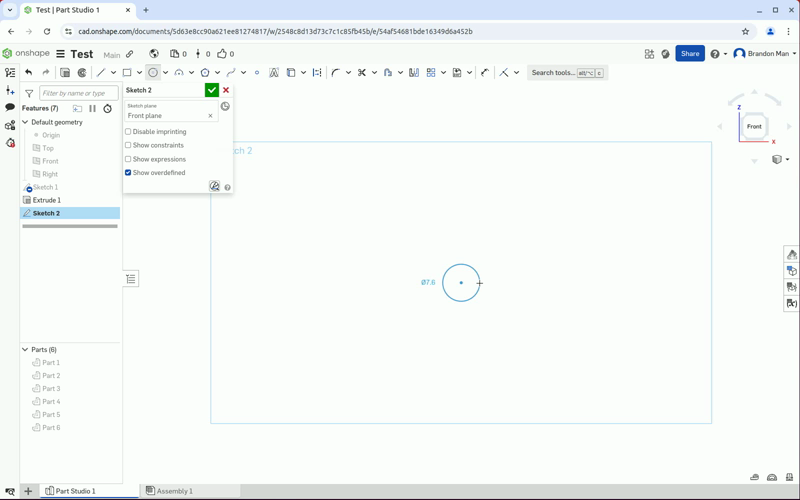
click(479, 282)
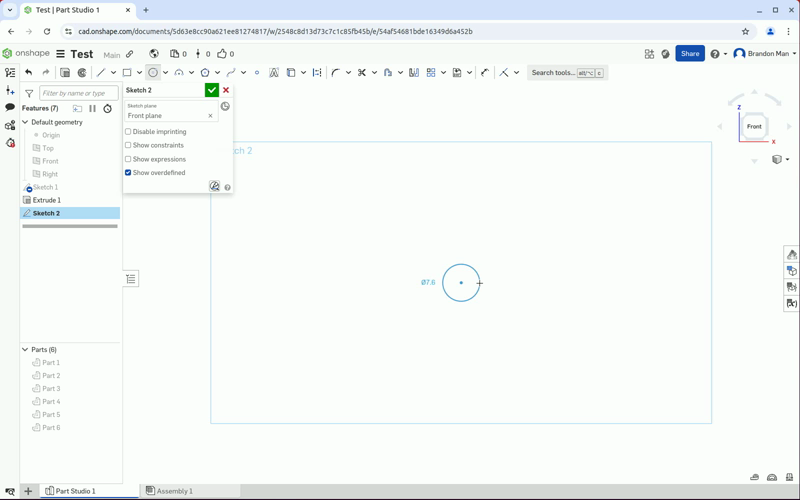
key(esc)
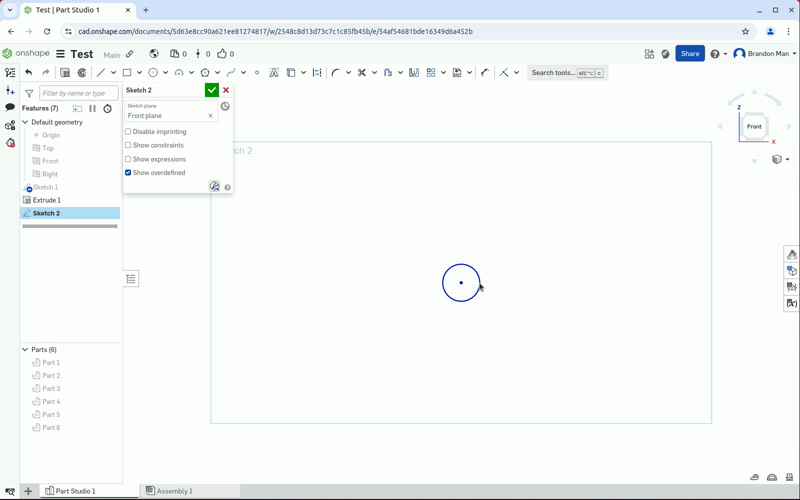
key(c)
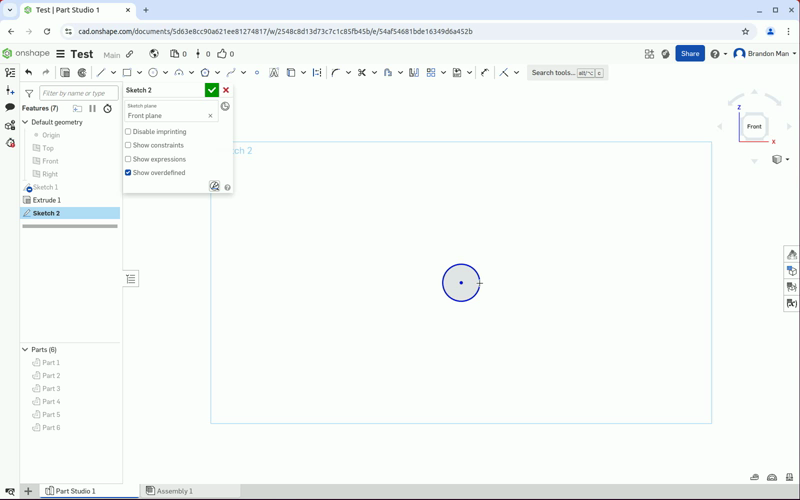
key_down(shift)
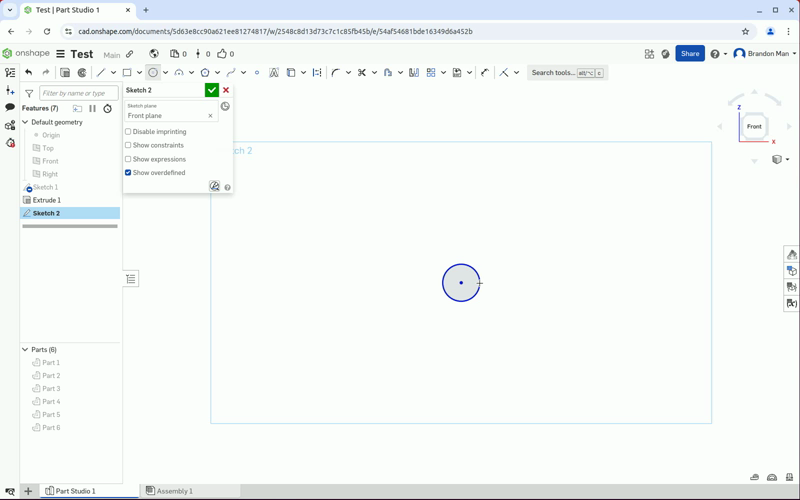
mouse_move(461, 282)
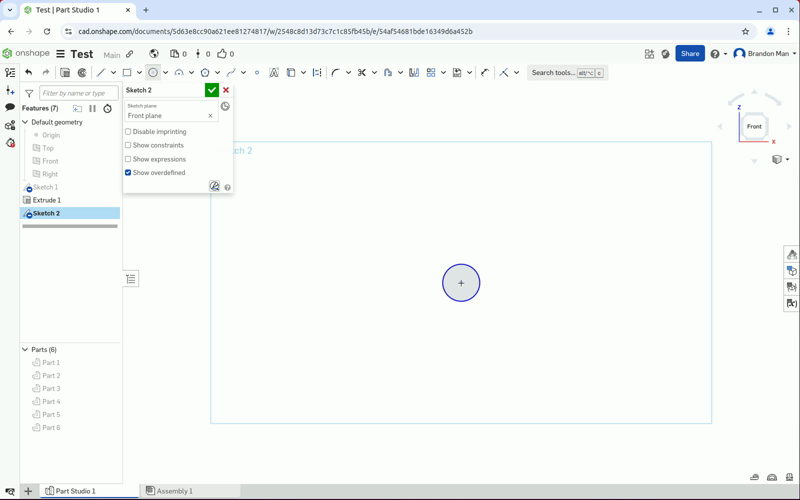
click(461, 282)
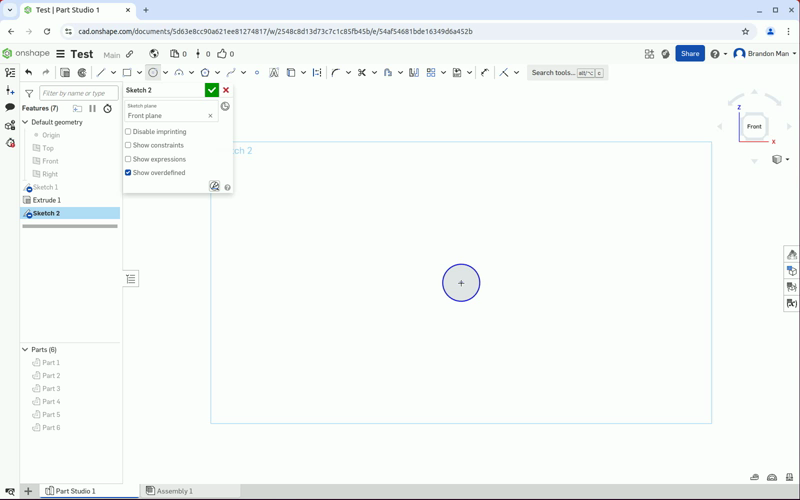
key_up(shift)
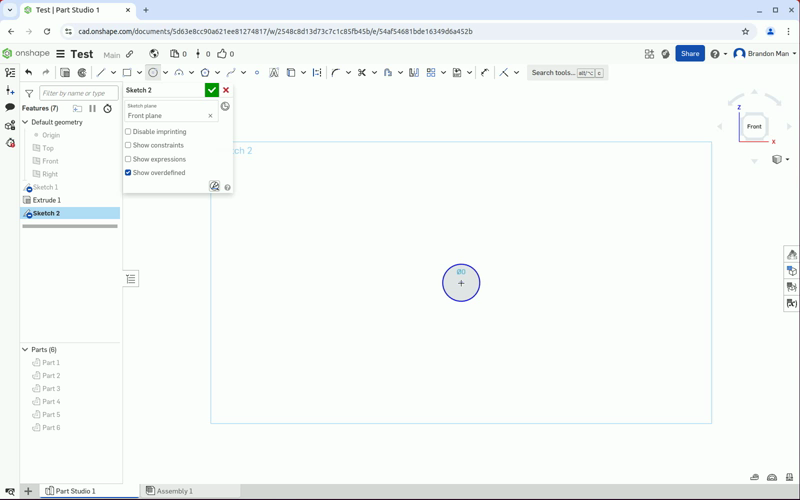
mouse_move(468, 282)
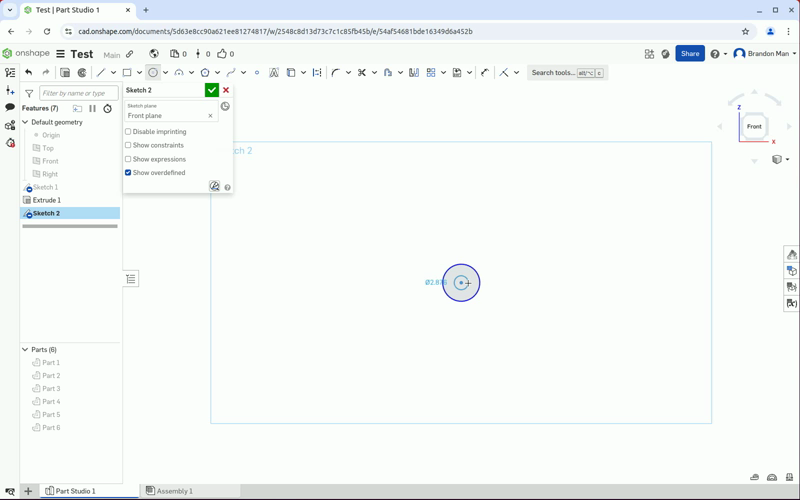
click(468, 282)
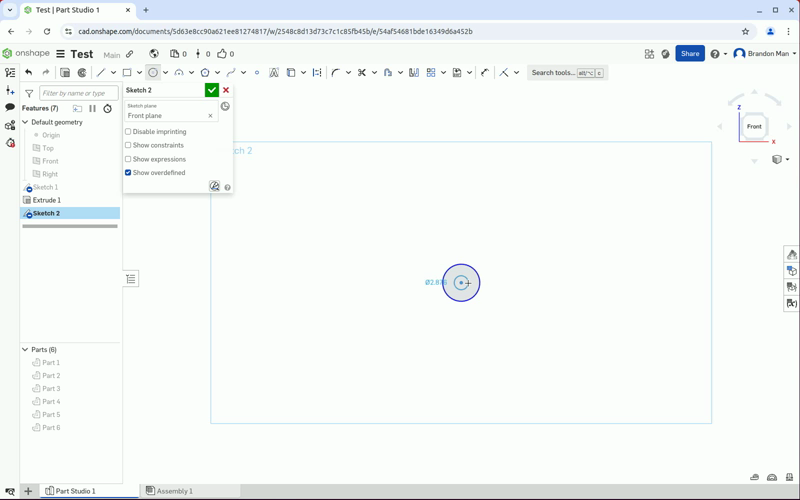
key(esc)
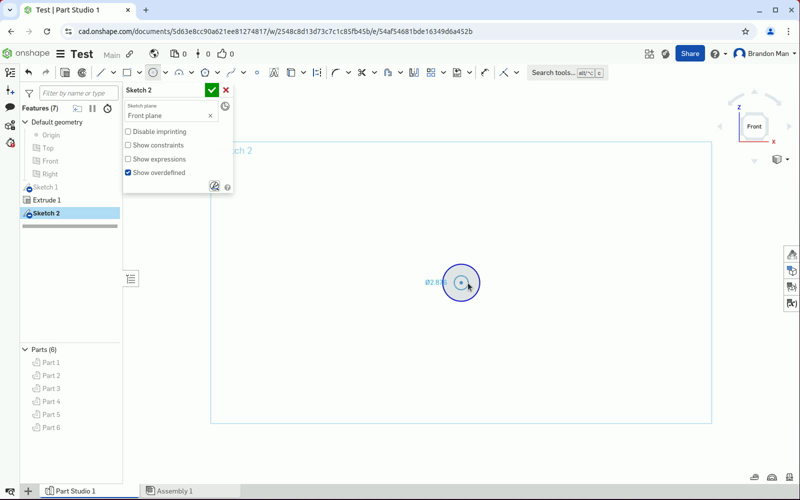
mouse_move(459, 267)
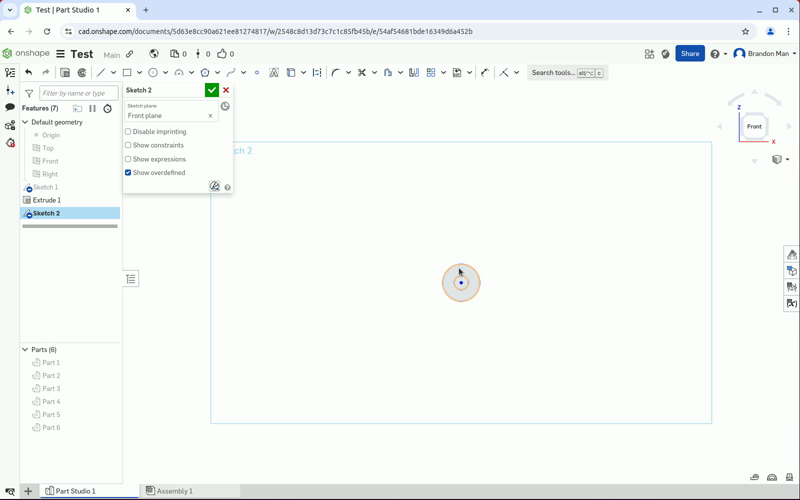
scroll(6)
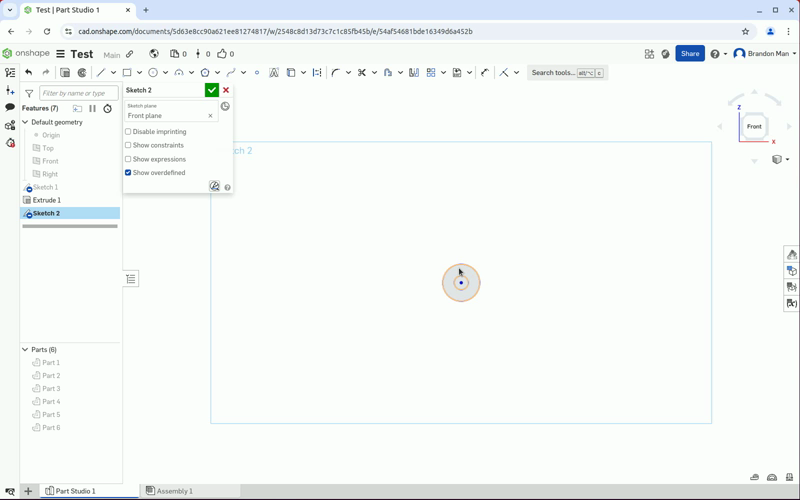
scroll(6)
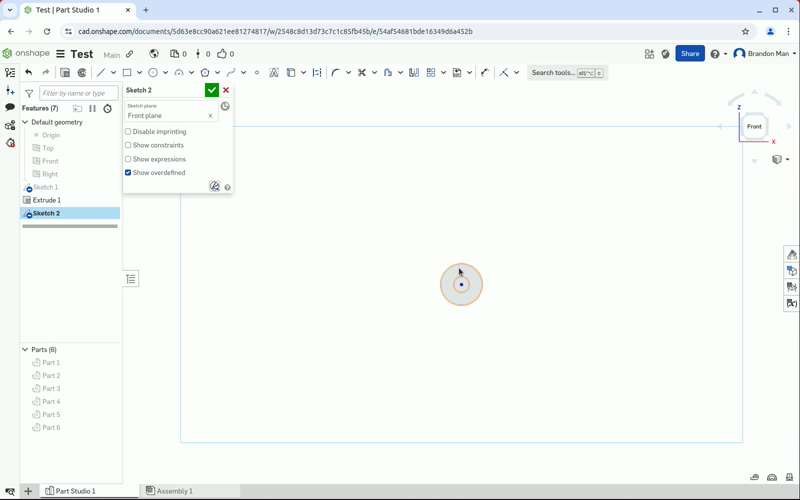
scroll(6)
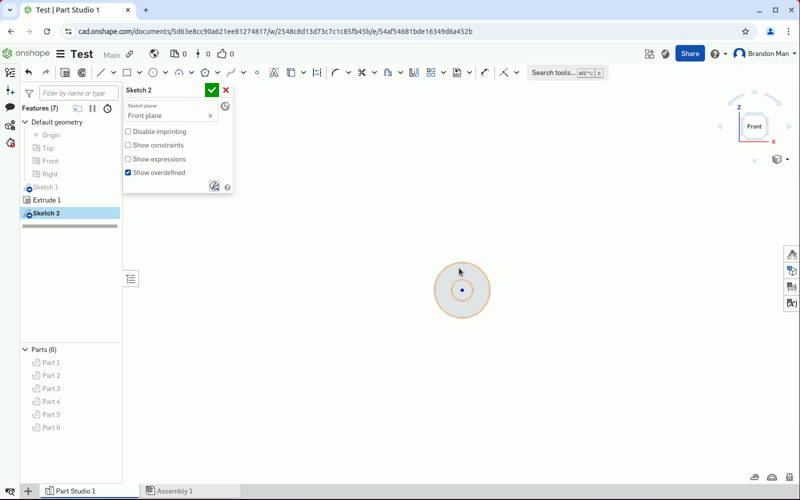
scroll(6)
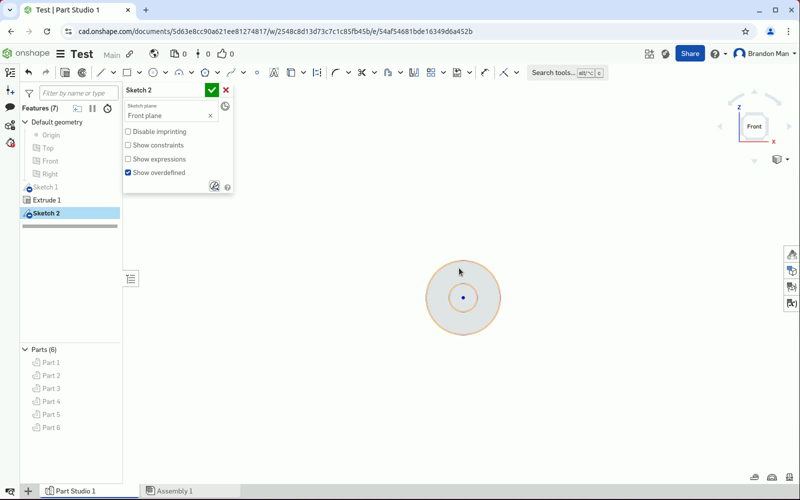
scroll(6)
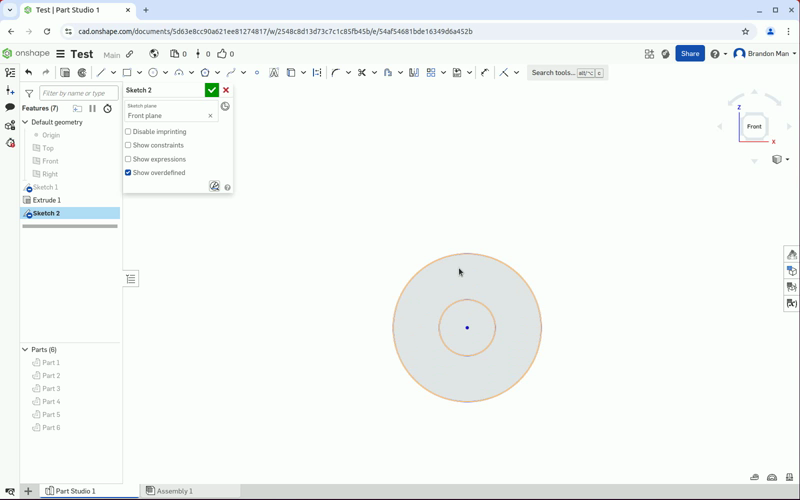
scroll(6)
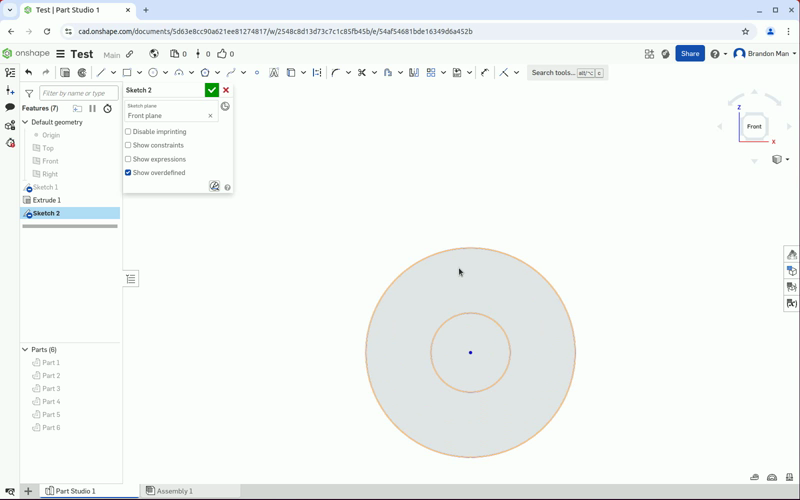
scroll(6)
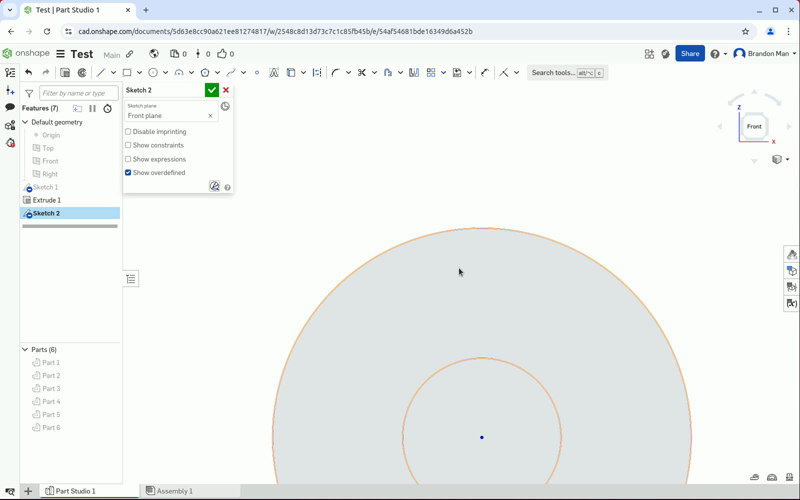
click(459, 267)
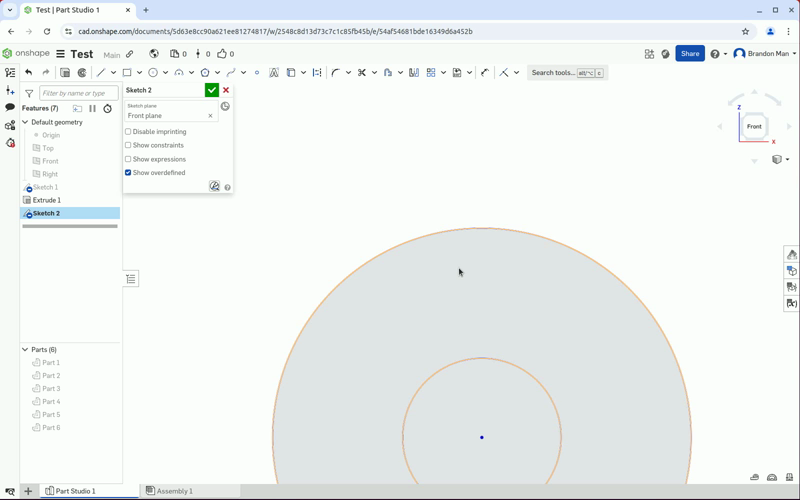
scroll(-6)
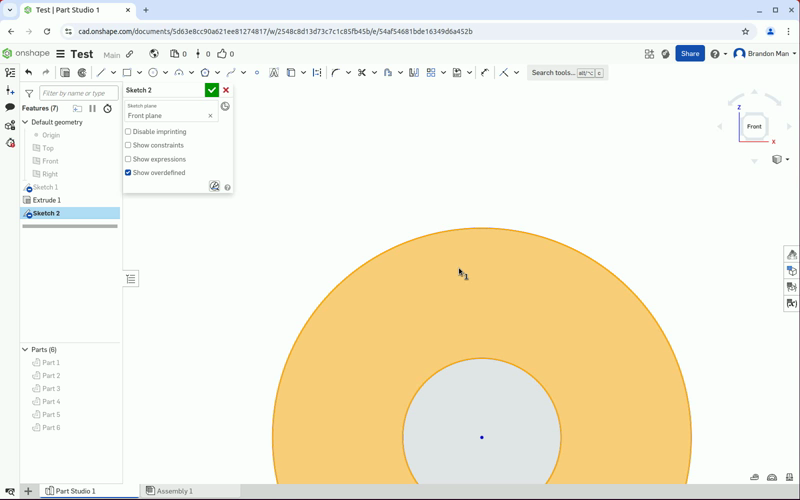
scroll(-6)
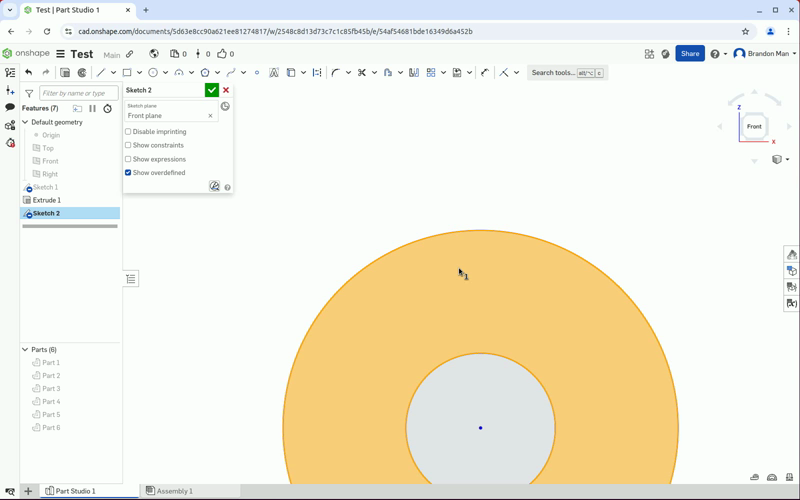
scroll(-6)
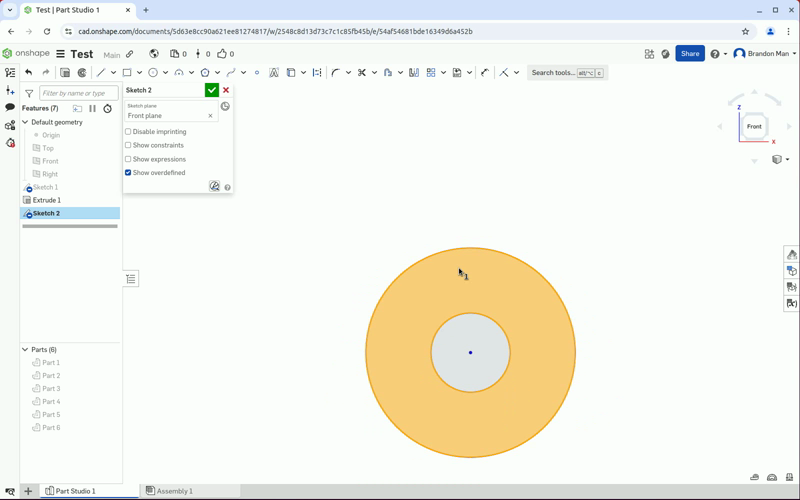
scroll(-6)
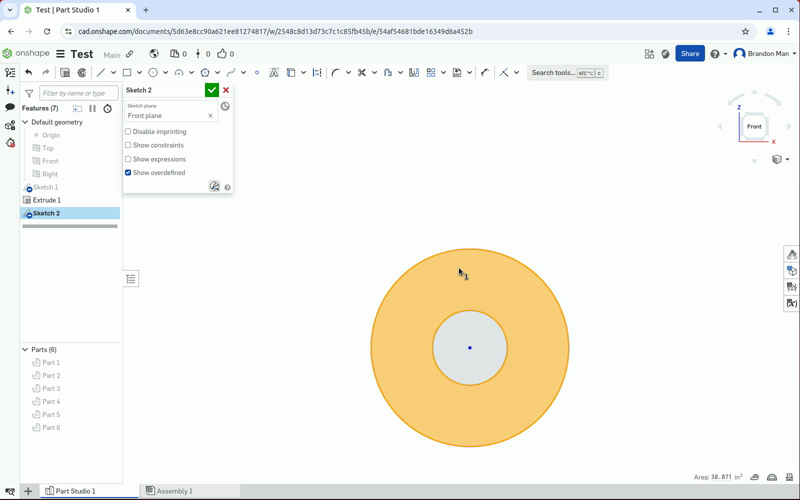
scroll(-6)
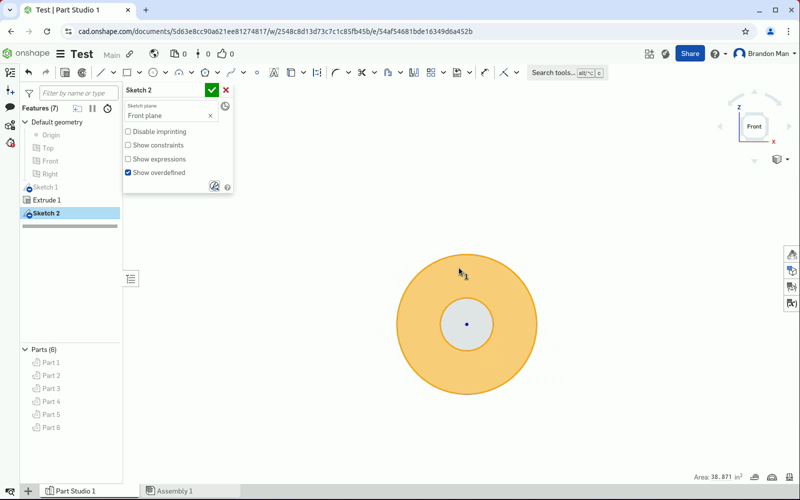
scroll(-6)
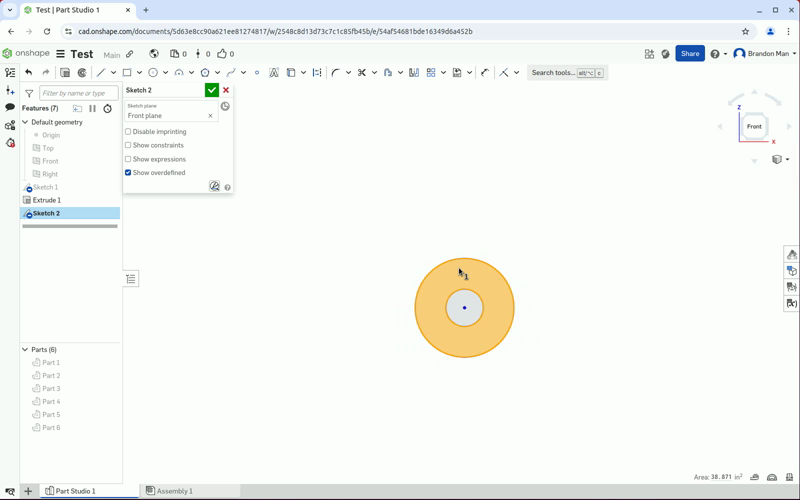
scroll(-6)
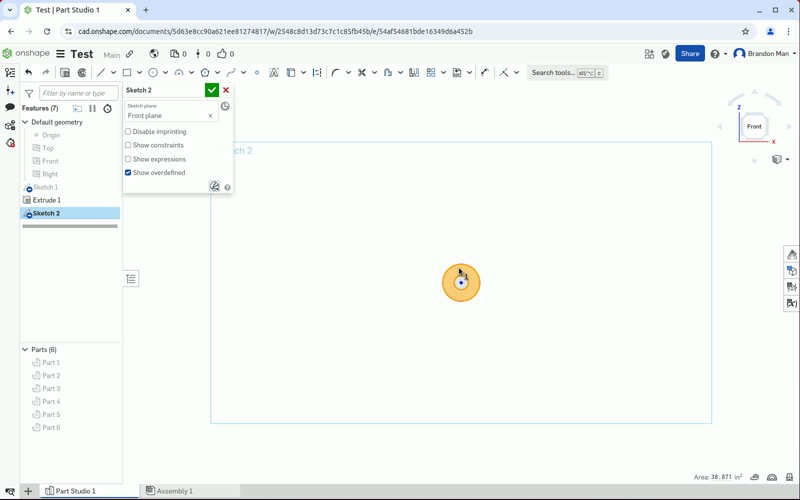
mouse_move(73, 352)
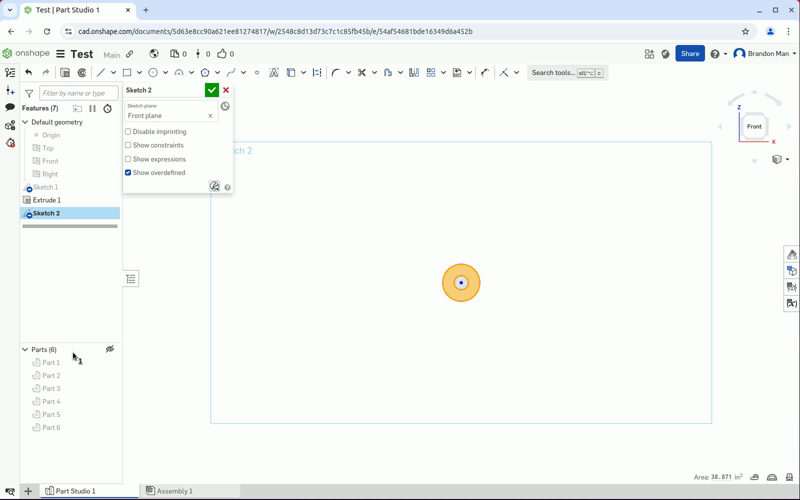
key(shift+y)
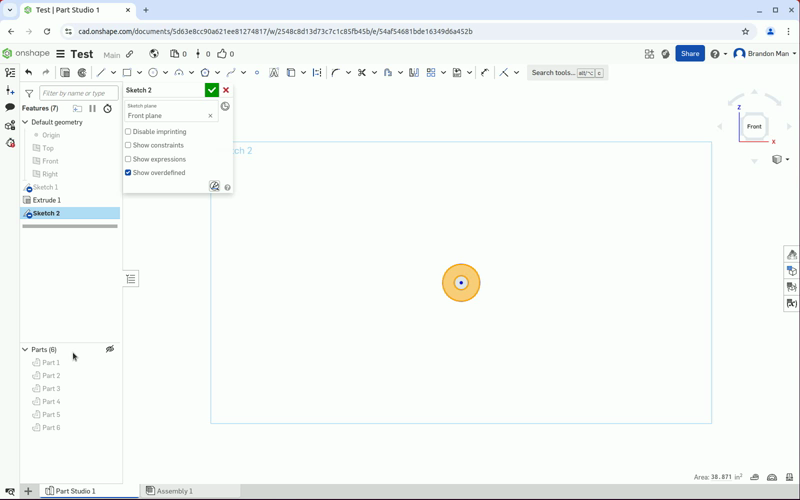
key(shift+e)
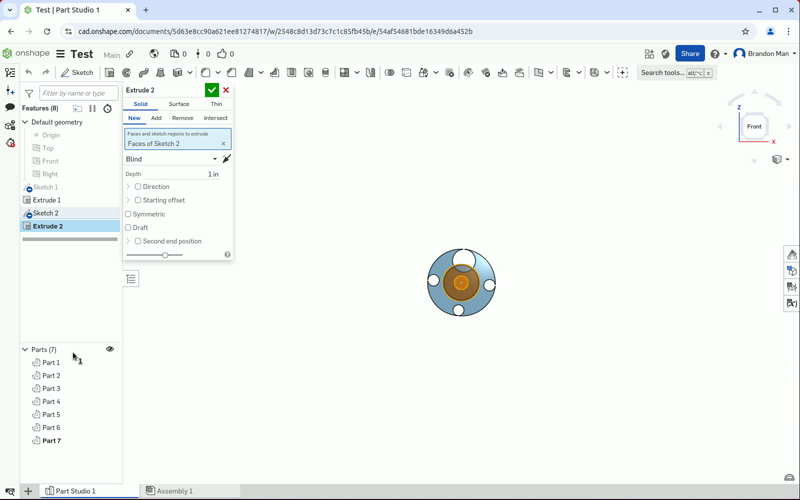
mouse_move(143, 106)
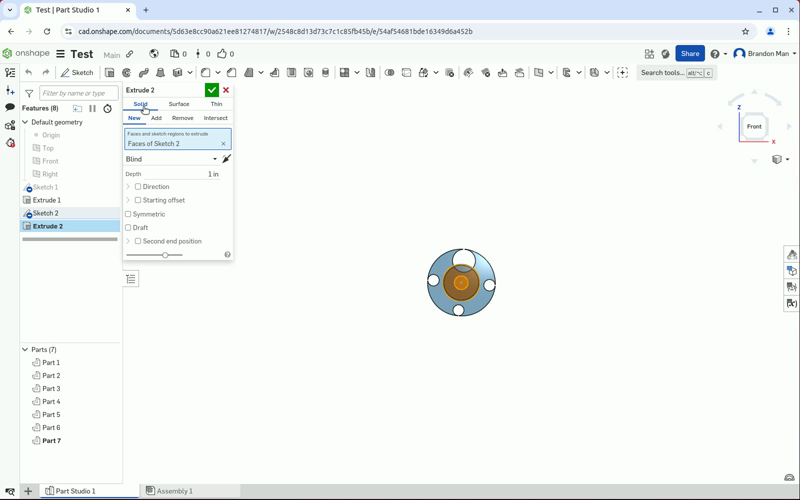
click(143, 106)
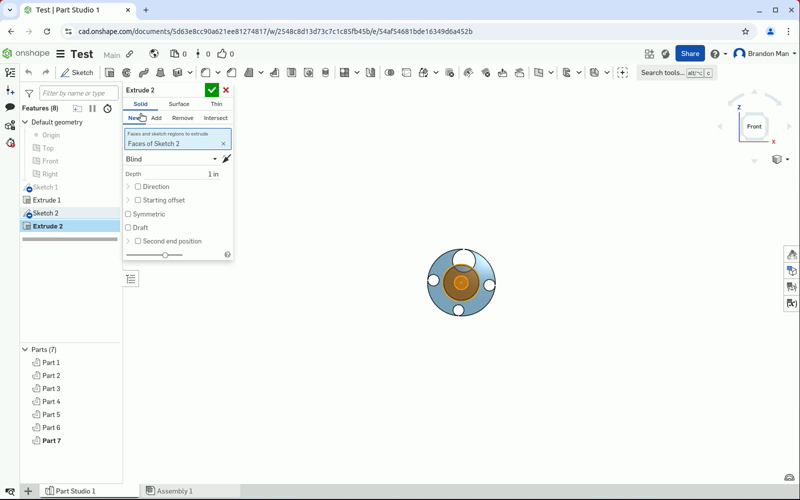
mouse_move(137, 120)
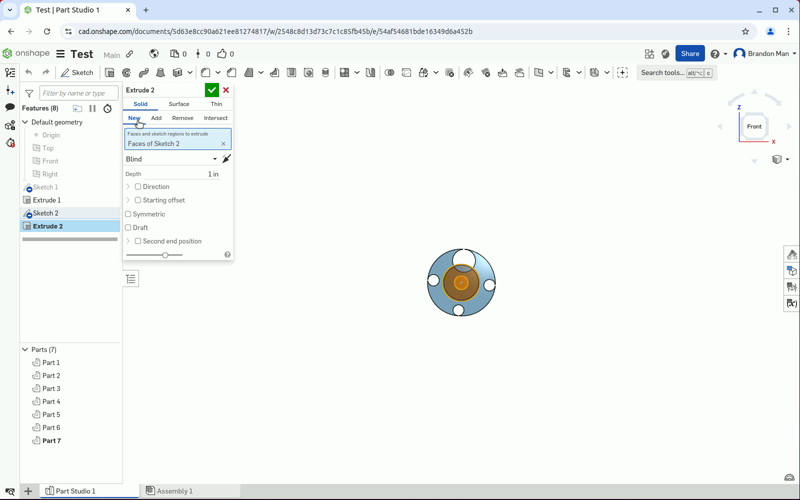
click(137, 120)
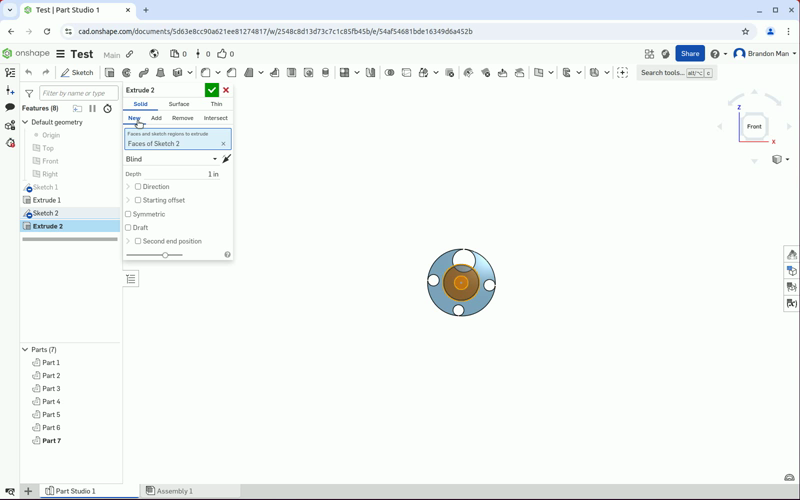
key(tab, 4)
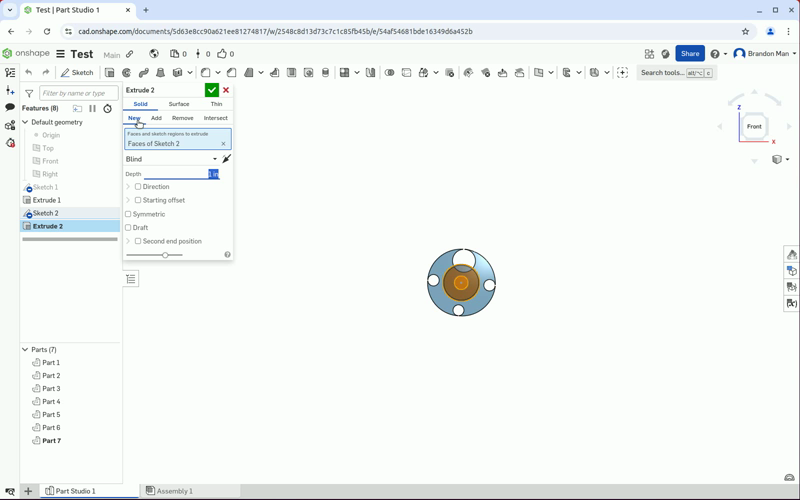
text(5.296)
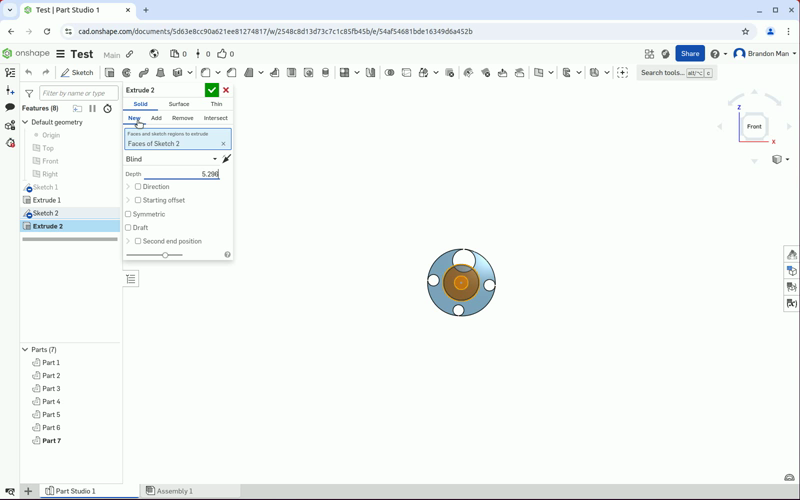
key(tab, 3)
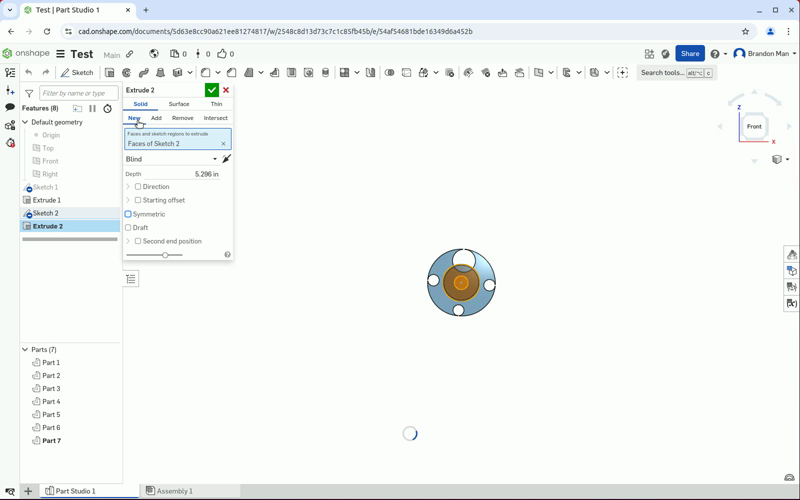
key(space)
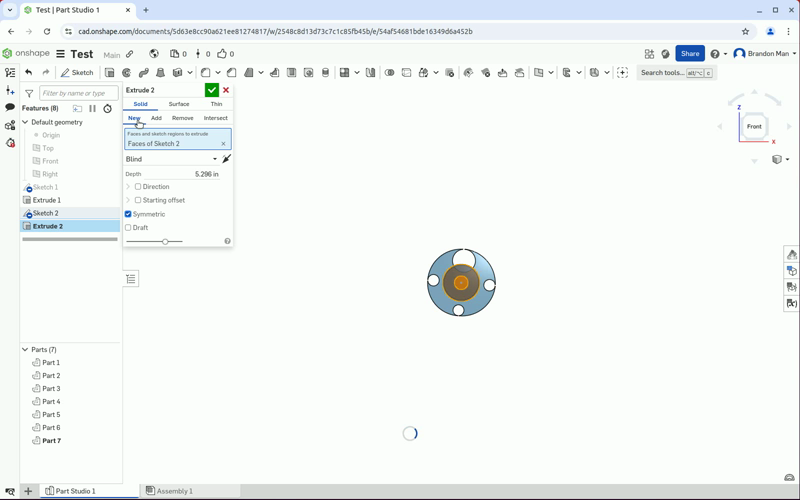
key(enter)
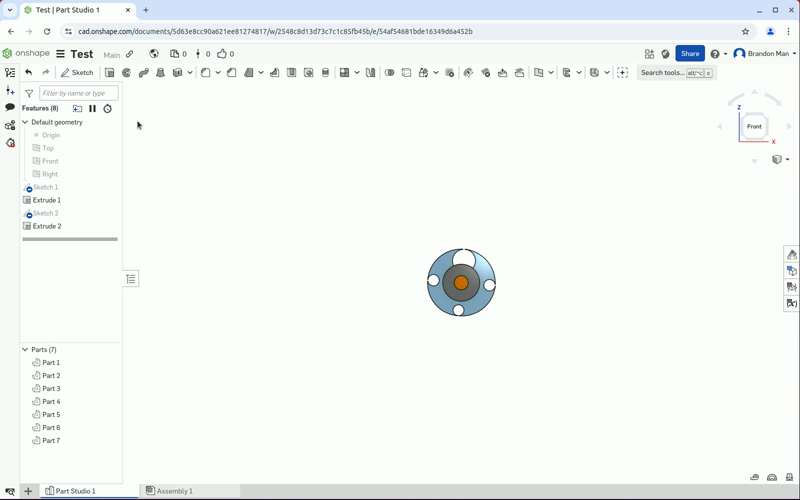
key(shift+h)
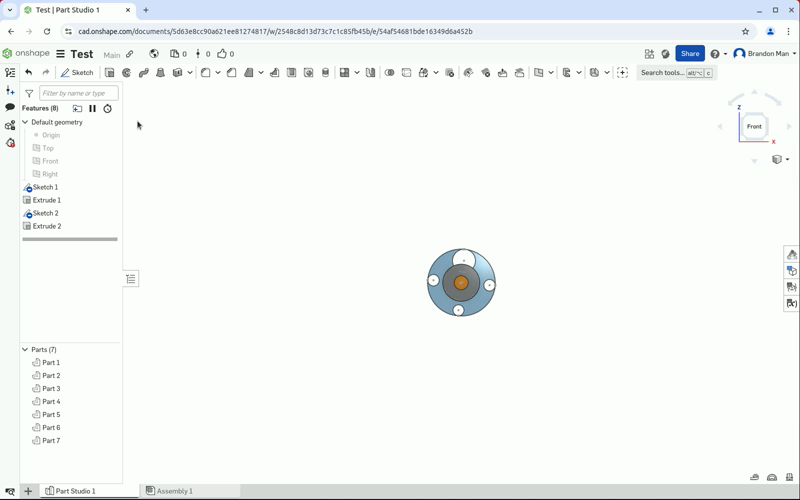
key(shift+h)
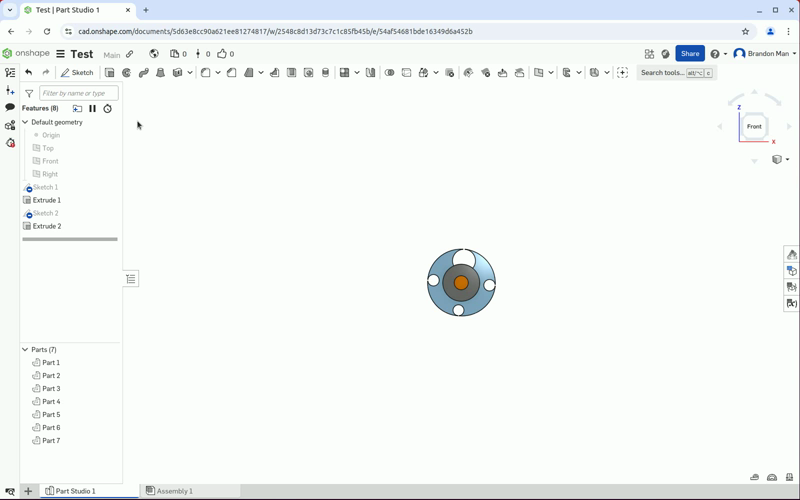
mouse_move(73, 189)
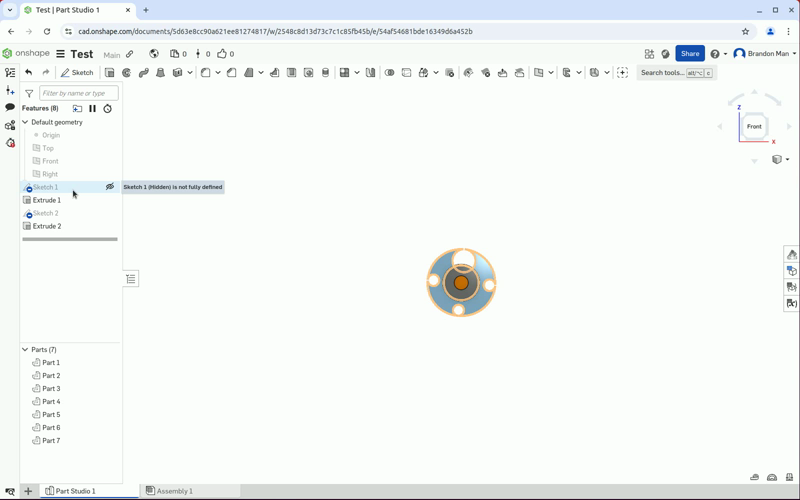
click(73, 189)
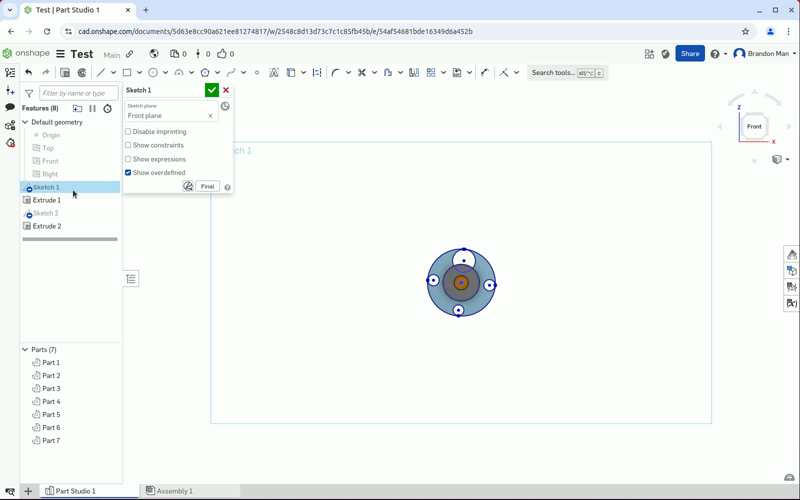
mouse_move(229, 92)
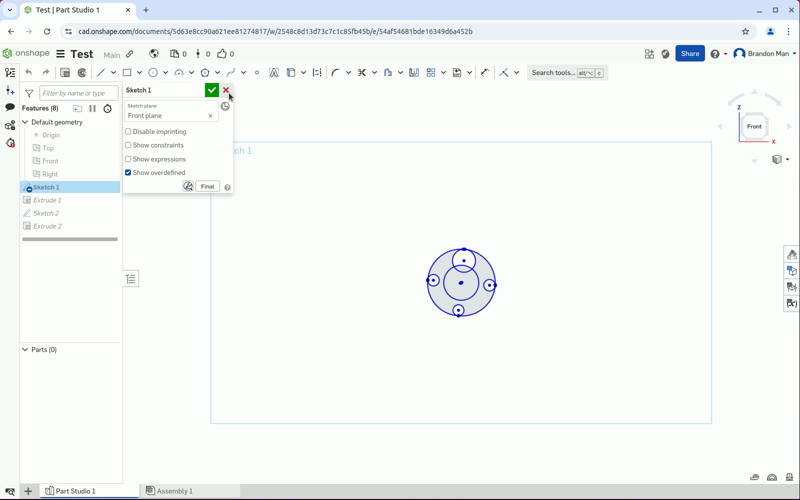
click(229, 92)
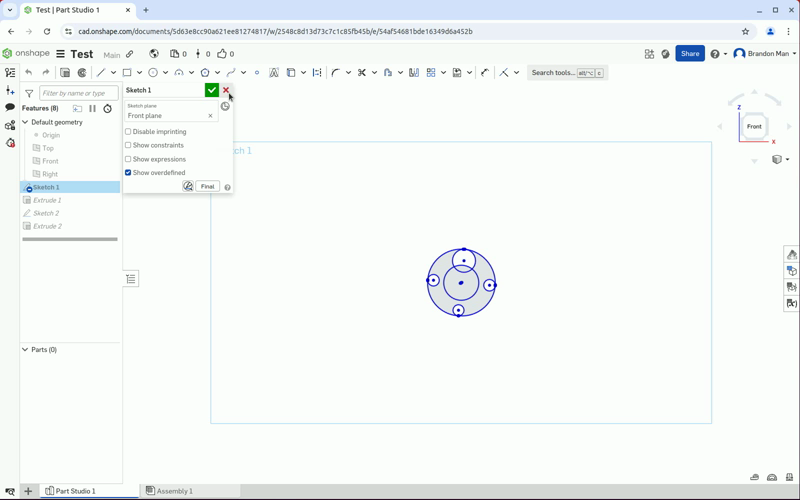
key(shift+s)
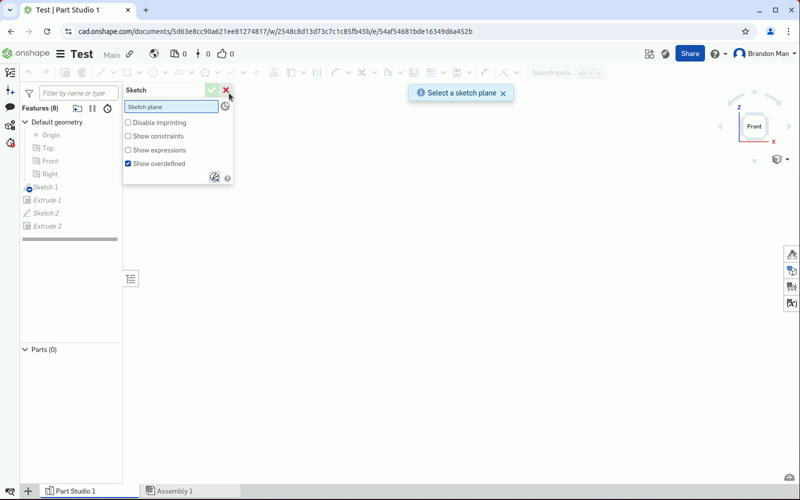
mouse_move(73, 163)
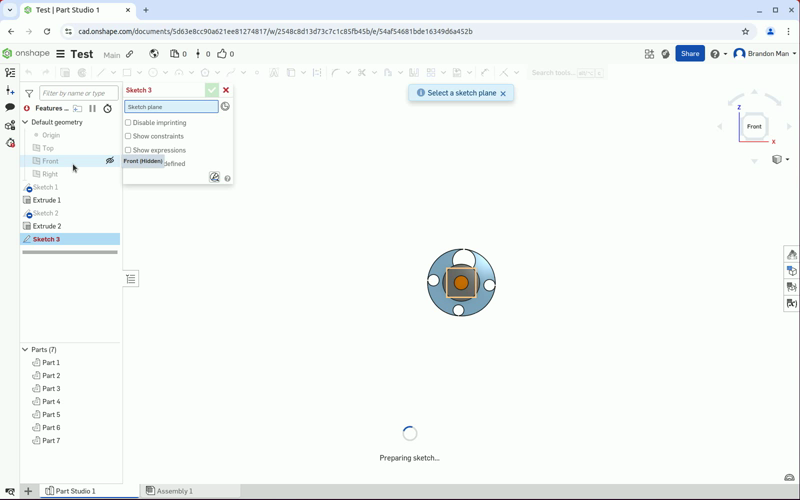
click(73, 163)
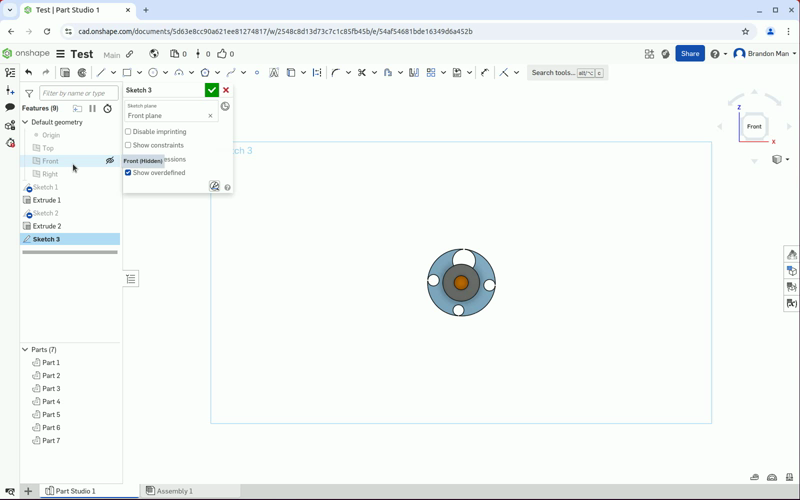
mouse_move(73, 352)
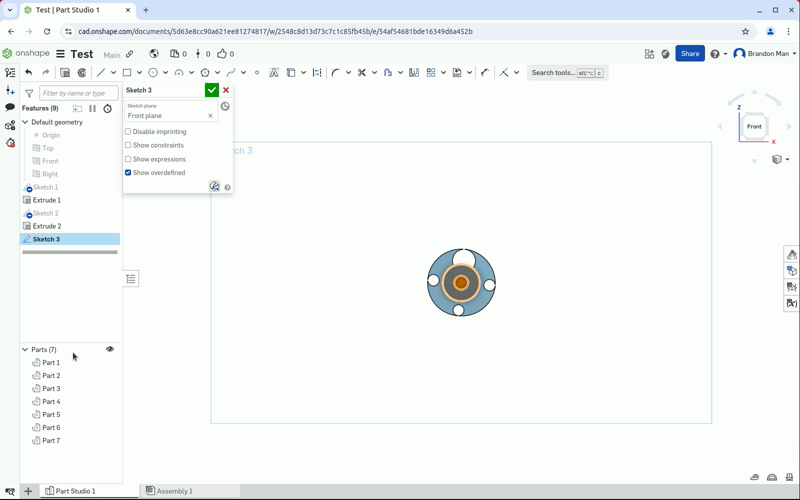
key(y)
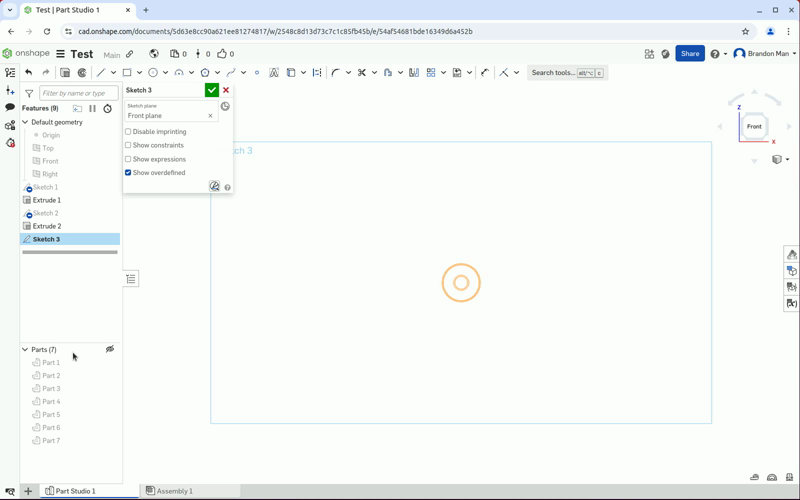
key(c)
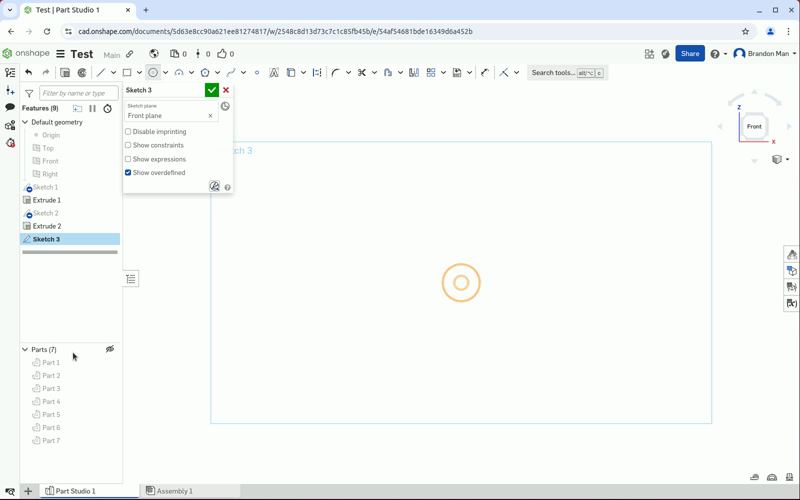
key_down(shift)
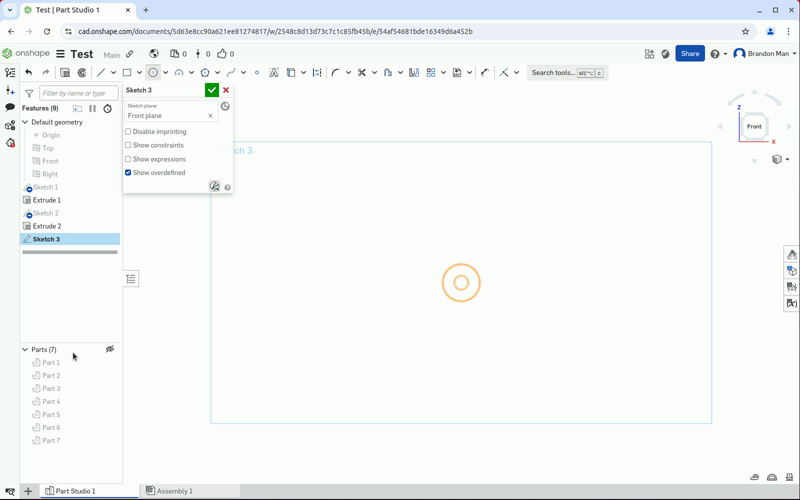
mouse_move(461, 282)
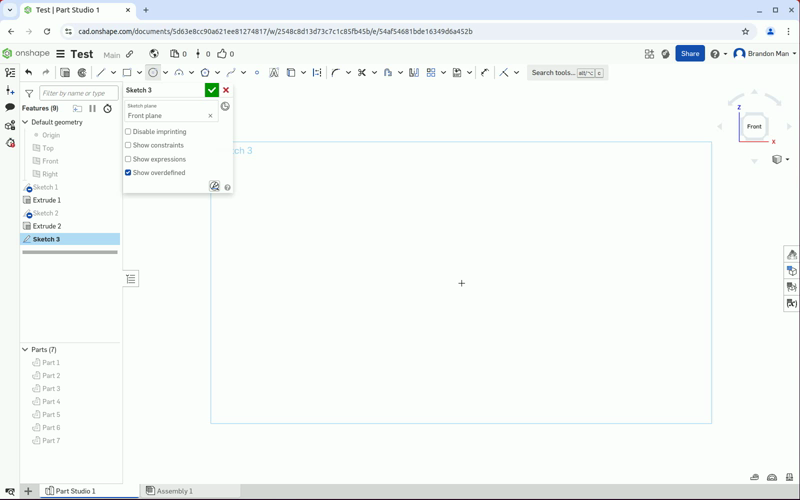
click(461, 282)
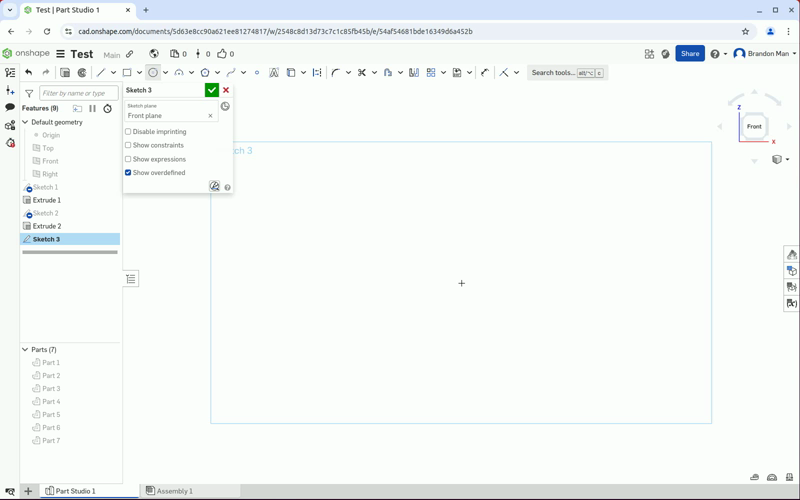
key_up(shift)
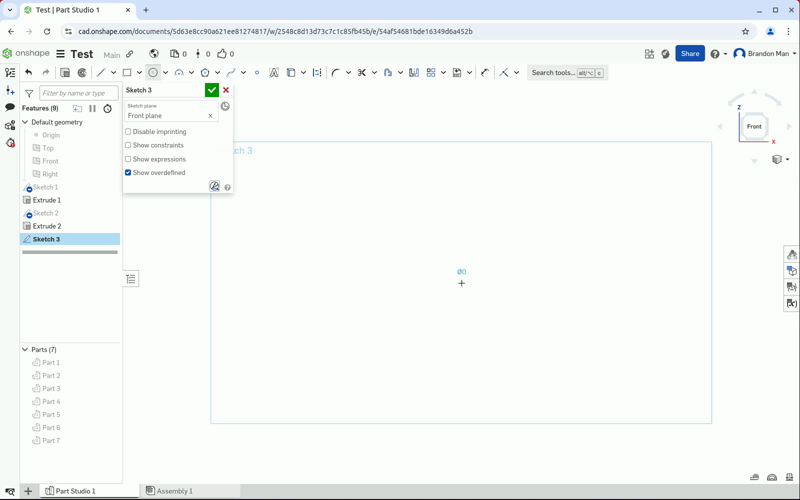
mouse_move(497, 282)
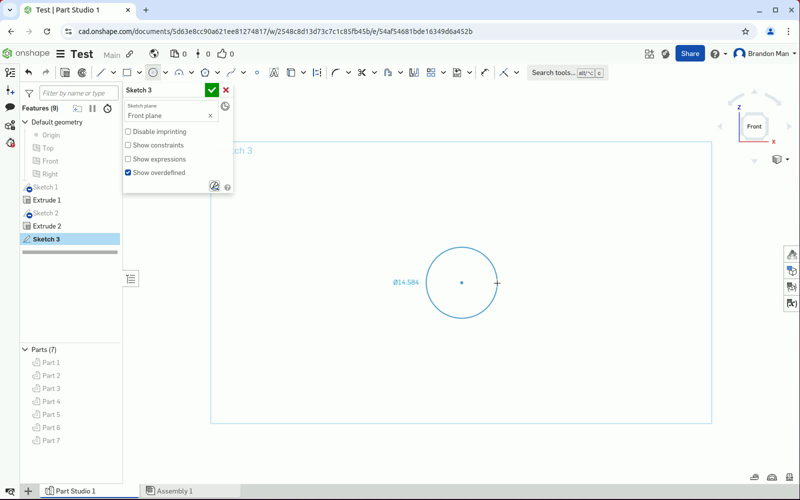
click(497, 282)
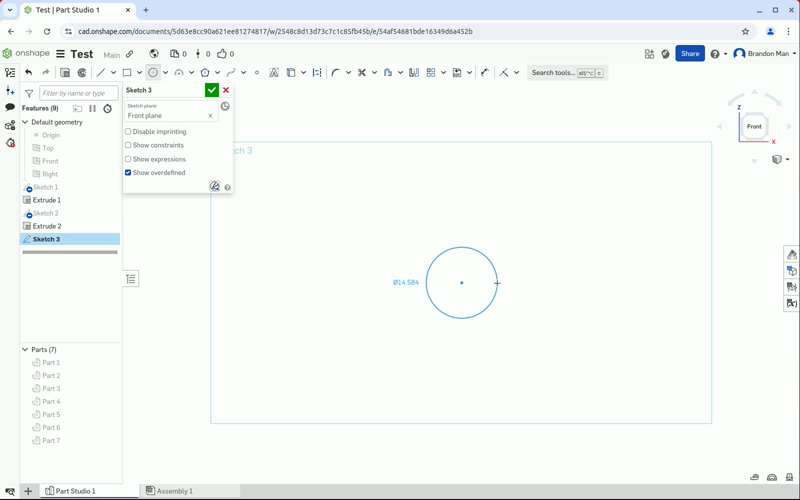
key(esc)
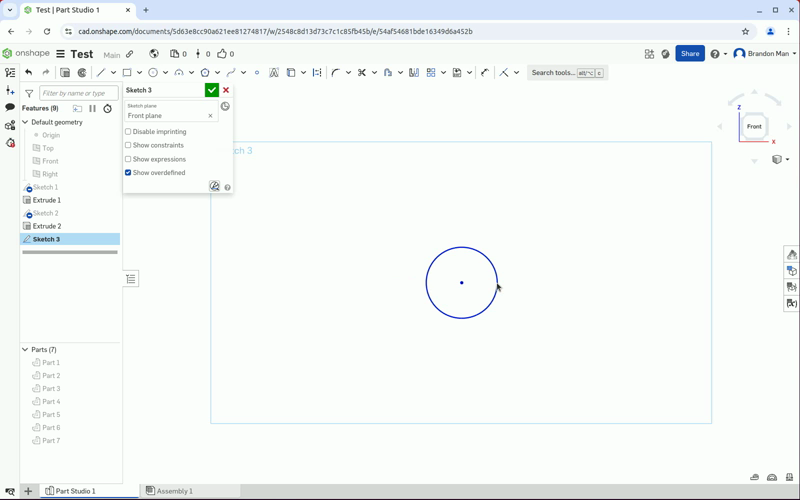
key(a)
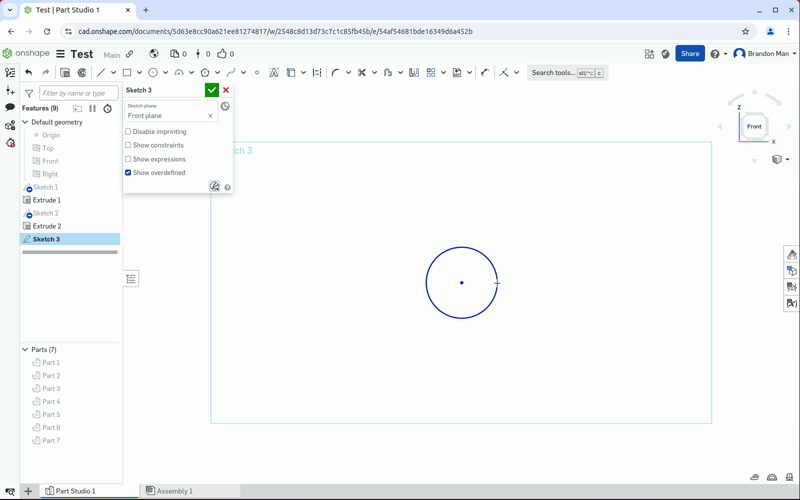
key_down(shift)
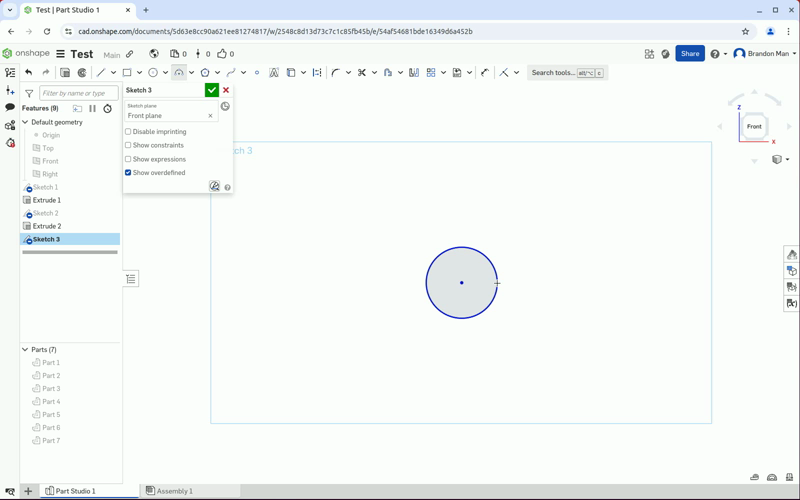
mouse_move(428, 280)
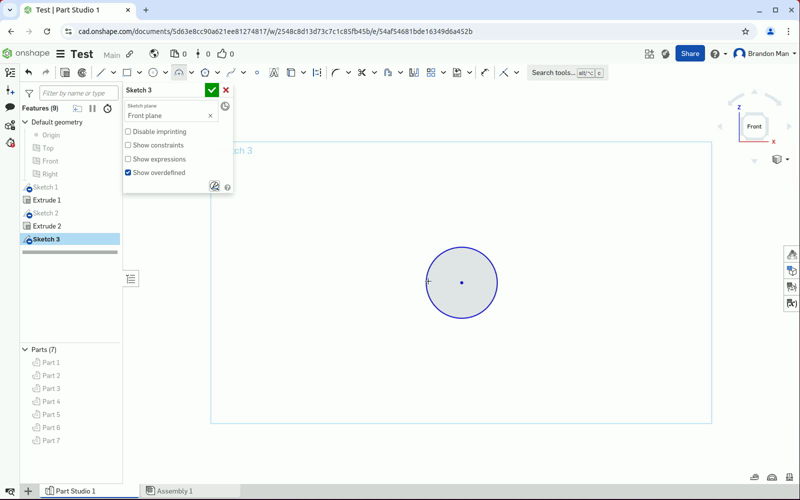
click(428, 280)
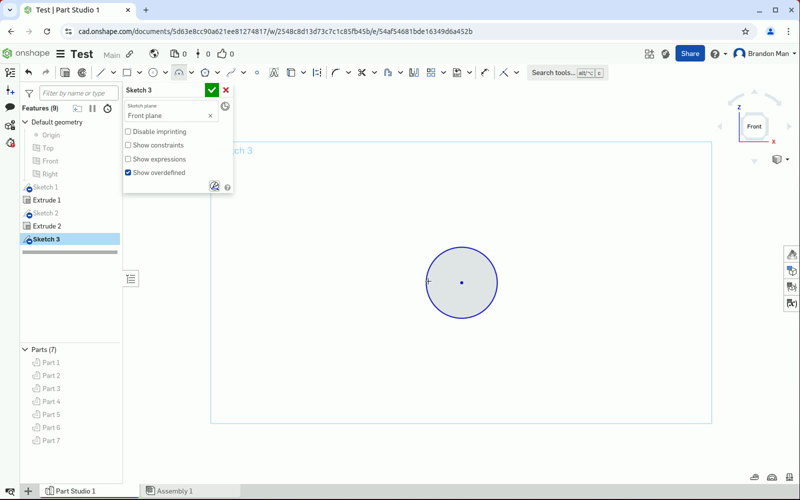
key_up(shift)
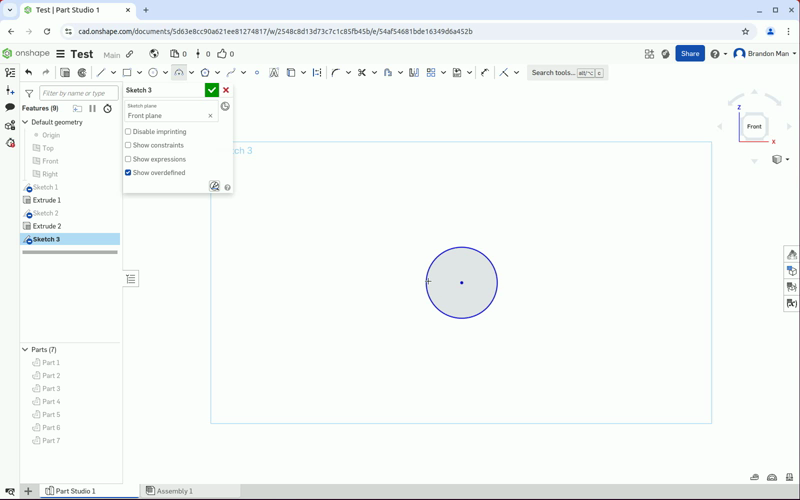
key_down(shift)
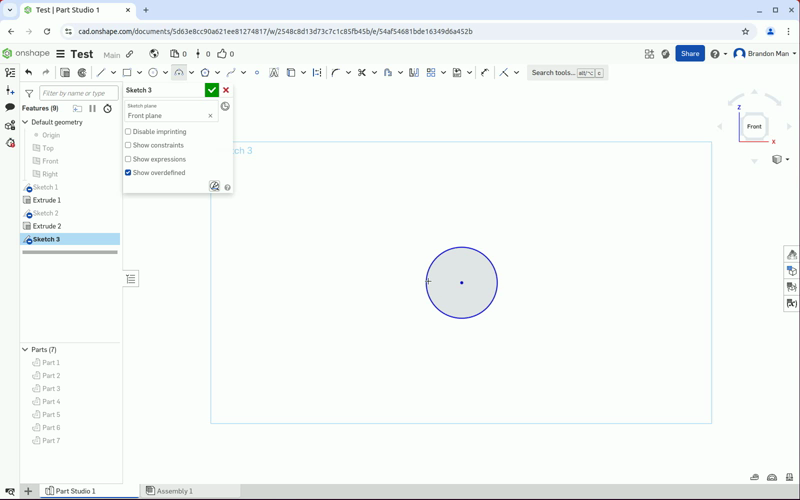
mouse_move(458, 316)
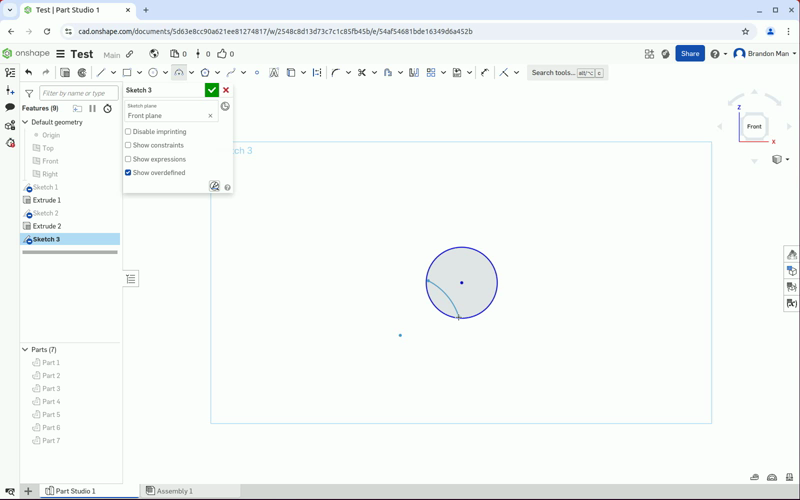
click(458, 316)
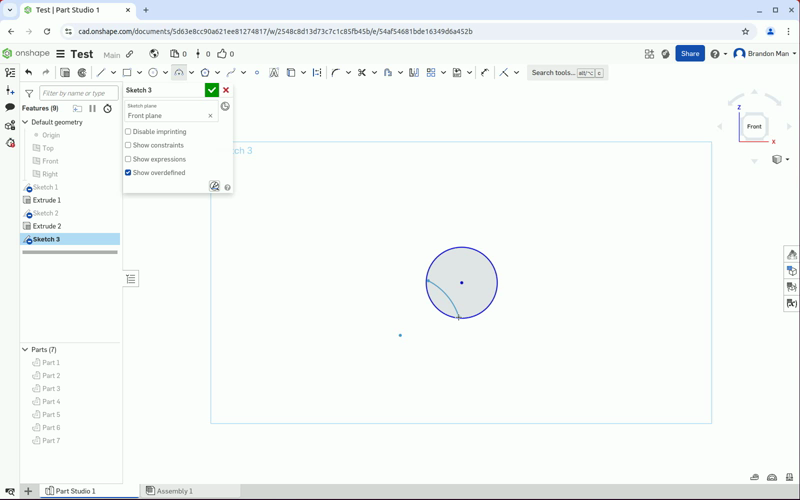
mouse_move(436, 304)
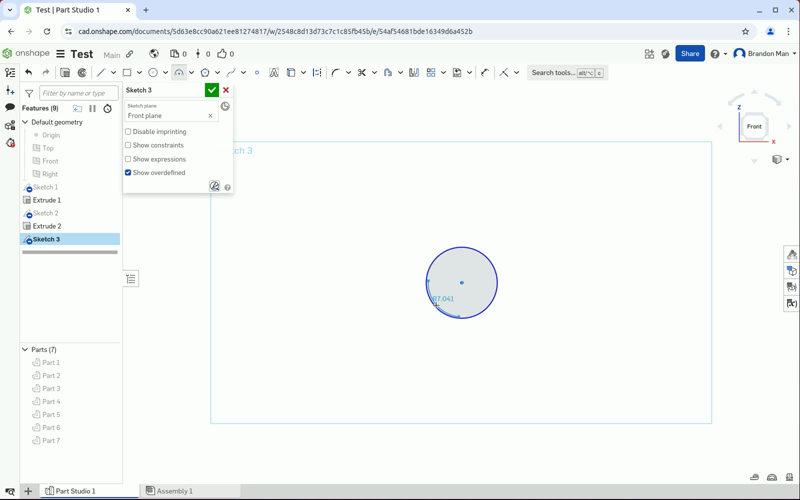
click(436, 304)
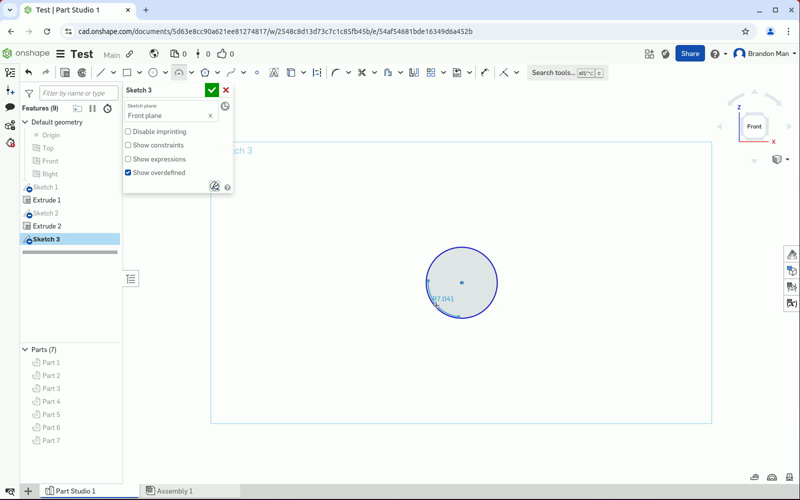
key_up(shift)
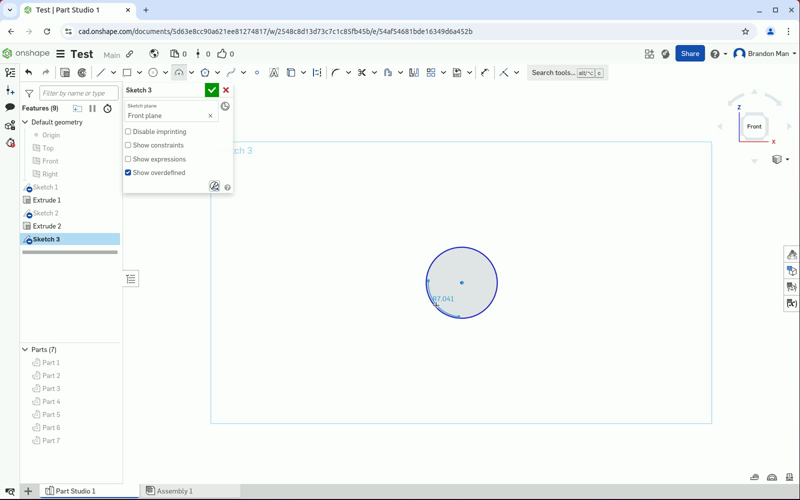
mouse_move(458, 316)
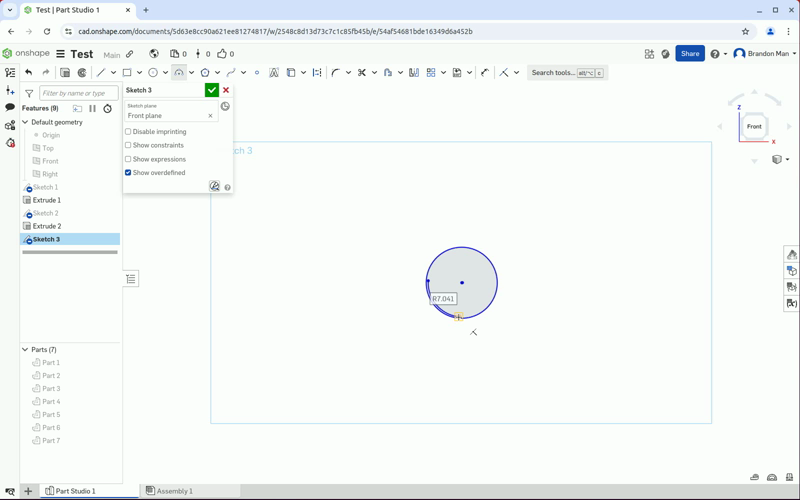
click(458, 316)
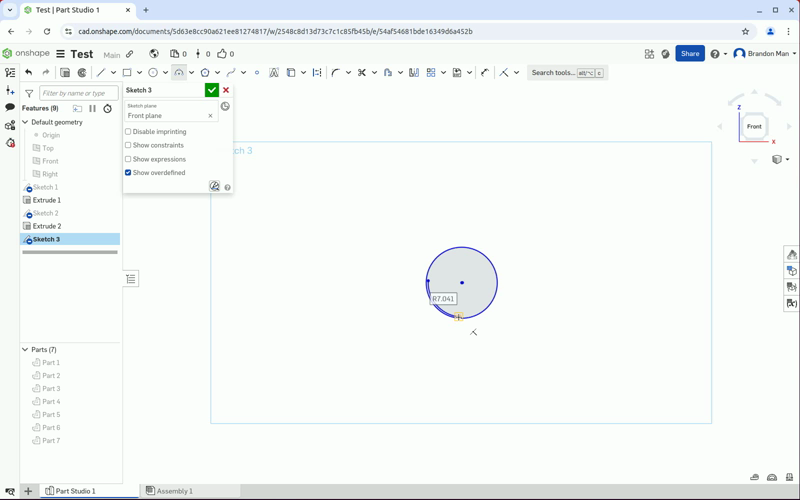
key_down(shift)
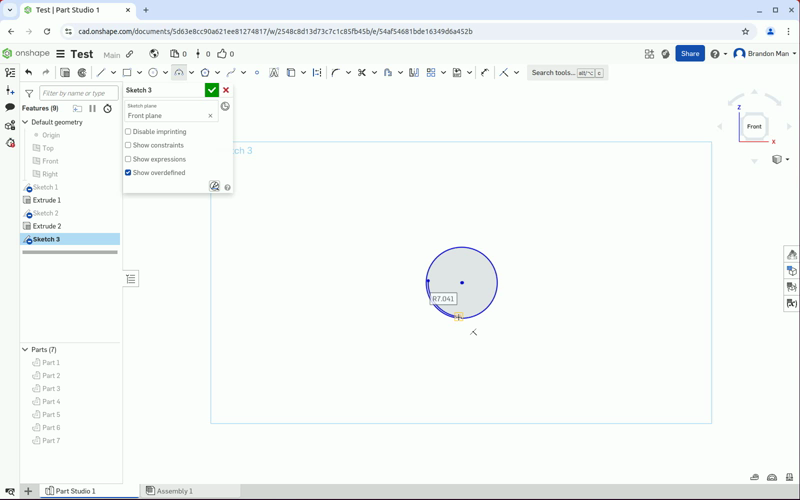
mouse_move(459, 316)
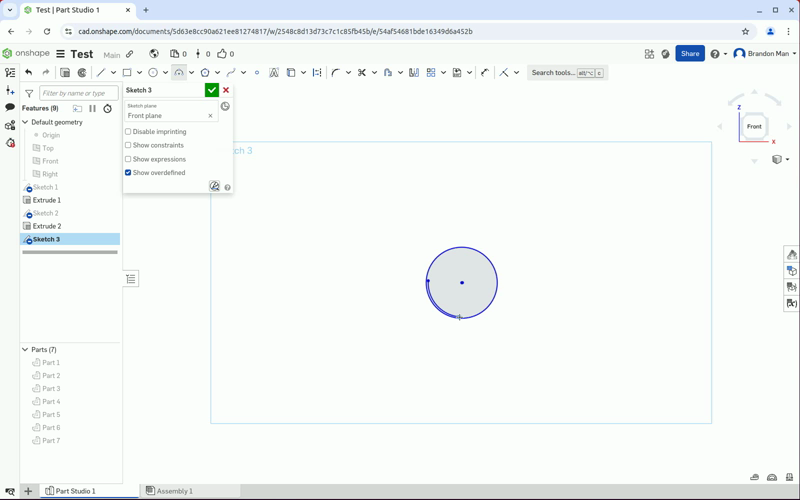
scroll(6)
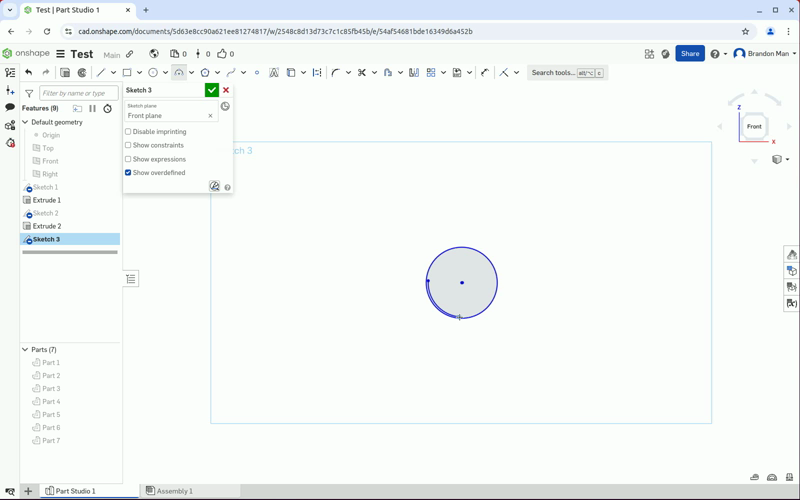
scroll(6)
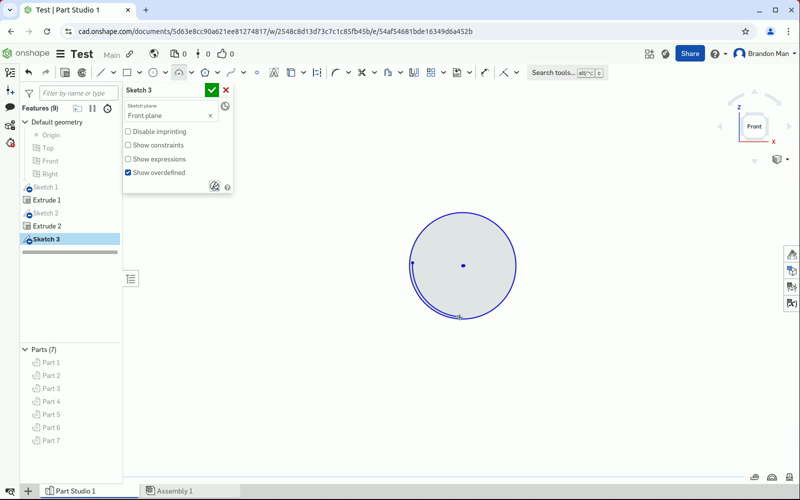
scroll(6)
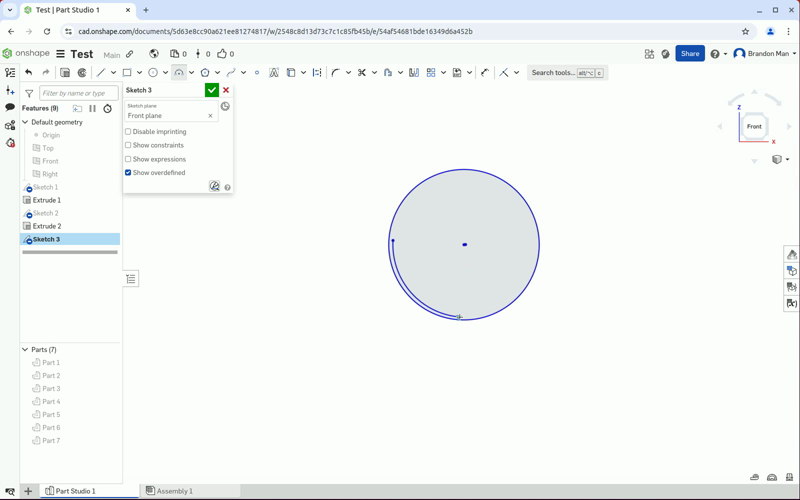
scroll(6)
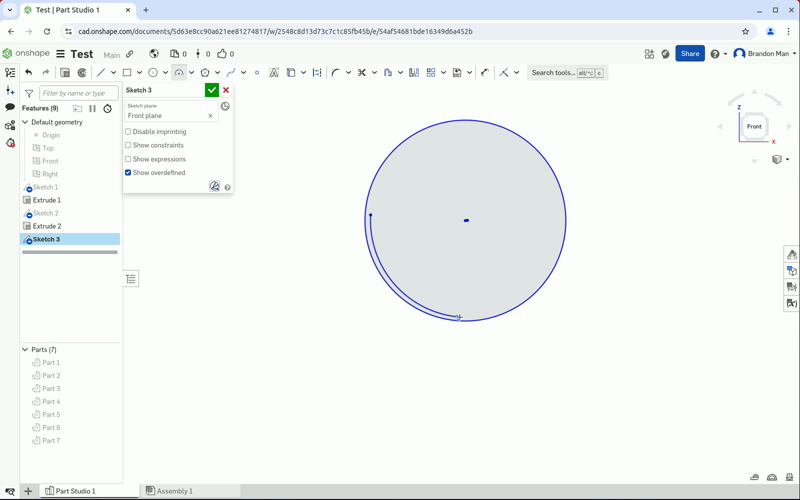
scroll(6)
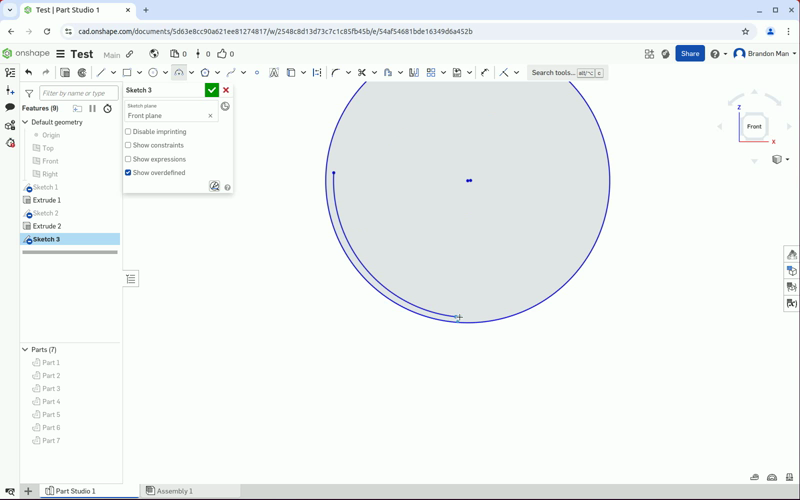
scroll(6)
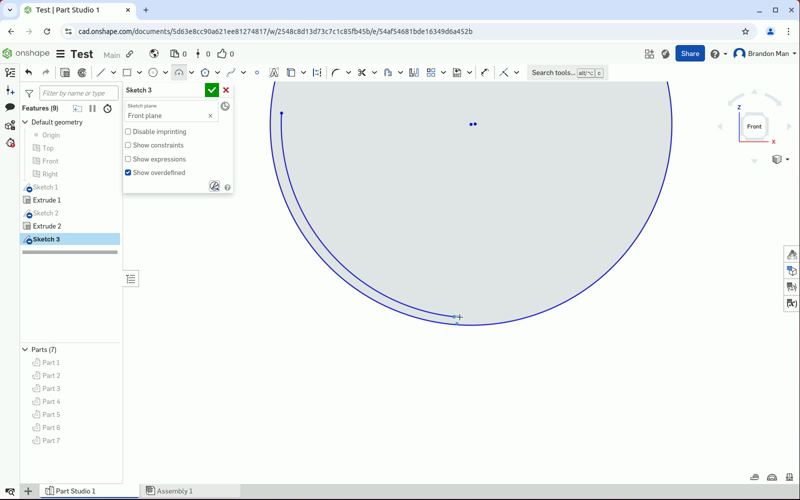
scroll(6)
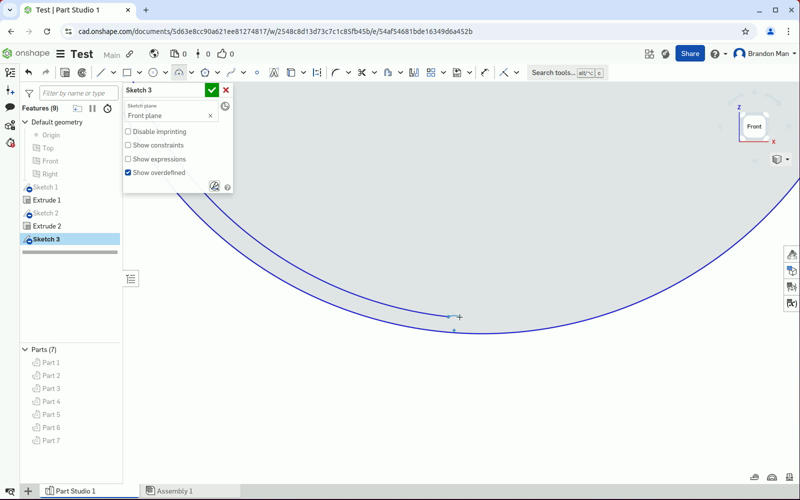
click(459, 316)
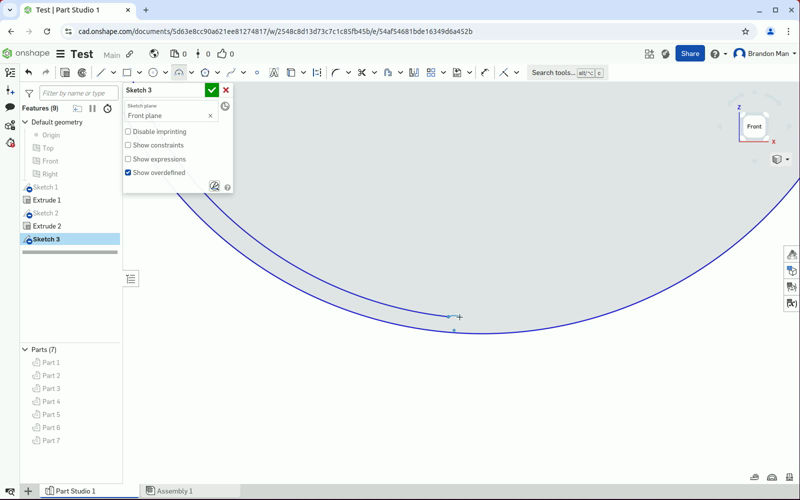
scroll(-6)
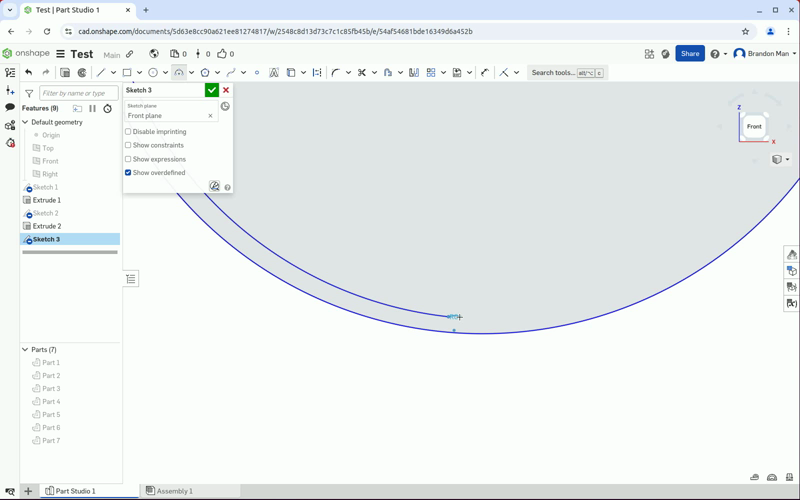
scroll(-6)
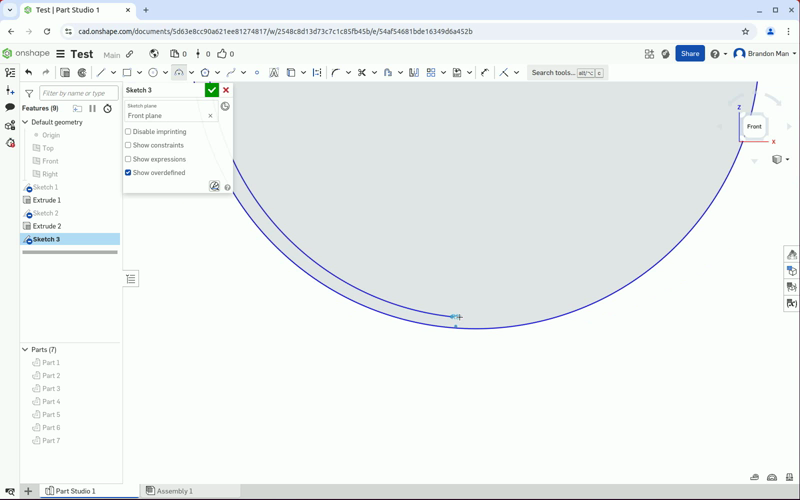
scroll(-6)
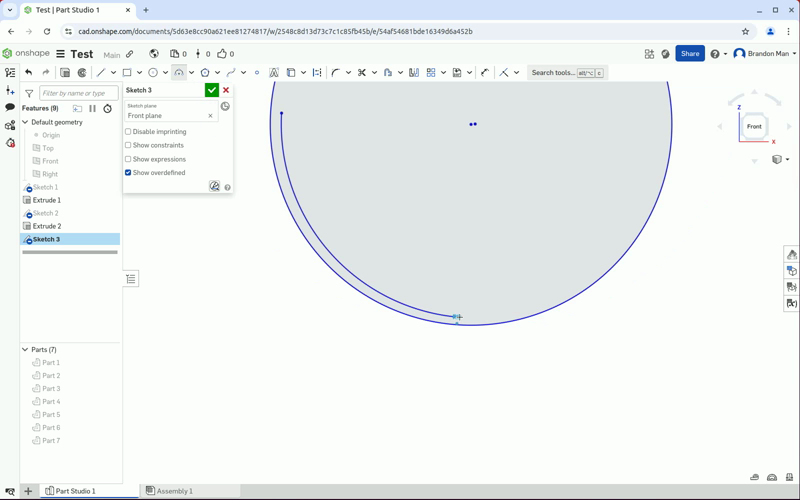
scroll(-6)
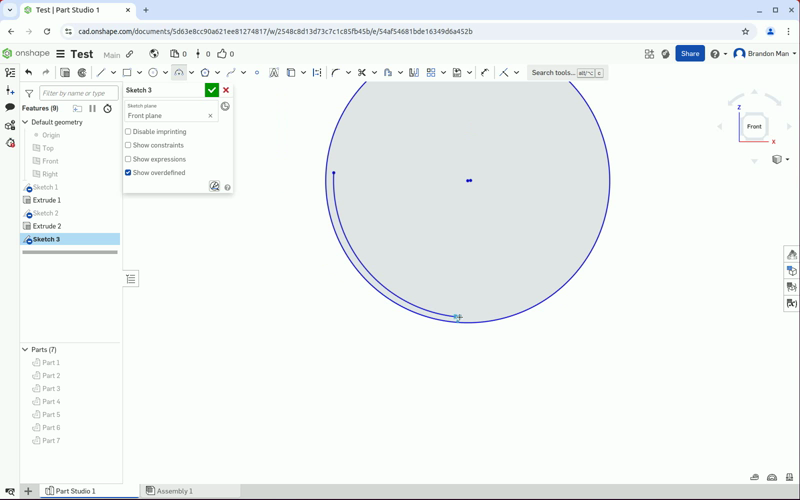
scroll(-6)
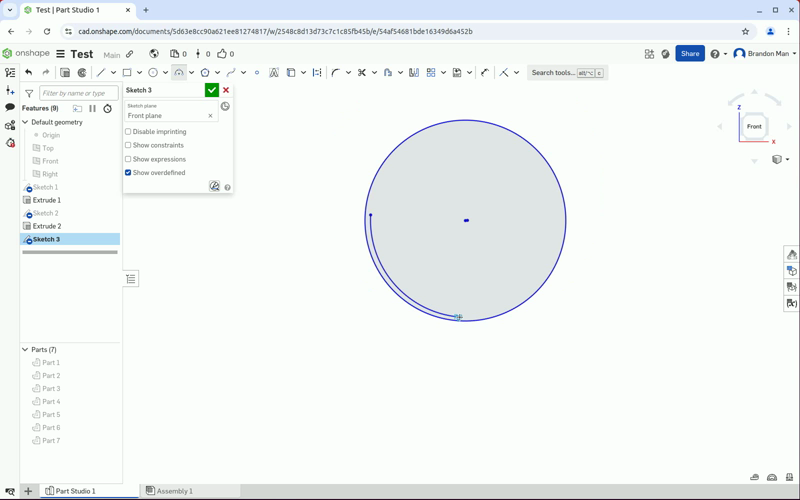
scroll(-6)
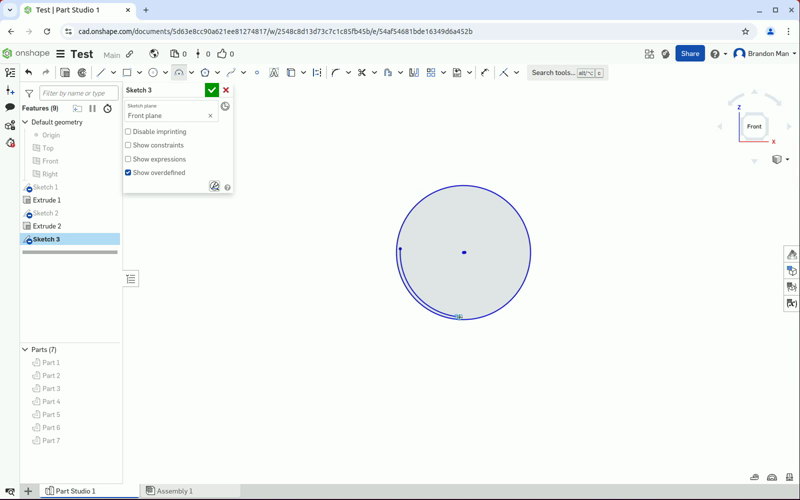
scroll(-6)
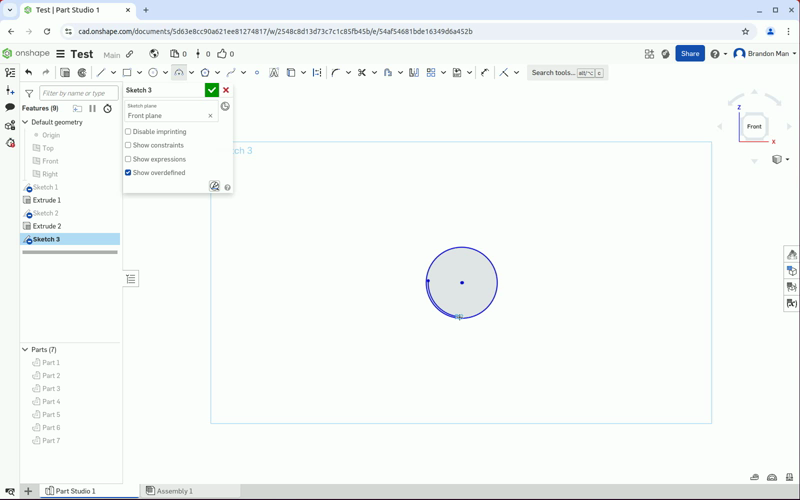
mouse_move(459, 316)
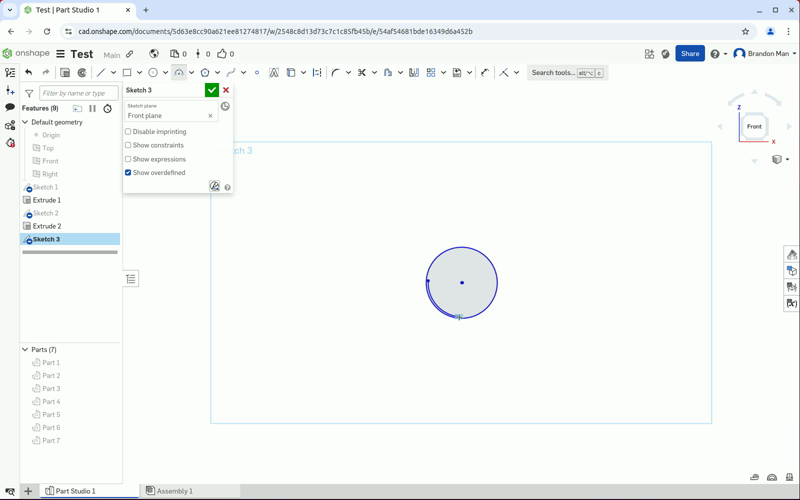
scroll(6)
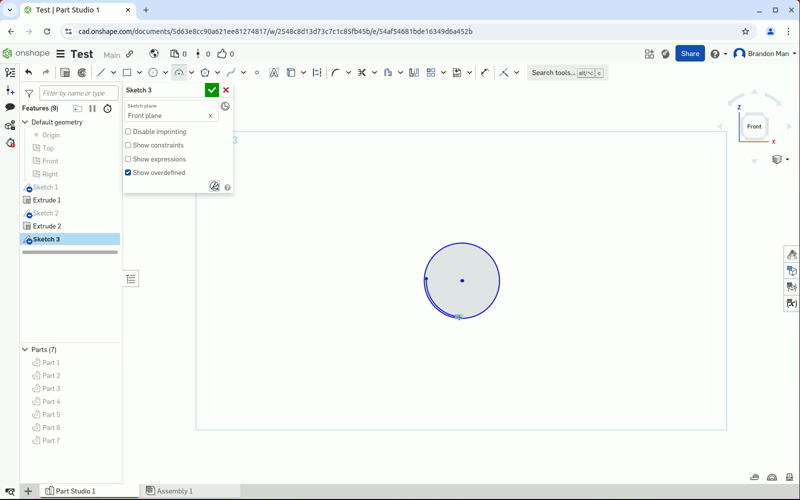
scroll(6)
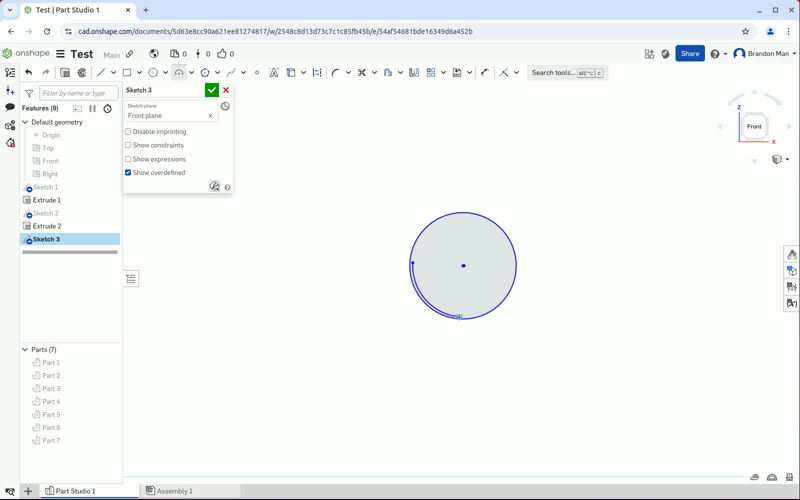
scroll(6)
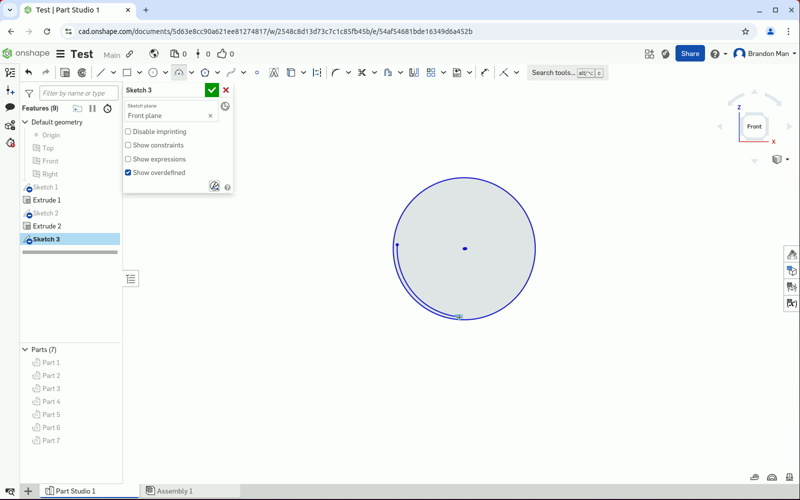
scroll(6)
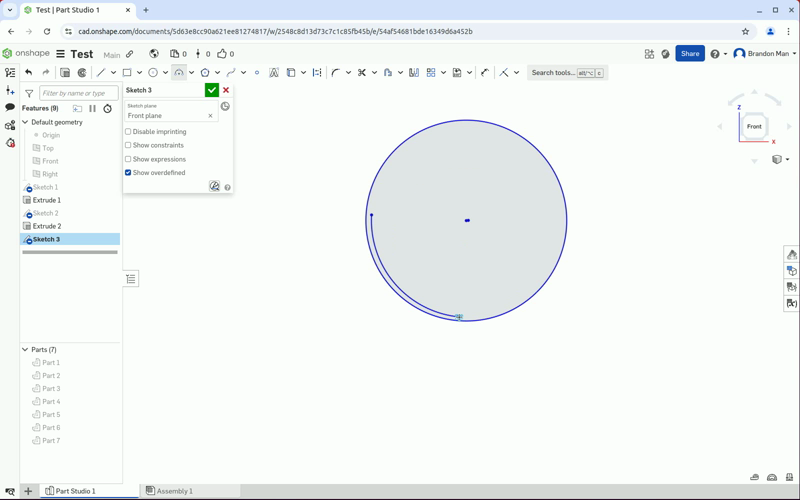
scroll(6)
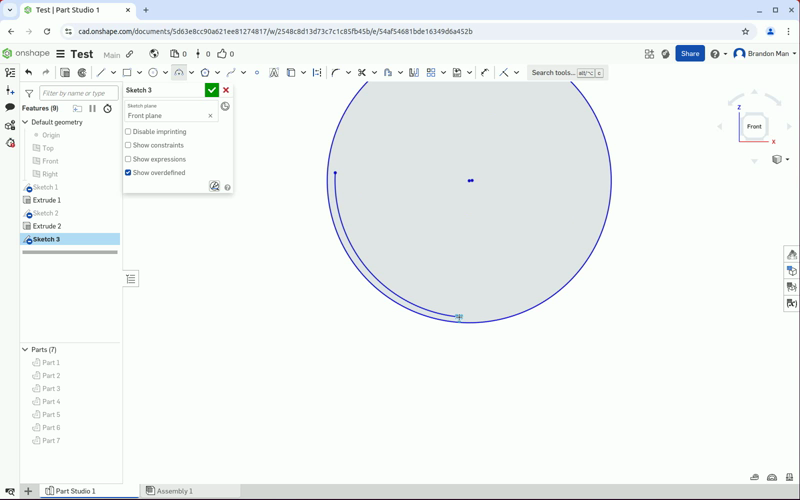
scroll(6)
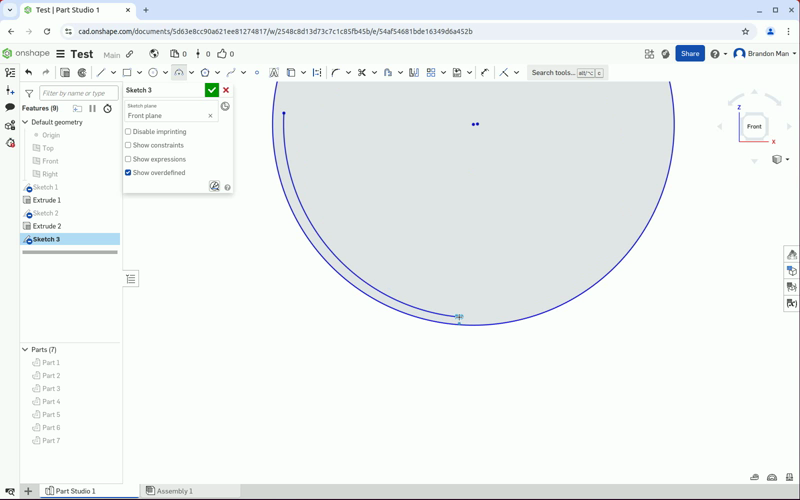
scroll(6)
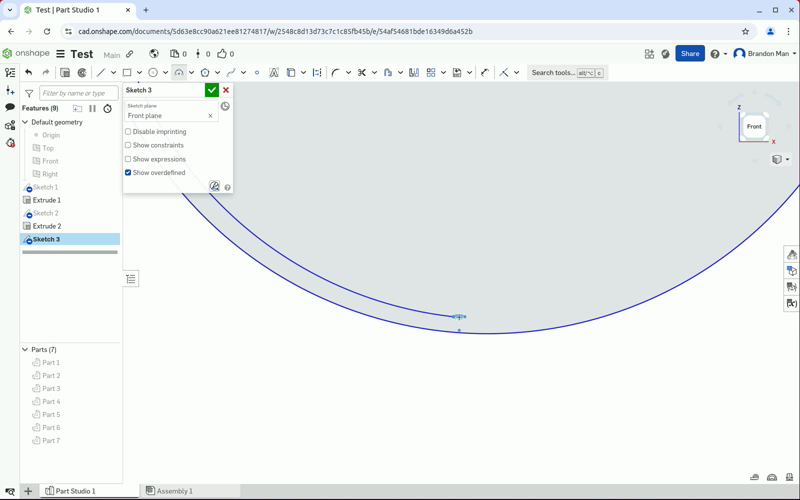
click(459, 316)
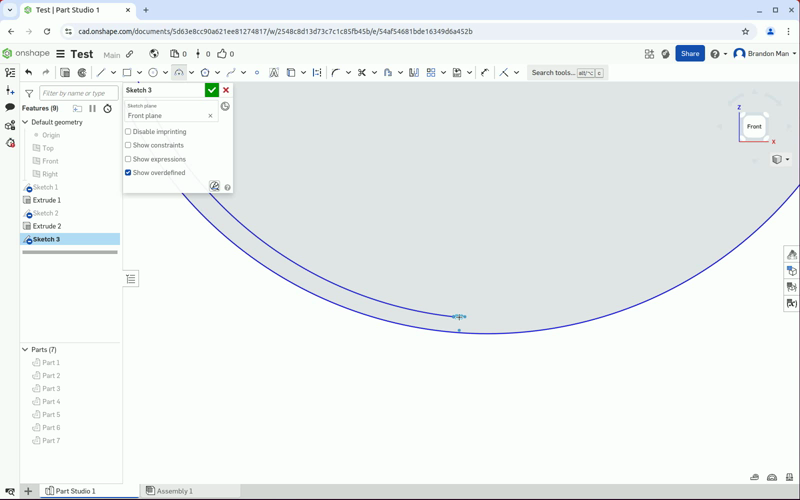
scroll(-6)
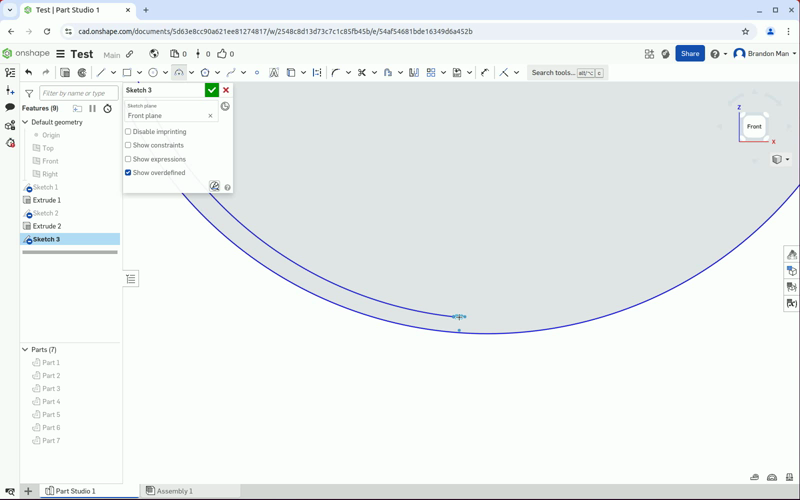
scroll(-6)
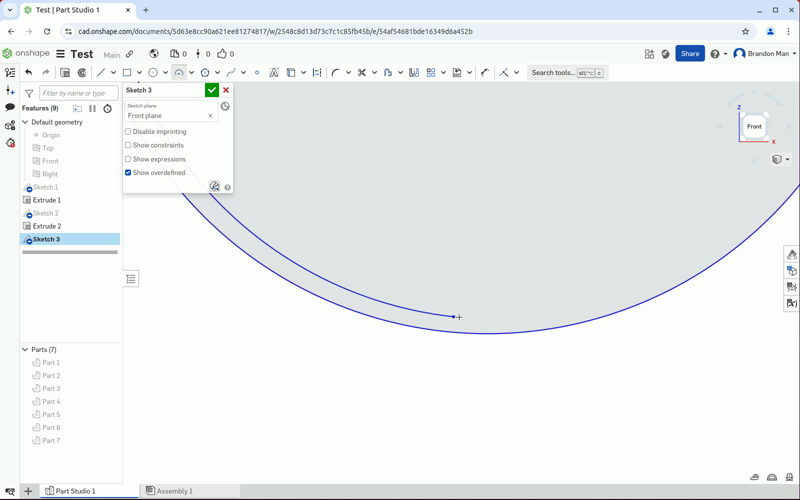
scroll(-6)
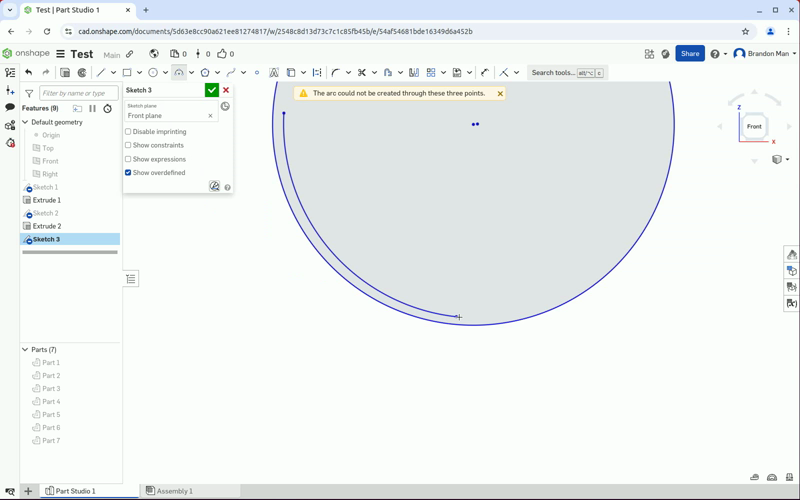
scroll(-6)
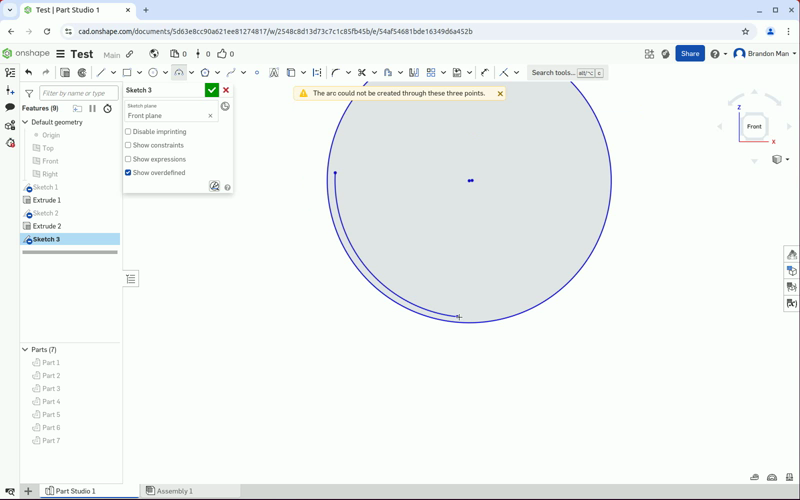
scroll(-6)
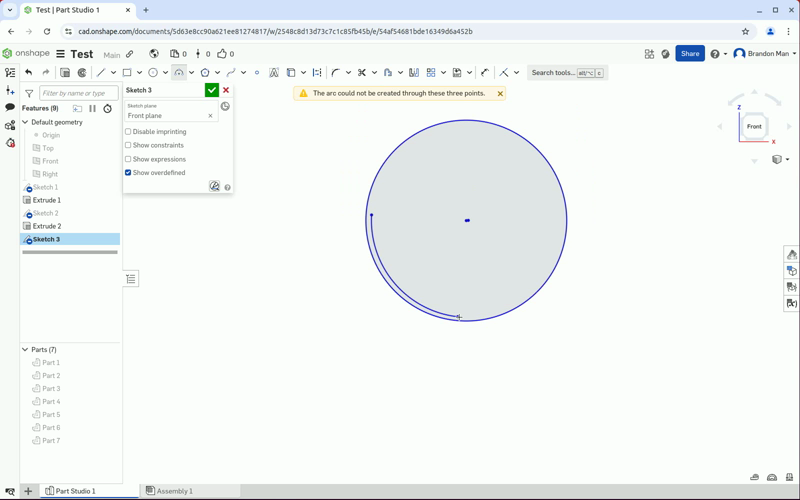
scroll(-6)
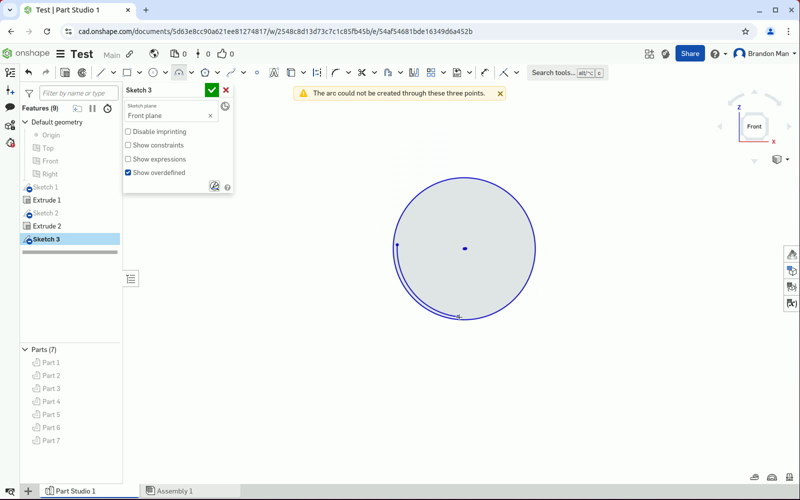
scroll(-6)
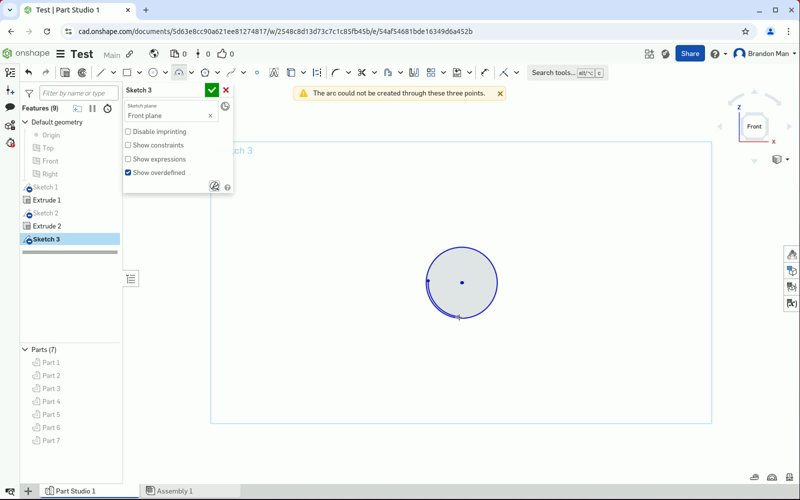
key_up(shift)
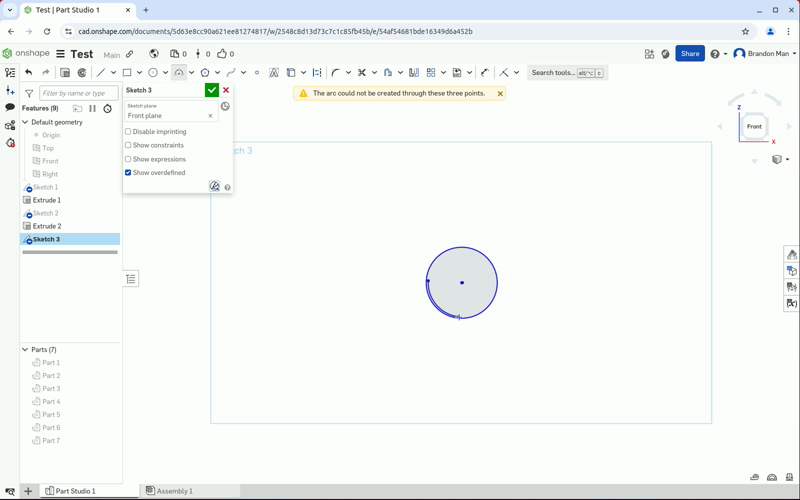
mouse_move(459, 316)
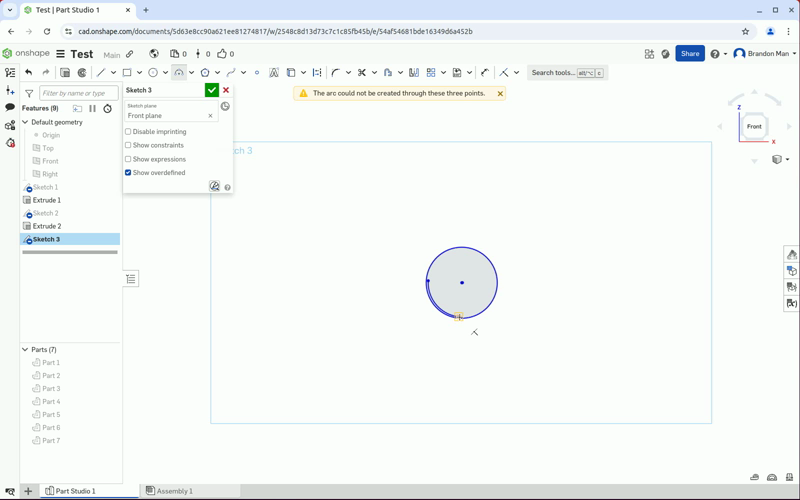
scroll(6)
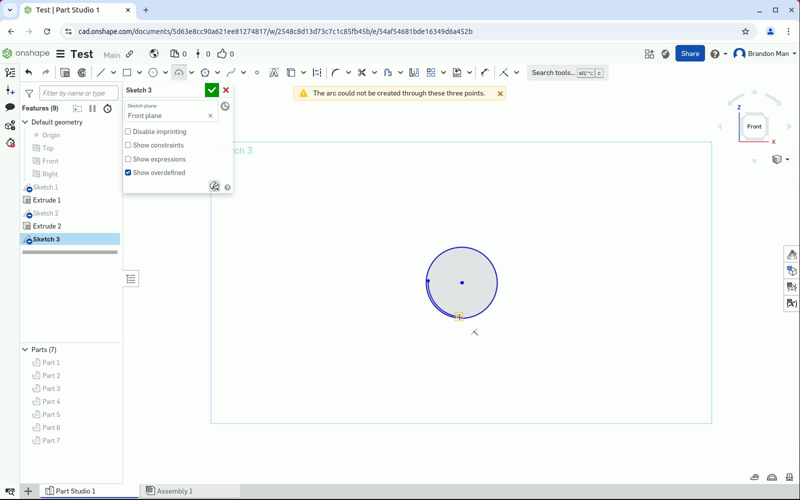
scroll(6)
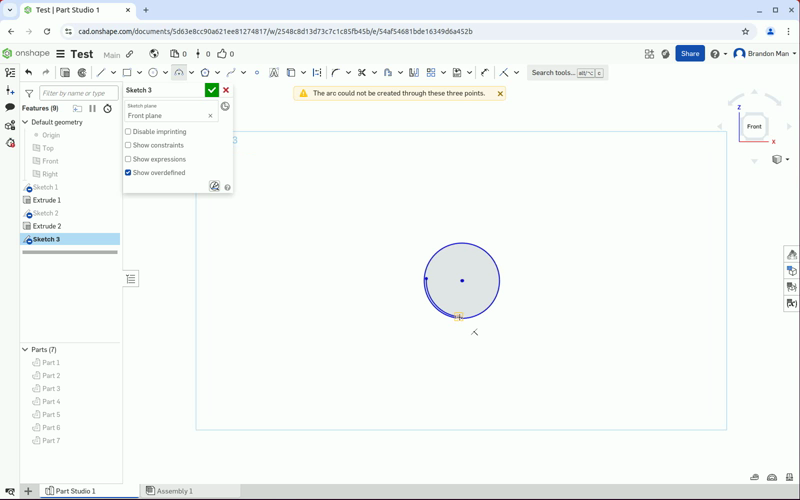
scroll(6)
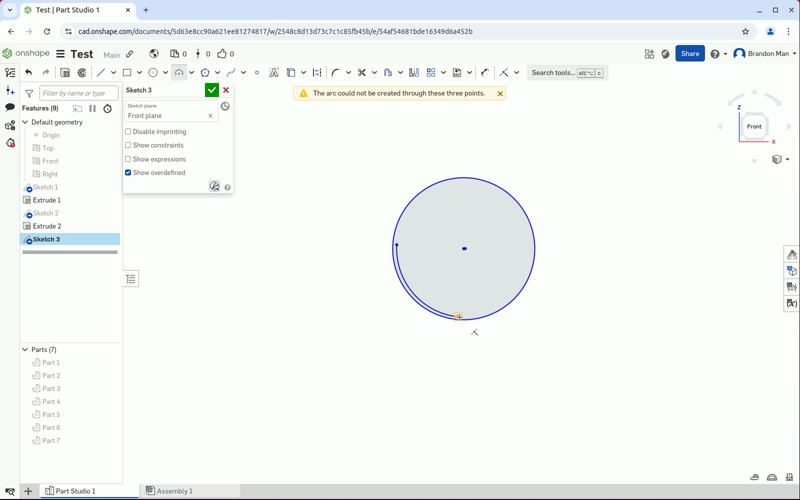
scroll(6)
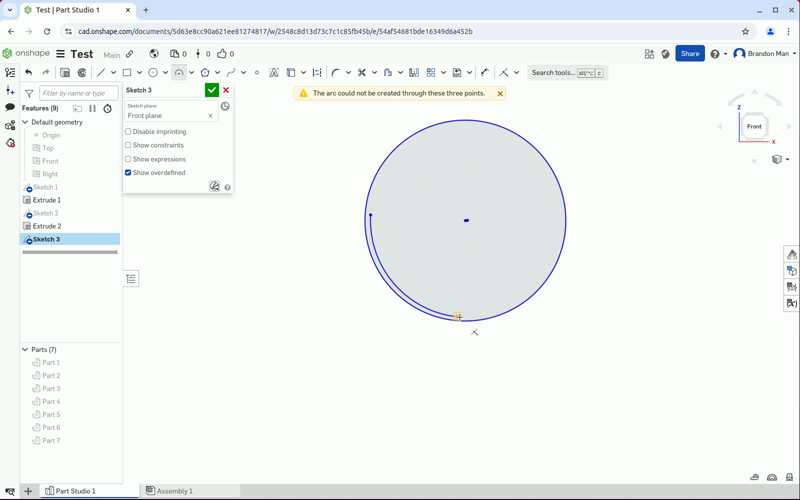
scroll(6)
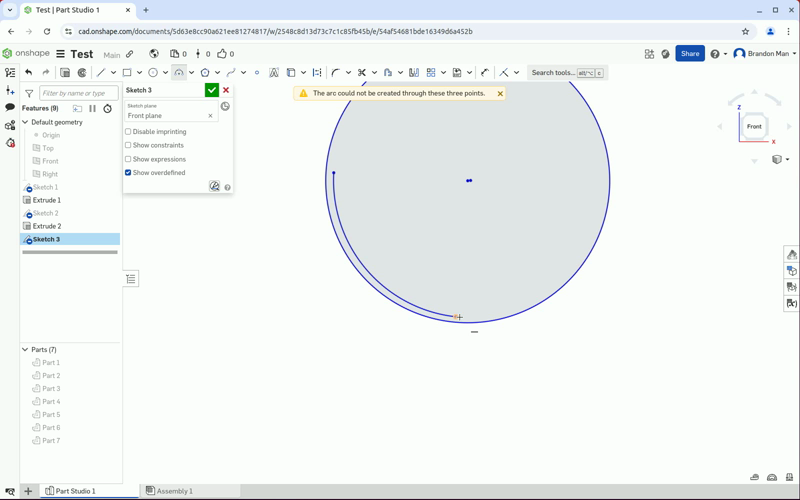
scroll(6)
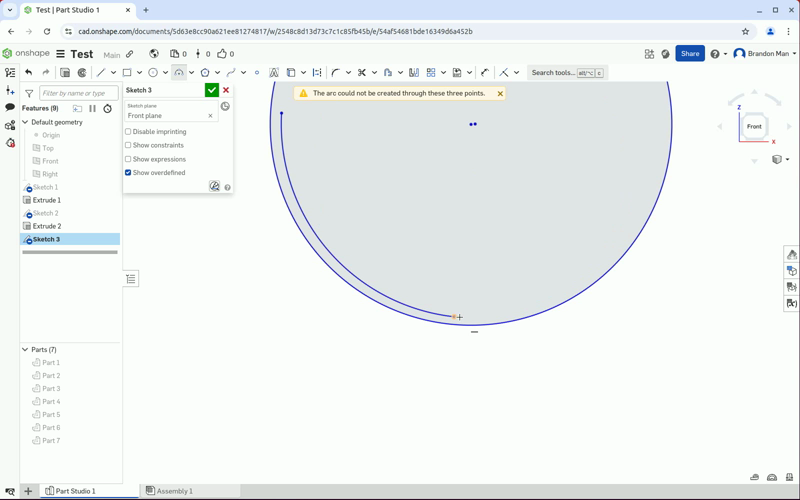
scroll(6)
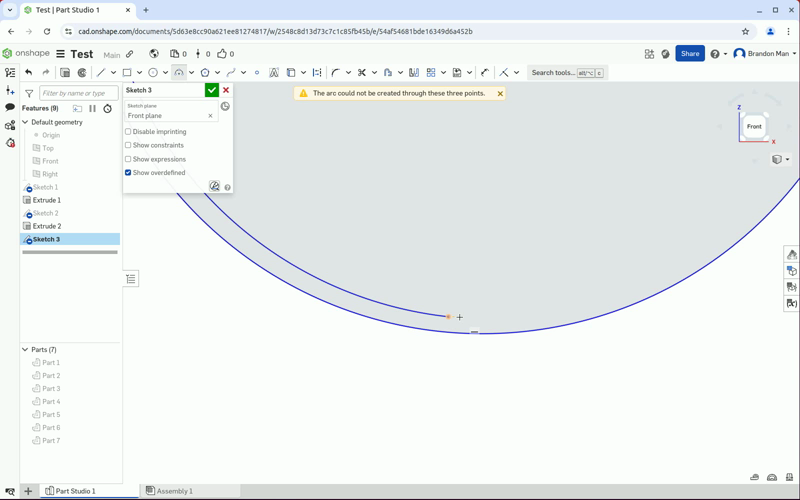
click(459, 316)
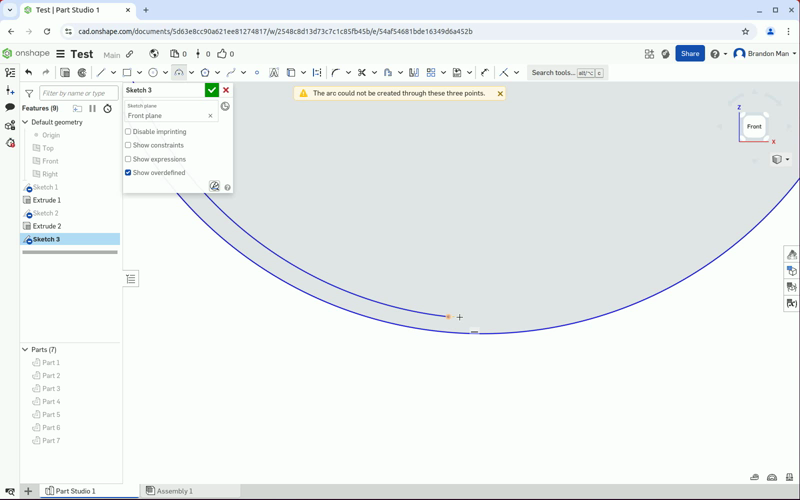
scroll(-6)
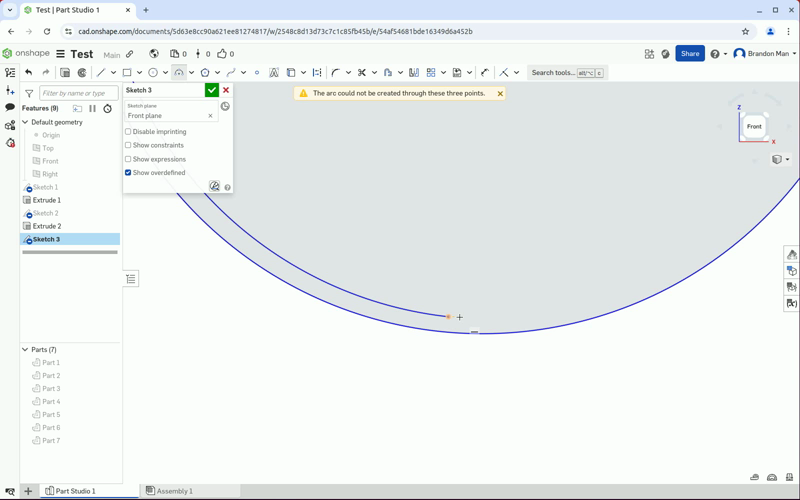
scroll(-6)
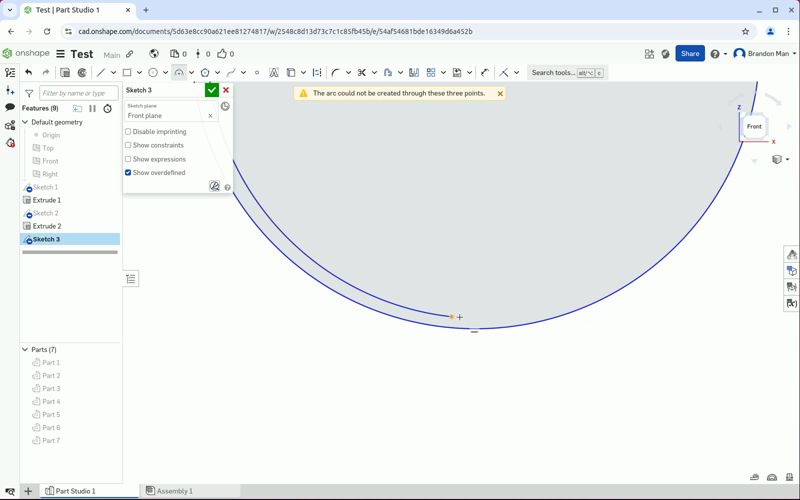
scroll(-6)
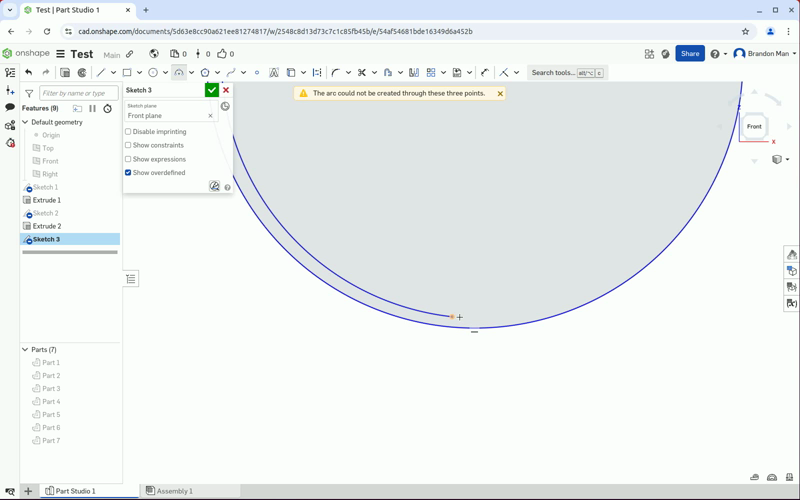
scroll(-6)
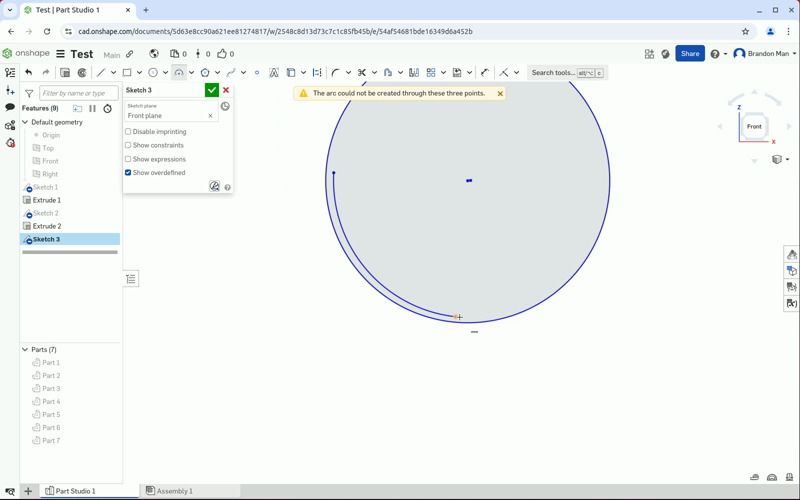
scroll(-6)
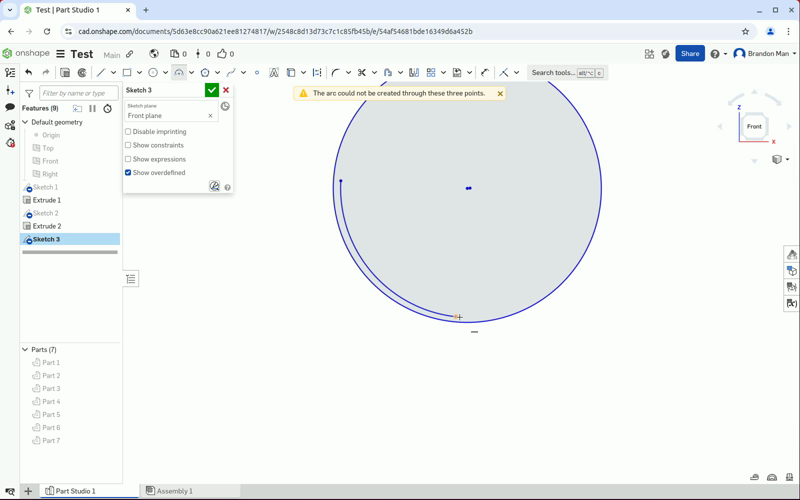
scroll(-6)
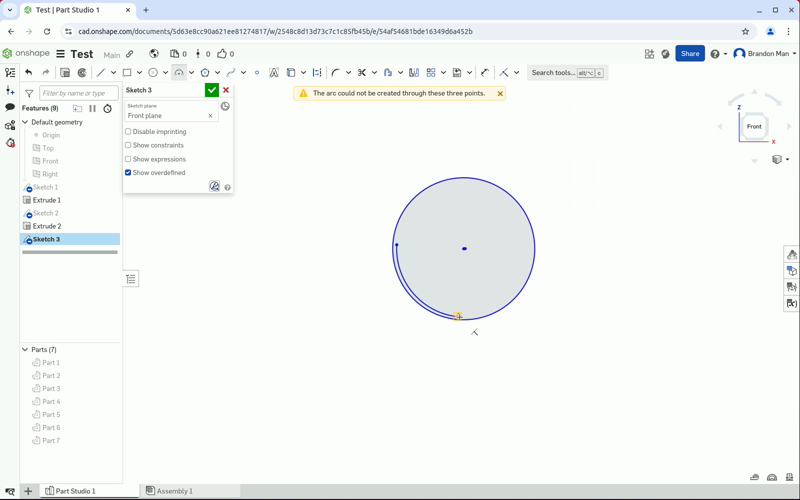
scroll(-6)
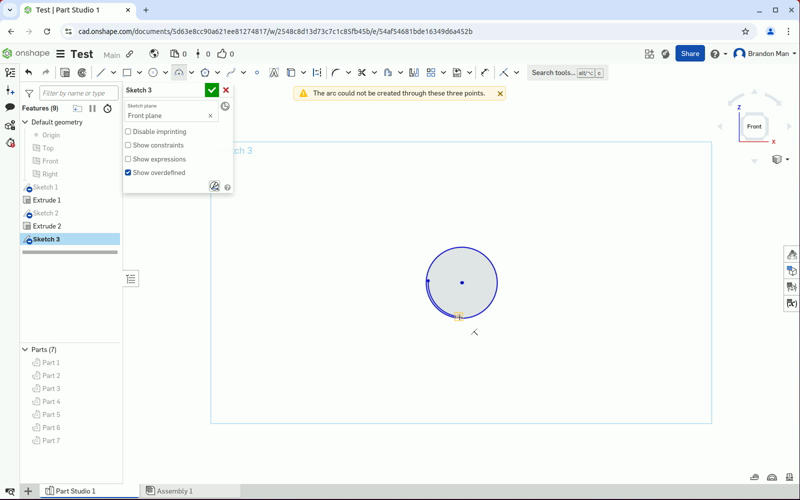
key_down(shift)
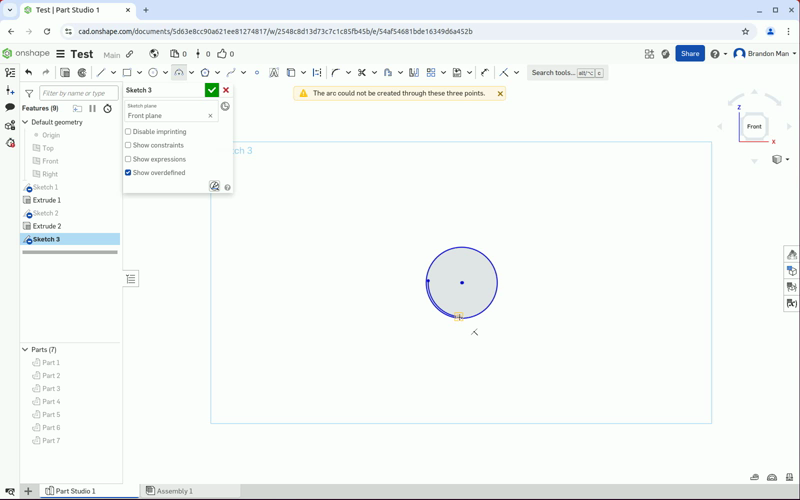
mouse_move(495, 285)
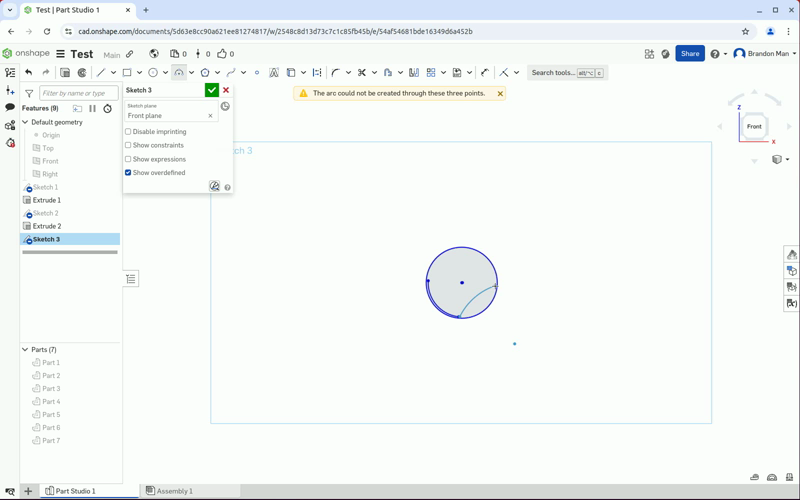
scroll(6)
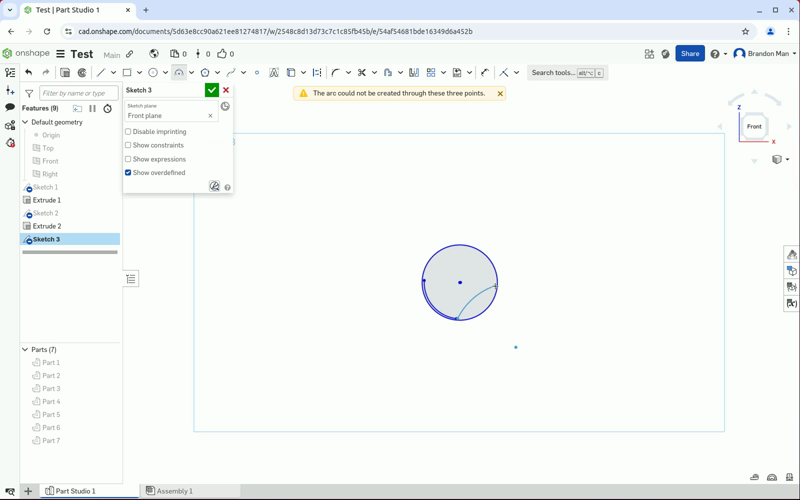
scroll(6)
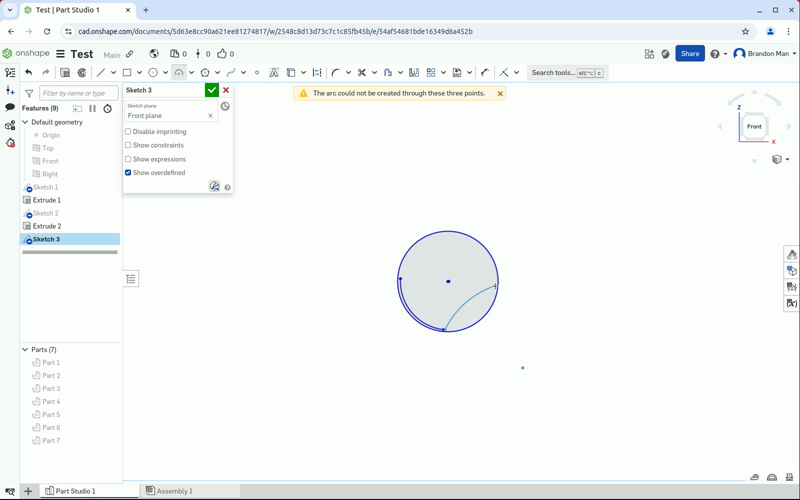
scroll(6)
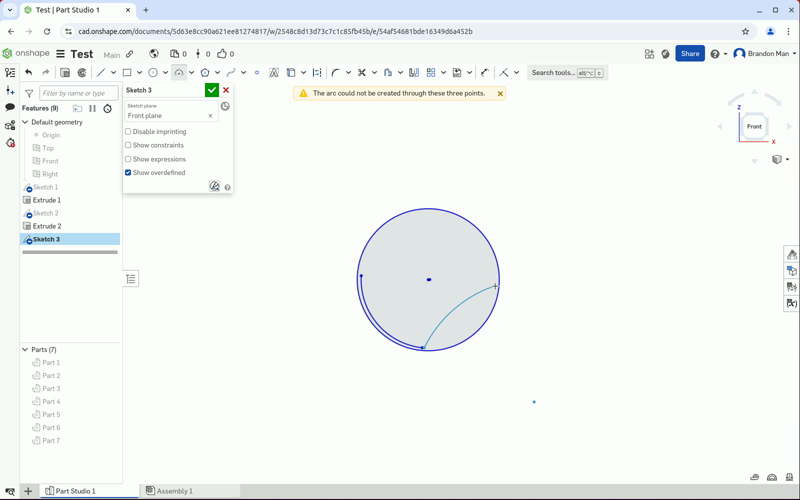
scroll(6)
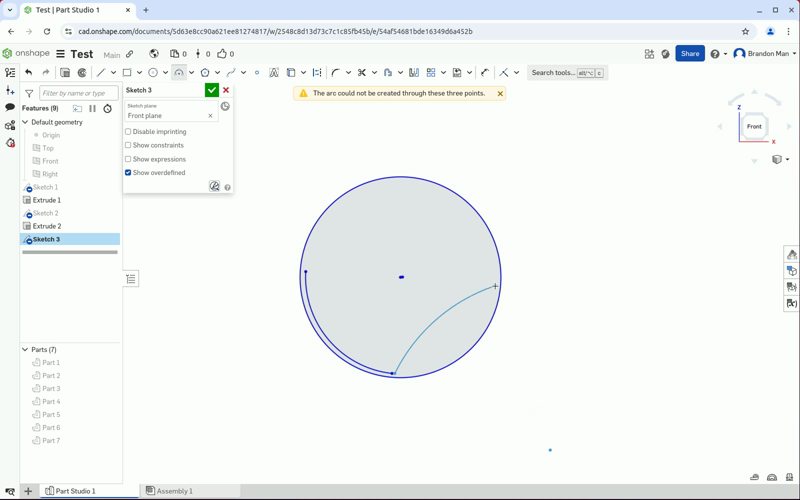
scroll(6)
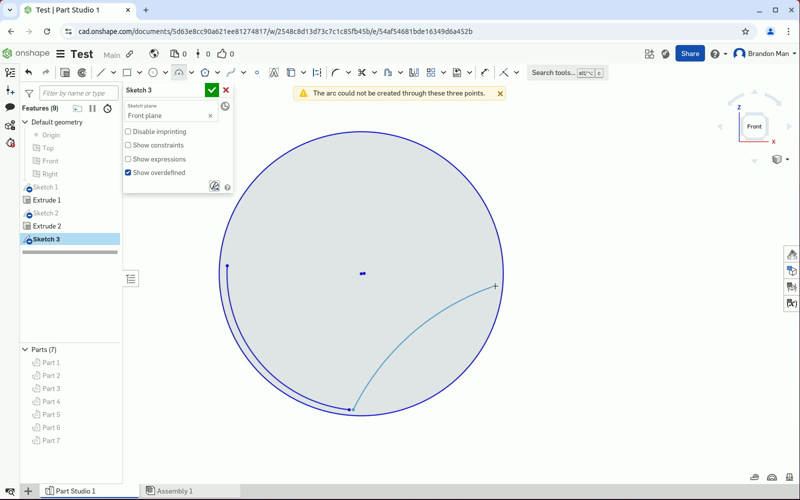
scroll(6)
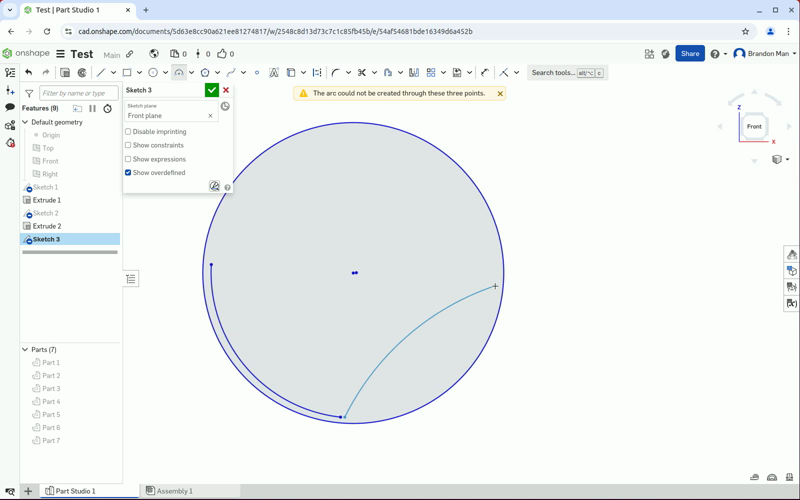
scroll(6)
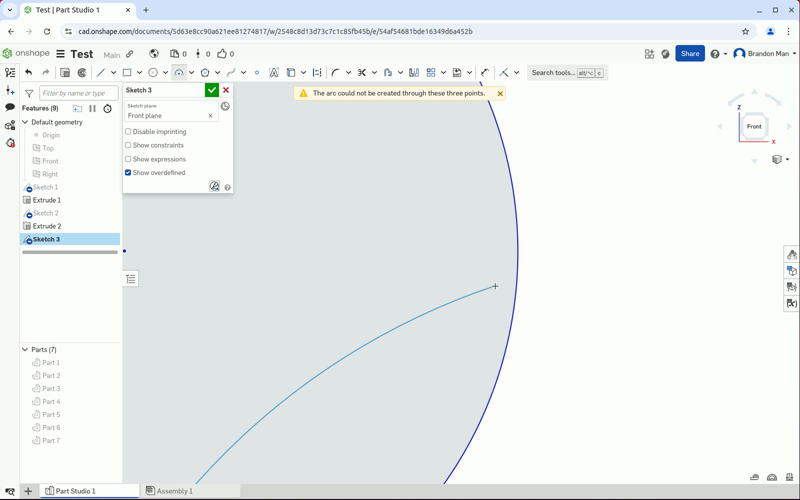
click(495, 285)
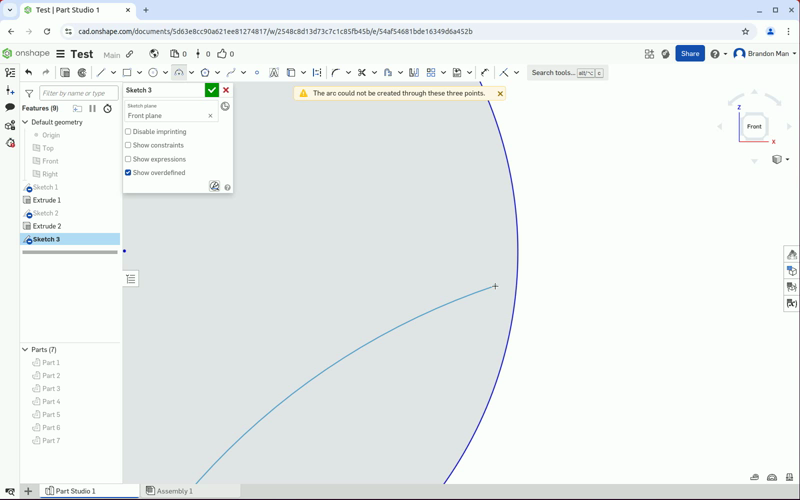
scroll(-6)
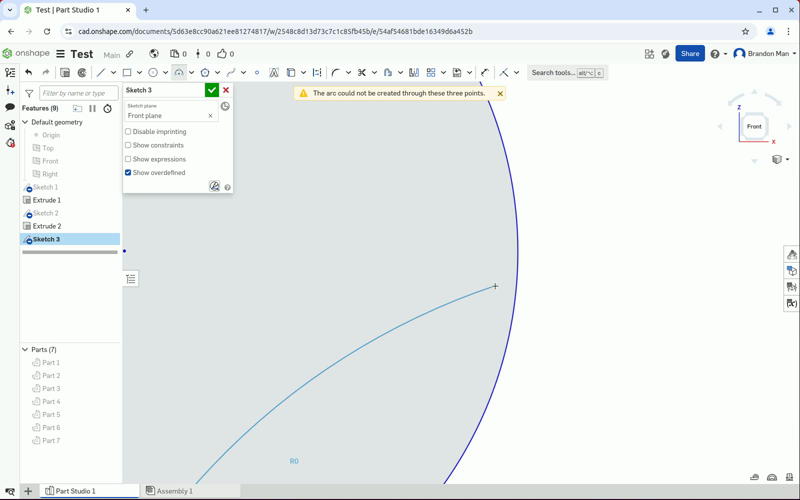
scroll(-6)
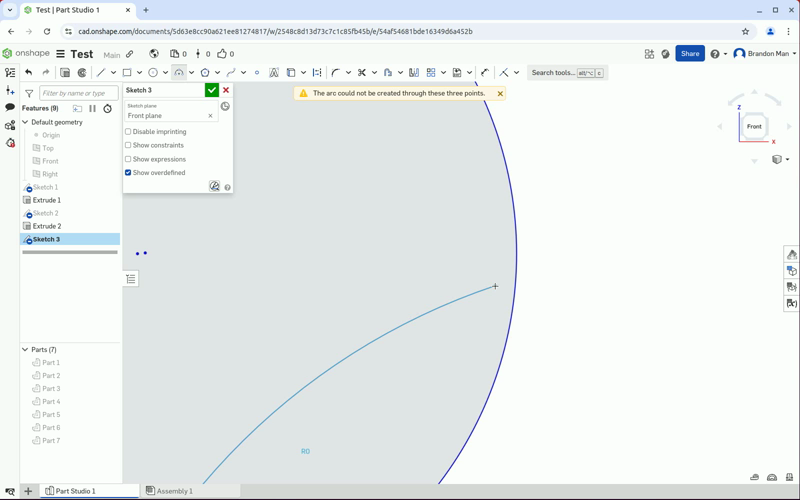
scroll(-6)
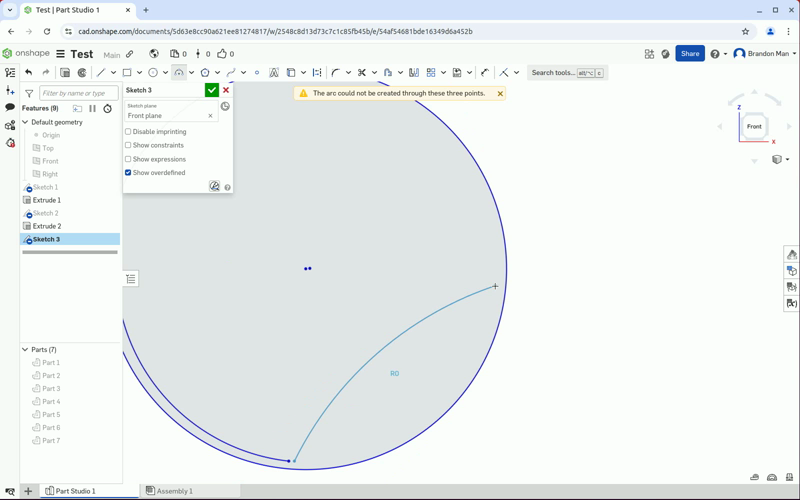
scroll(-6)
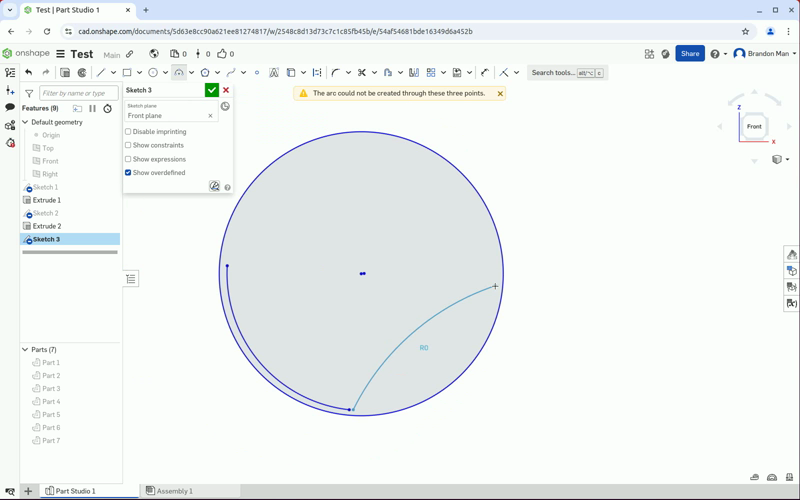
scroll(-6)
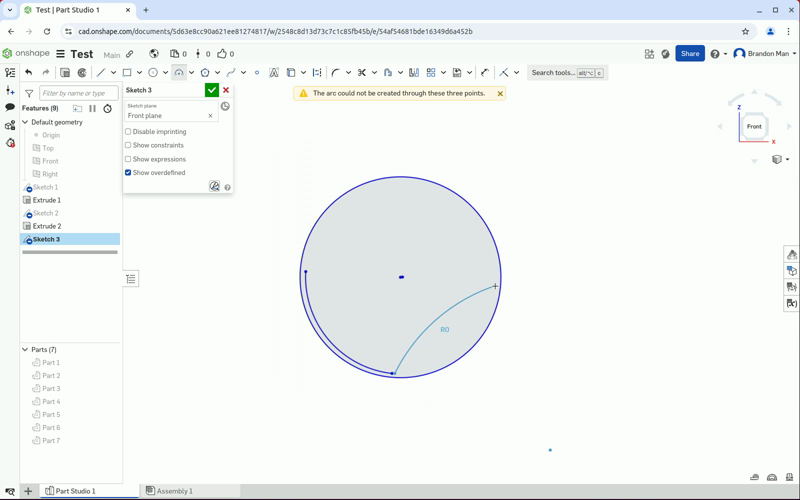
scroll(-6)
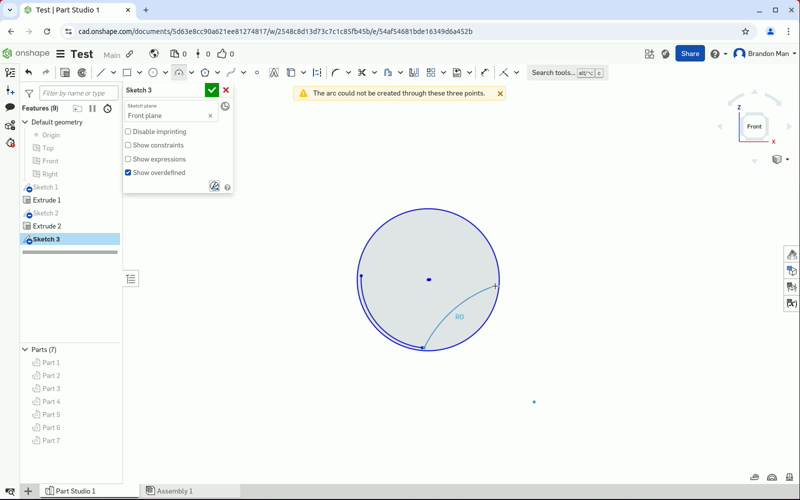
scroll(-6)
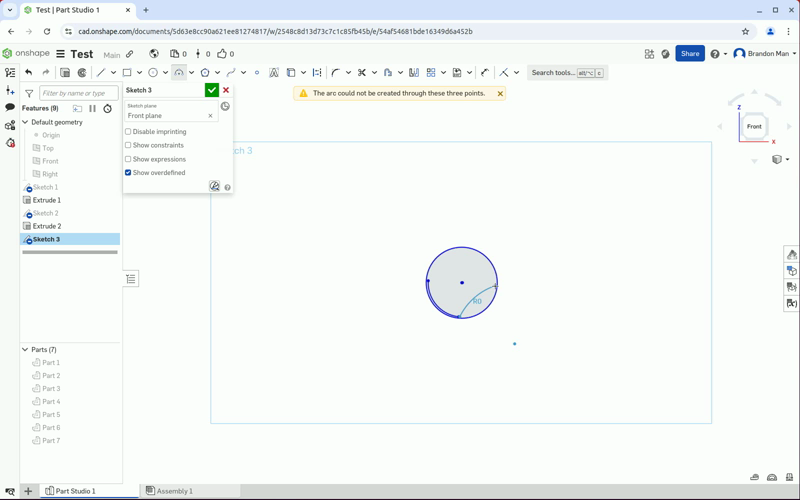
mouse_move(483, 308)
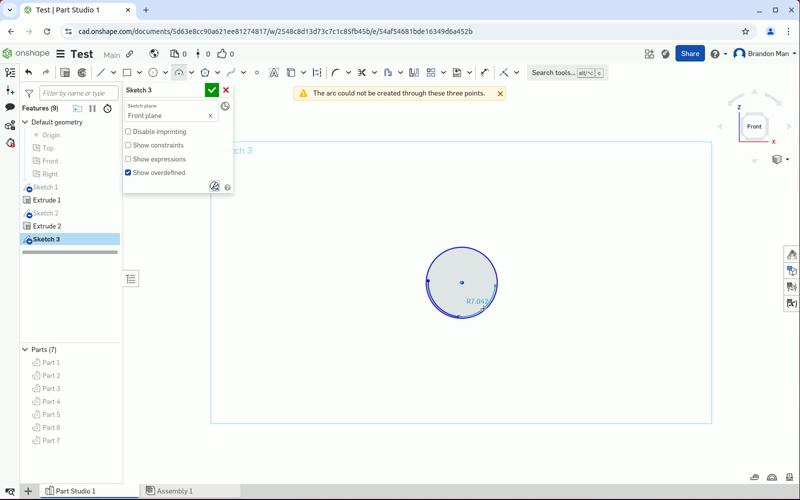
click(483, 308)
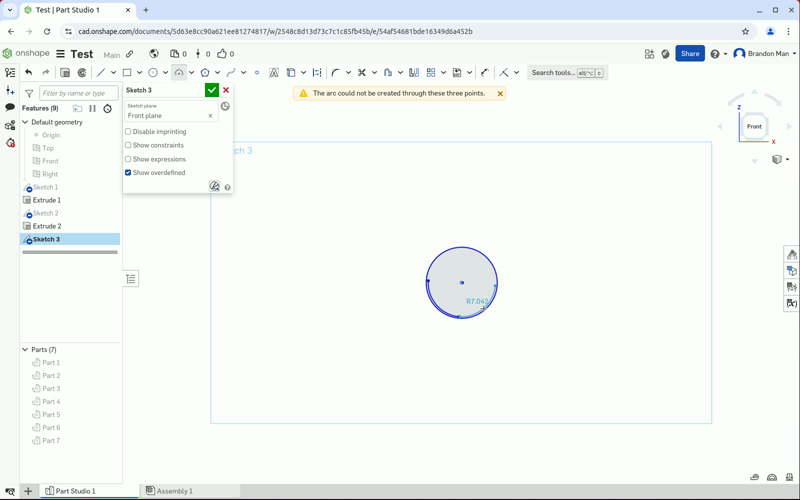
key_up(shift)
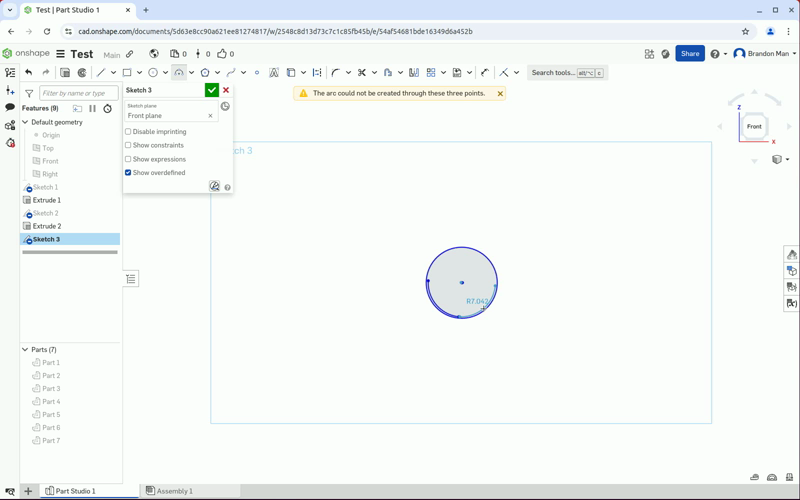
mouse_move(495, 285)
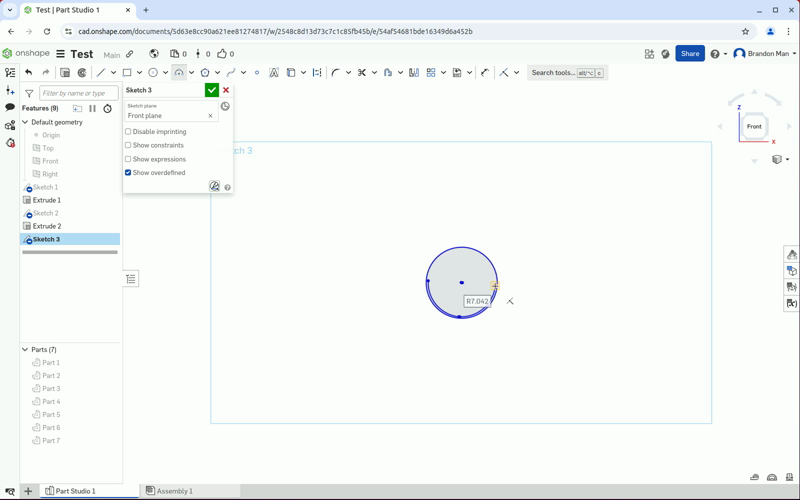
scroll(6)
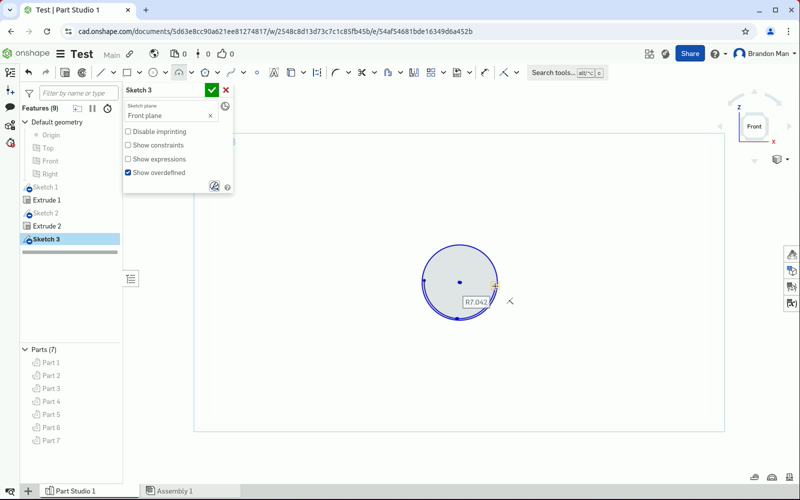
scroll(6)
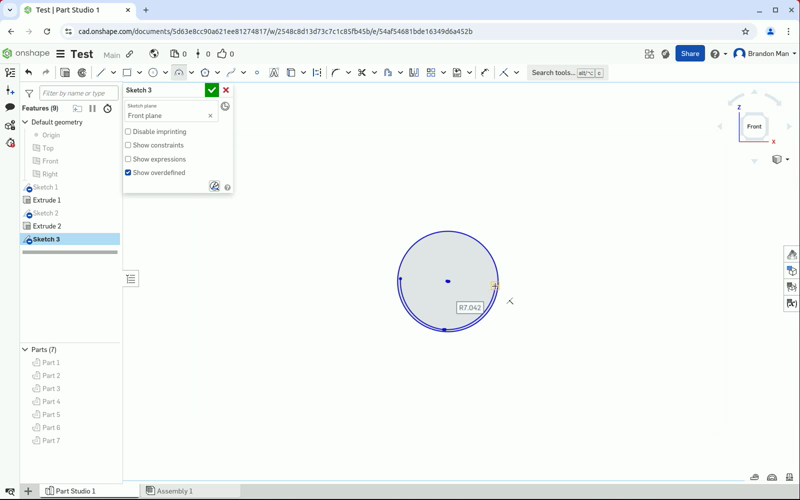
scroll(6)
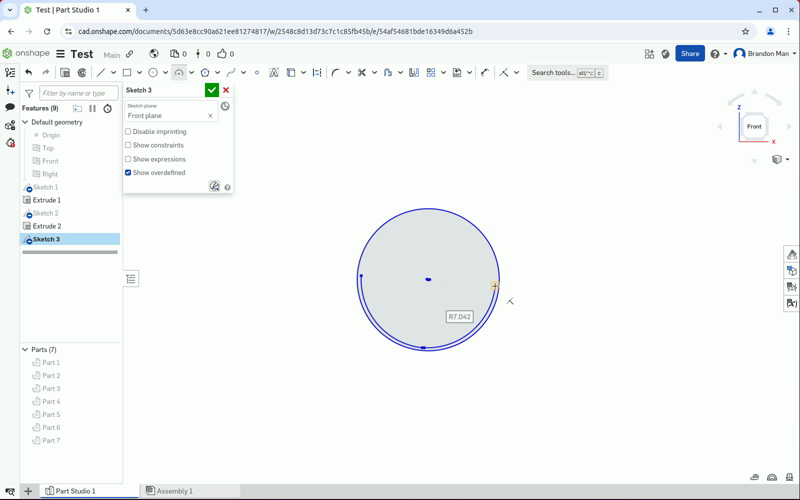
scroll(6)
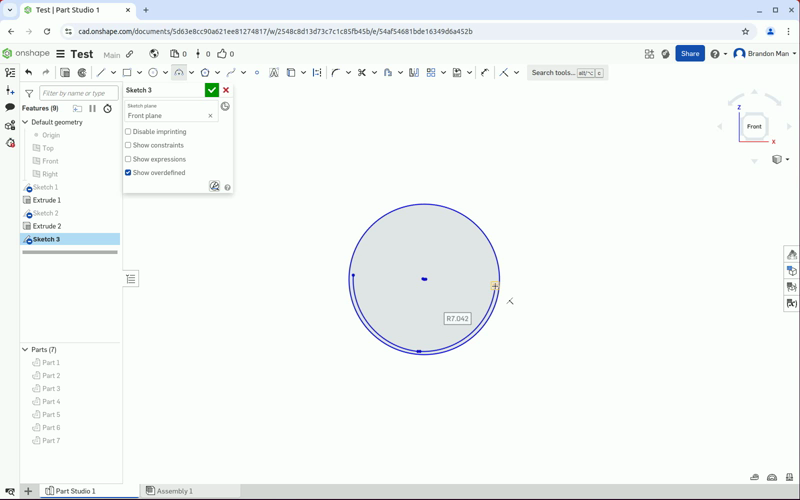
scroll(6)
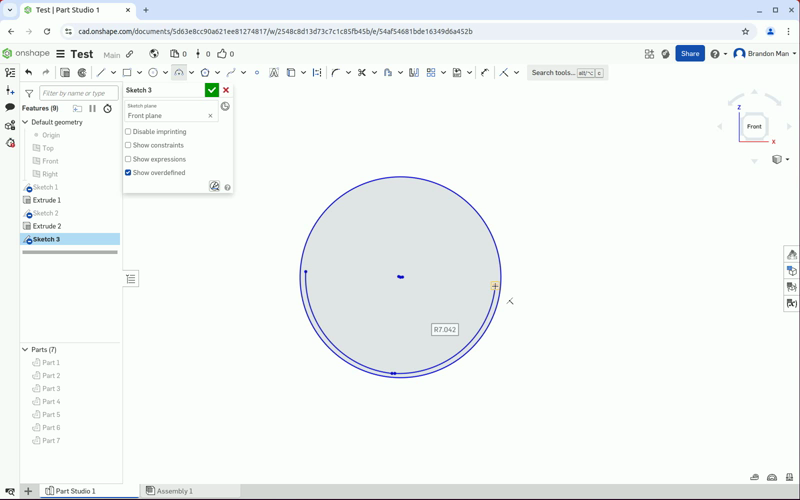
scroll(6)
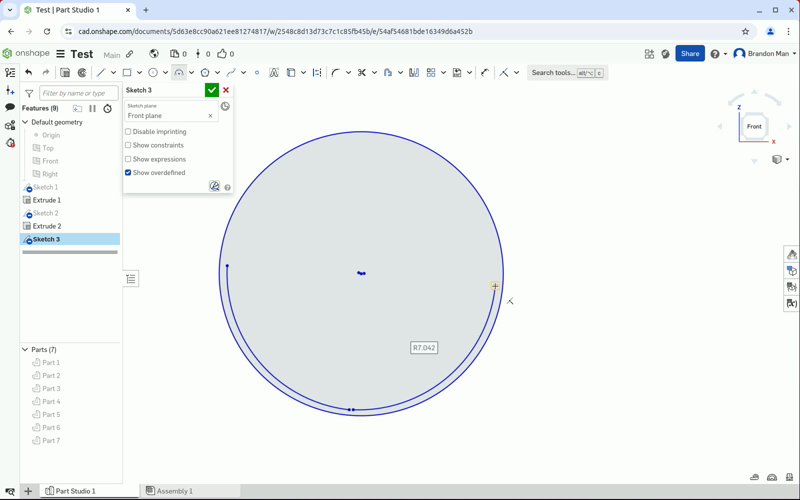
scroll(6)
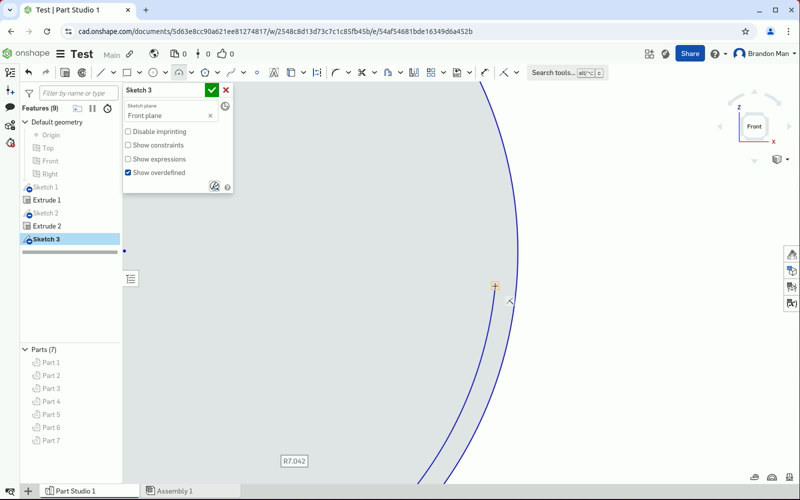
click(495, 285)
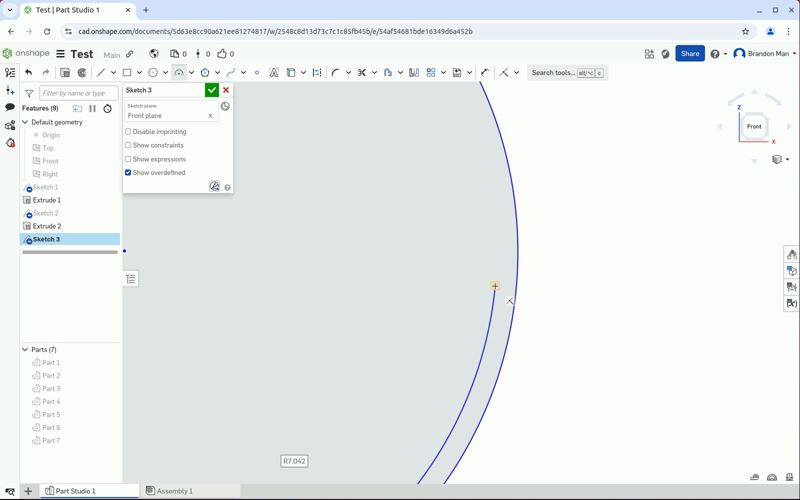
scroll(-6)
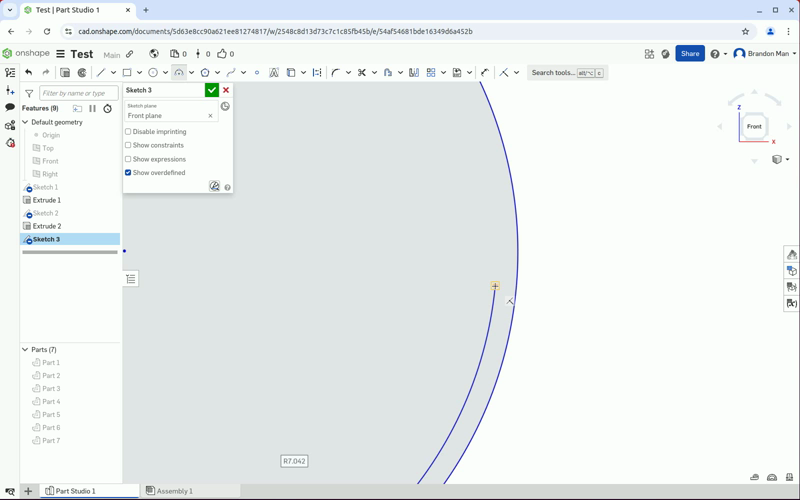
scroll(-6)
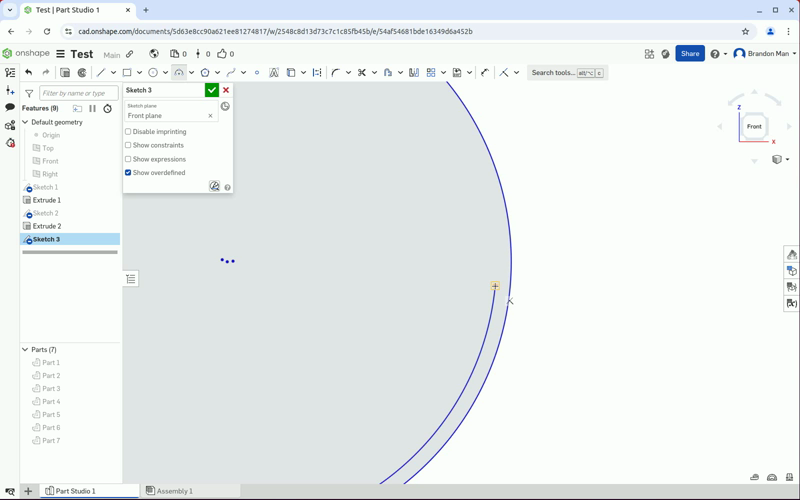
scroll(-6)
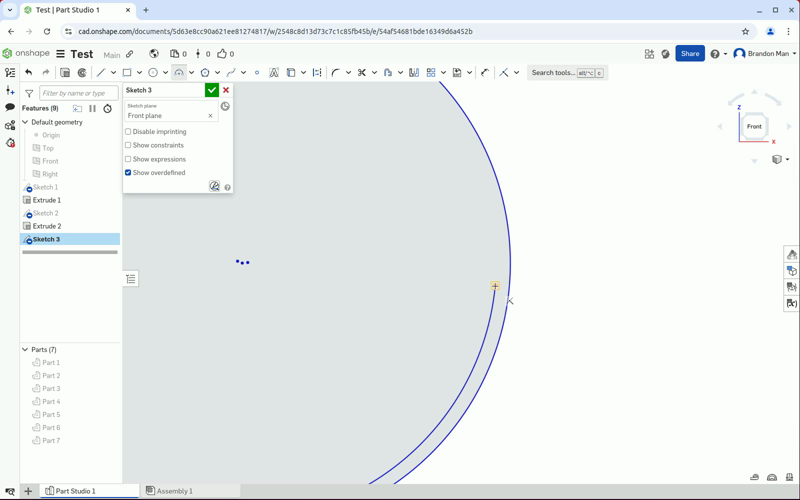
scroll(-6)
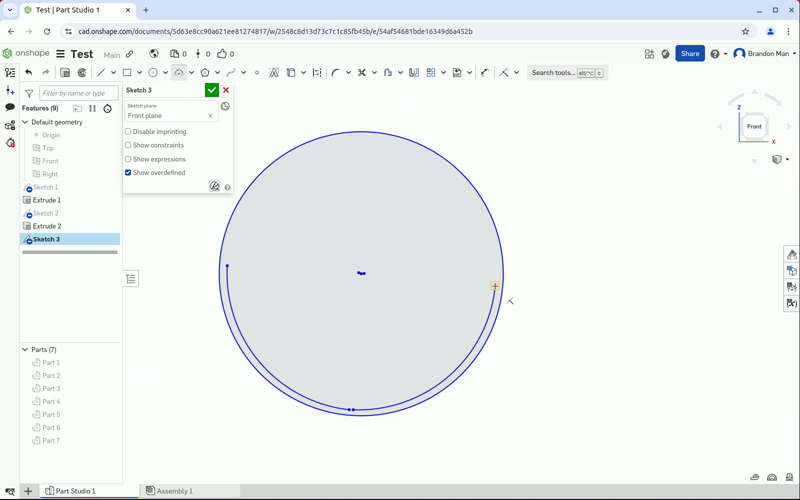
scroll(-6)
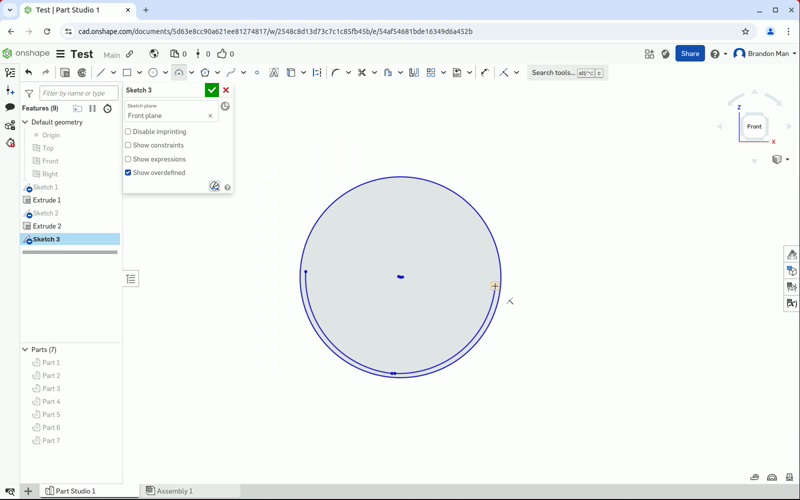
scroll(-6)
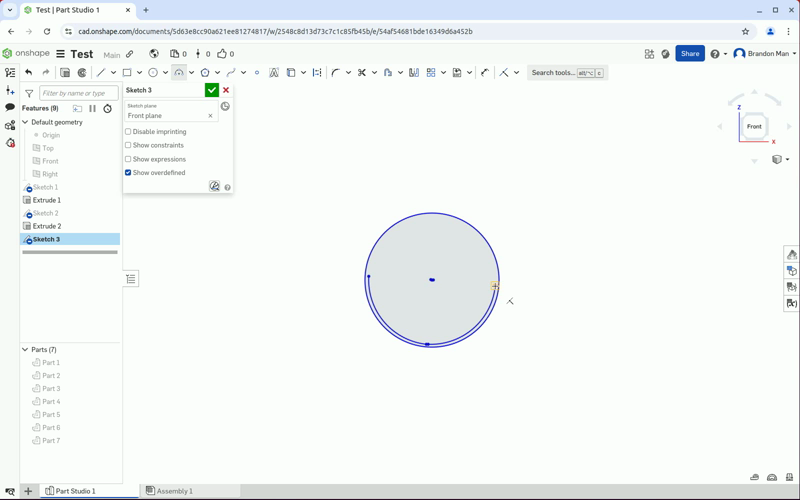
scroll(-6)
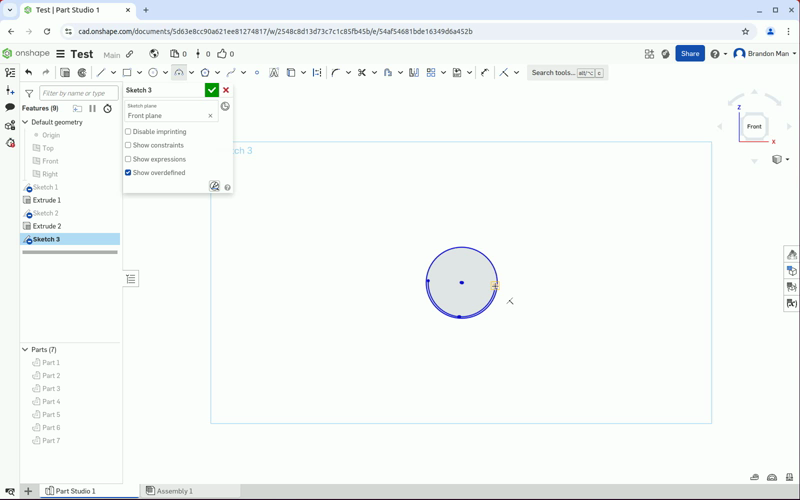
key_down(shift)
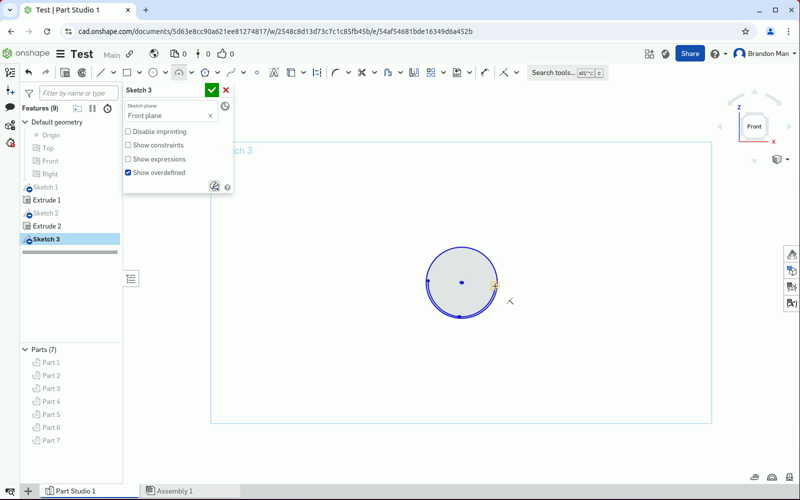
mouse_move(495, 285)
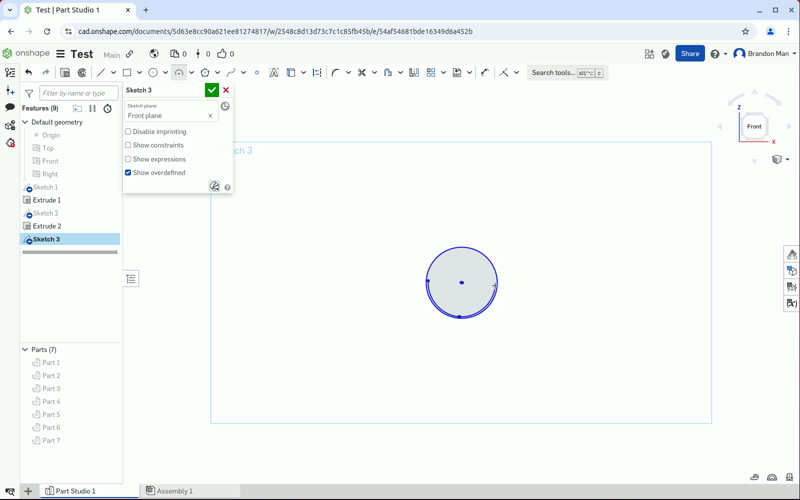
scroll(6)
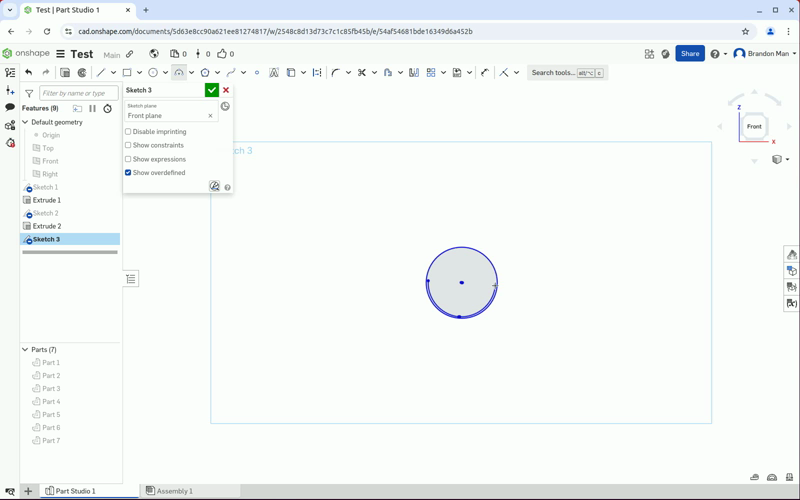
scroll(6)
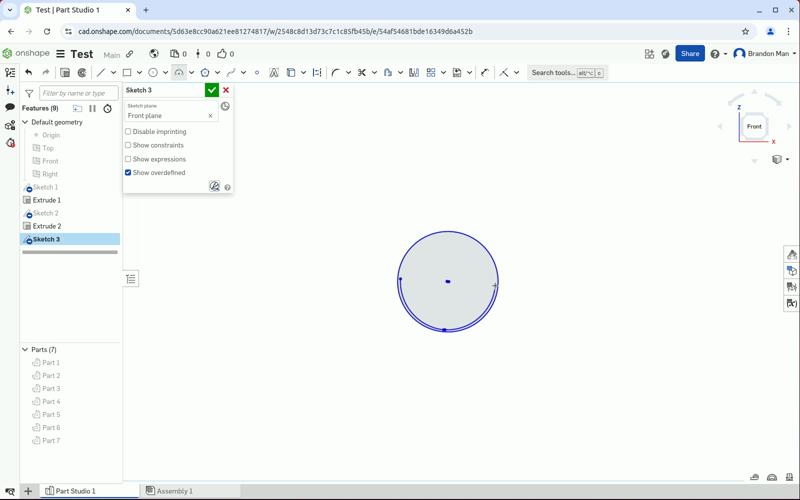
scroll(6)
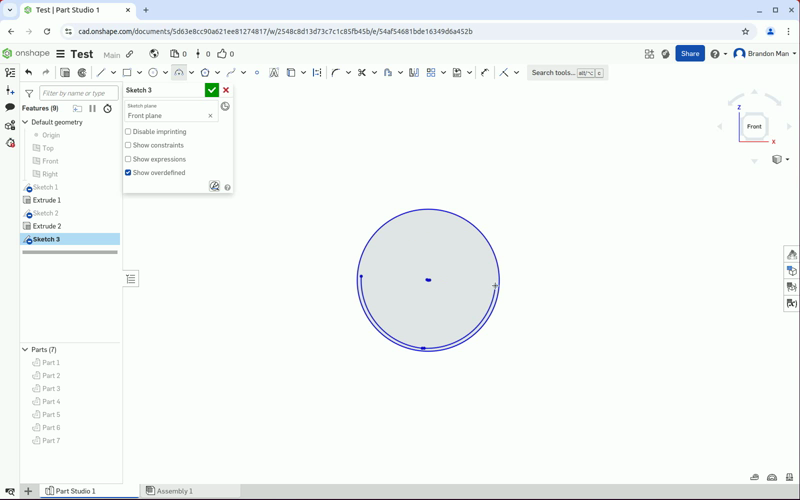
scroll(6)
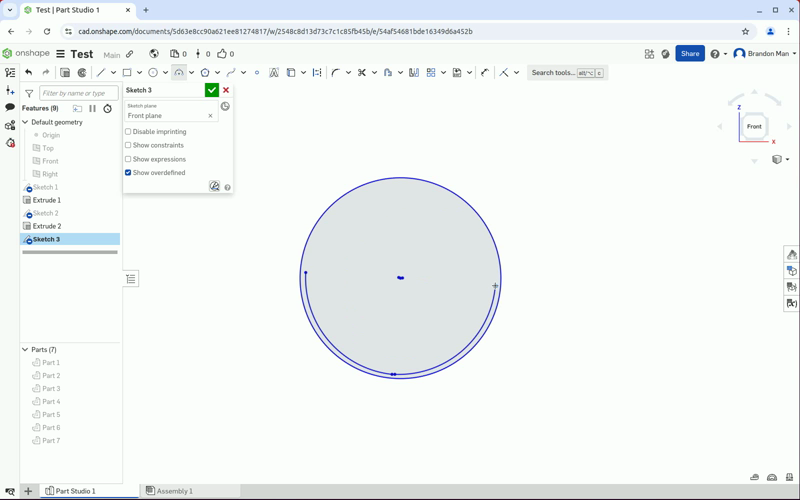
scroll(6)
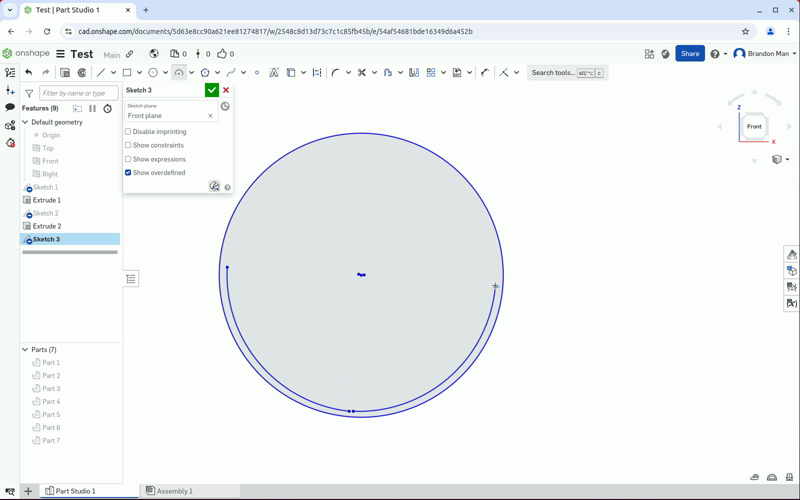
scroll(6)
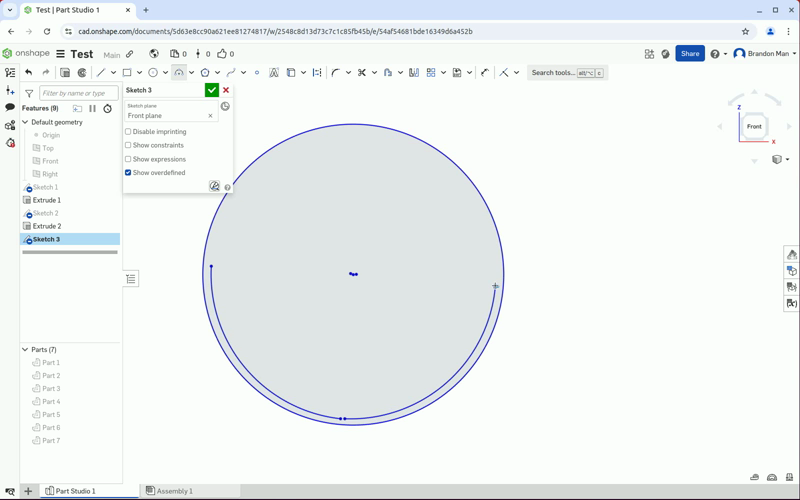
scroll(6)
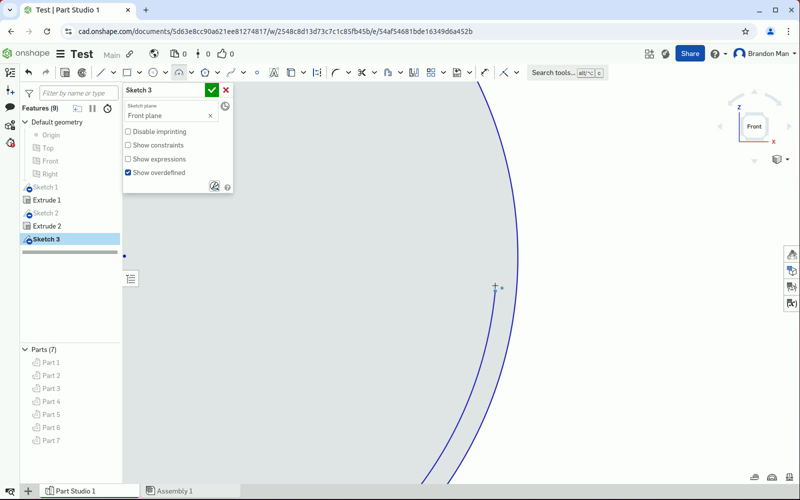
click(495, 285)
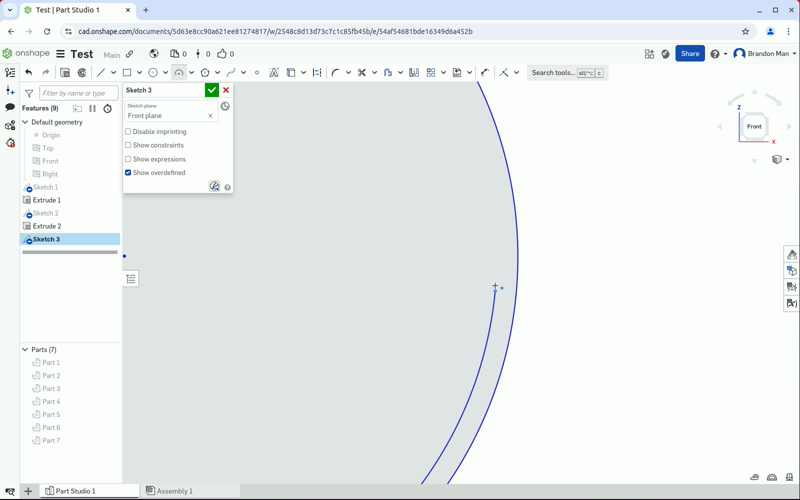
scroll(-6)
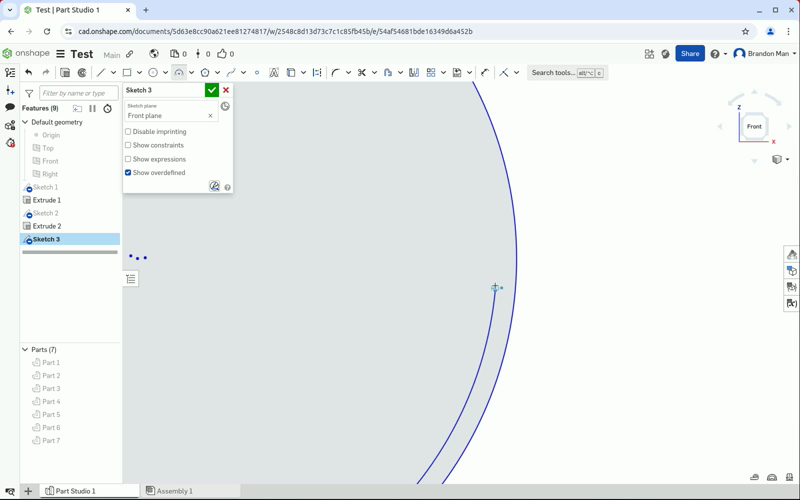
scroll(-6)
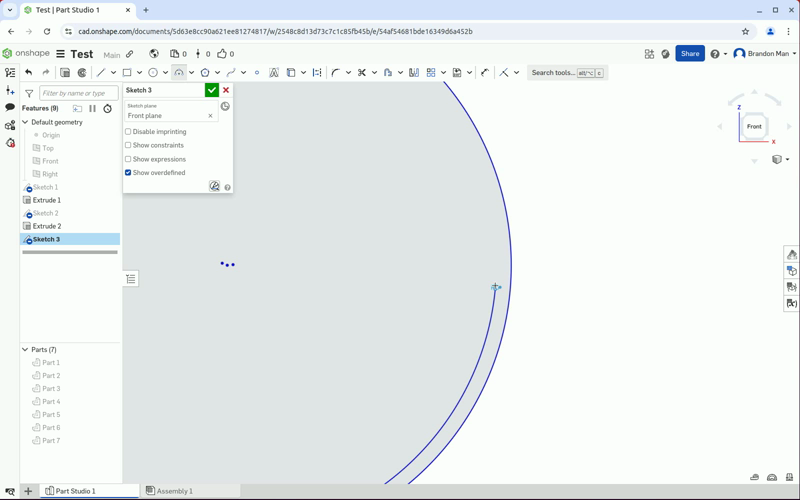
scroll(-6)
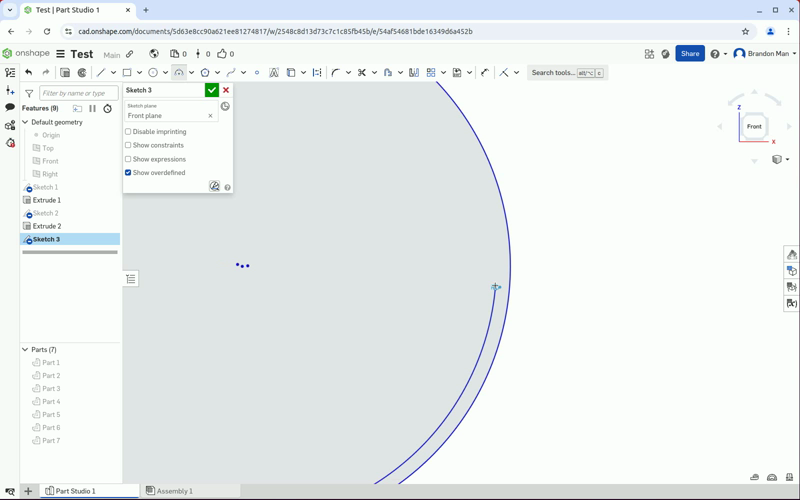
scroll(-6)
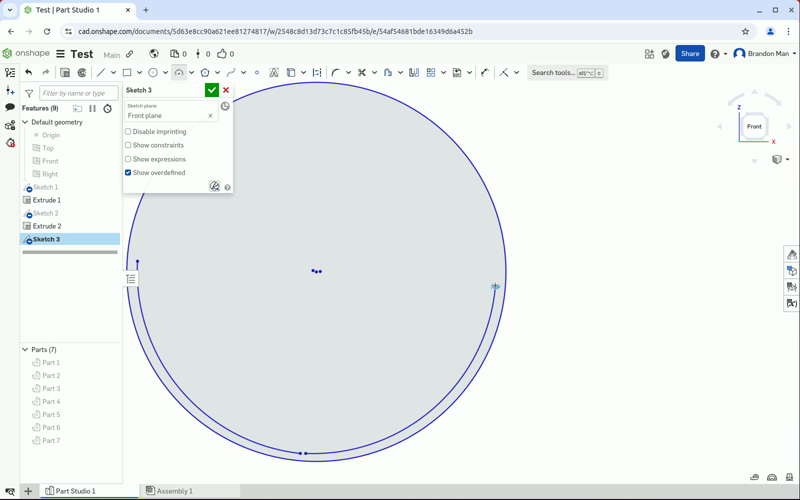
scroll(-6)
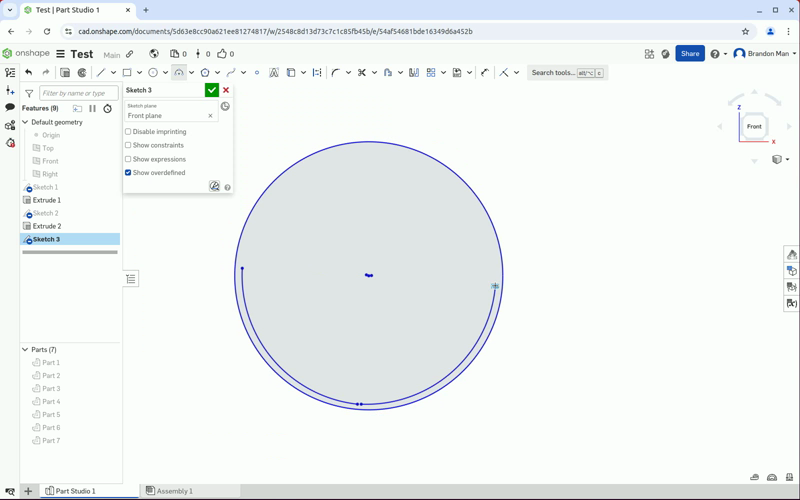
scroll(-6)
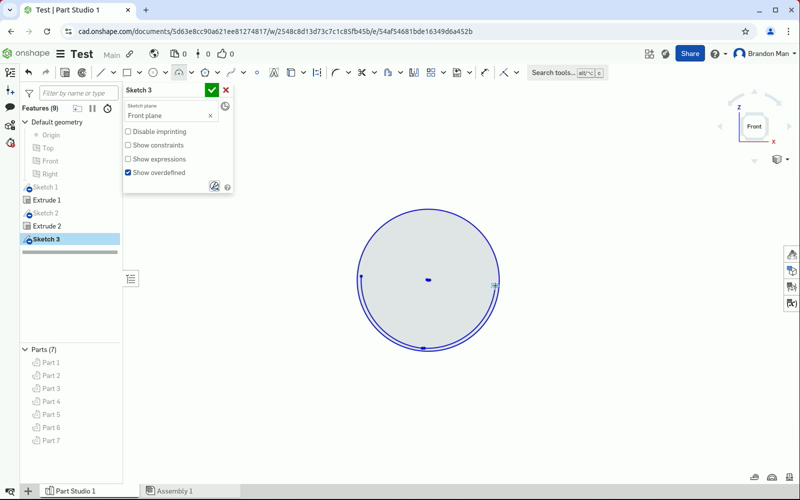
scroll(-6)
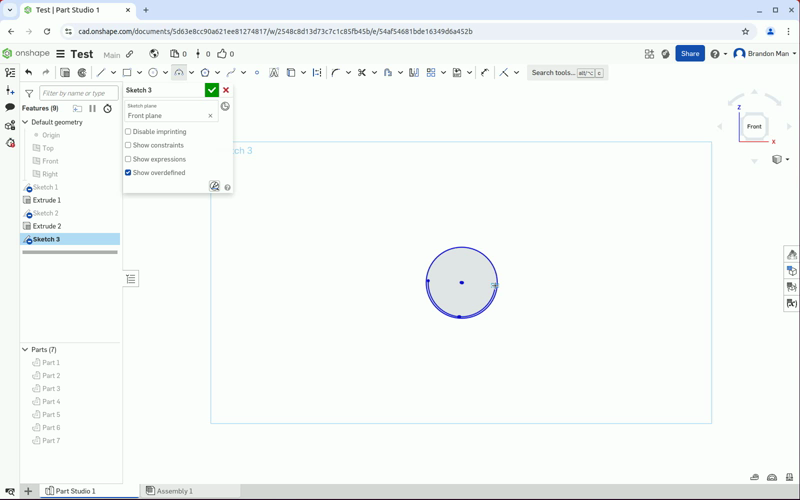
mouse_move(495, 285)
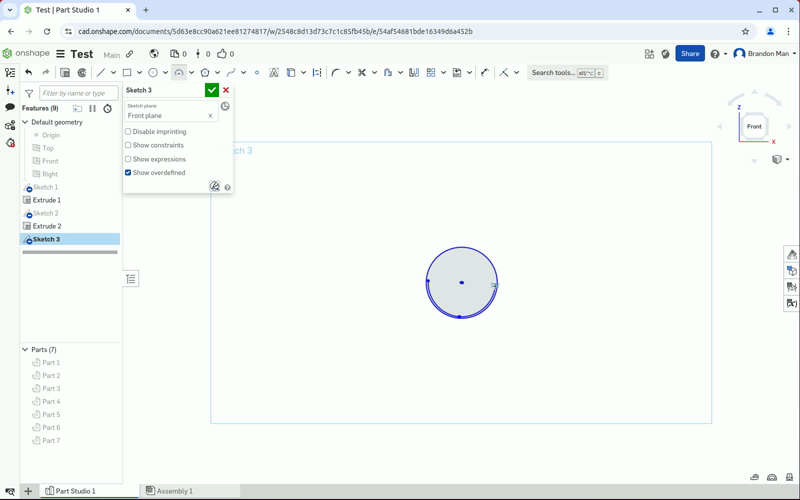
scroll(6)
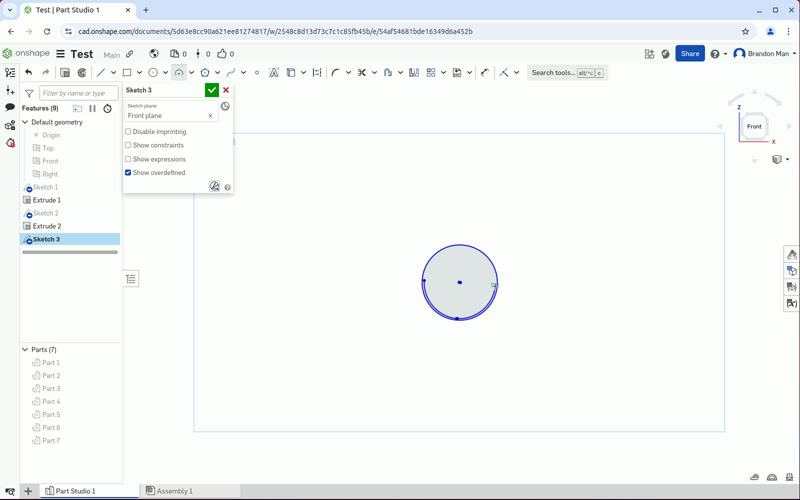
scroll(6)
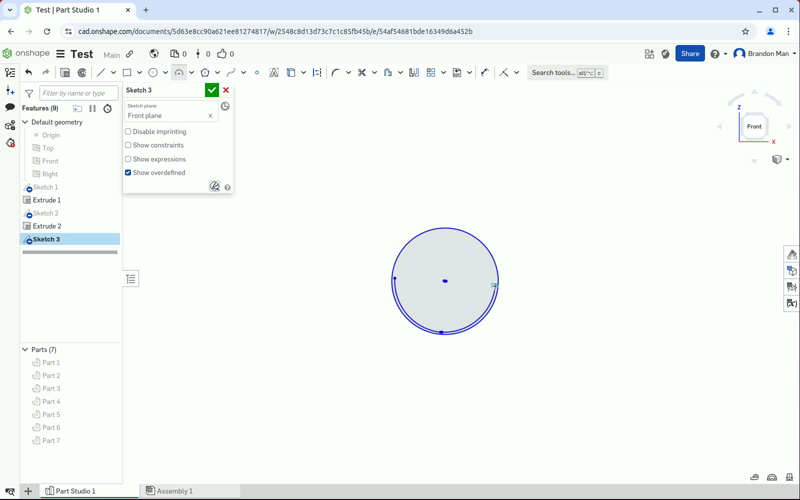
scroll(6)
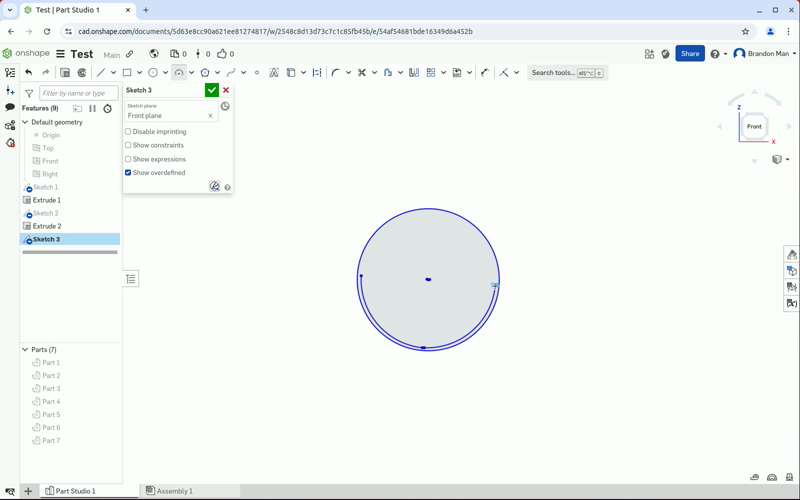
scroll(6)
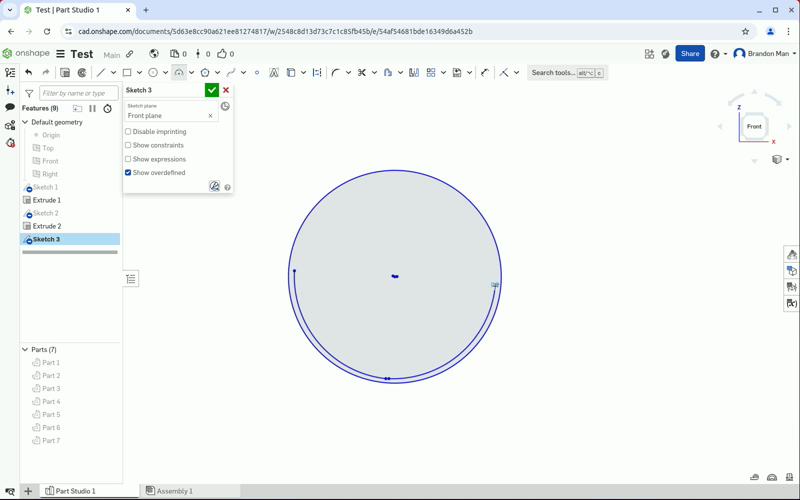
scroll(6)
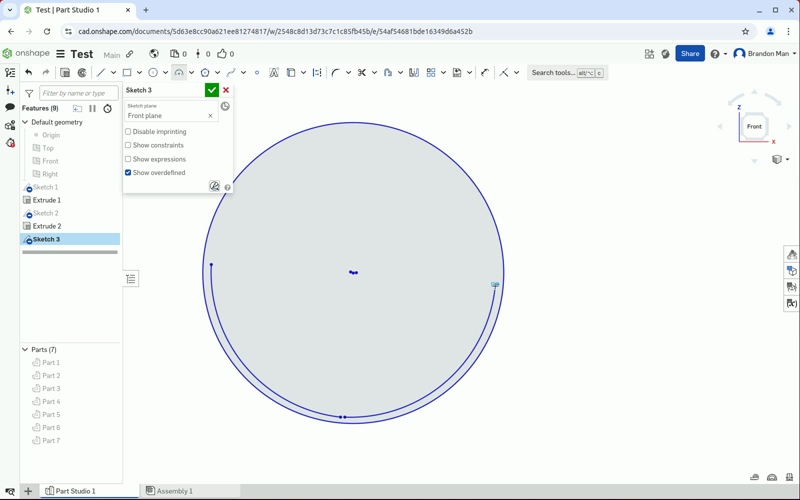
scroll(6)
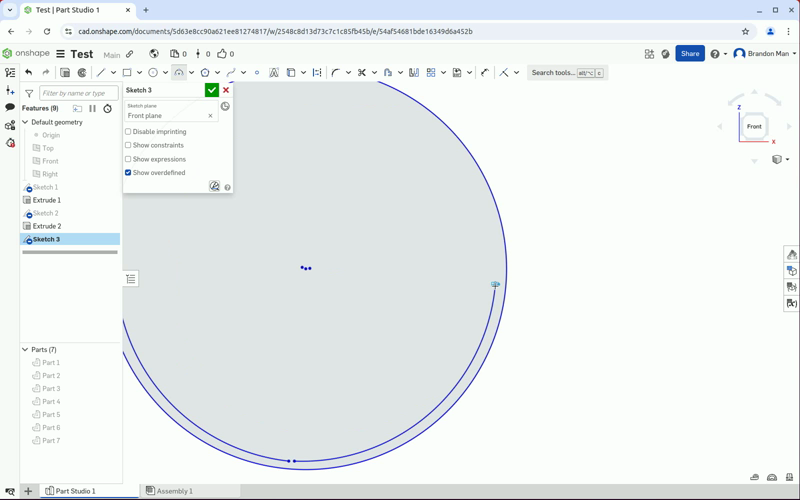
scroll(6)
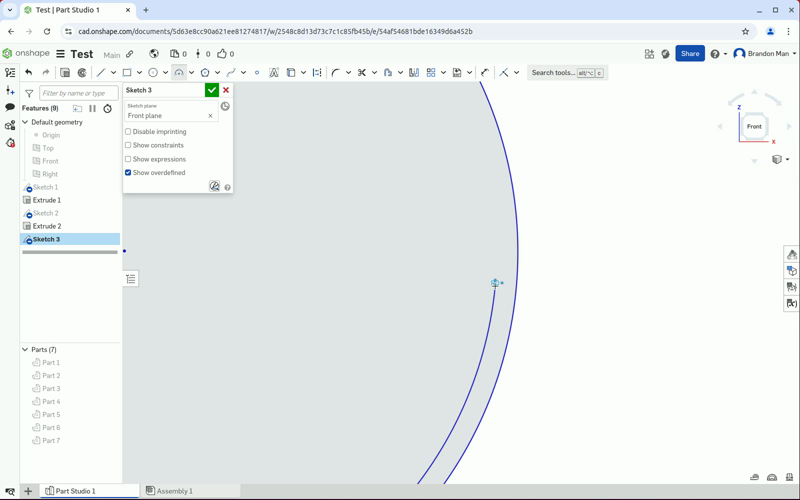
click(495, 285)
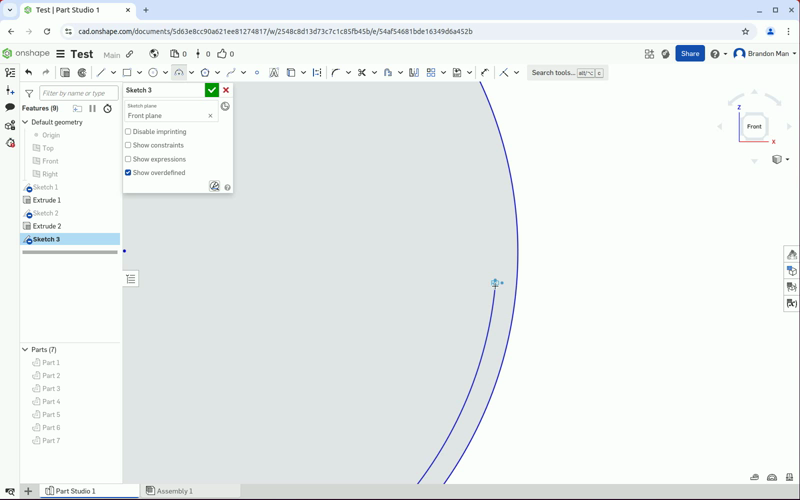
scroll(-6)
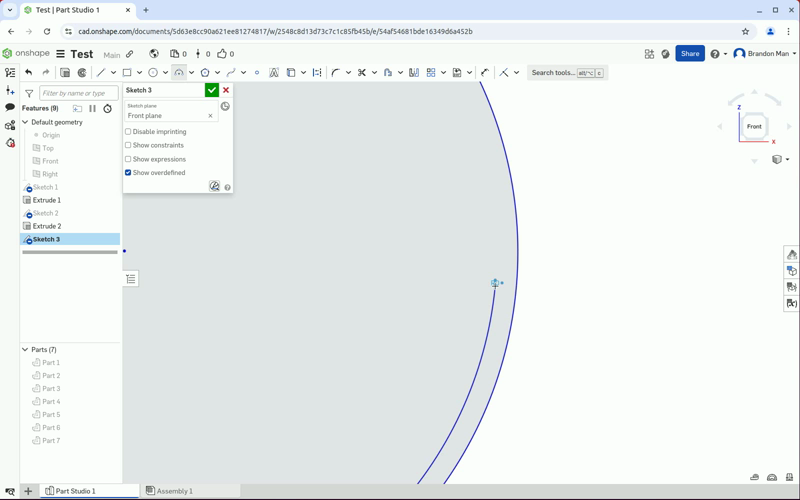
scroll(-6)
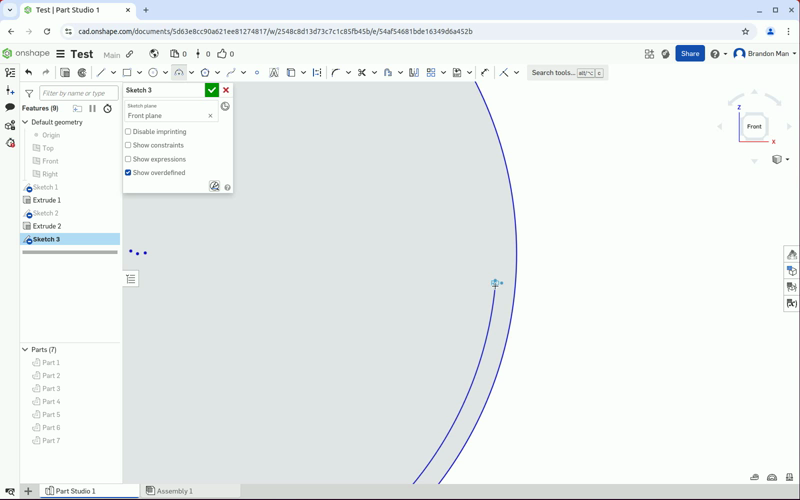
scroll(-6)
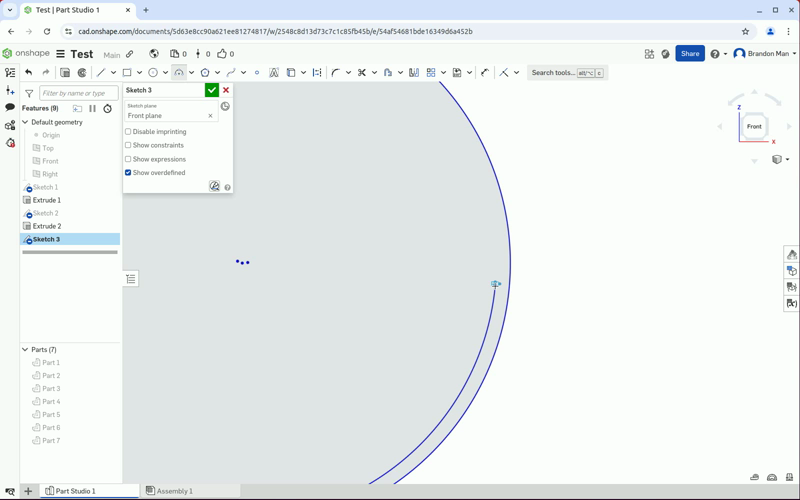
scroll(-6)
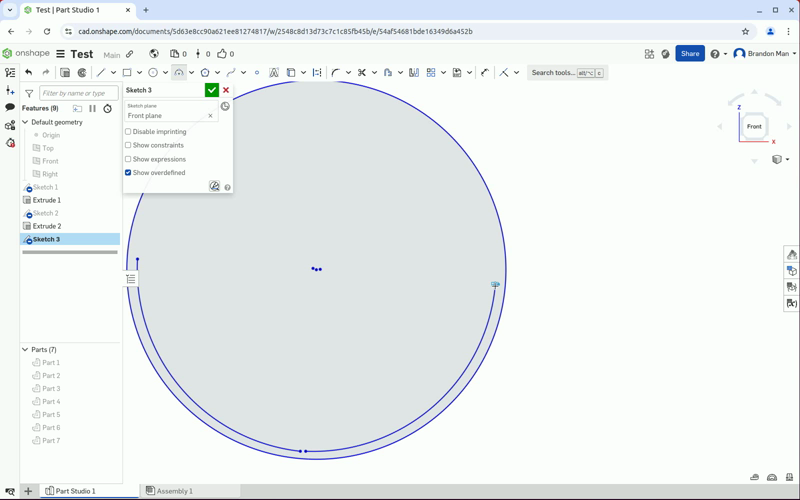
scroll(-6)
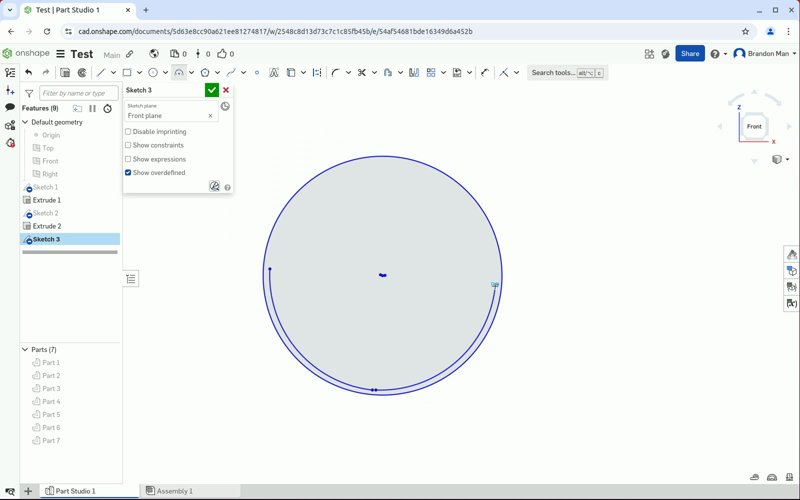
scroll(-6)
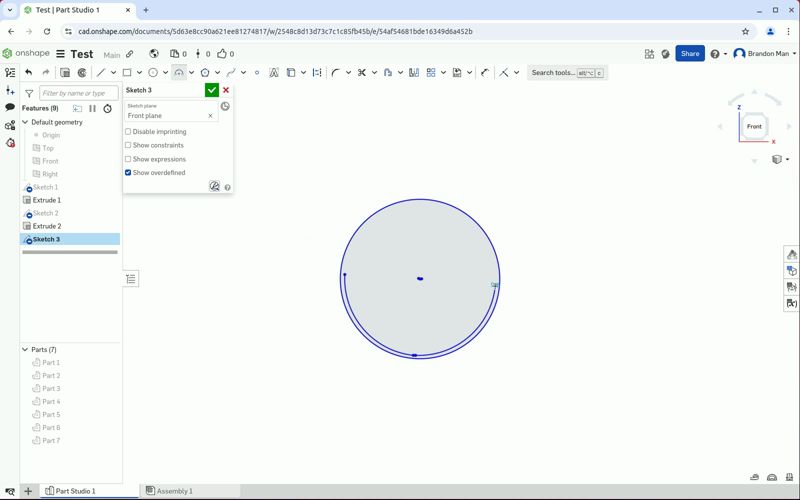
scroll(-6)
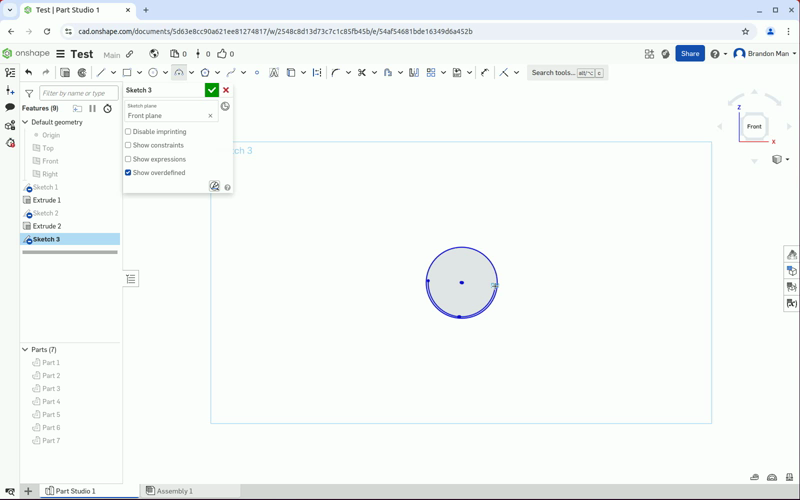
key_up(shift)
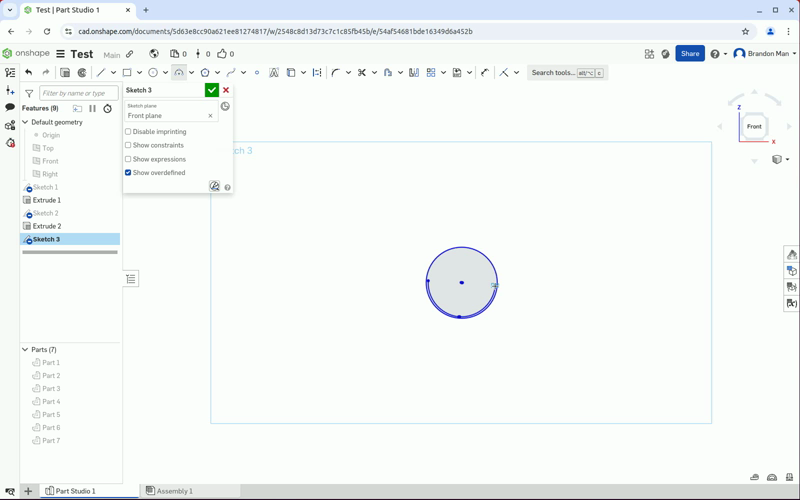
mouse_move(495, 285)
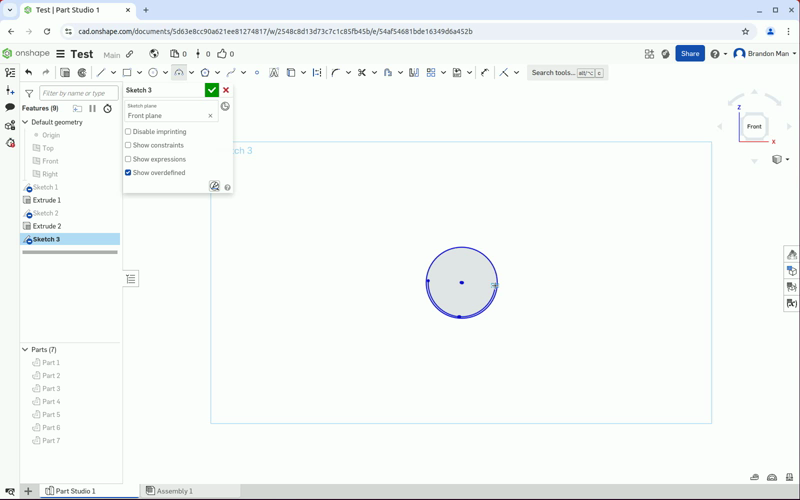
scroll(6)
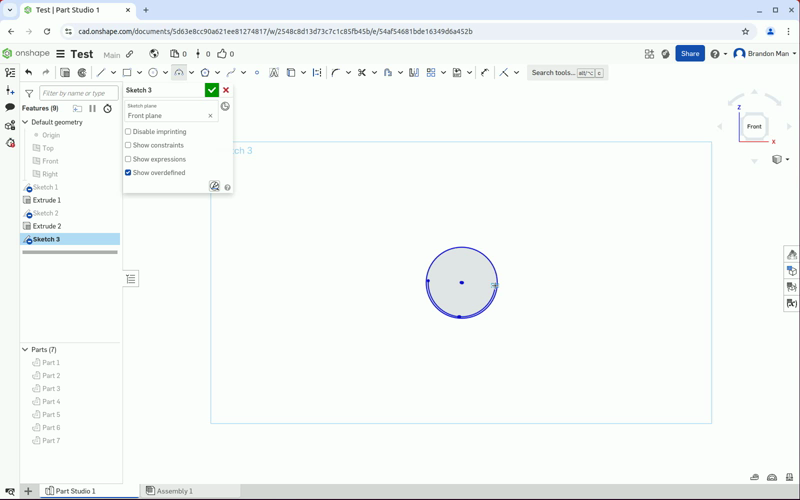
scroll(6)
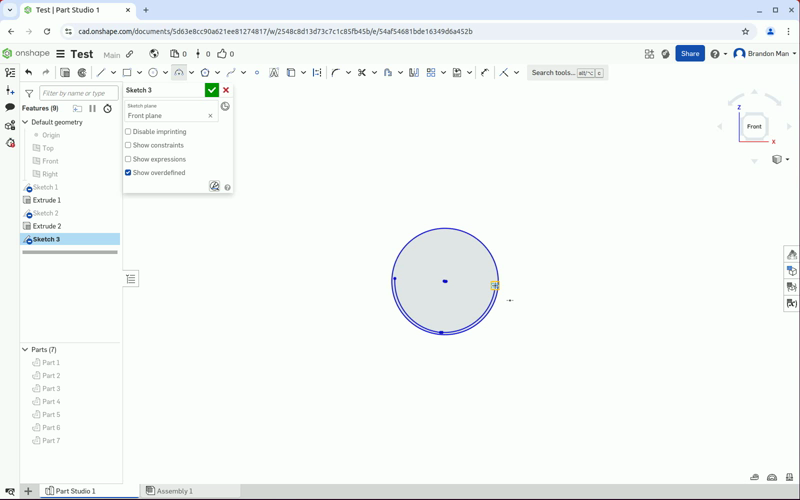
scroll(6)
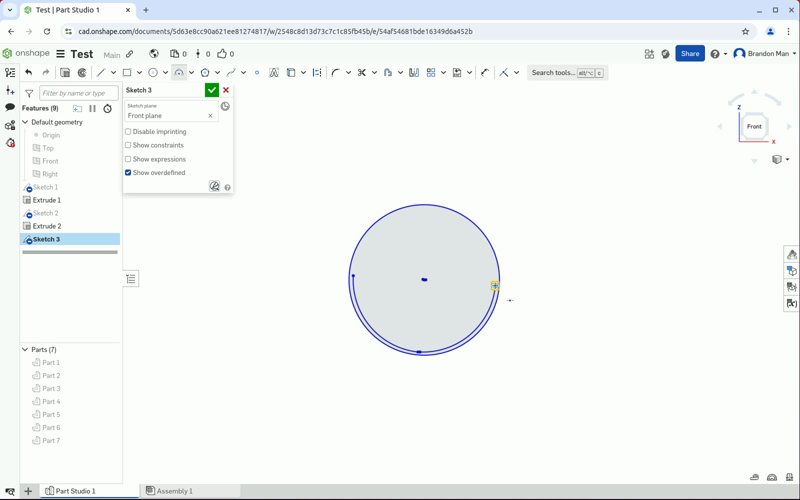
scroll(6)
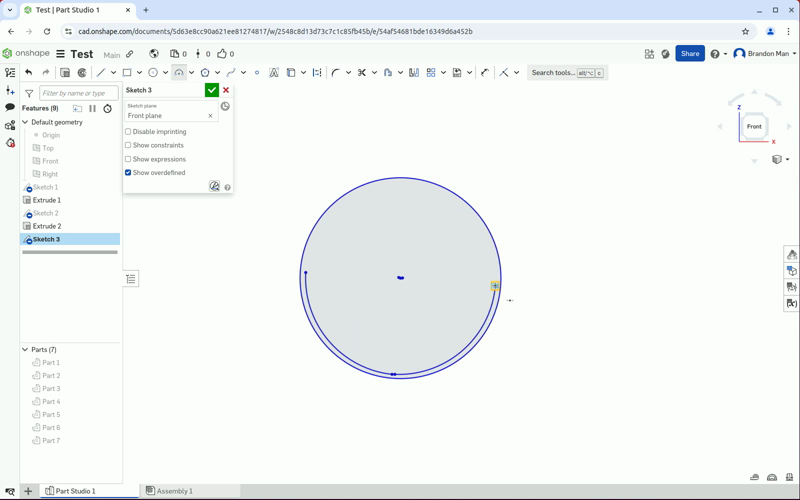
scroll(6)
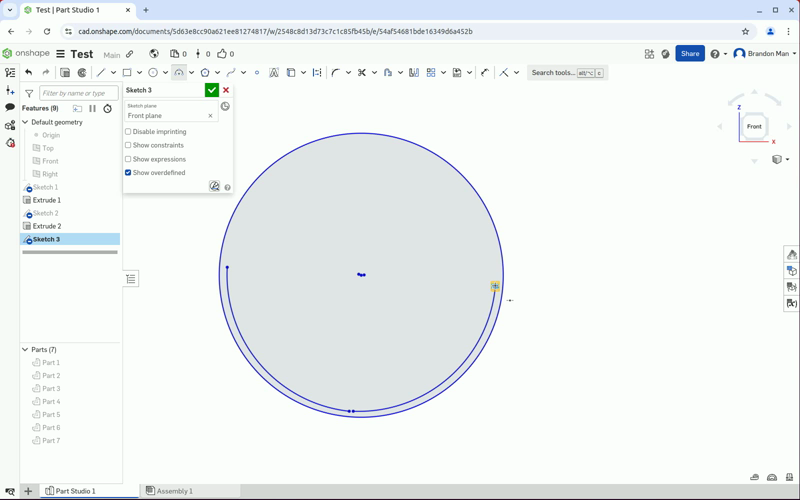
scroll(6)
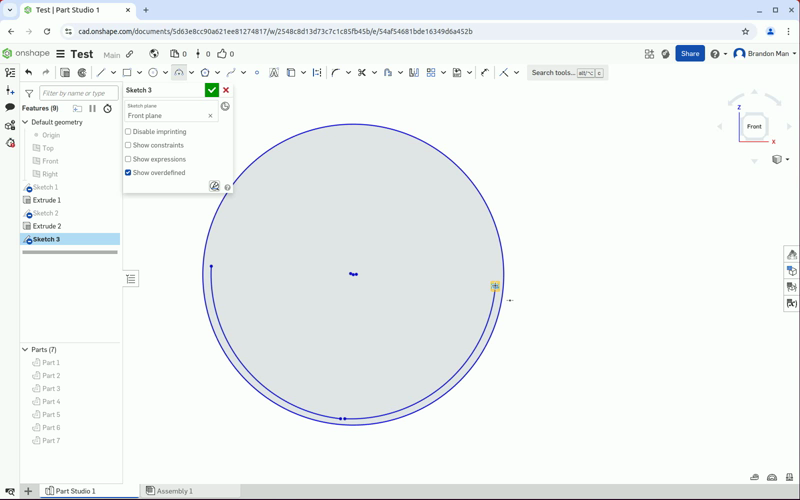
scroll(6)
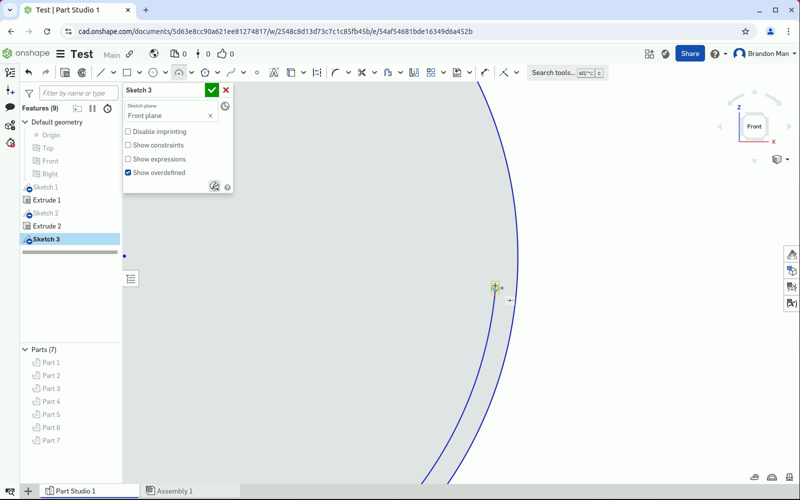
click(495, 285)
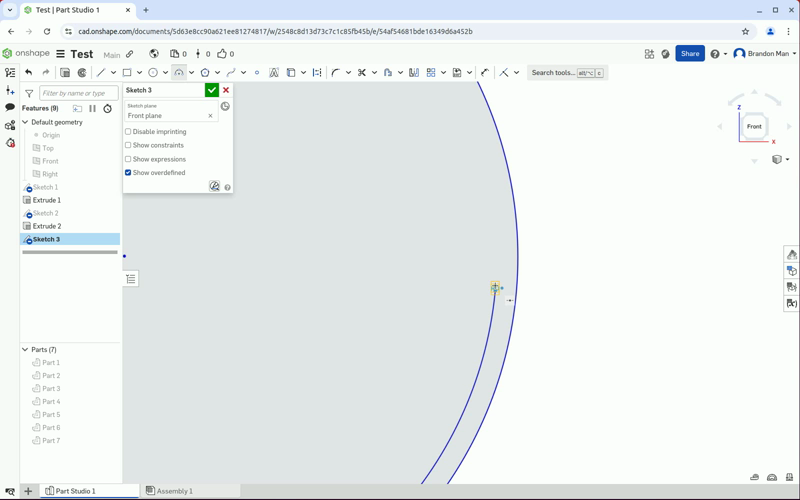
scroll(-6)
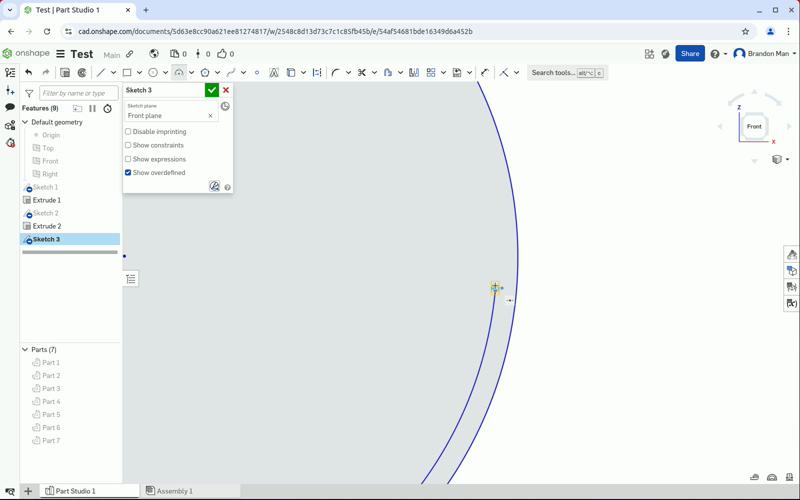
scroll(-6)
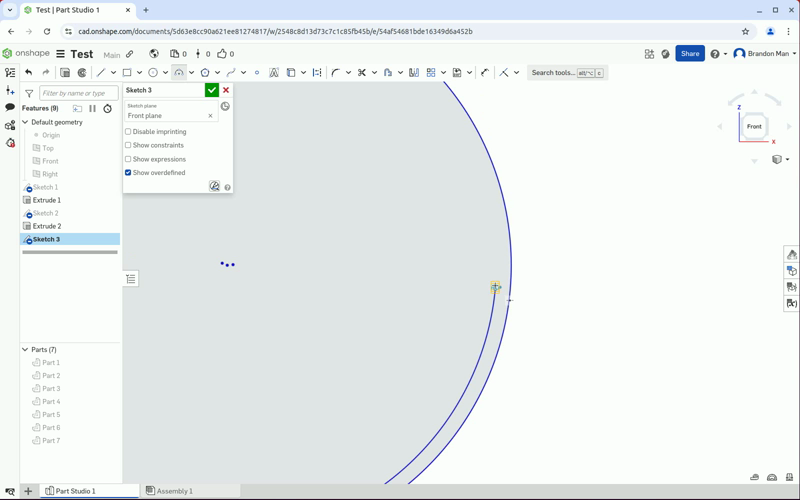
scroll(-6)
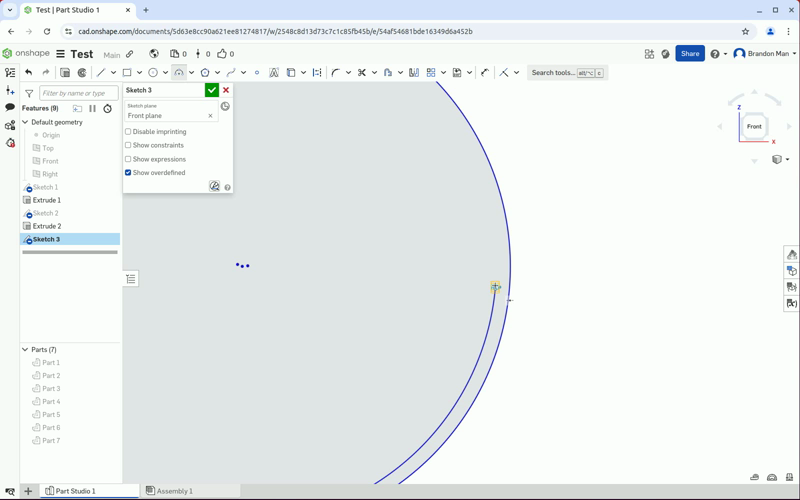
scroll(-6)
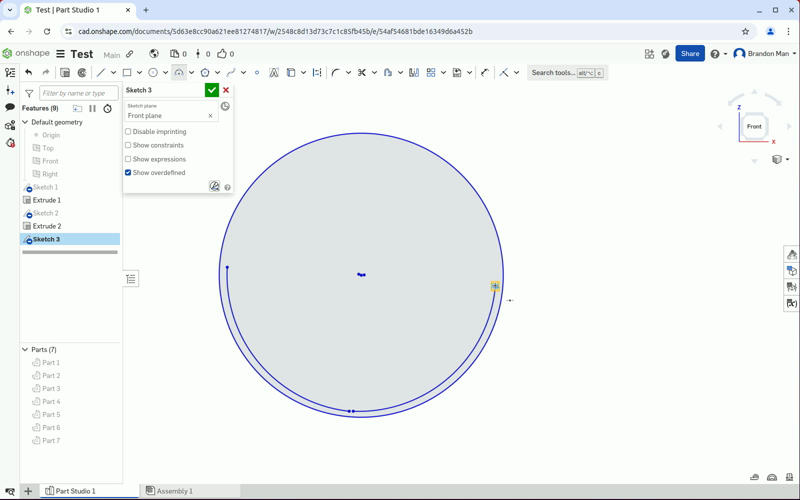
scroll(-6)
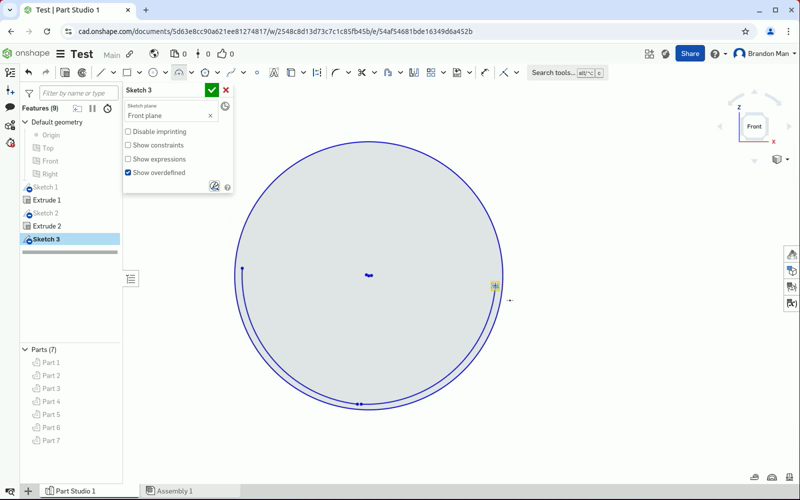
scroll(-6)
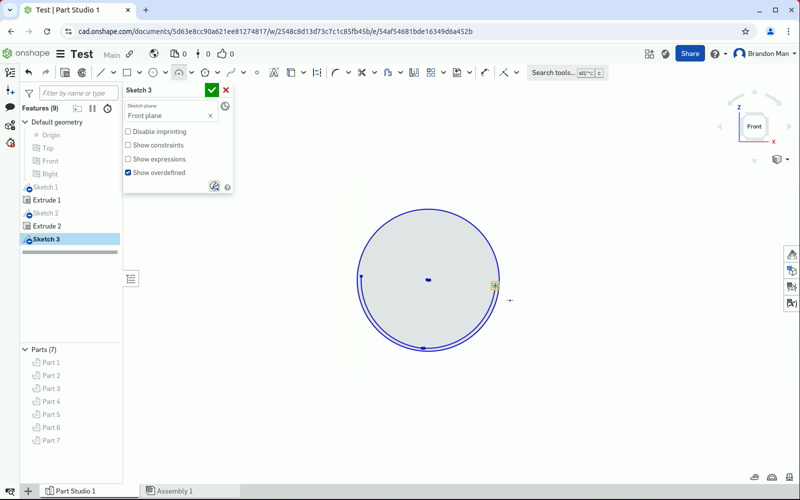
scroll(-6)
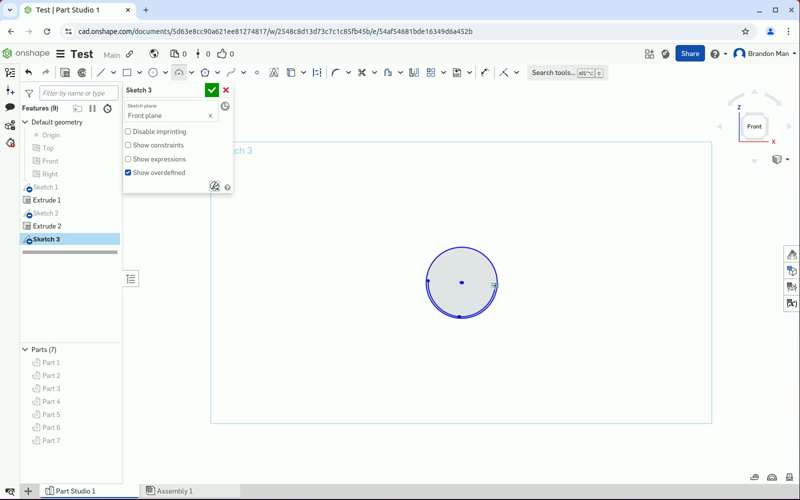
key_down(shift)
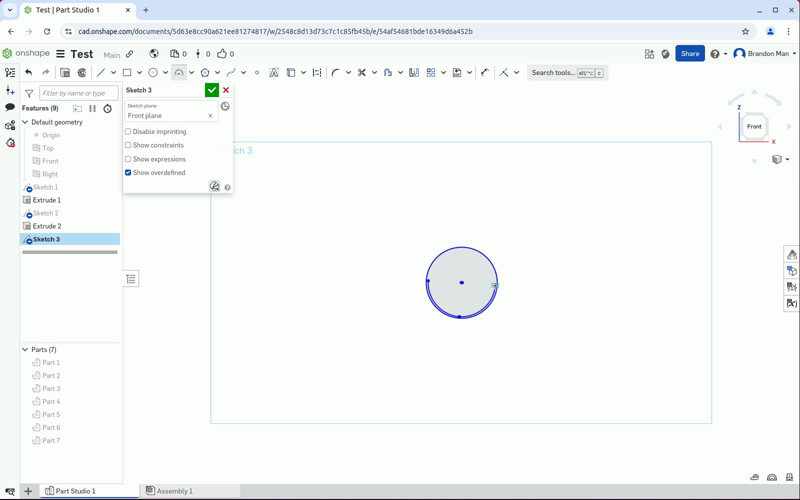
mouse_move(464, 249)
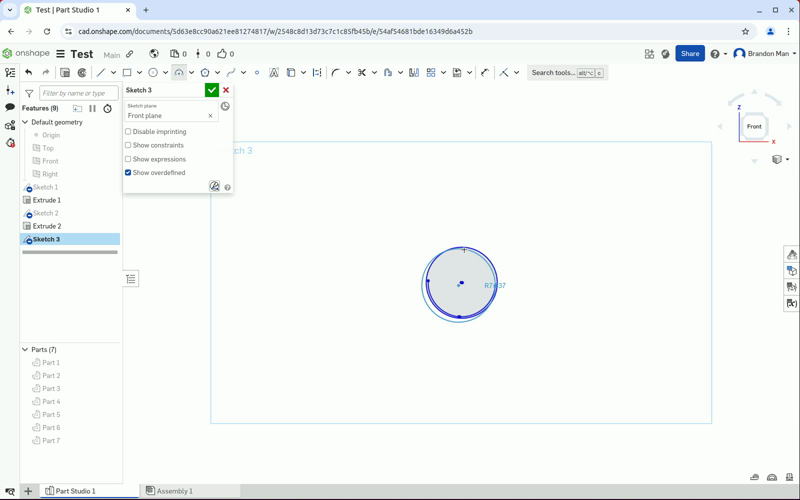
click(464, 249)
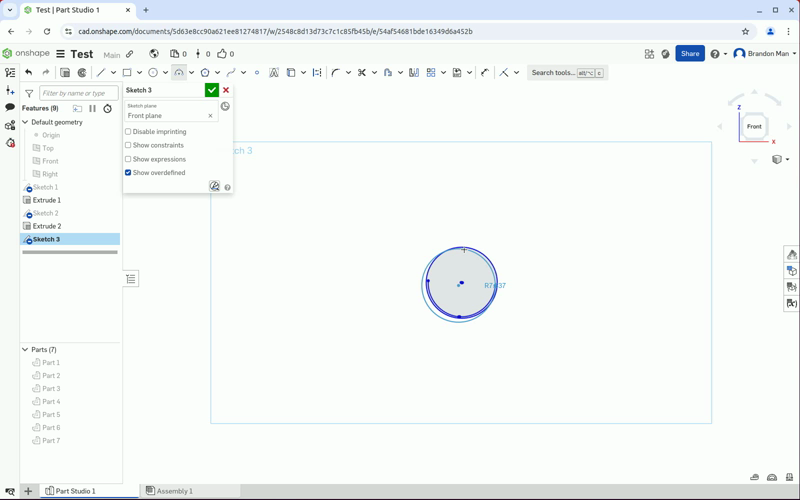
mouse_move(486, 261)
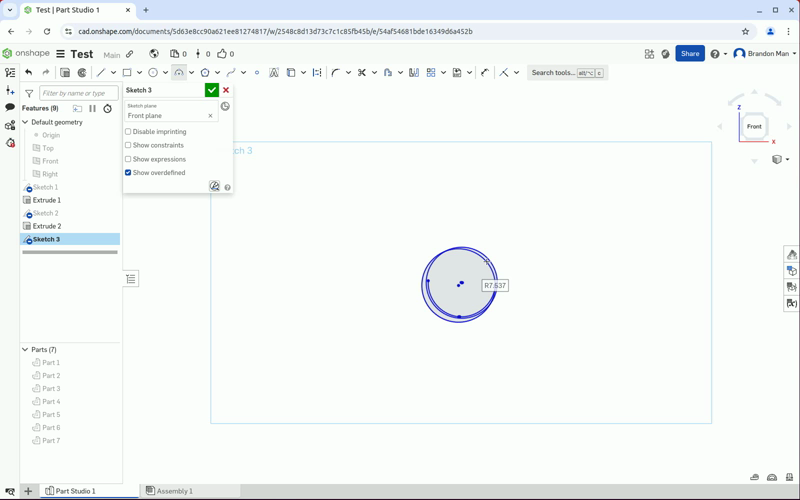
click(486, 261)
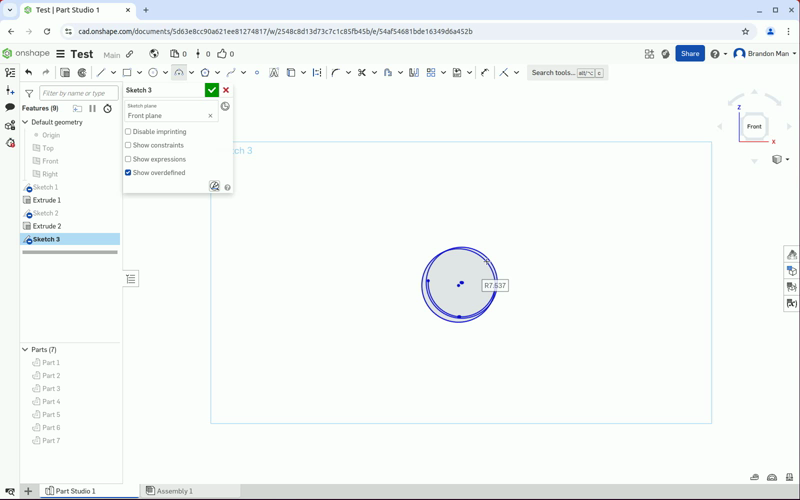
key_up(shift)
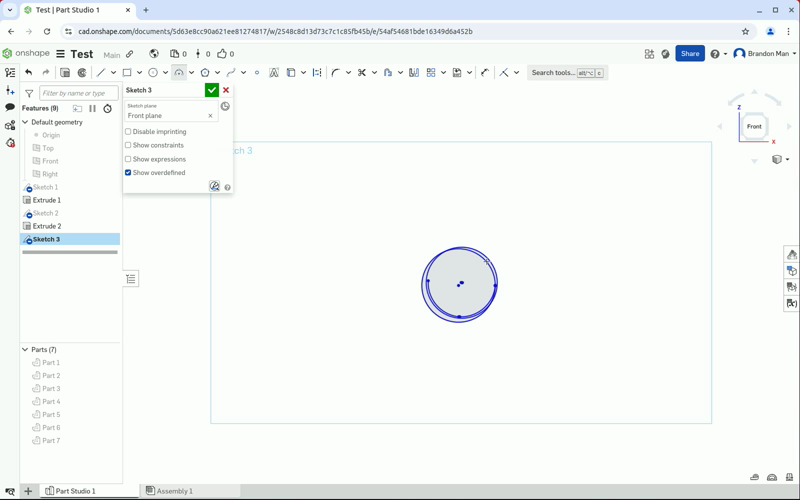
mouse_move(464, 249)
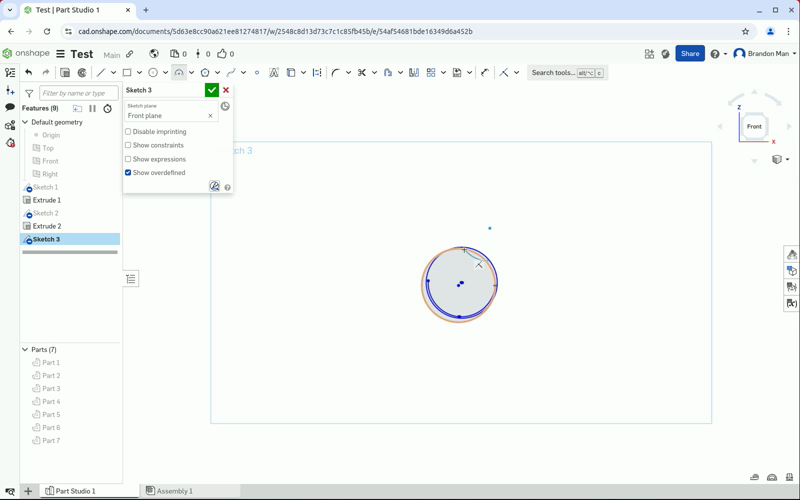
click(464, 249)
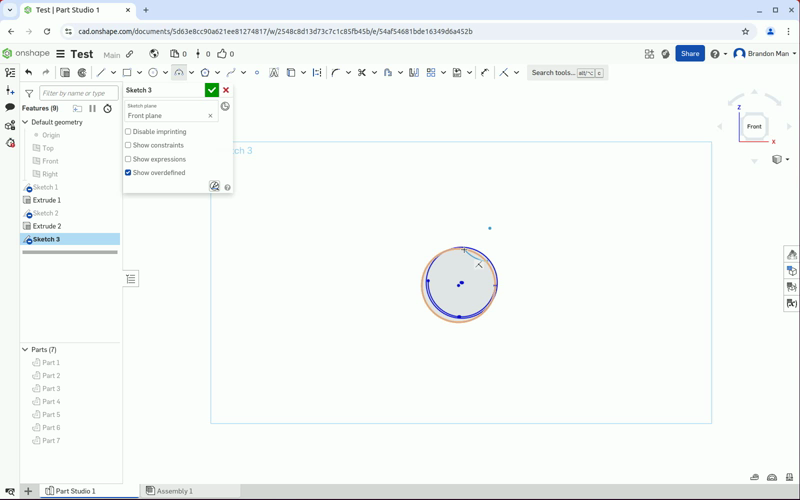
key_down(shift)
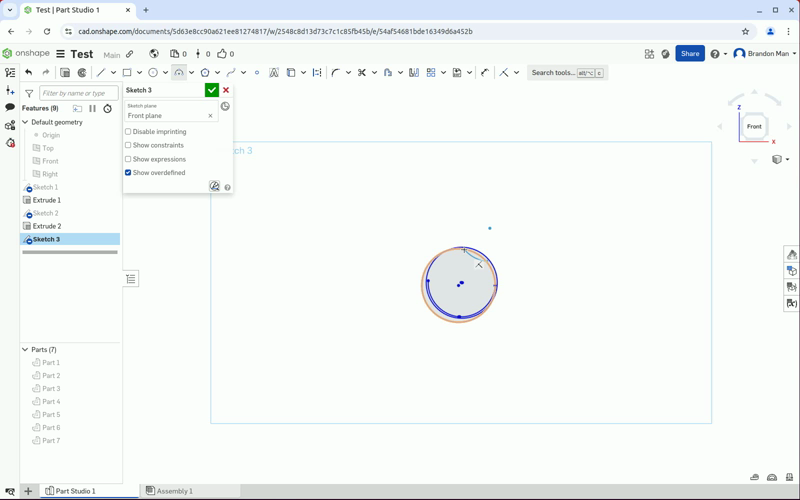
mouse_move(463, 249)
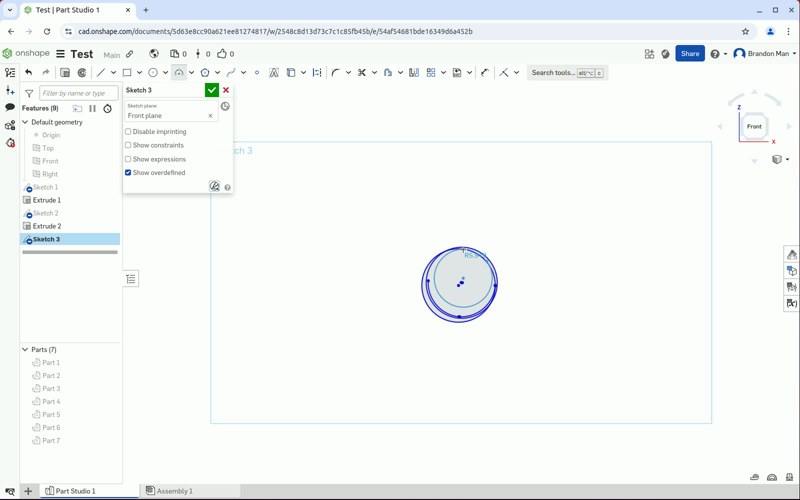
scroll(6)
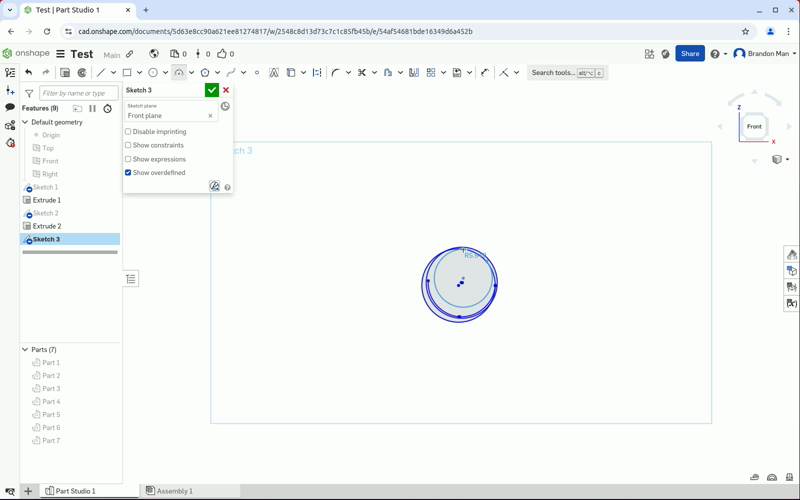
scroll(6)
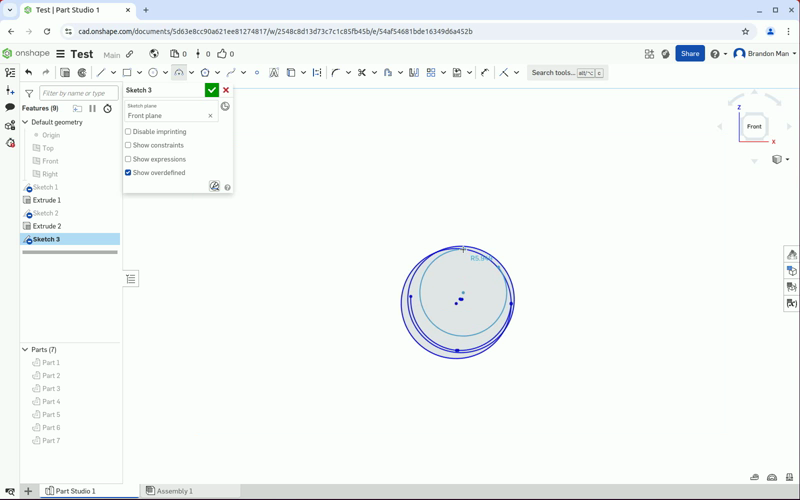
scroll(6)
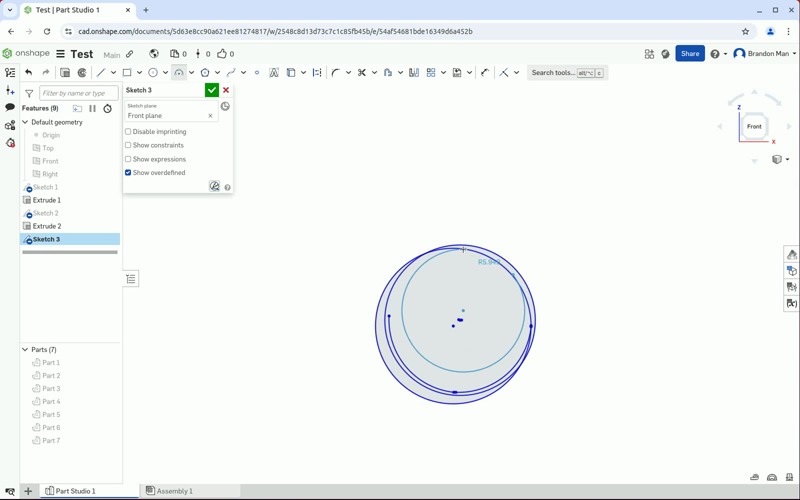
scroll(6)
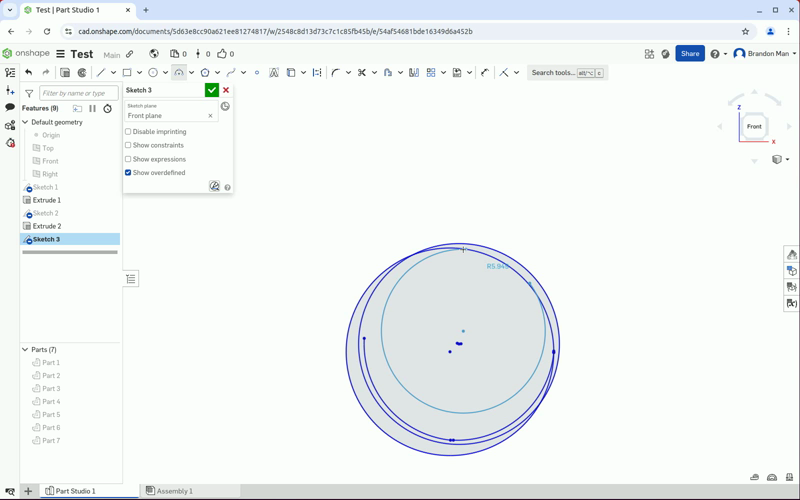
scroll(6)
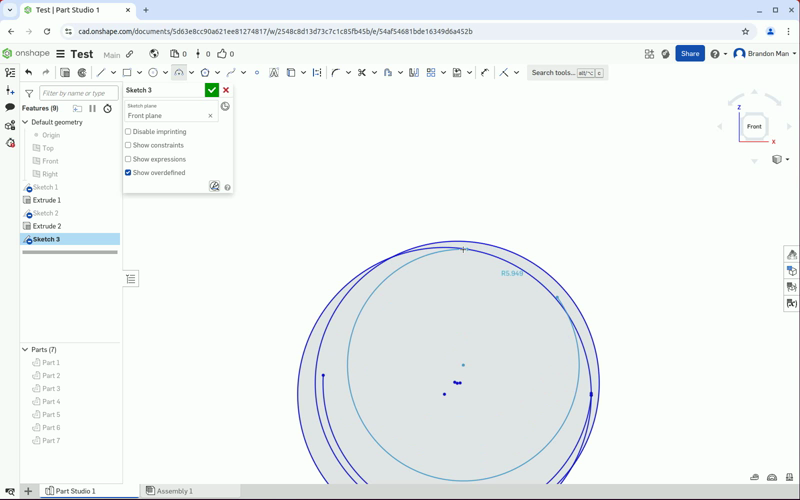
scroll(6)
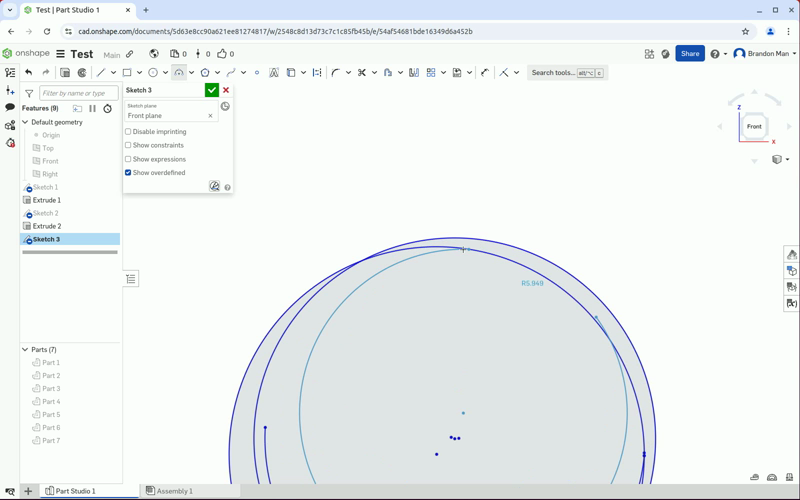
scroll(6)
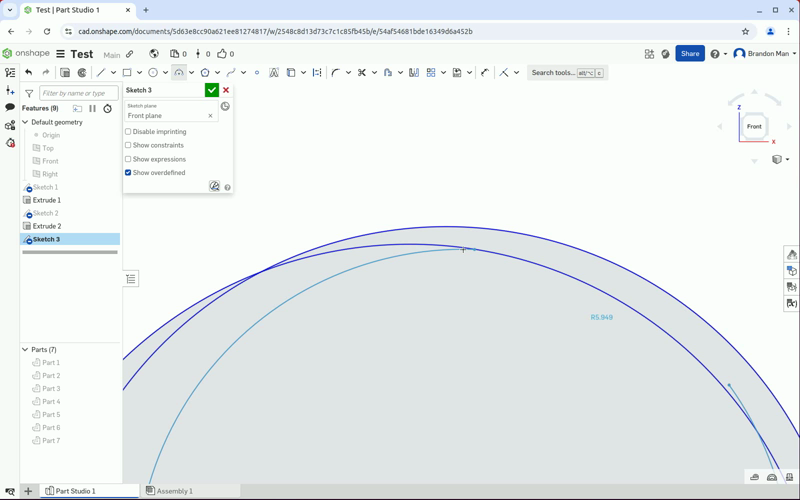
click(463, 249)
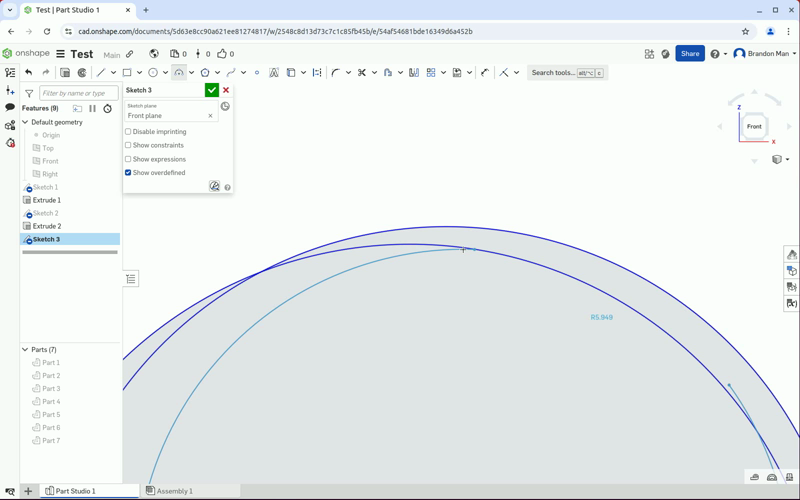
scroll(-6)
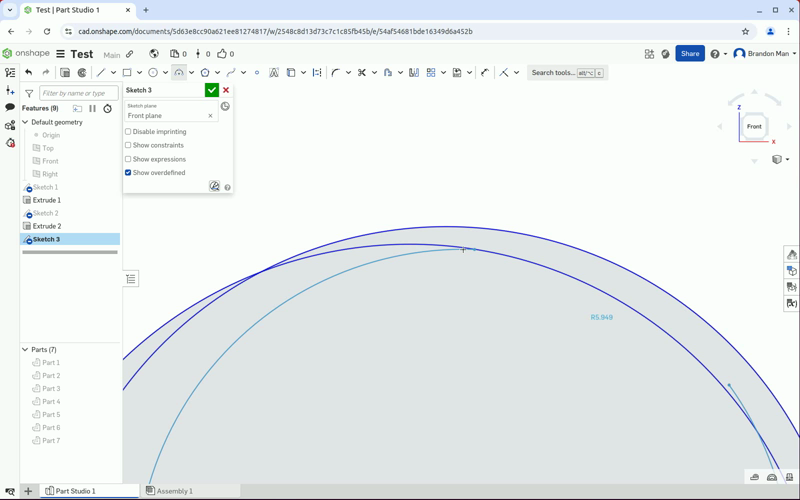
scroll(-6)
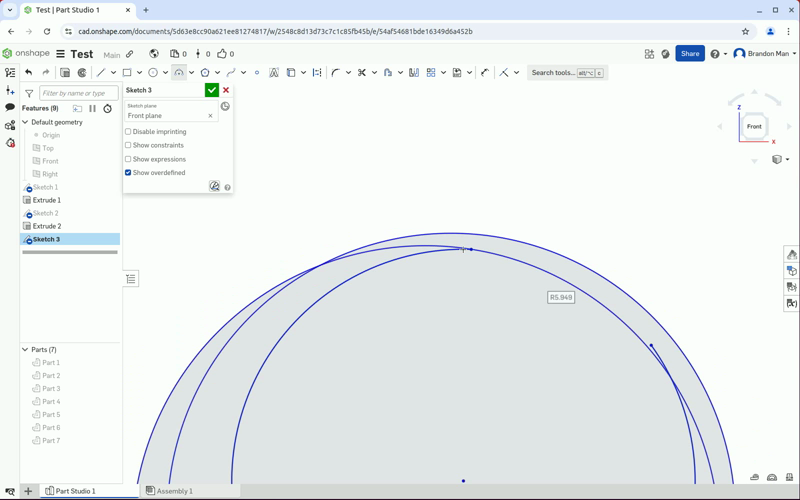
scroll(-6)
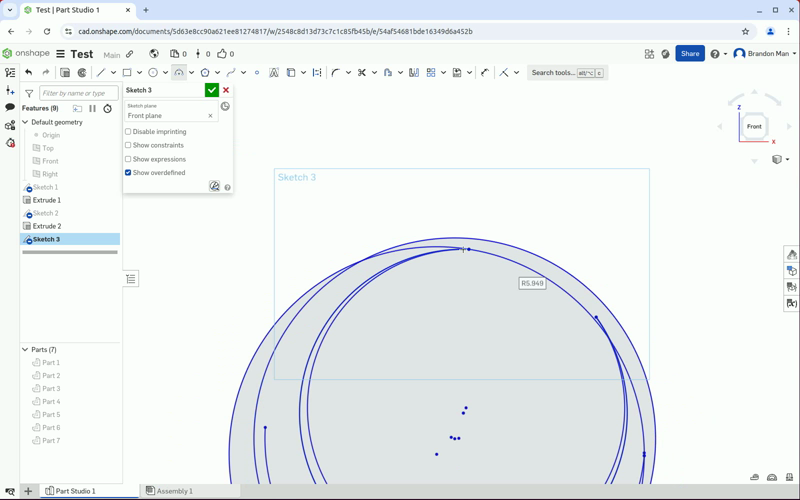
scroll(-6)
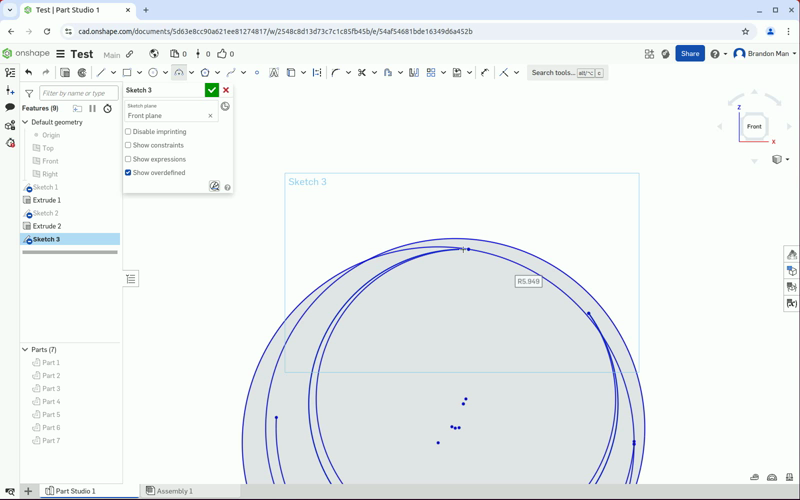
scroll(-6)
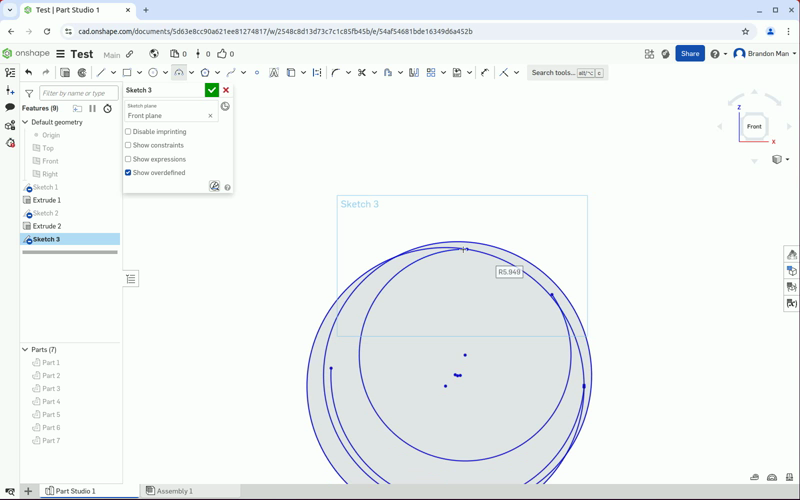
scroll(-6)
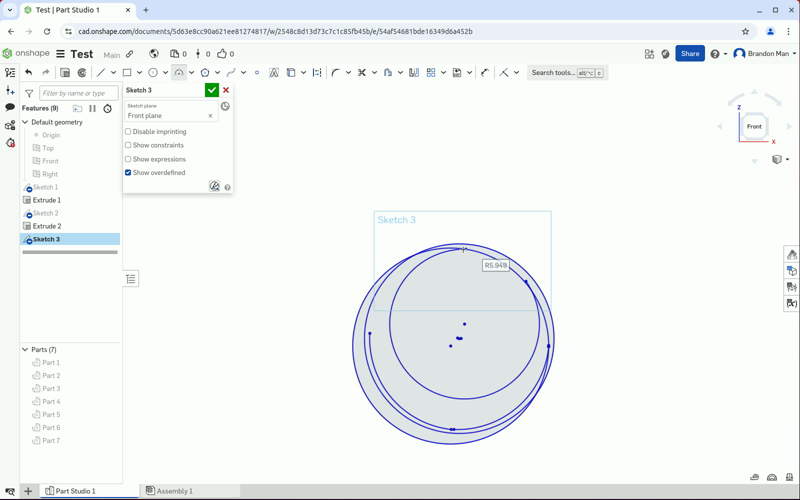
scroll(-6)
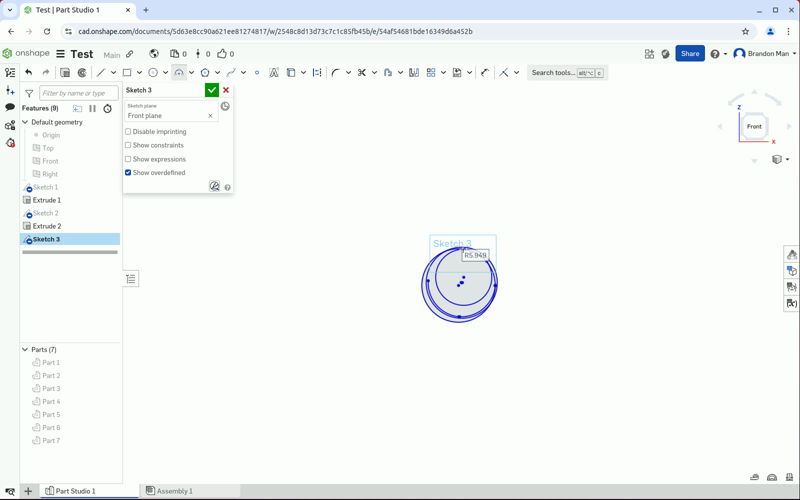
mouse_move(463, 249)
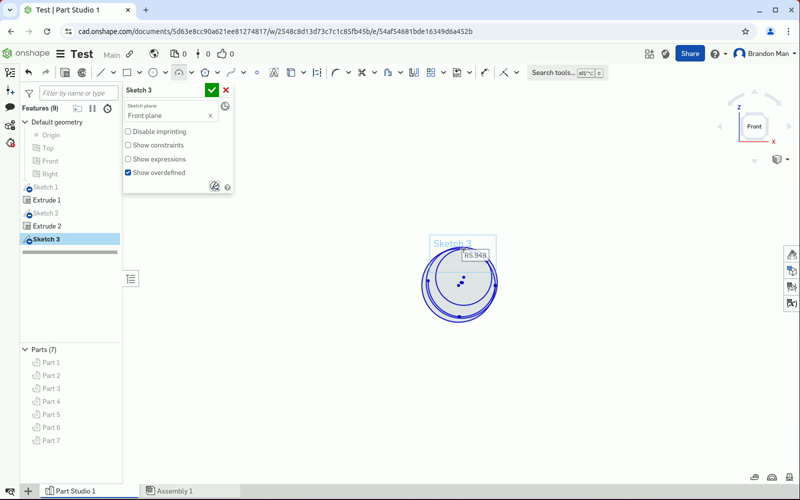
scroll(6)
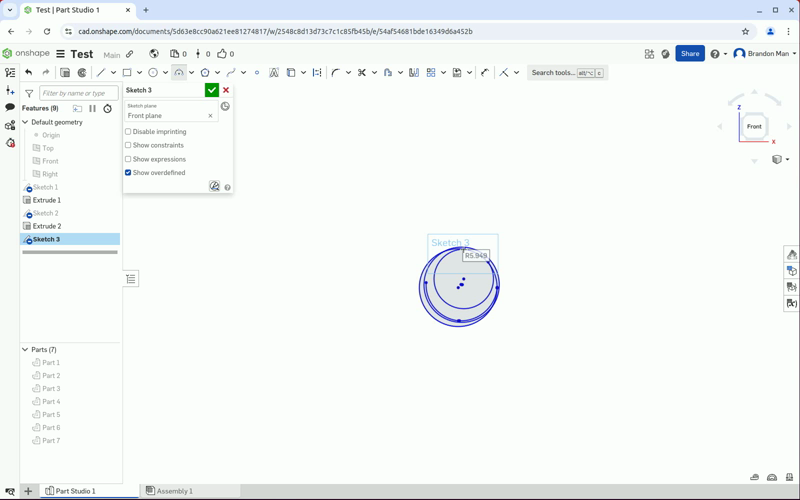
scroll(6)
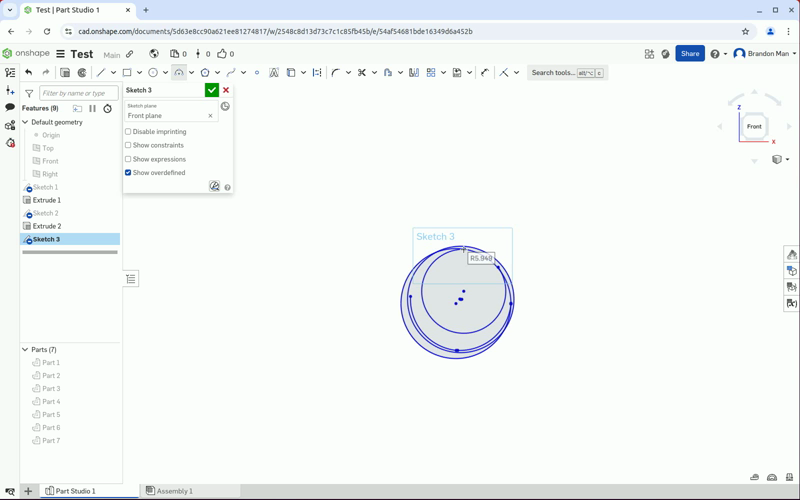
scroll(6)
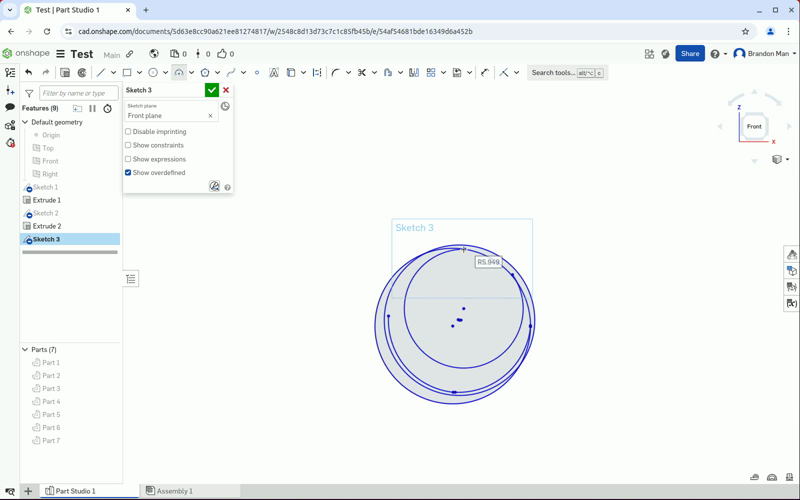
scroll(6)
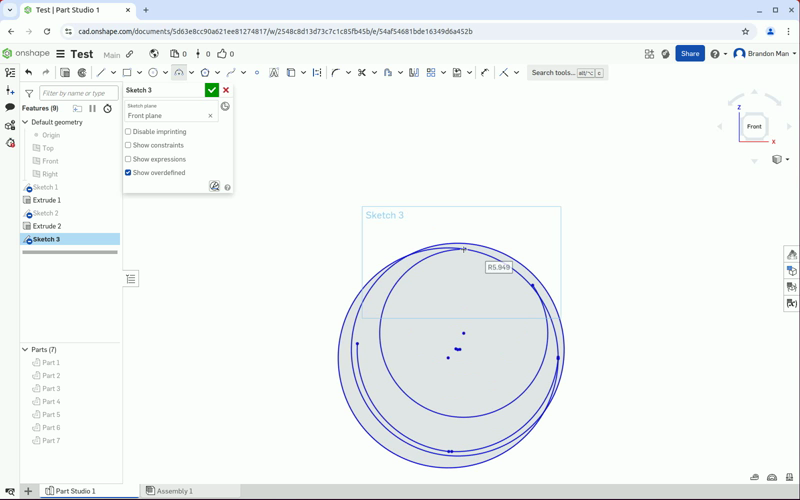
scroll(6)
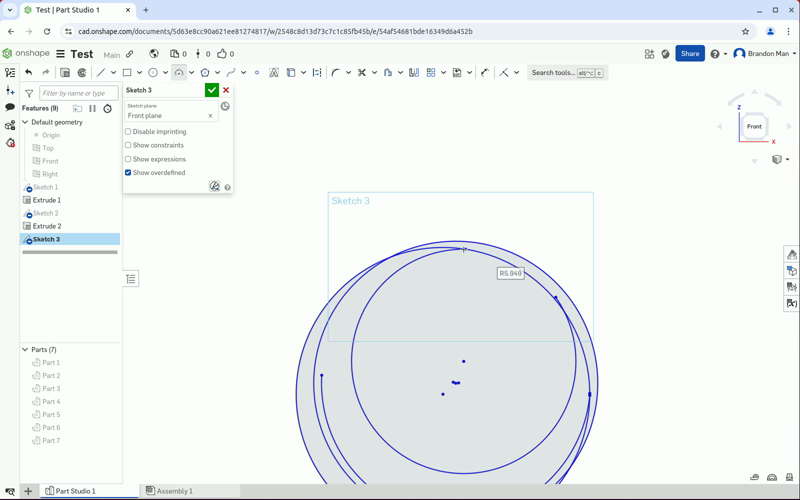
scroll(6)
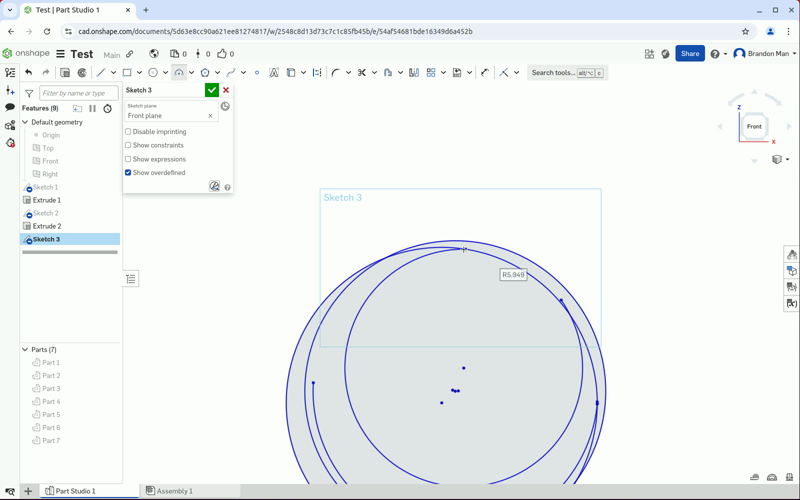
scroll(6)
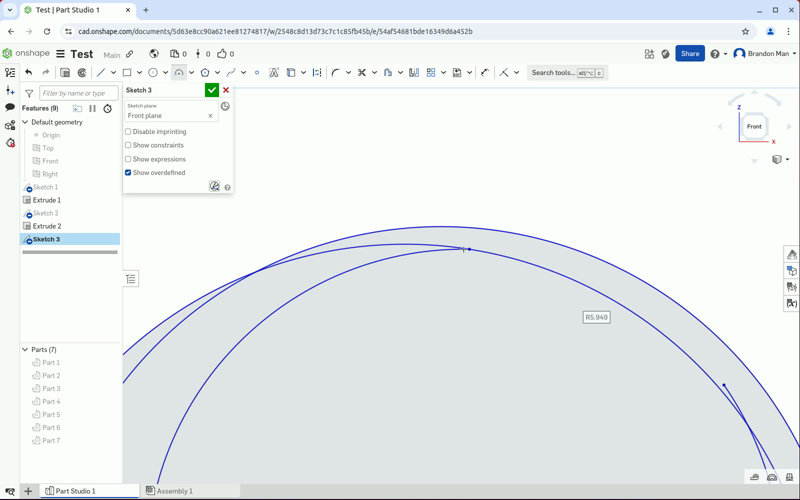
click(463, 249)
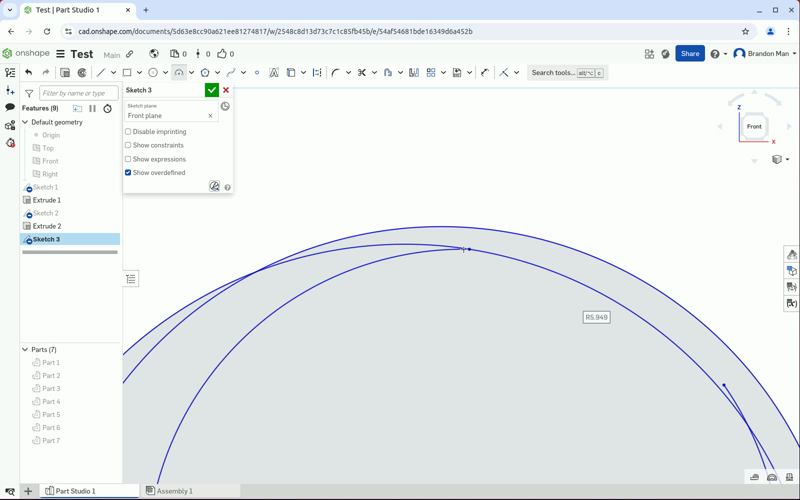
scroll(-6)
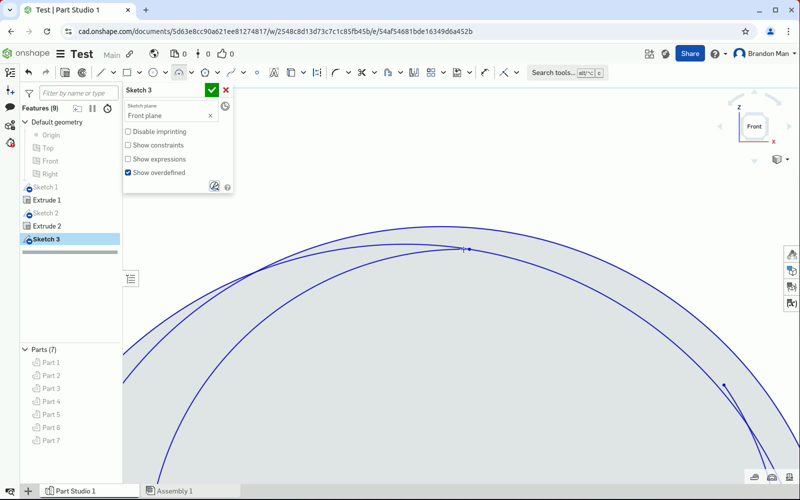
scroll(-6)
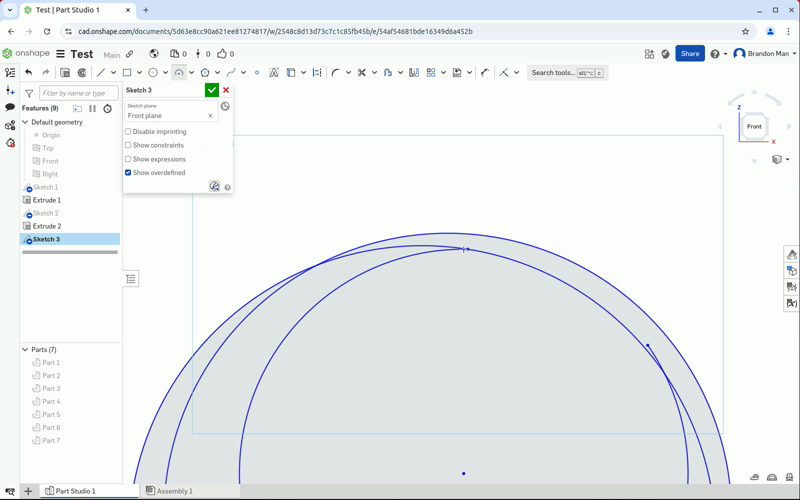
scroll(-6)
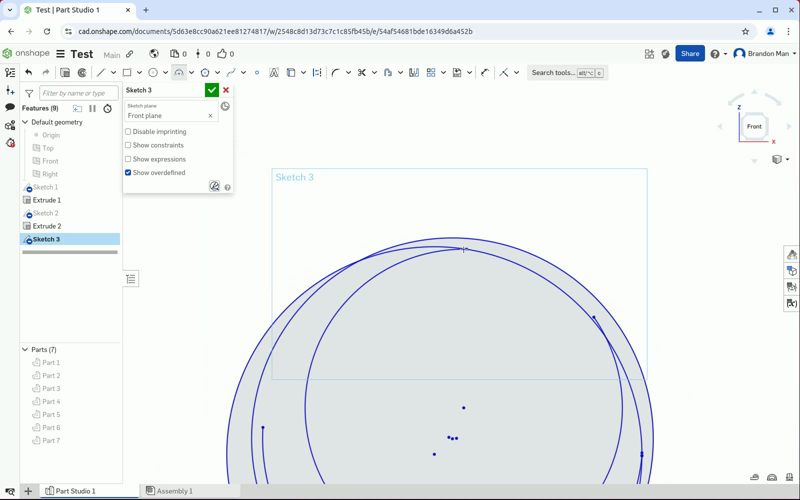
scroll(-6)
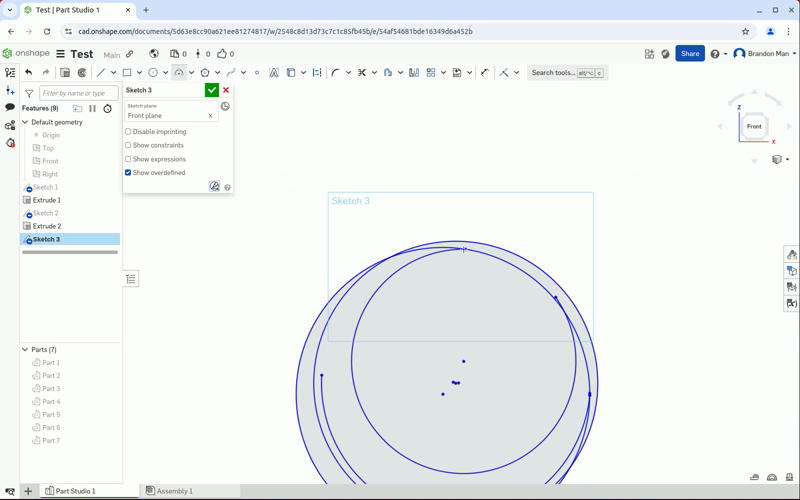
scroll(-6)
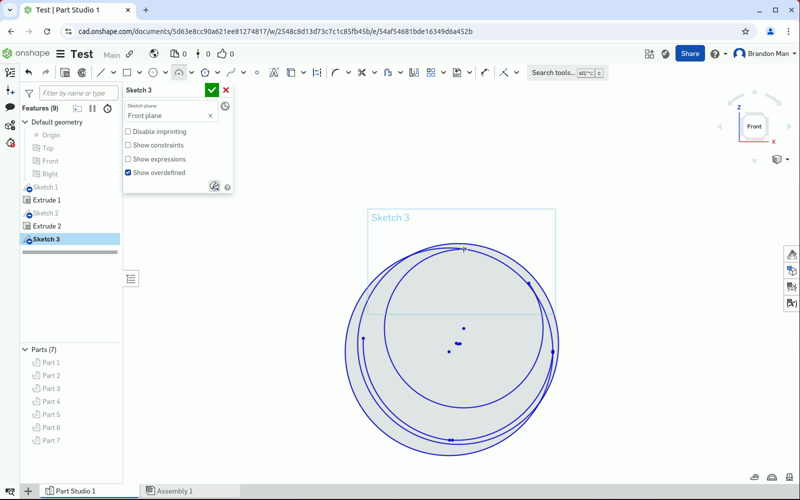
scroll(-6)
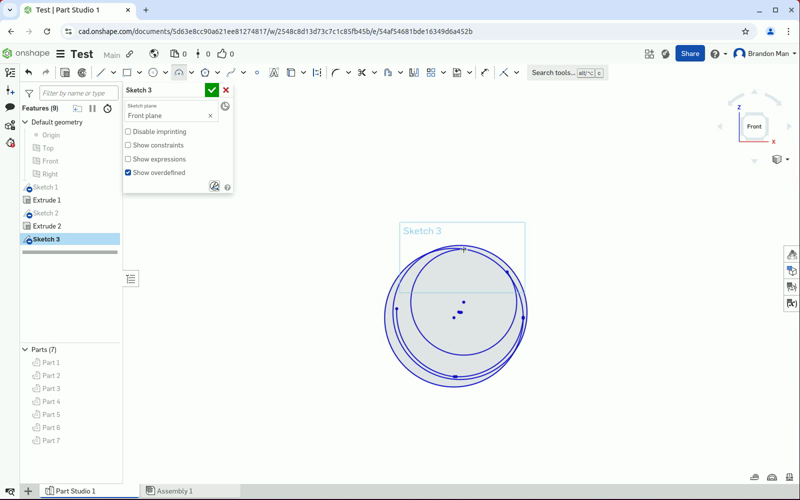
scroll(-6)
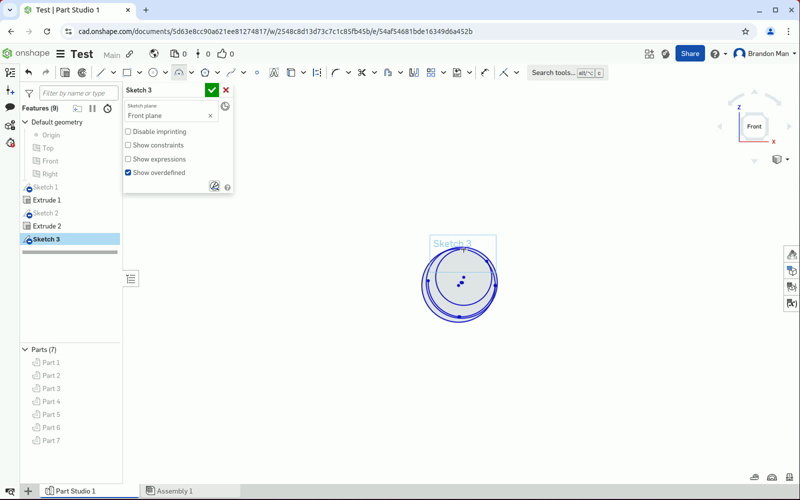
key_up(shift)
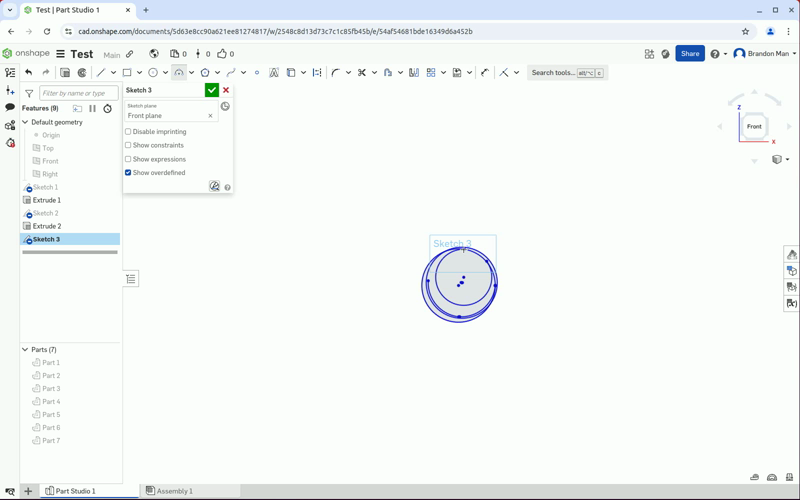
mouse_move(463, 249)
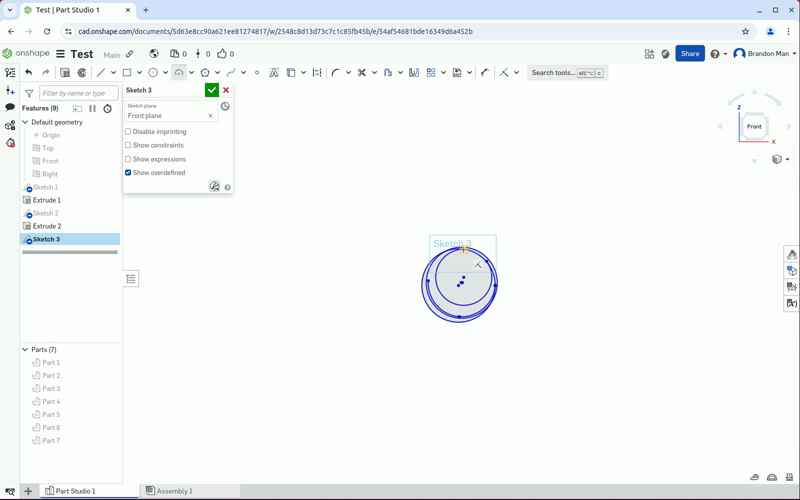
scroll(6)
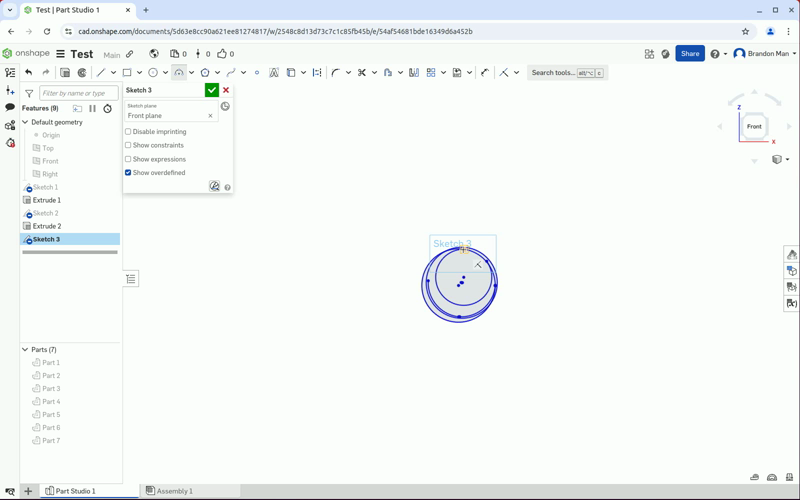
scroll(6)
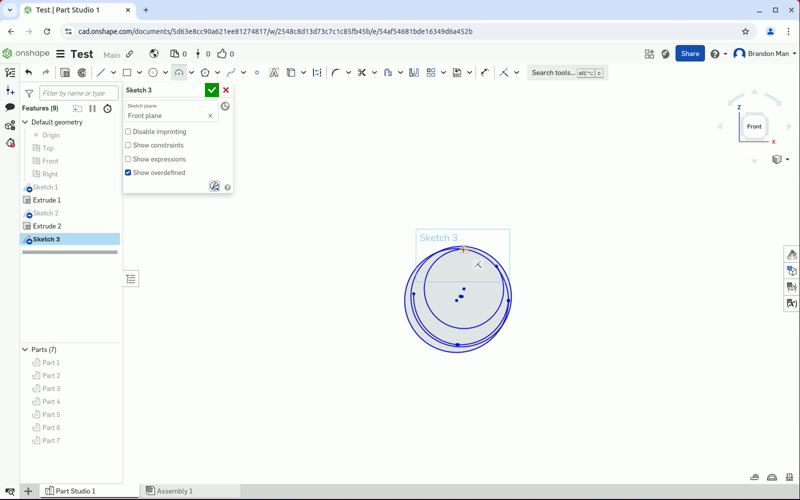
scroll(6)
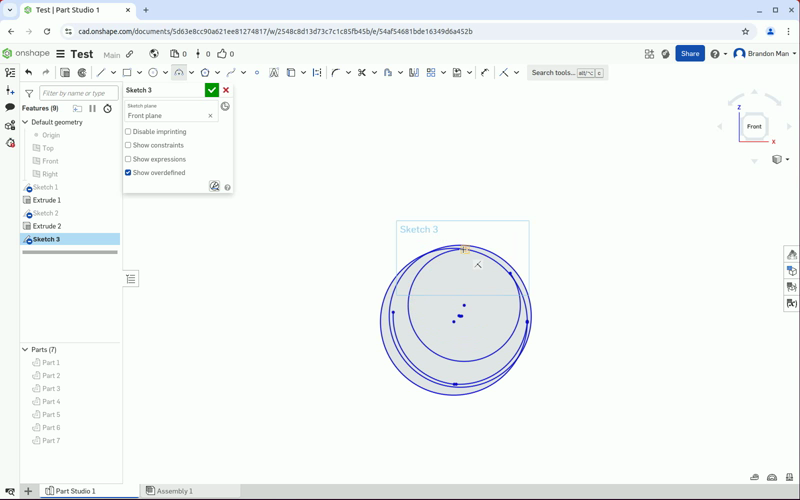
scroll(6)
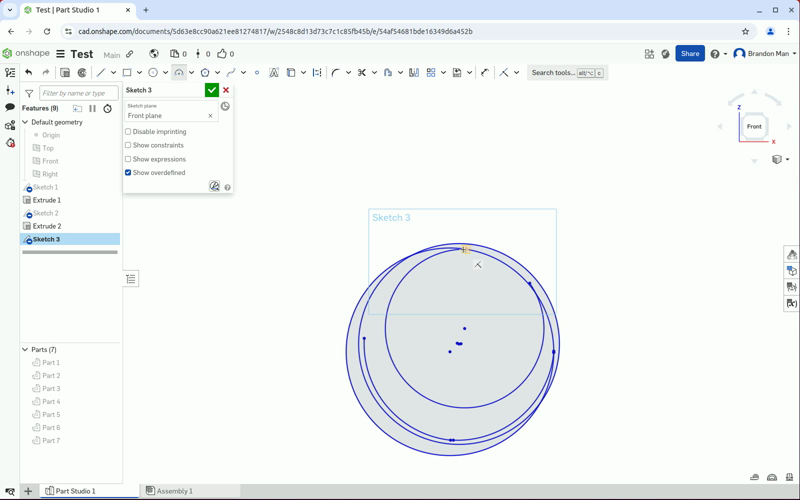
scroll(6)
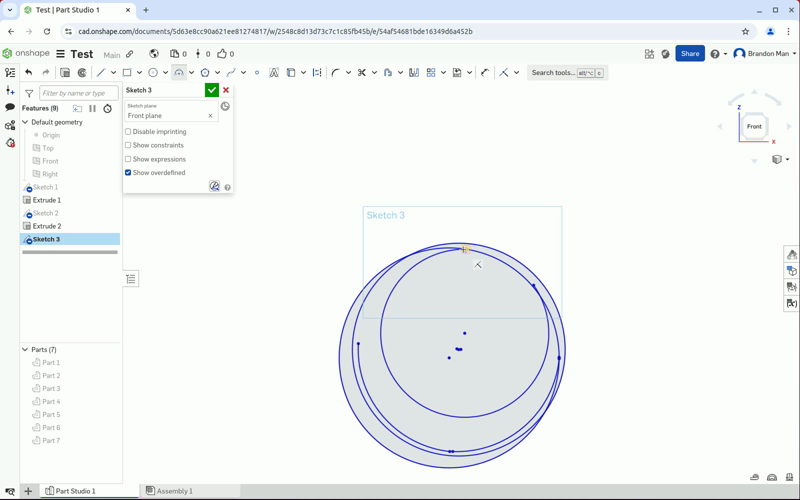
scroll(6)
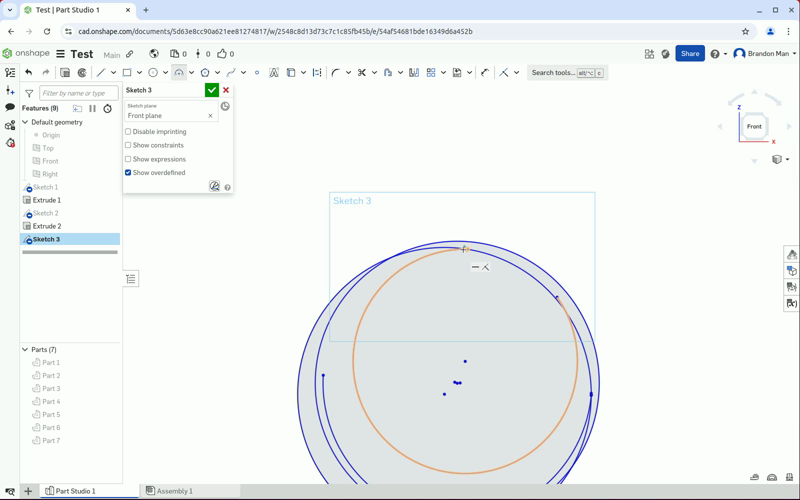
scroll(6)
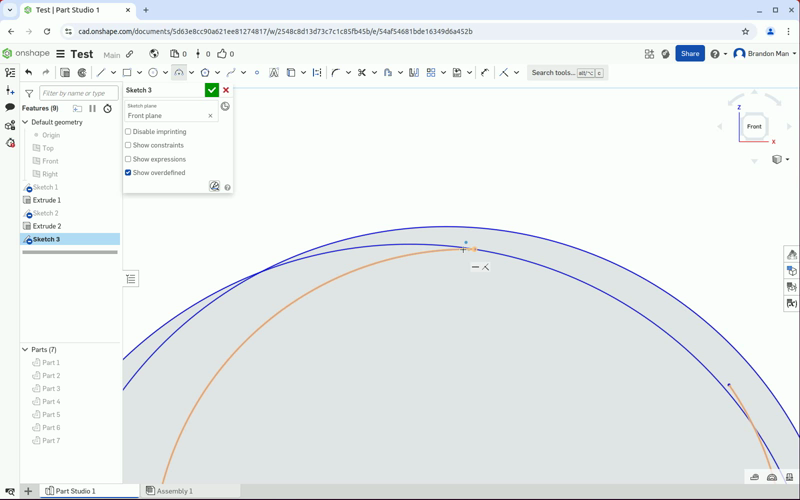
click(463, 249)
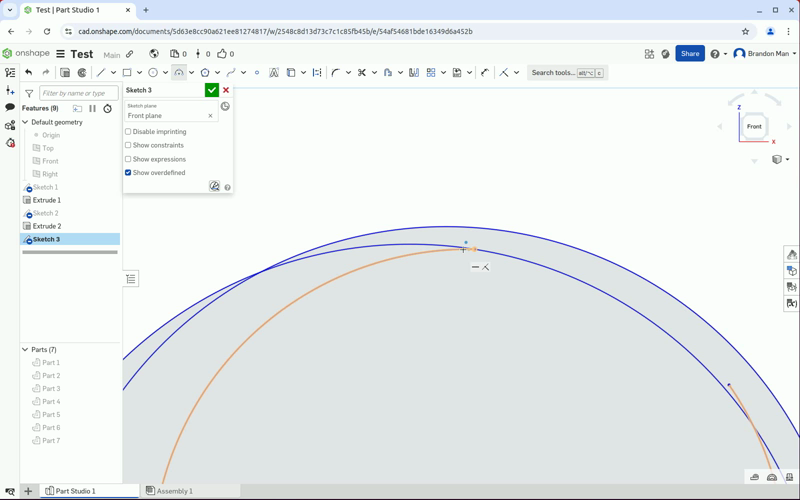
scroll(-6)
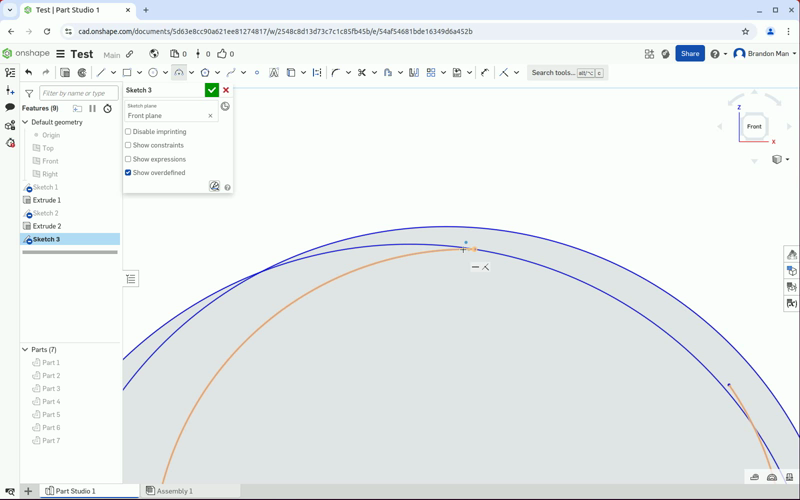
scroll(-6)
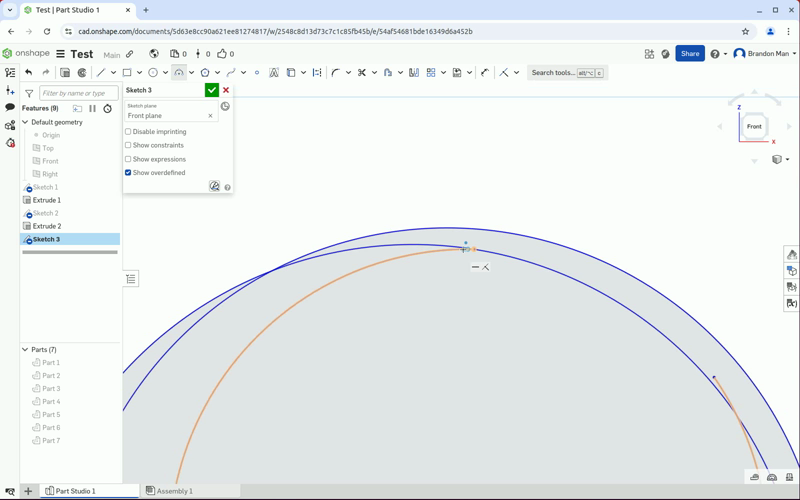
scroll(-6)
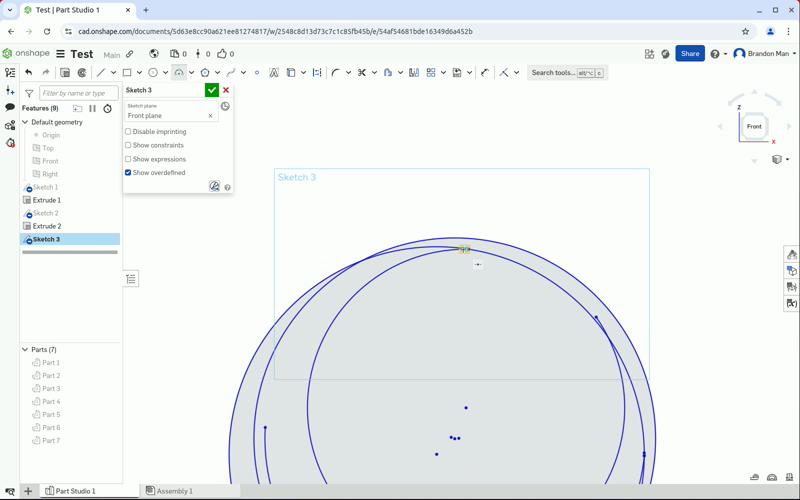
scroll(-6)
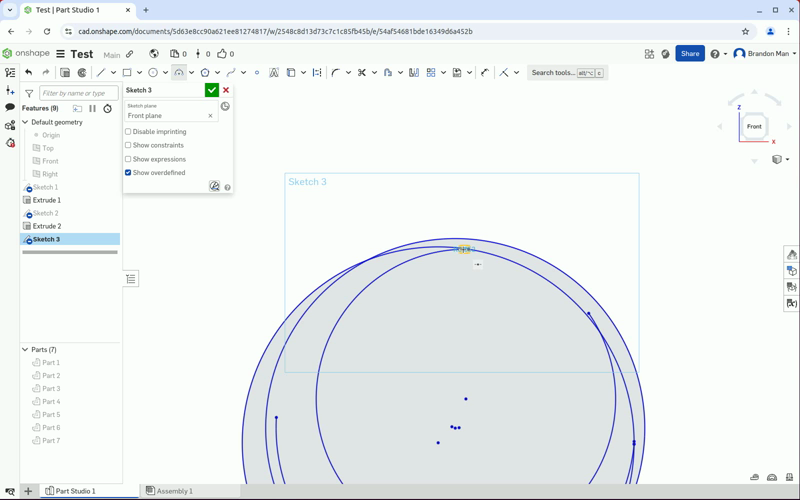
scroll(-6)
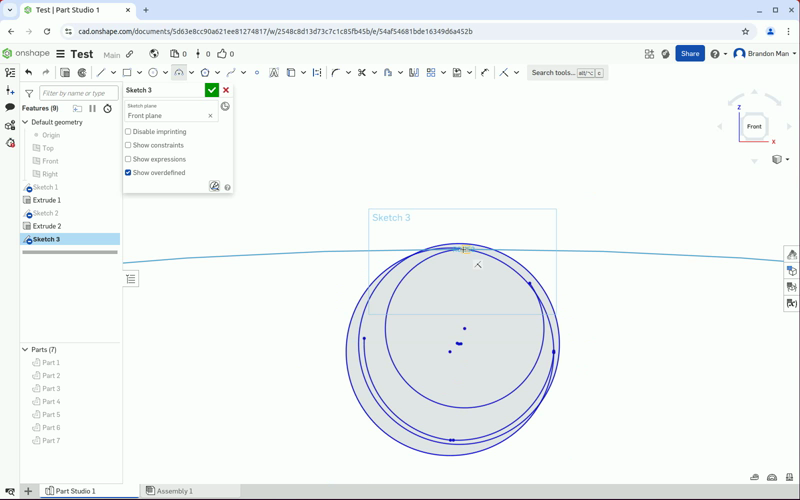
scroll(-6)
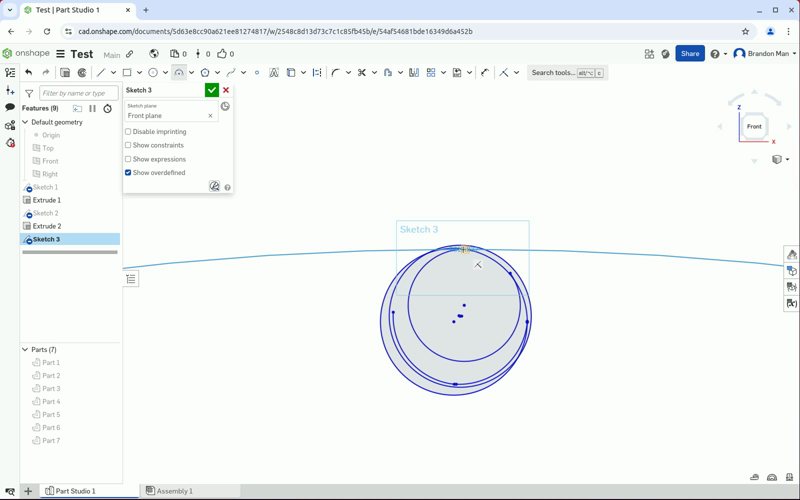
scroll(-6)
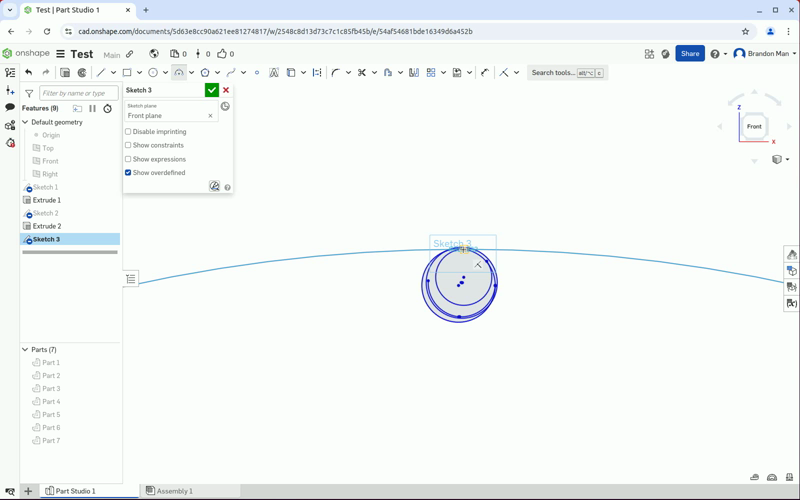
key_down(shift)
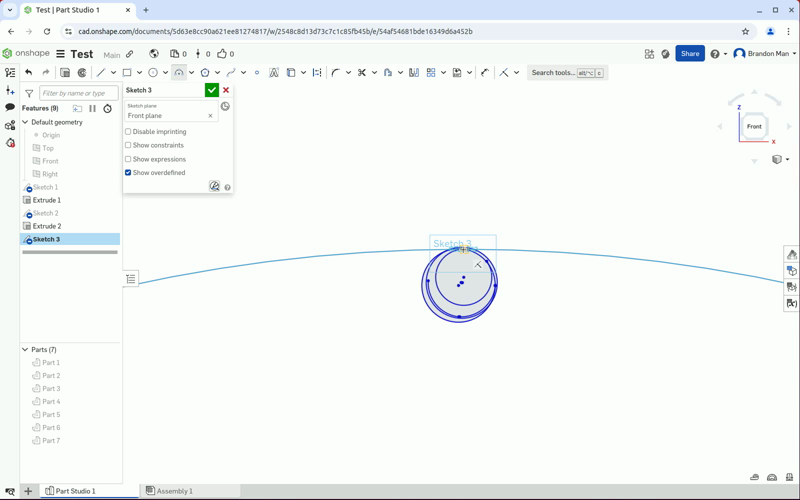
mouse_move(428, 279)
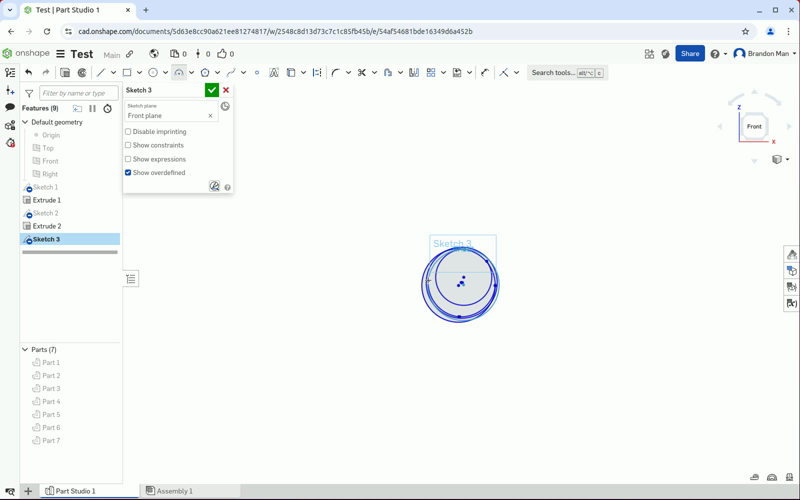
scroll(6)
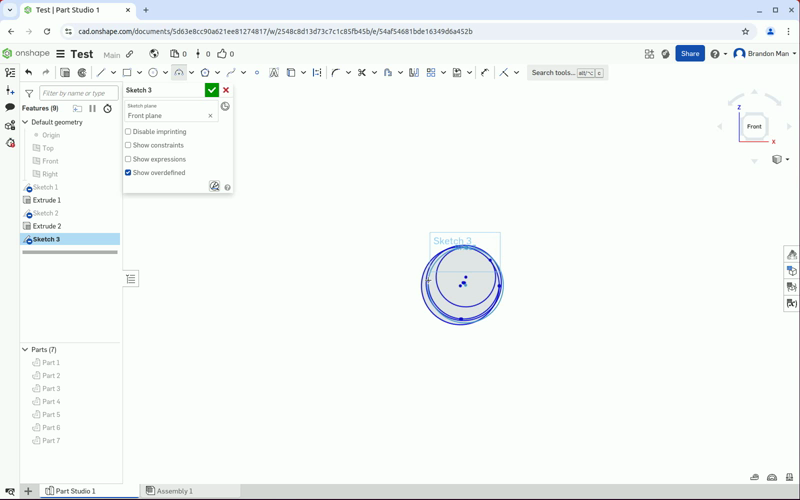
scroll(6)
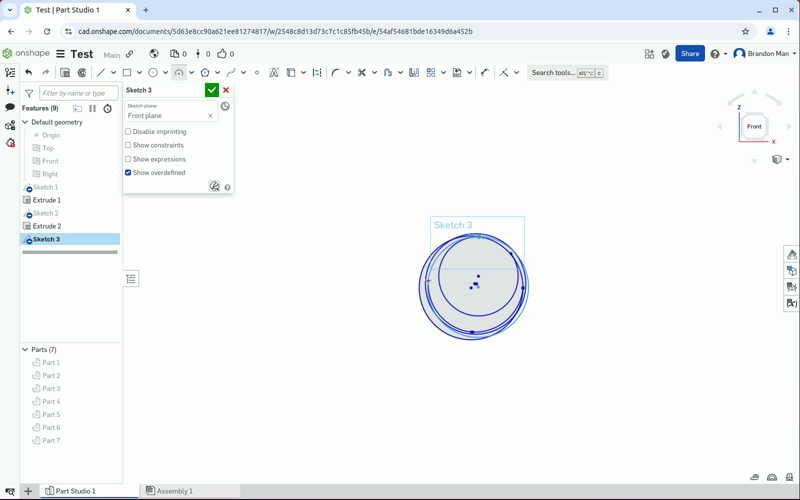
scroll(6)
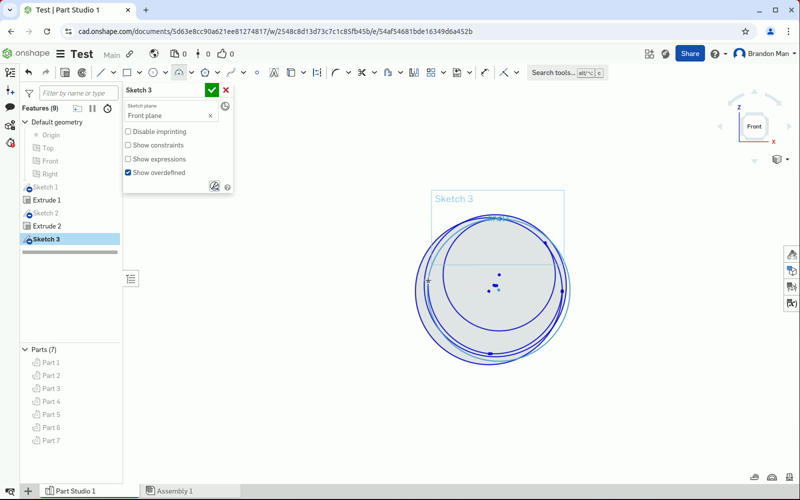
scroll(6)
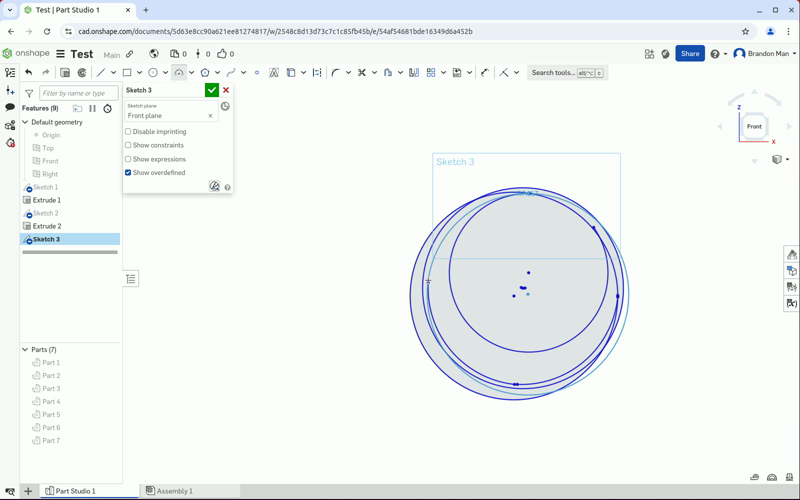
scroll(6)
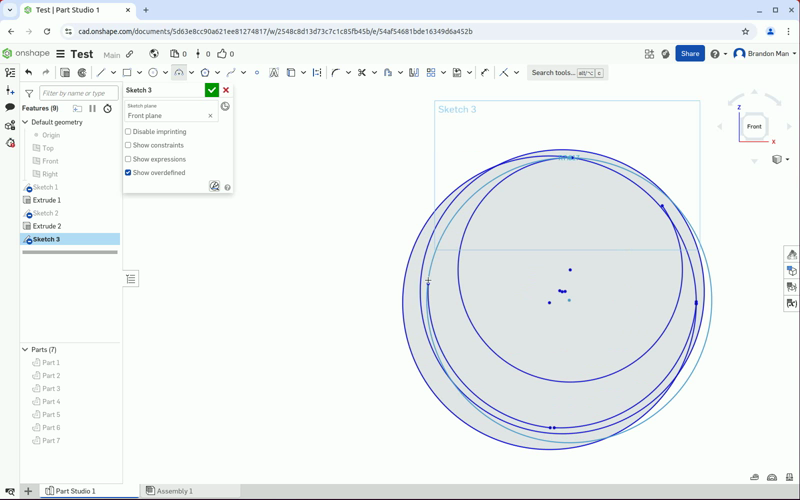
scroll(6)
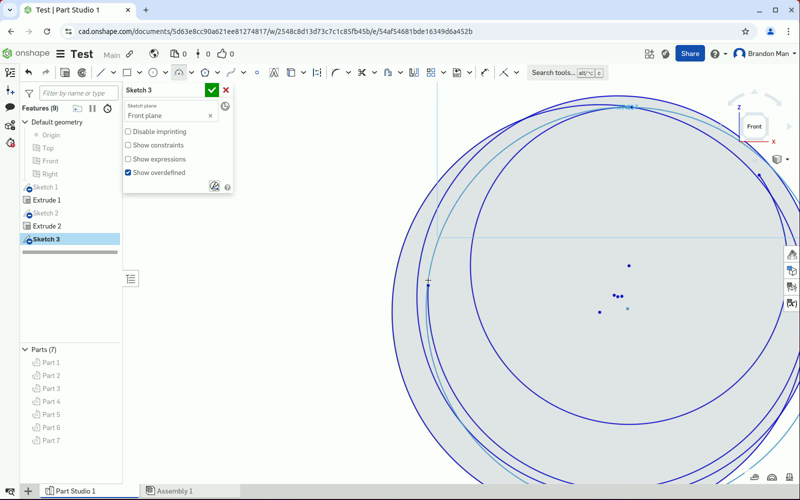
scroll(6)
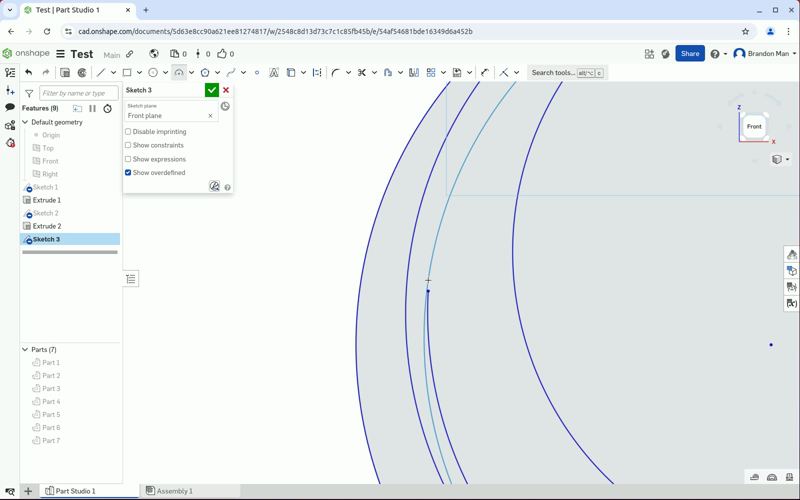
click(428, 279)
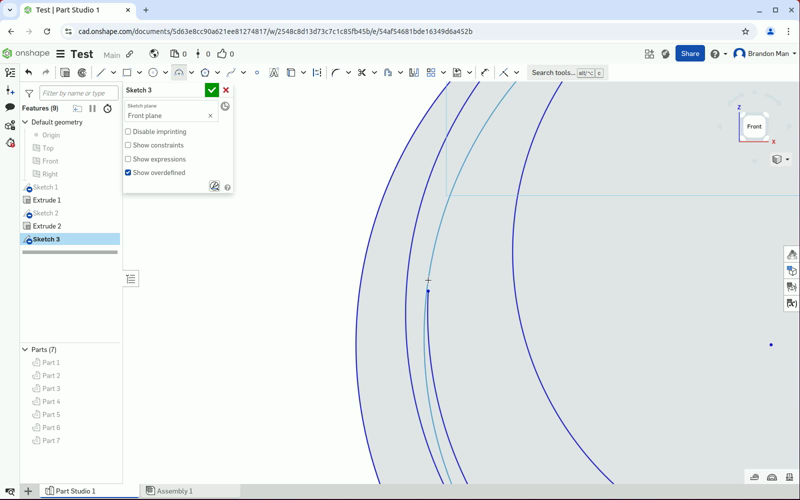
scroll(-6)
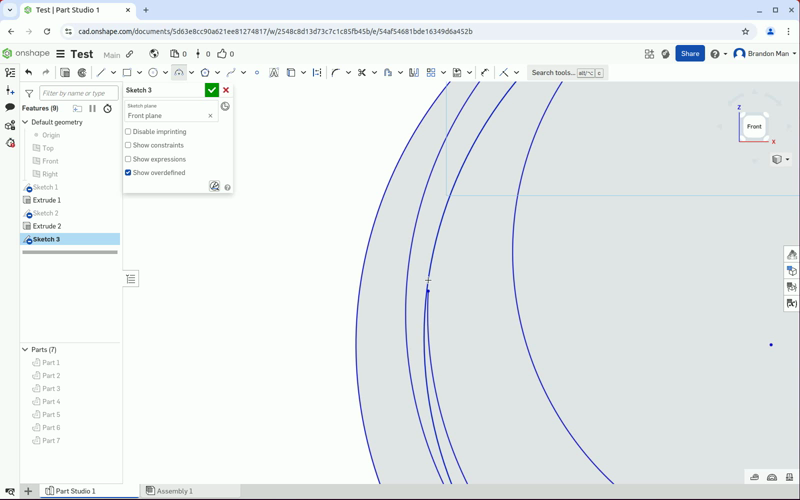
scroll(-6)
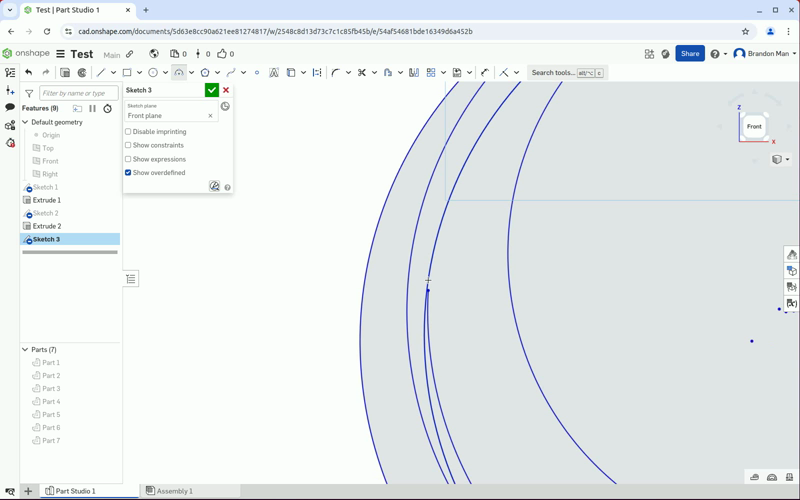
scroll(-6)
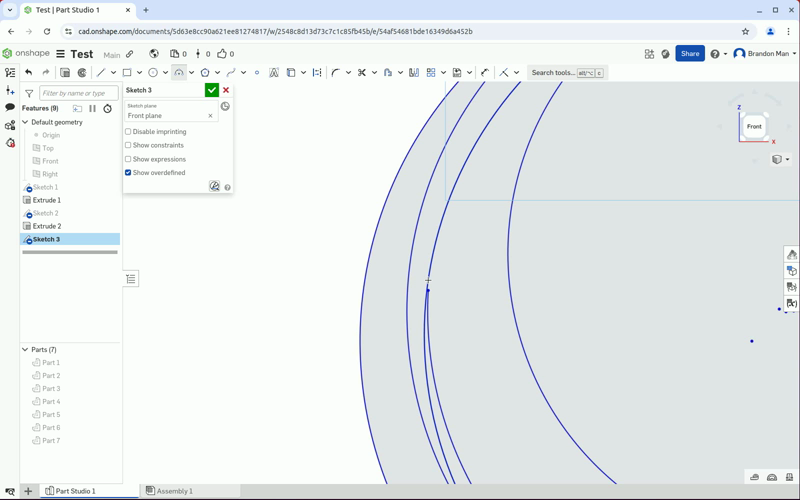
scroll(-6)
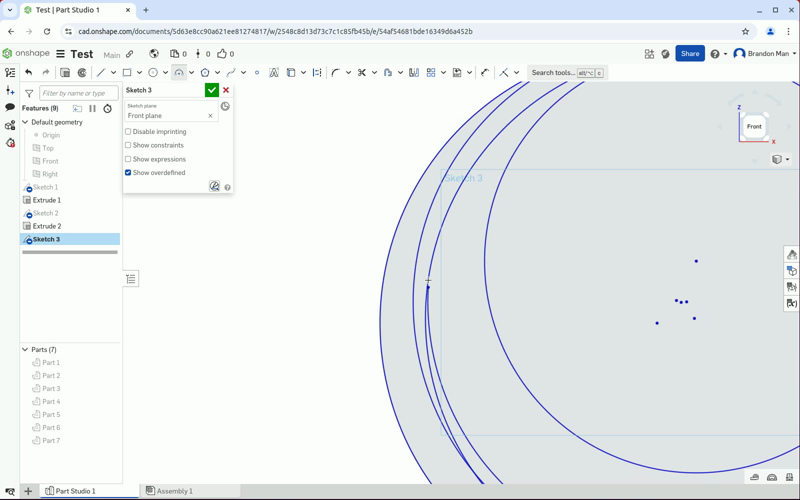
scroll(-6)
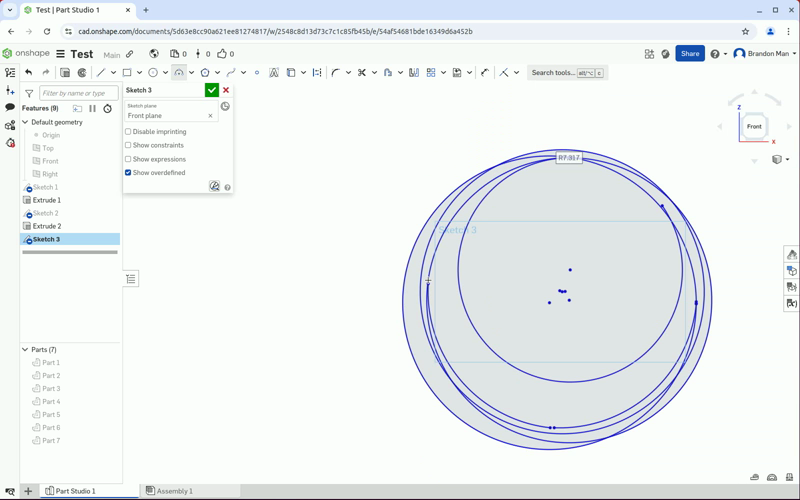
scroll(-6)
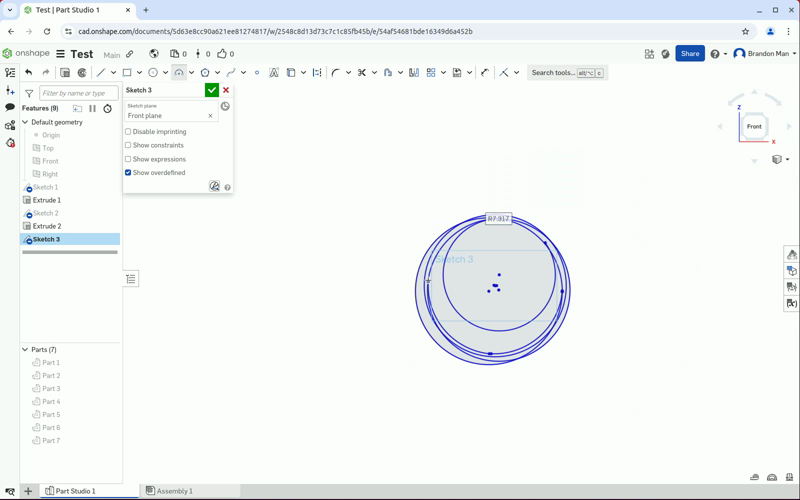
scroll(-6)
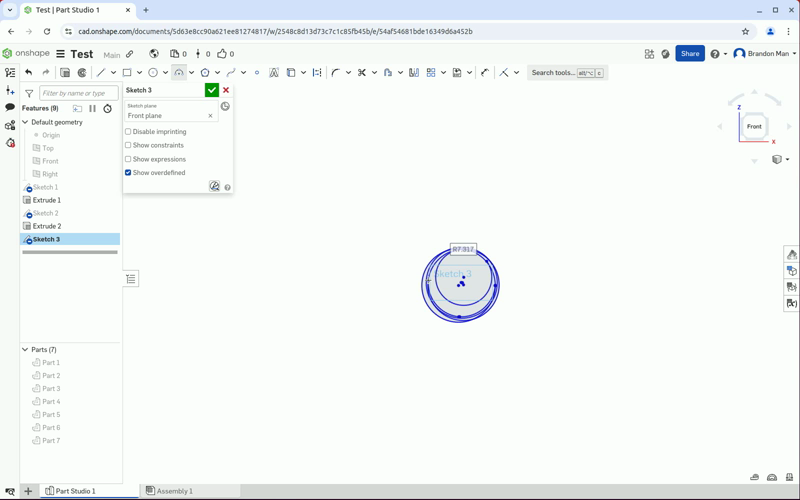
mouse_move(439, 257)
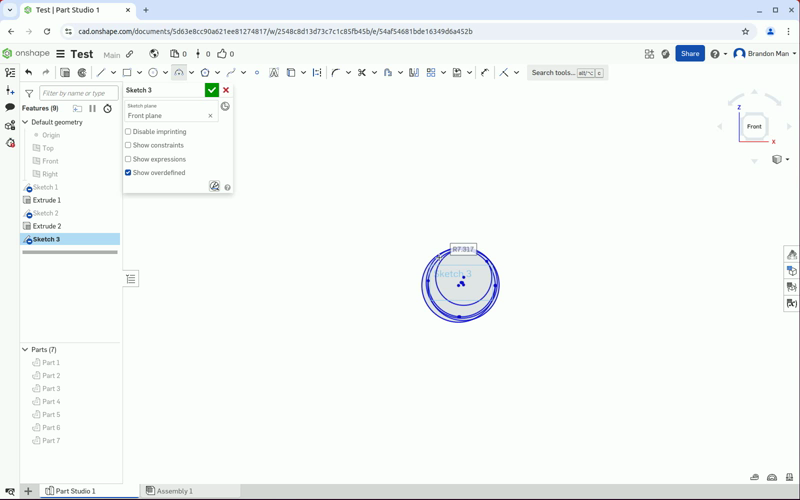
click(439, 257)
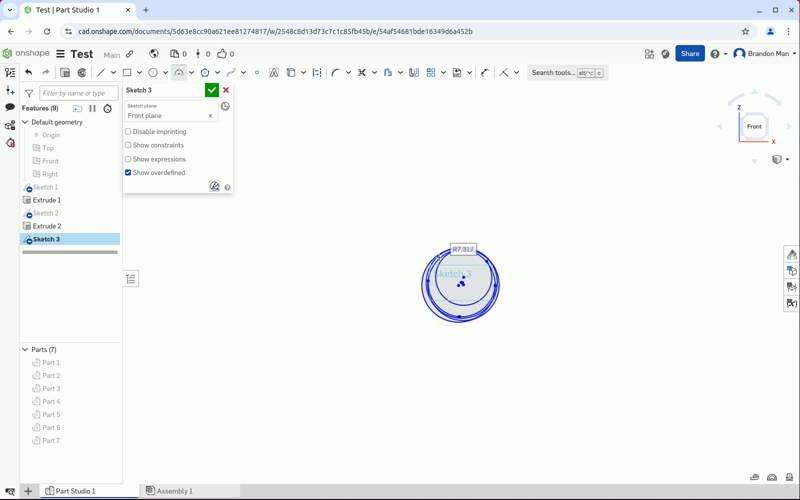
key_up(shift)
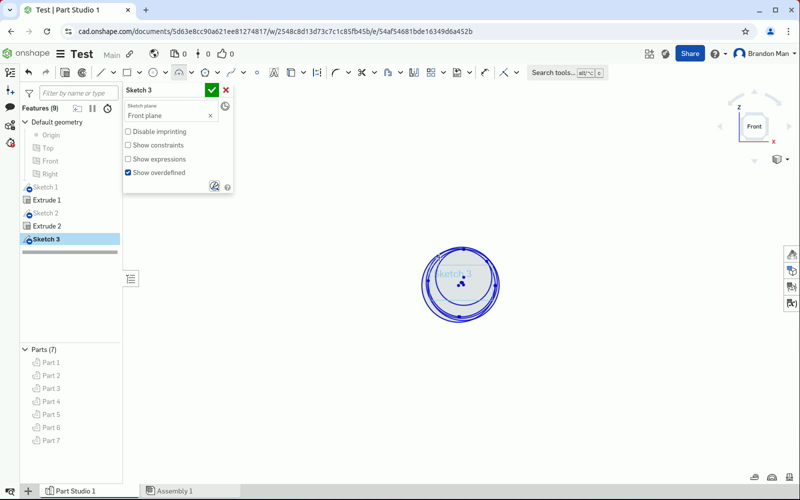
mouse_move(428, 279)
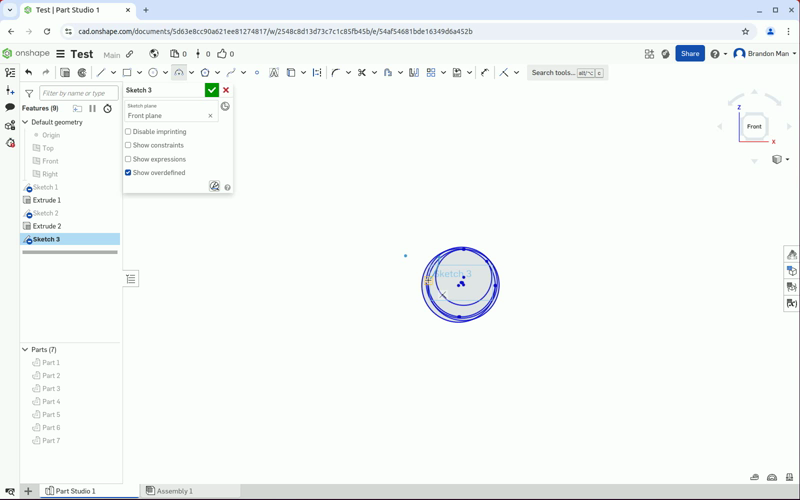
scroll(6)
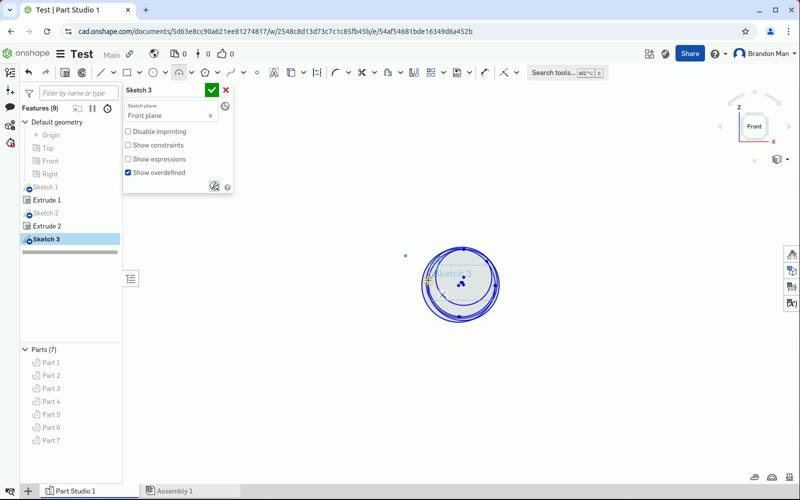
scroll(6)
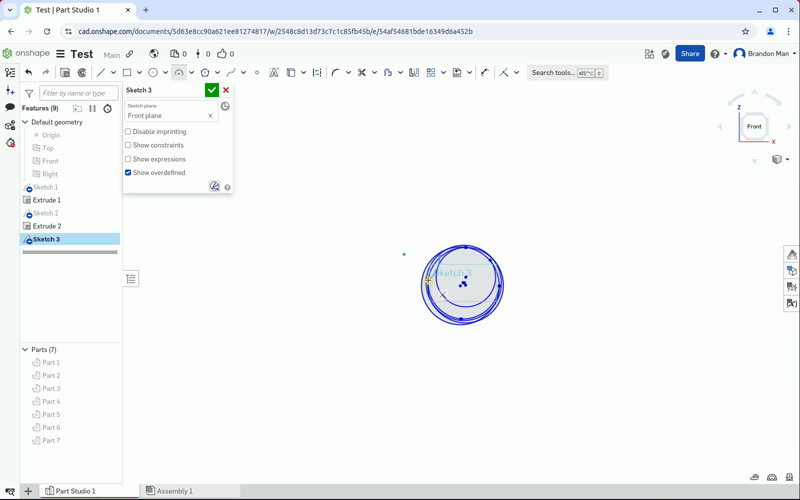
scroll(6)
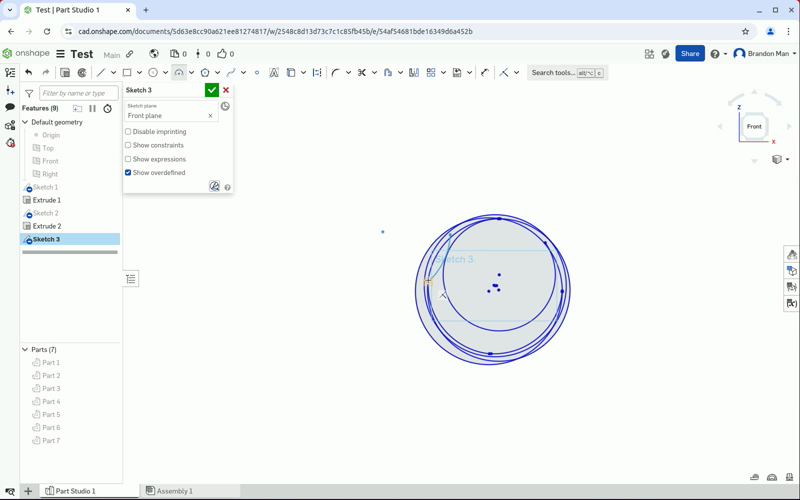
scroll(6)
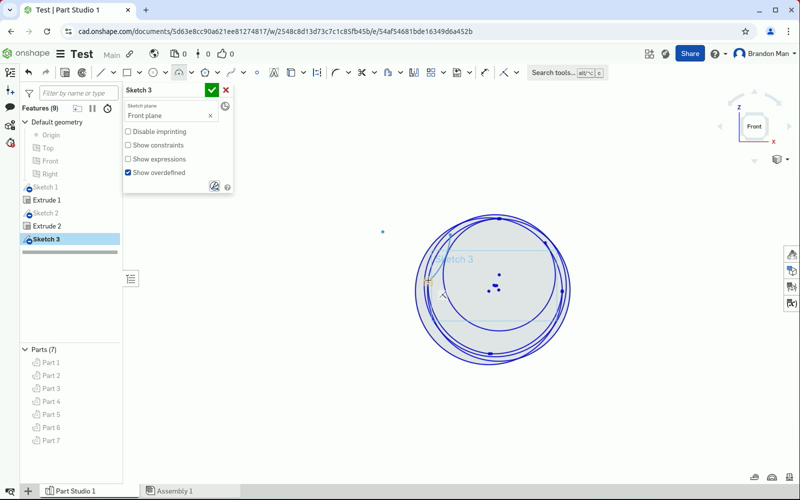
scroll(6)
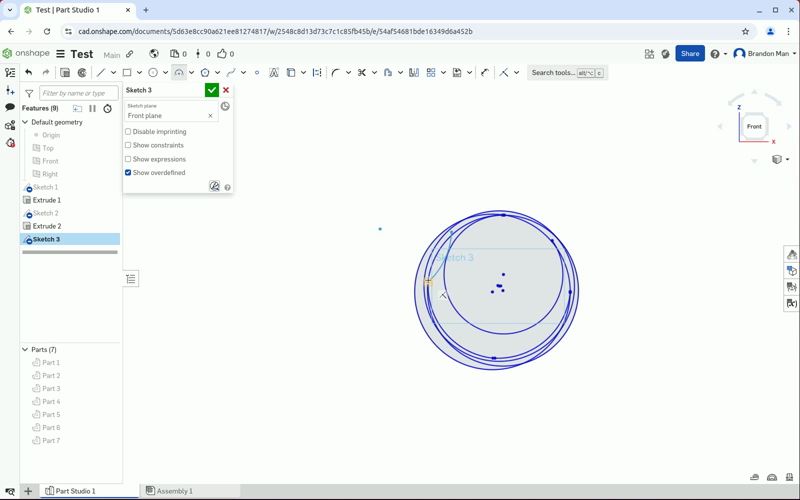
scroll(6)
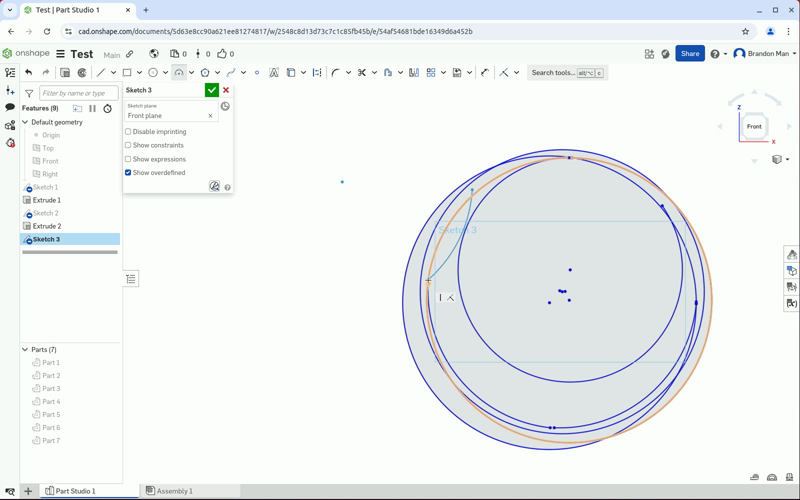
scroll(6)
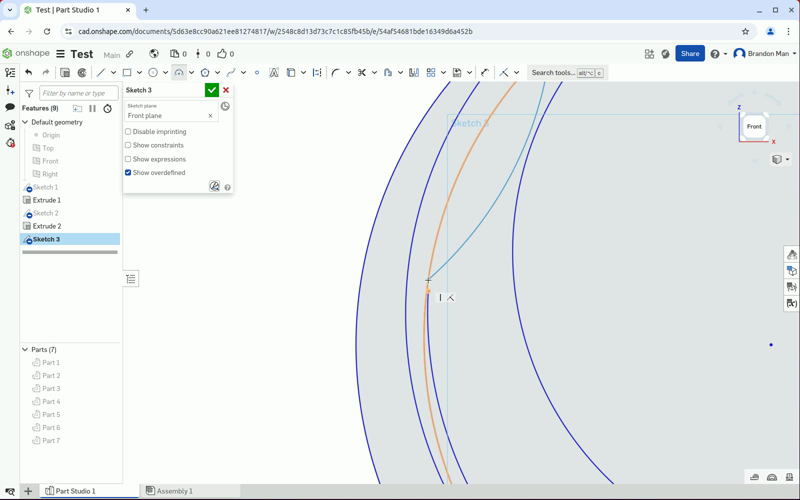
click(428, 279)
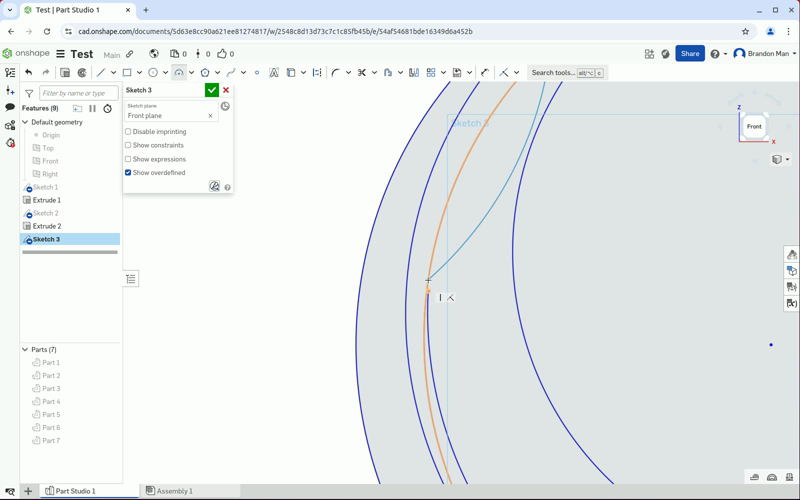
scroll(-6)
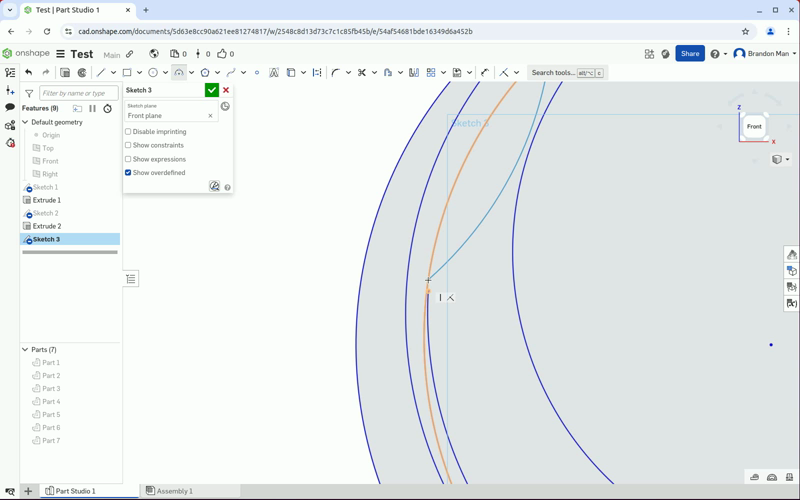
scroll(-6)
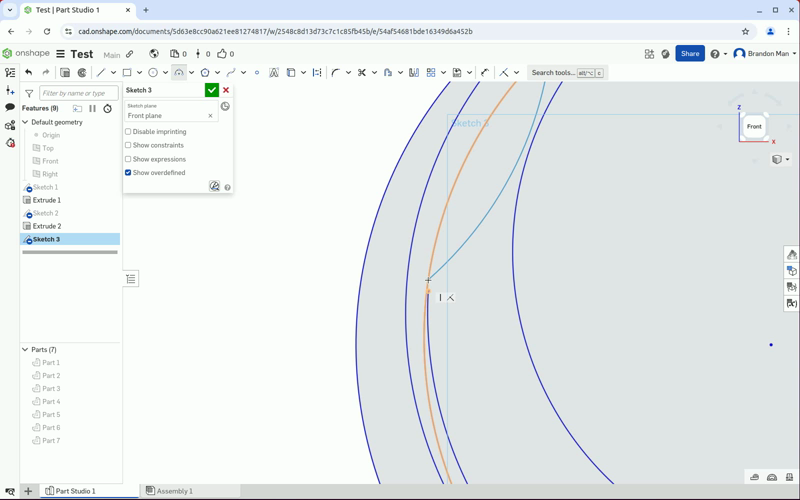
scroll(-6)
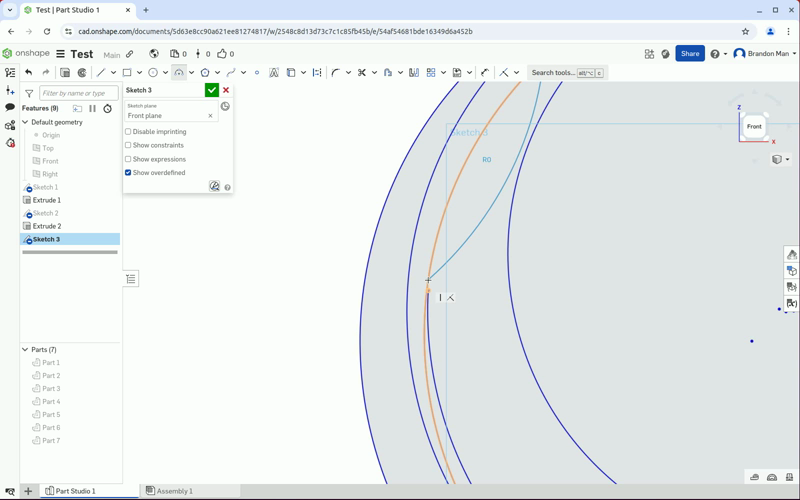
scroll(-6)
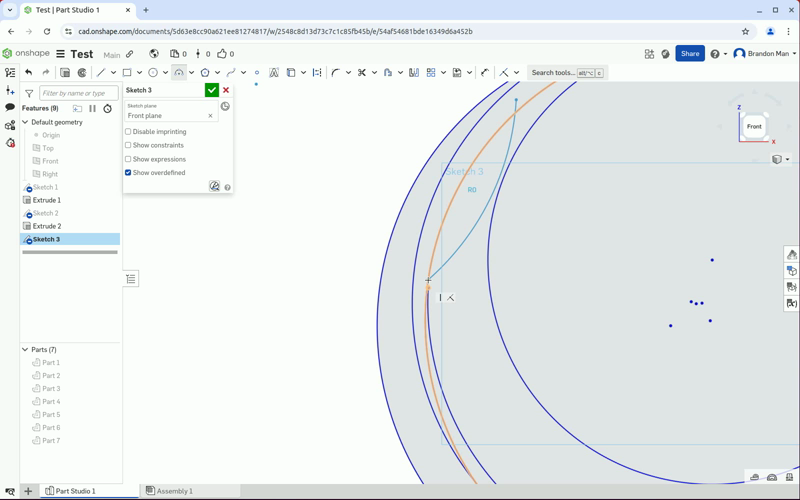
scroll(-6)
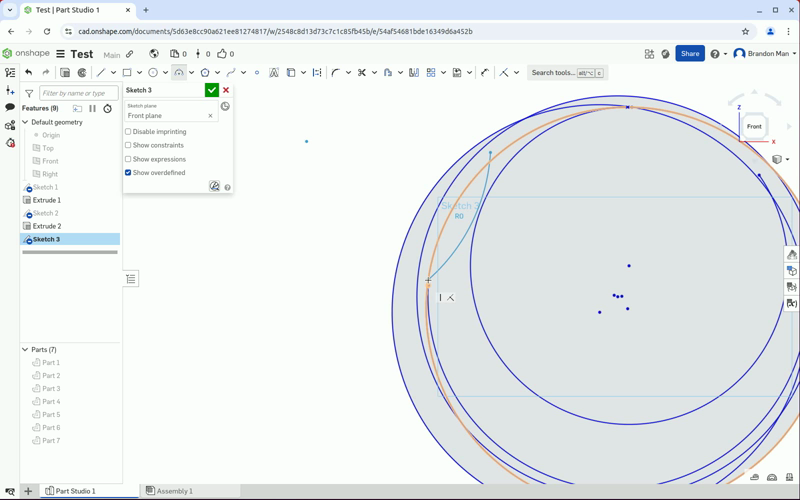
scroll(-6)
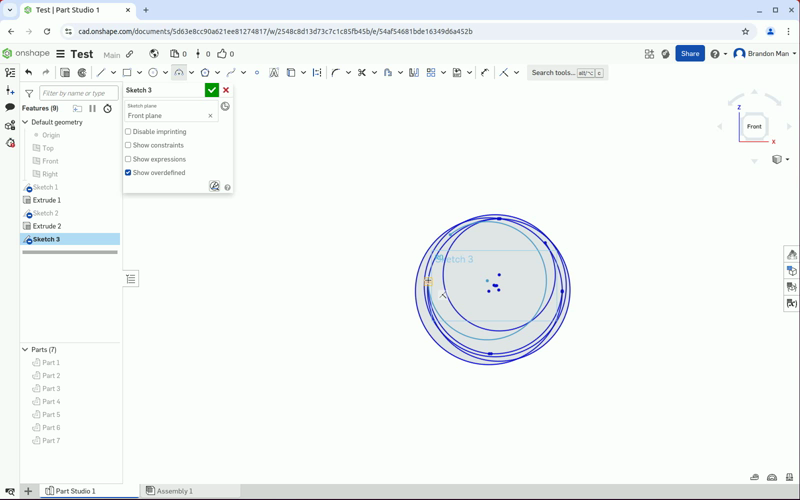
scroll(-6)
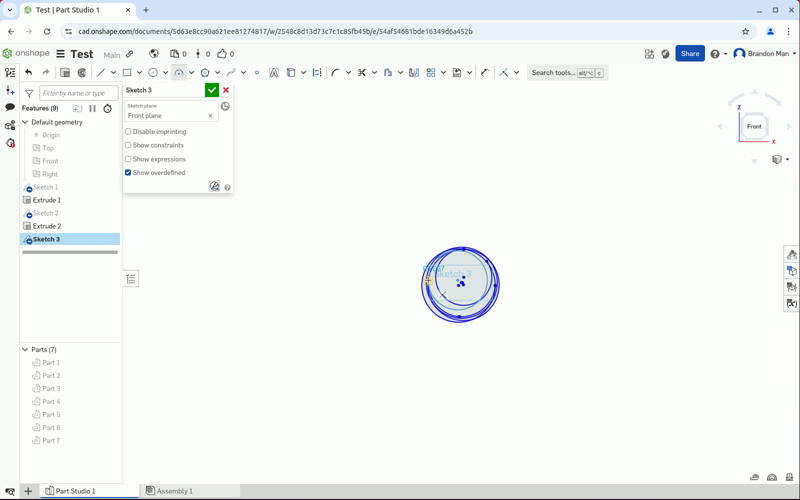
mouse_move(428, 280)
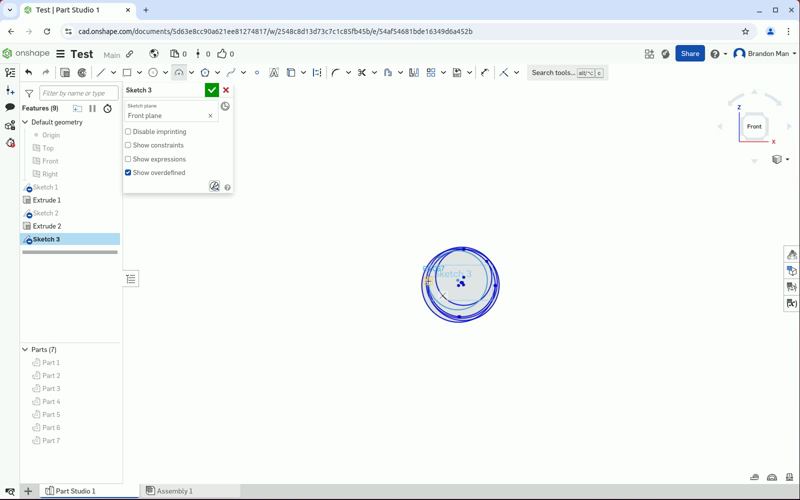
scroll(6)
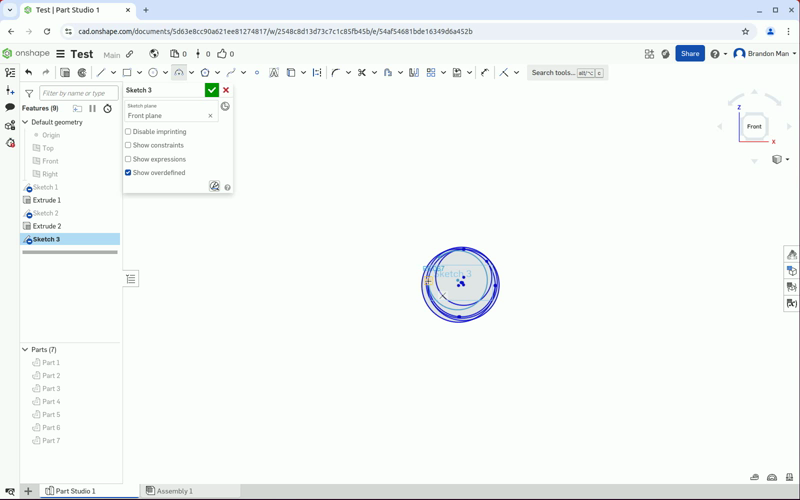
scroll(6)
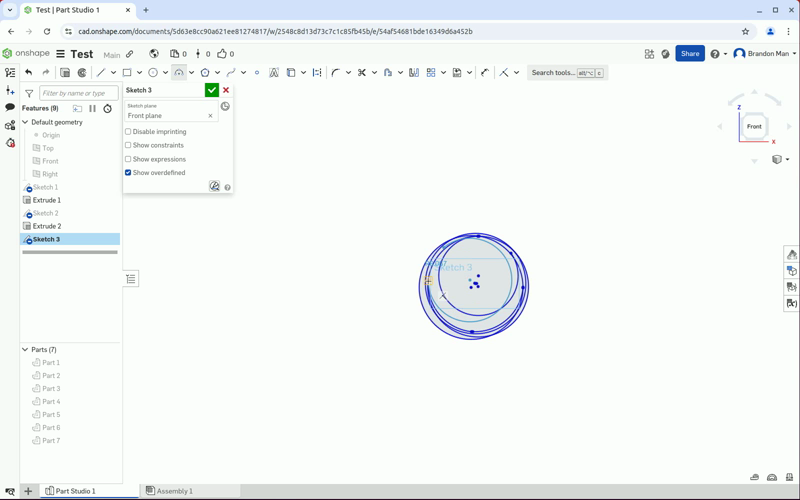
scroll(6)
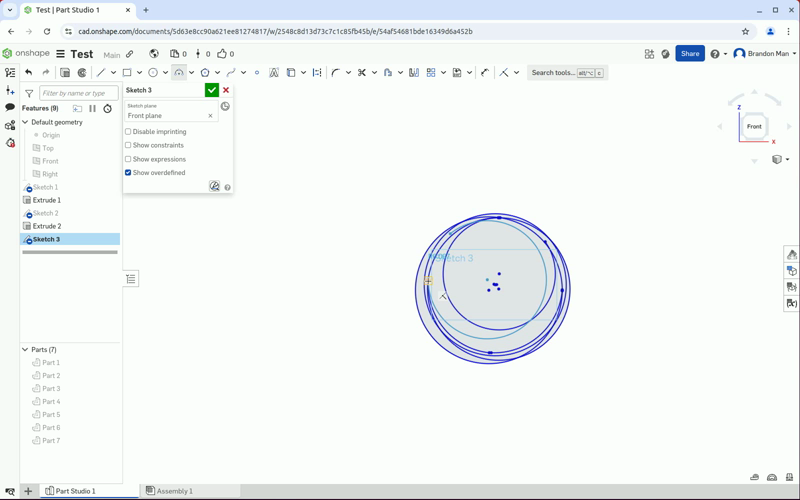
scroll(6)
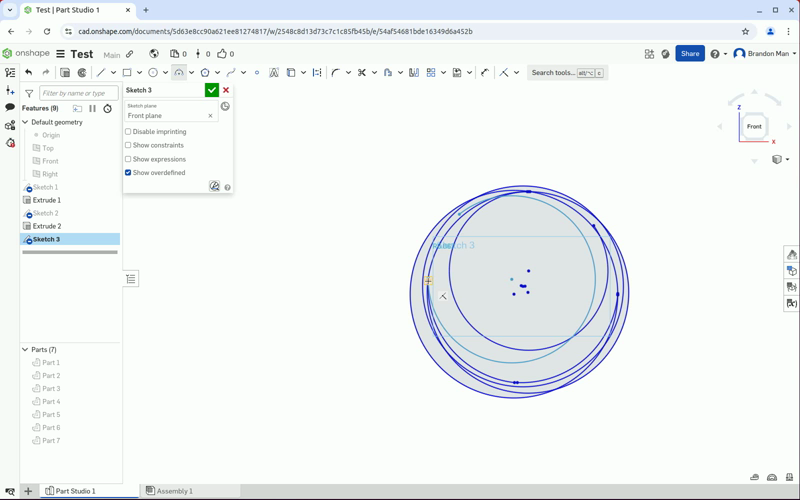
scroll(6)
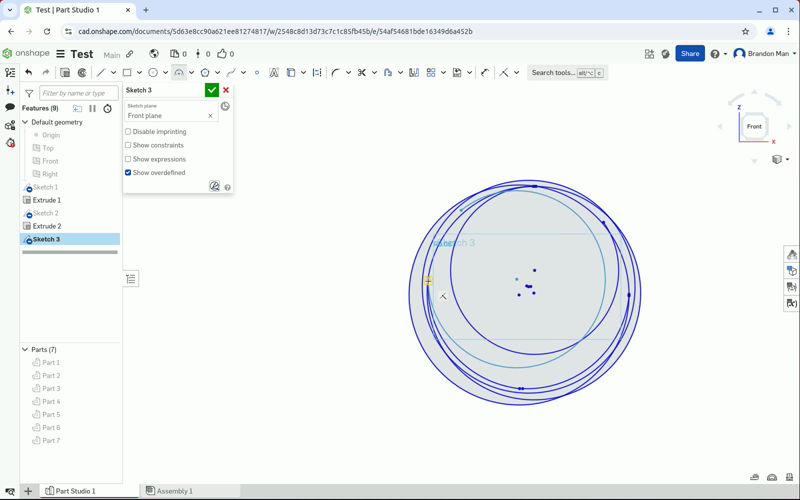
scroll(6)
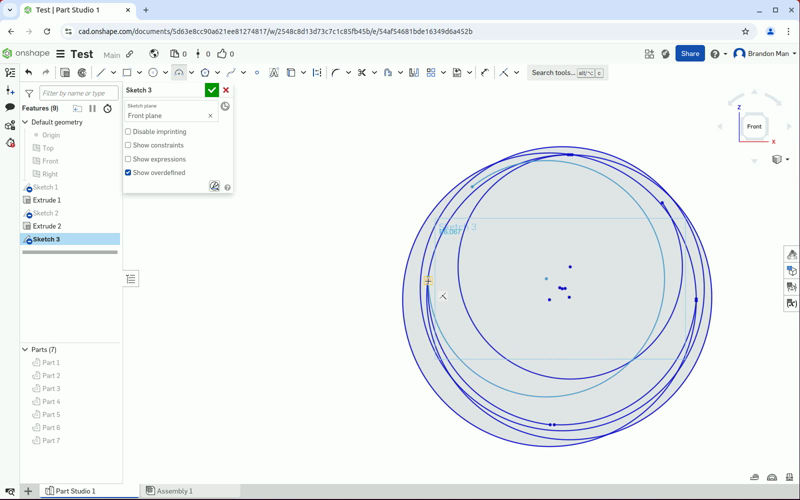
scroll(6)
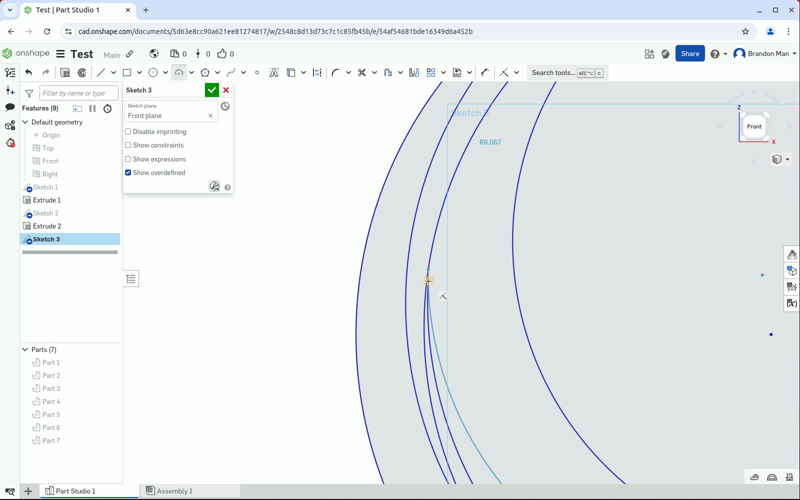
click(428, 280)
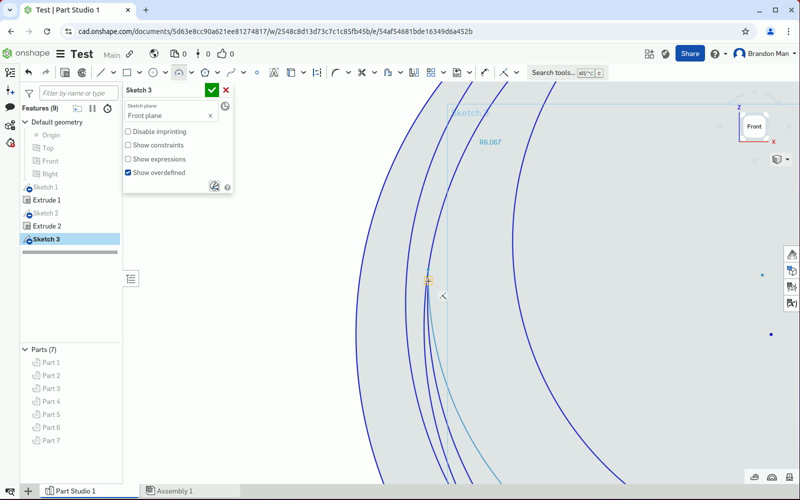
scroll(-6)
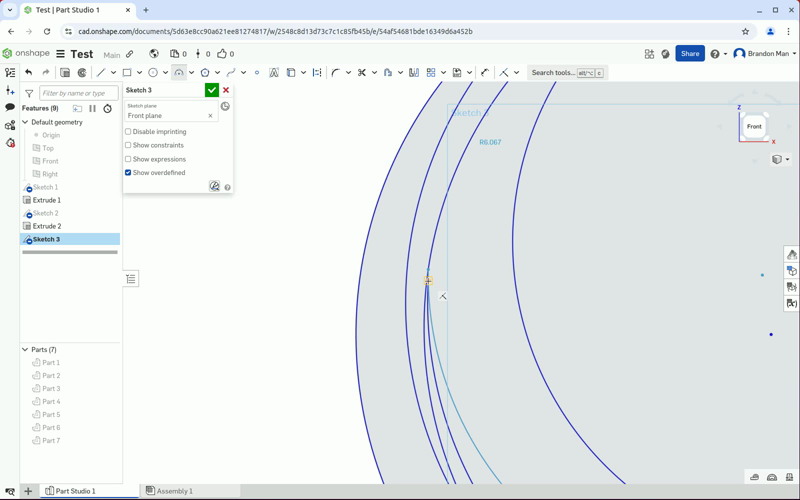
scroll(-6)
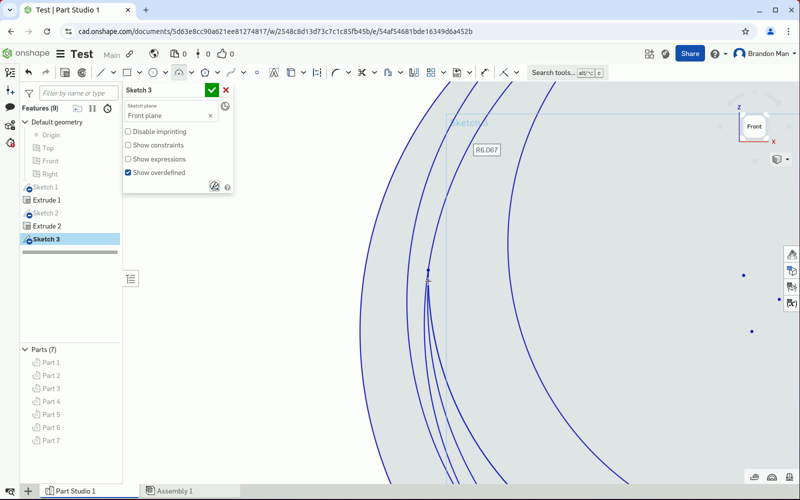
scroll(-6)
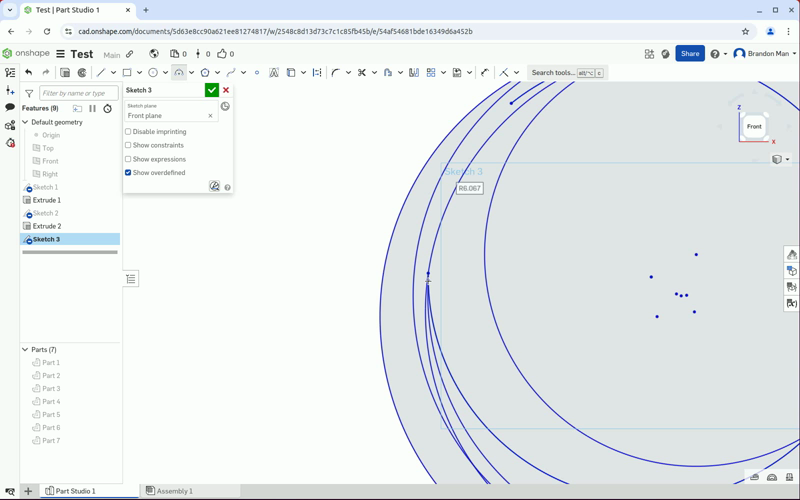
scroll(-6)
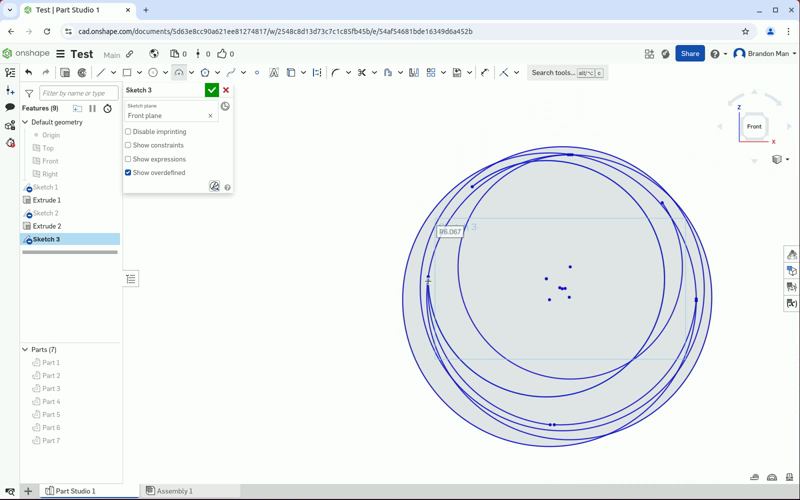
scroll(-6)
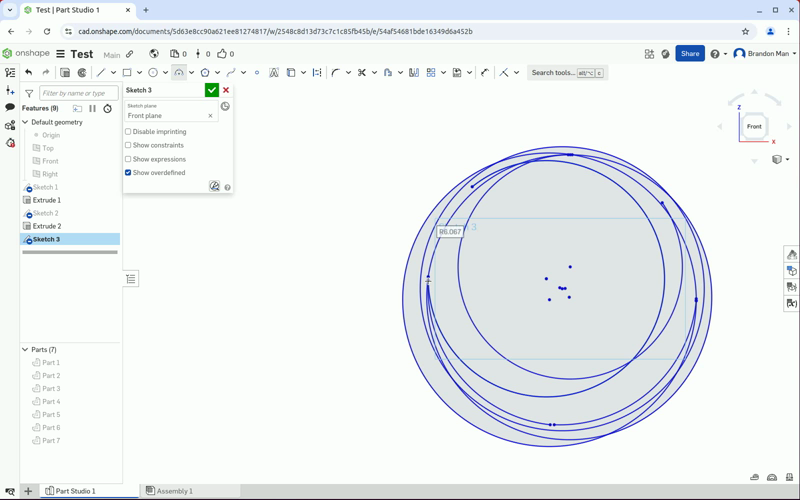
scroll(-6)
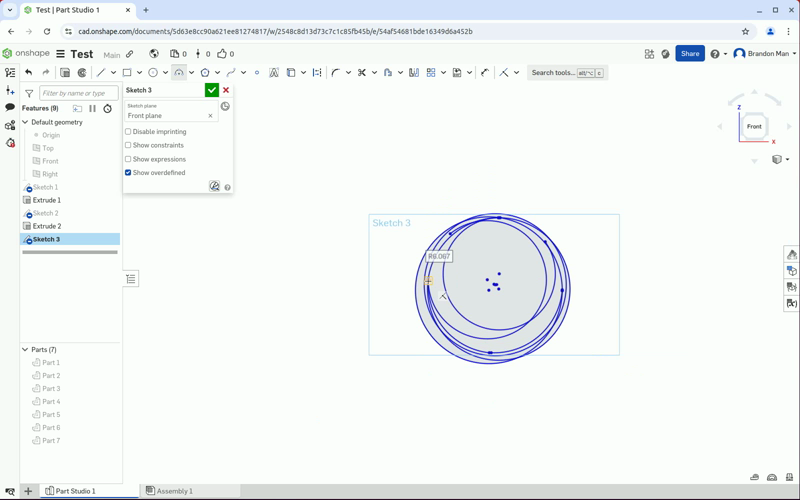
scroll(-6)
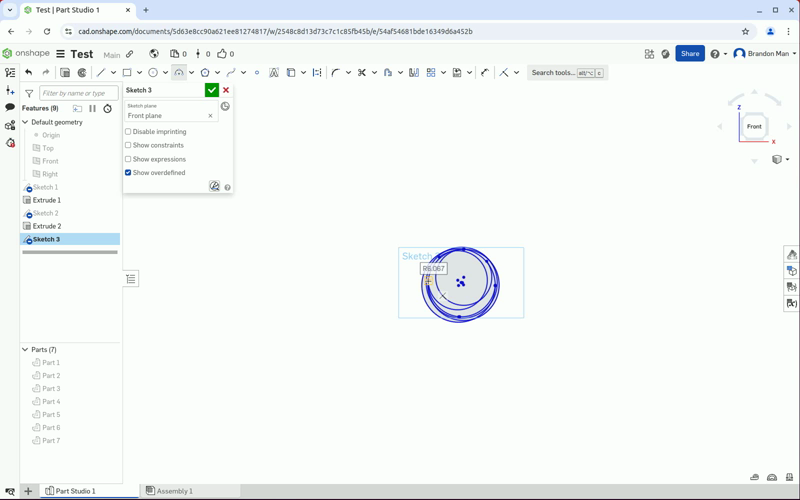
key_down(shift)
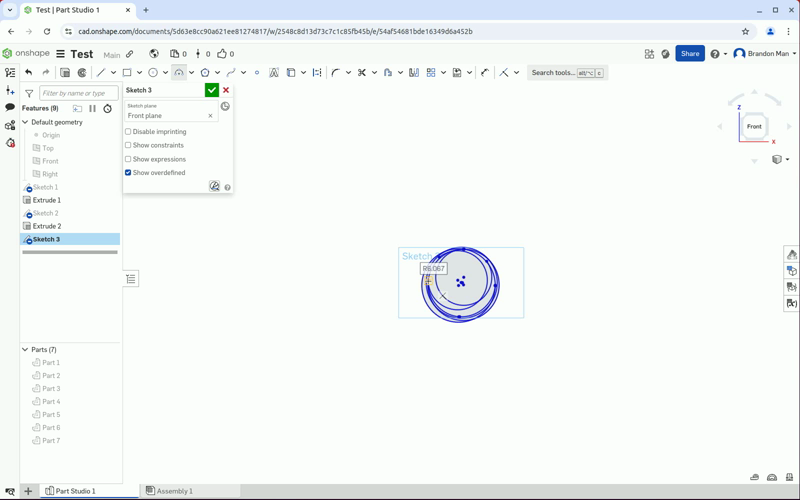
mouse_move(428, 280)
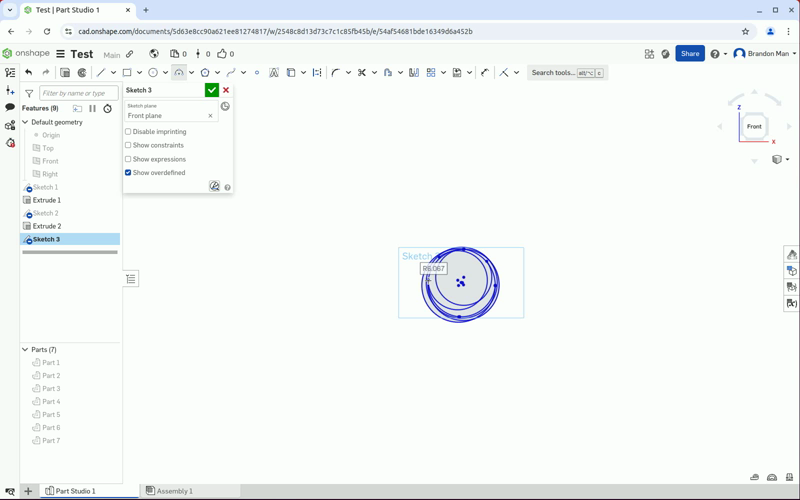
scroll(6)
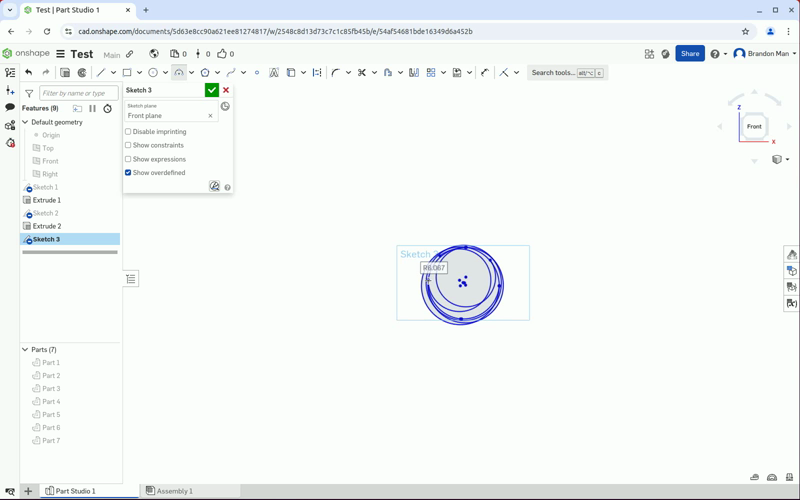
scroll(6)
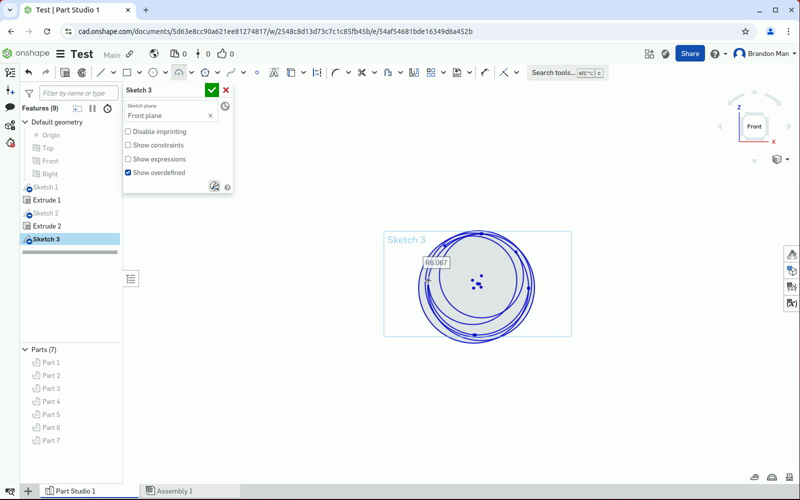
scroll(6)
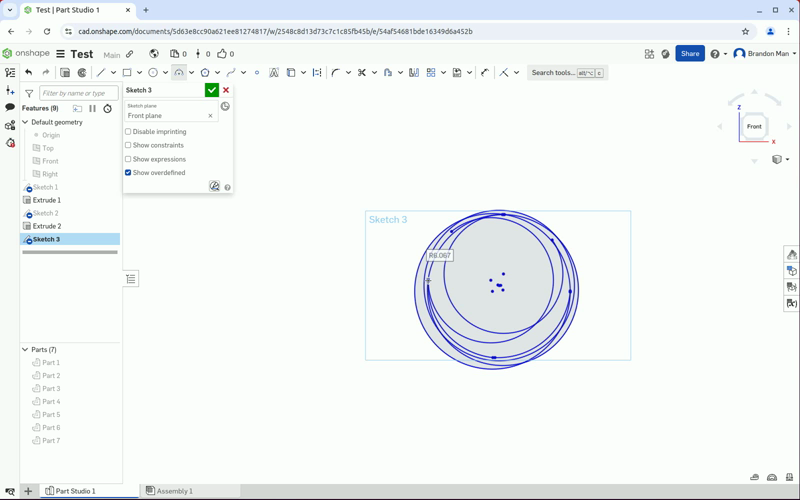
scroll(6)
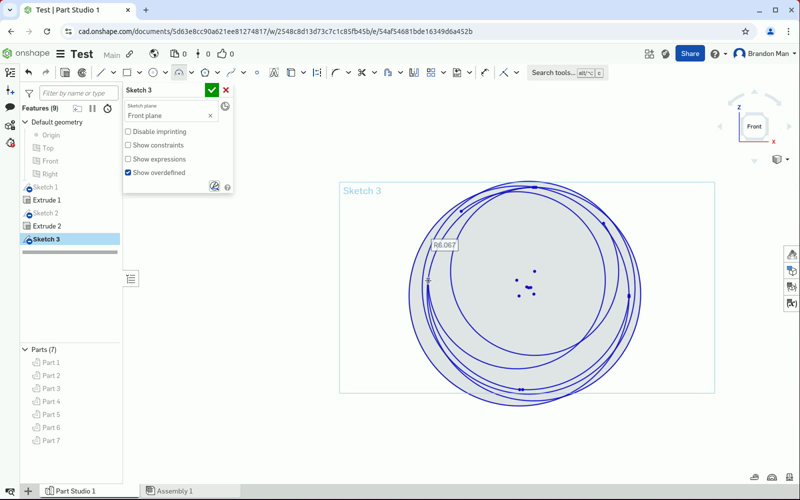
scroll(6)
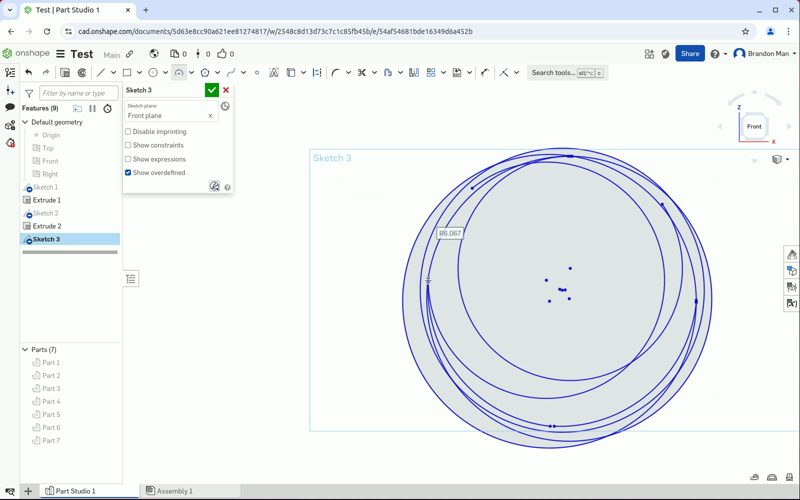
scroll(6)
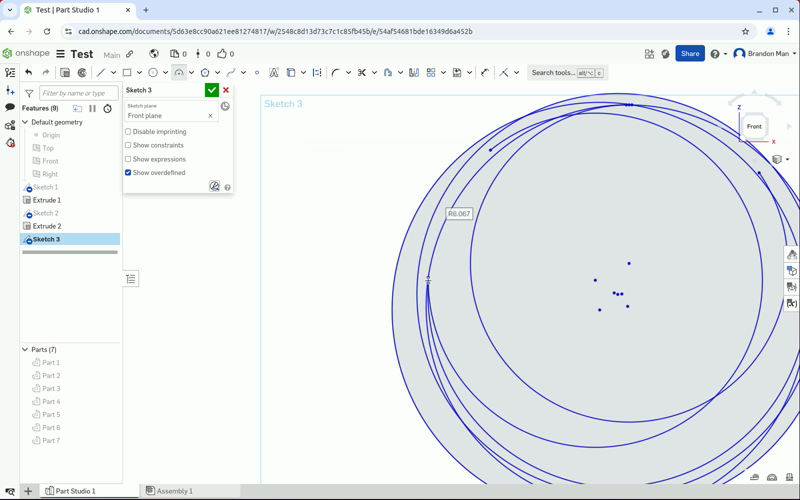
scroll(6)
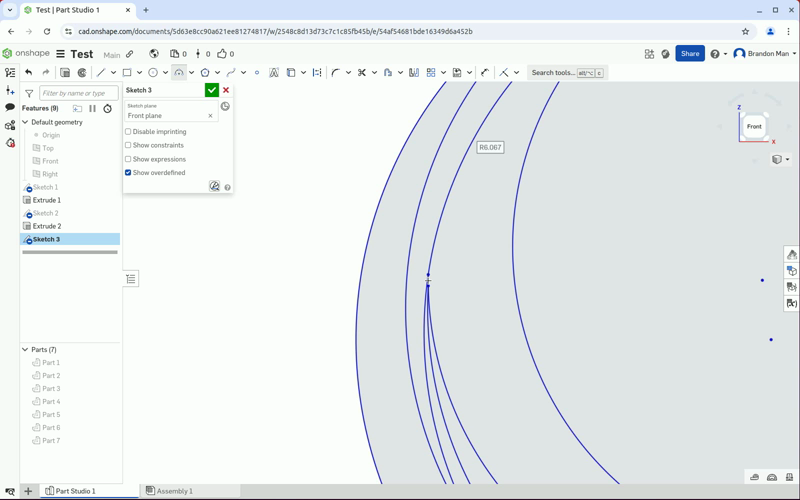
click(428, 280)
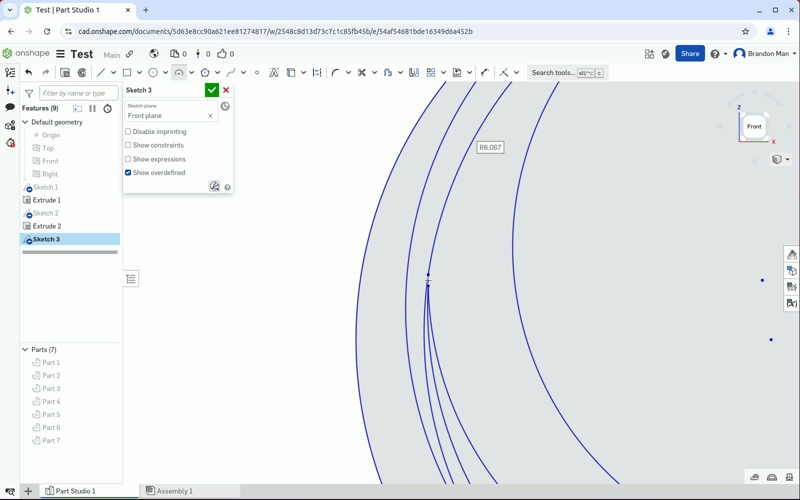
scroll(-6)
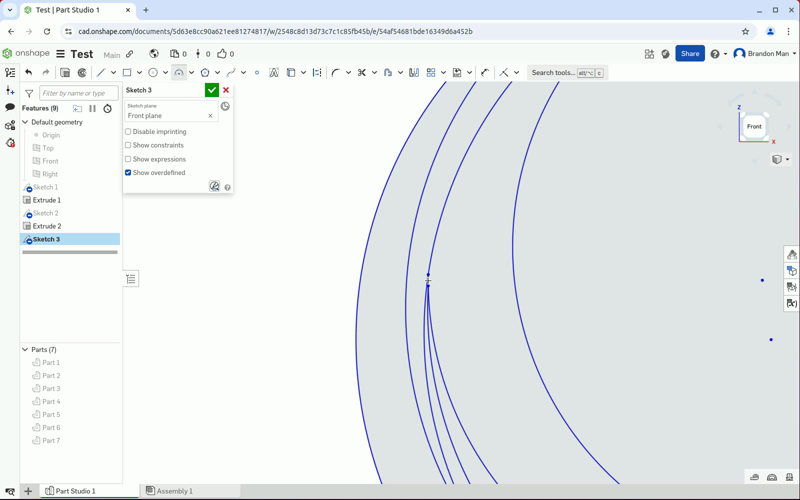
scroll(-6)
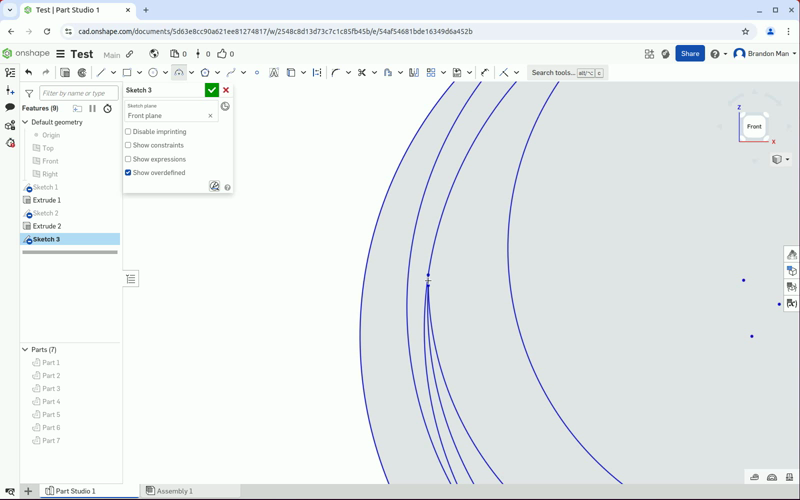
scroll(-6)
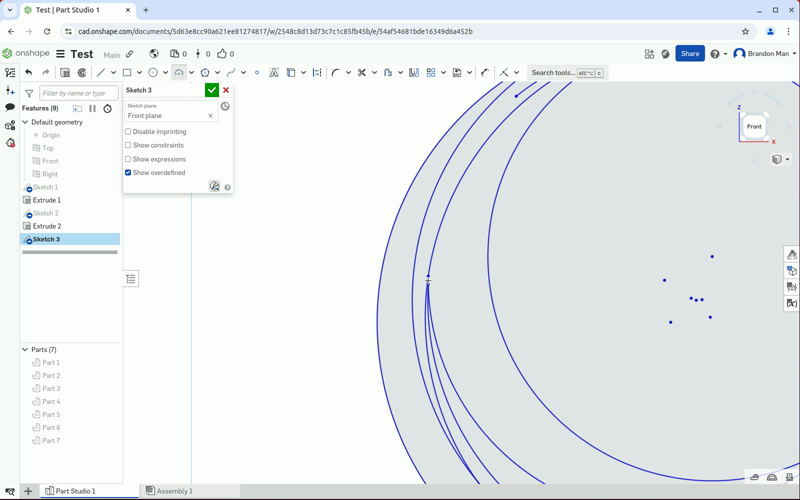
scroll(-6)
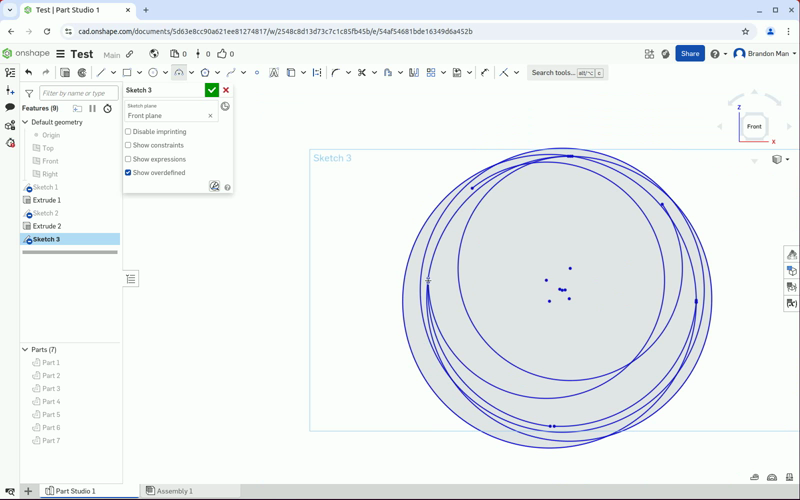
scroll(-6)
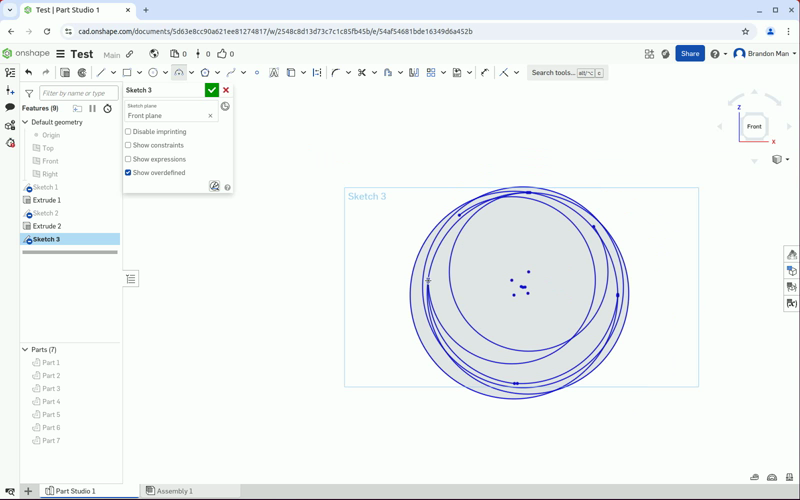
scroll(-6)
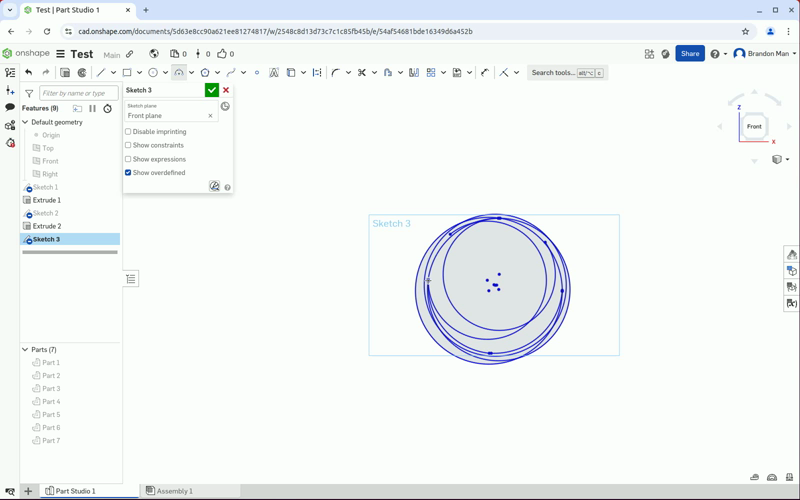
scroll(-6)
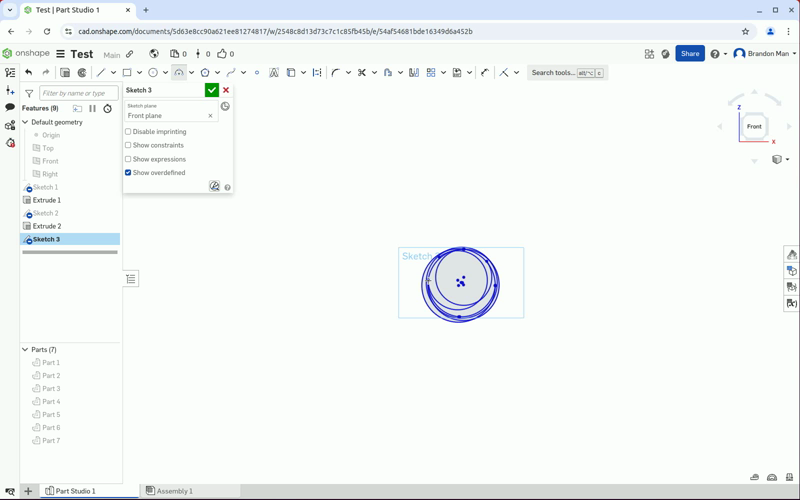
key_up(shift)
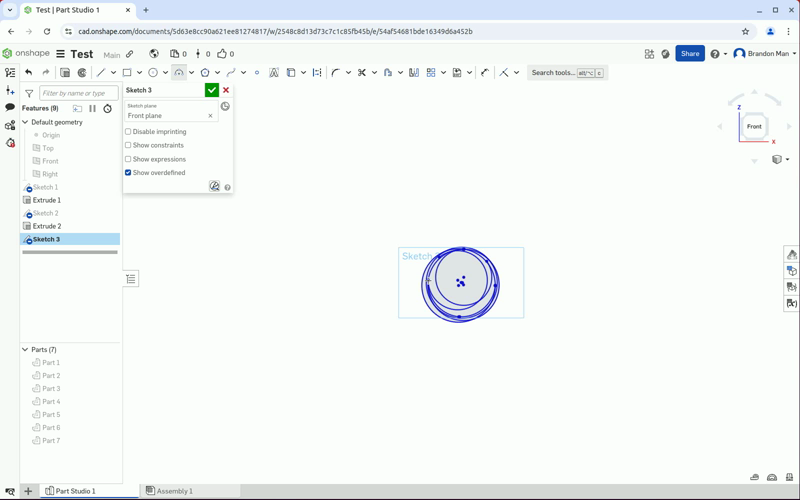
key(esc)
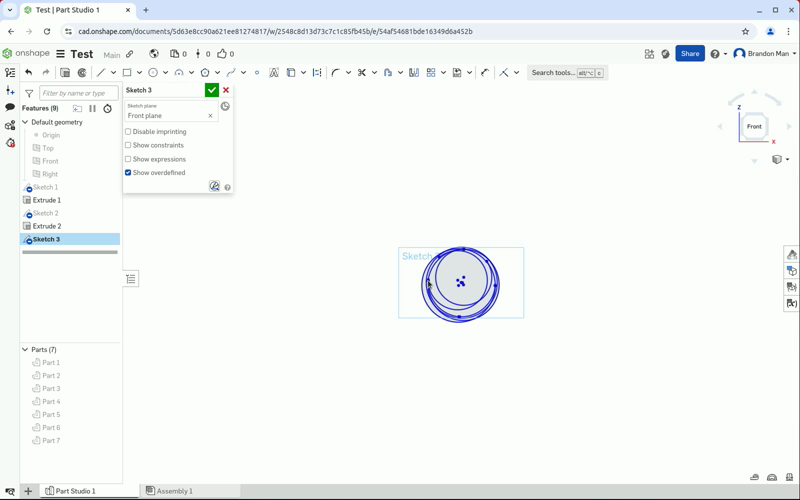
mouse_move(494, 277)
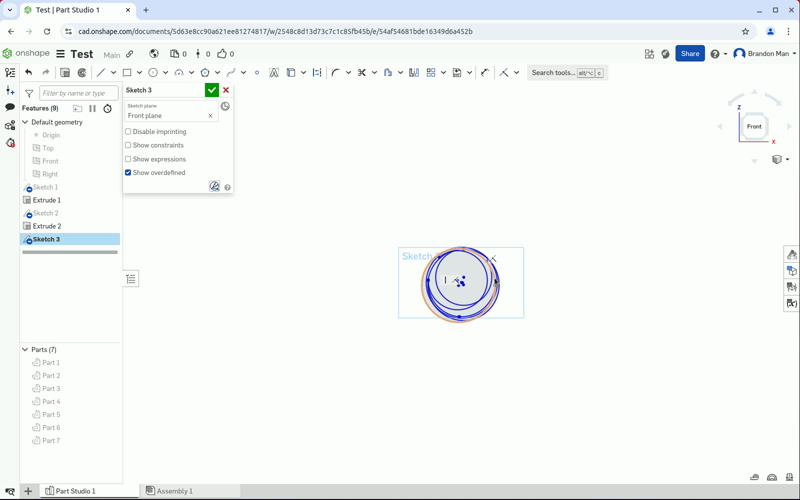
scroll(6)
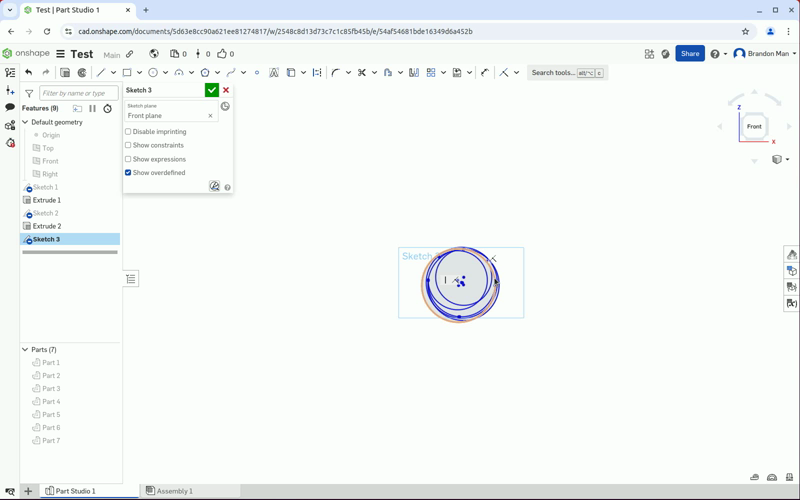
scroll(6)
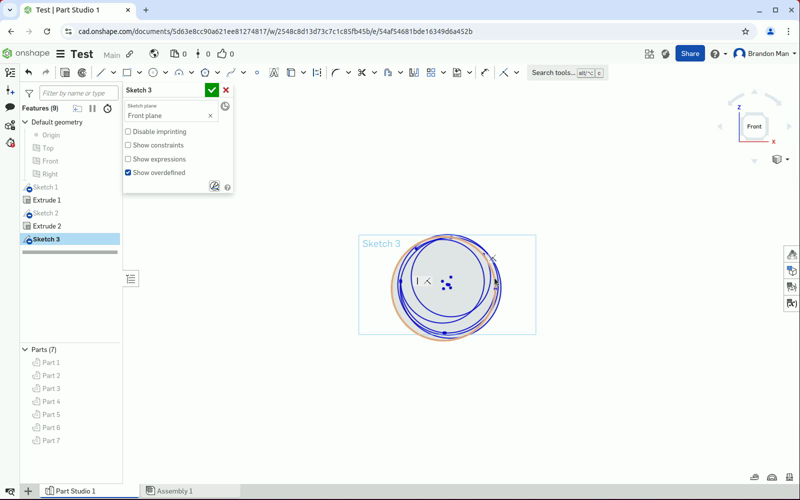
scroll(6)
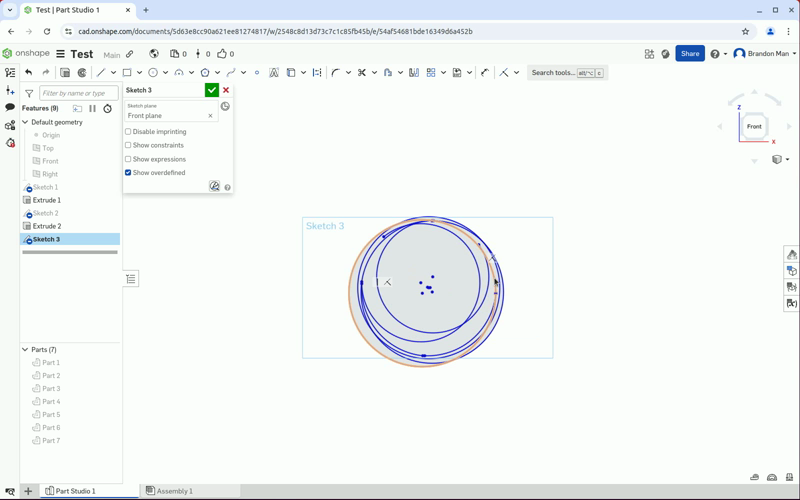
scroll(6)
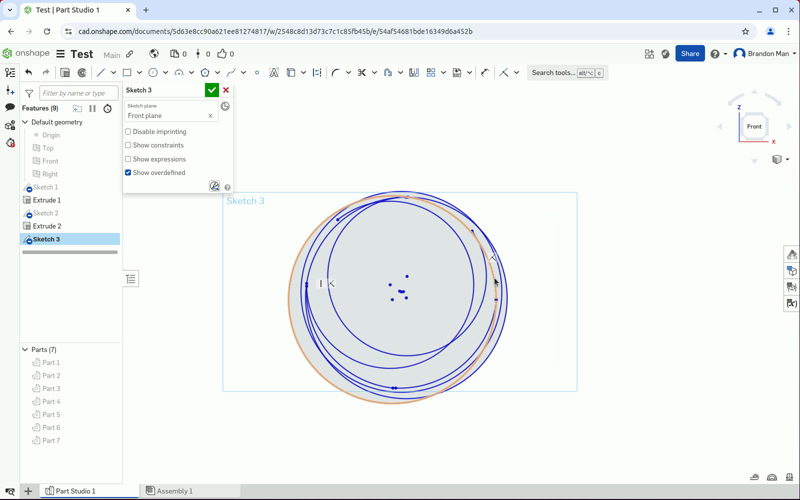
scroll(6)
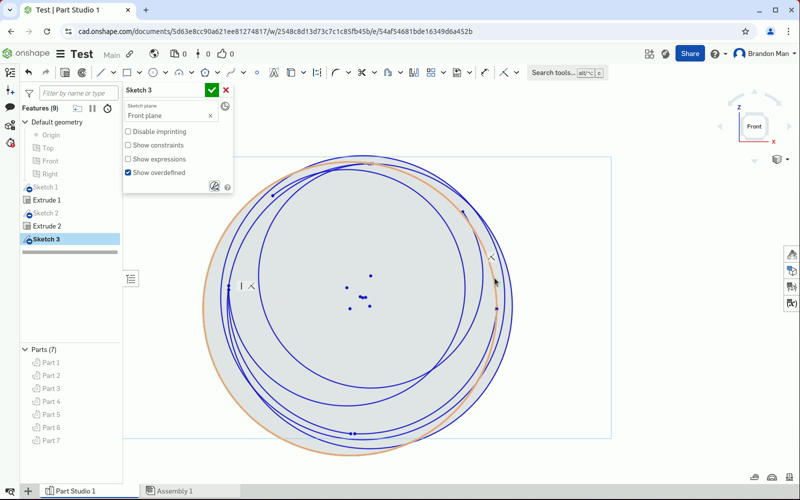
scroll(6)
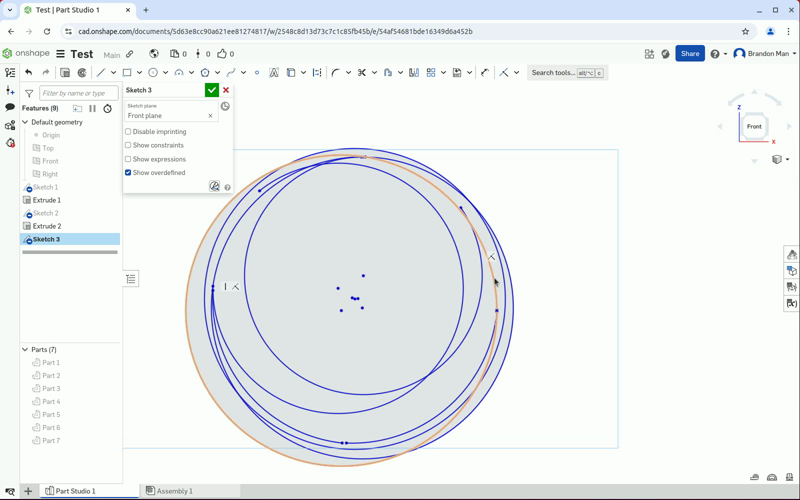
scroll(6)
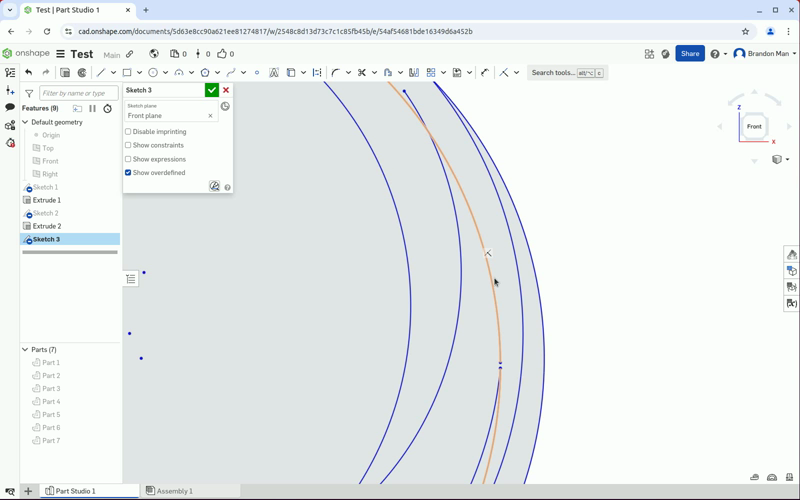
click(494, 277)
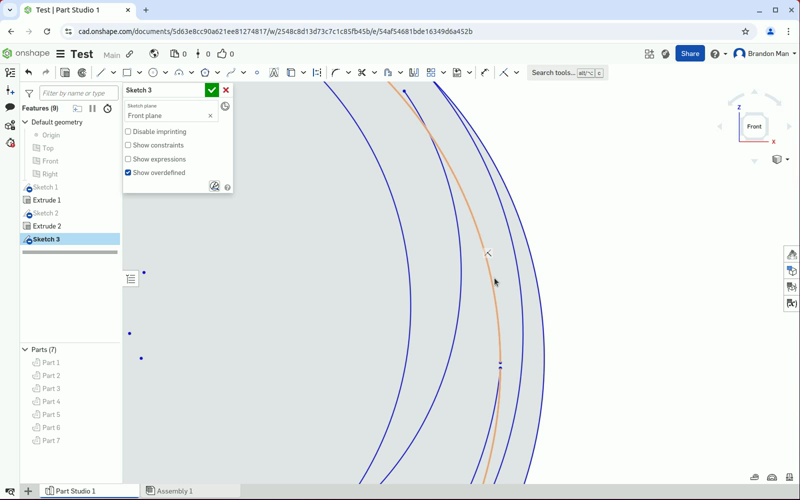
scroll(-6)
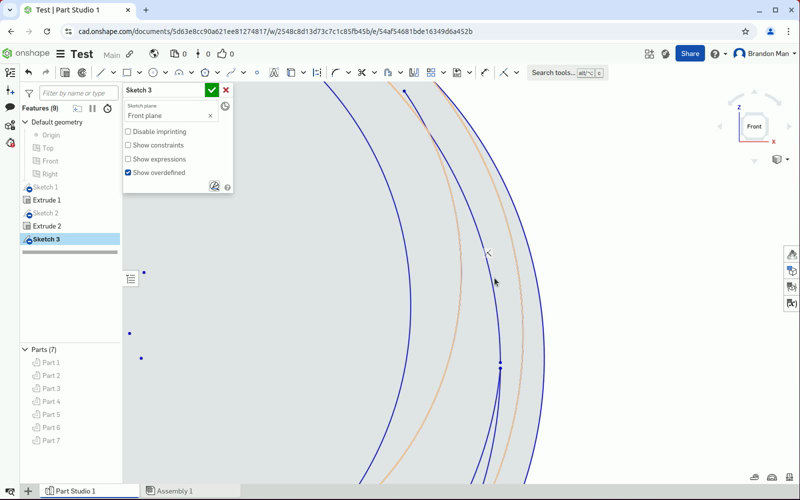
scroll(-6)
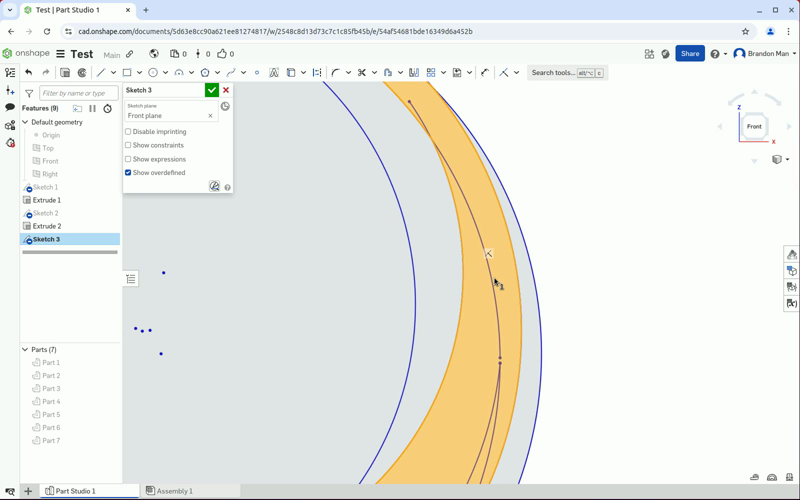
scroll(-6)
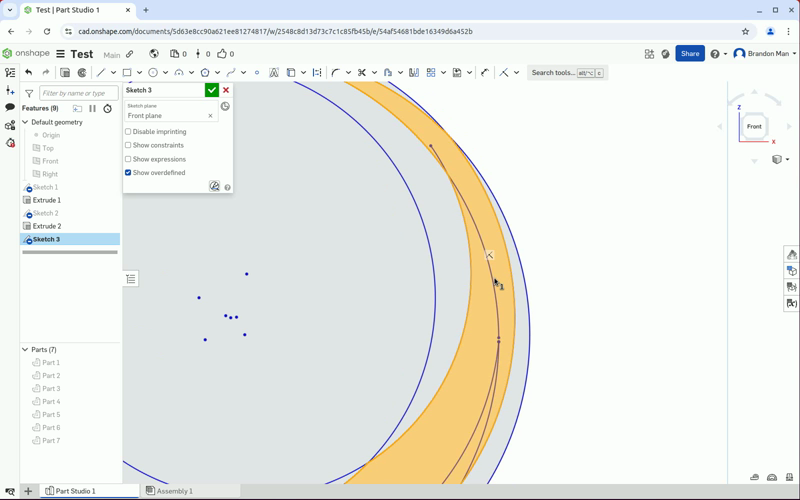
scroll(-6)
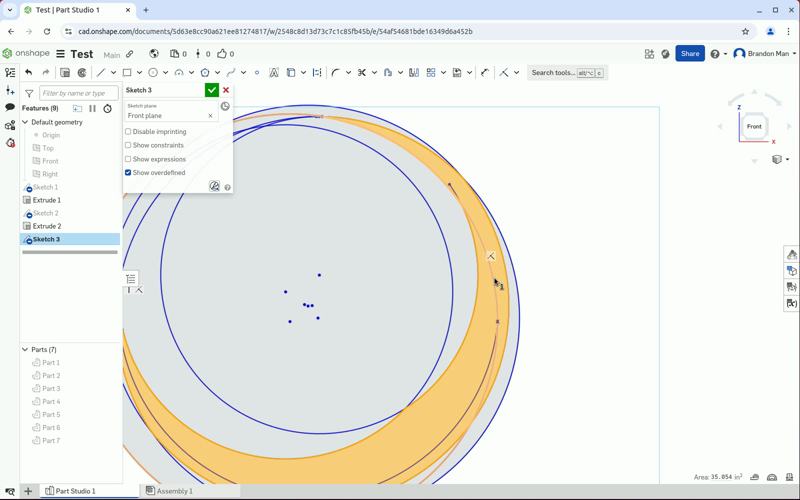
scroll(-6)
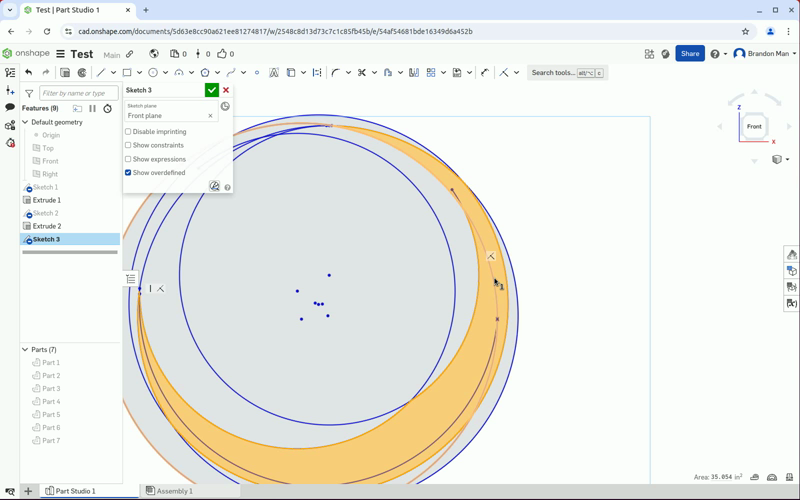
scroll(-6)
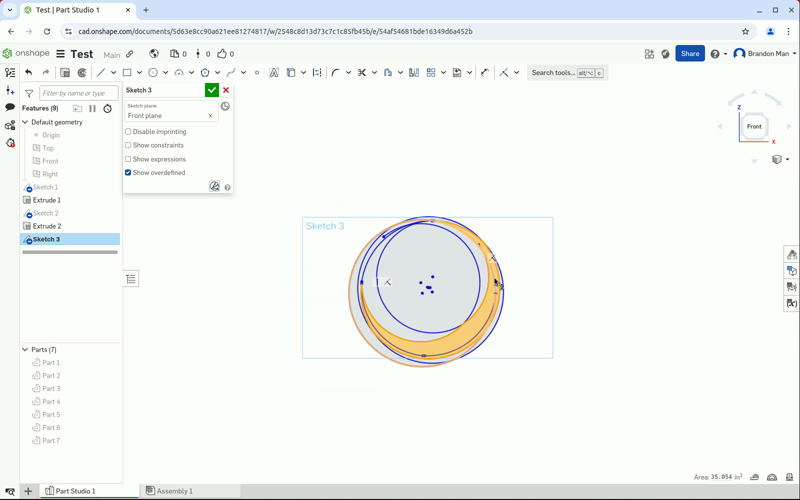
scroll(-6)
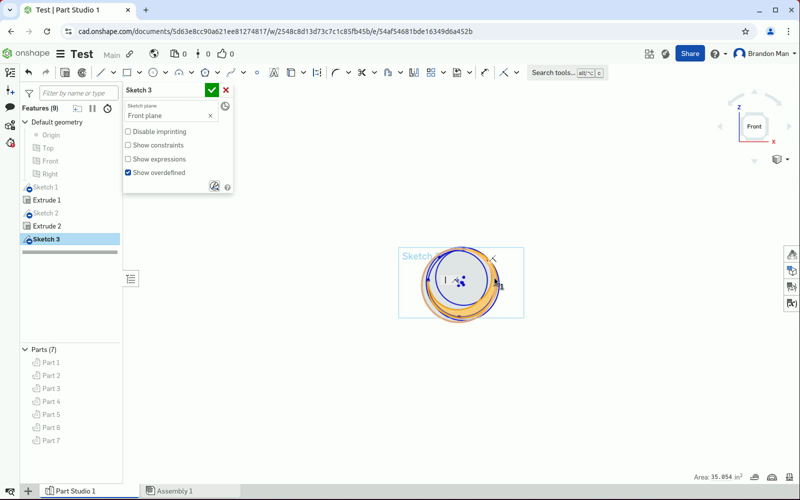
mouse_move(73, 352)
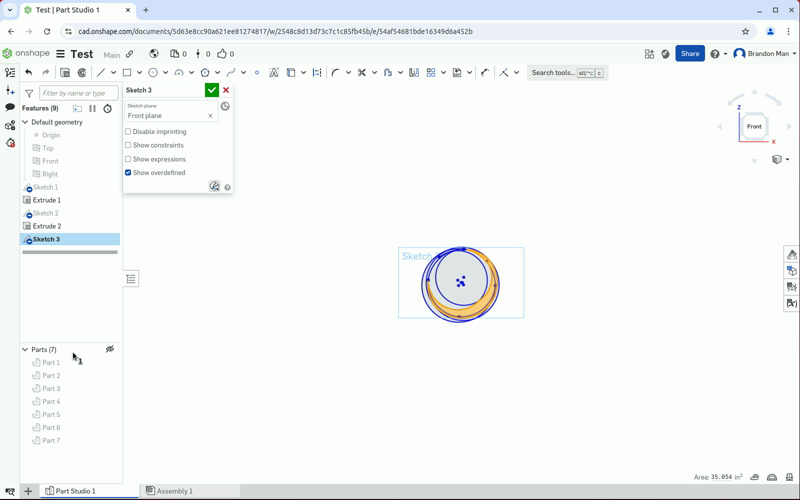
key(shift+y)
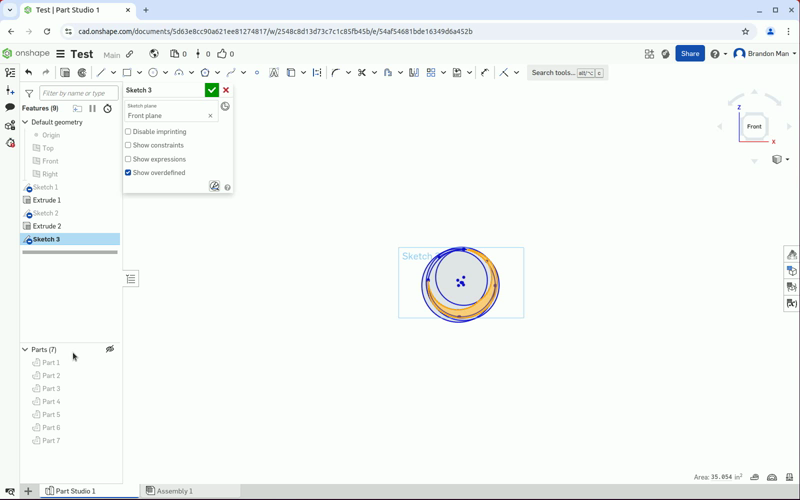
key(shift+e)
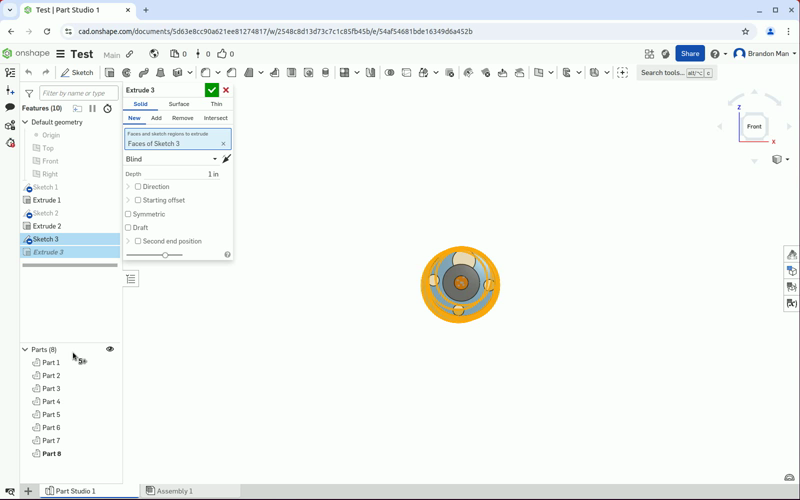
mouse_move(143, 106)
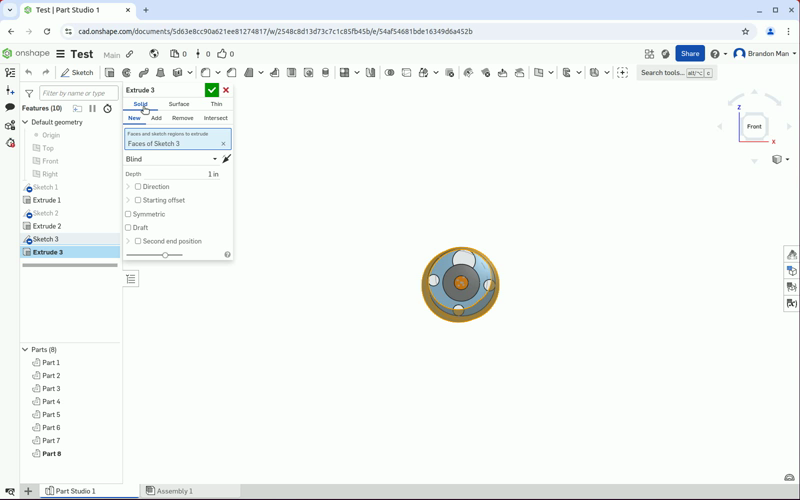
click(143, 106)
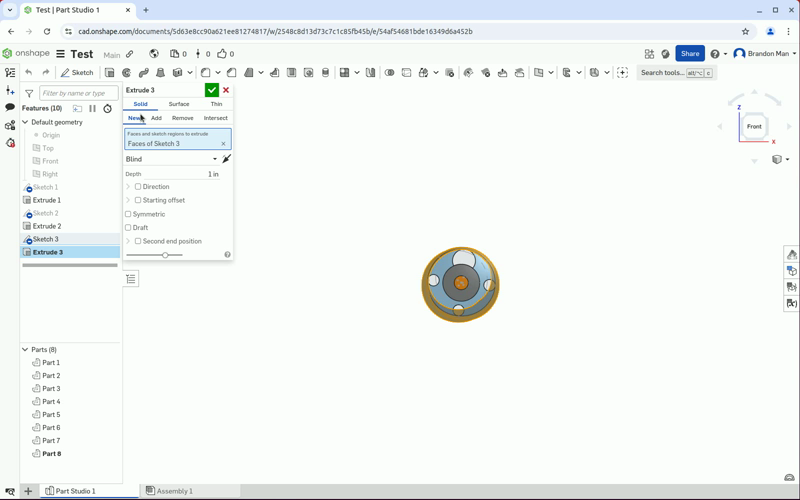
mouse_move(137, 120)
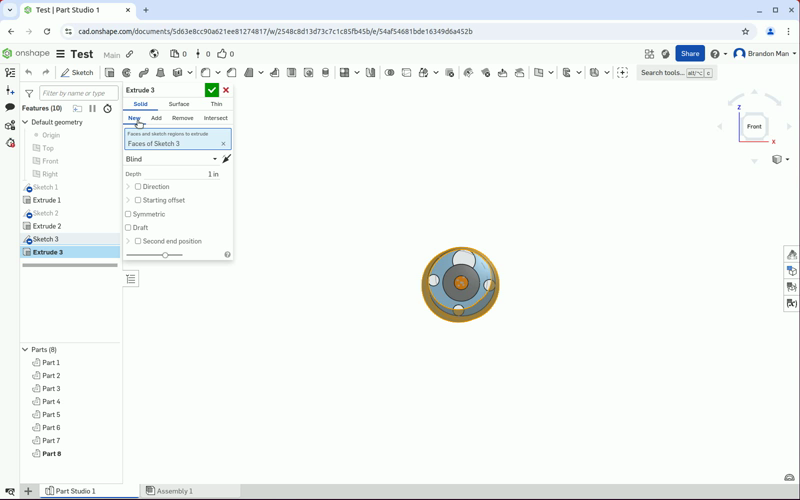
click(137, 120)
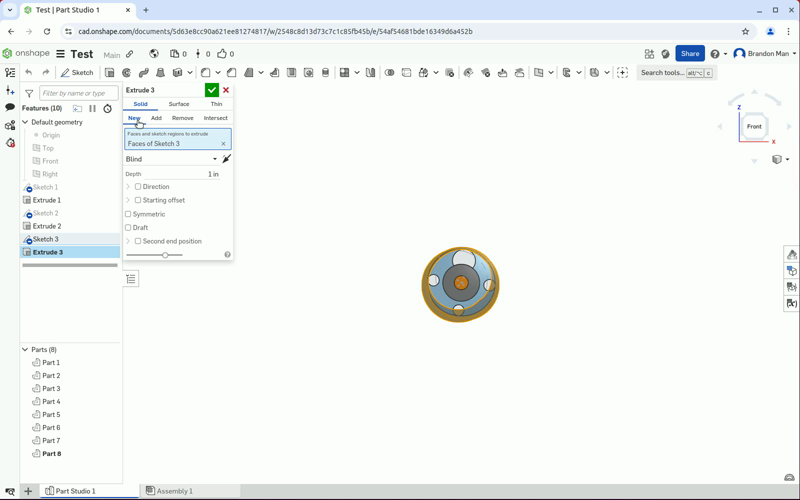
key(tab, 4)
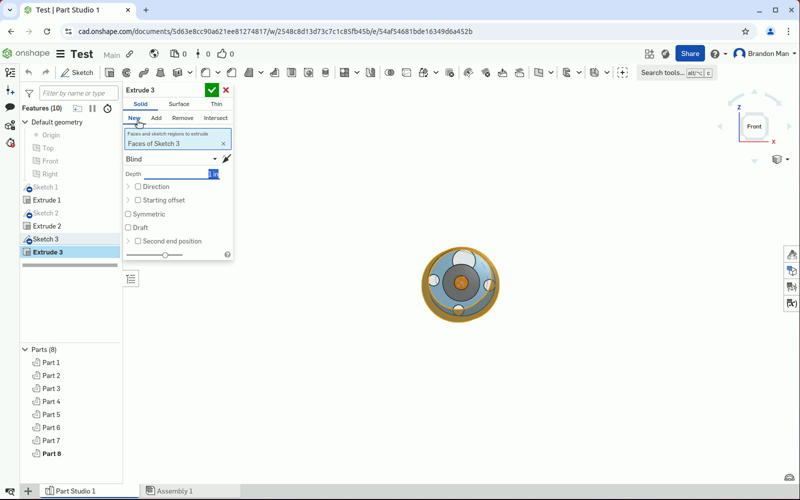
text(5.296)
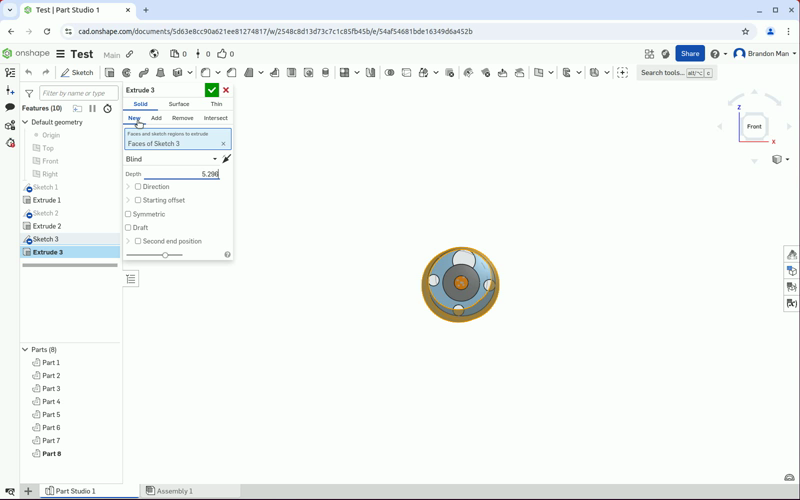
key(tab, 3)
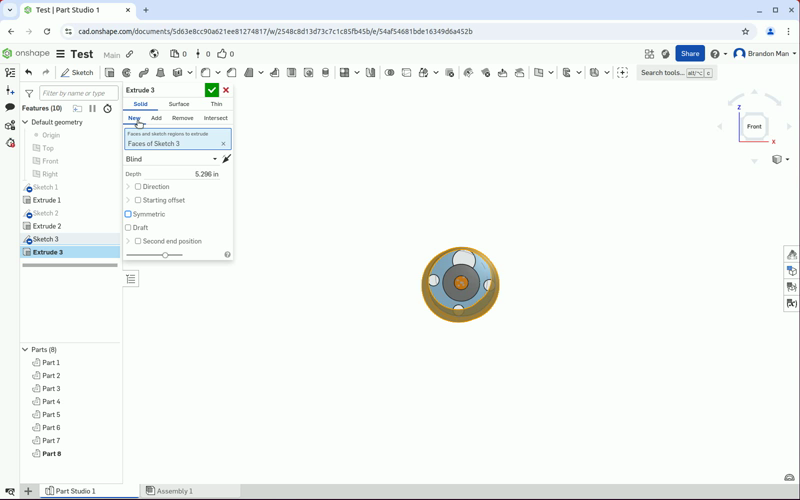
key(space)
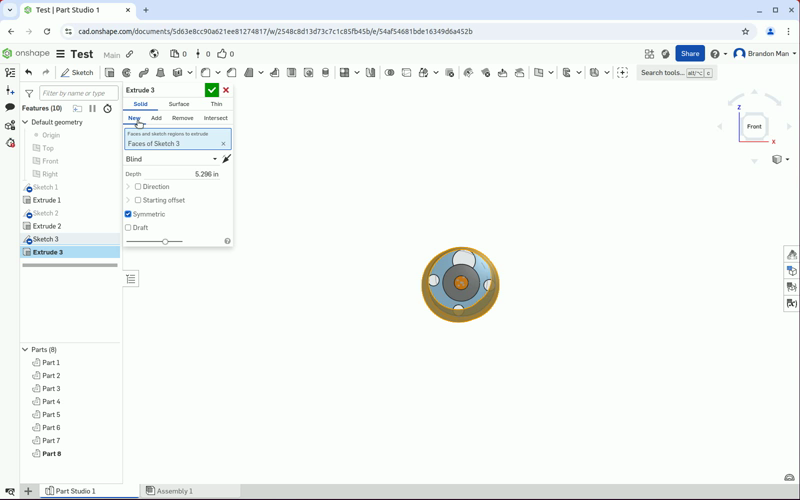
key(enter)
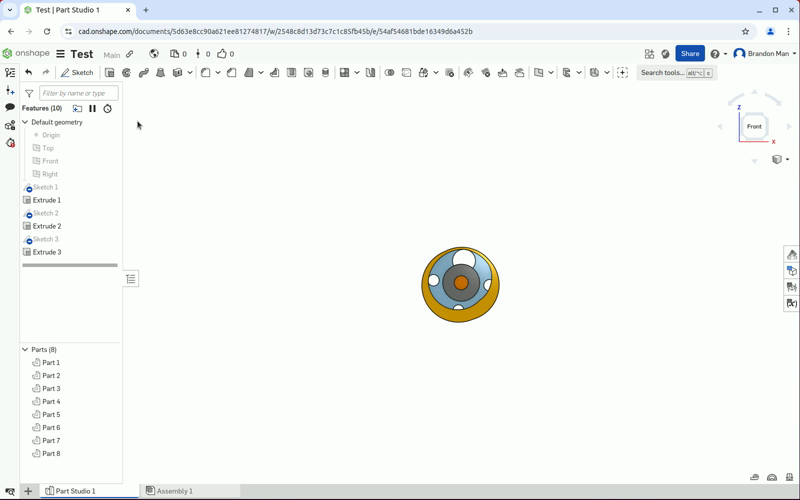
key(shift+h)
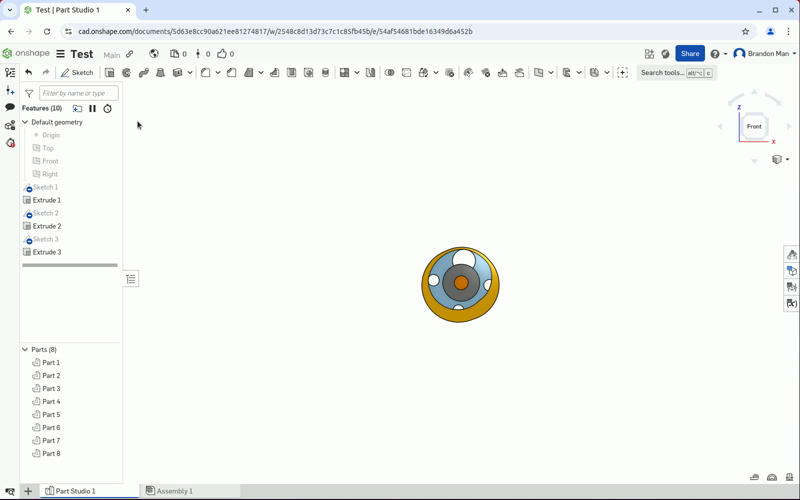
key(shift+h)
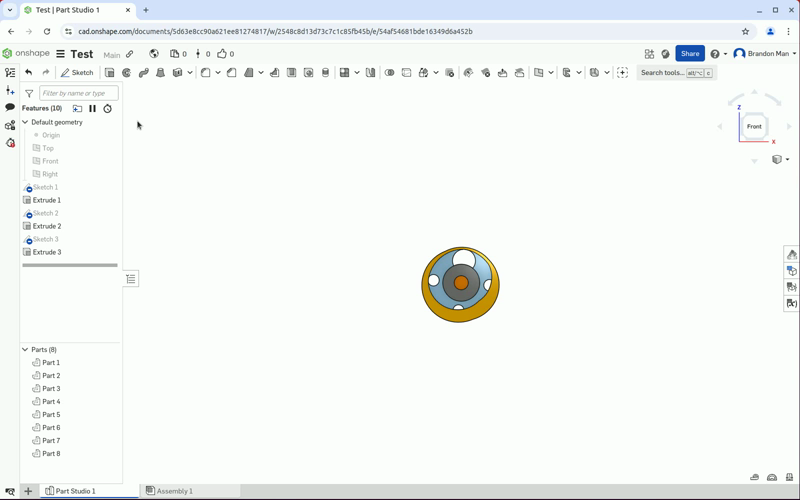
mouse_move(73, 189)
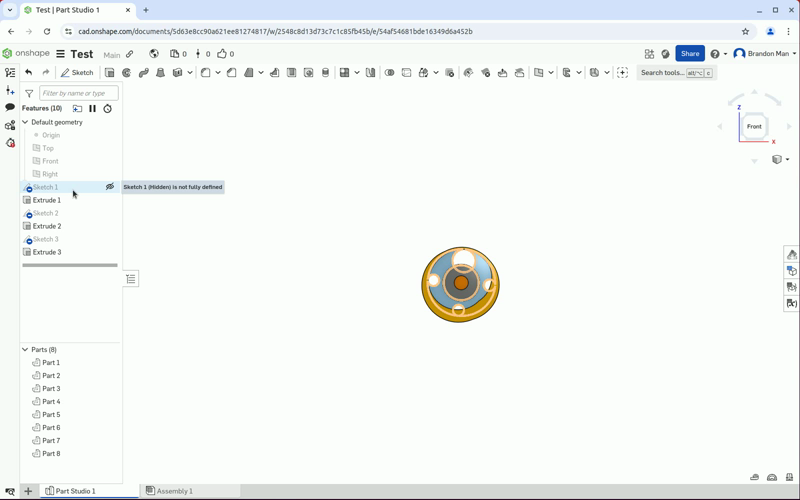
click(73, 189)
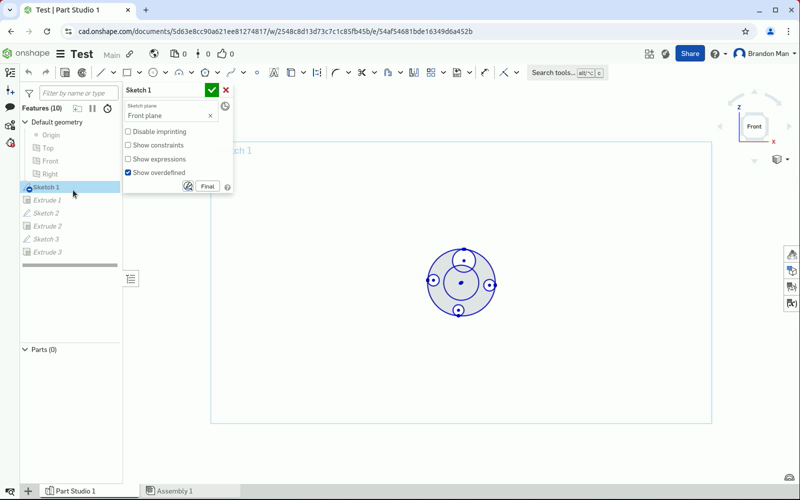
mouse_move(229, 92)
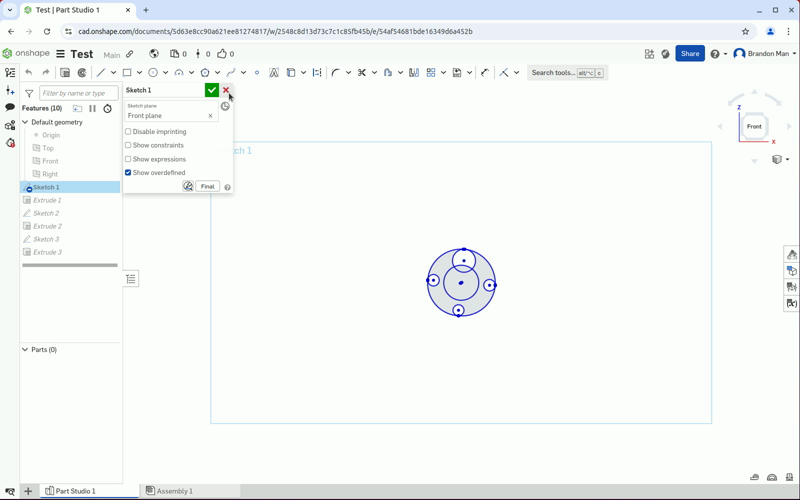
click(229, 92)
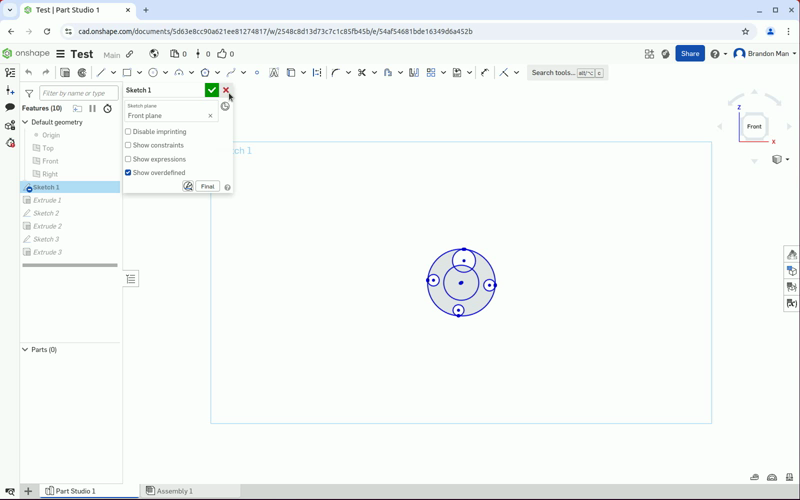
key(shift+s)
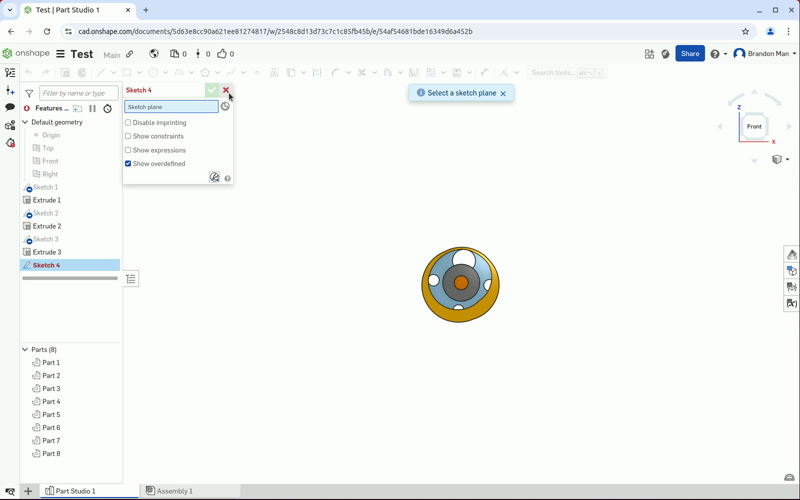
mouse_move(73, 163)
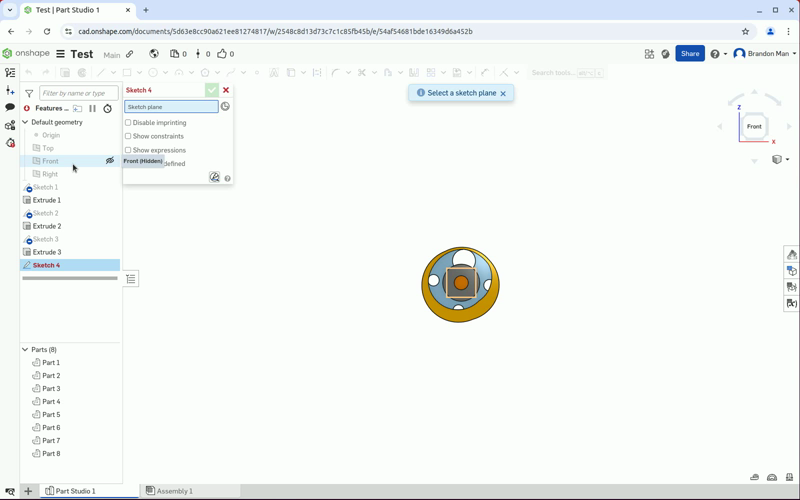
click(73, 163)
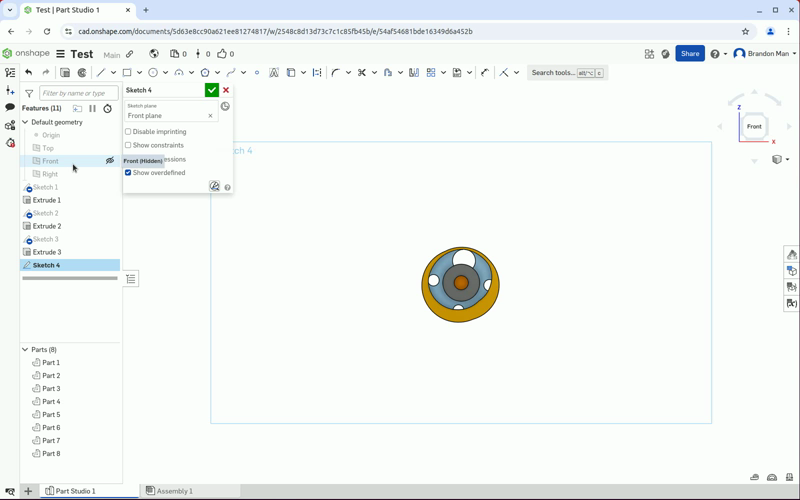
mouse_move(73, 352)
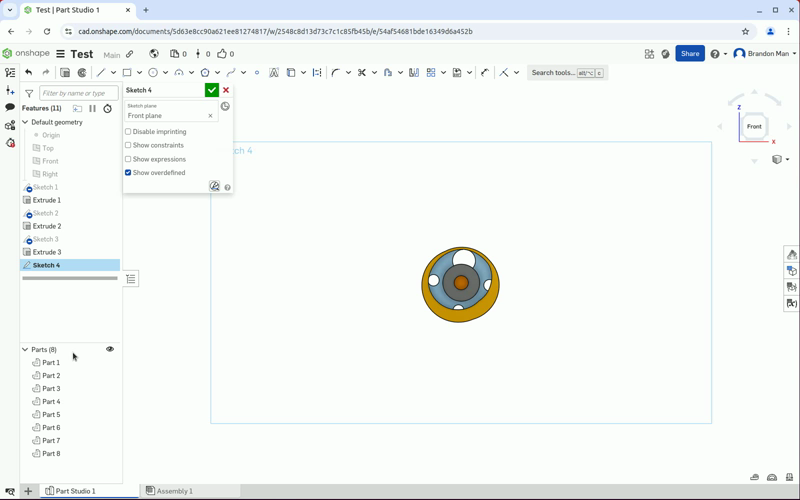
key(y)
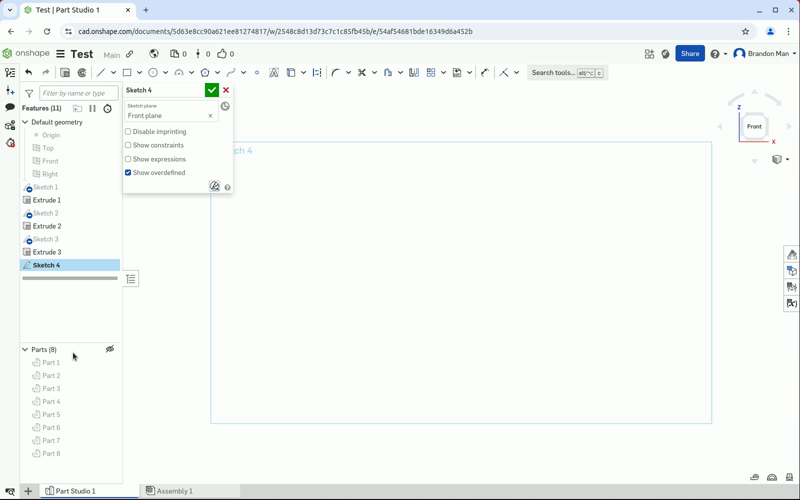
key(c)
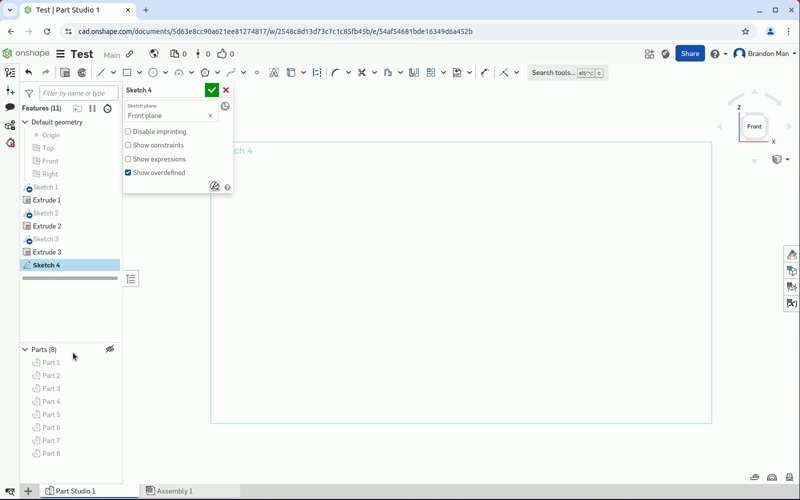
key_down(shift)
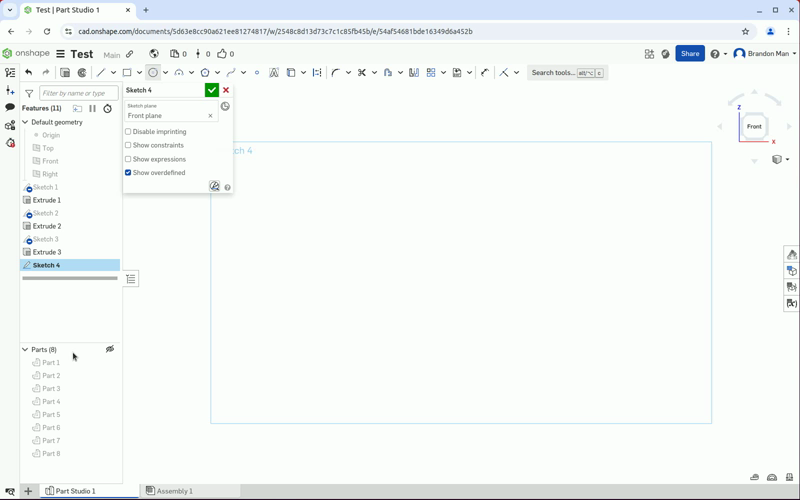
mouse_move(460, 282)
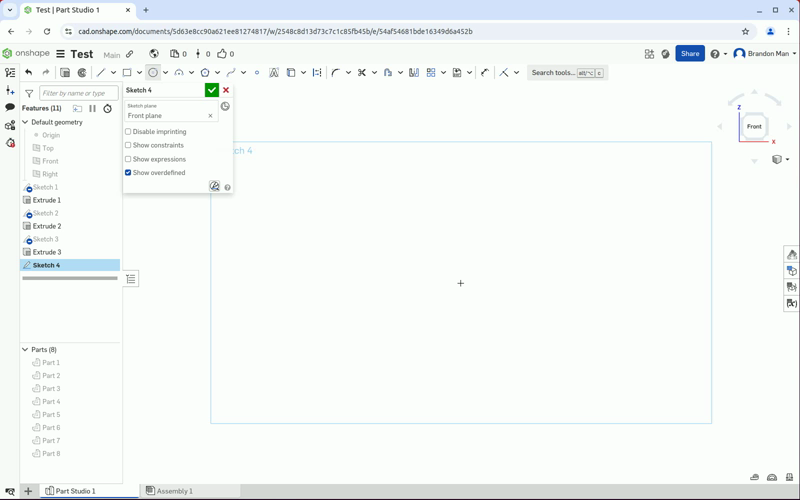
click(460, 282)
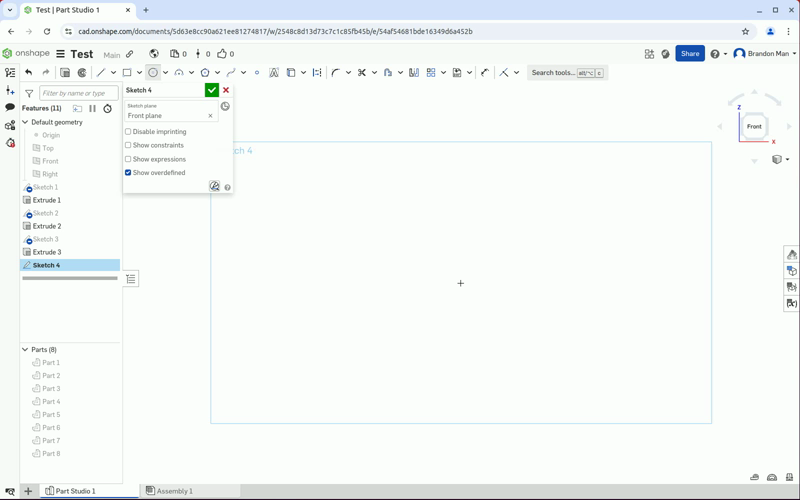
key_up(shift)
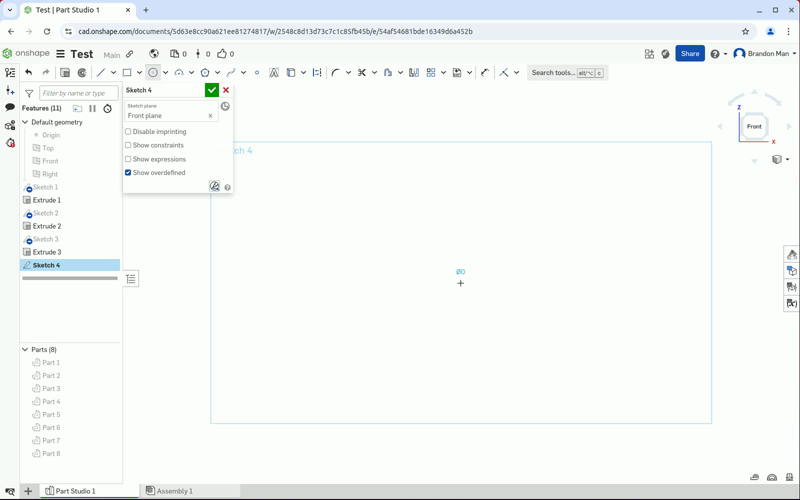
mouse_move(467, 282)
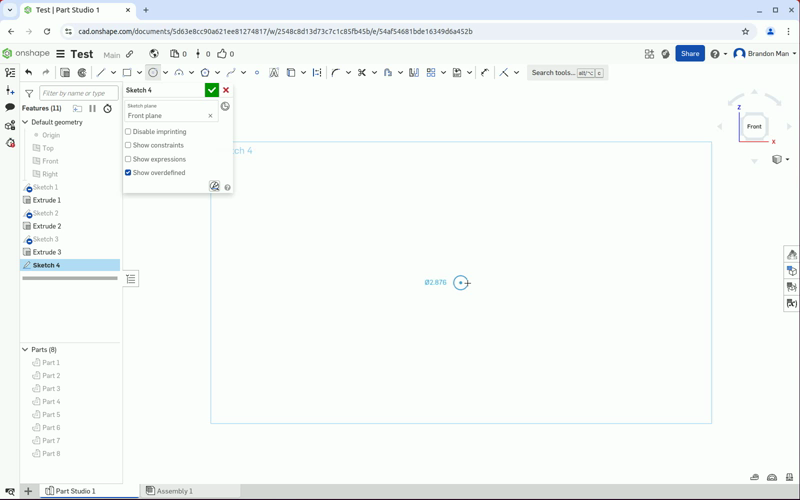
click(467, 282)
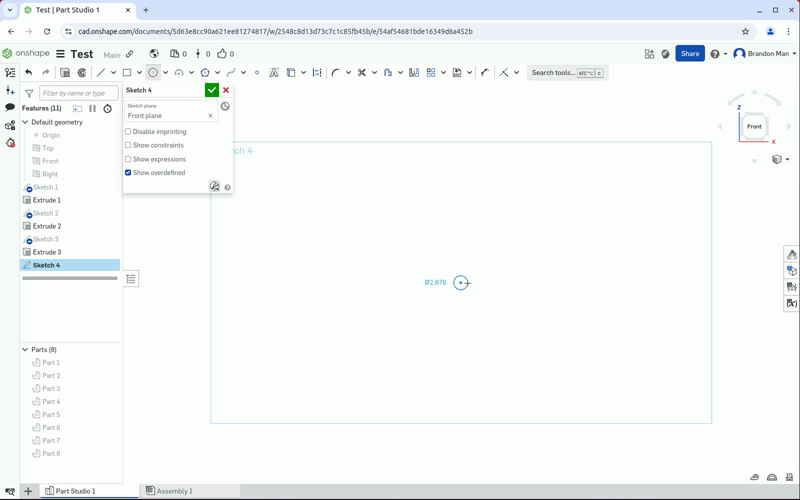
key(esc)
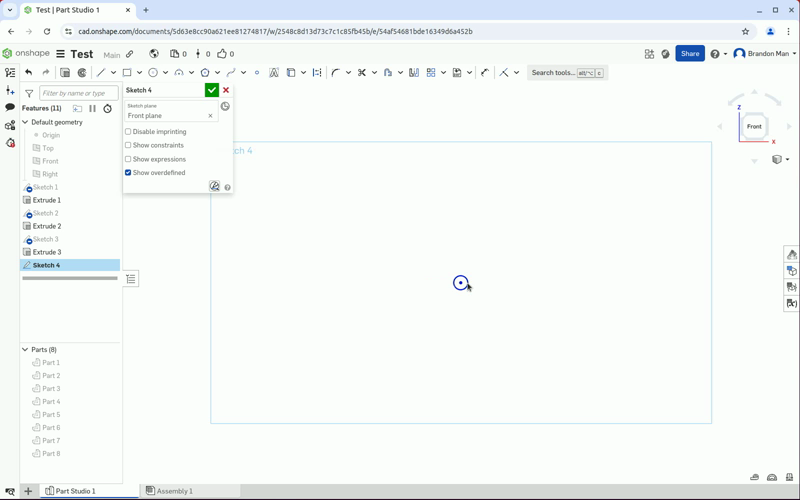
mouse_move(459, 284)
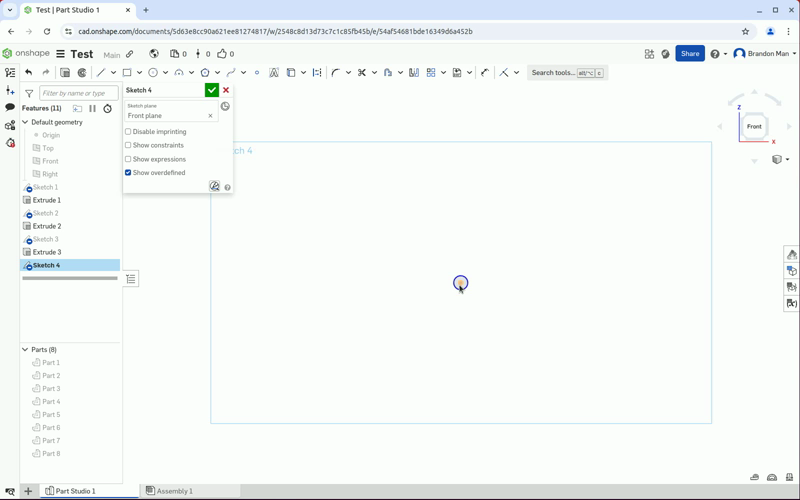
scroll(6)
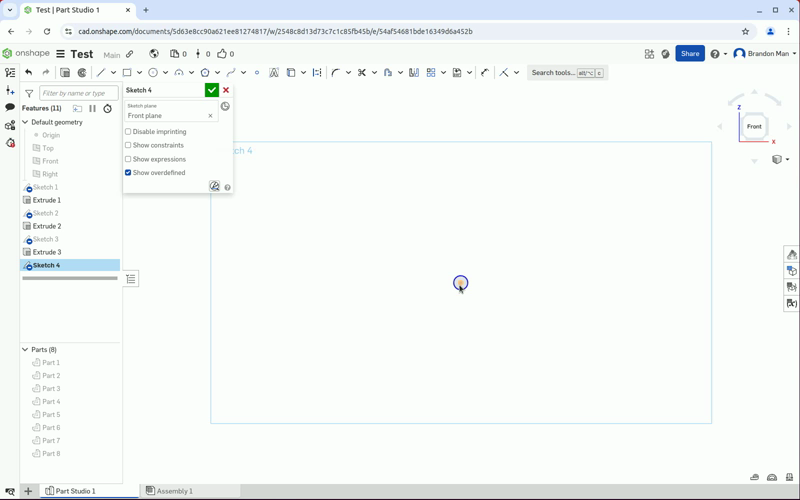
scroll(6)
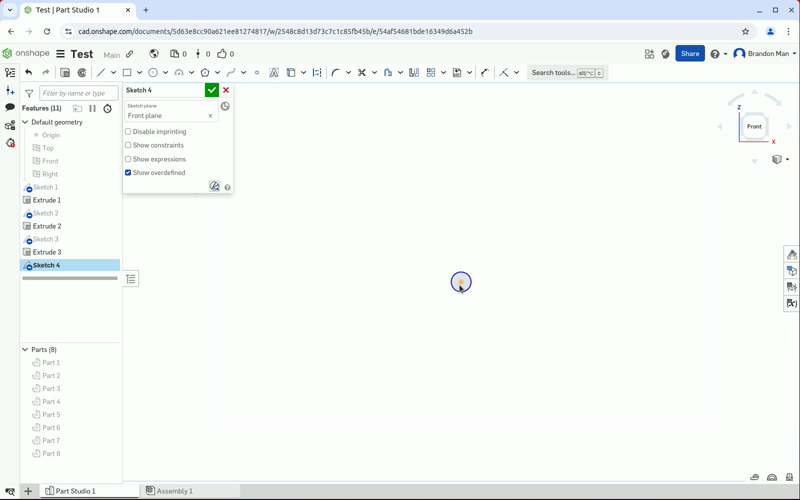
scroll(6)
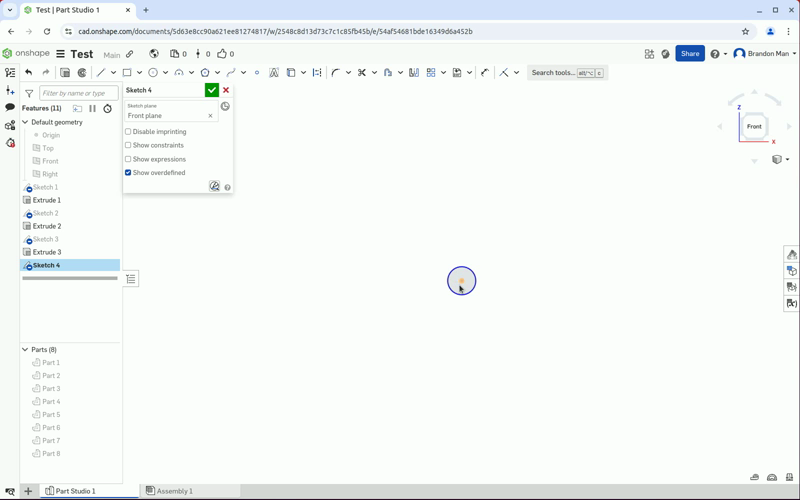
scroll(6)
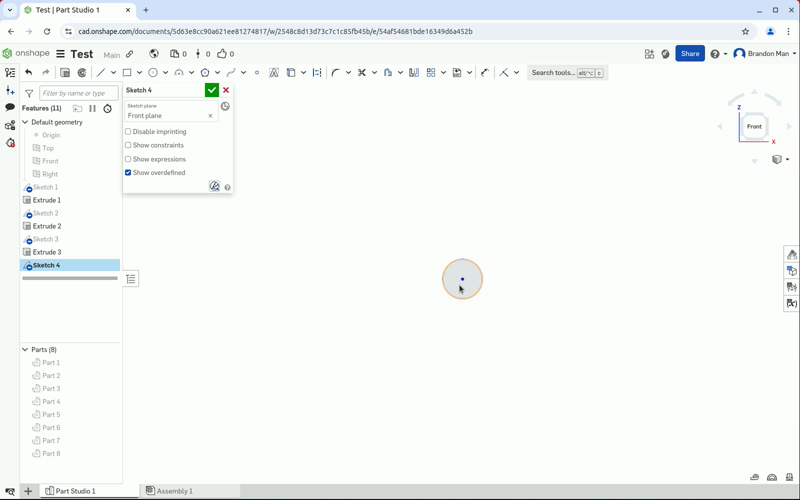
scroll(6)
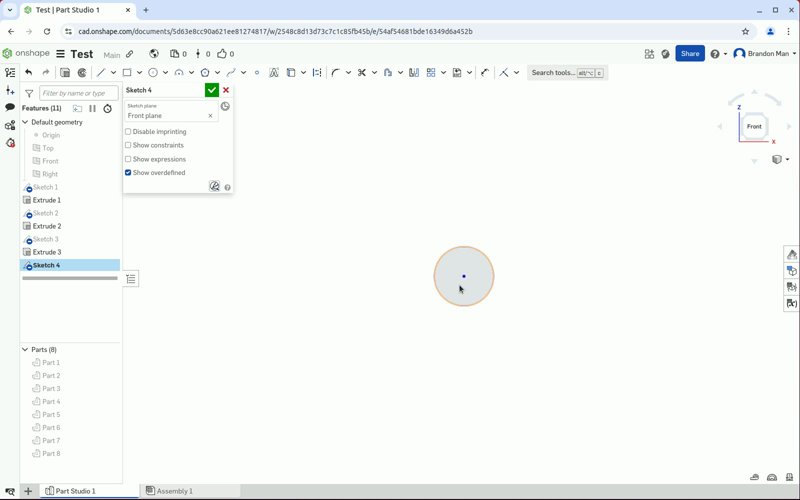
scroll(6)
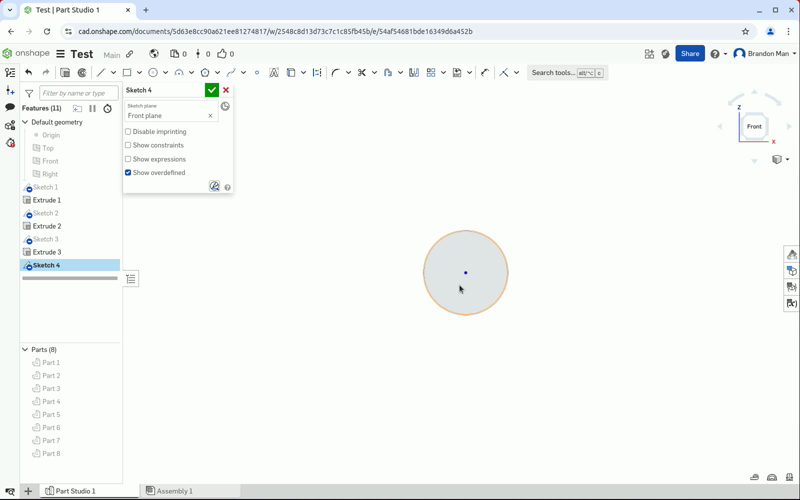
scroll(6)
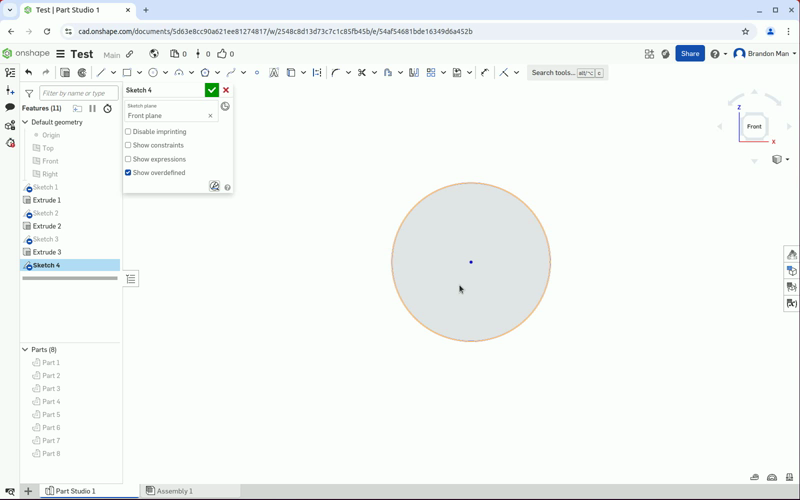
click(459, 284)
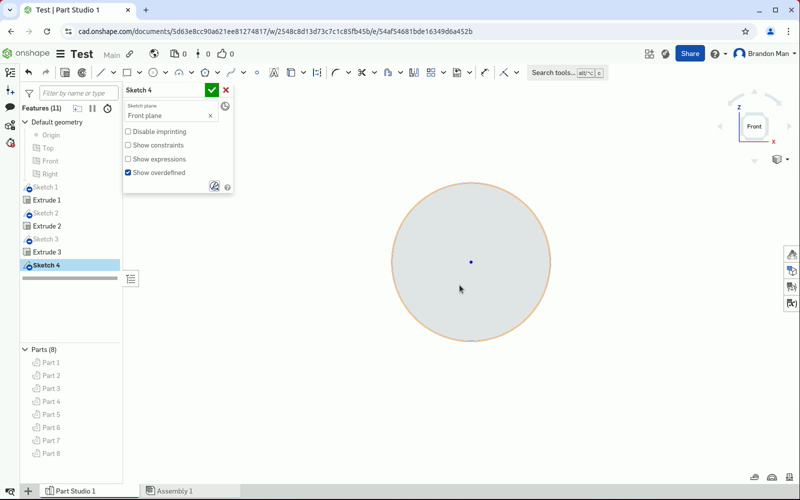
scroll(-6)
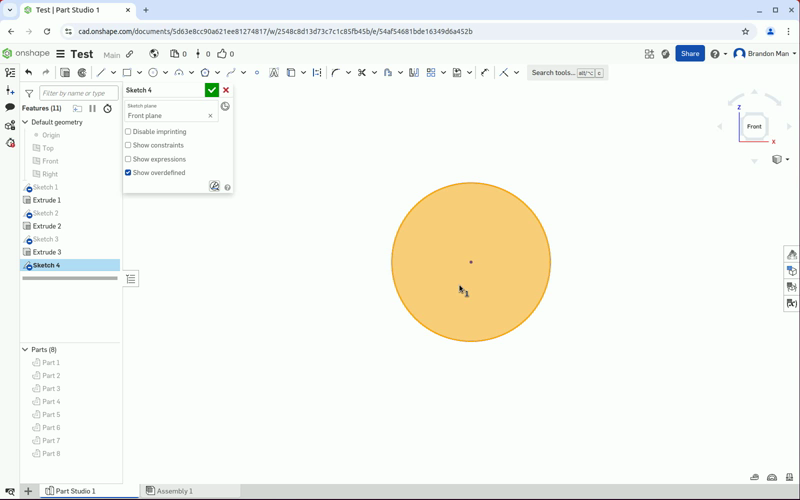
scroll(-6)
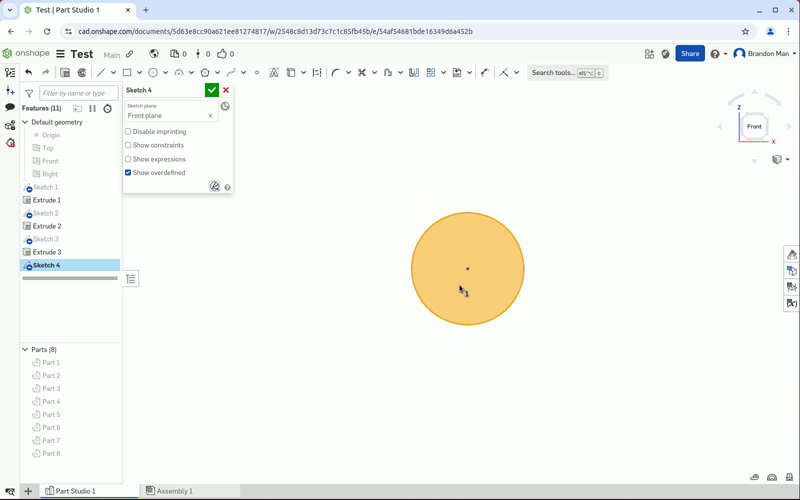
scroll(-6)
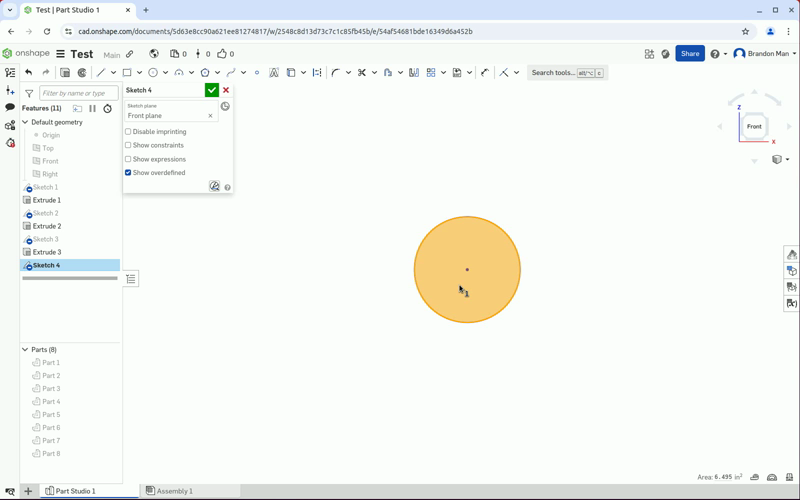
scroll(-6)
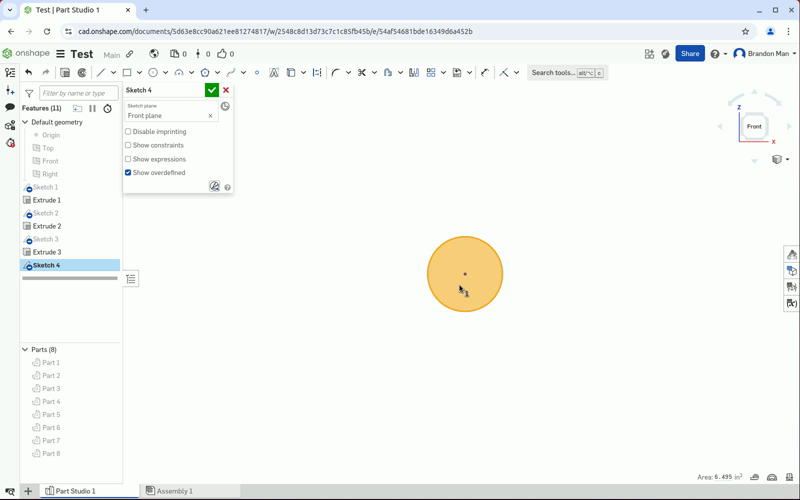
scroll(-6)
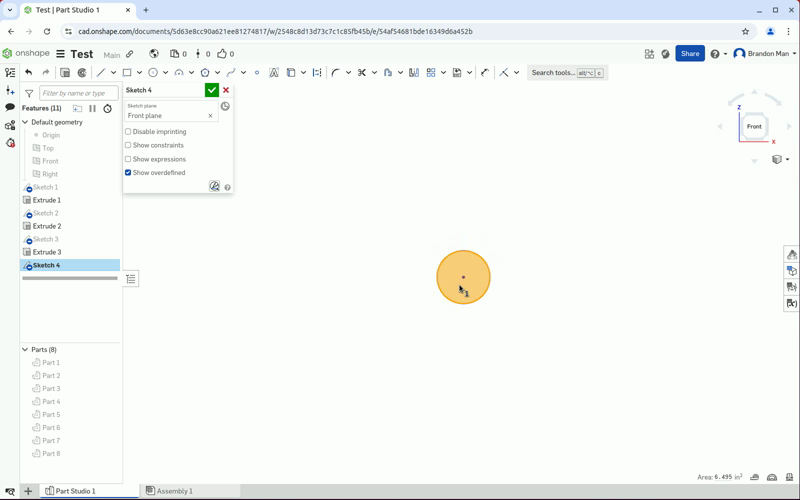
scroll(-6)
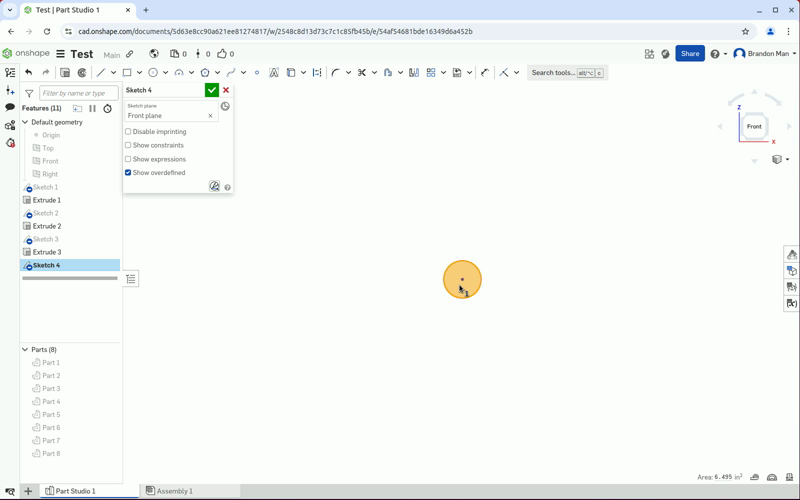
scroll(-6)
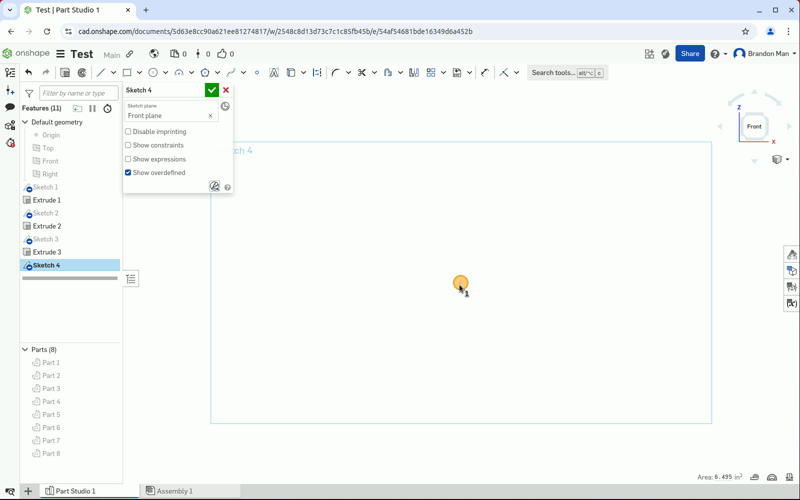
mouse_move(73, 352)
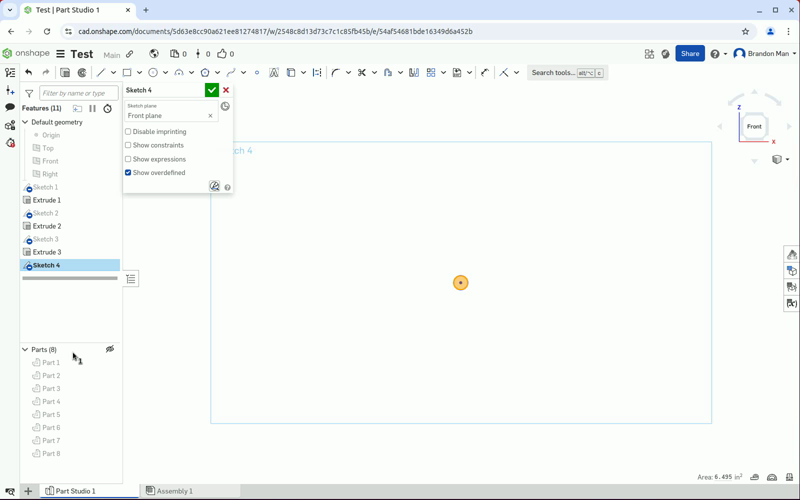
key(shift+y)
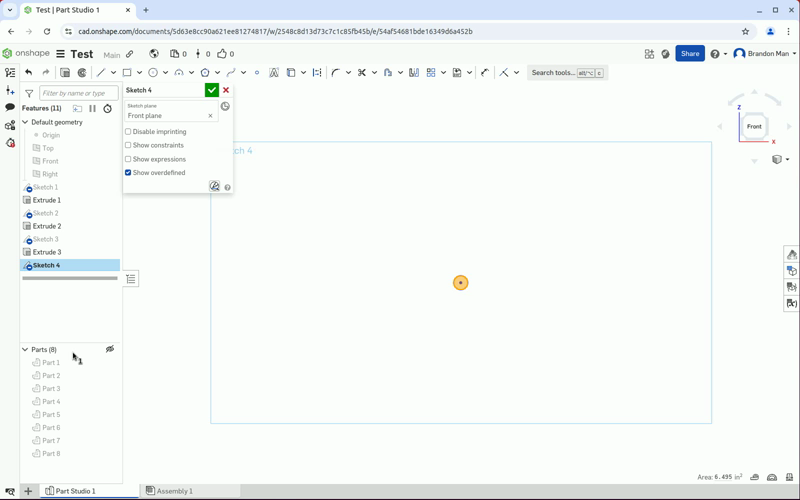
key(shift+e)
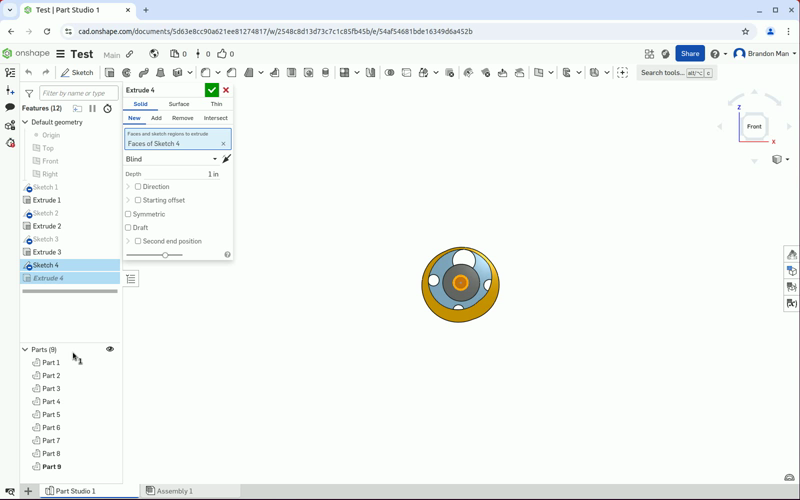
mouse_move(143, 106)
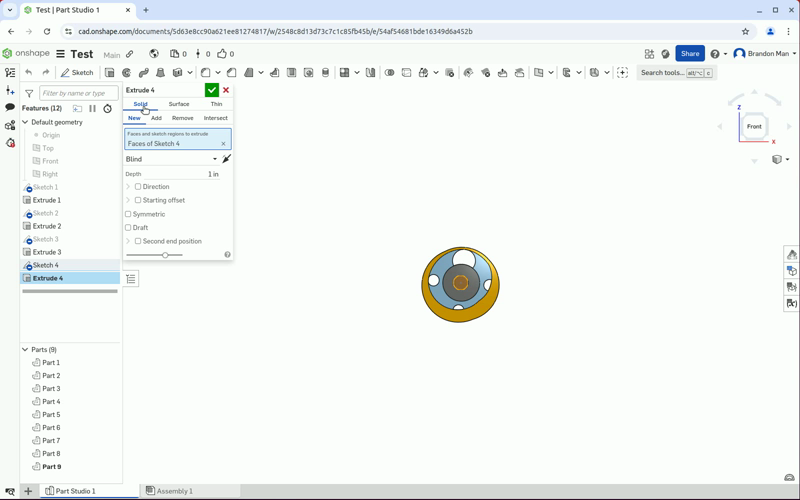
click(143, 106)
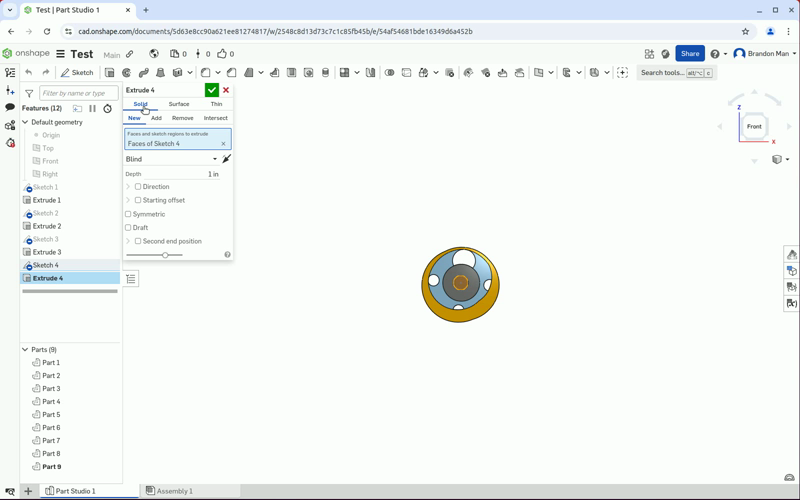
mouse_move(137, 120)
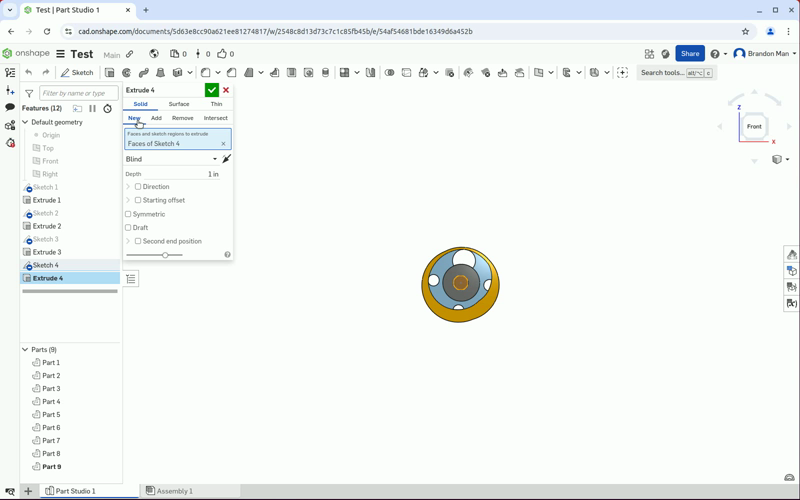
click(137, 120)
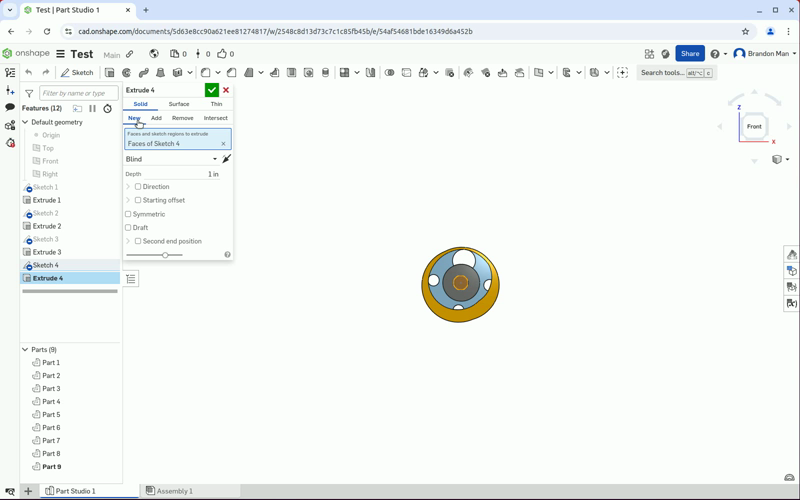
key(tab, 4)
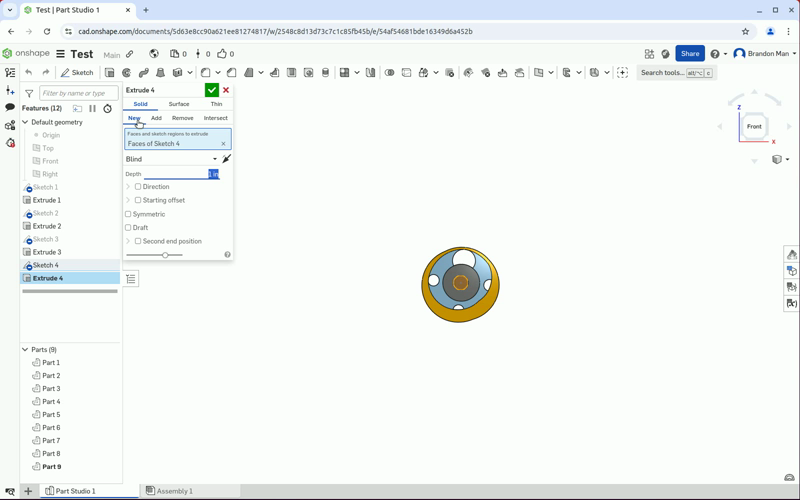
text(46.216)
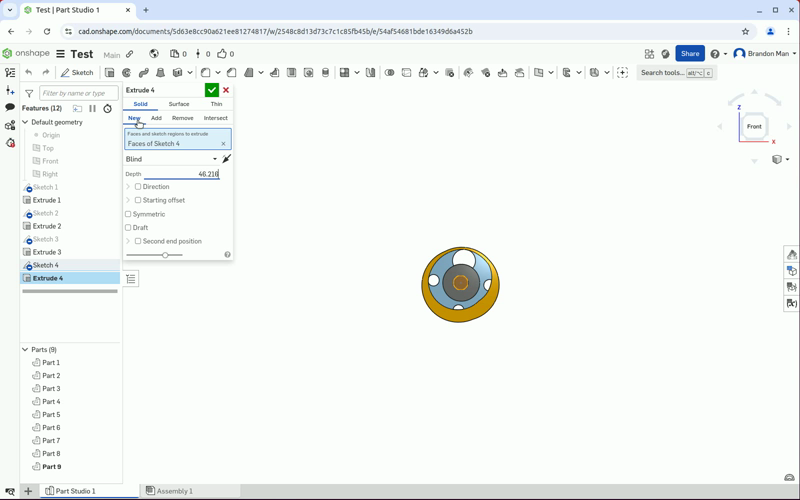
key(tab, 3)
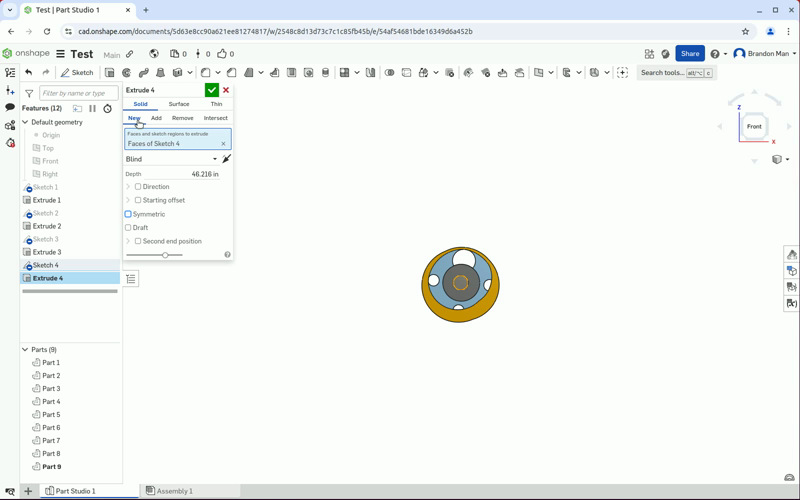
key(space)
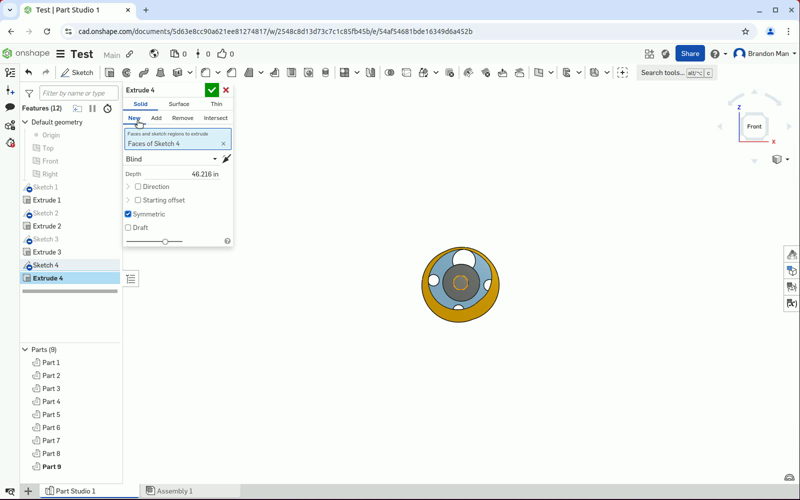
key(enter)
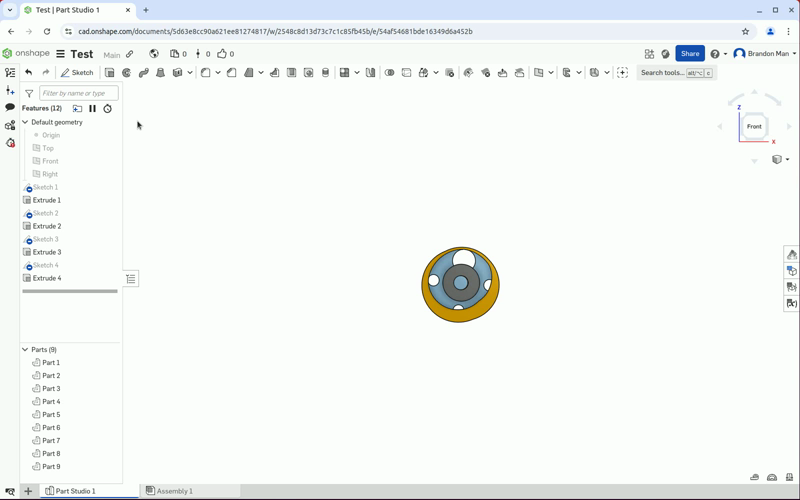
key(shift+h)
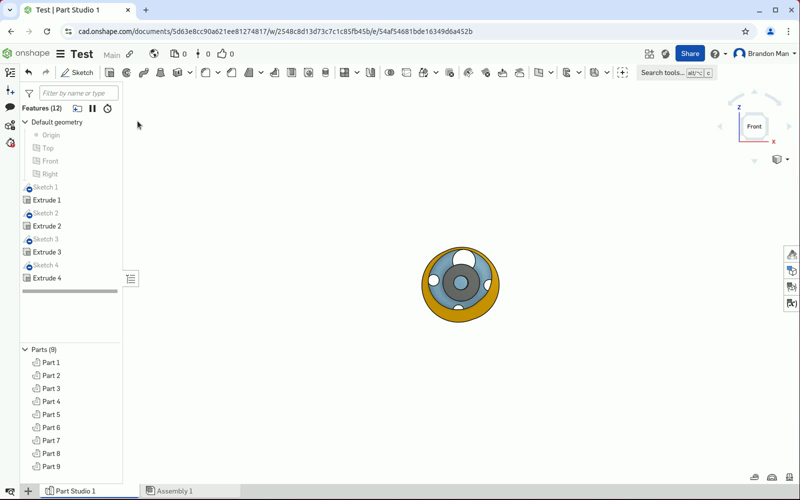
key(shift+h)
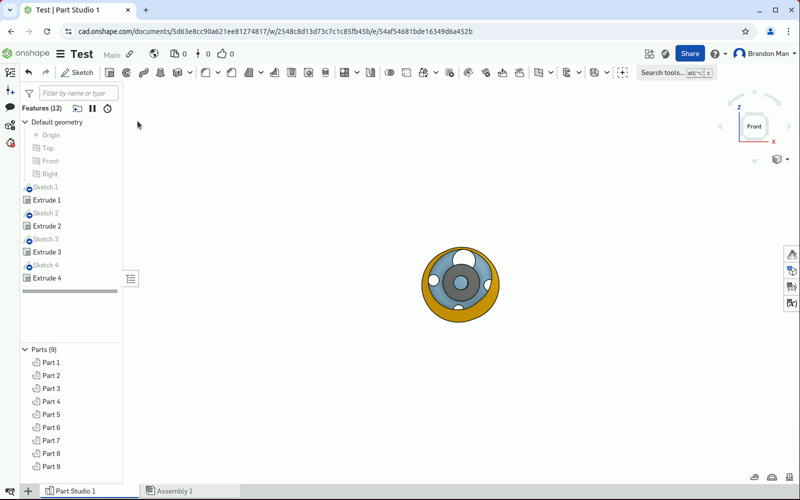
key(shift+7)
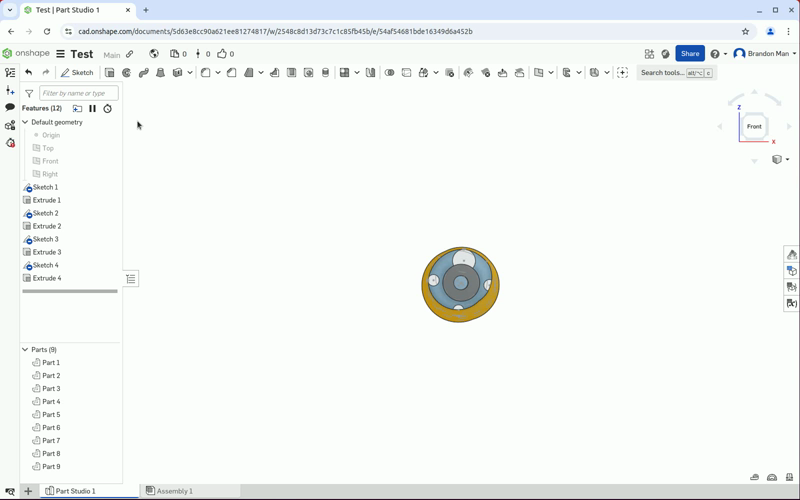
key(left, 2)
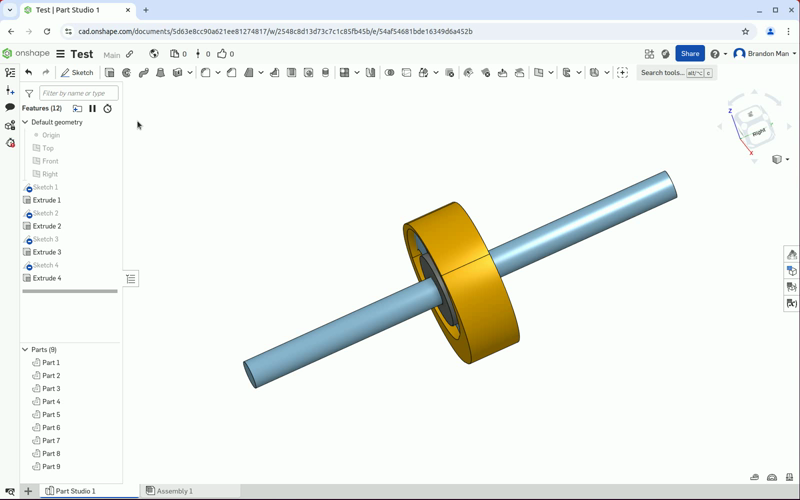
key(down, 2)
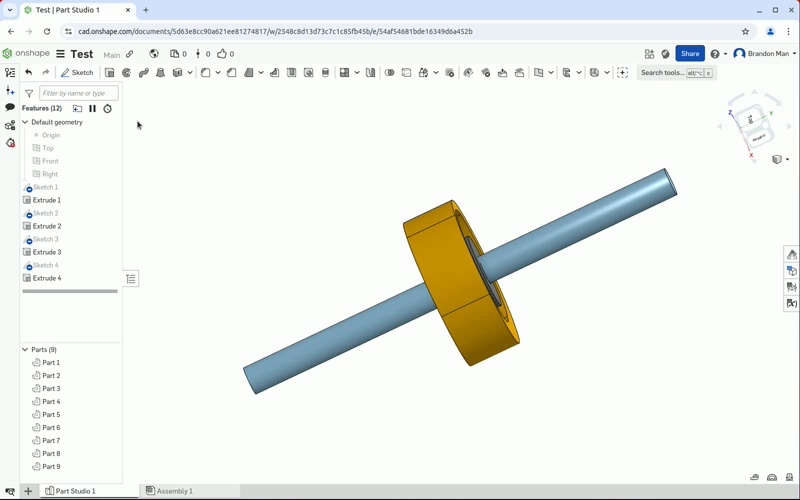
key(up, 2)
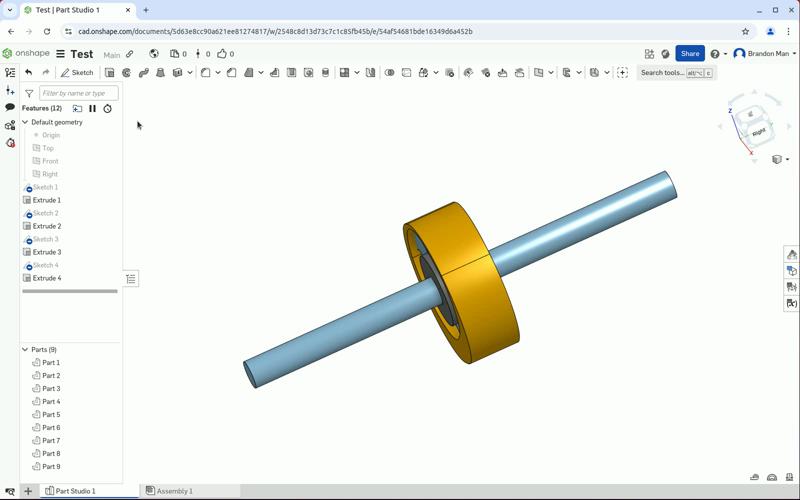
key(right, 2)
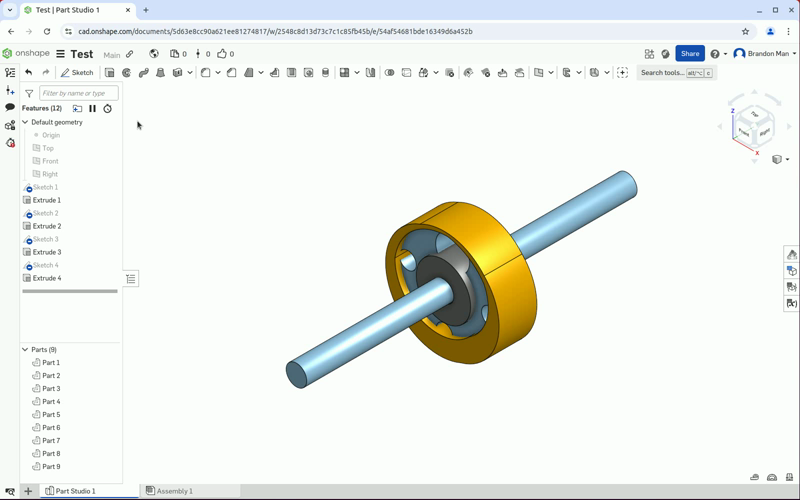
mouse_move(73, 189)
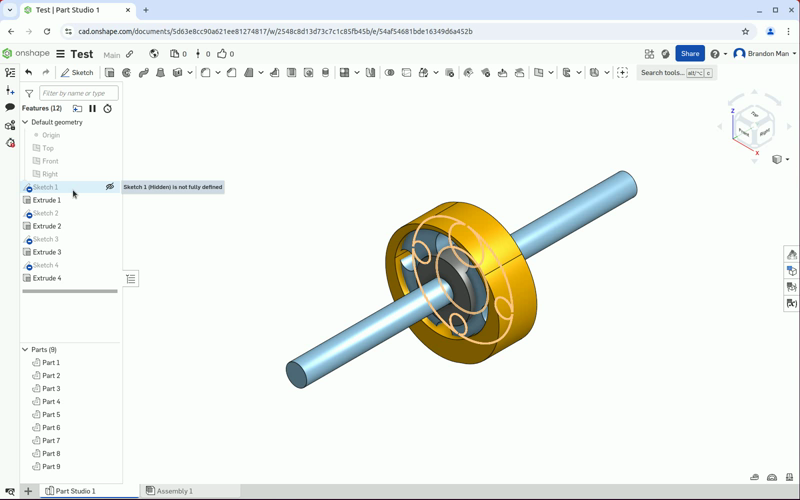
click(73, 189)